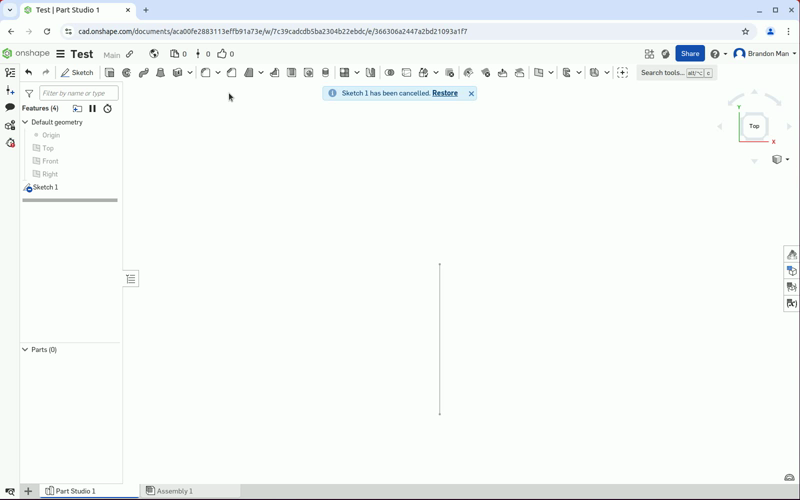
key(shift+h)
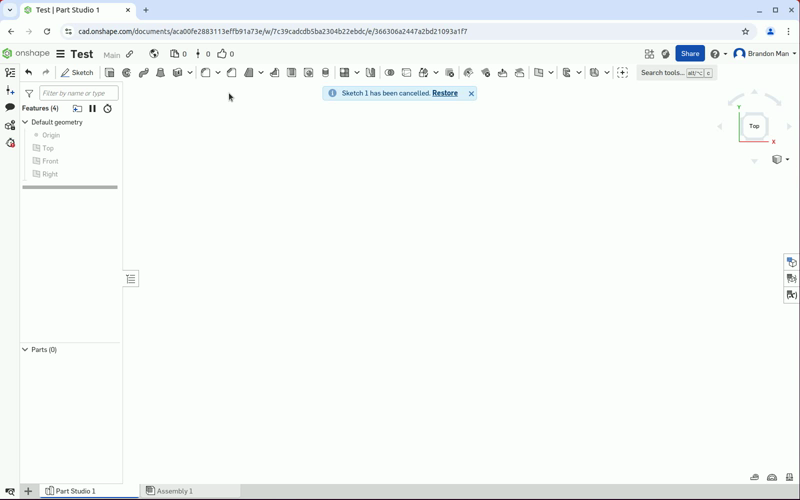
mouse_move(73, 352)
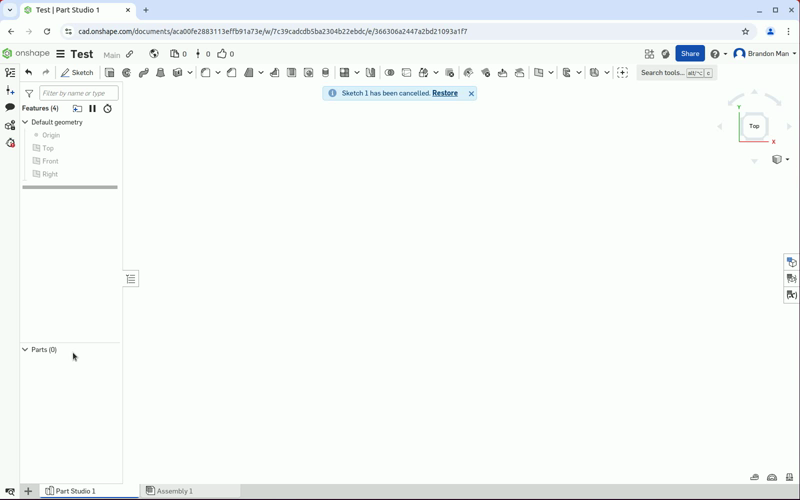
key(y)
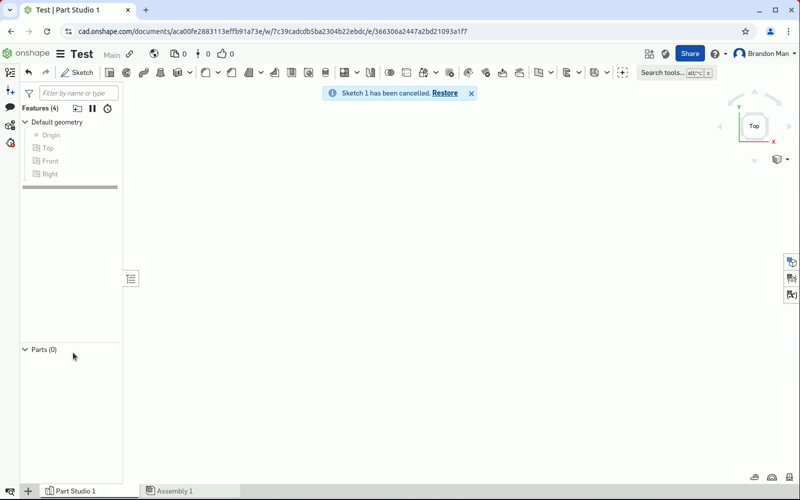
key(shift+p)
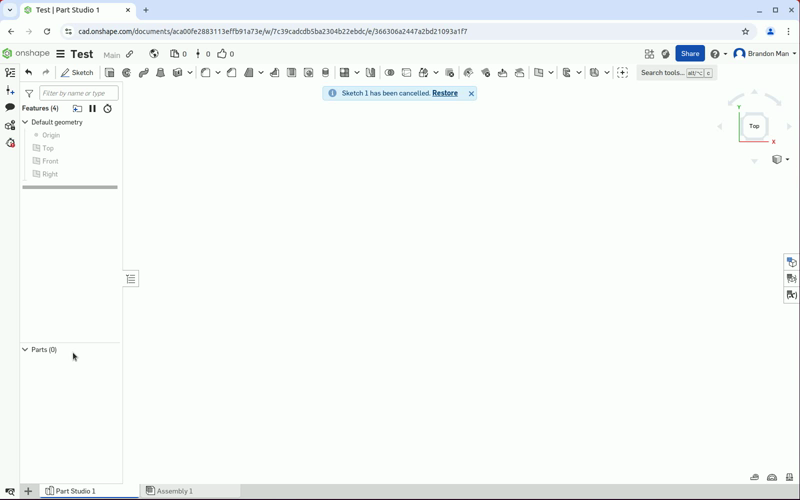
key(space)
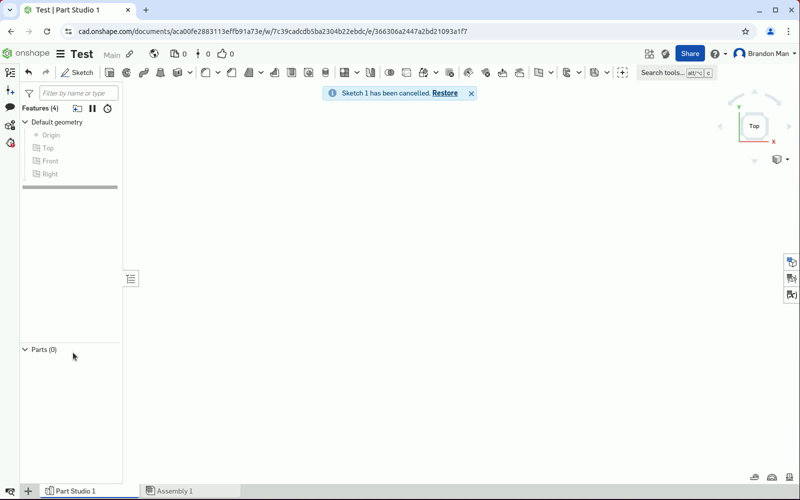
key_down(shift)
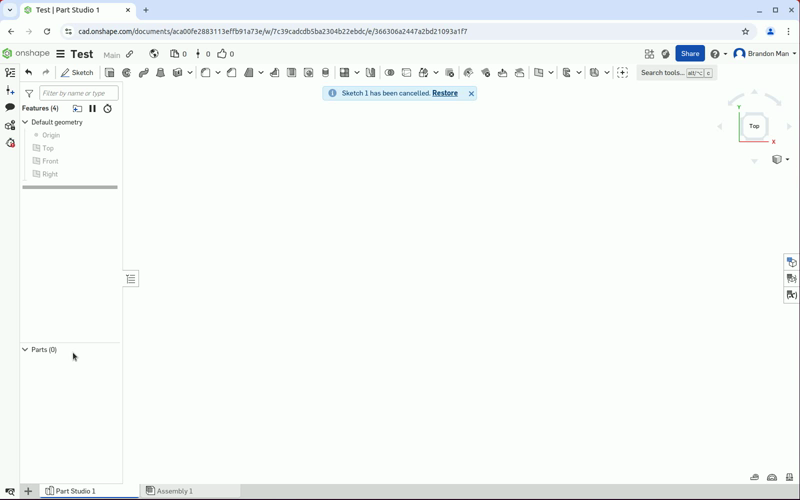
key(up)
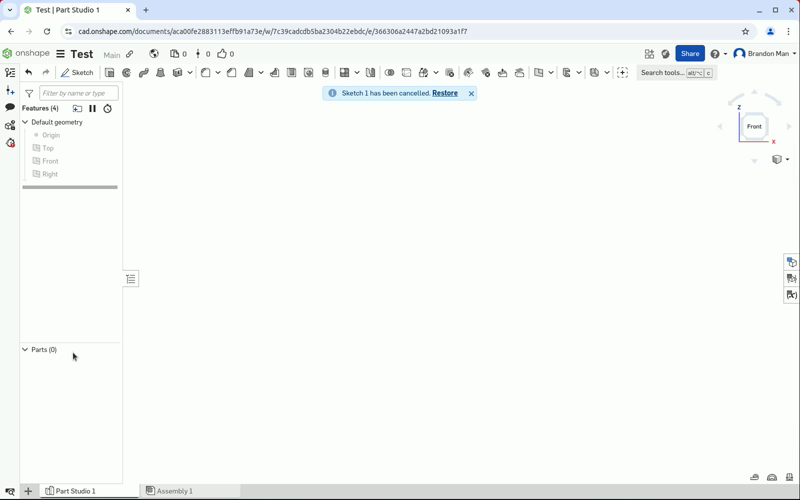
key_up(shift)
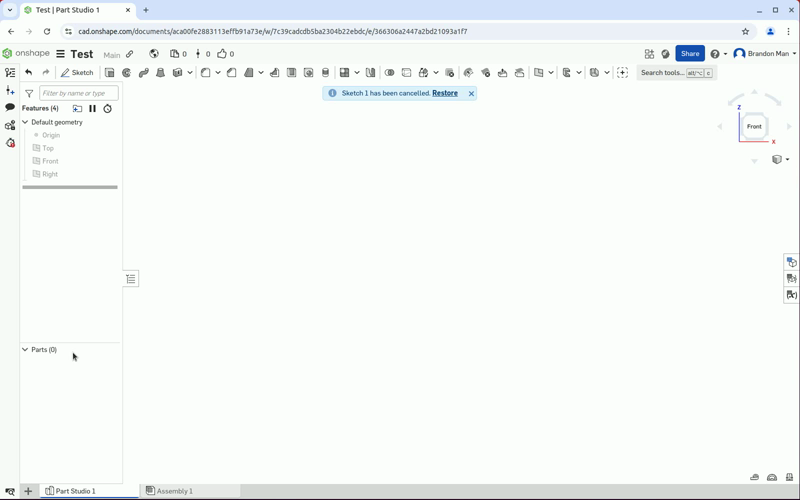
mouse_move(73, 352)
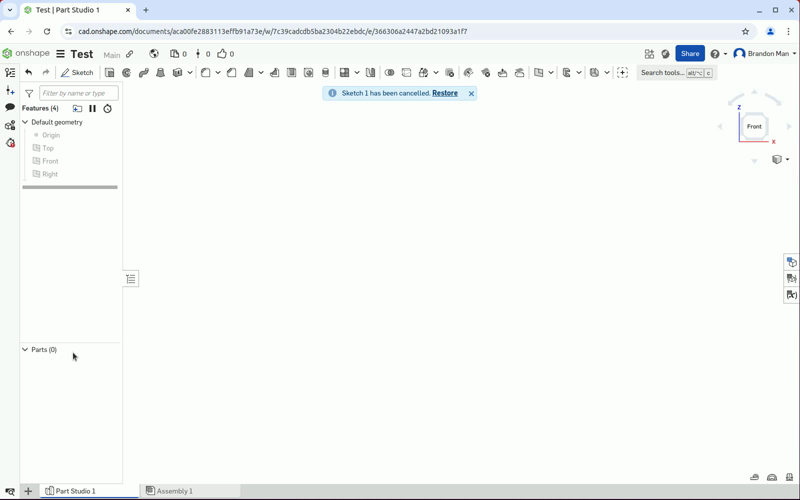
key(shift+y)
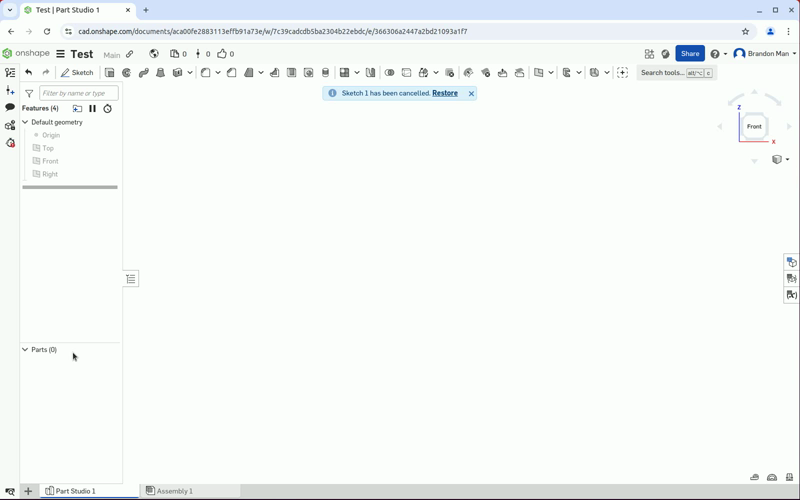
key(shift+s)
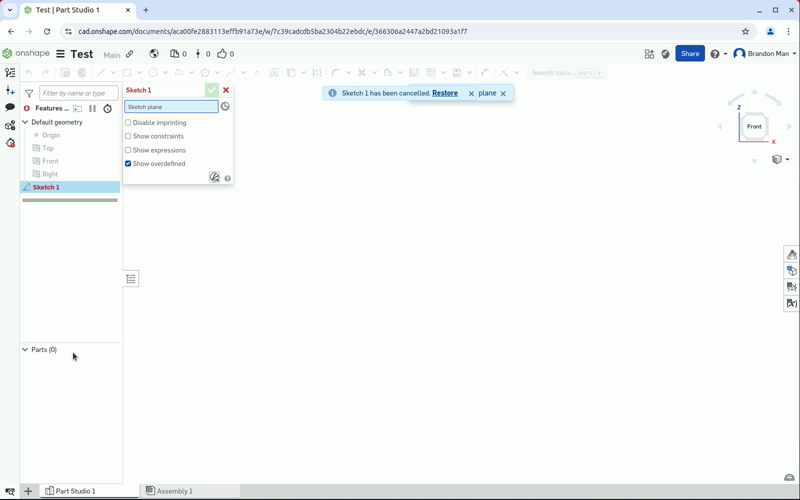
mouse_move(73, 163)
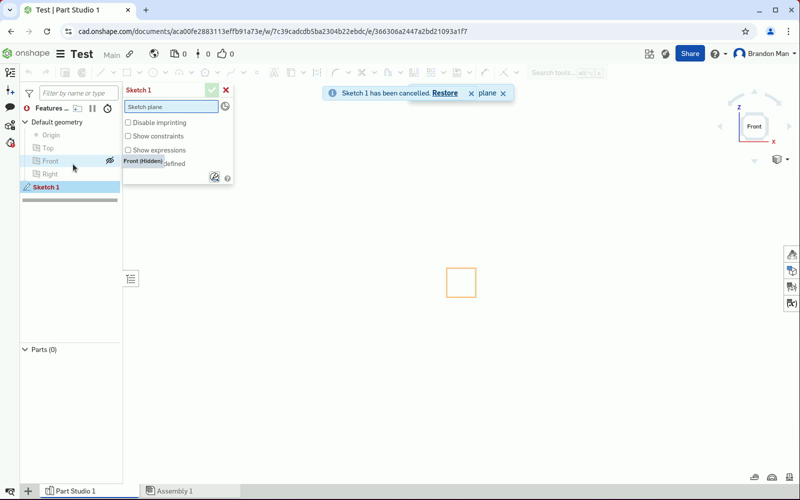
click(73, 163)
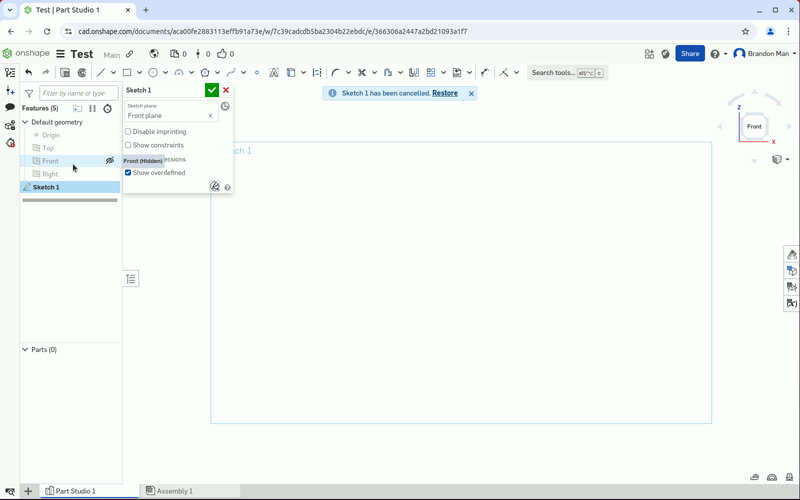
mouse_move(73, 352)
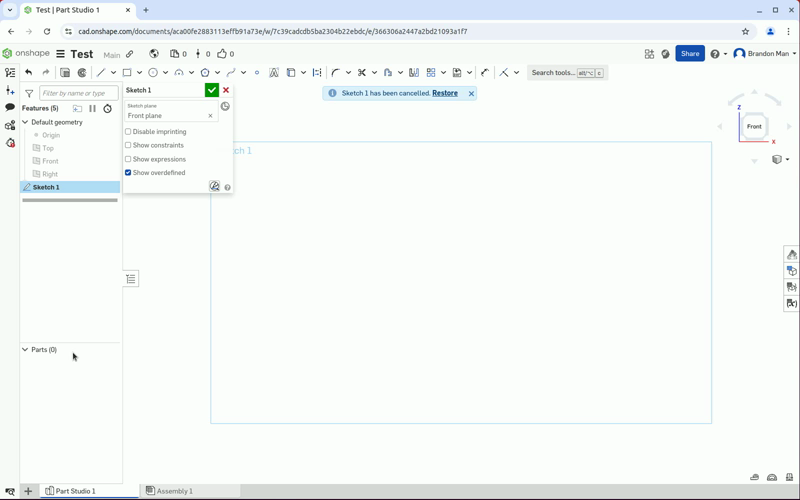
key(y)
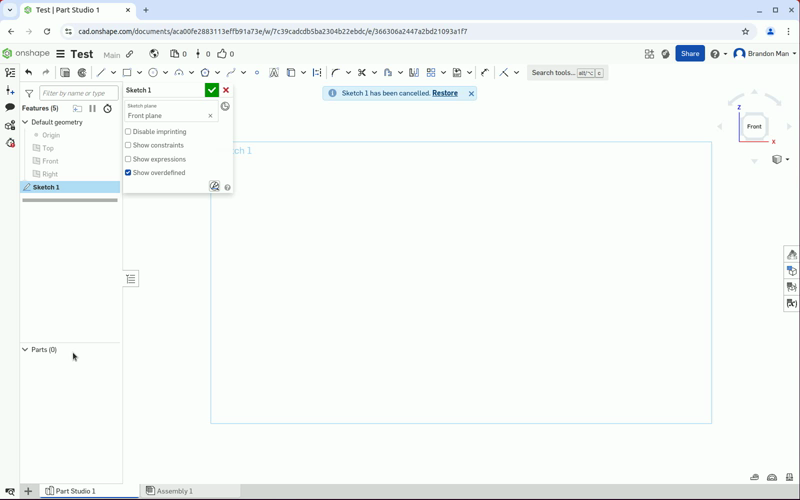
key(l)
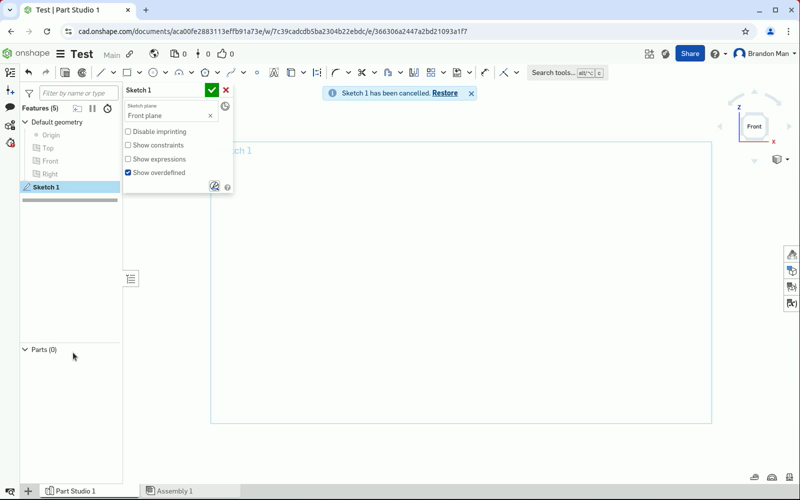
key_down(shift)
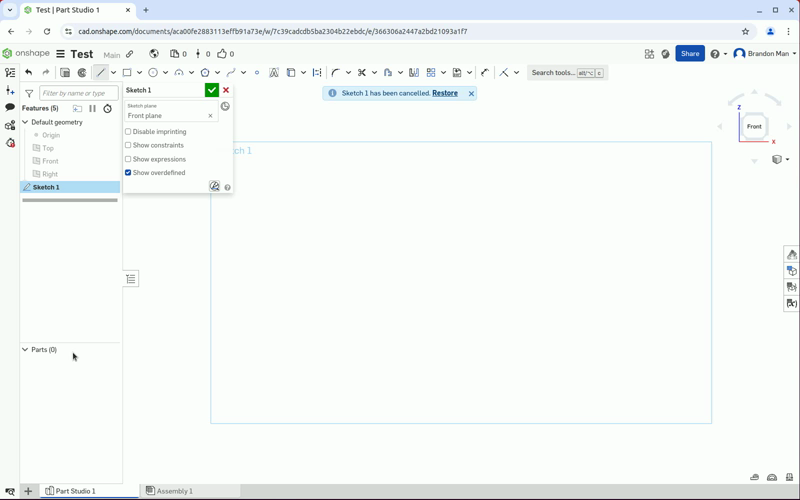
mouse_move(351, 290)
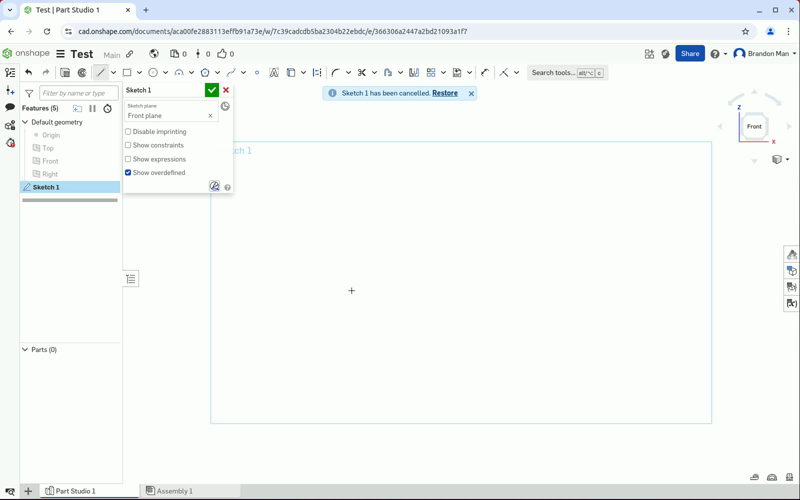
click(351, 290)
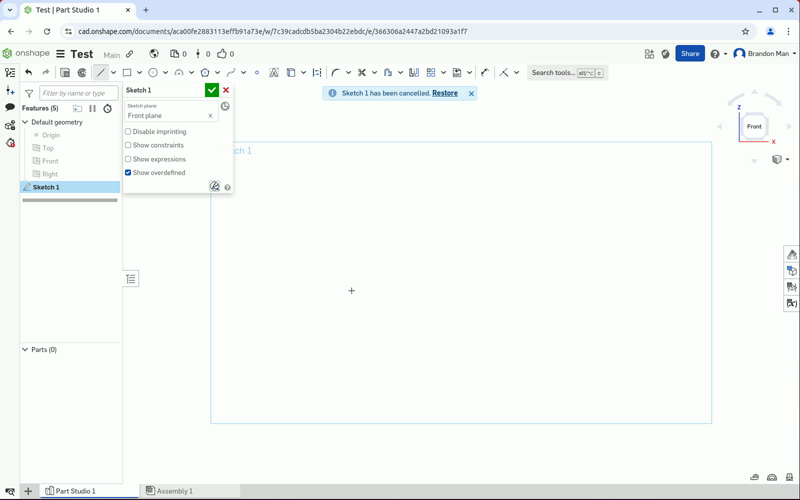
key_up(shift)
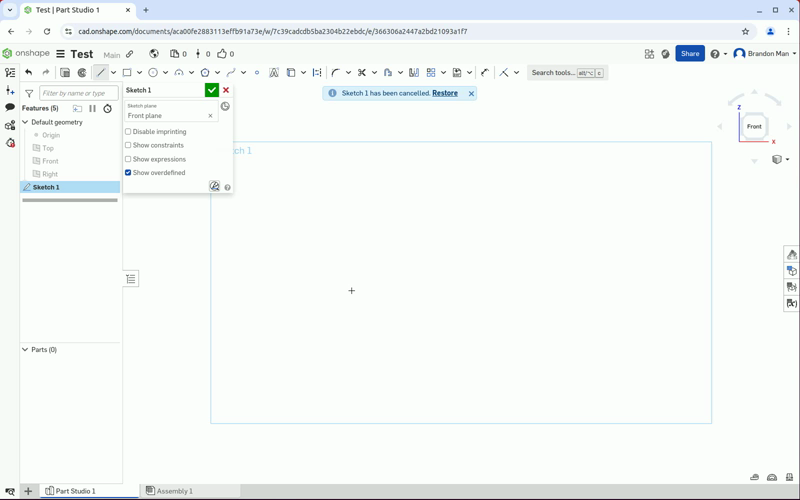
key_down(shift)
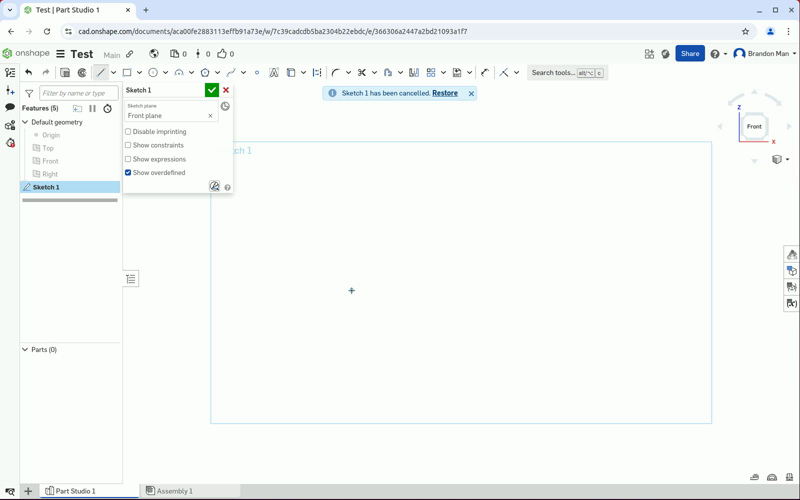
mouse_move(398, 331)
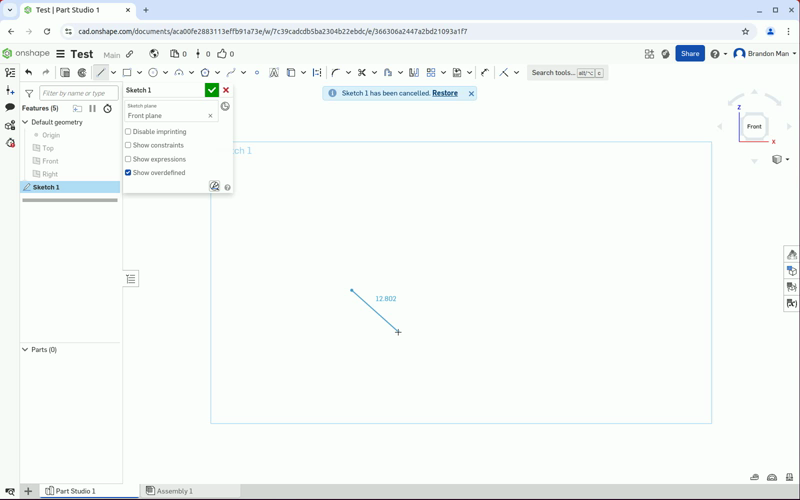
click(398, 331)
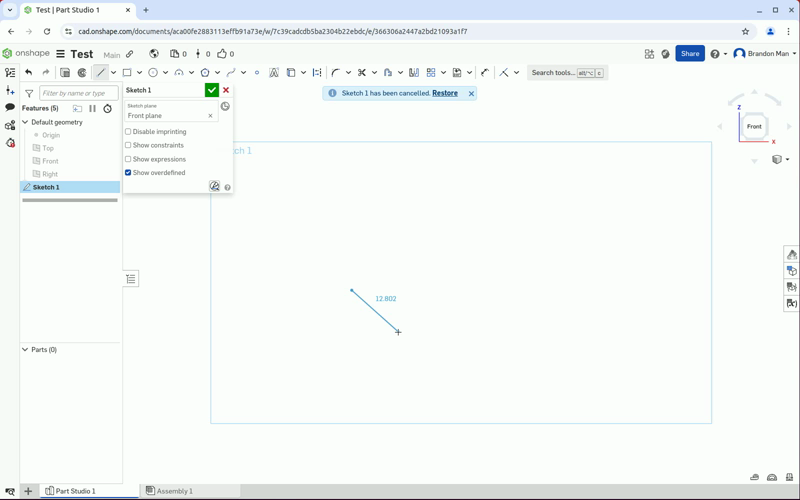
key_up(shift)
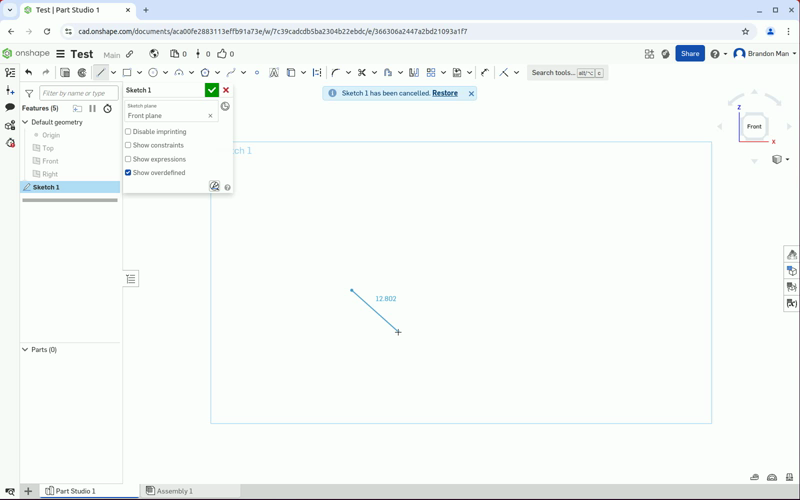
key(esc)
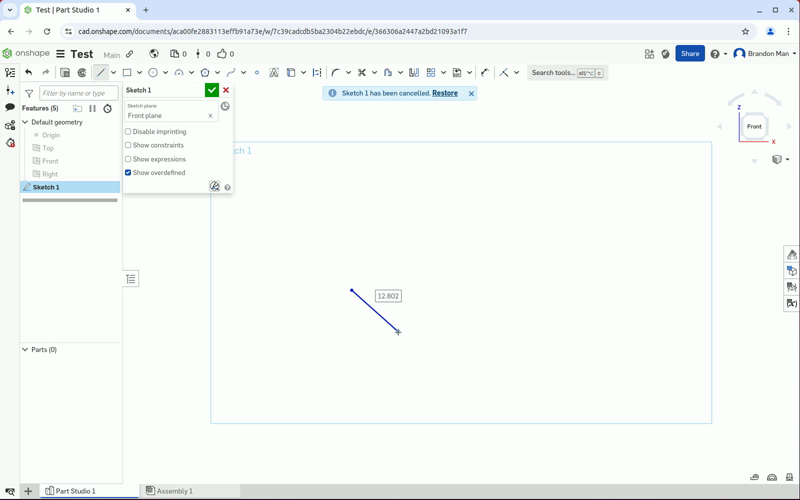
key(a)
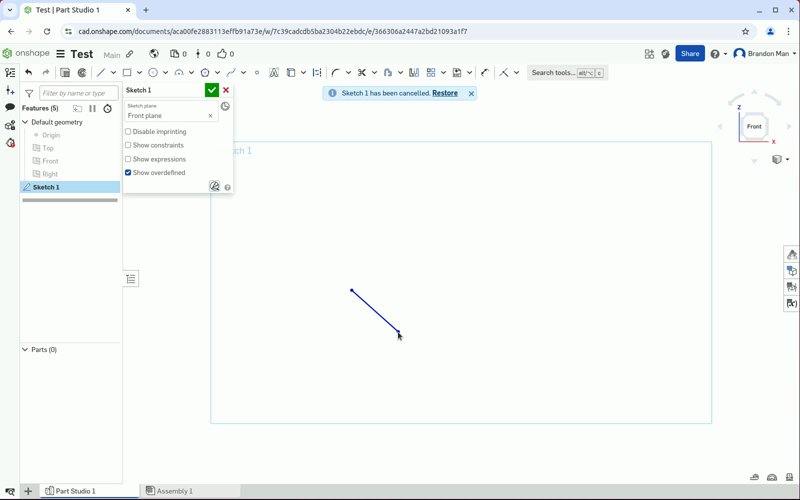
mouse_move(398, 331)
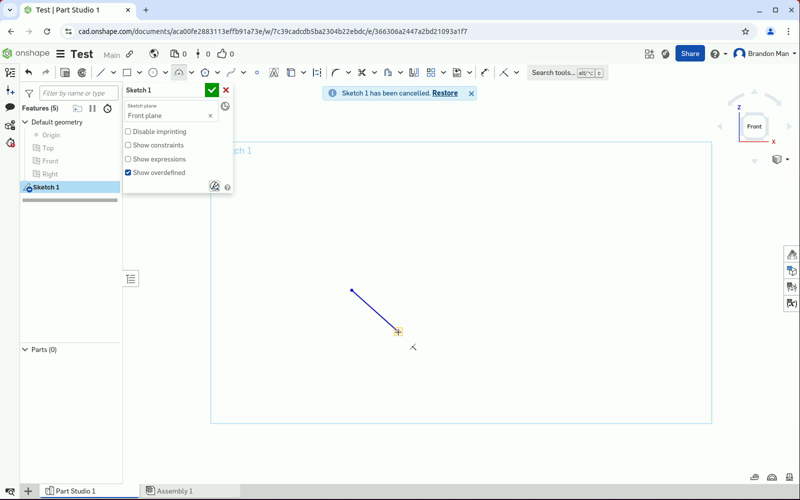
click(398, 331)
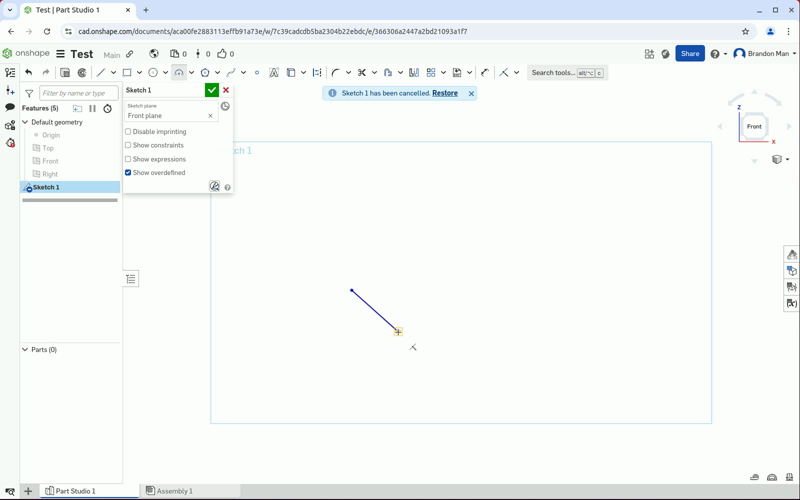
key_down(shift)
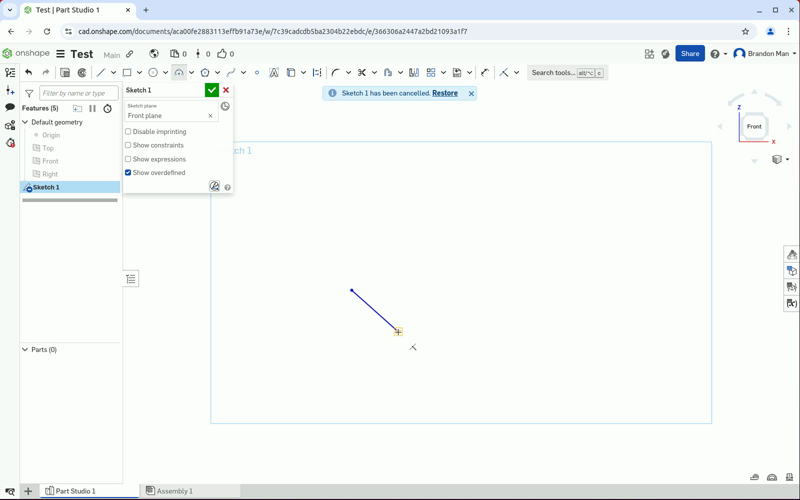
mouse_move(404, 333)
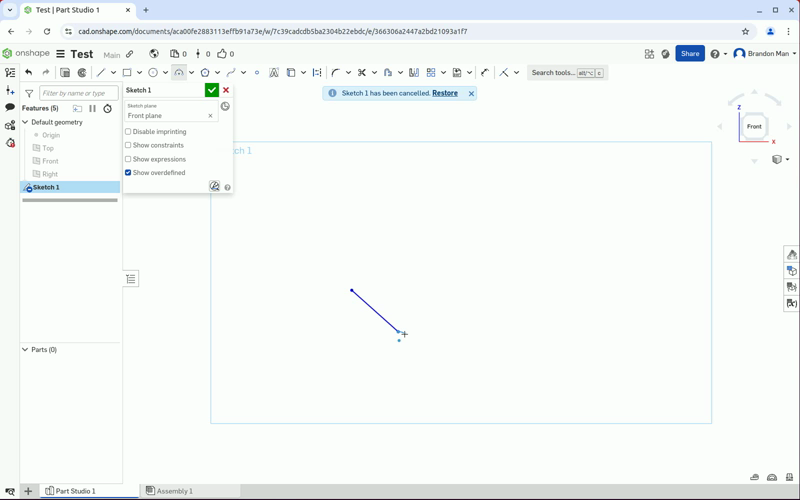
scroll(6)
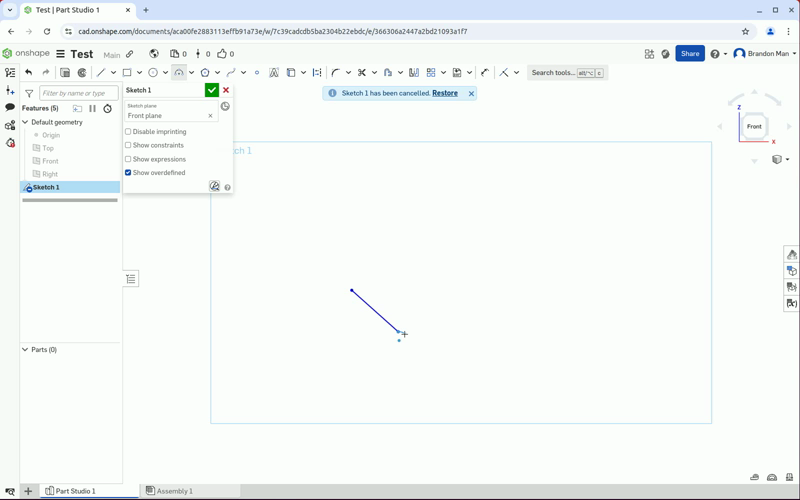
scroll(6)
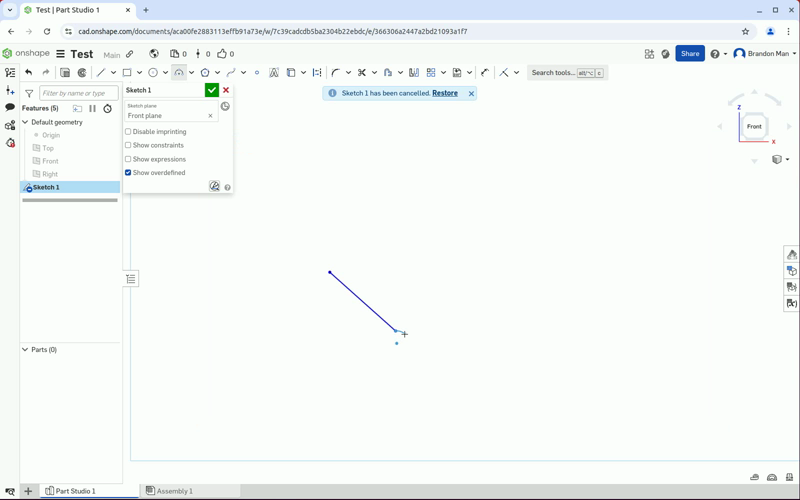
scroll(6)
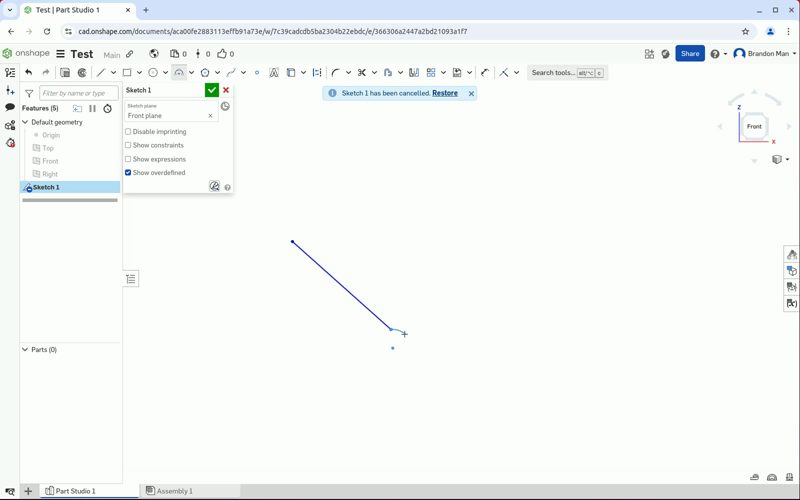
scroll(6)
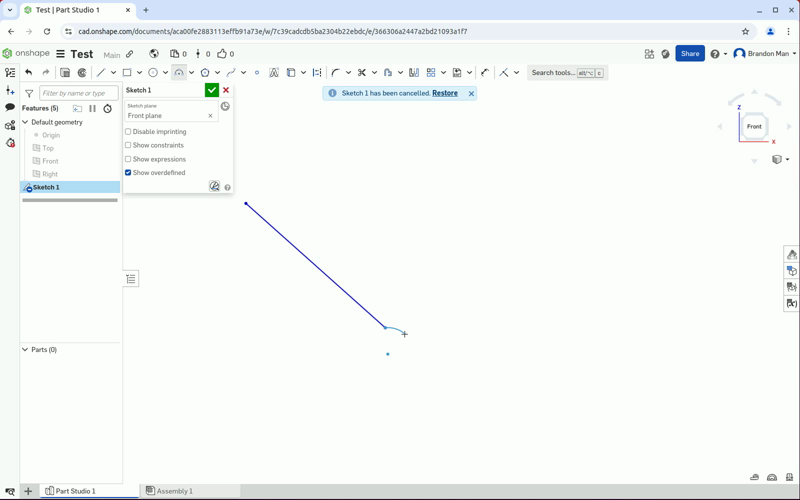
scroll(6)
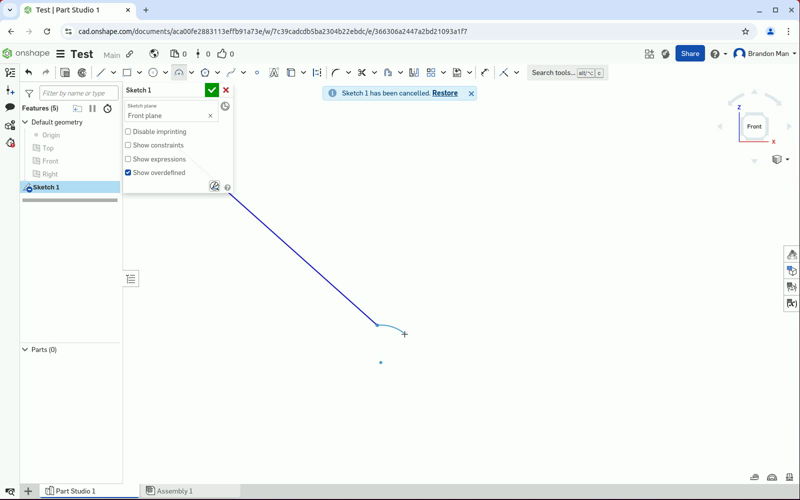
scroll(6)
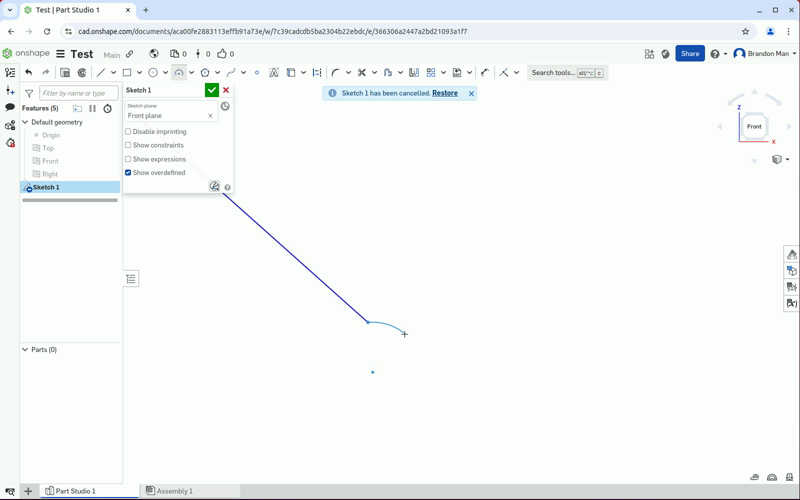
scroll(6)
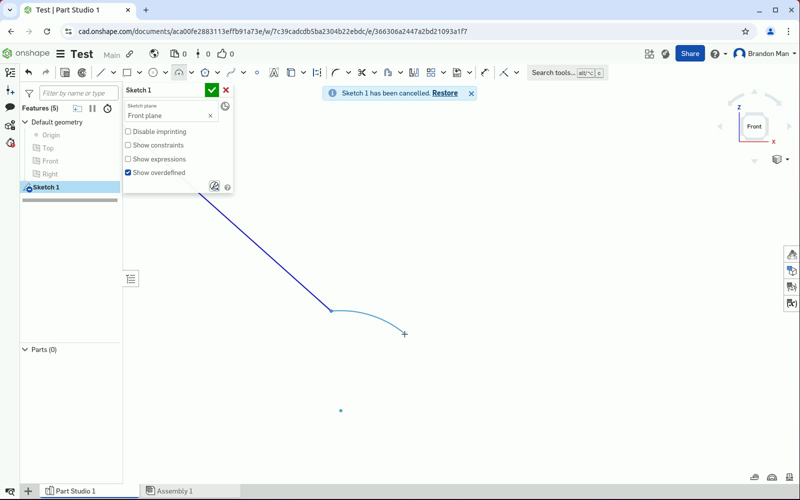
click(404, 333)
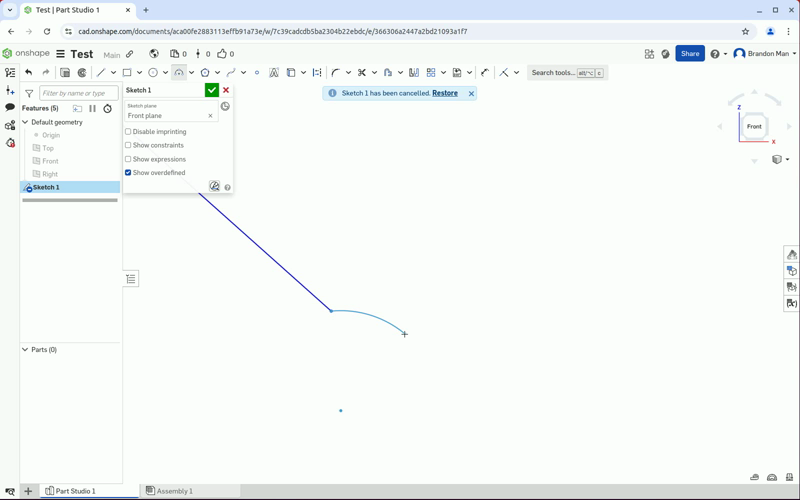
scroll(-6)
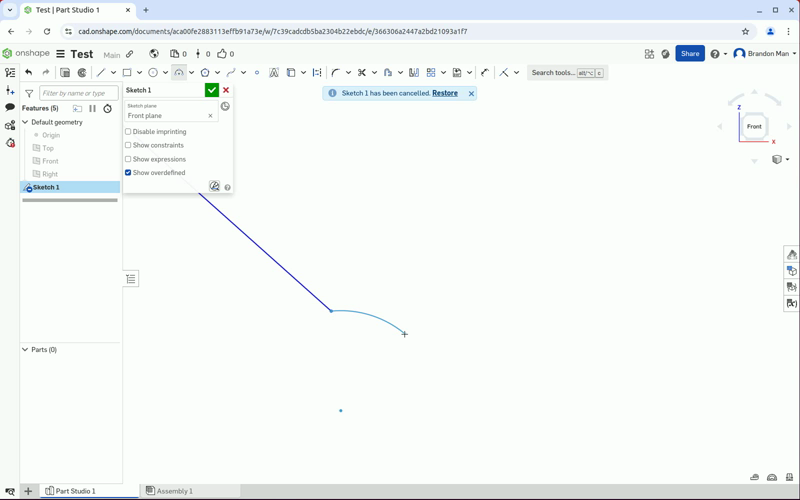
scroll(-6)
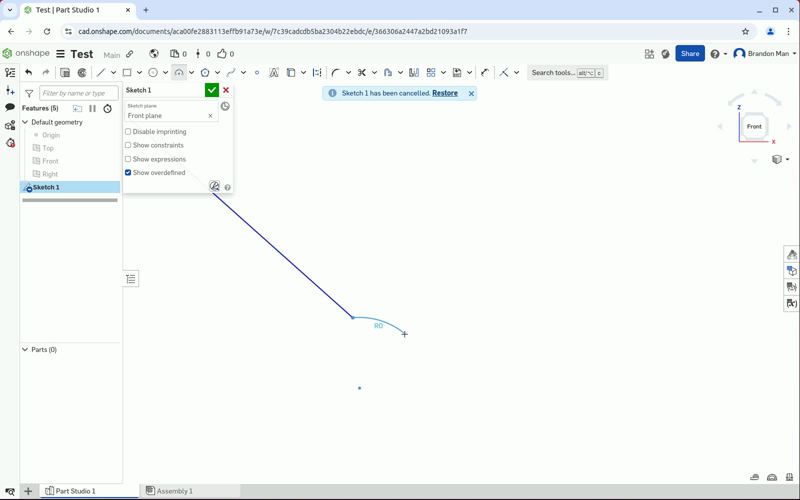
scroll(-6)
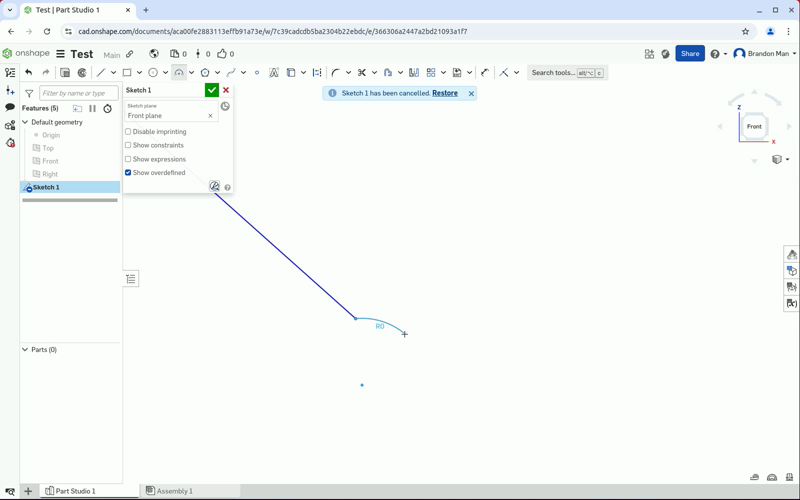
scroll(-6)
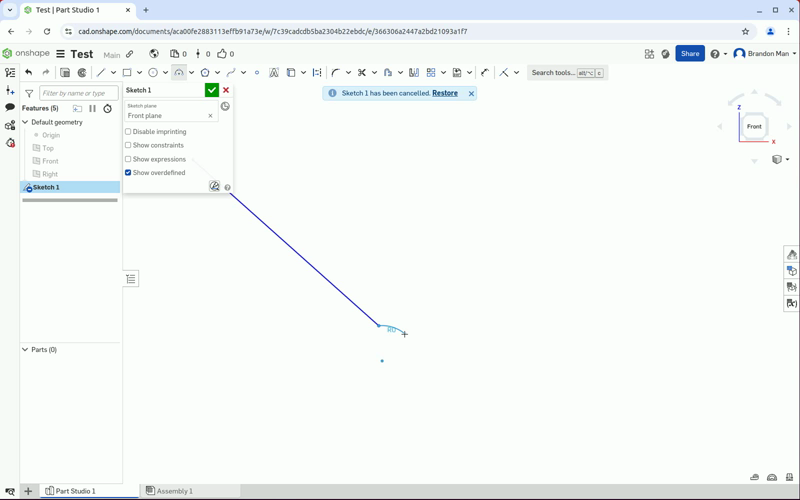
scroll(-6)
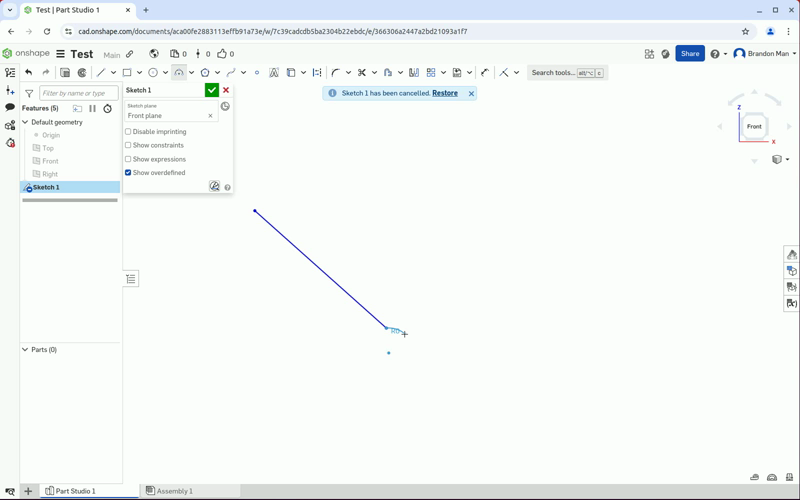
scroll(-6)
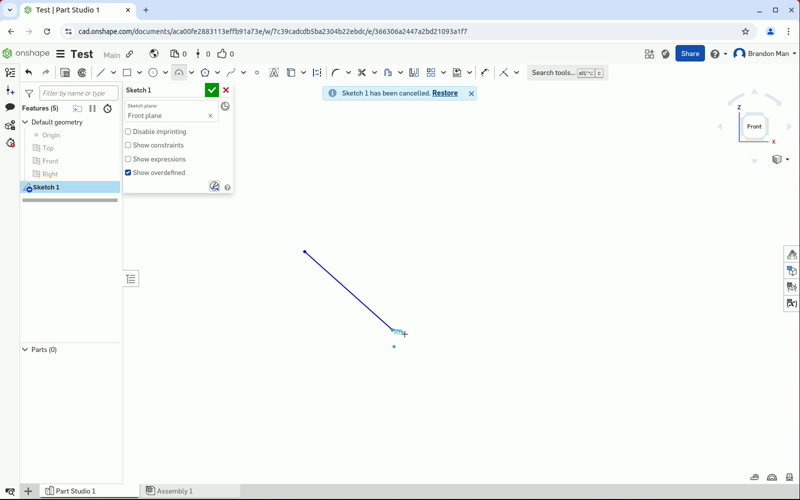
scroll(-6)
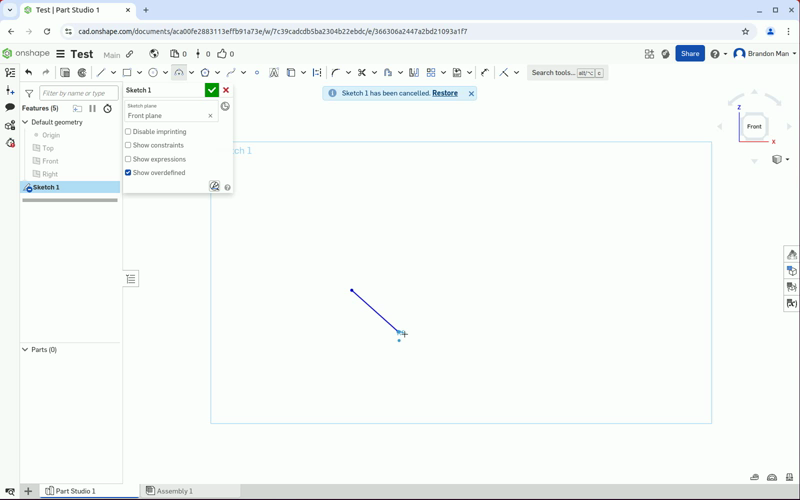
mouse_move(401, 331)
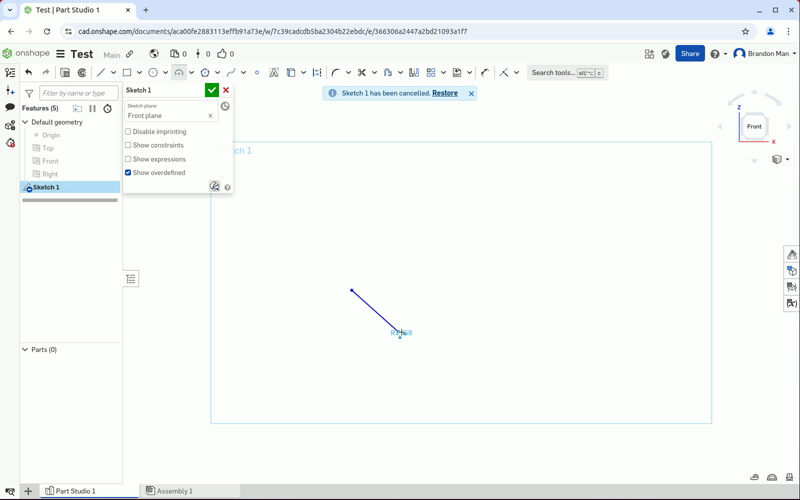
scroll(6)
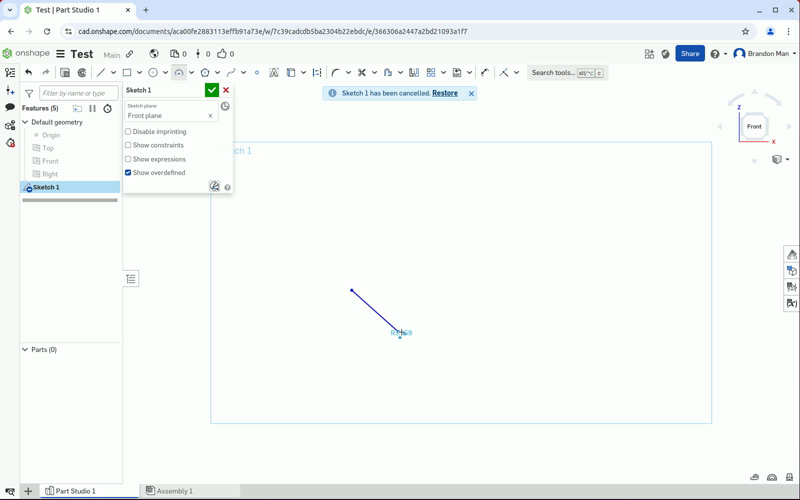
scroll(6)
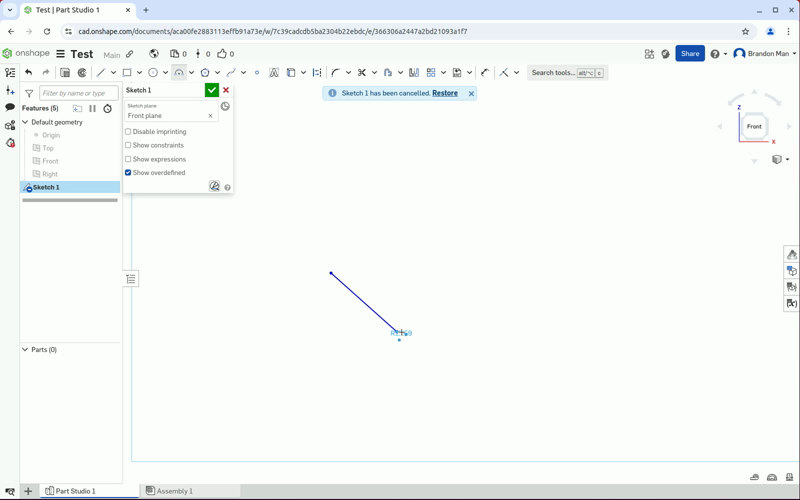
scroll(6)
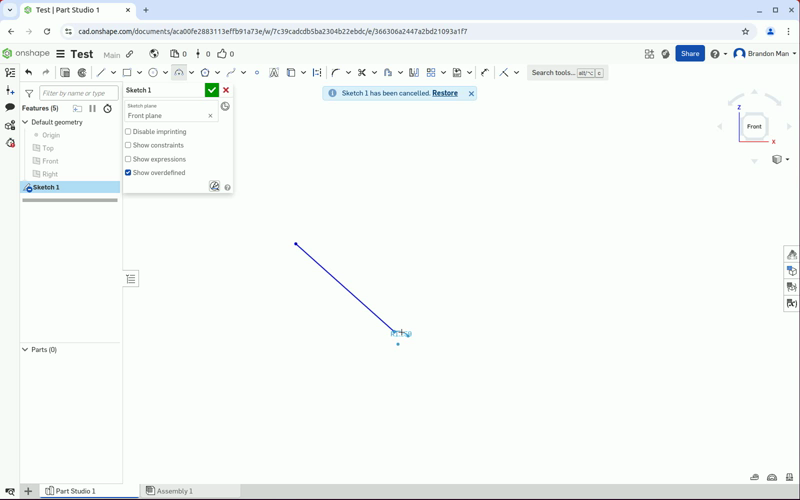
scroll(6)
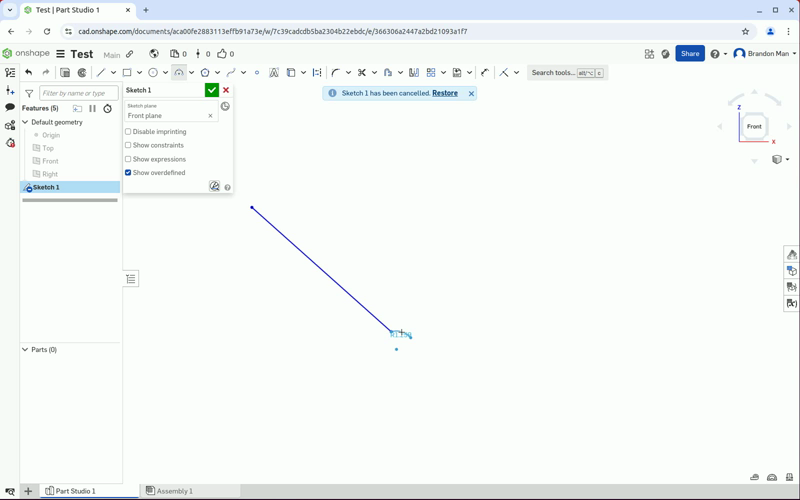
scroll(6)
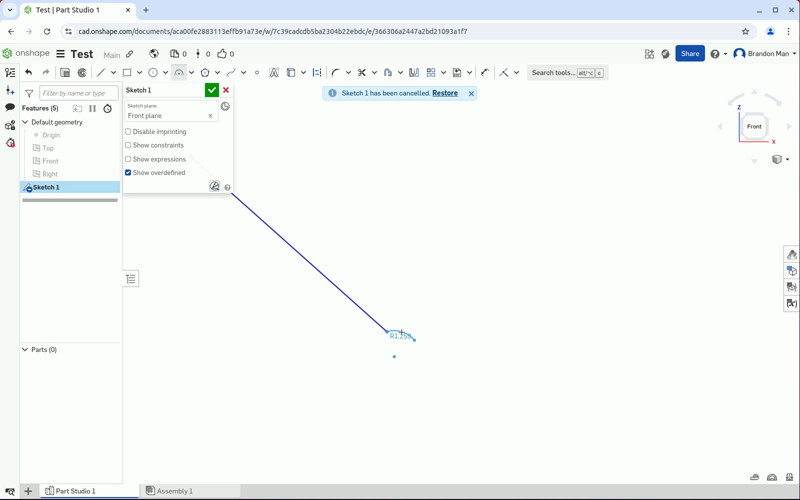
scroll(6)
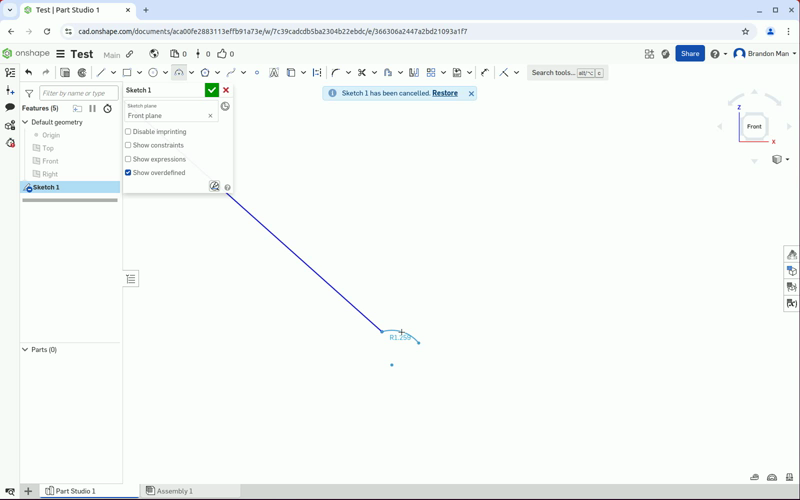
scroll(6)
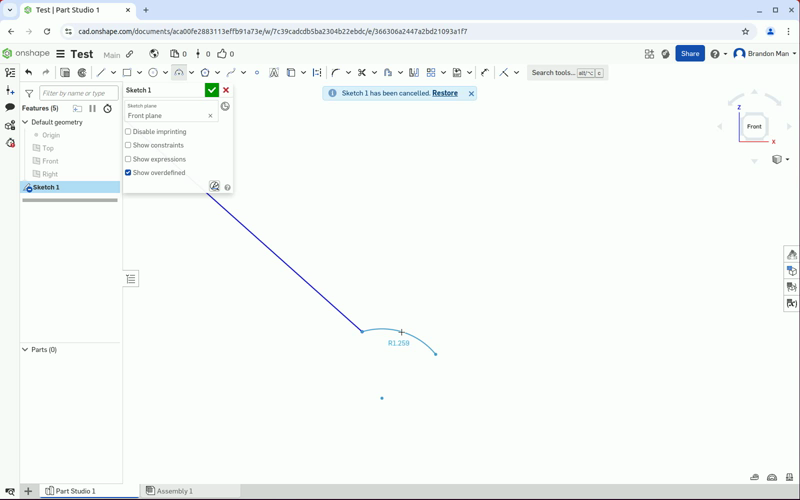
click(401, 331)
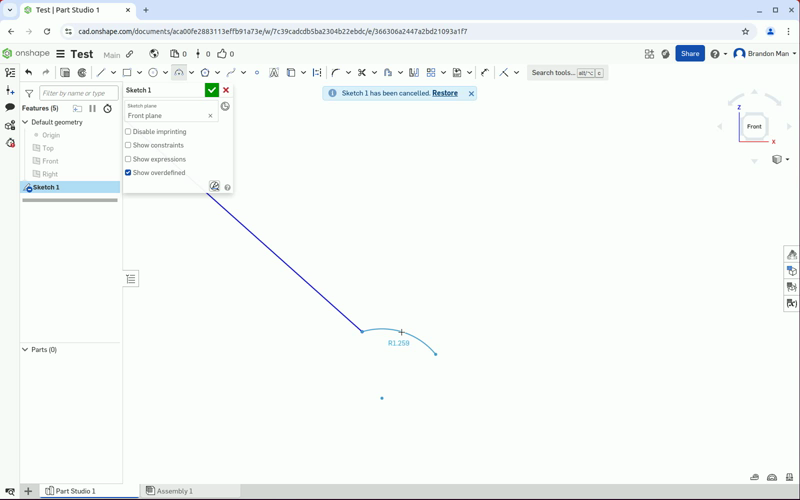
scroll(-6)
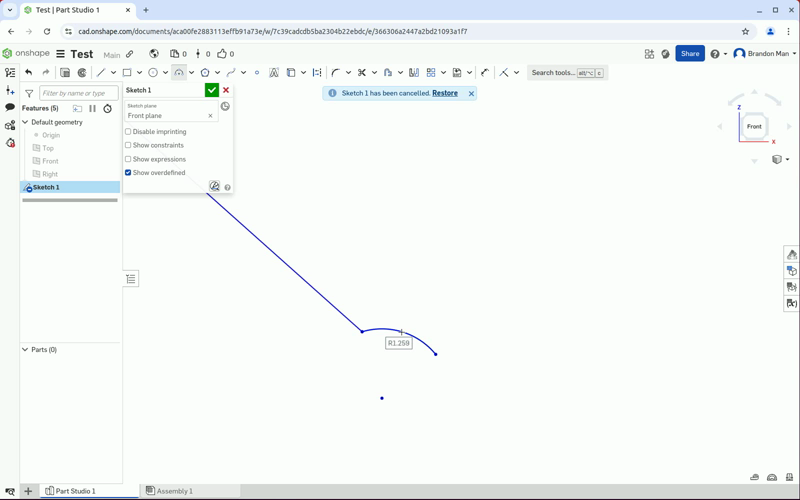
scroll(-6)
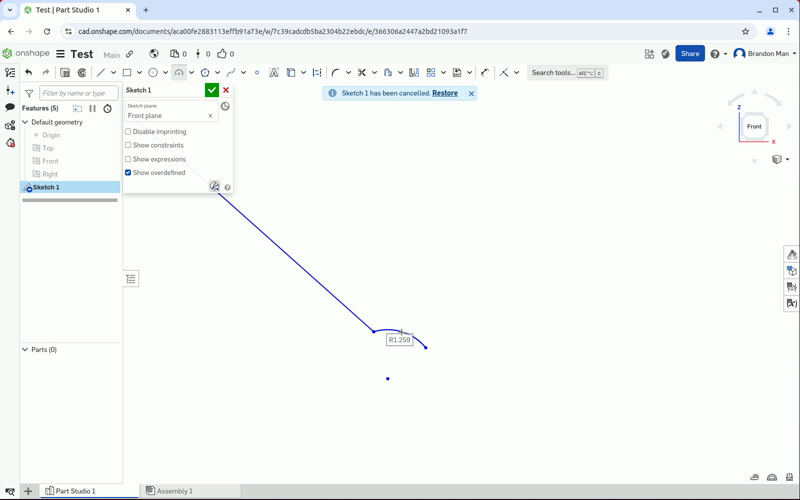
scroll(-6)
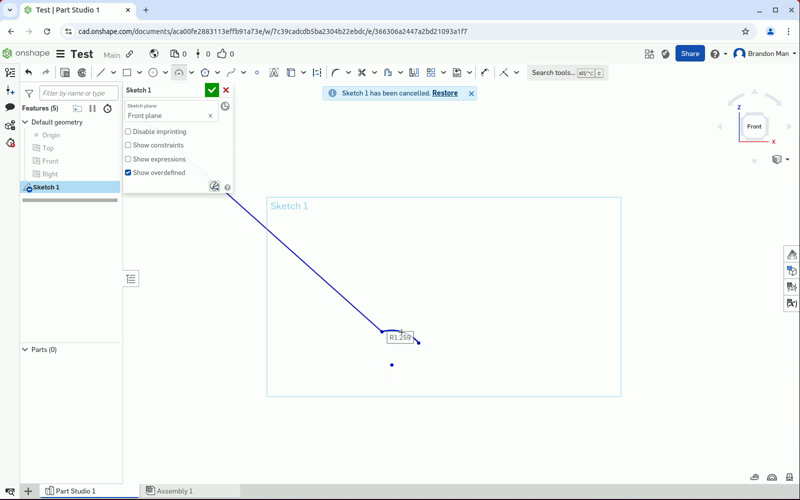
scroll(-6)
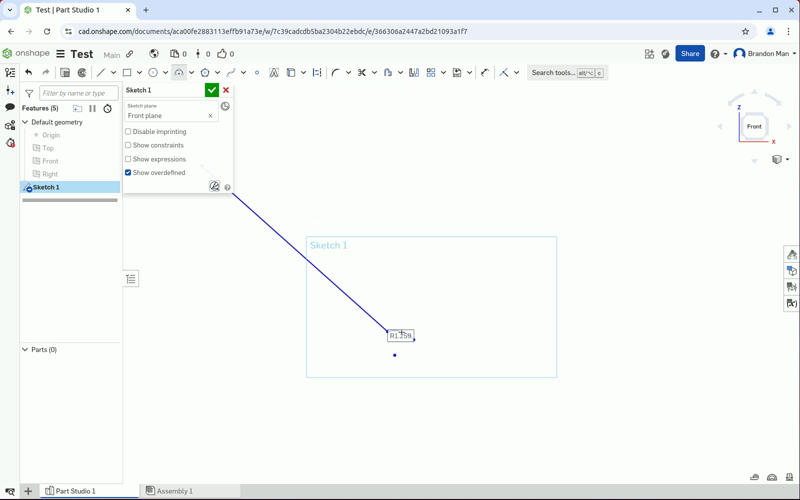
scroll(-6)
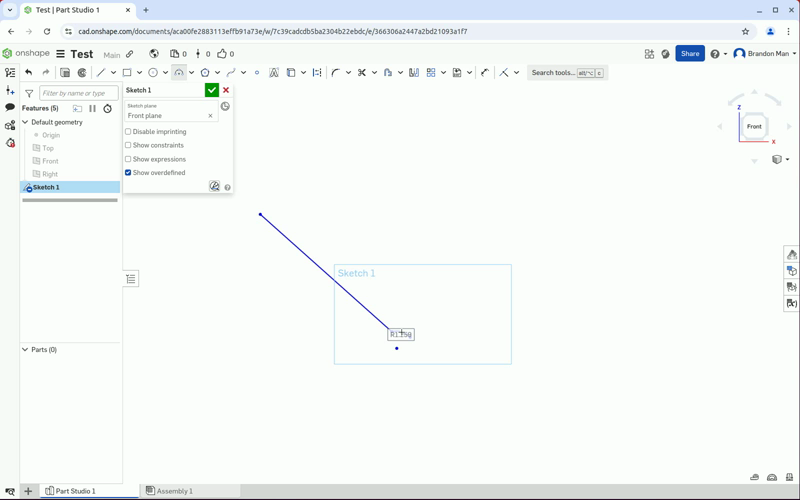
scroll(-6)
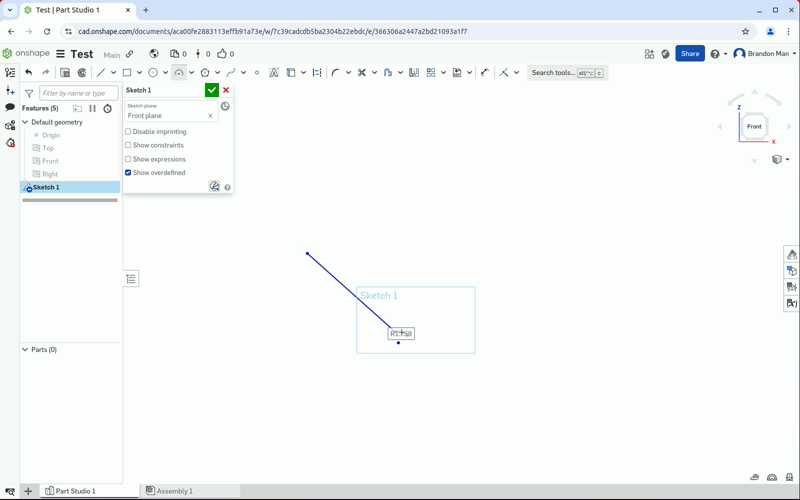
scroll(-6)
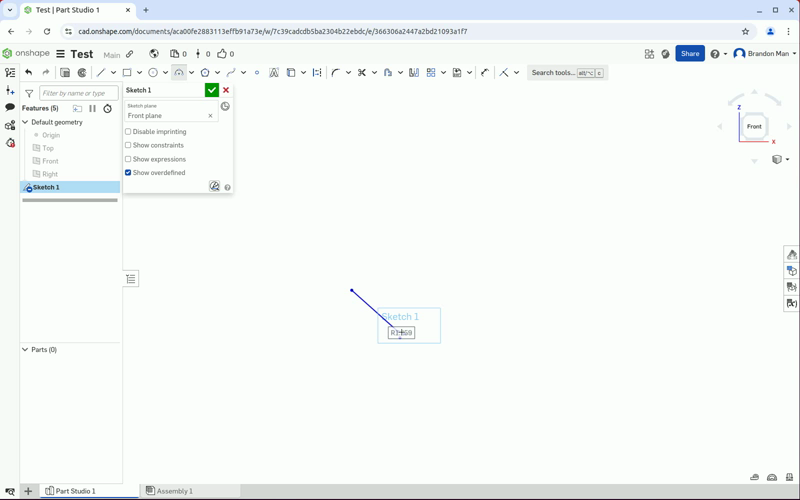
key_up(shift)
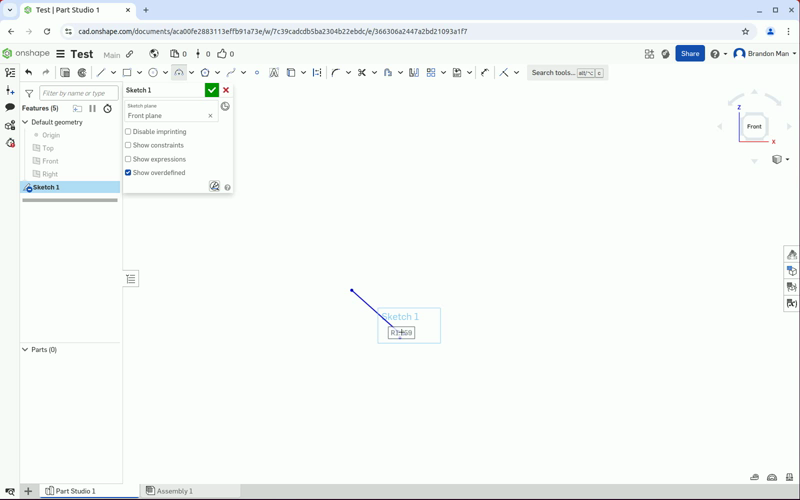
key(esc)
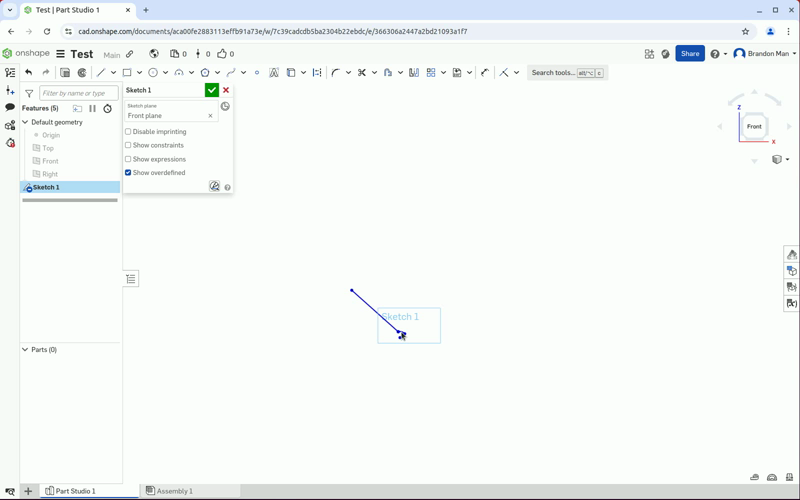
key(l)
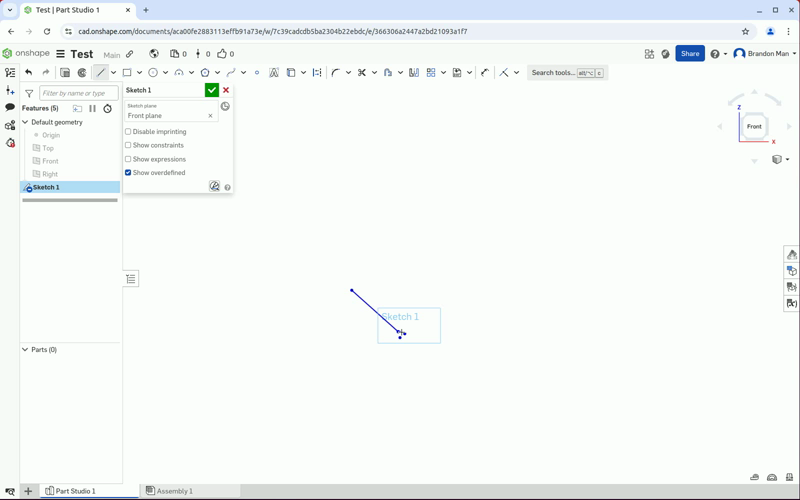
mouse_move(404, 333)
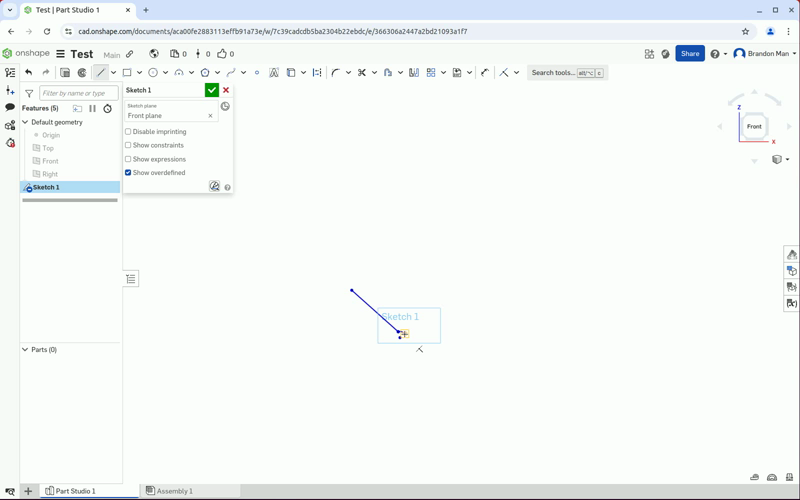
scroll(6)
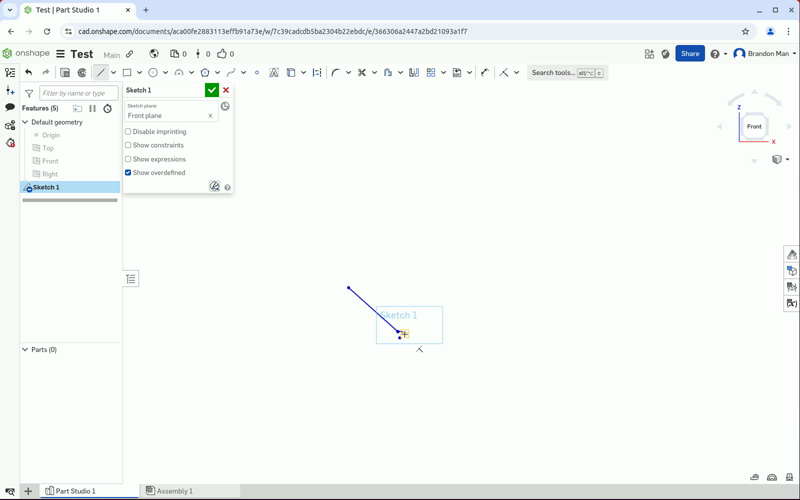
scroll(6)
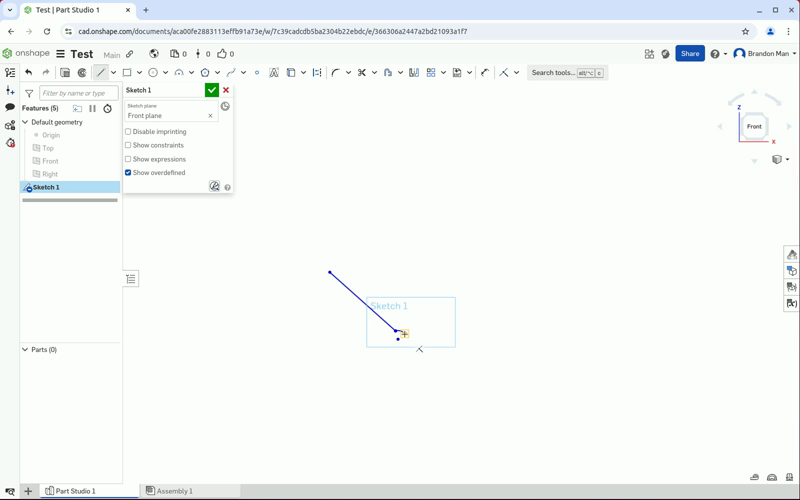
scroll(6)
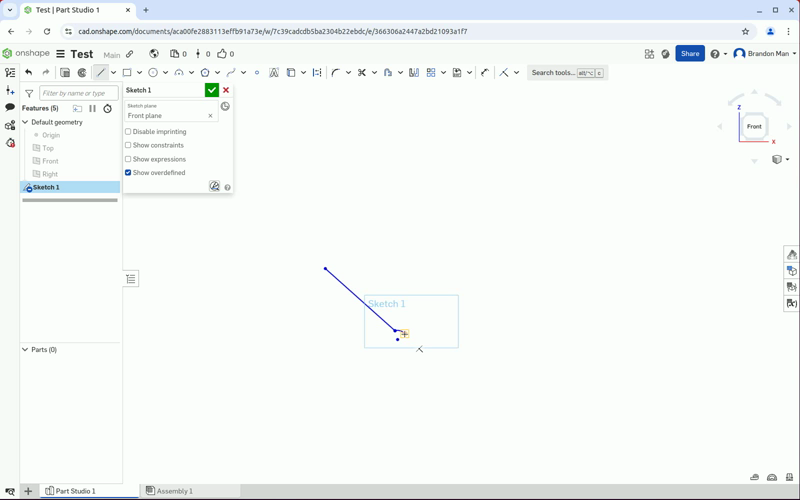
scroll(6)
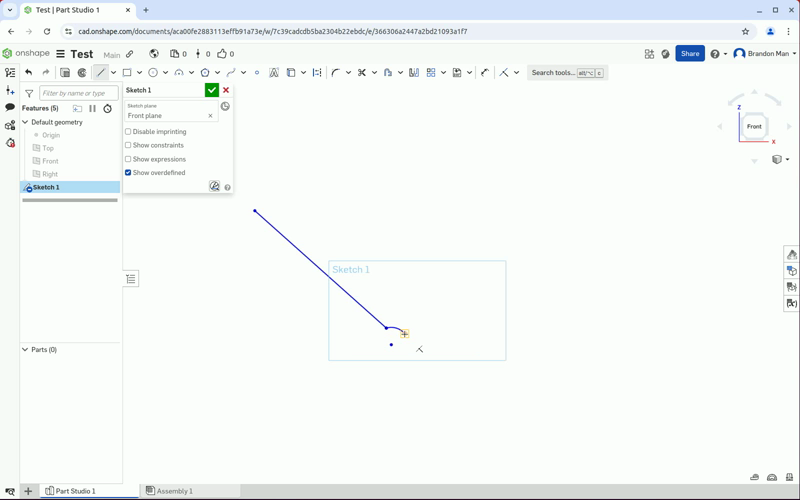
scroll(6)
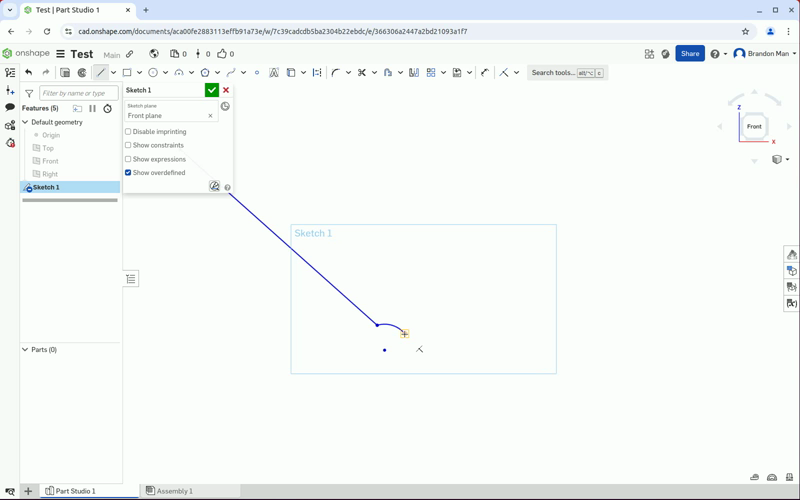
scroll(6)
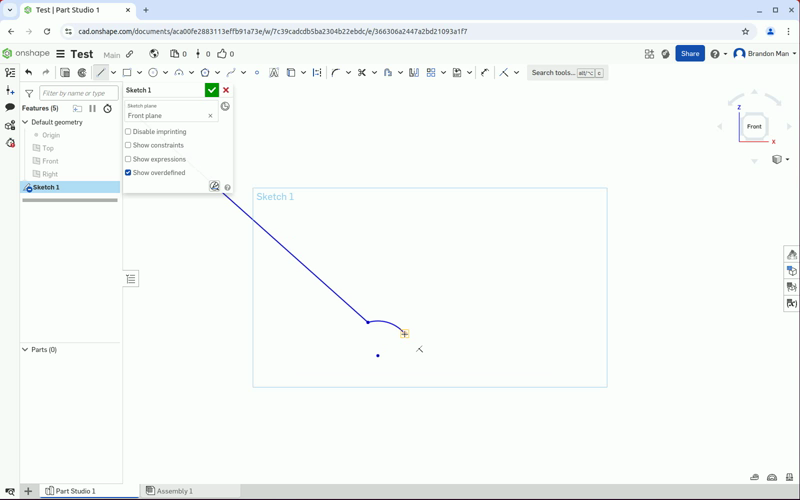
scroll(6)
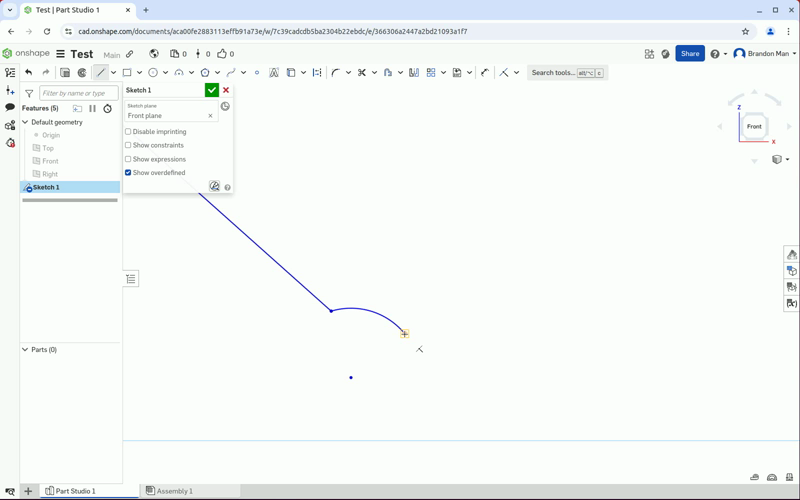
click(404, 333)
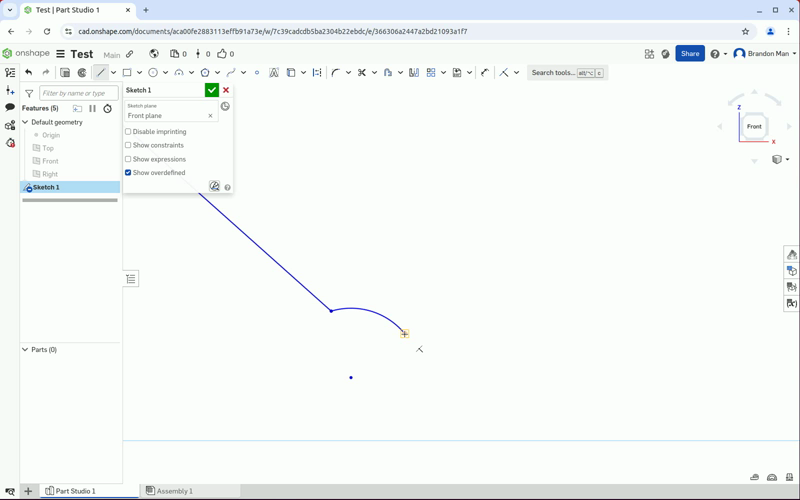
scroll(-6)
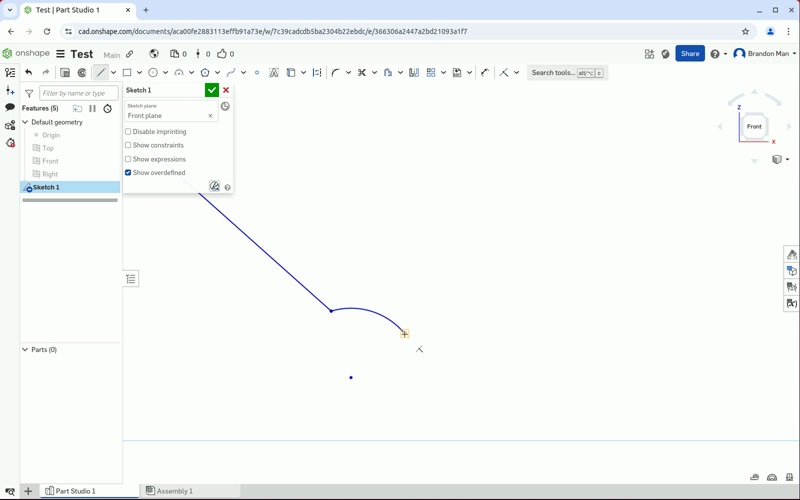
scroll(-6)
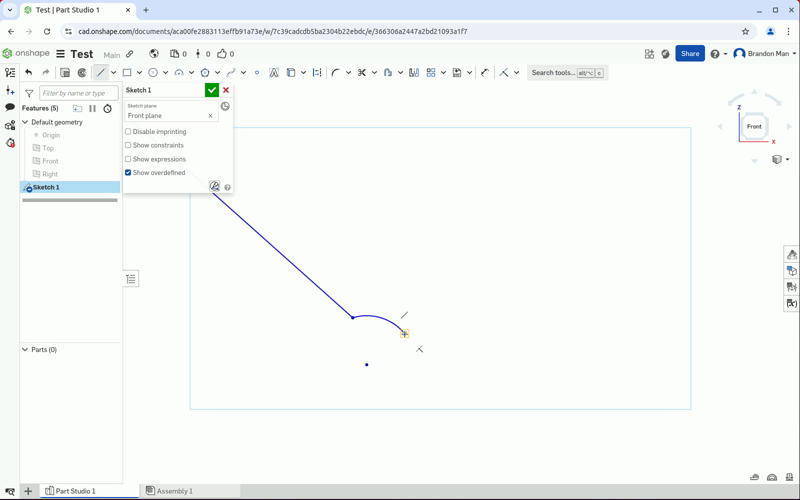
scroll(-6)
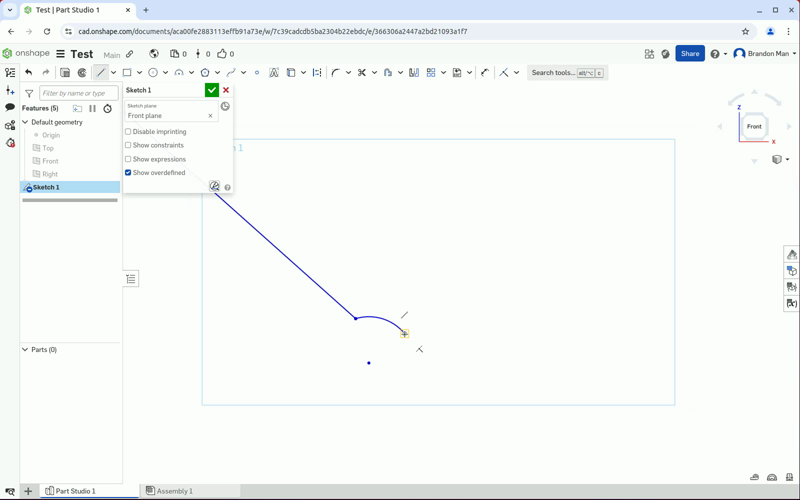
scroll(-6)
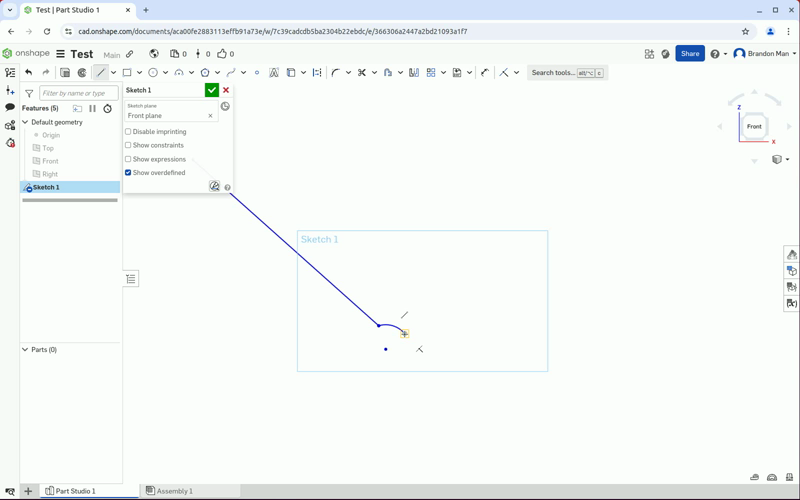
scroll(-6)
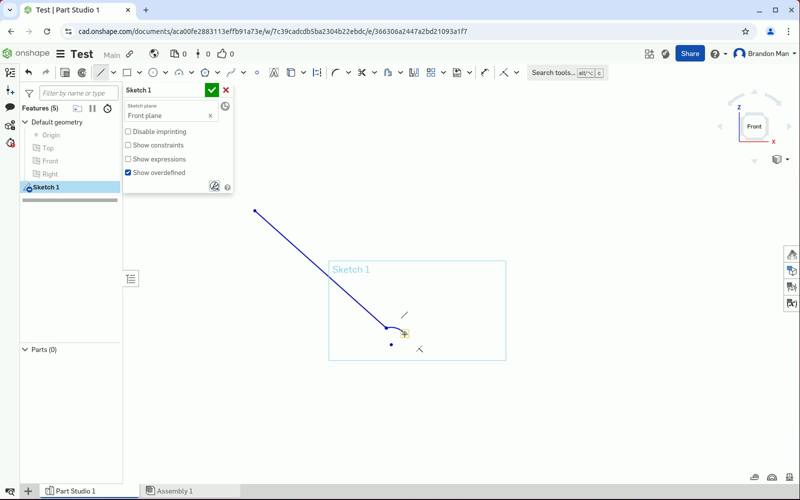
scroll(-6)
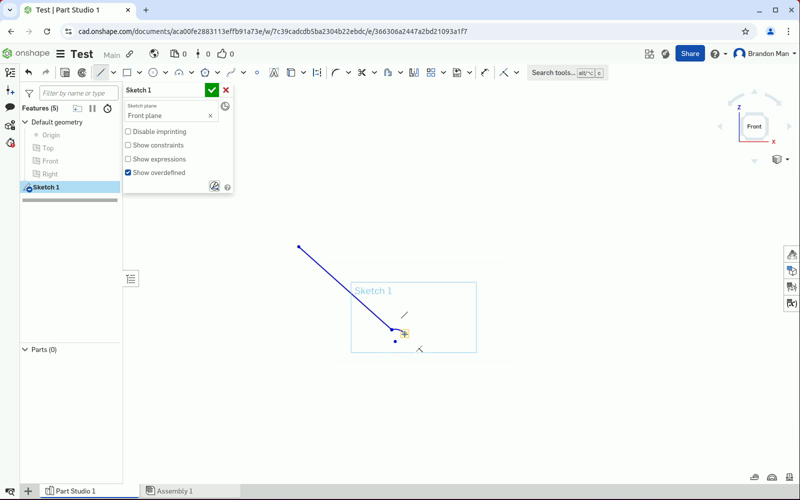
scroll(-6)
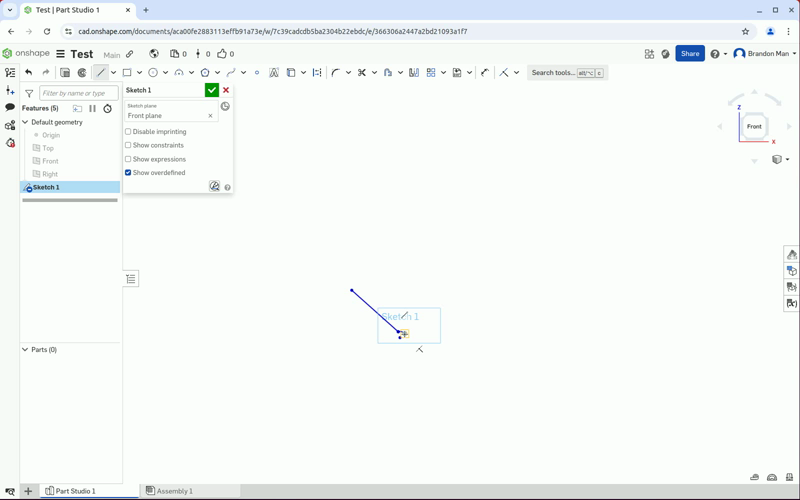
key_down(shift)
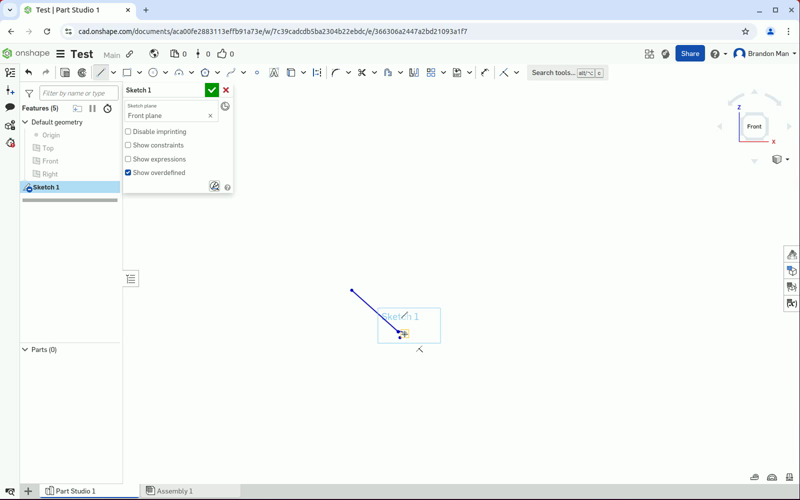
mouse_move(434, 333)
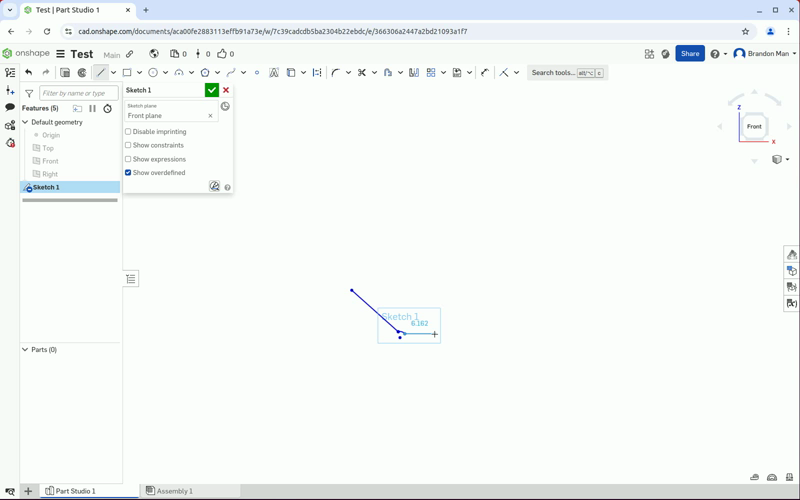
mouse_move(460, 333)
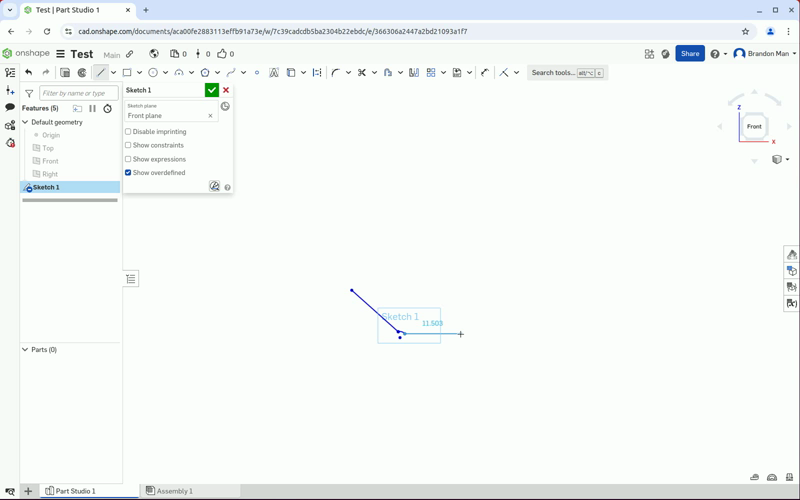
click(460, 333)
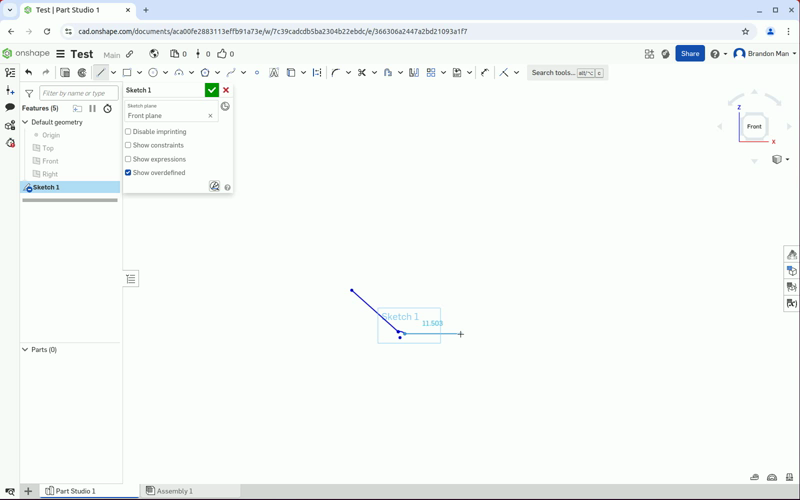
key_up(shift)
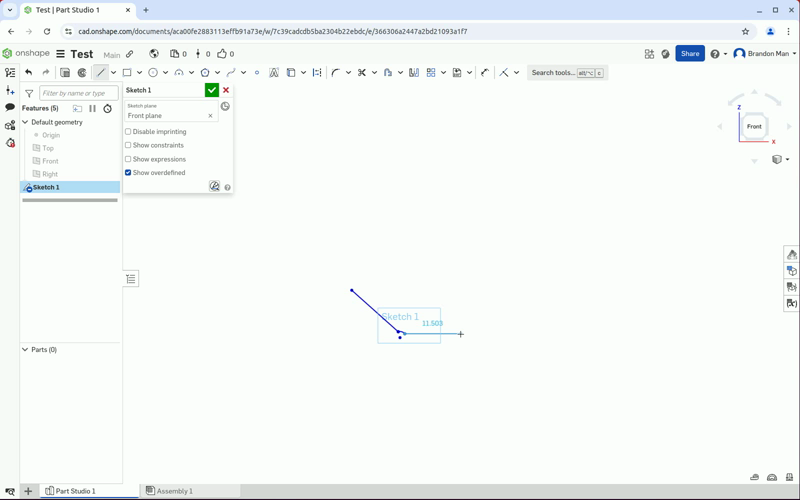
key_down(shift)
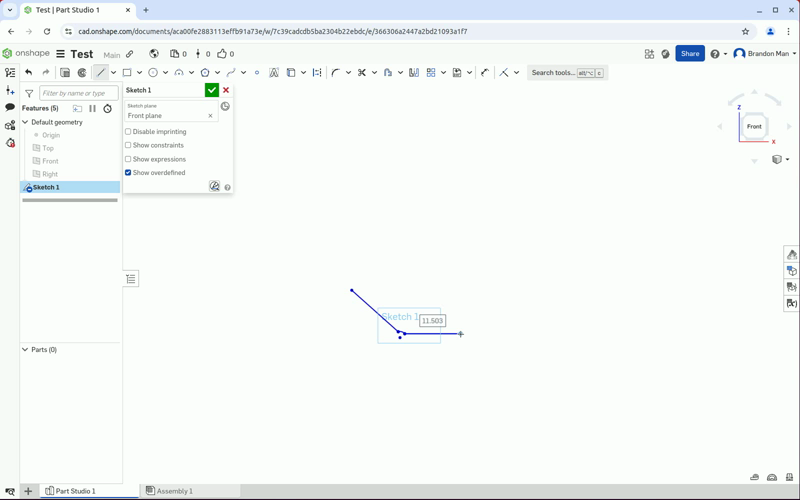
mouse_move(490, 333)
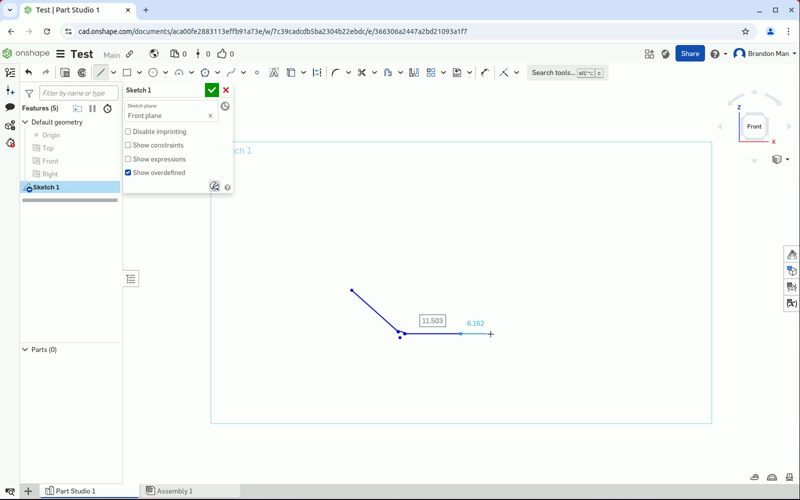
mouse_move(514, 333)
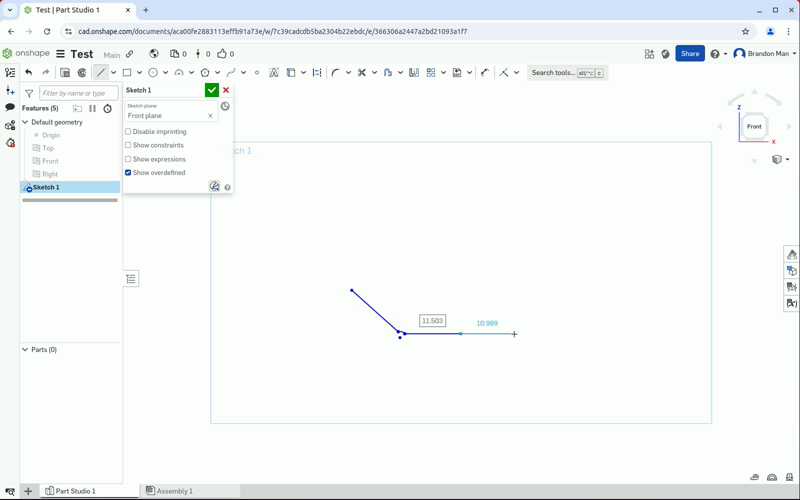
click(514, 333)
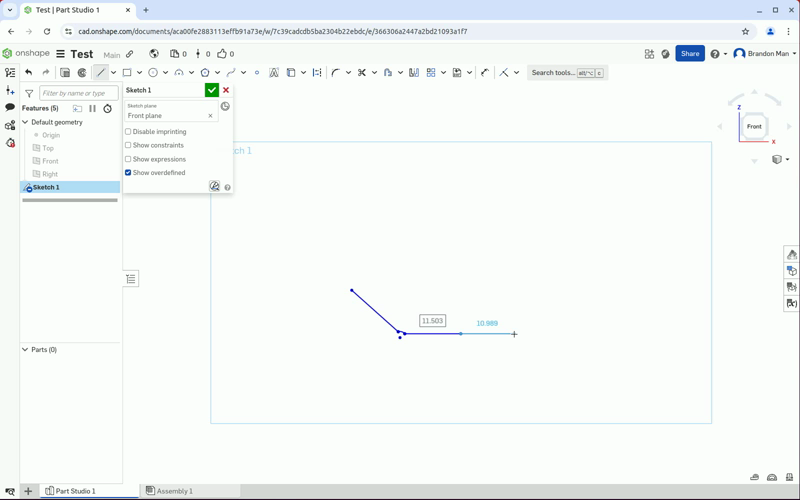
key_up(shift)
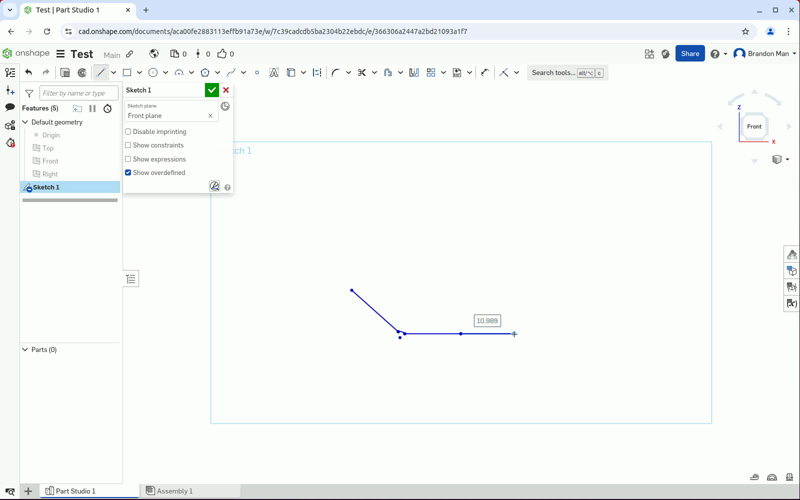
key(esc)
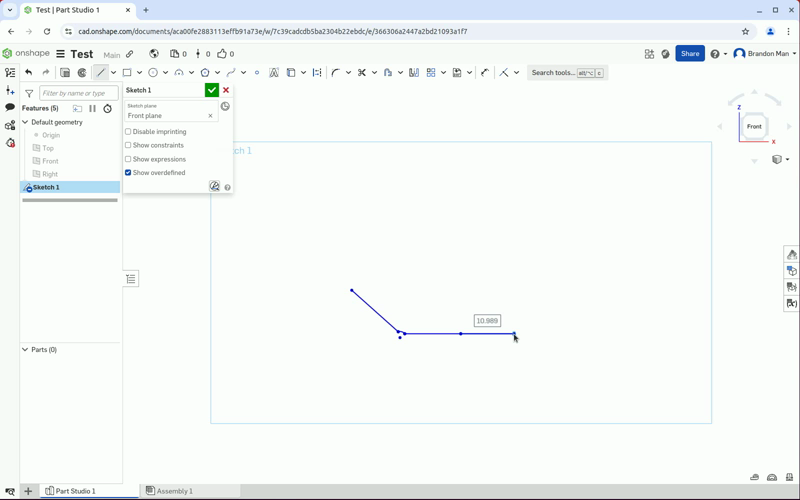
key(a)
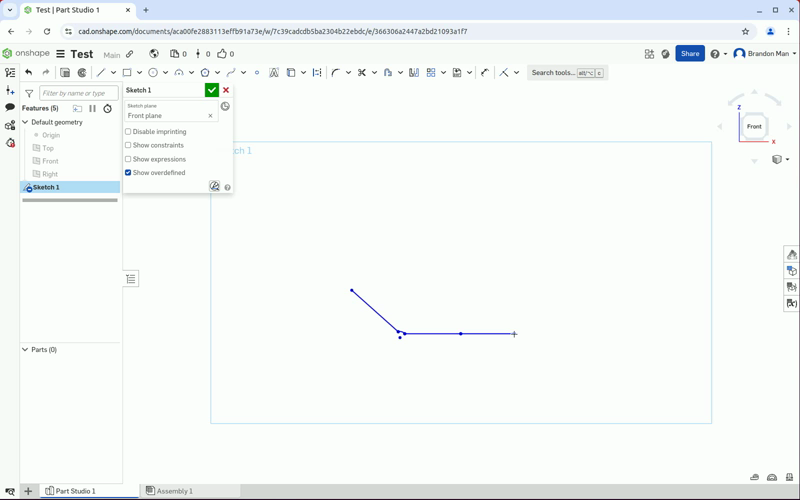
mouse_move(514, 333)
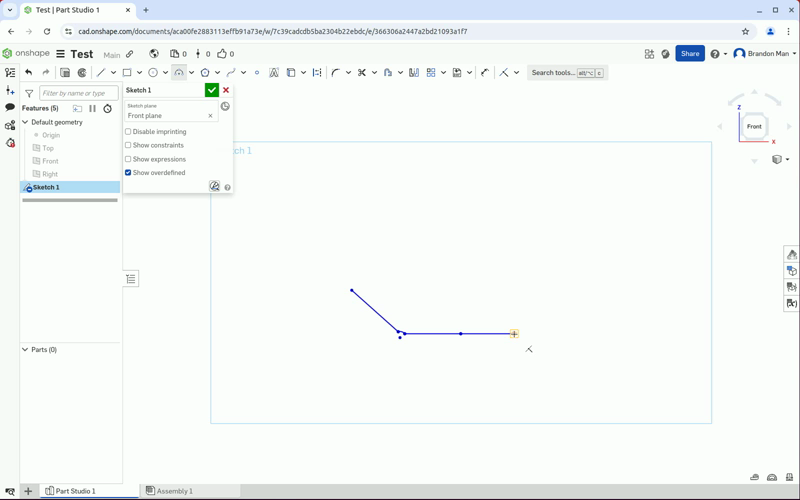
click(514, 333)
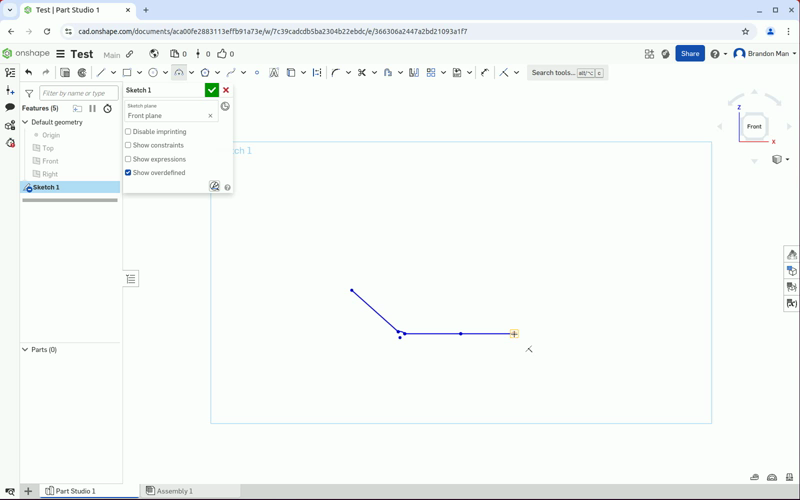
key_down(shift)
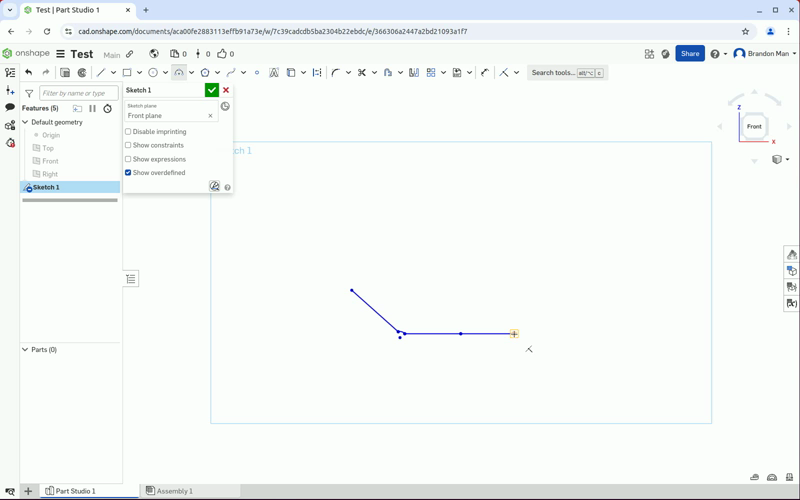
mouse_move(521, 331)
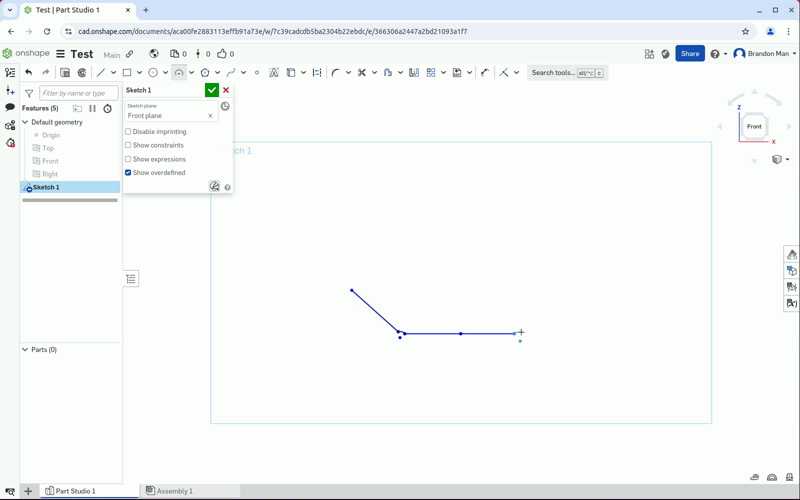
scroll(6)
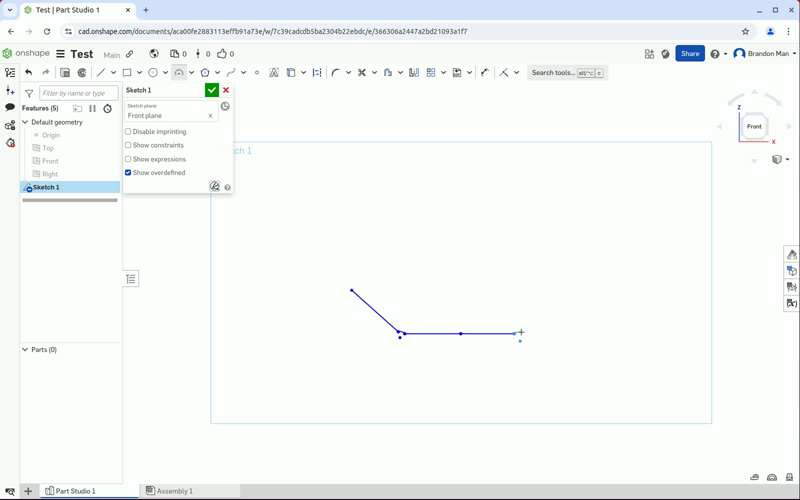
scroll(6)
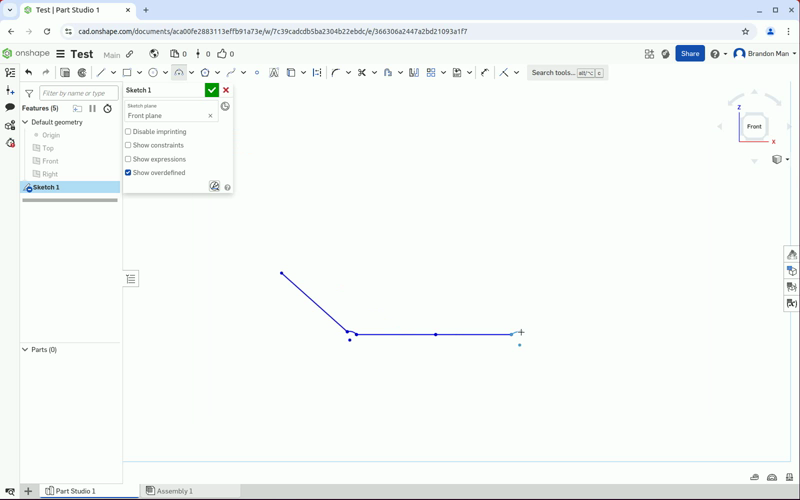
scroll(6)
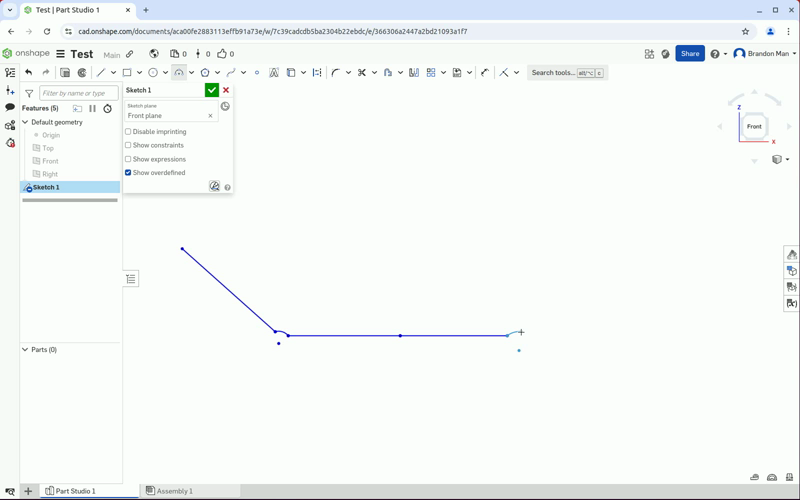
scroll(6)
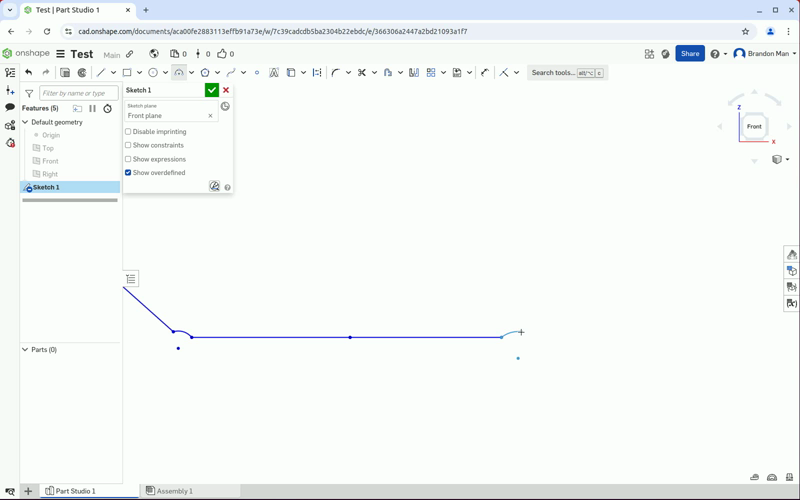
scroll(6)
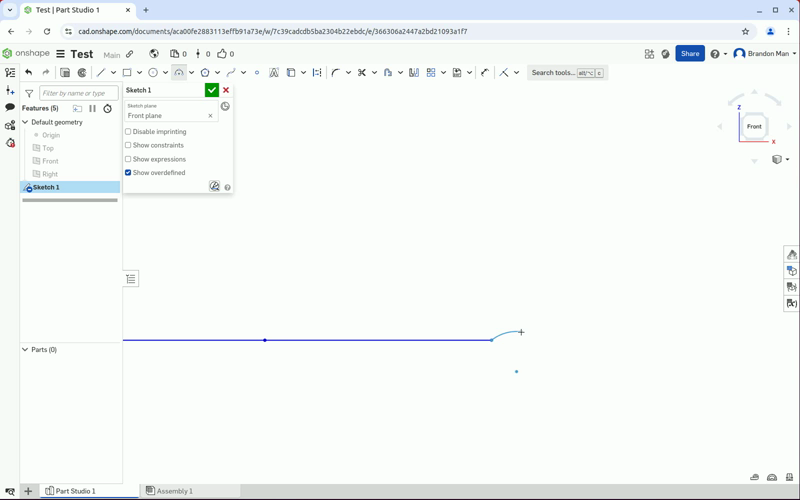
scroll(6)
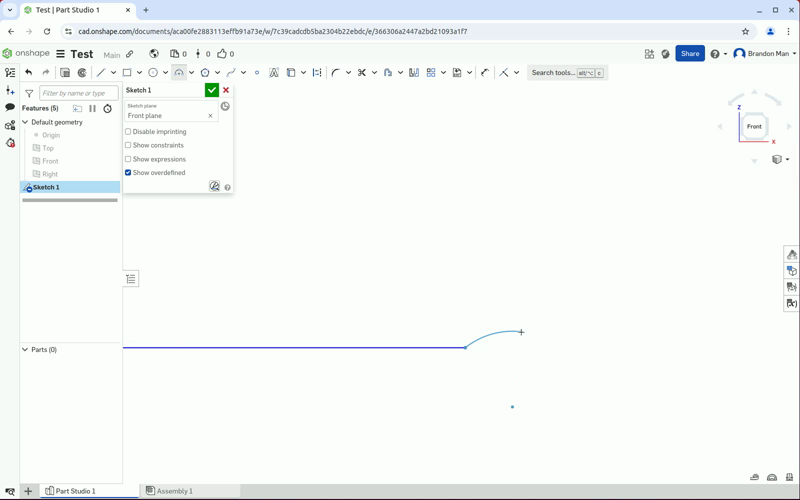
scroll(6)
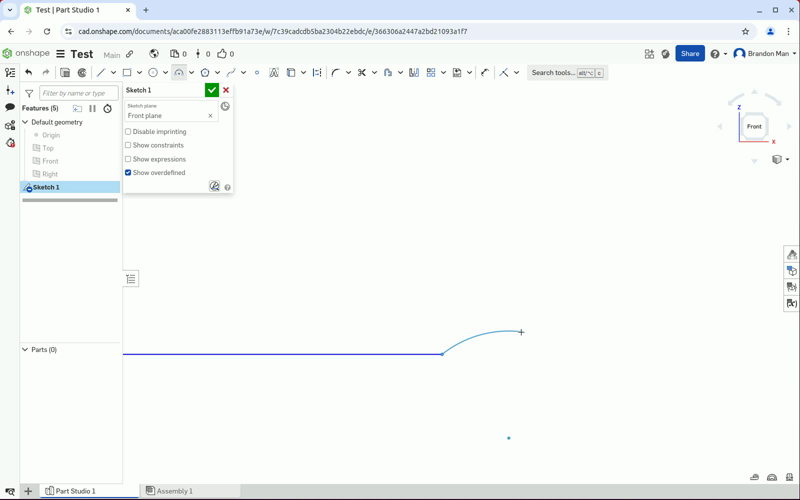
click(521, 331)
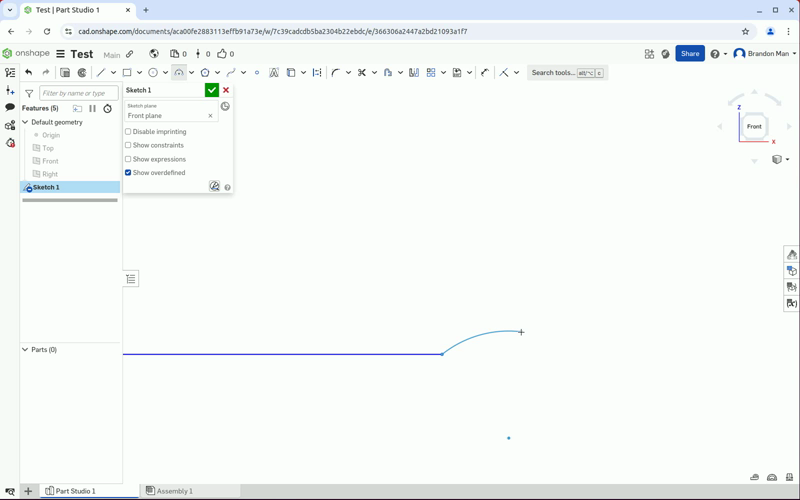
scroll(-6)
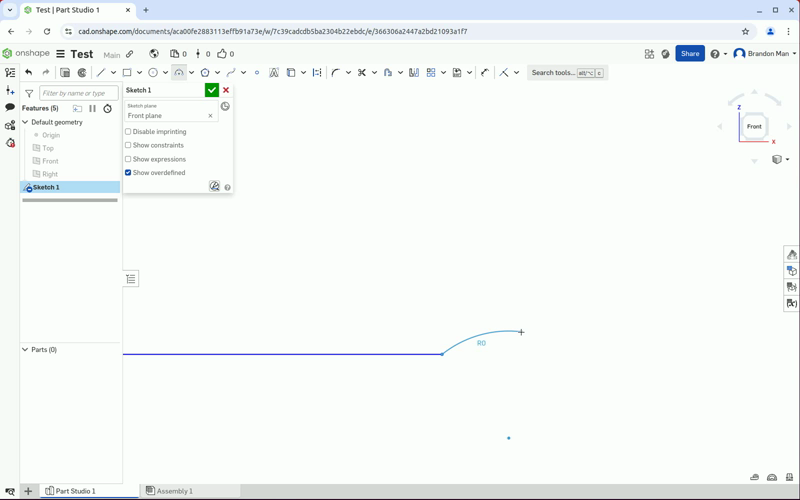
scroll(-6)
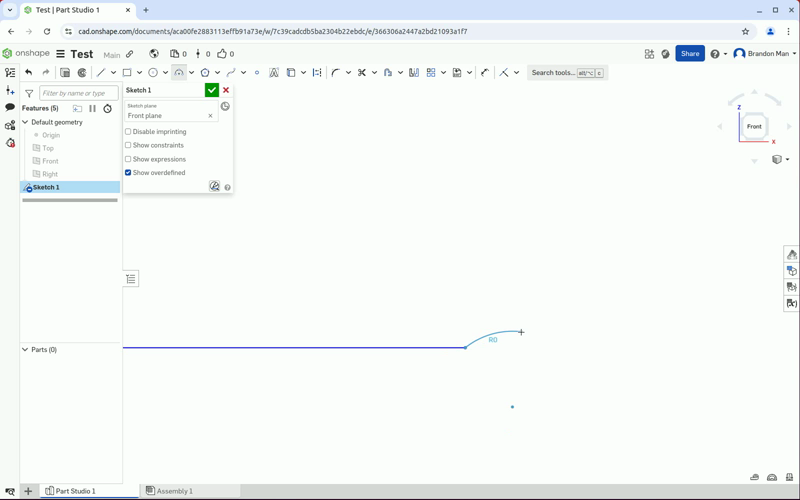
scroll(-6)
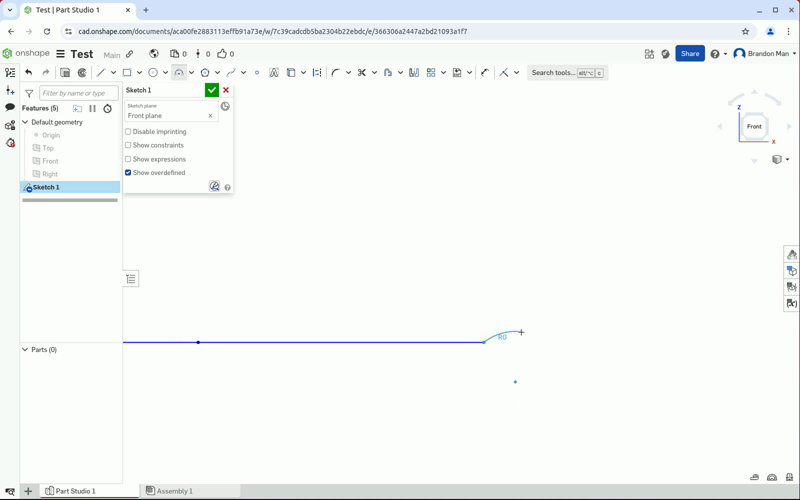
scroll(-6)
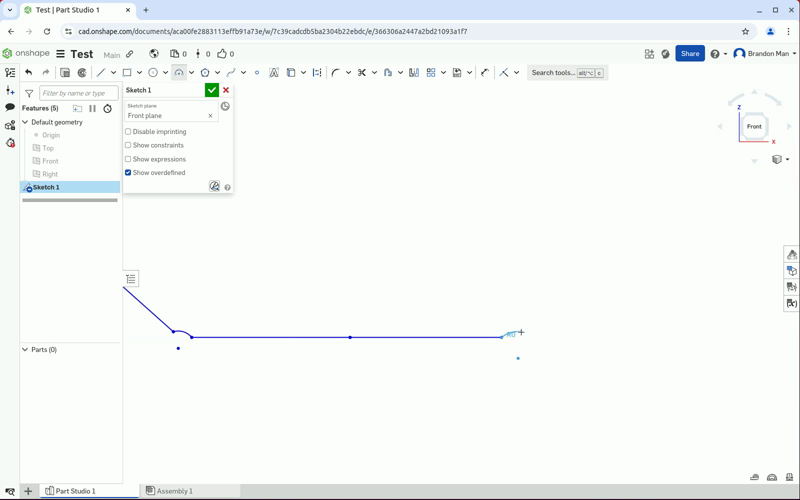
scroll(-6)
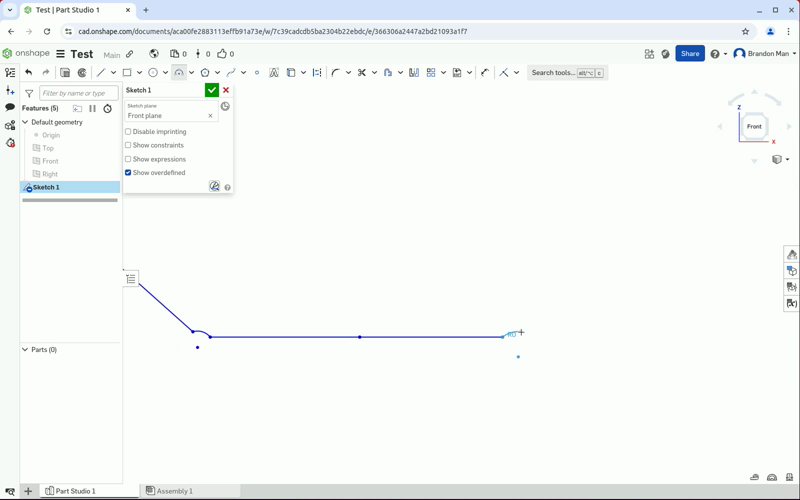
scroll(-6)
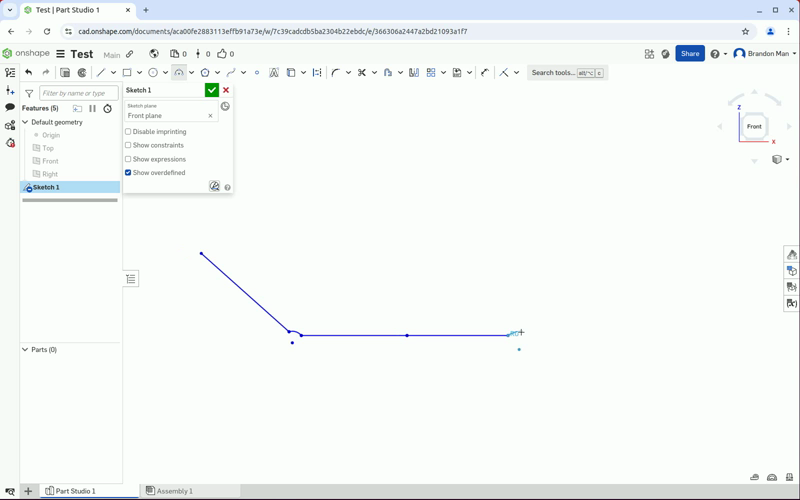
scroll(-6)
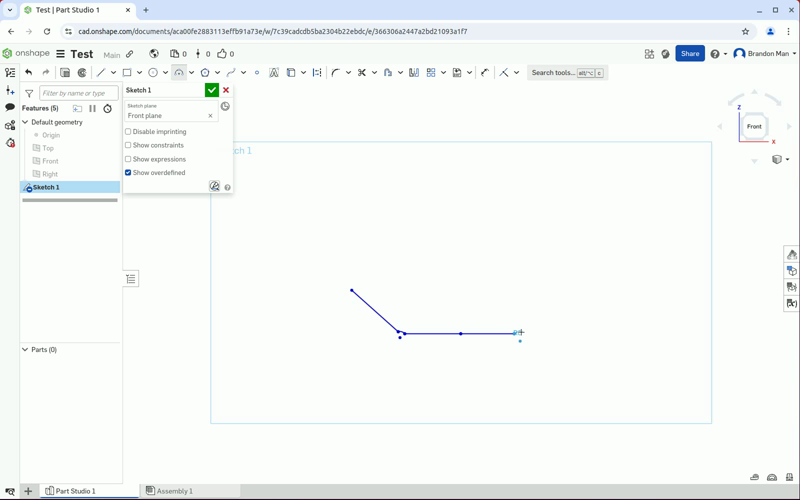
mouse_move(517, 331)
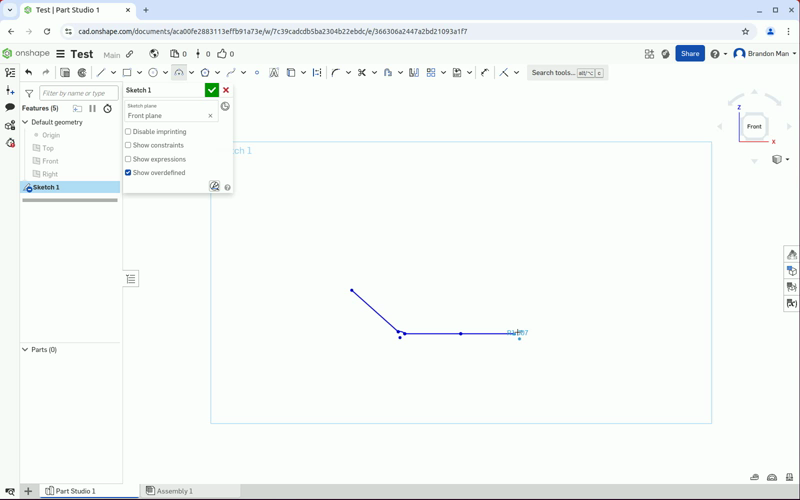
scroll(6)
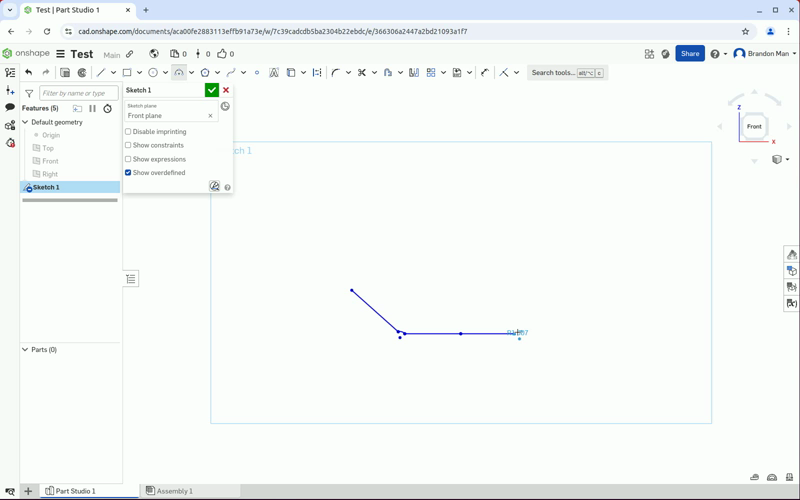
scroll(6)
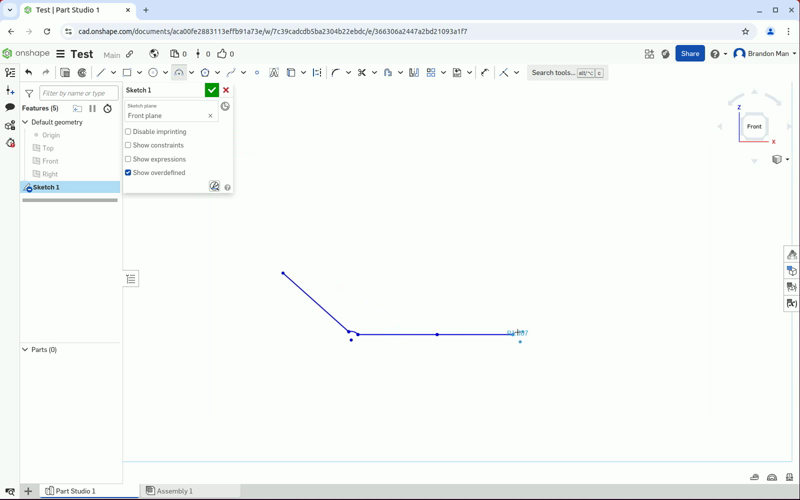
scroll(6)
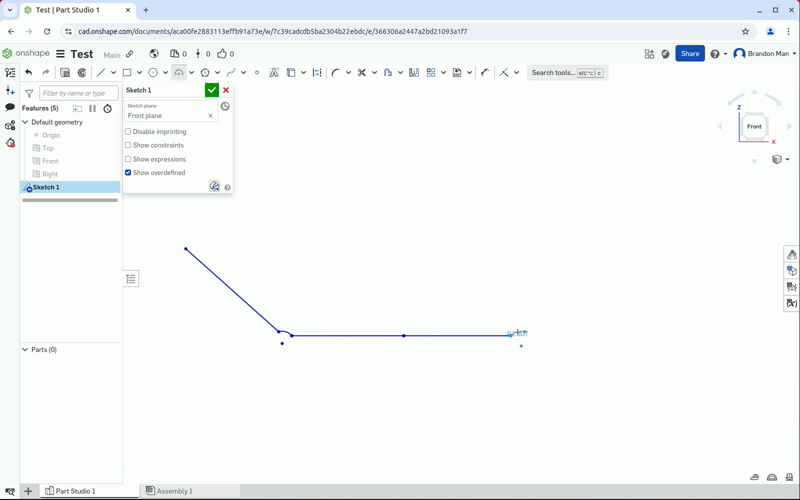
scroll(6)
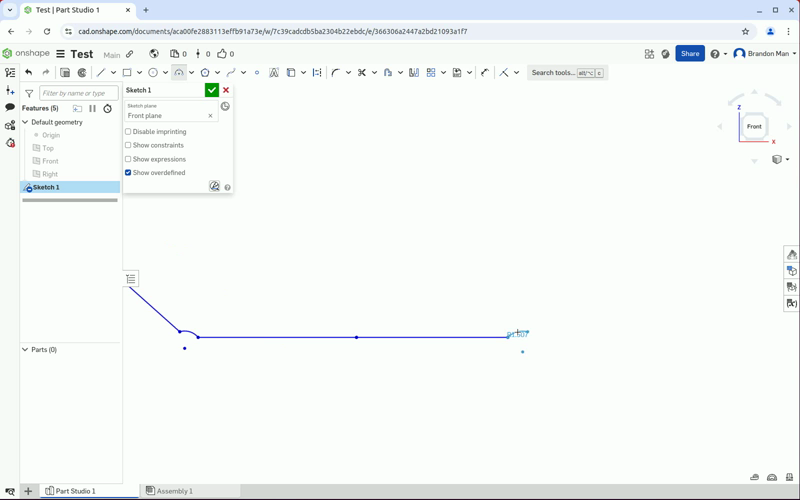
scroll(6)
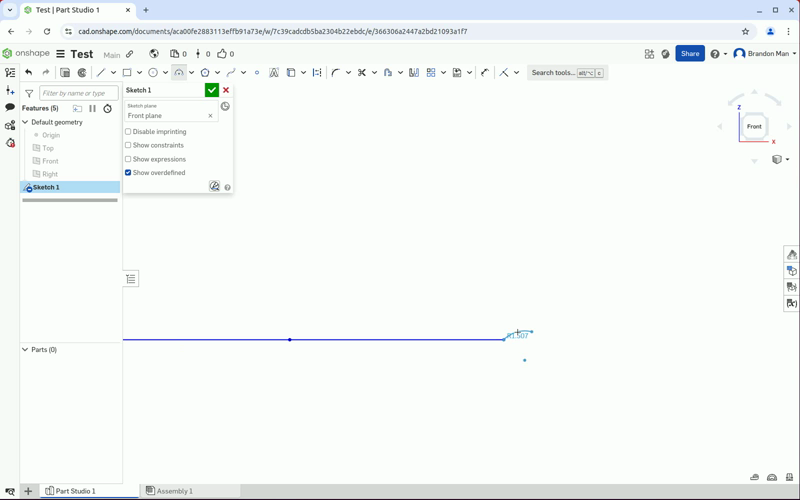
scroll(6)
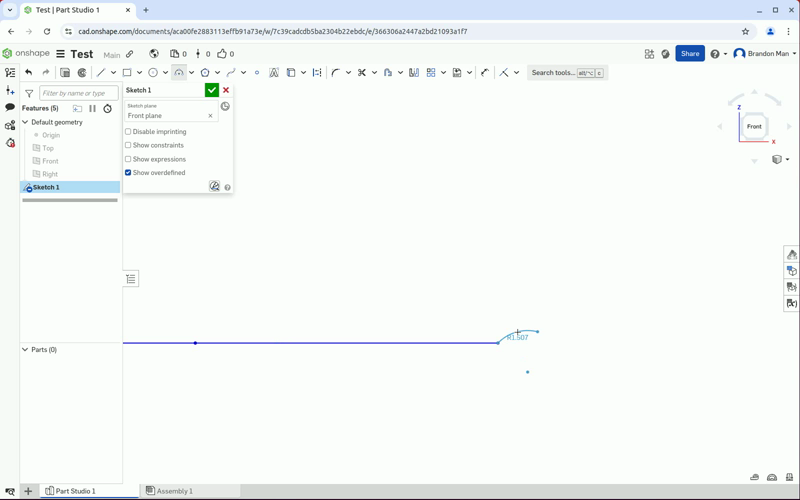
scroll(6)
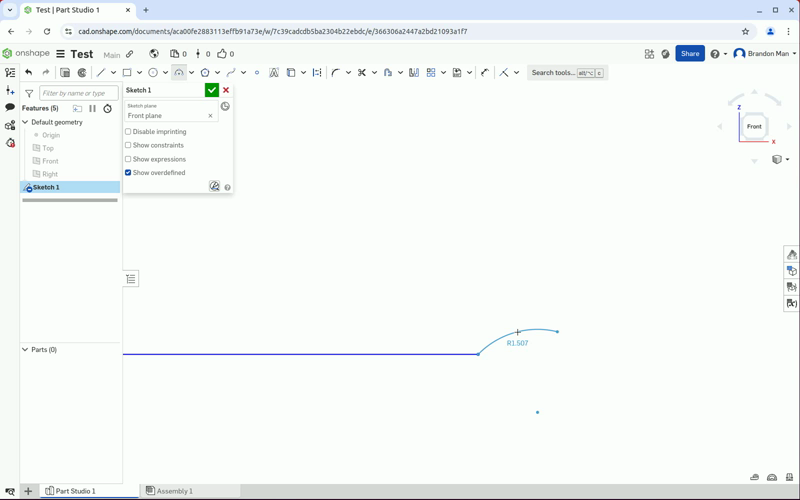
click(517, 331)
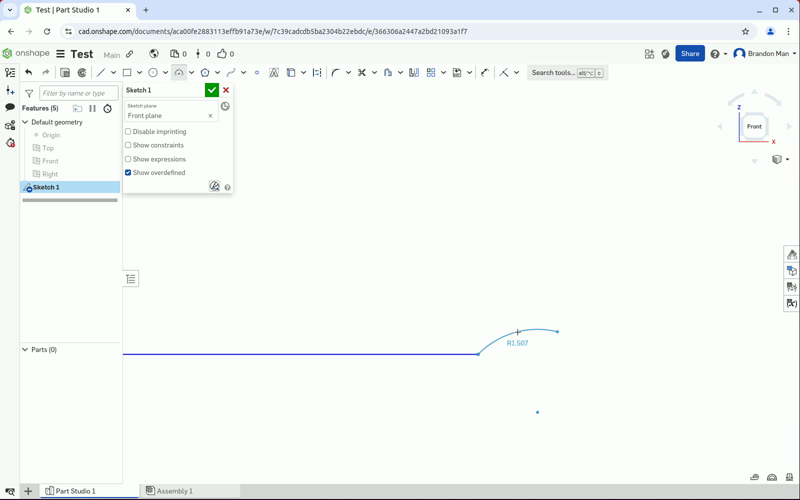
scroll(-6)
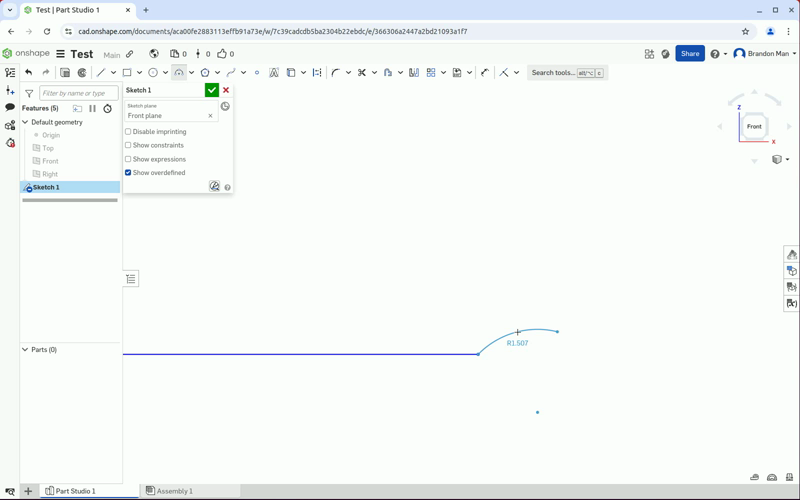
scroll(-6)
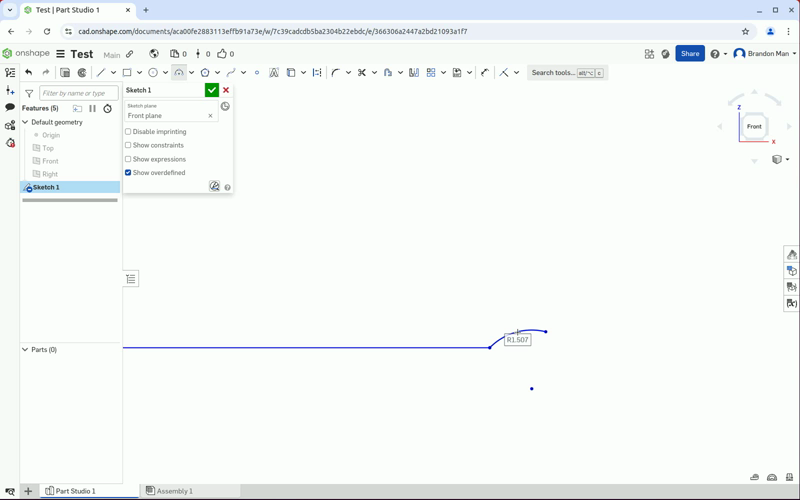
scroll(-6)
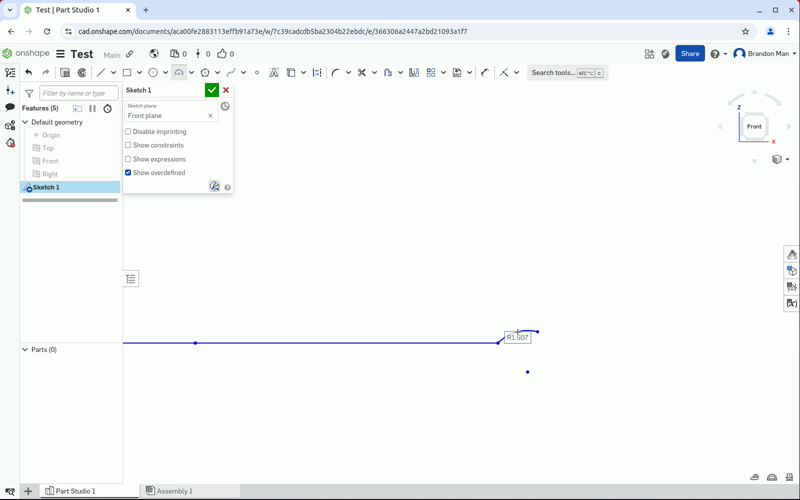
scroll(-6)
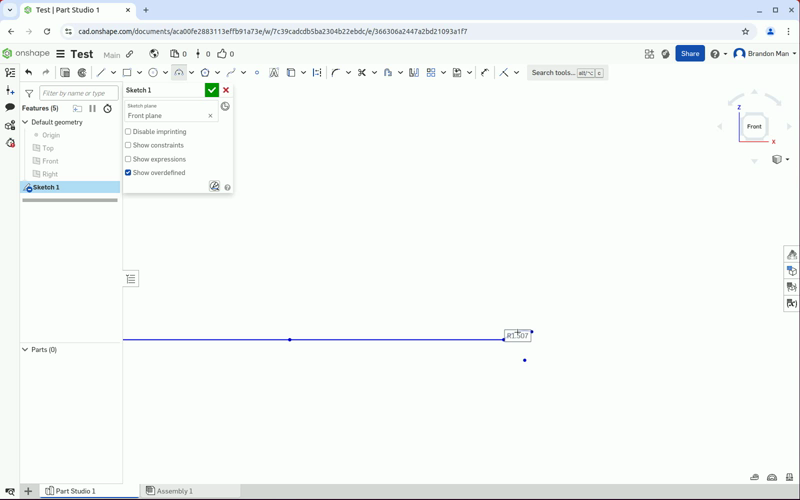
scroll(-6)
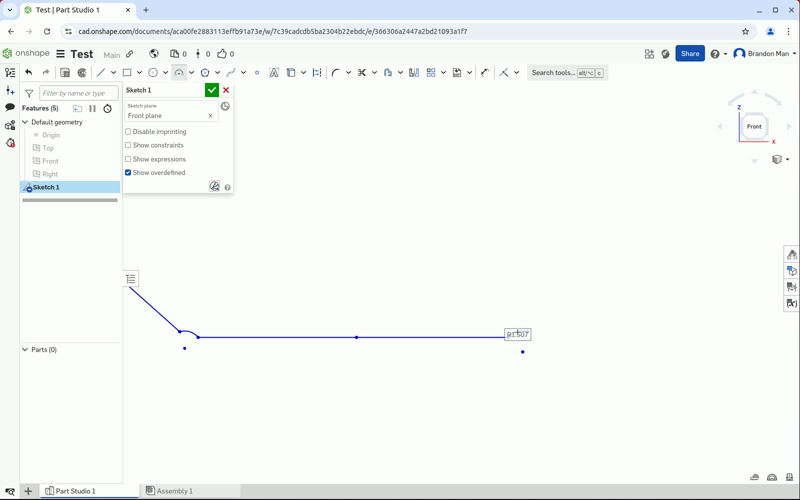
scroll(-6)
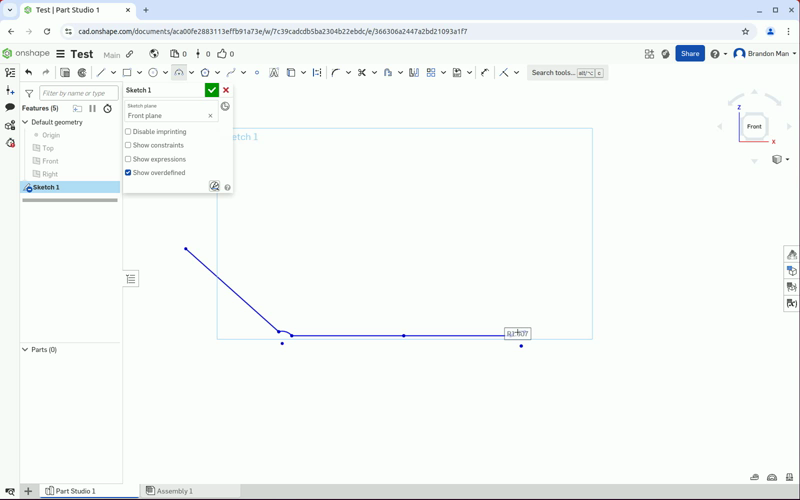
scroll(-6)
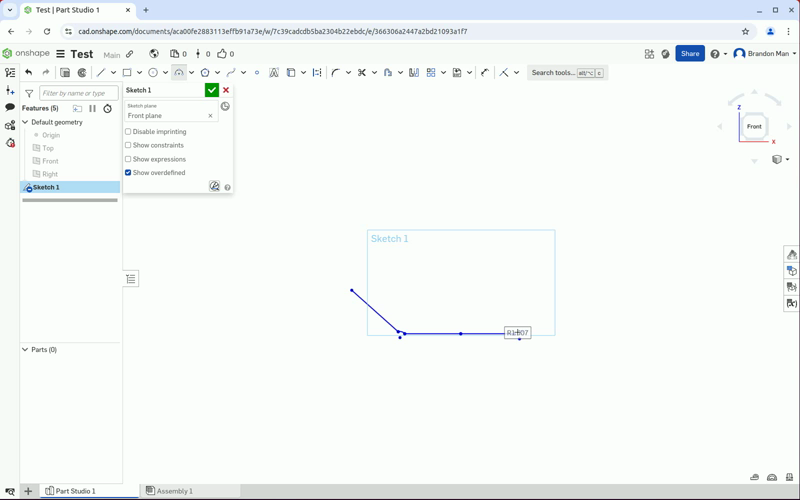
key_up(shift)
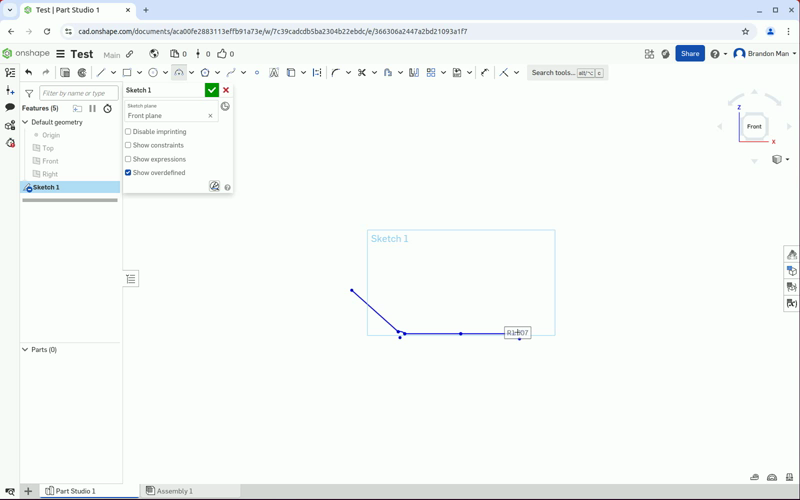
key(esc)
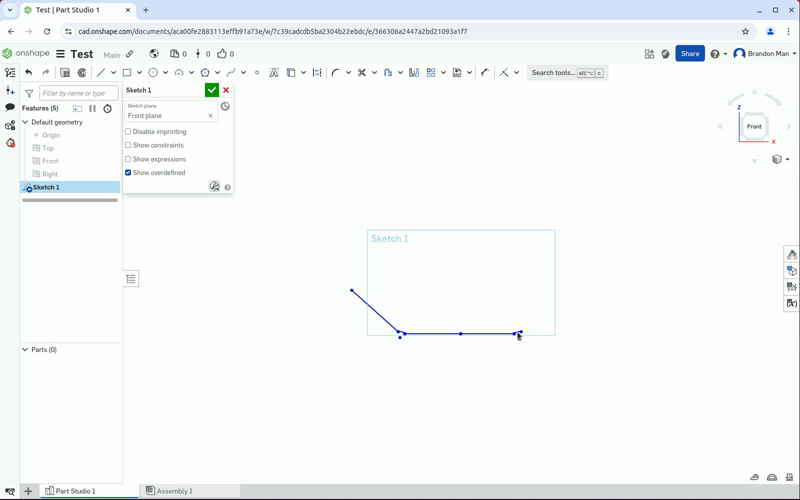
key(l)
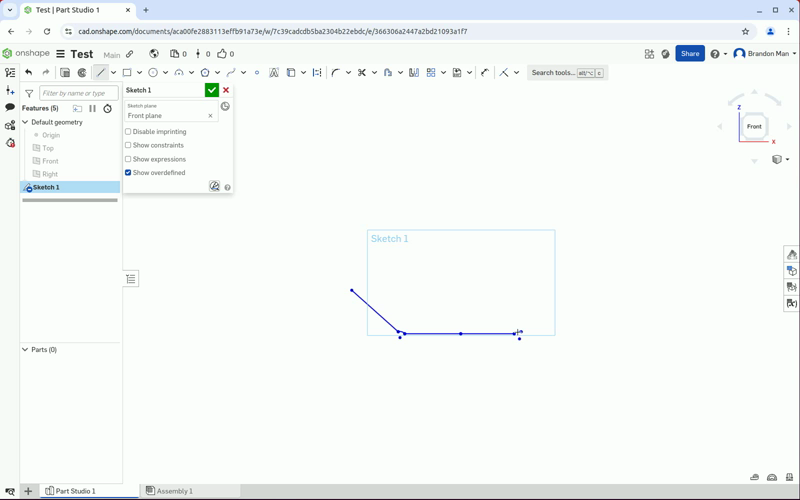
mouse_move(521, 331)
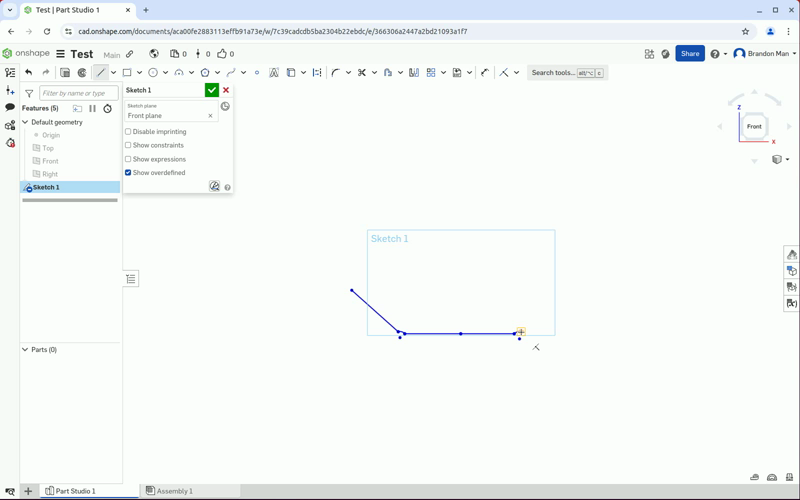
scroll(6)
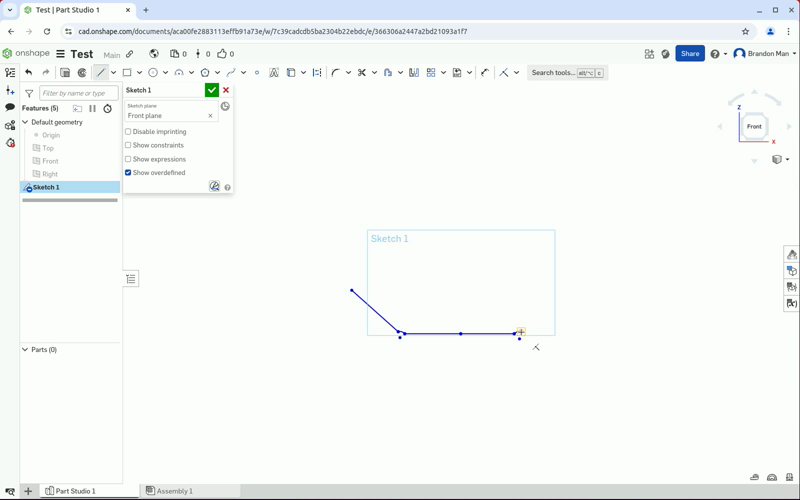
scroll(6)
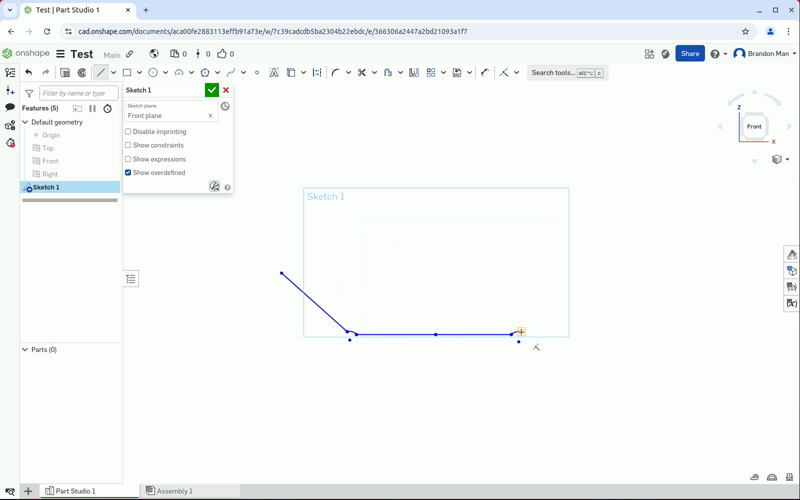
scroll(6)
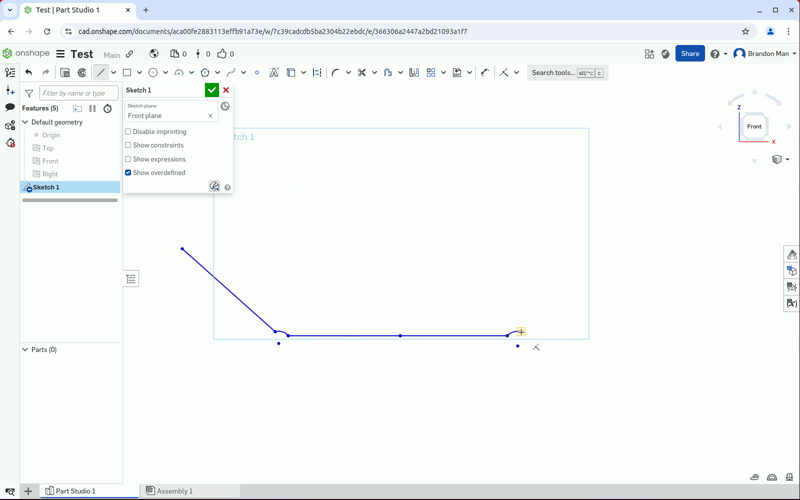
scroll(6)
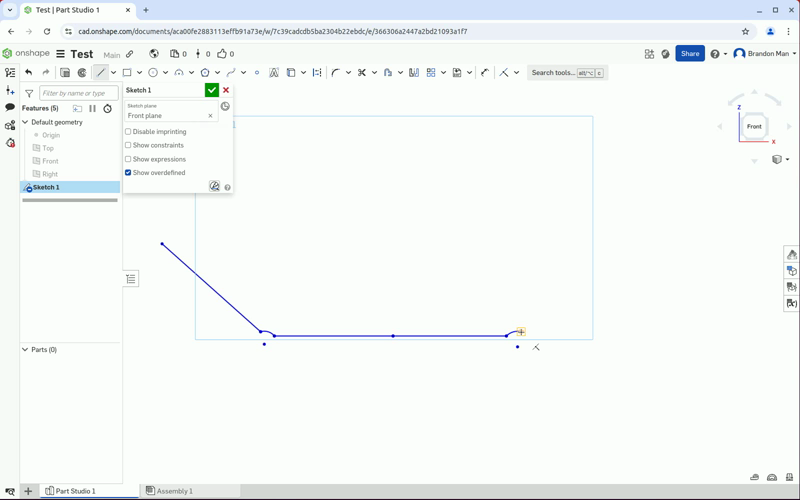
scroll(6)
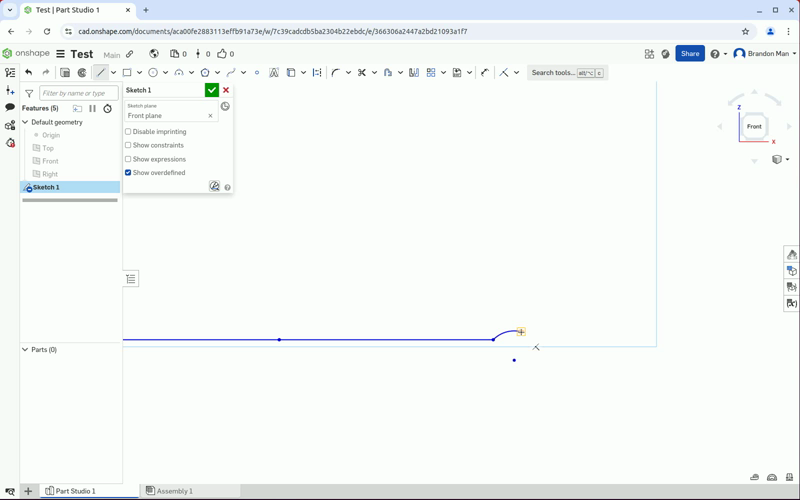
scroll(6)
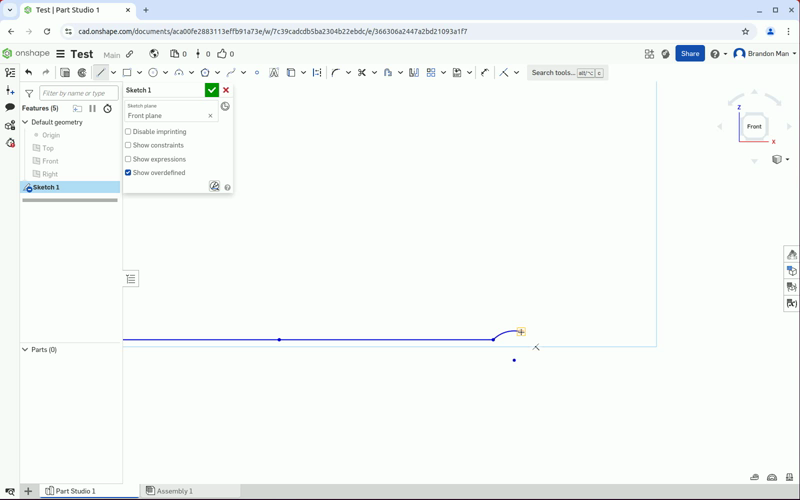
scroll(6)
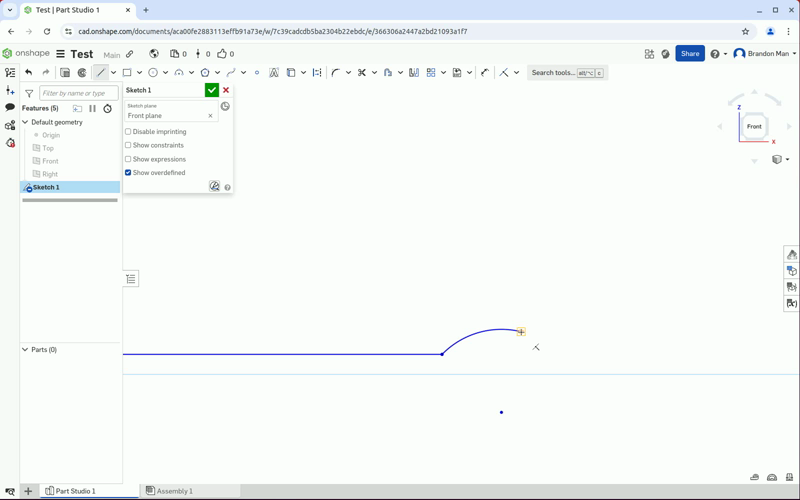
click(521, 331)
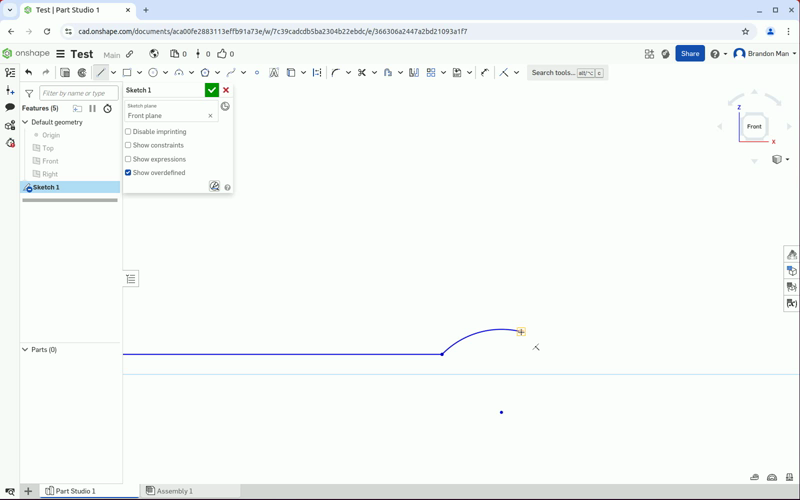
scroll(-6)
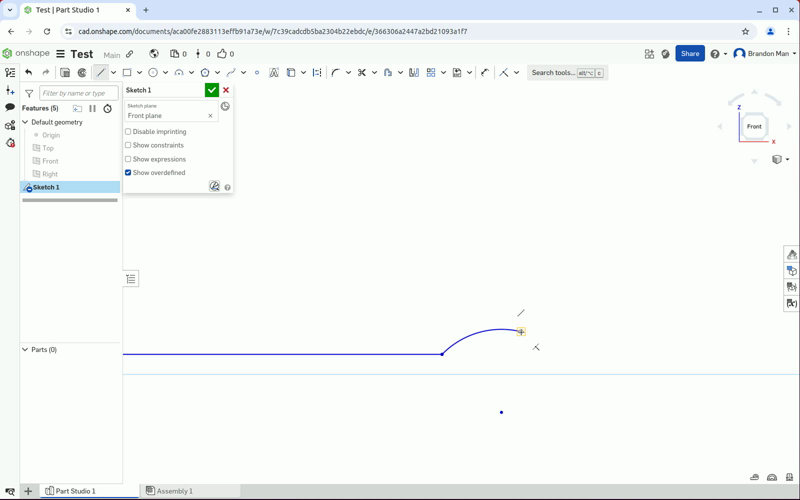
scroll(-6)
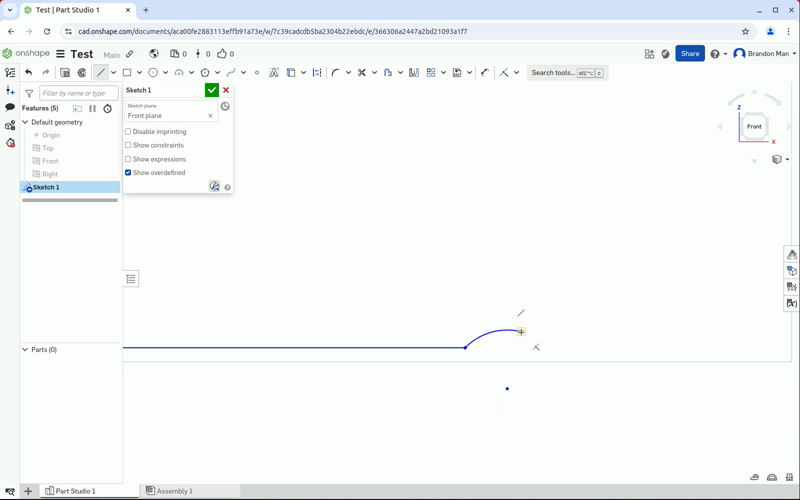
scroll(-6)
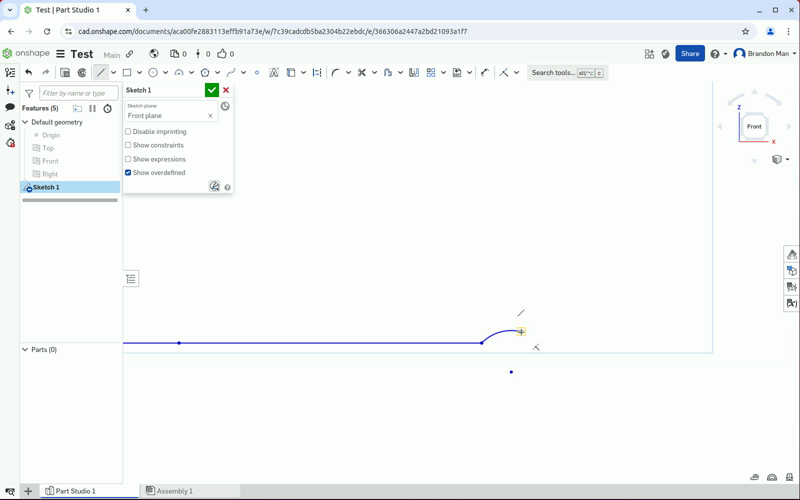
scroll(-6)
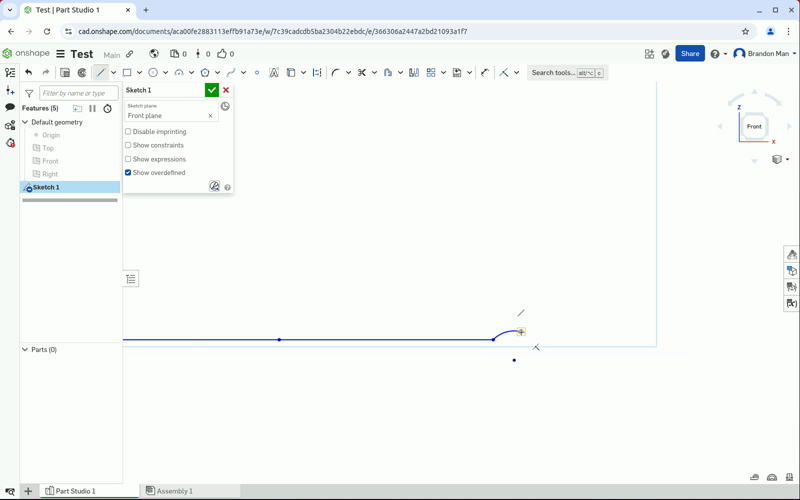
scroll(-6)
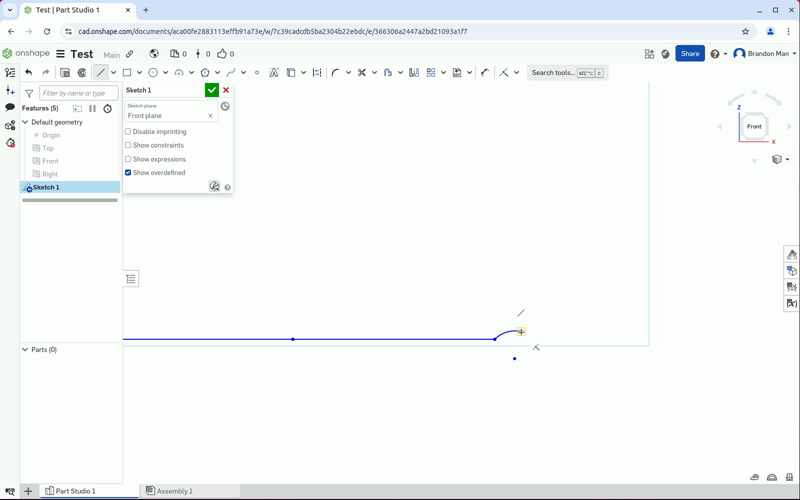
scroll(-6)
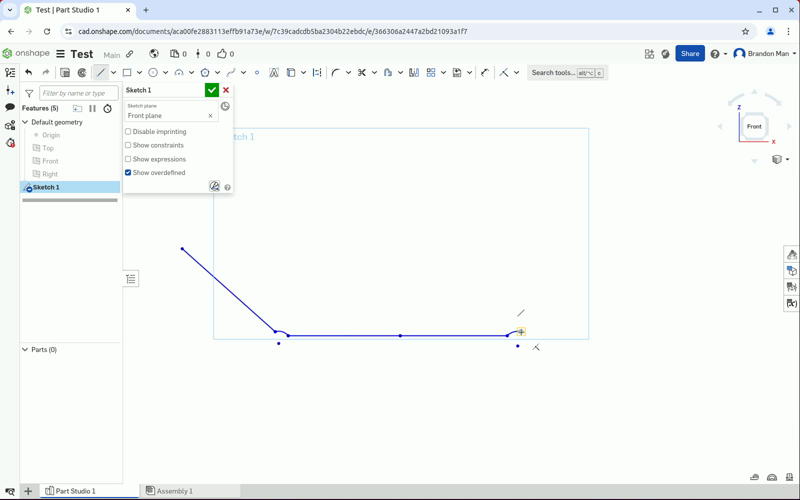
scroll(-6)
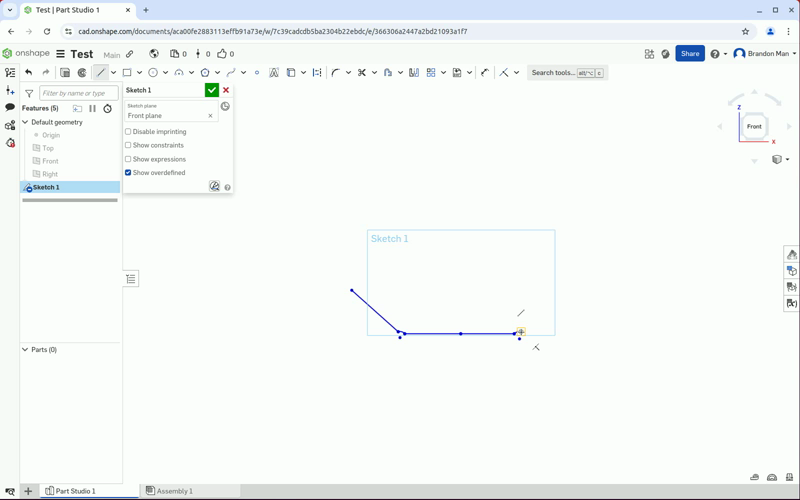
key_down(shift)
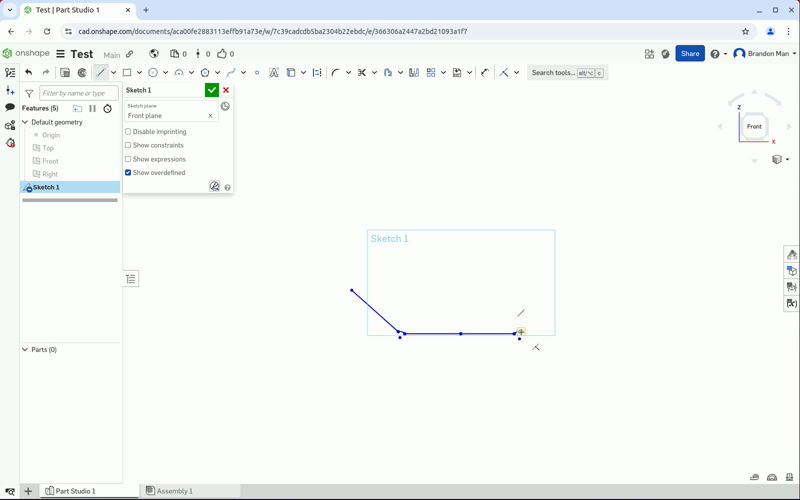
mouse_move(569, 290)
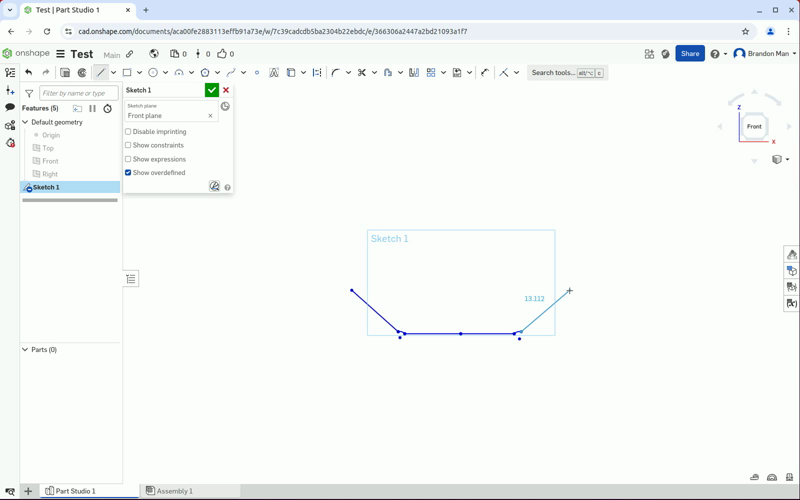
click(569, 290)
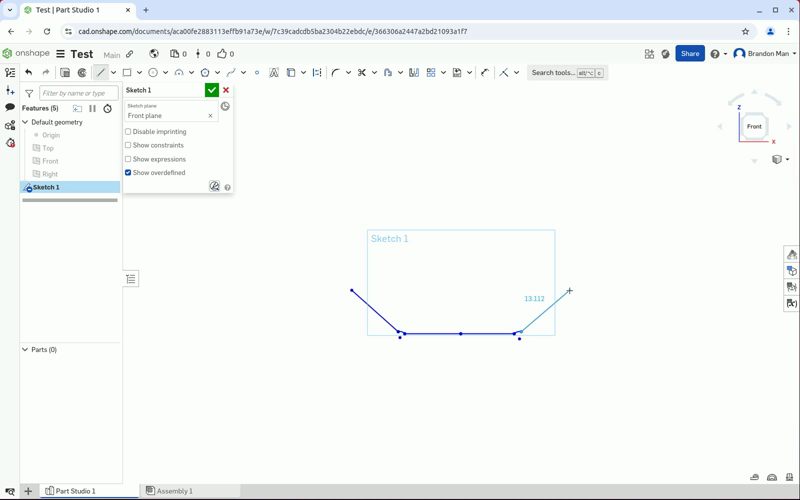
key_up(shift)
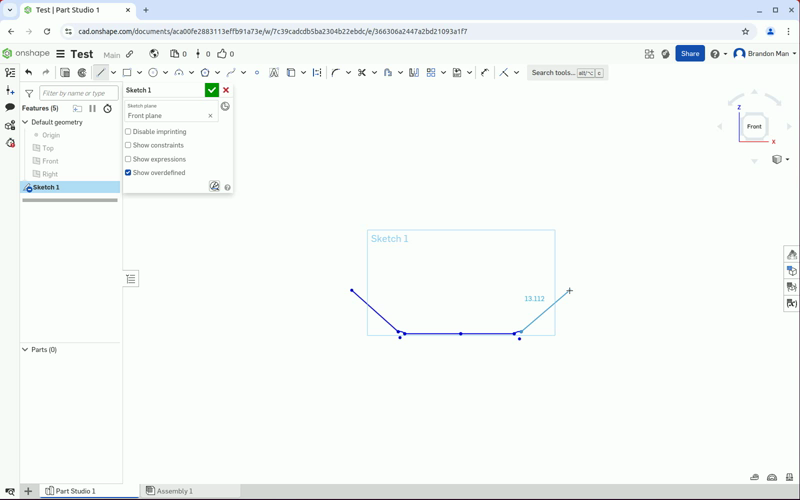
key(esc)
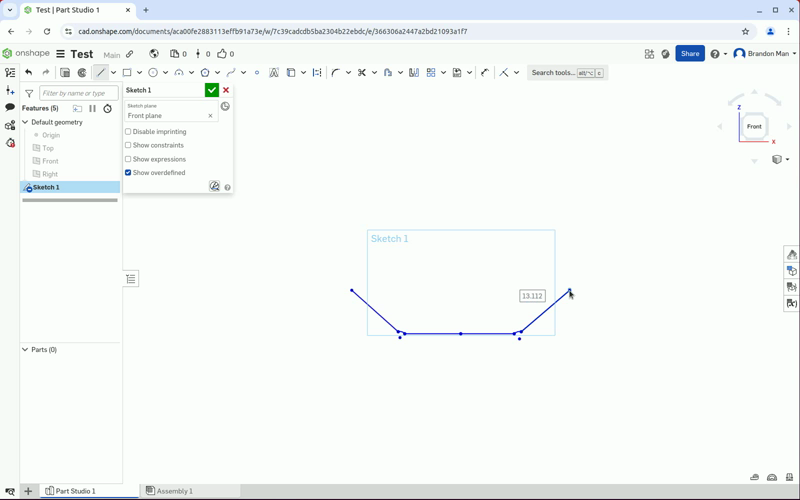
key(a)
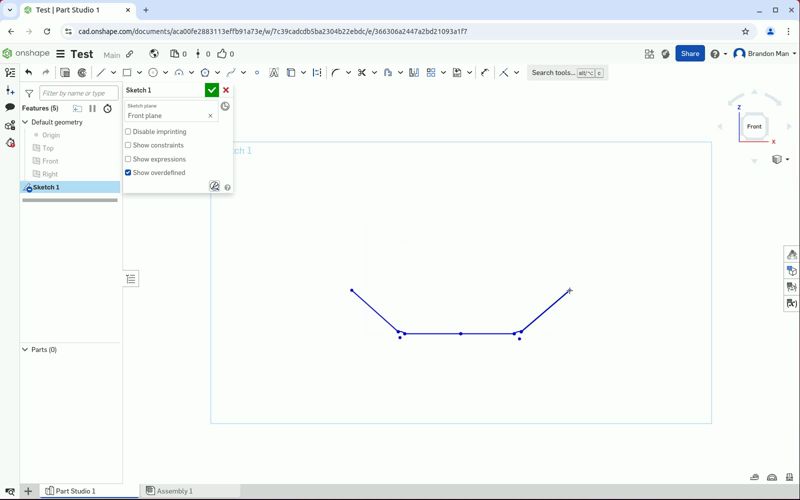
mouse_move(569, 290)
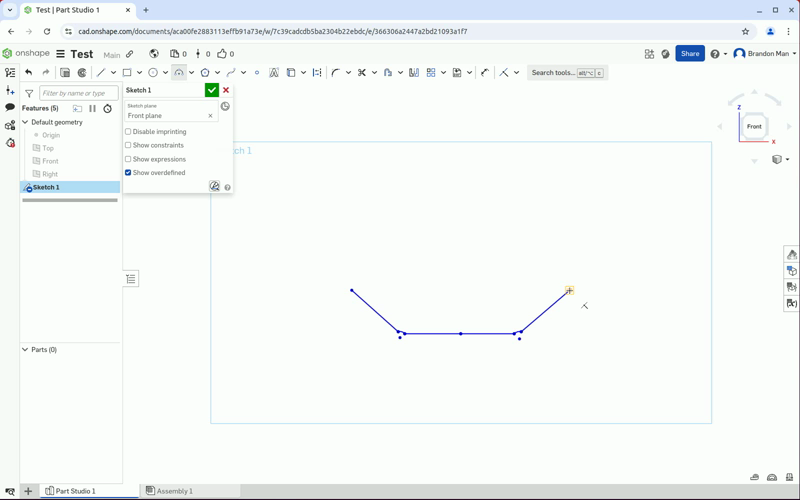
click(569, 290)
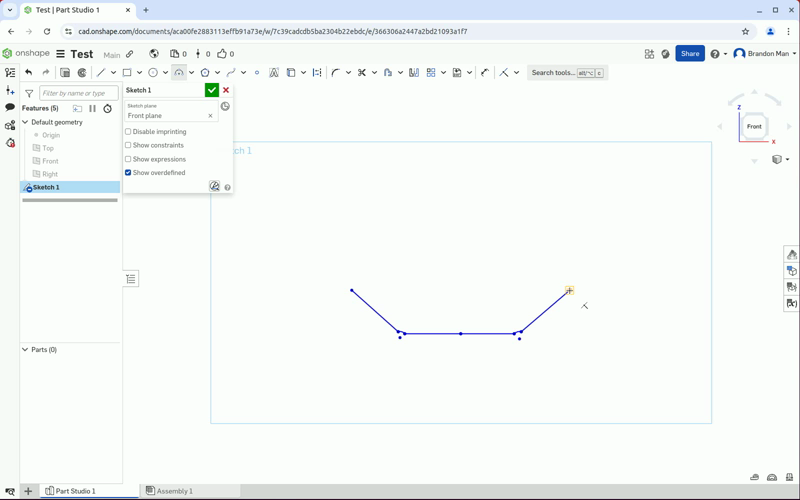
key_down(shift)
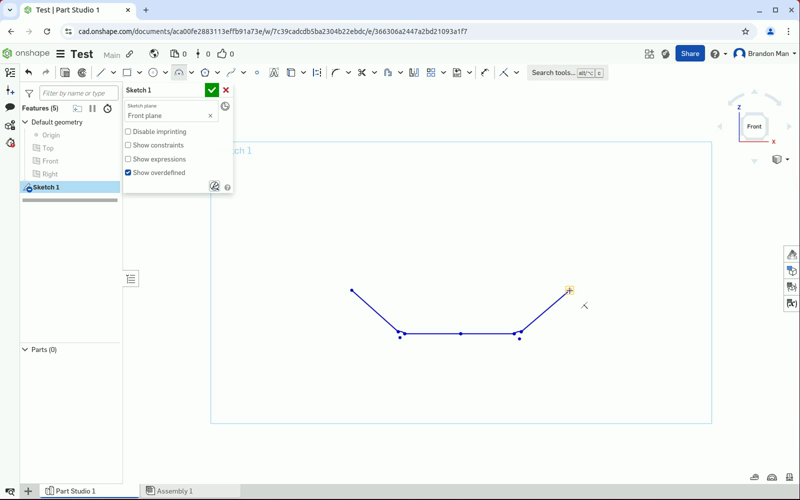
mouse_move(569, 276)
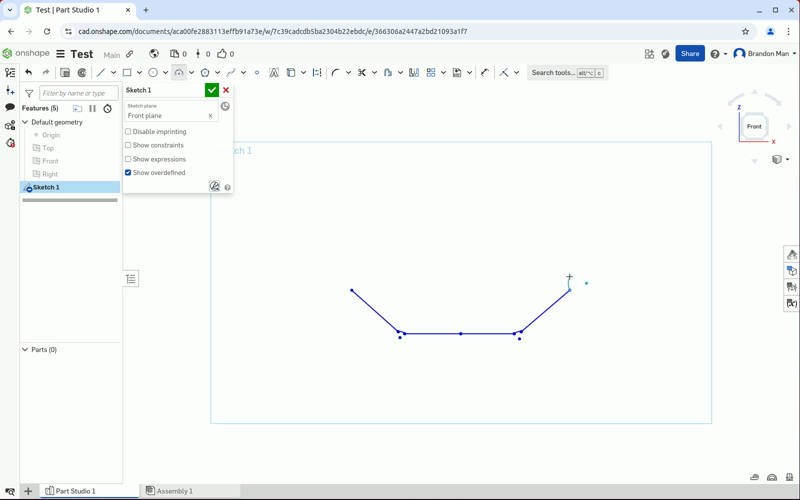
click(569, 276)
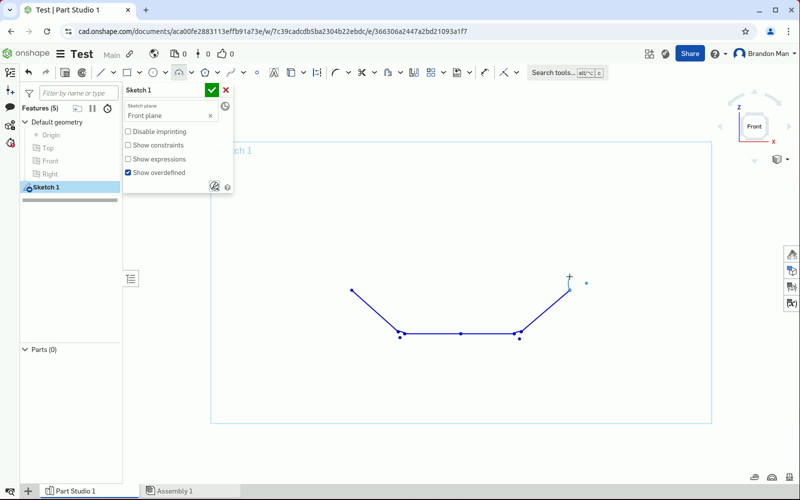
mouse_move(573, 282)
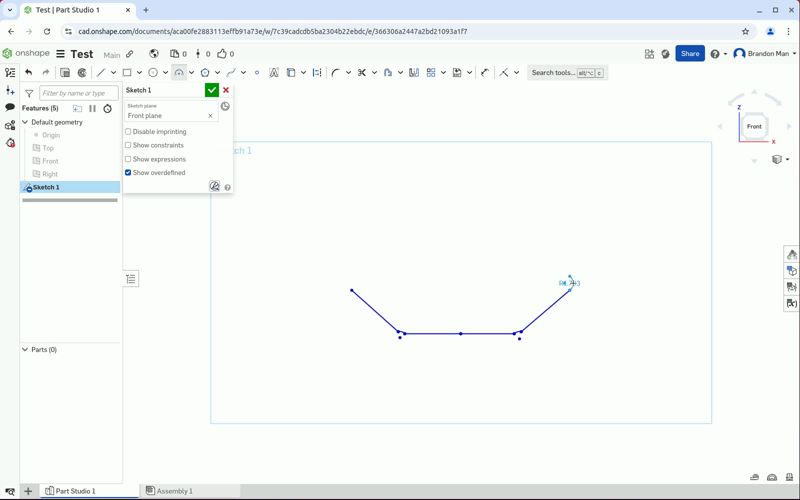
click(573, 282)
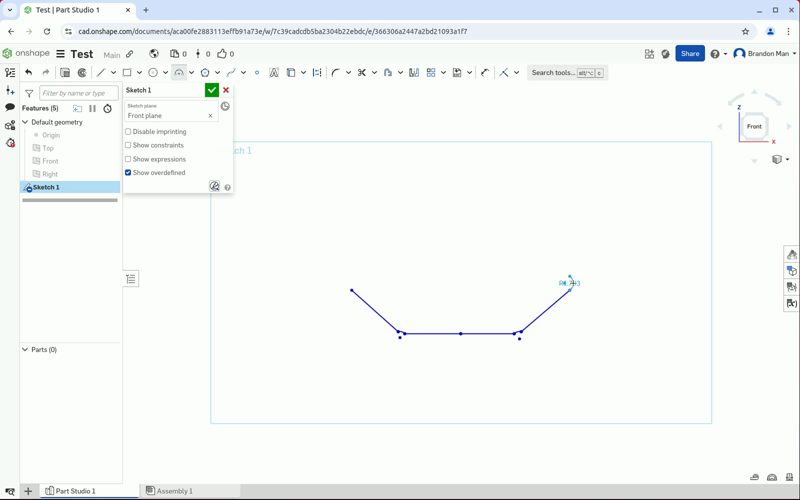
key_up(shift)
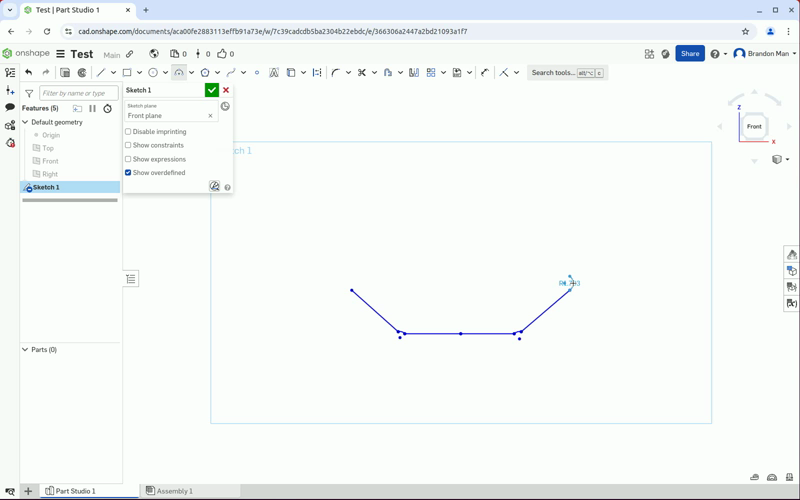
key(esc)
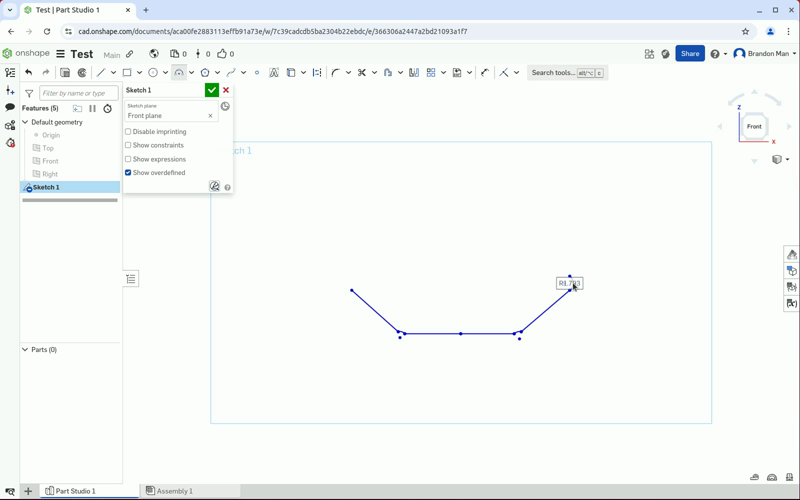
key(l)
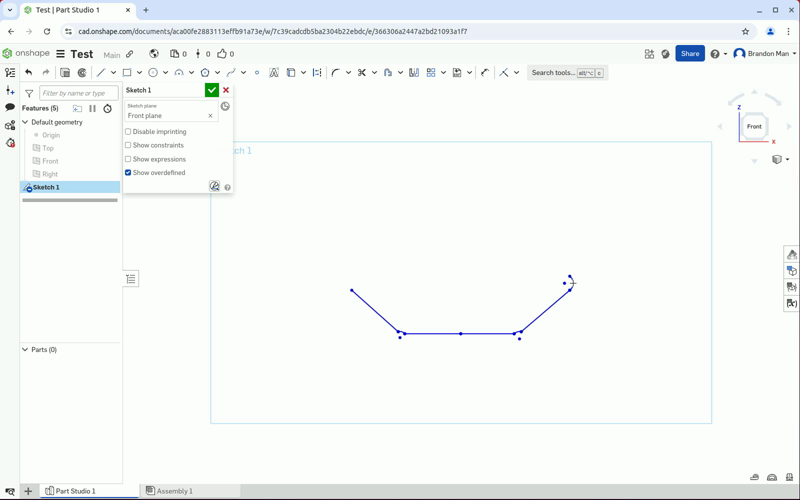
mouse_move(569, 276)
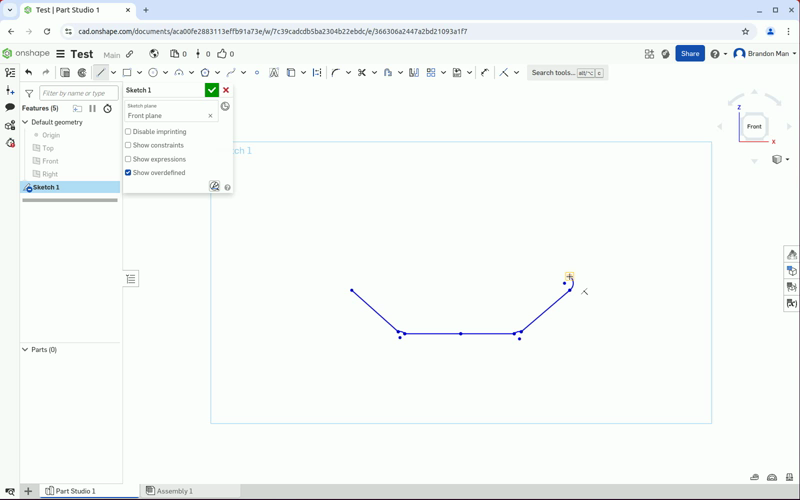
click(569, 276)
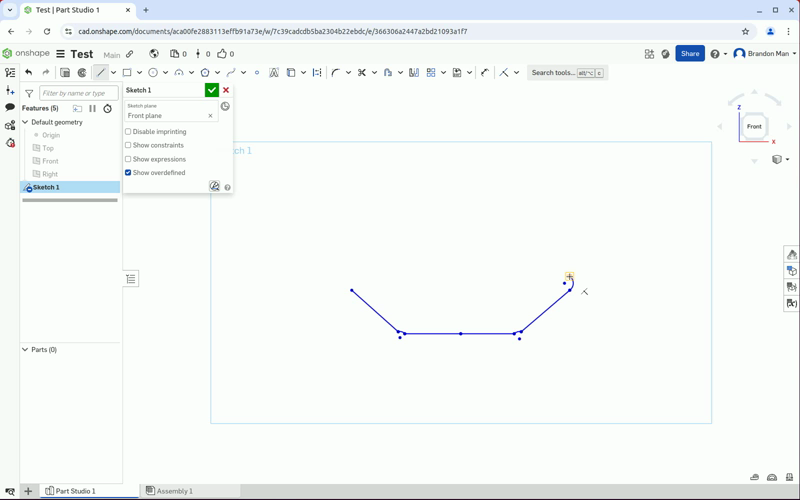
key_down(shift)
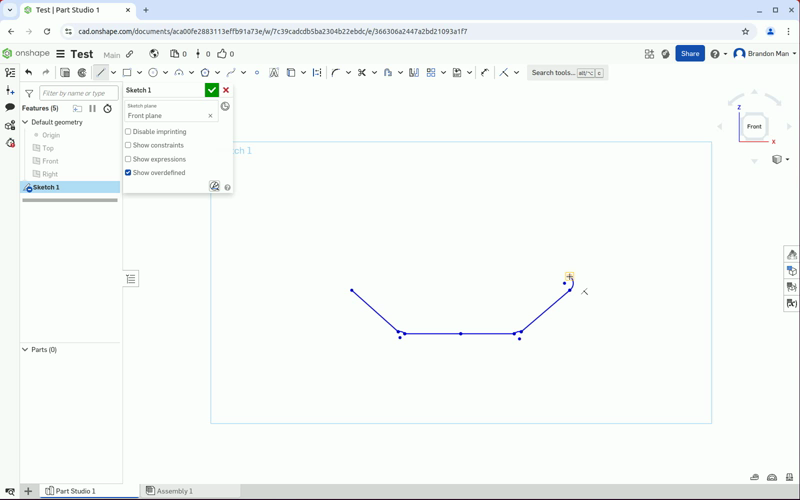
mouse_move(521, 234)
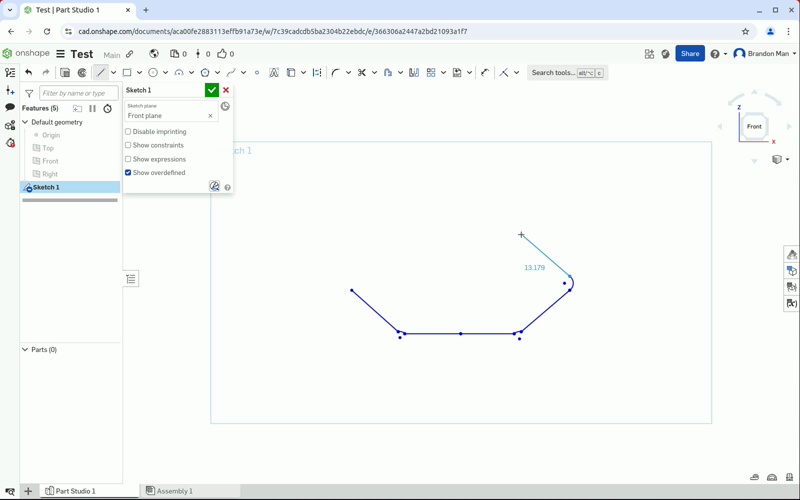
click(521, 234)
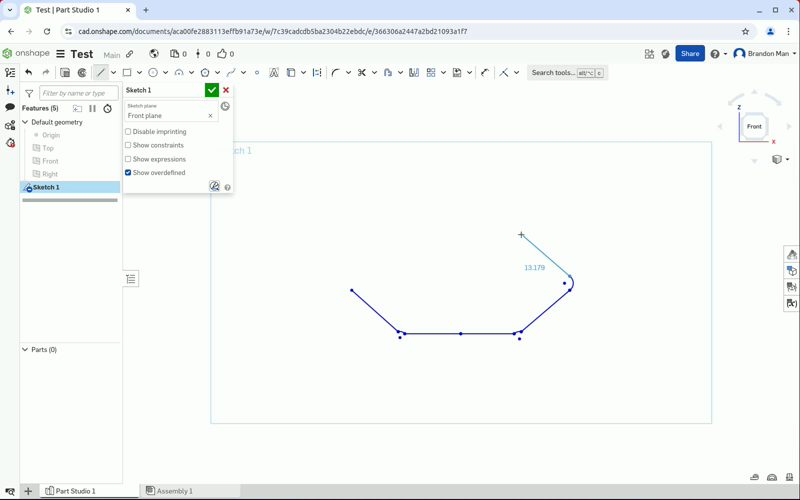
key_up(shift)
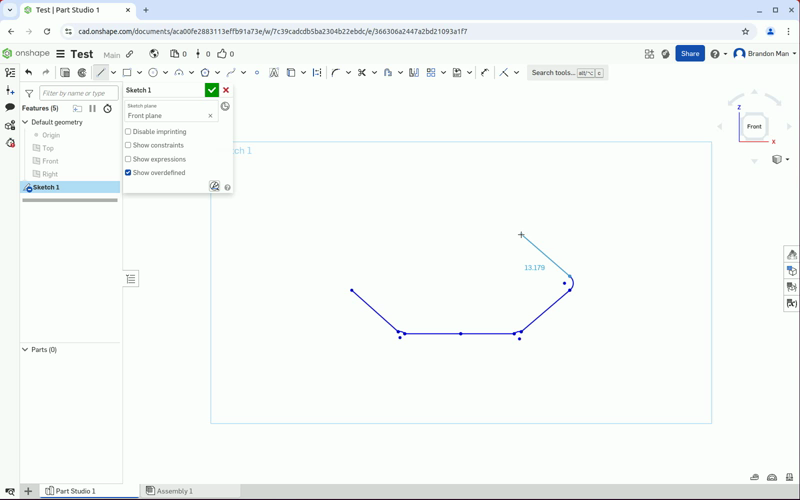
key(esc)
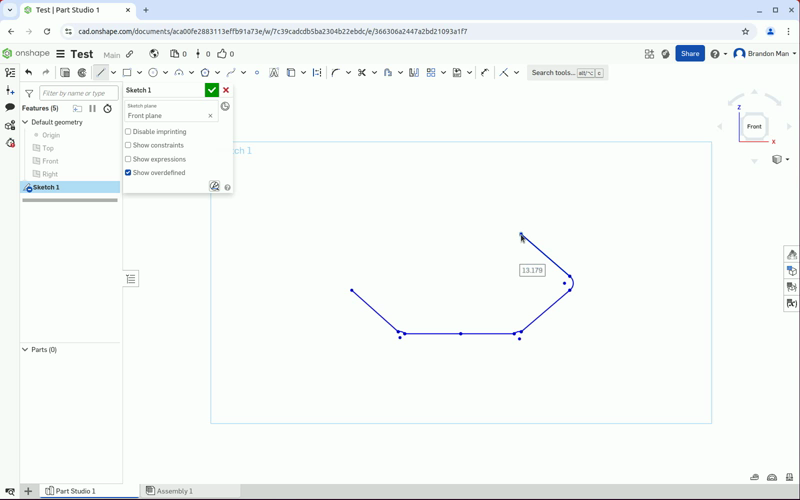
key(a)
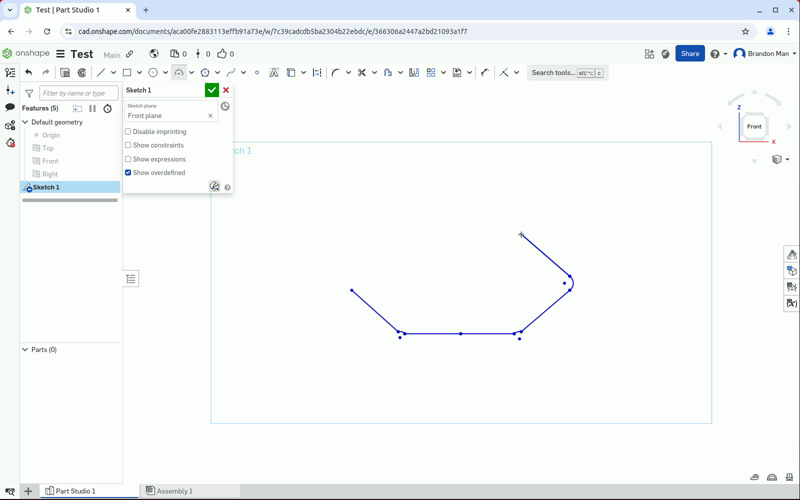
mouse_move(521, 234)
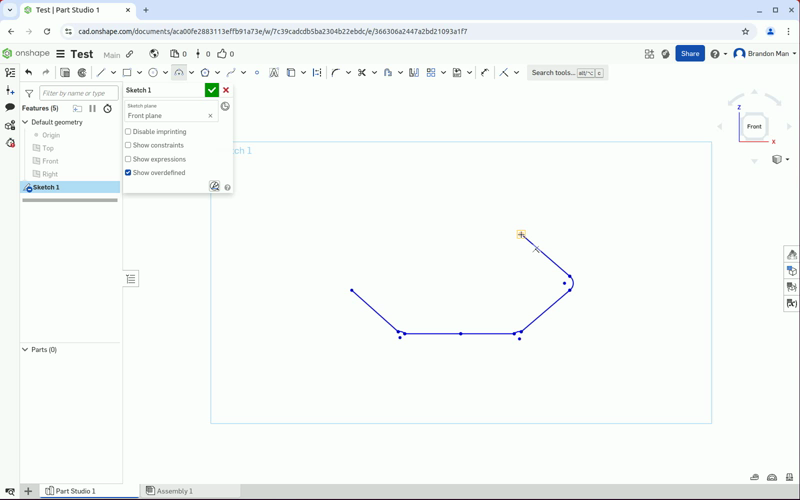
click(521, 234)
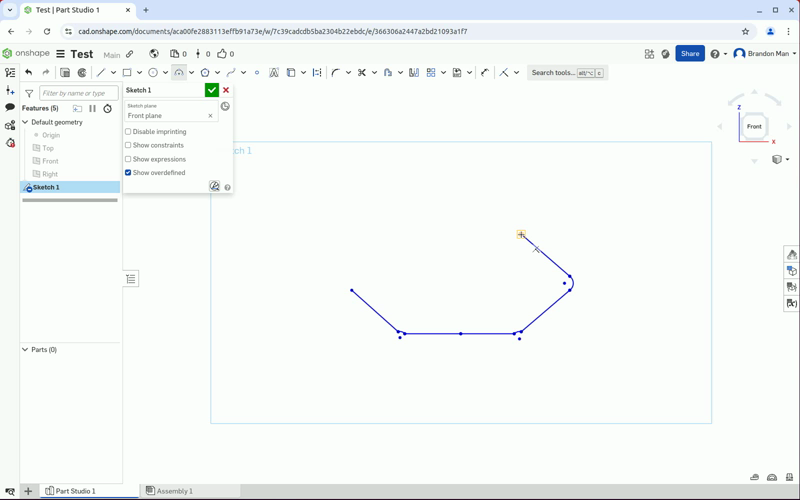
key_down(shift)
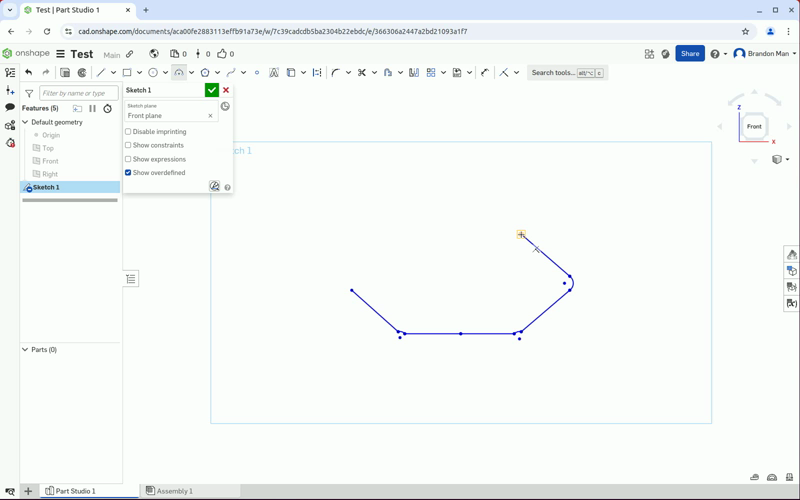
mouse_move(514, 231)
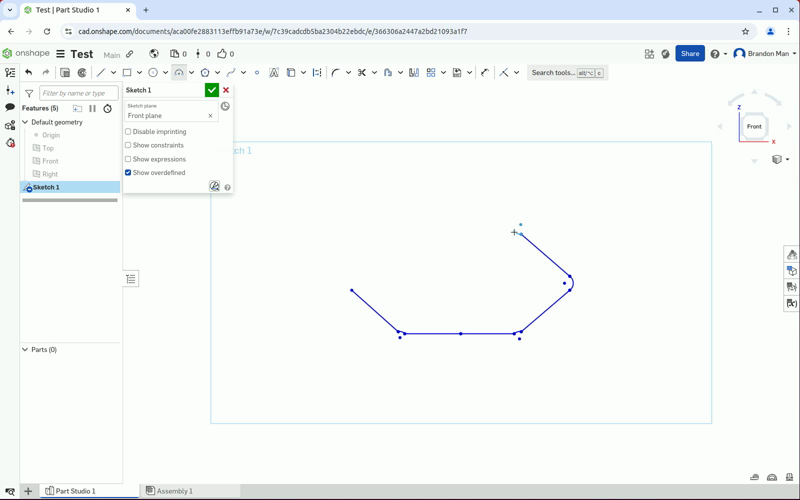
scroll(6)
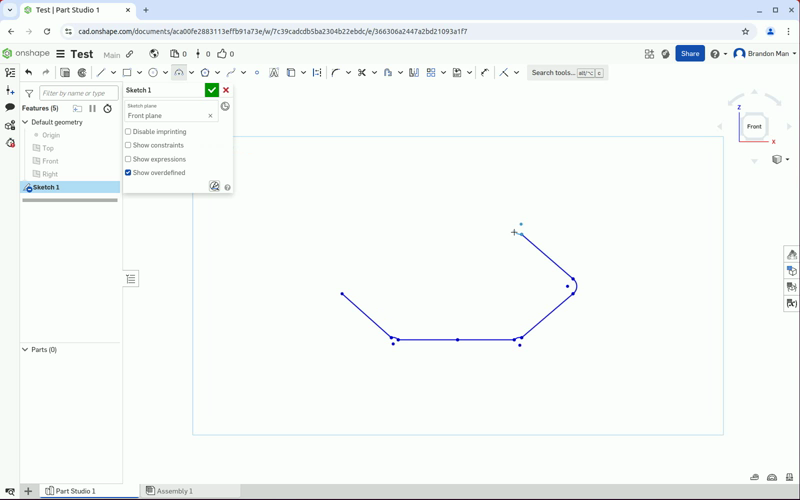
scroll(6)
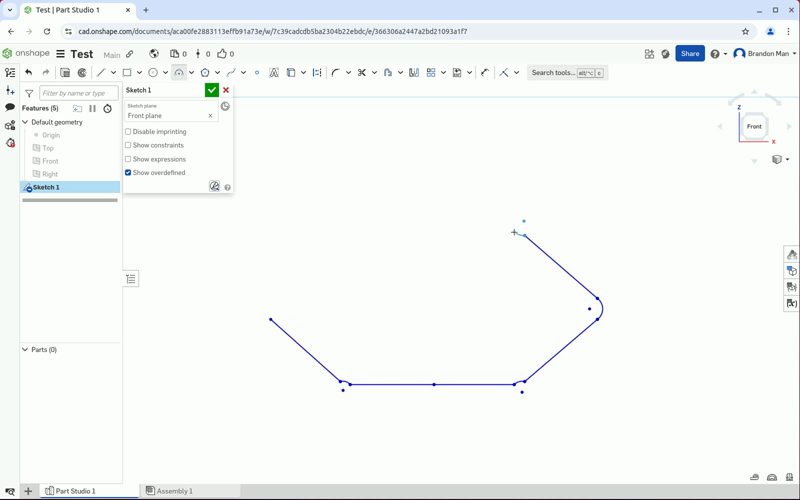
scroll(6)
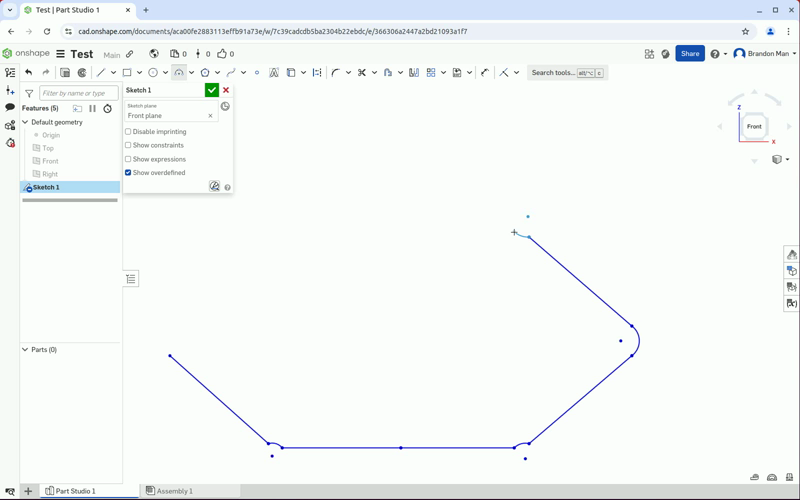
scroll(6)
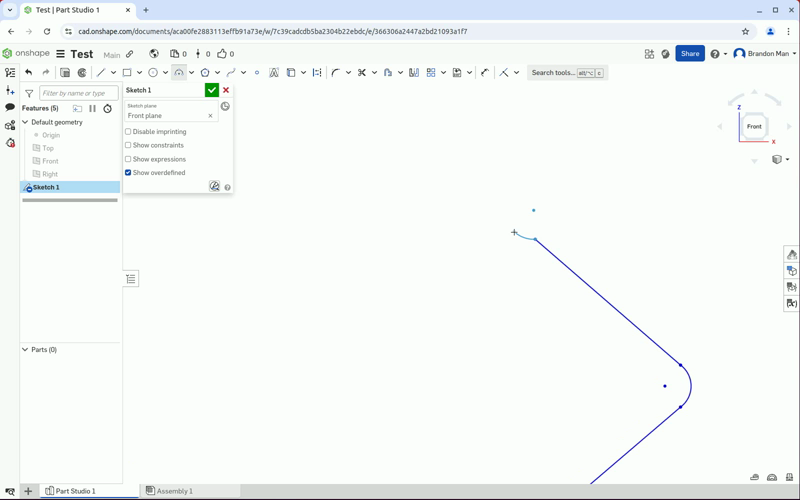
scroll(6)
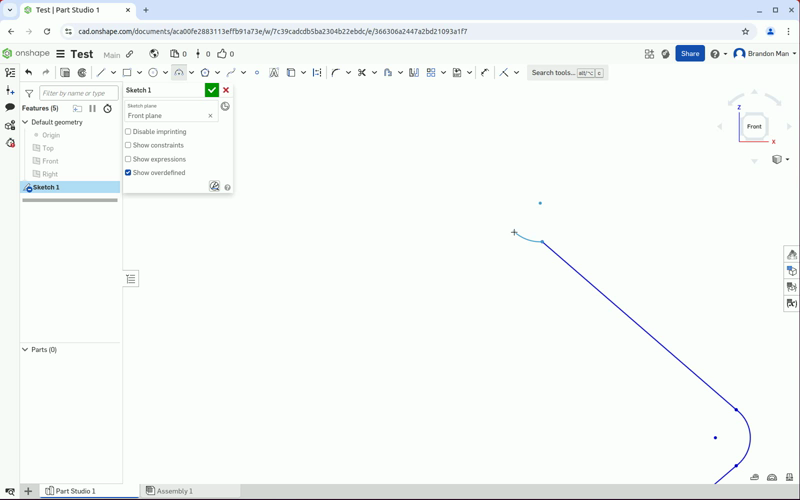
scroll(6)
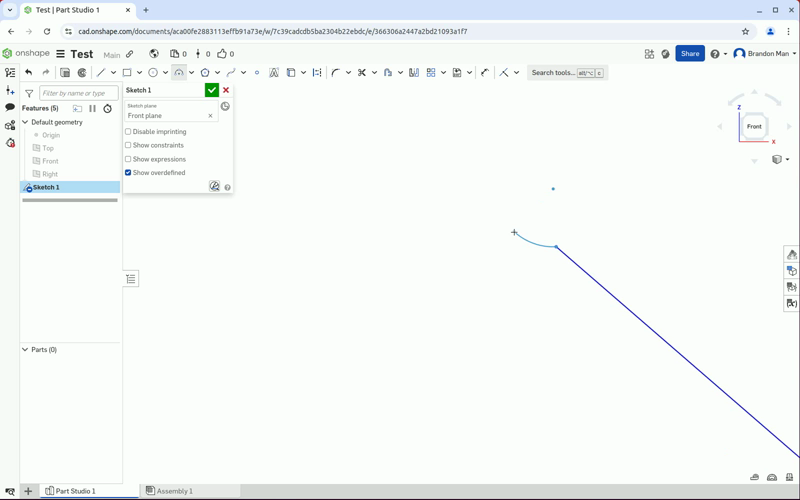
scroll(6)
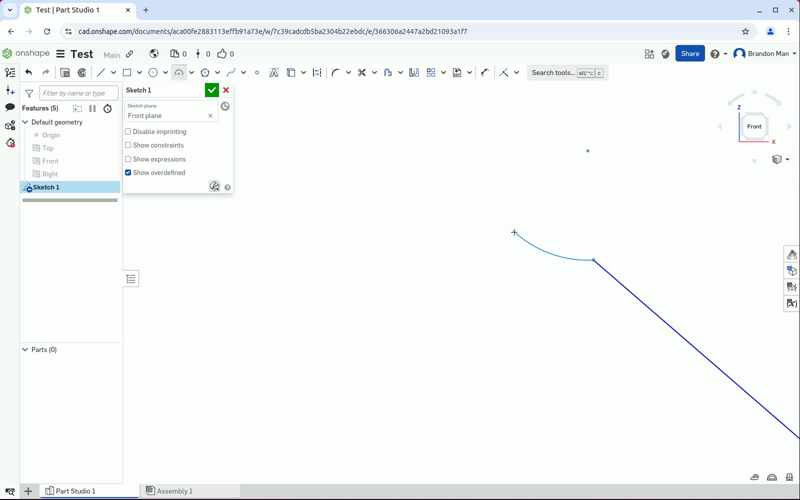
click(514, 231)
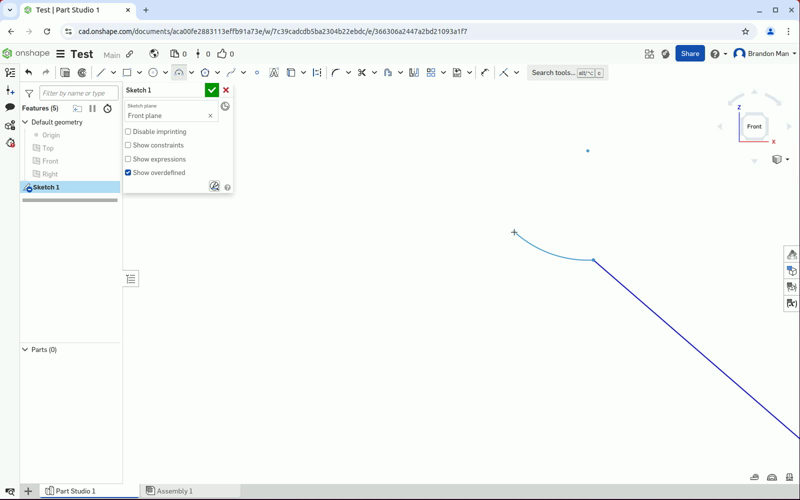
scroll(-6)
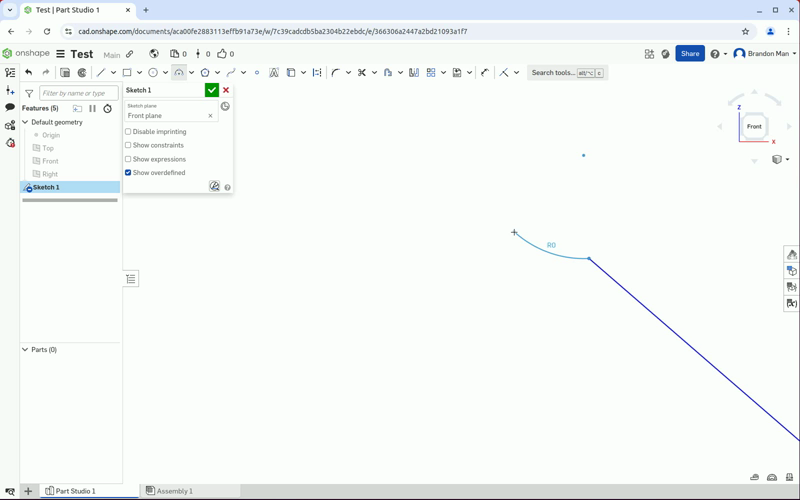
scroll(-6)
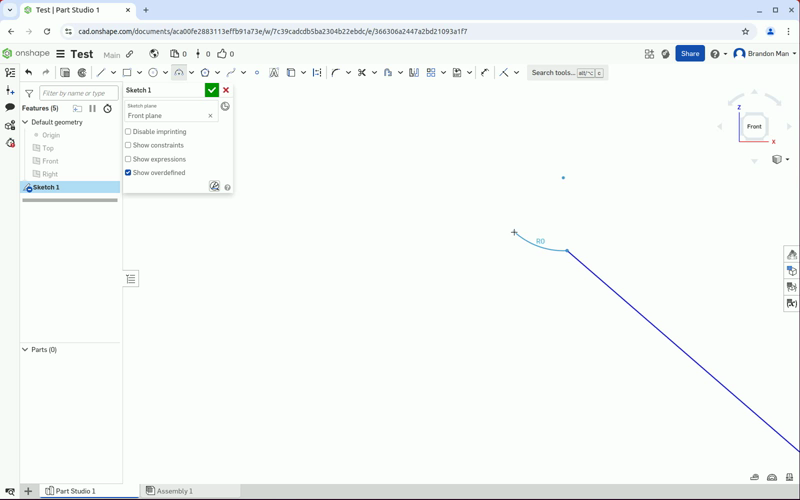
scroll(-6)
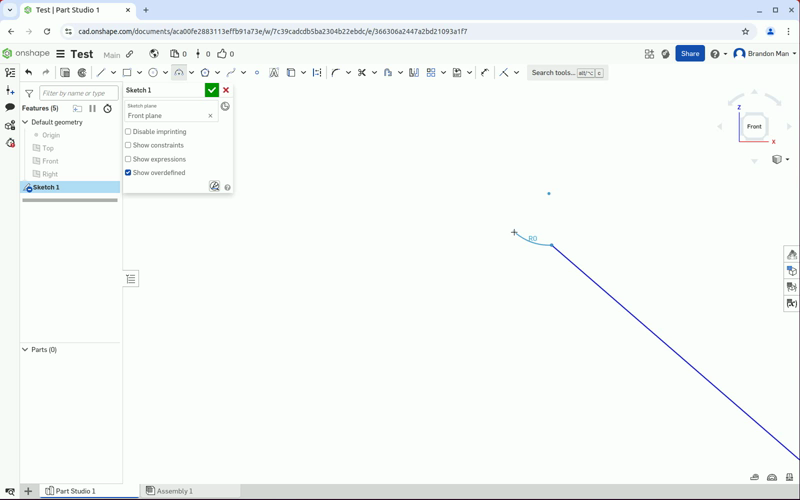
scroll(-6)
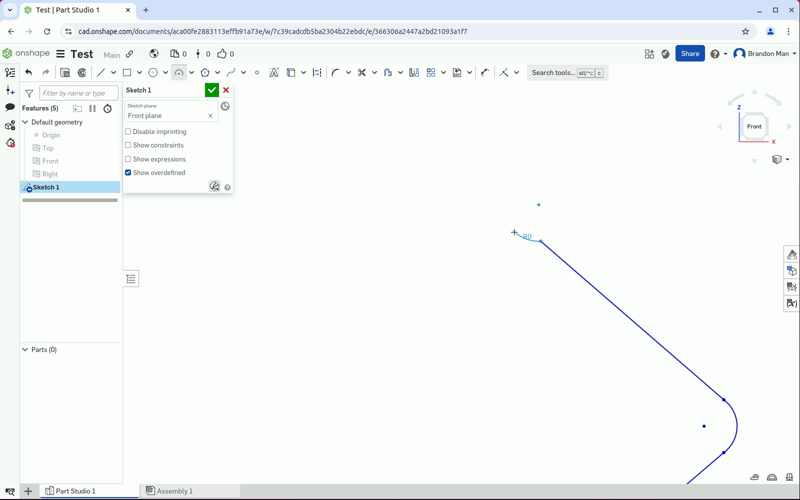
scroll(-6)
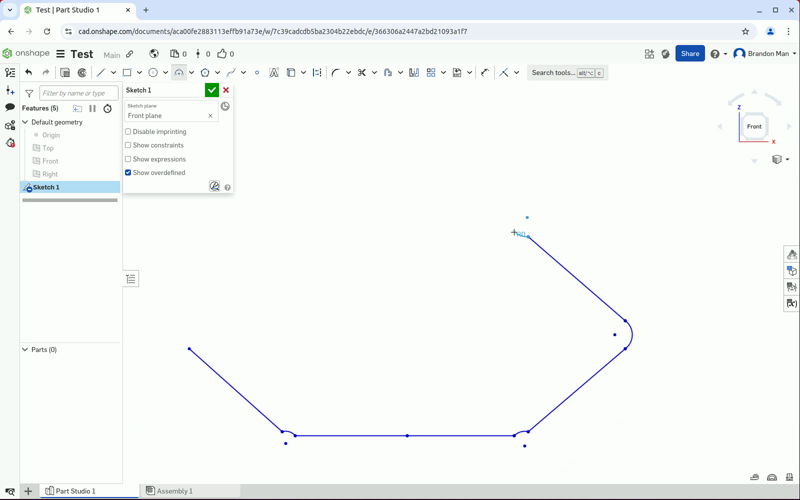
scroll(-6)
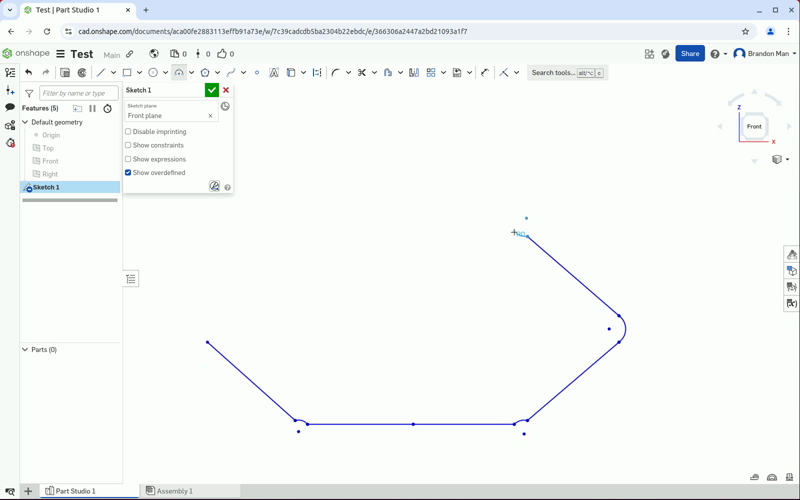
scroll(-6)
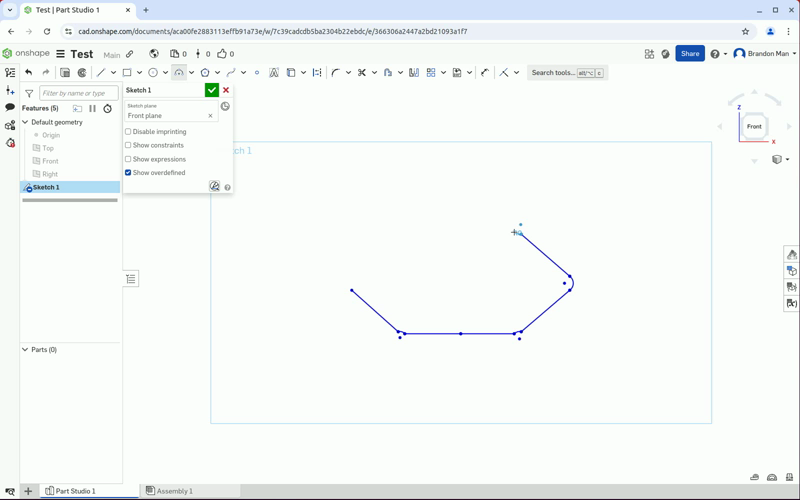
mouse_move(517, 233)
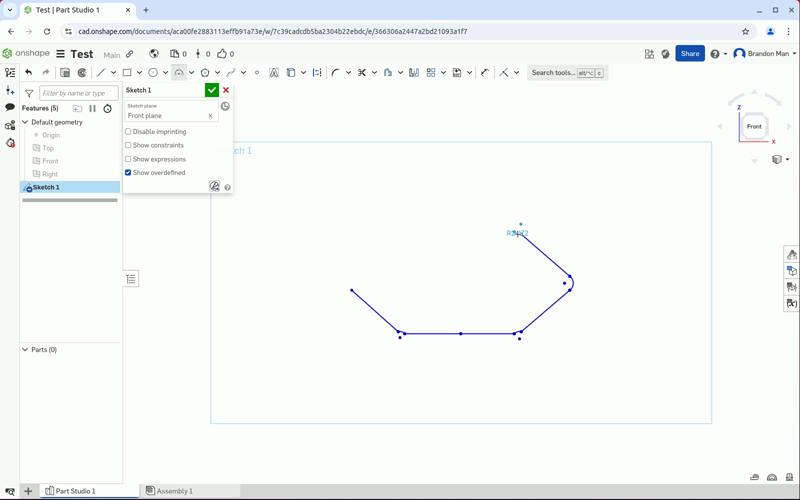
scroll(6)
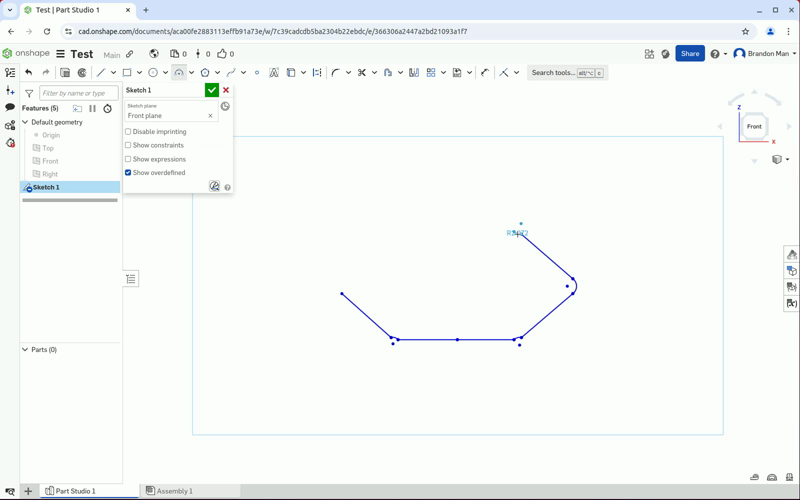
scroll(6)
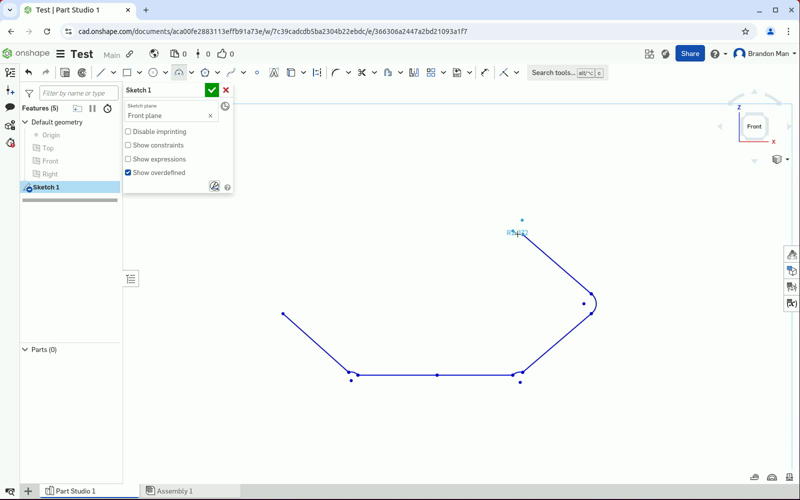
scroll(6)
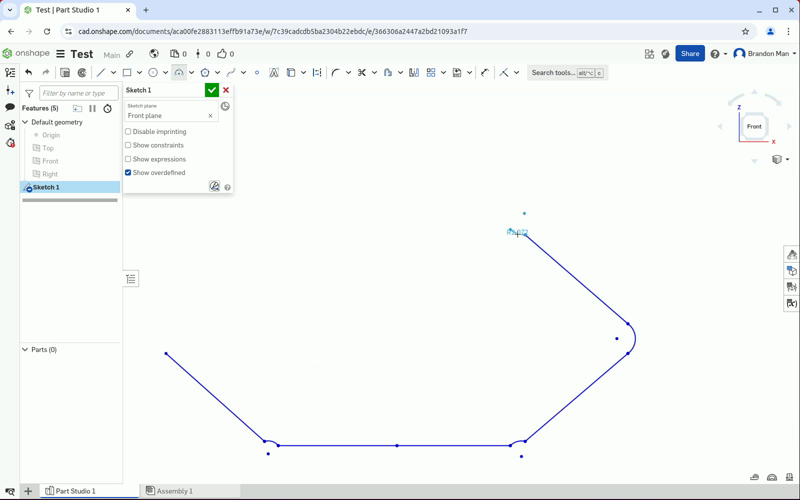
scroll(6)
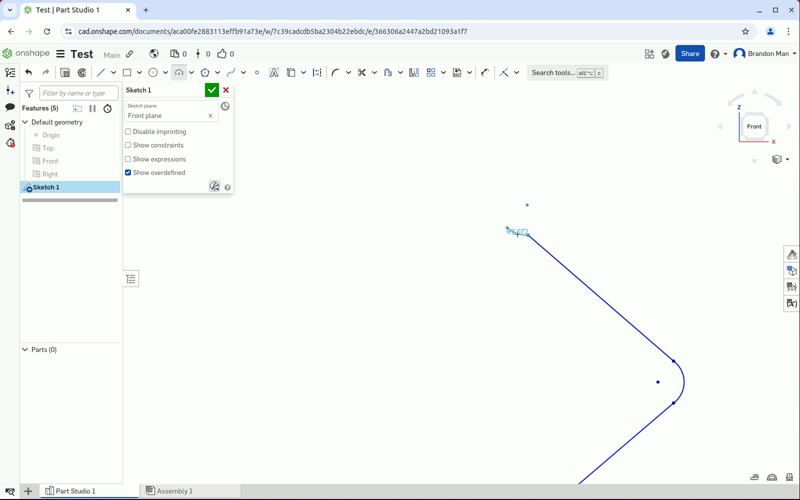
scroll(6)
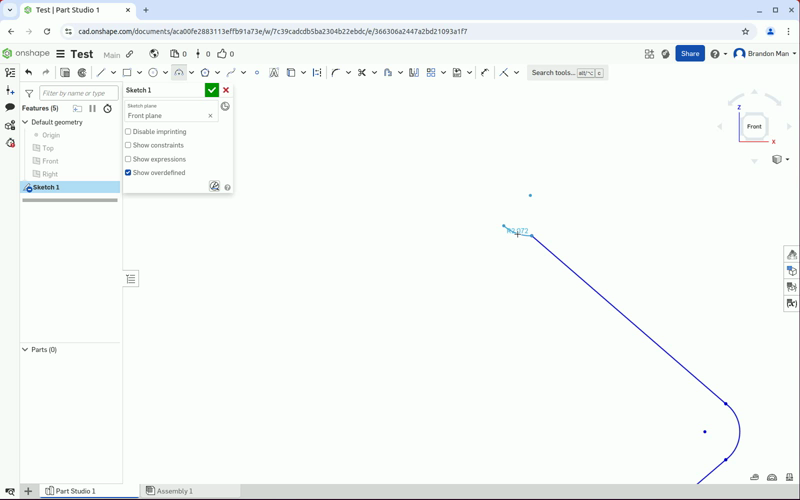
scroll(6)
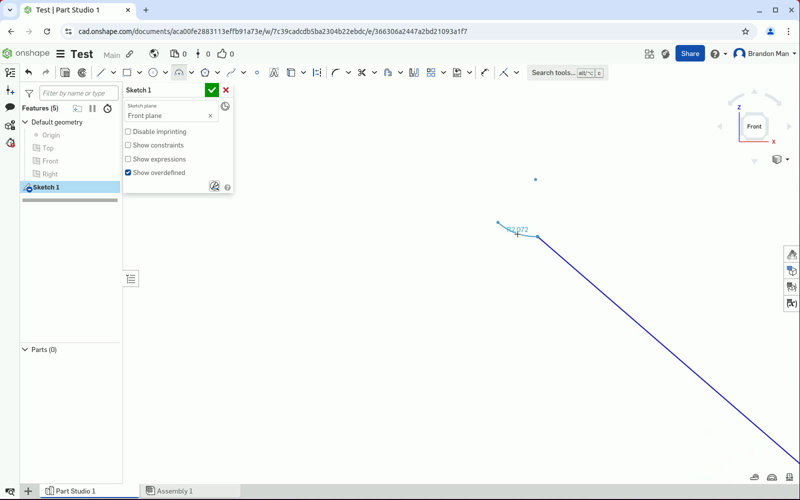
scroll(6)
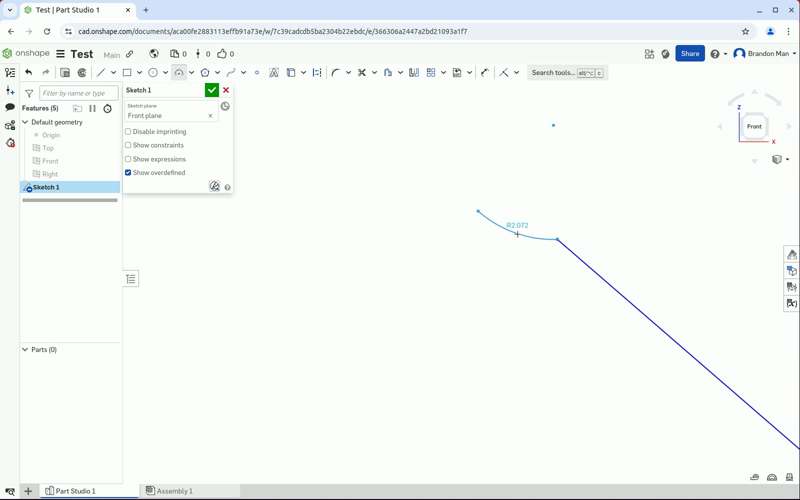
click(517, 233)
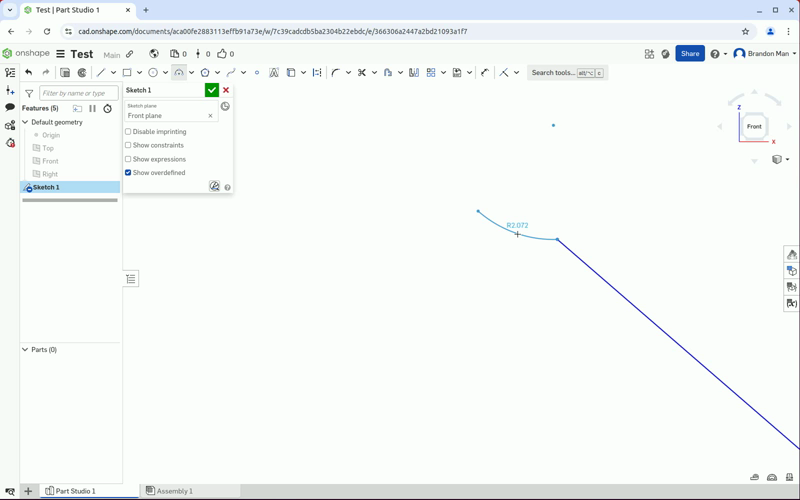
scroll(-6)
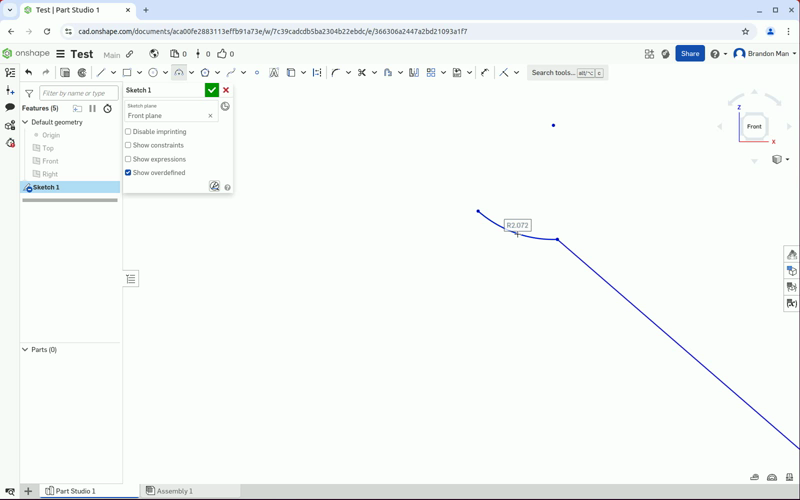
scroll(-6)
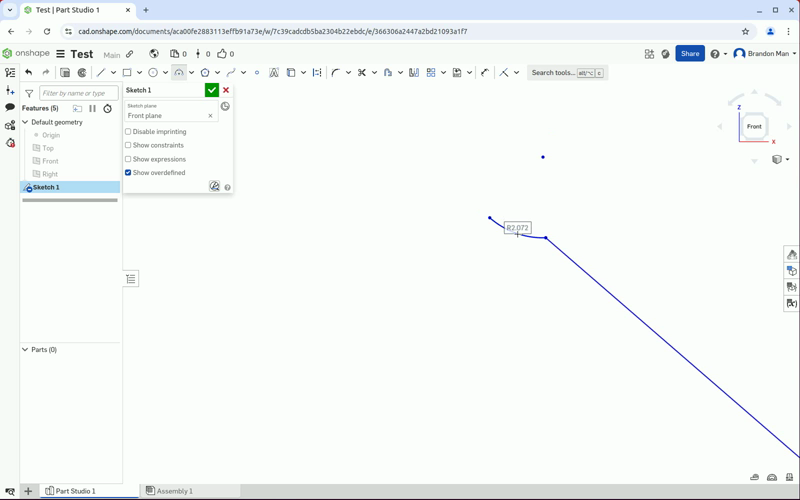
scroll(-6)
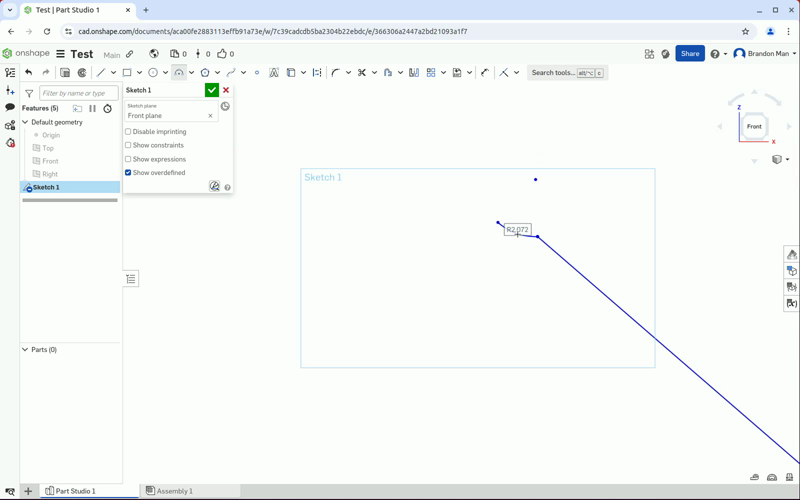
scroll(-6)
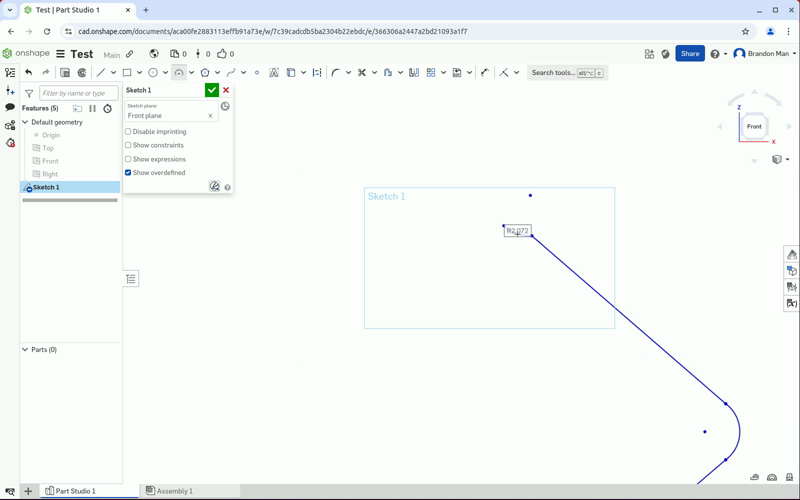
scroll(-6)
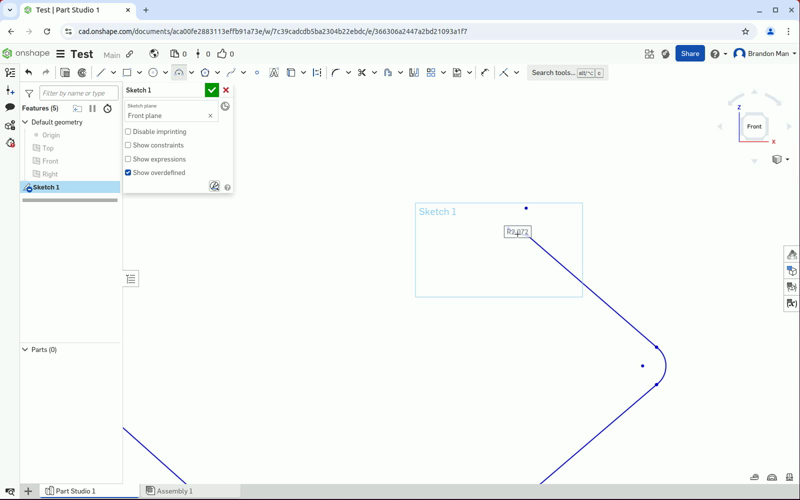
scroll(-6)
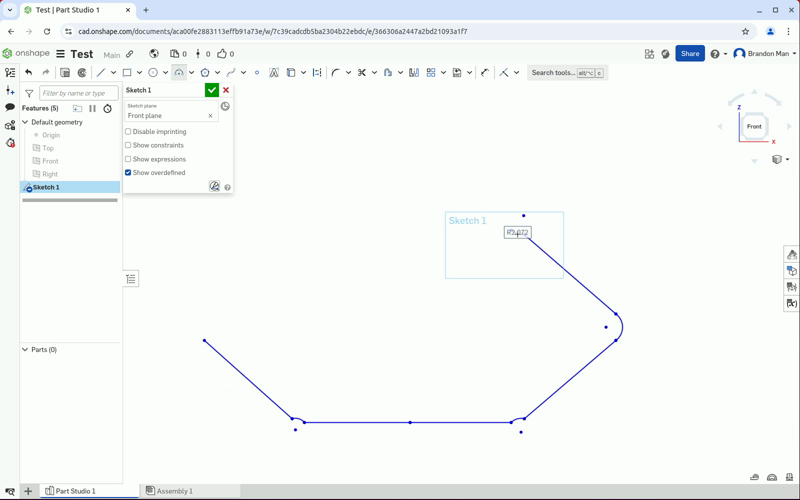
scroll(-6)
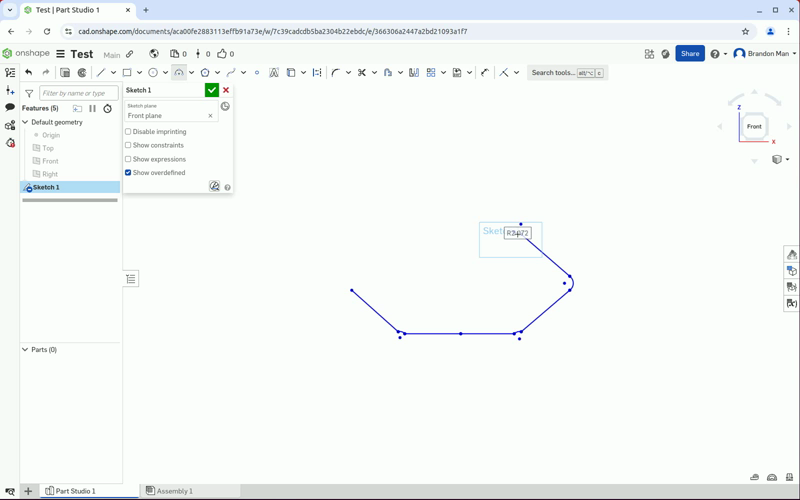
key_up(shift)
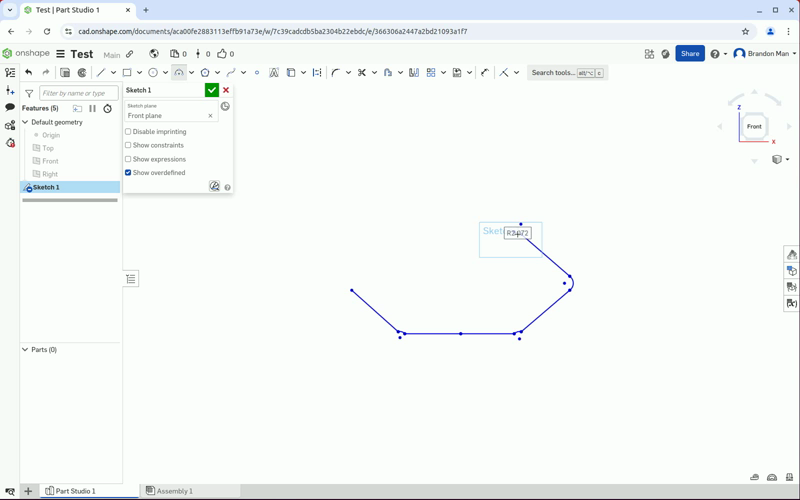
key(esc)
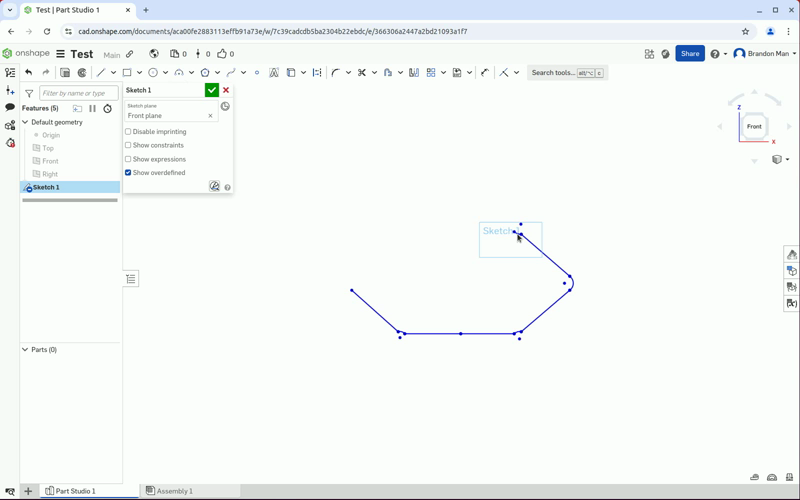
key(l)
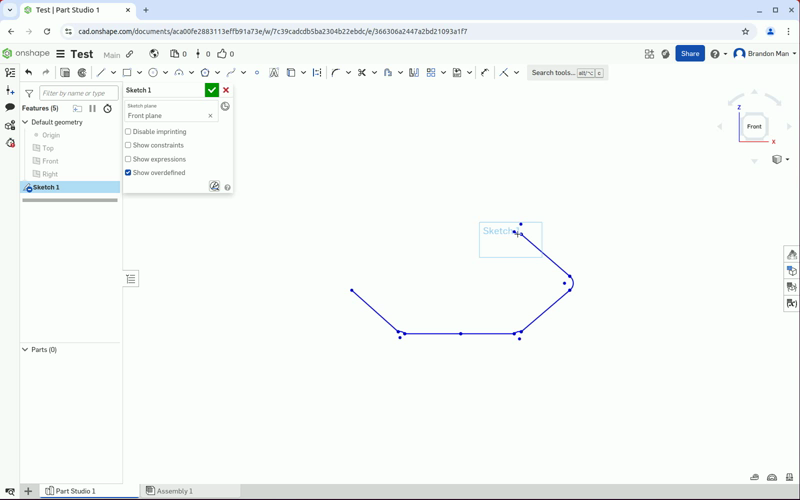
mouse_move(514, 231)
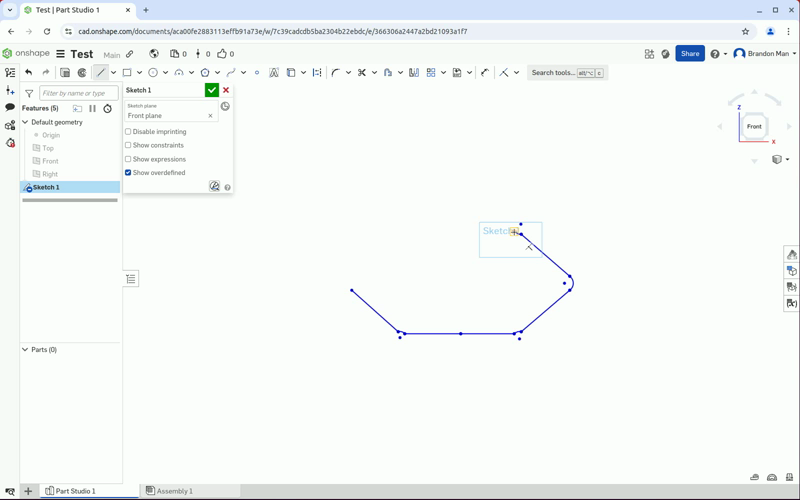
scroll(6)
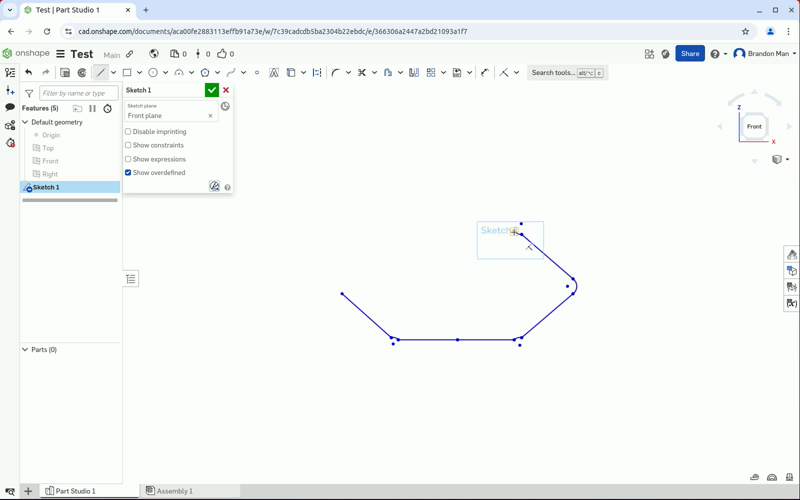
scroll(6)
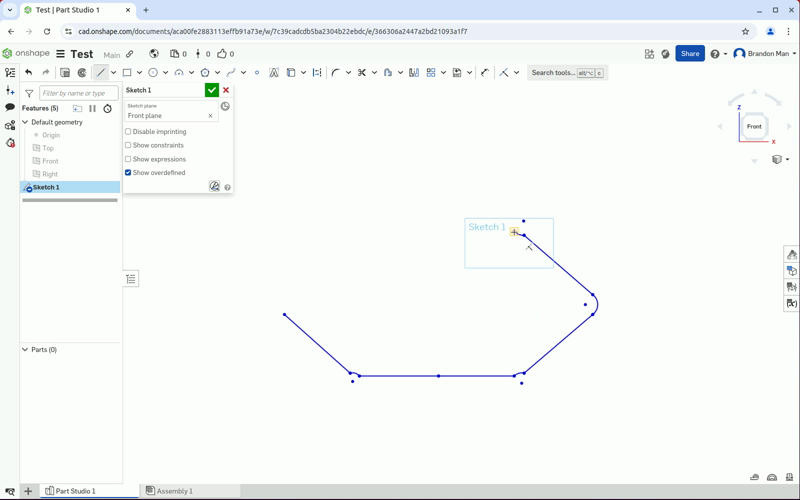
scroll(6)
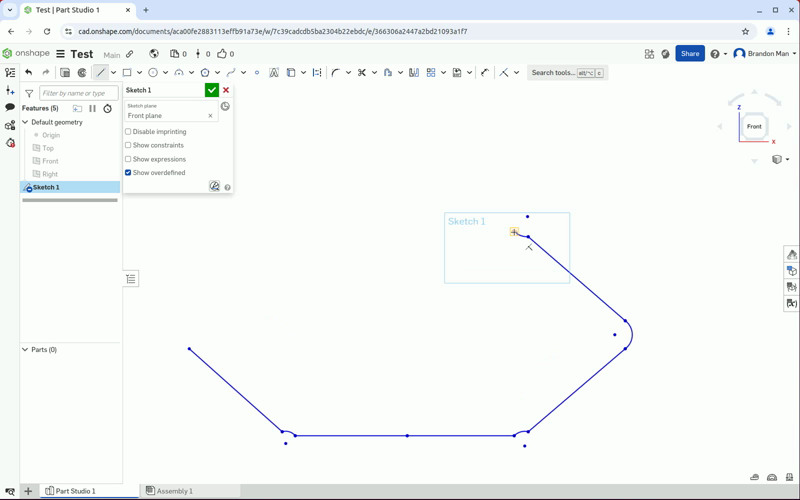
scroll(6)
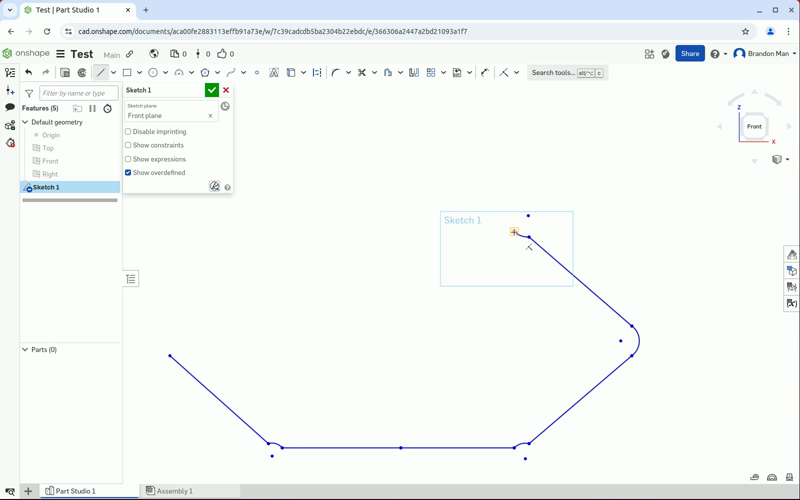
scroll(6)
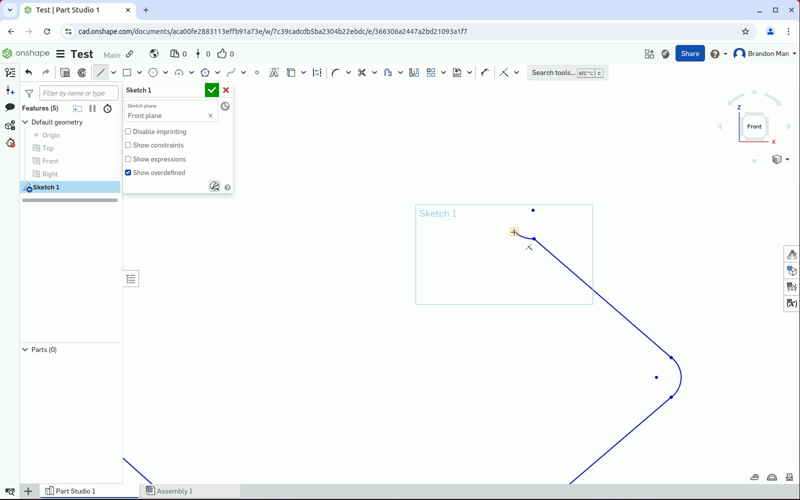
scroll(6)
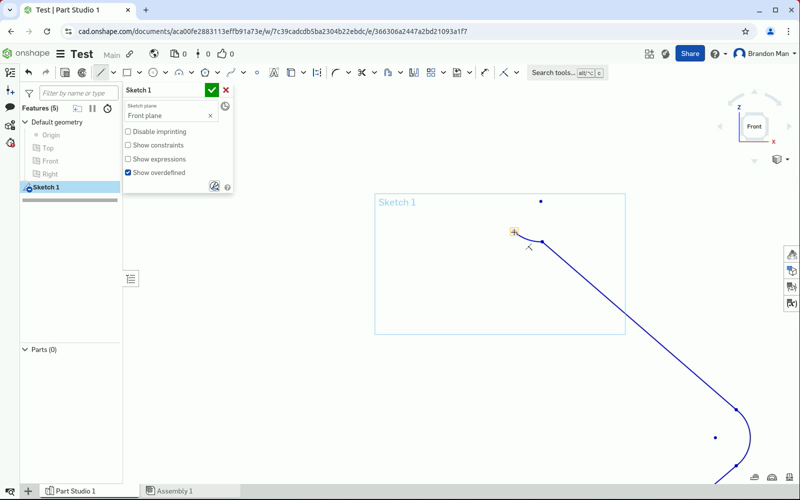
scroll(6)
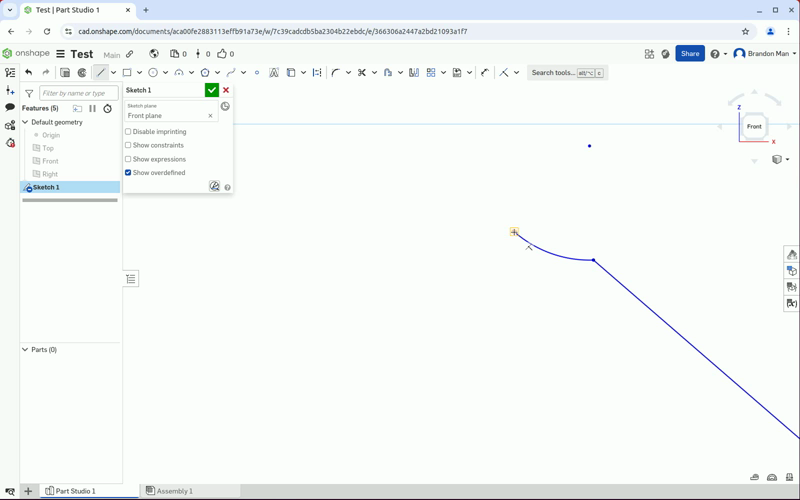
click(514, 231)
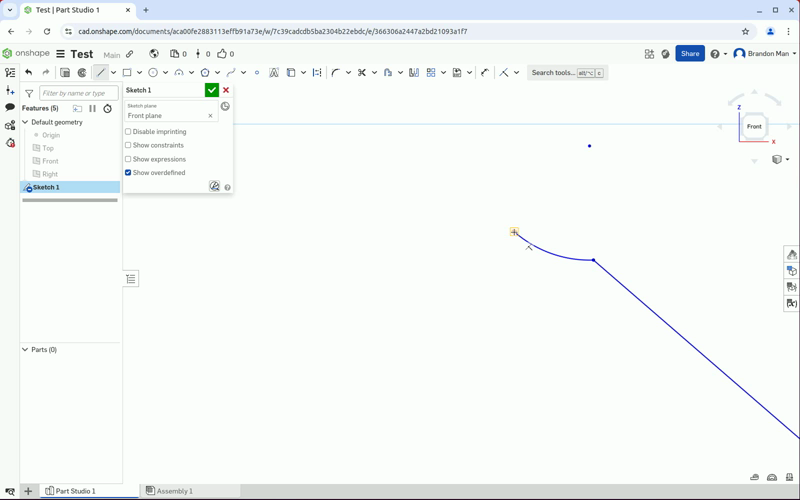
scroll(-6)
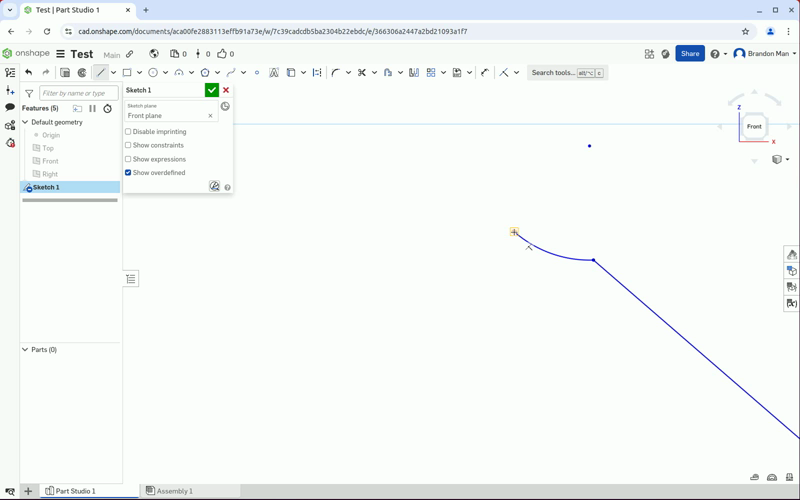
scroll(-6)
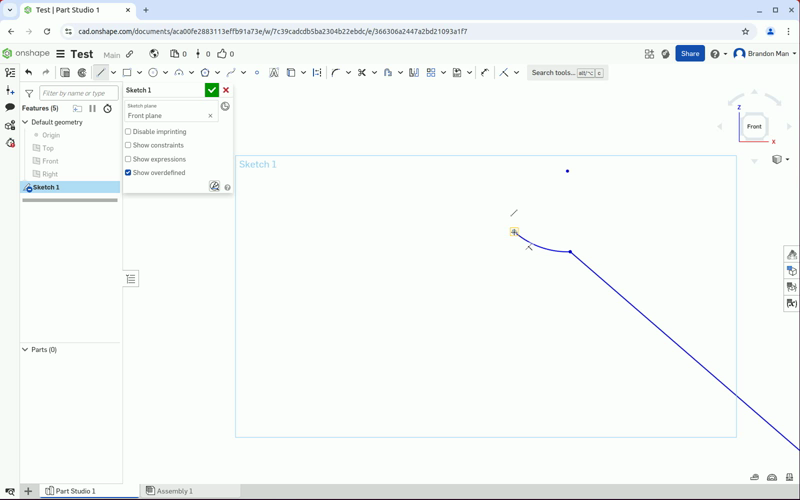
scroll(-6)
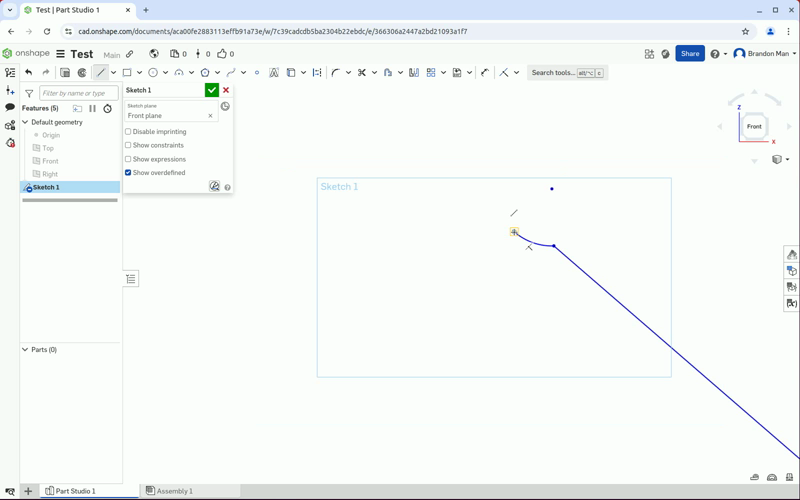
scroll(-6)
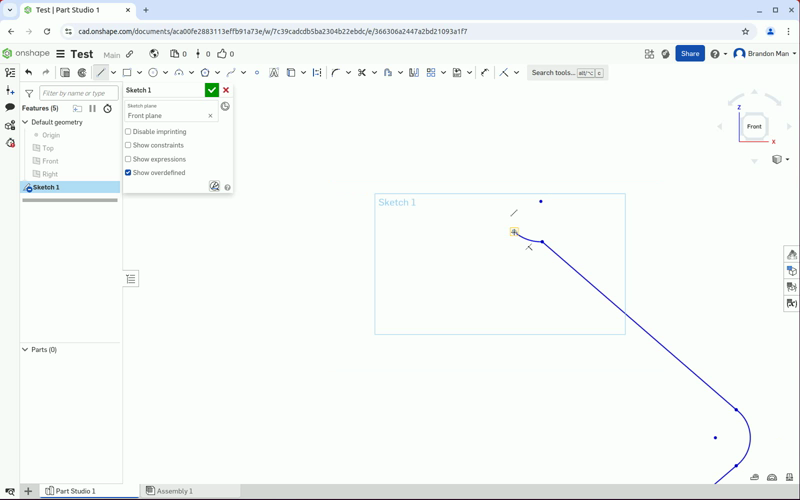
scroll(-6)
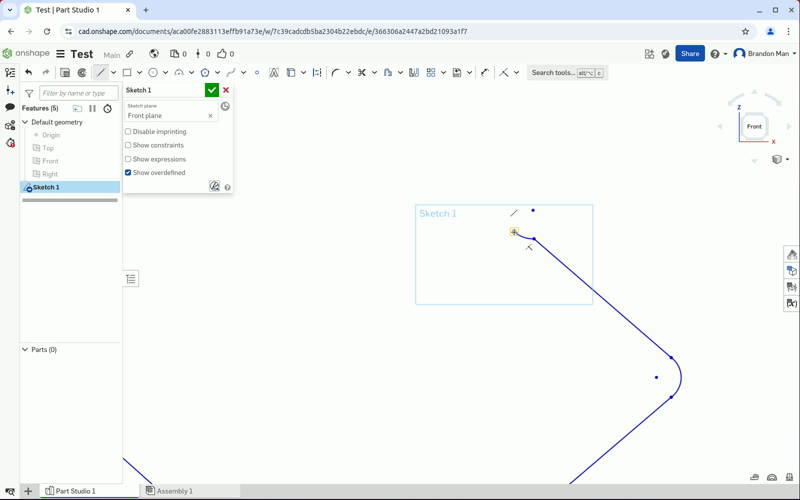
scroll(-6)
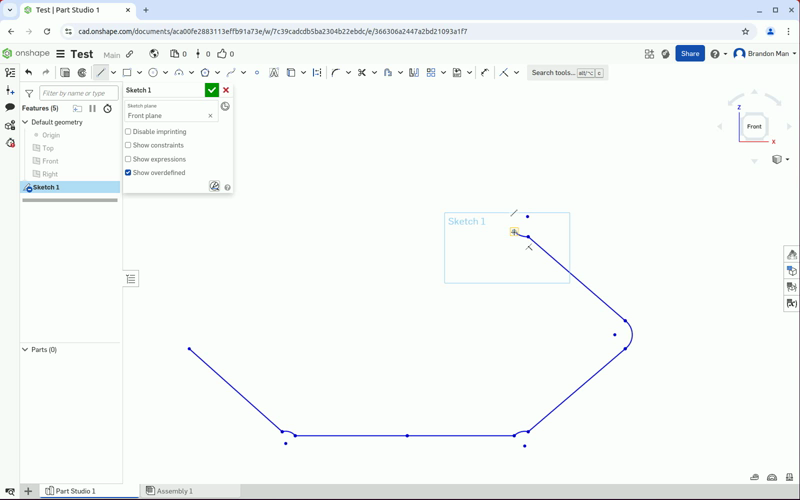
scroll(-6)
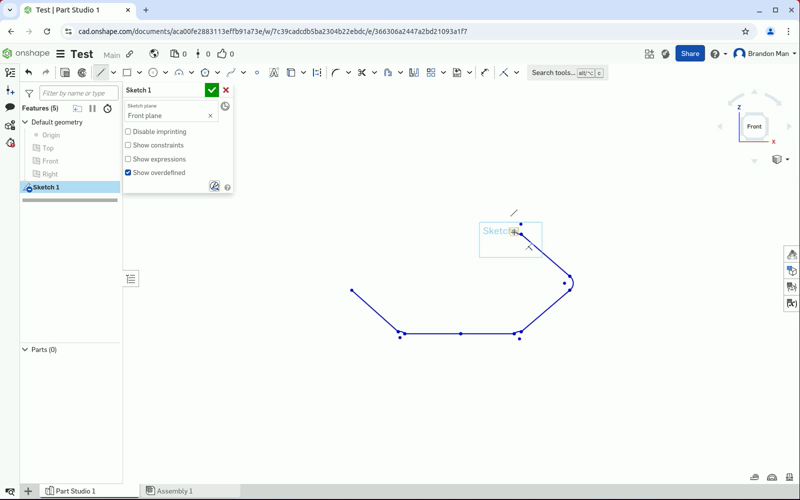
key_down(shift)
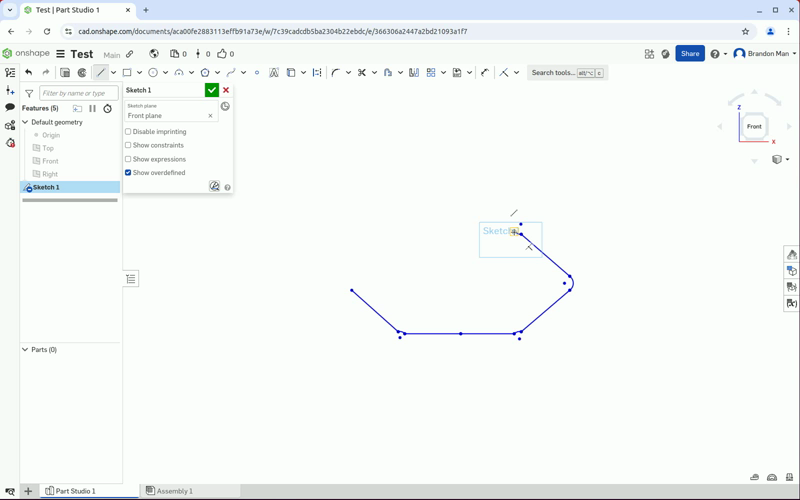
mouse_move(544, 231)
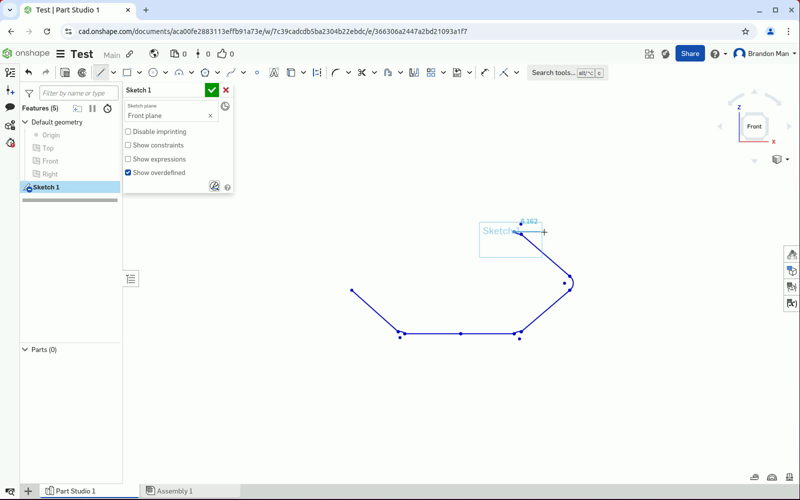
mouse_move(460, 231)
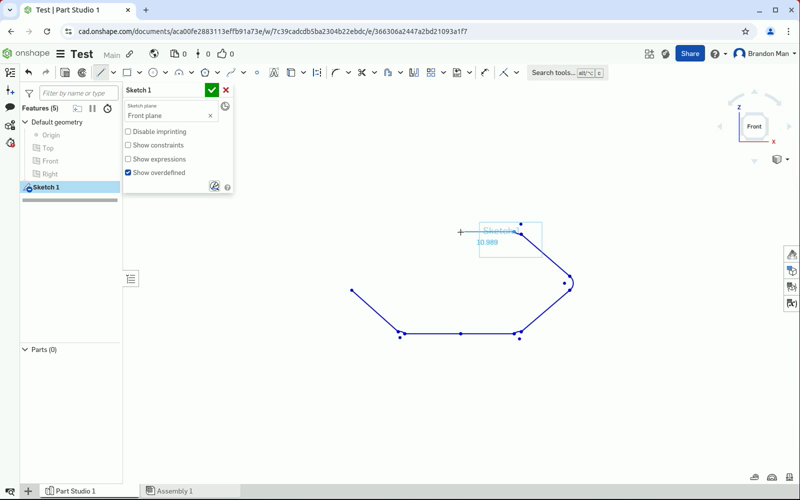
click(460, 231)
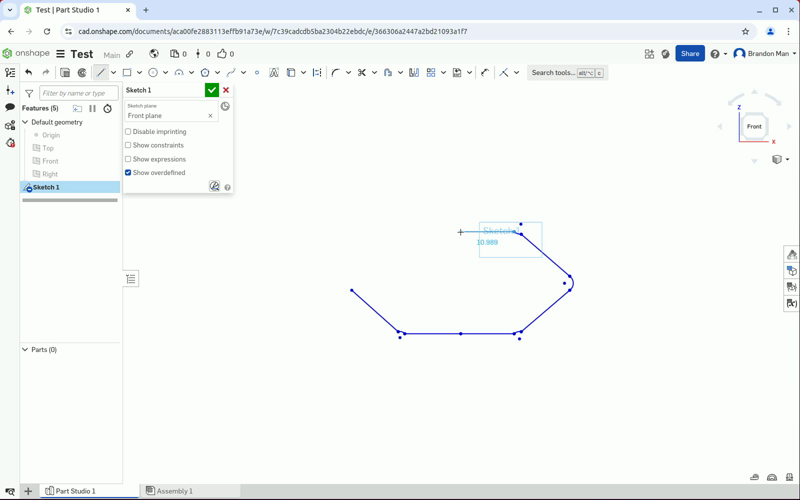
key_up(shift)
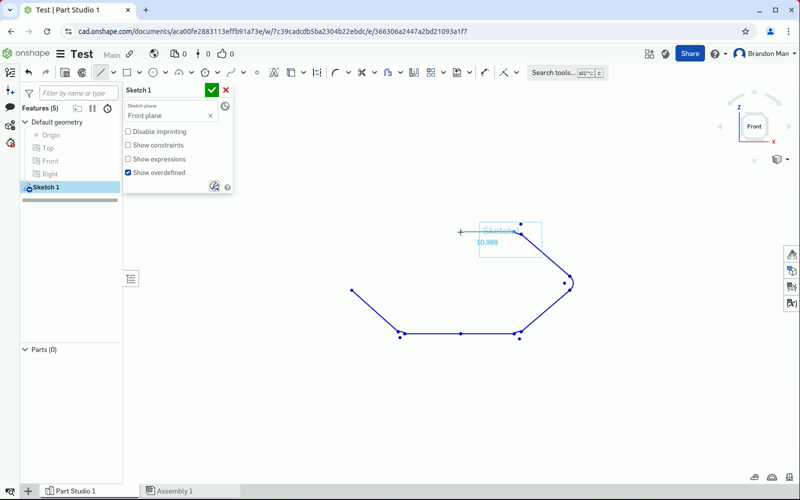
key_down(shift)
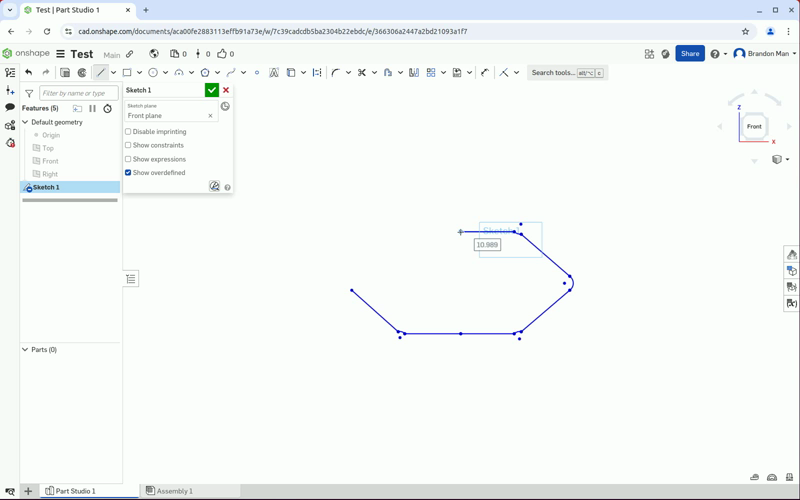
mouse_move(490, 231)
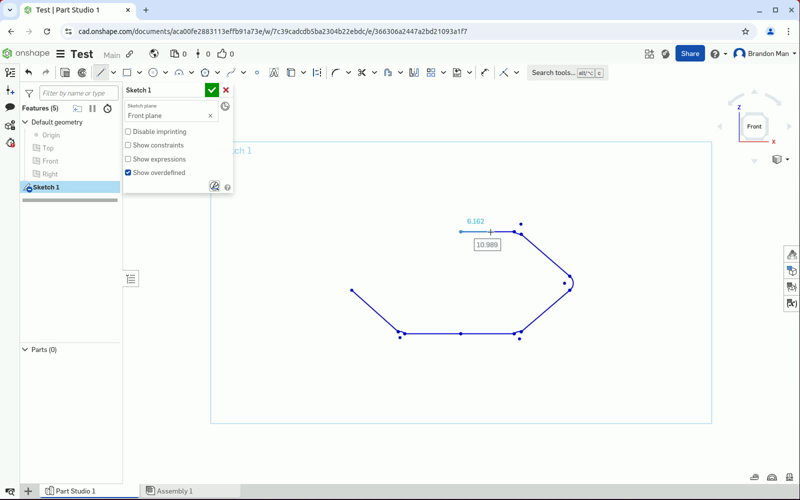
mouse_move(404, 231)
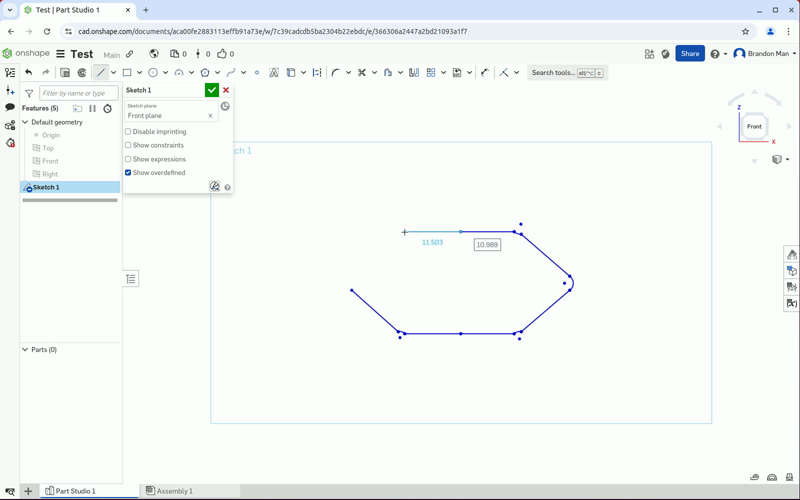
click(404, 231)
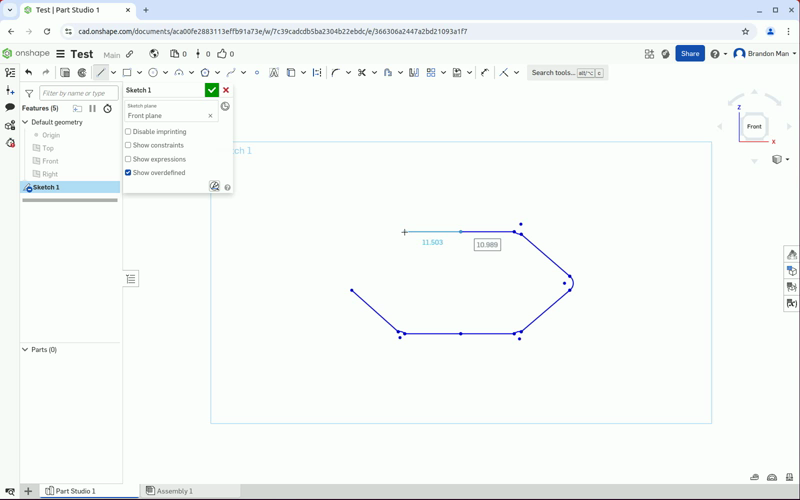
key_up(shift)
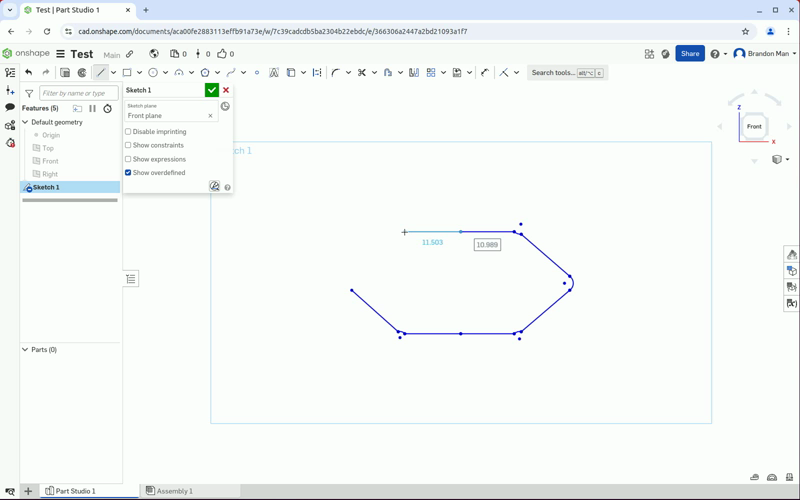
key(esc)
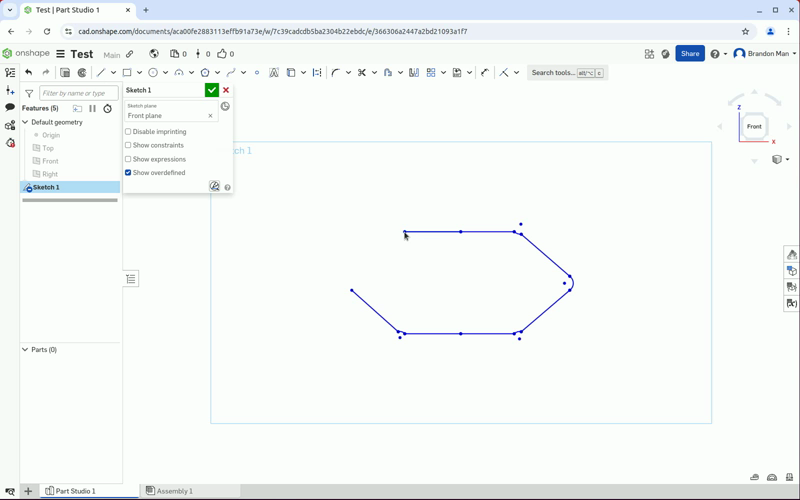
key(a)
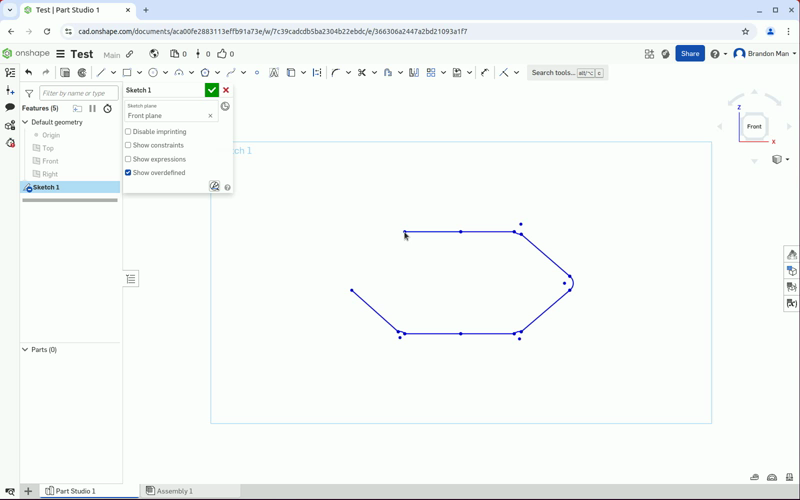
mouse_move(404, 231)
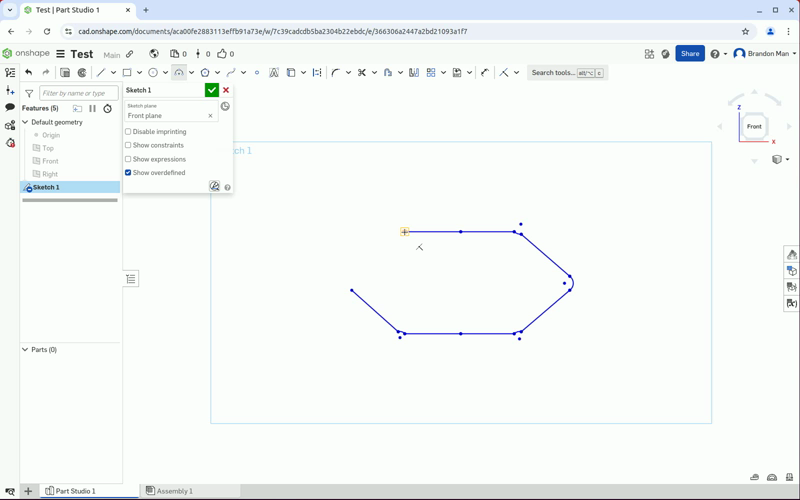
click(404, 231)
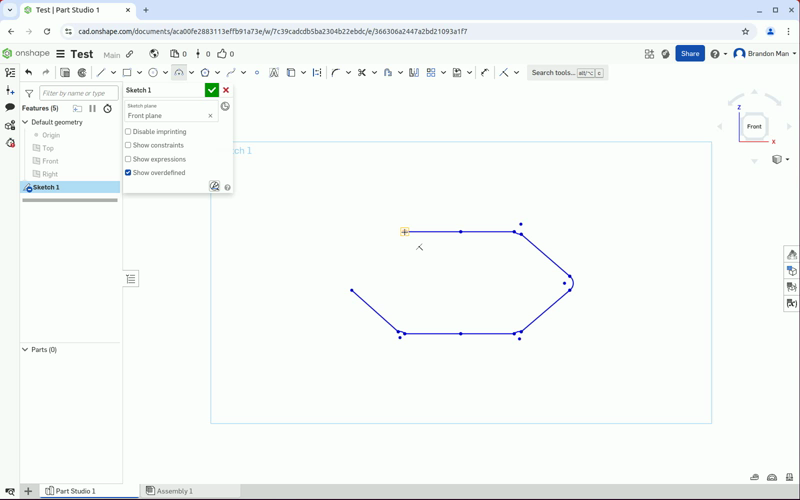
key_down(shift)
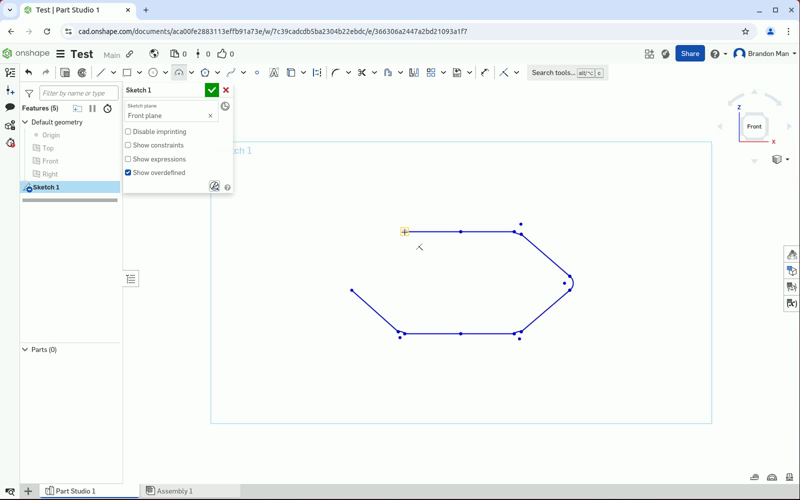
mouse_move(398, 234)
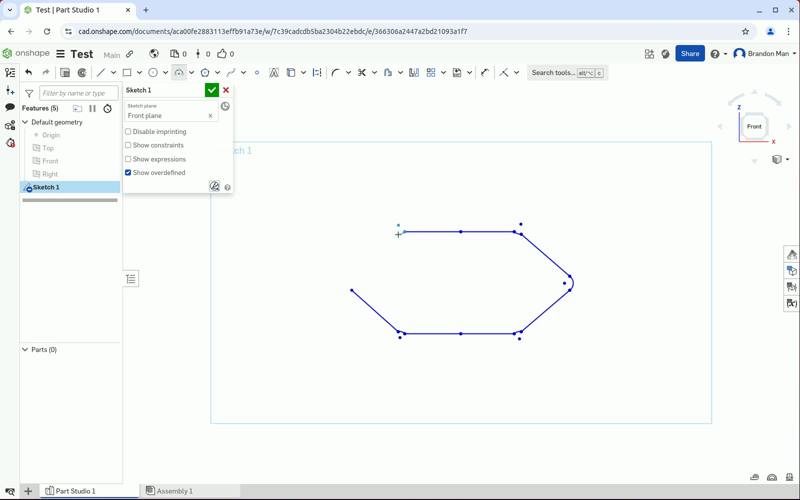
scroll(6)
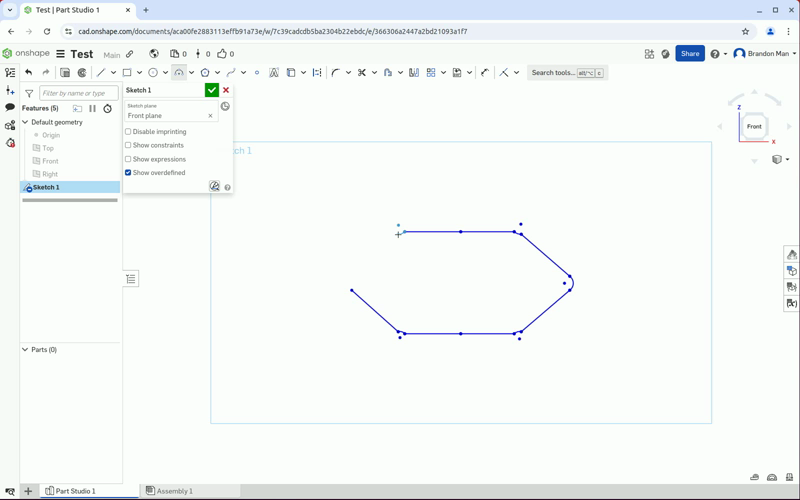
scroll(6)
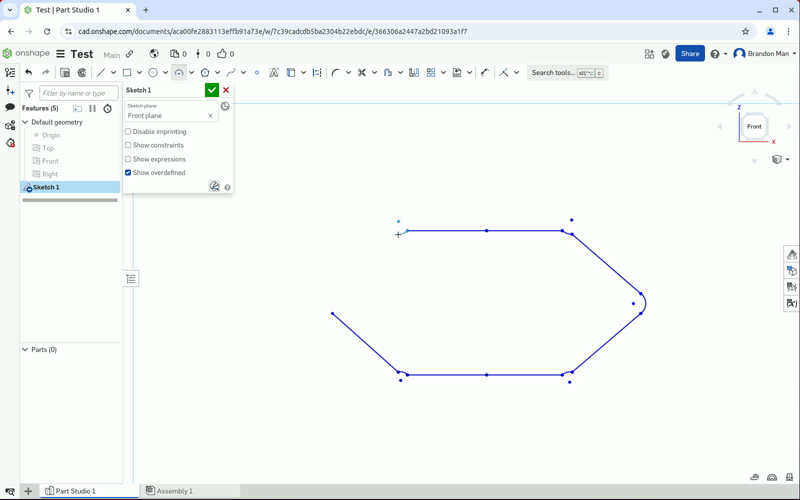
scroll(6)
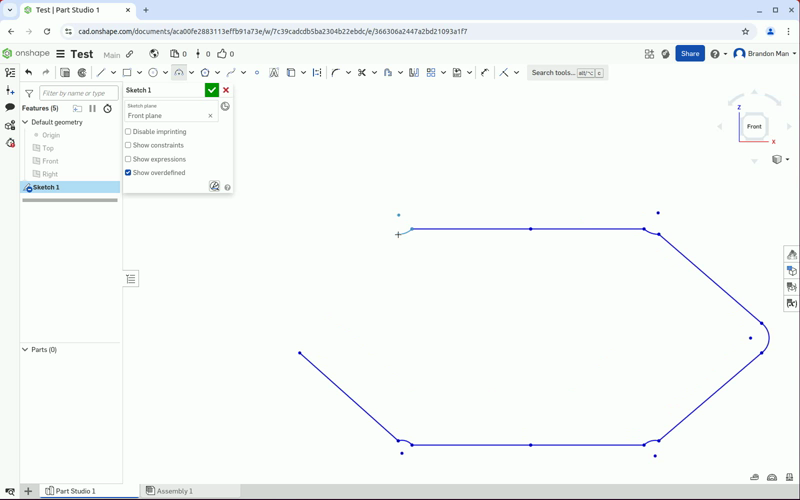
scroll(6)
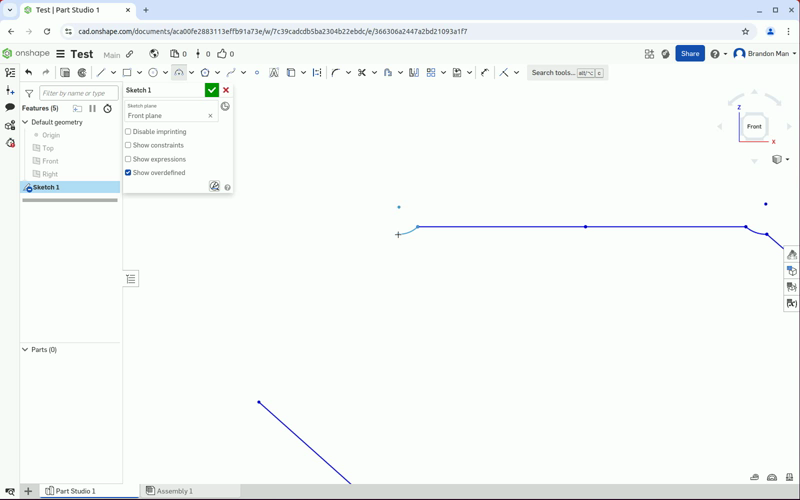
scroll(6)
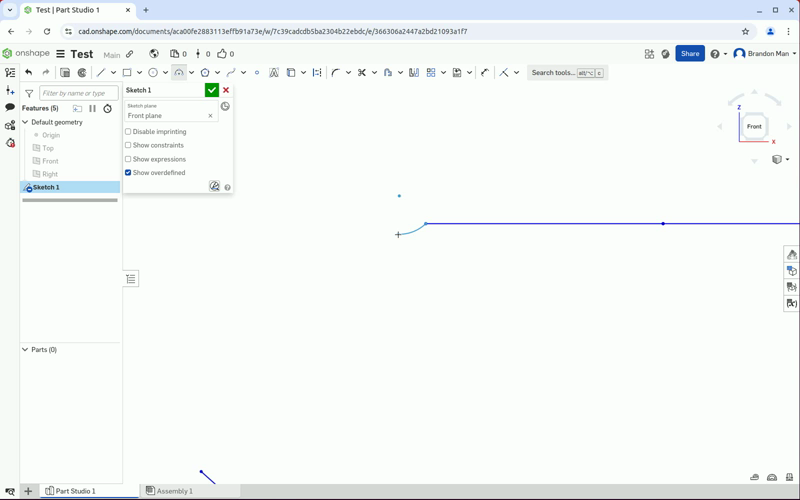
scroll(6)
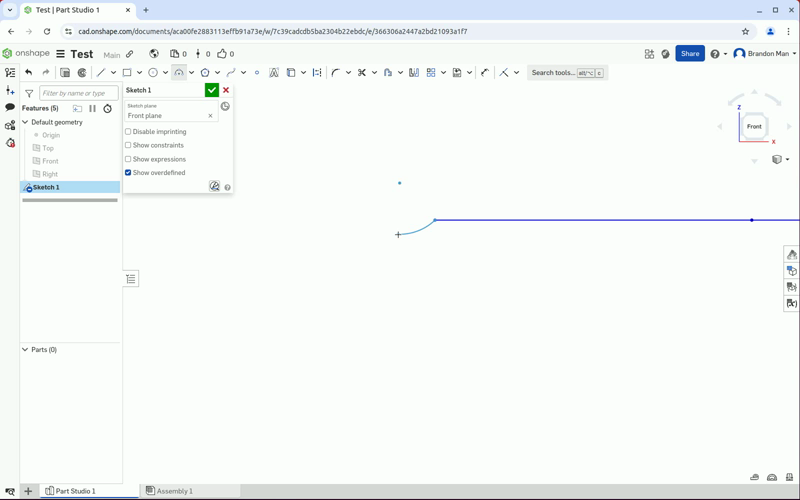
scroll(6)
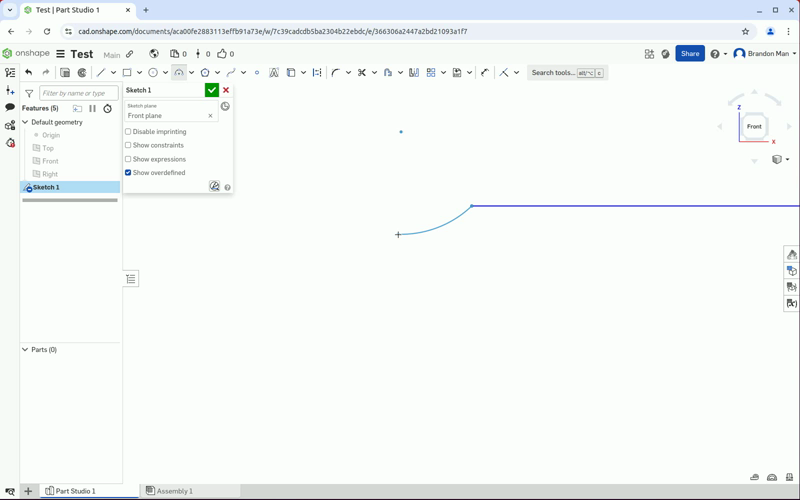
click(398, 234)
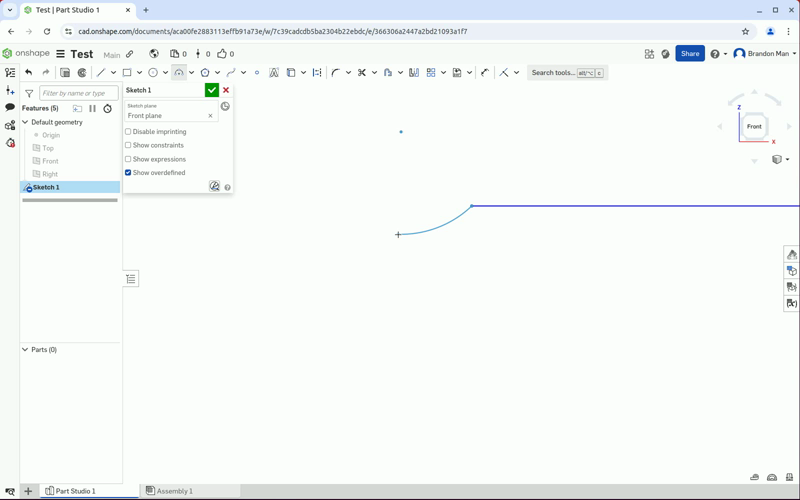
scroll(-6)
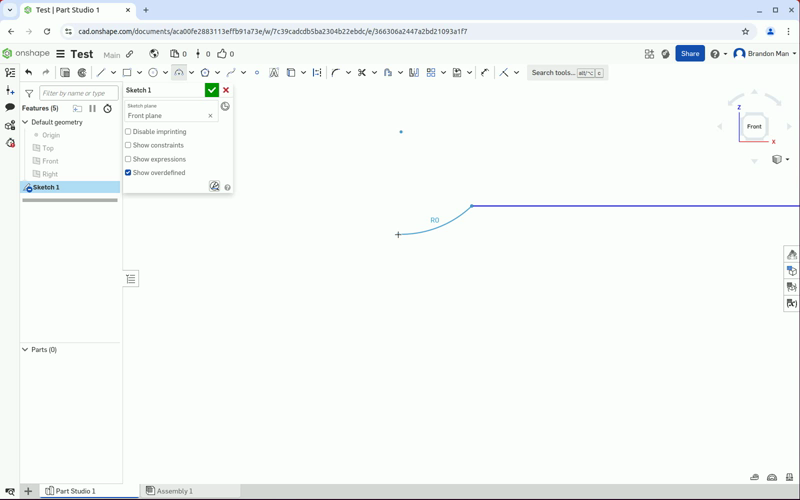
scroll(-6)
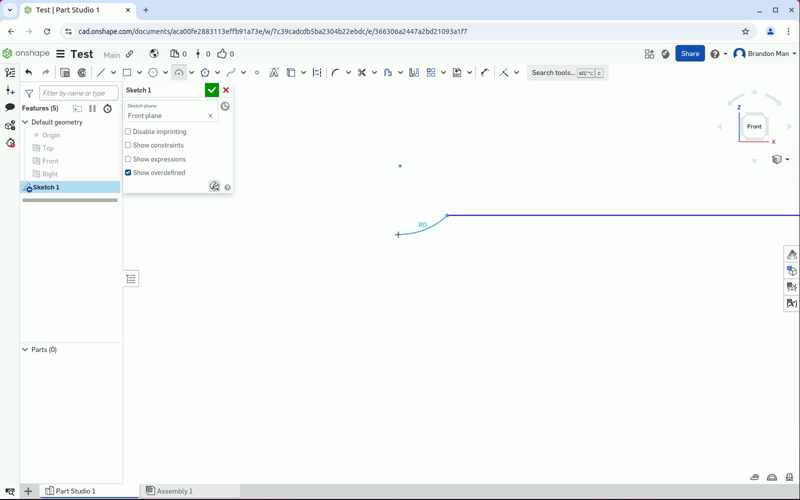
scroll(-6)
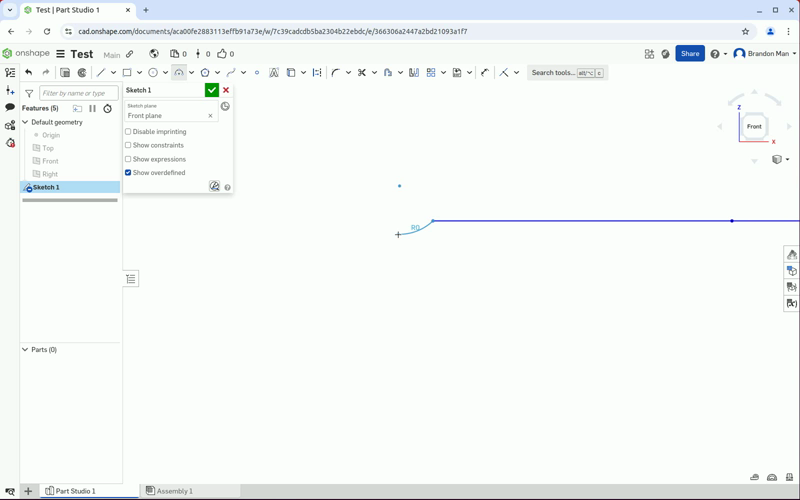
scroll(-6)
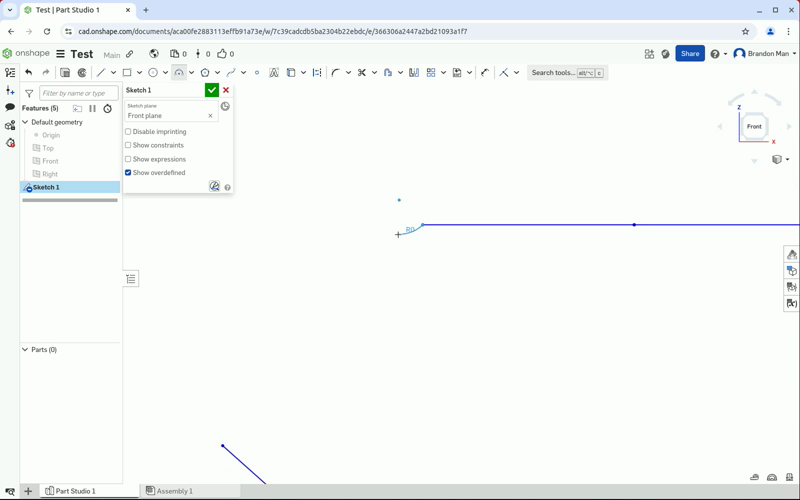
scroll(-6)
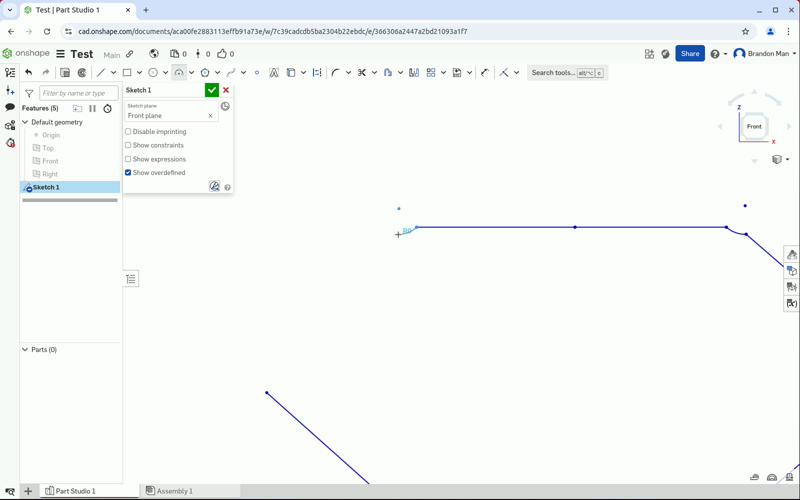
scroll(-6)
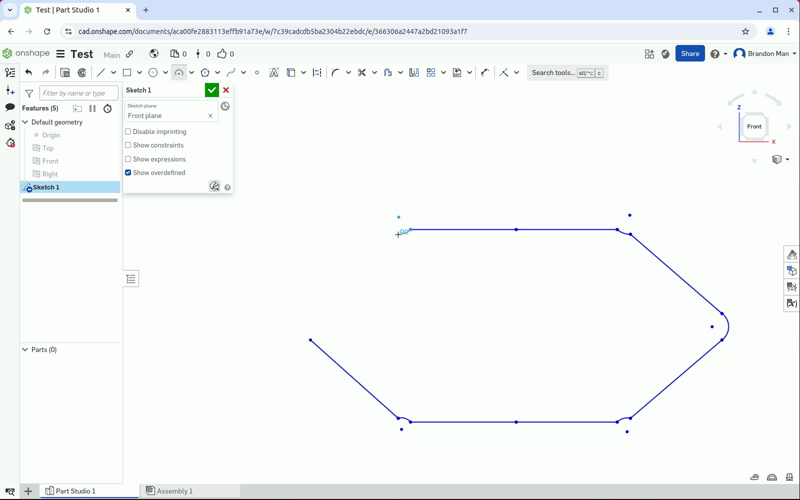
scroll(-6)
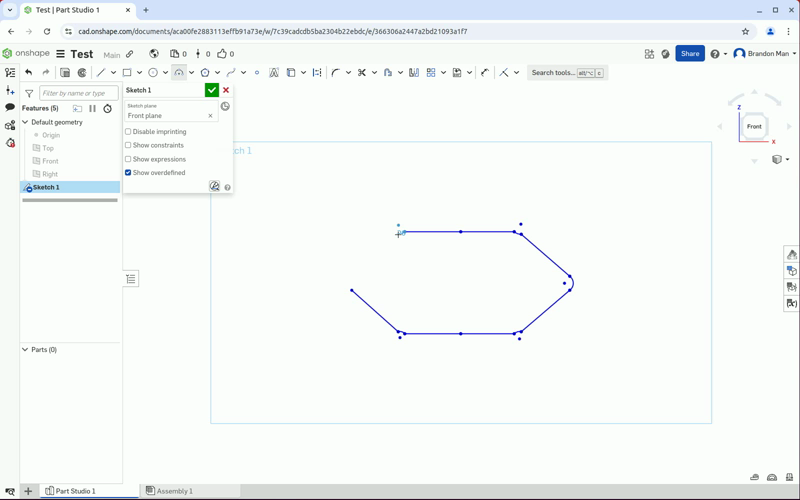
mouse_move(401, 233)
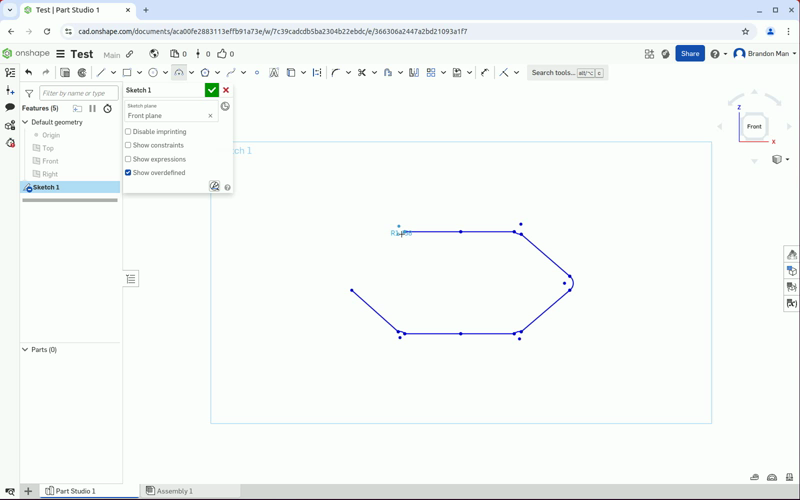
scroll(6)
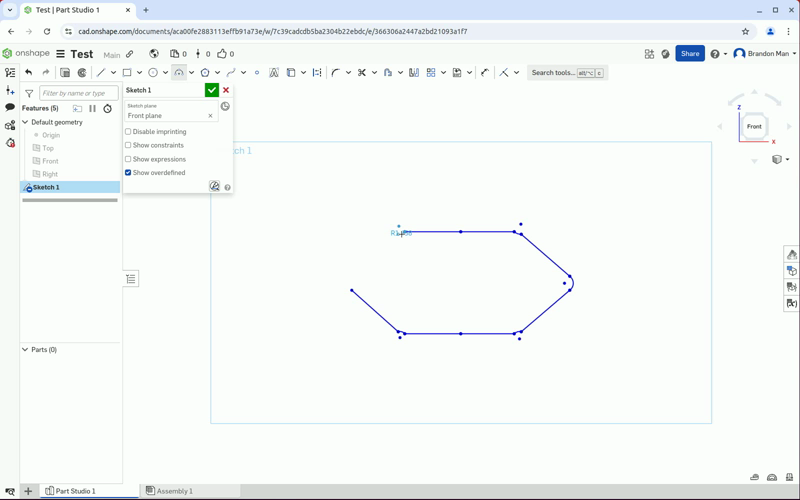
scroll(6)
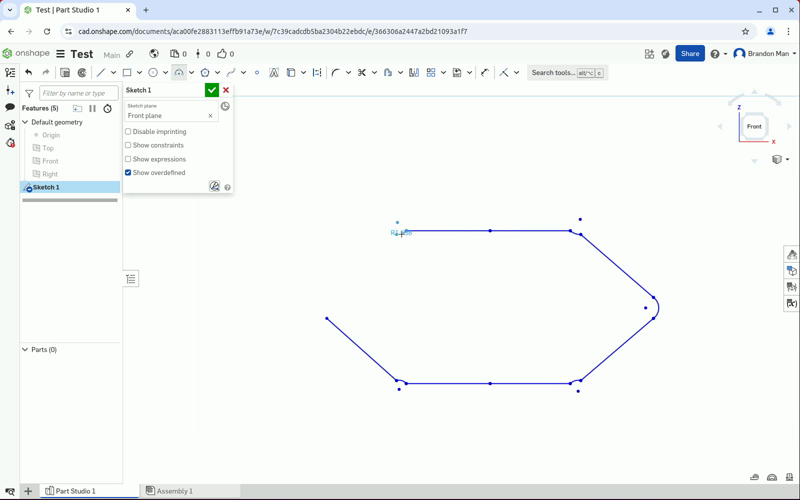
scroll(6)
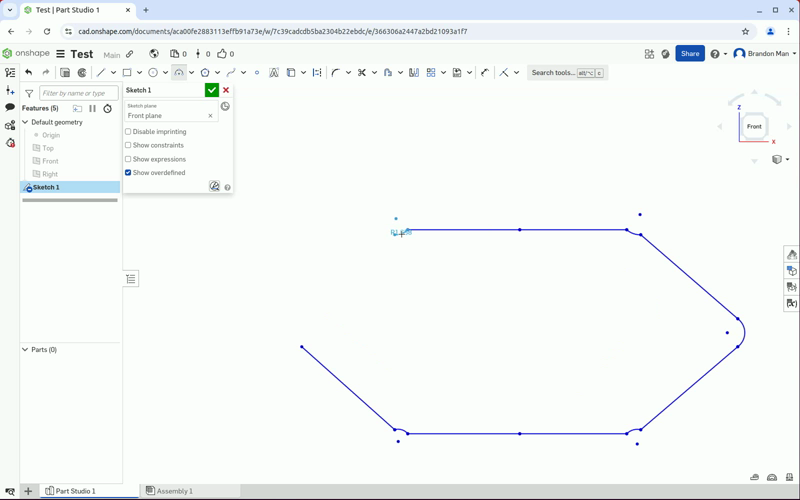
scroll(6)
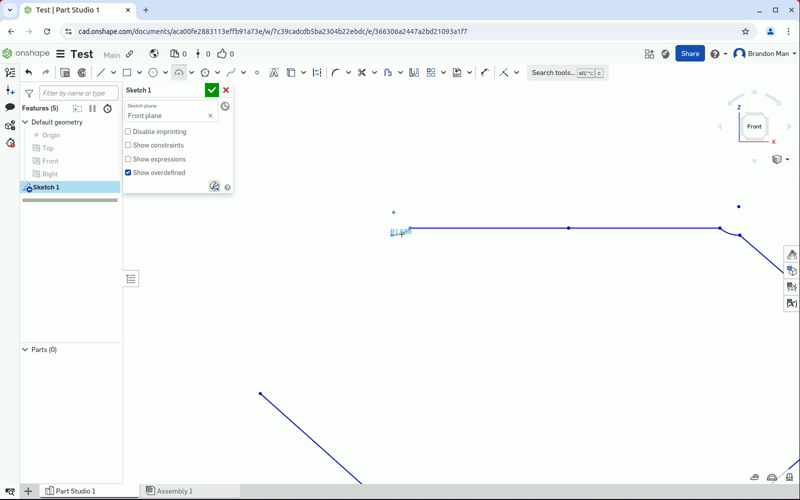
scroll(6)
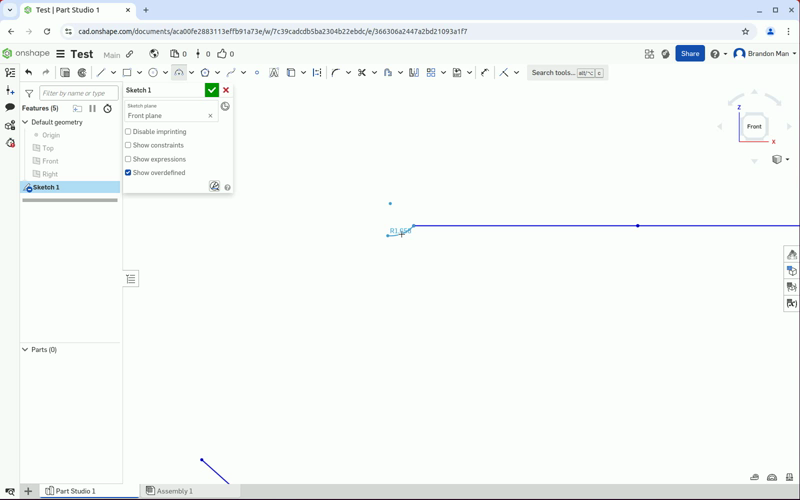
scroll(6)
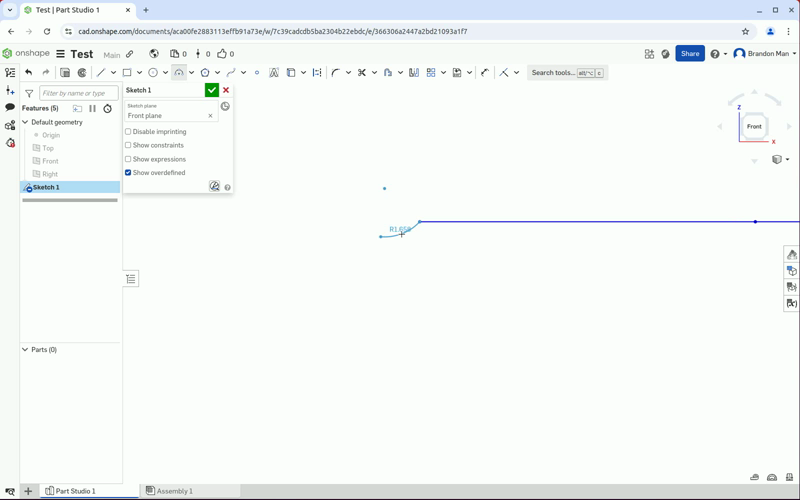
scroll(6)
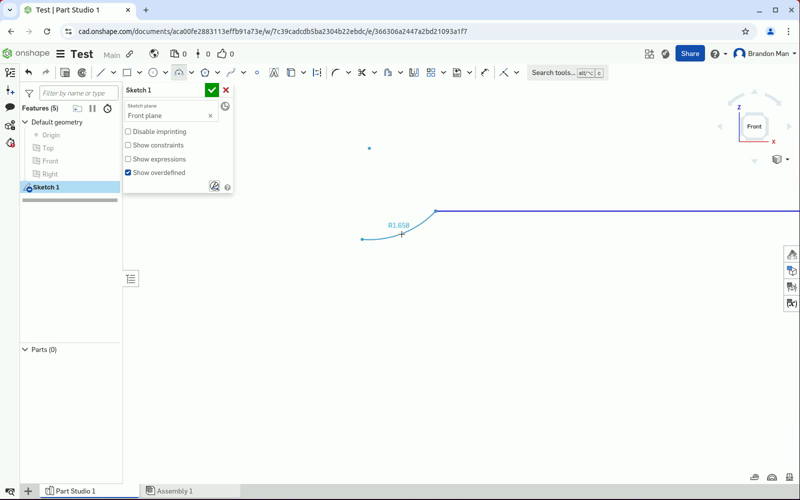
click(401, 233)
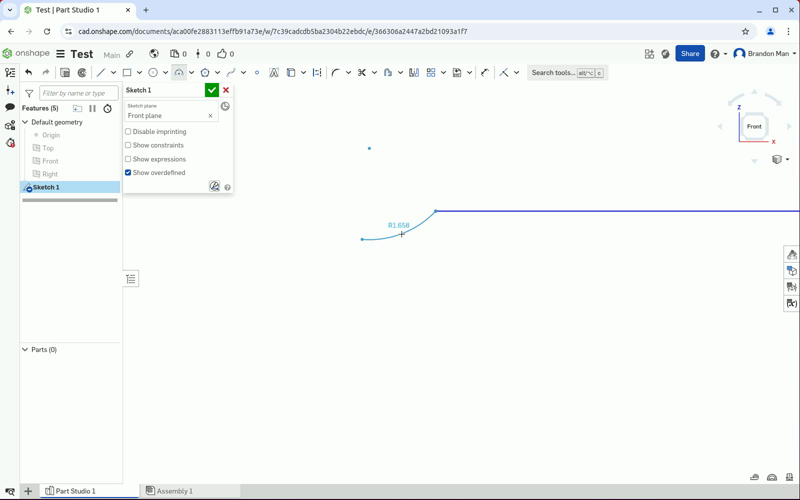
scroll(-6)
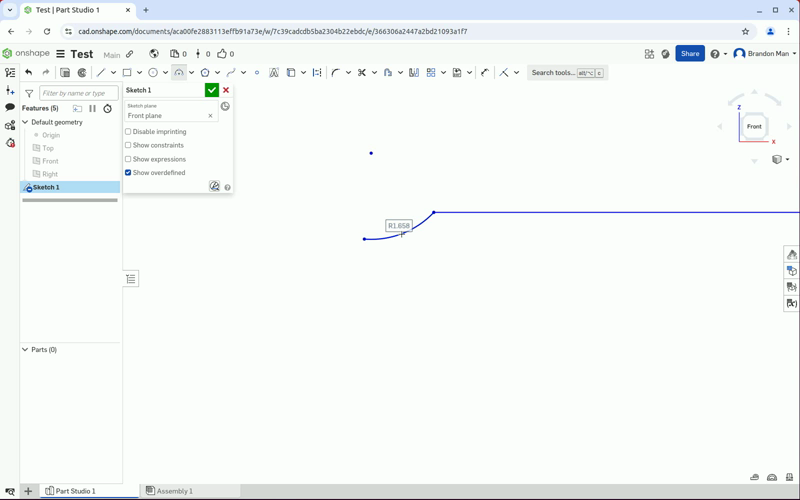
scroll(-6)
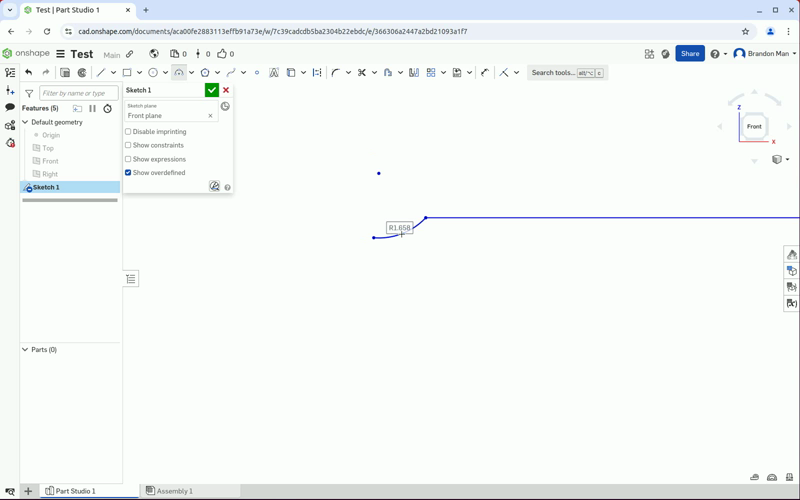
scroll(-6)
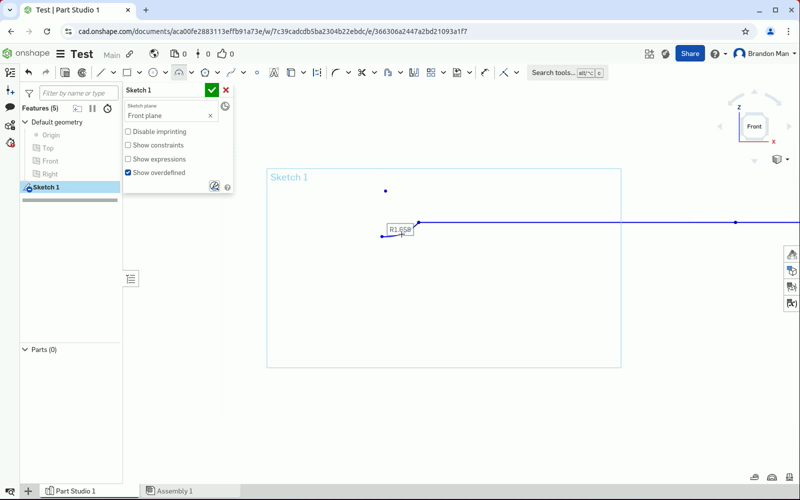
scroll(-6)
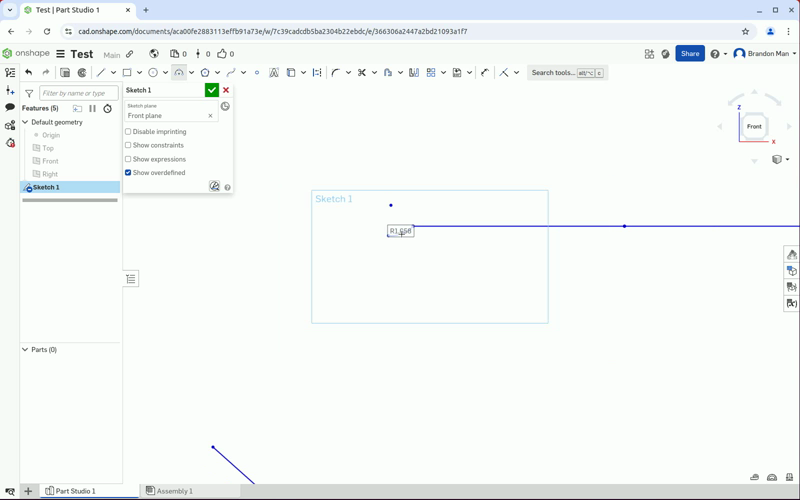
scroll(-6)
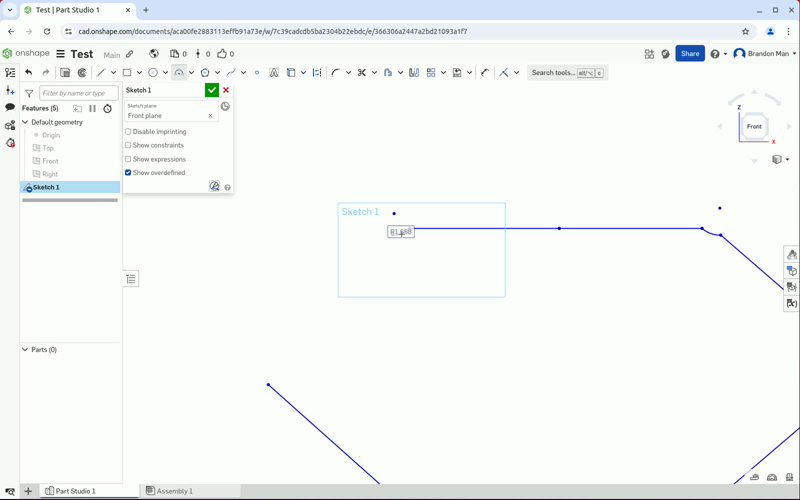
scroll(-6)
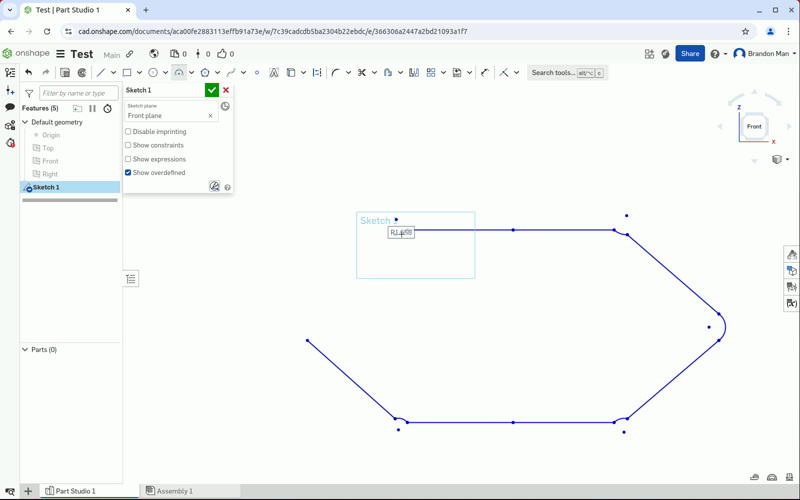
scroll(-6)
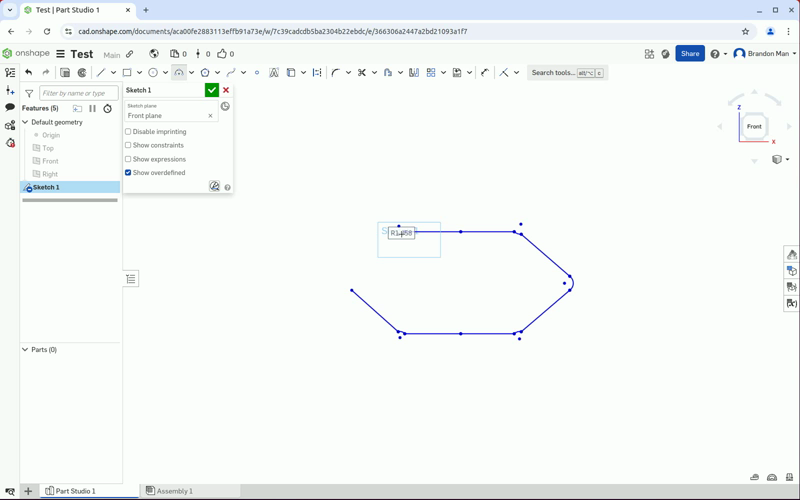
key_up(shift)
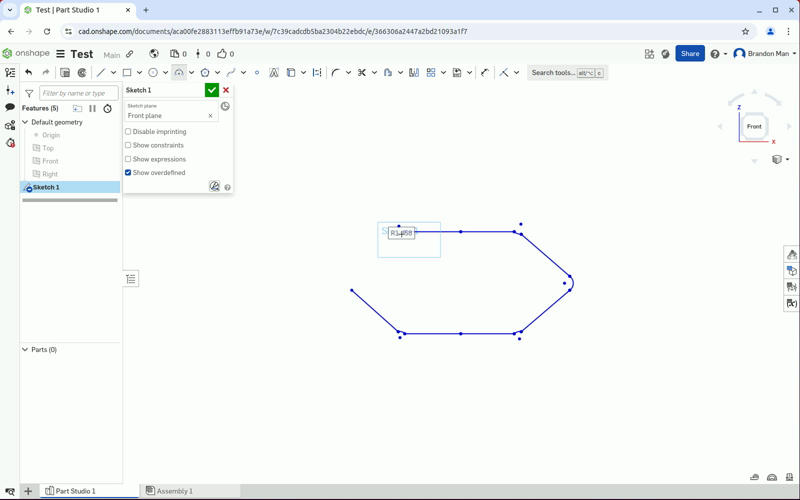
key(esc)
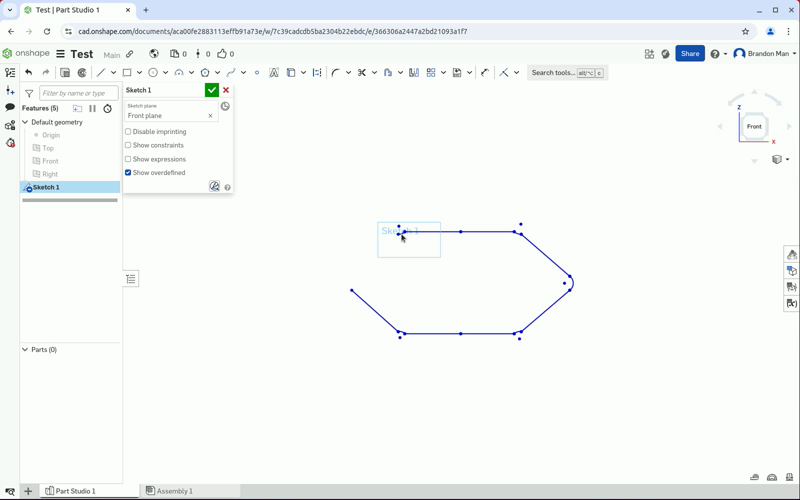
key(l)
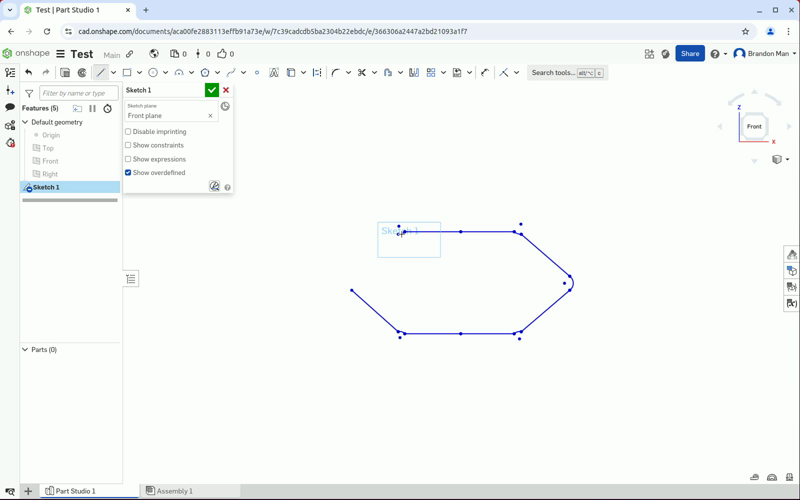
mouse_move(398, 234)
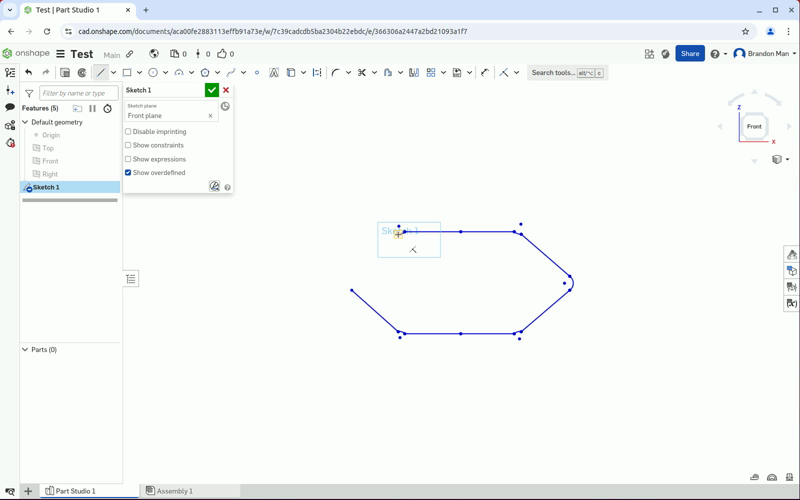
scroll(6)
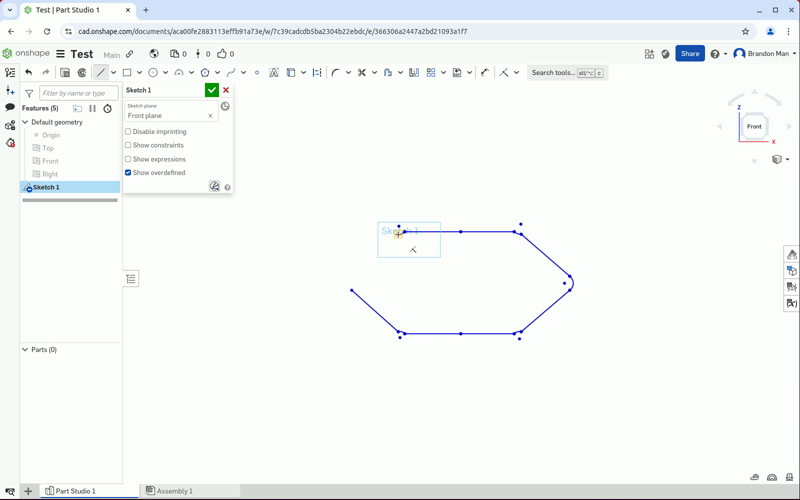
scroll(6)
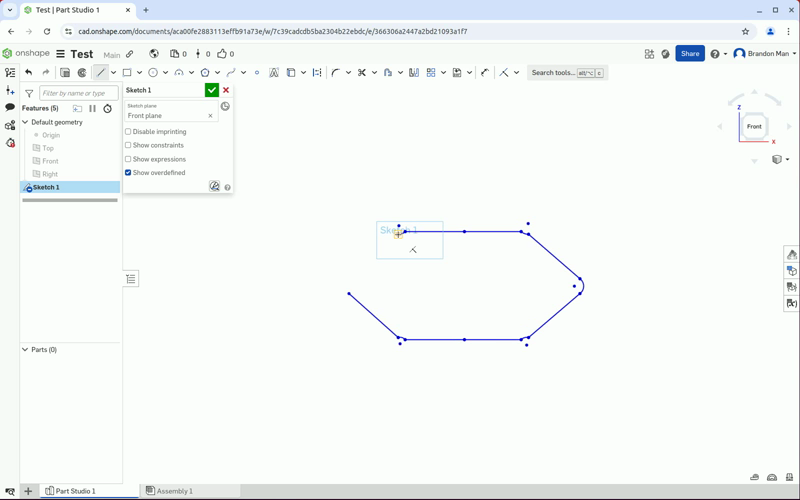
scroll(6)
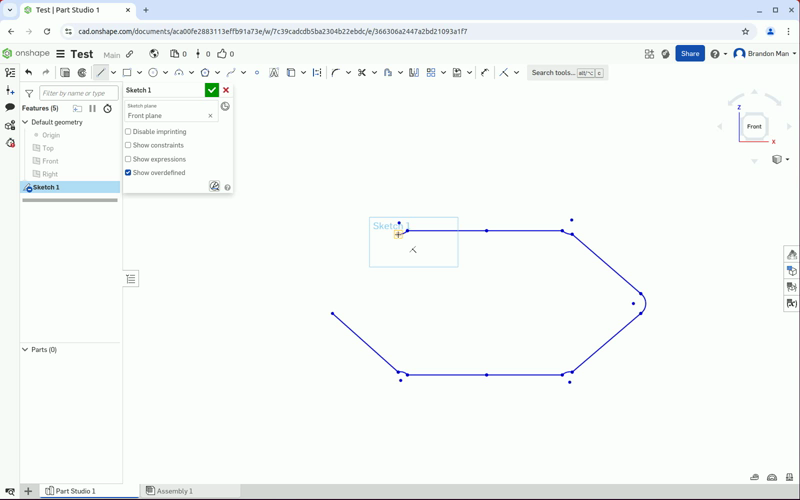
scroll(6)
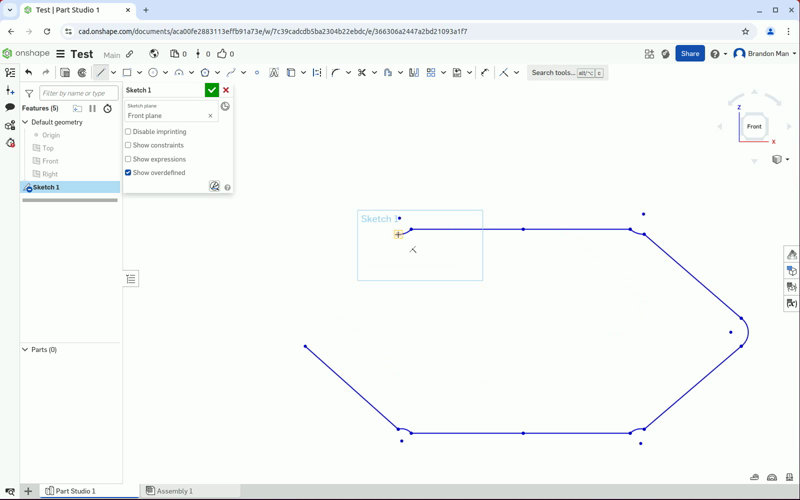
scroll(6)
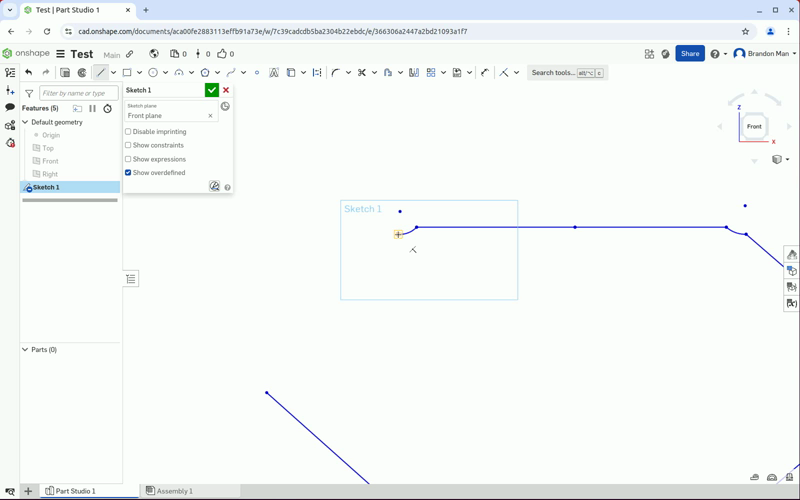
scroll(6)
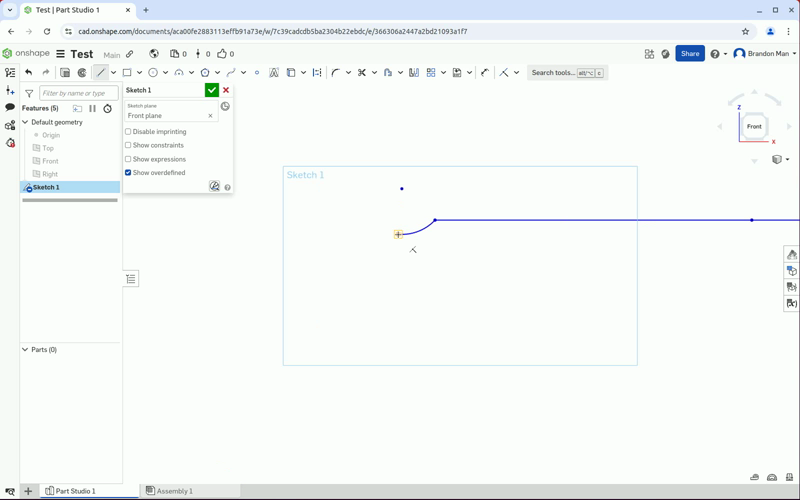
scroll(6)
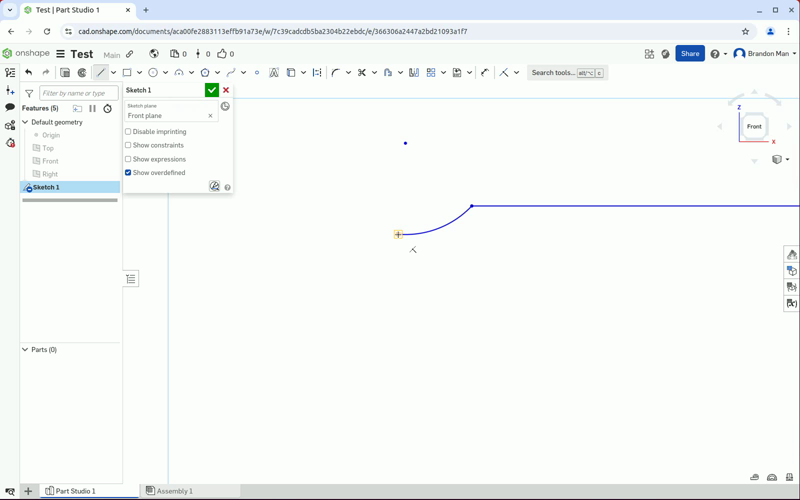
click(398, 234)
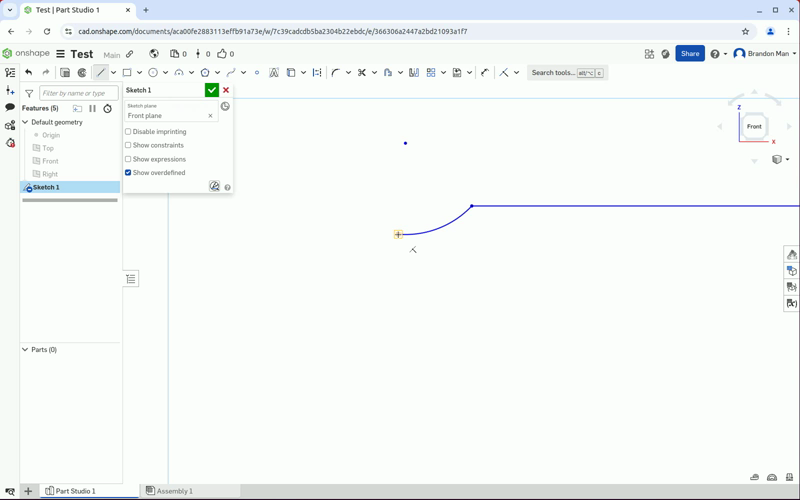
scroll(-6)
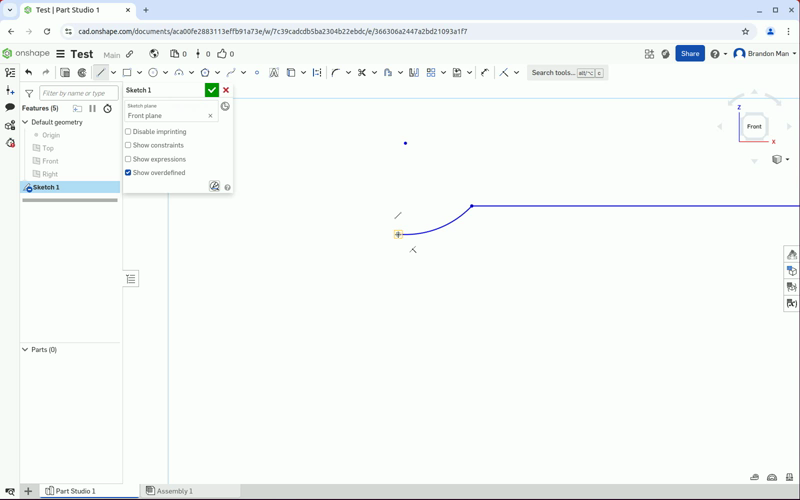
scroll(-6)
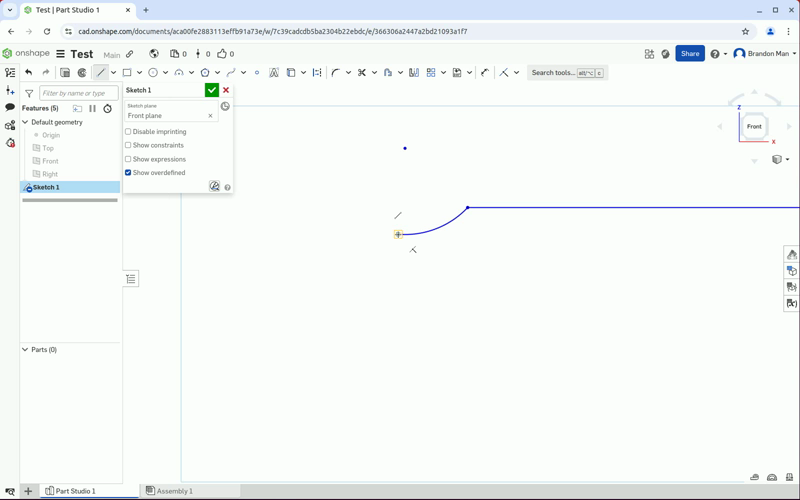
scroll(-6)
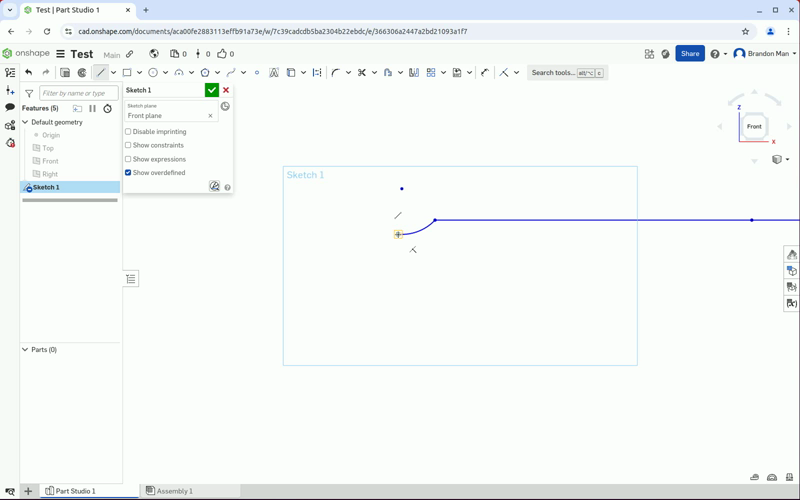
scroll(-6)
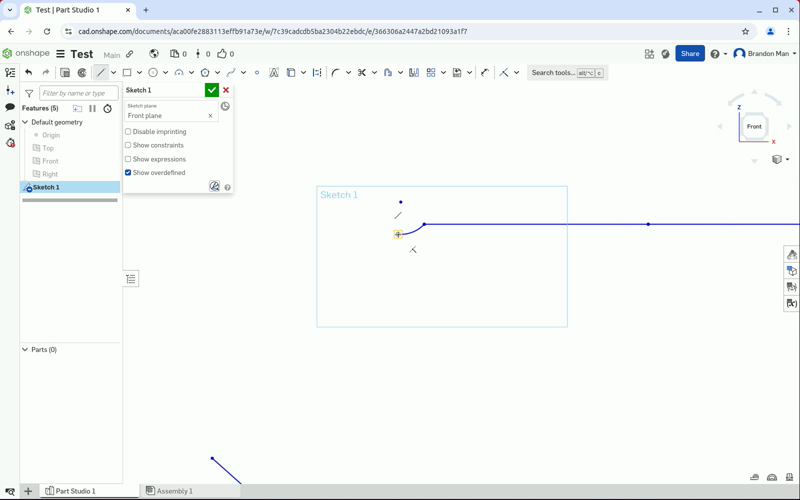
scroll(-6)
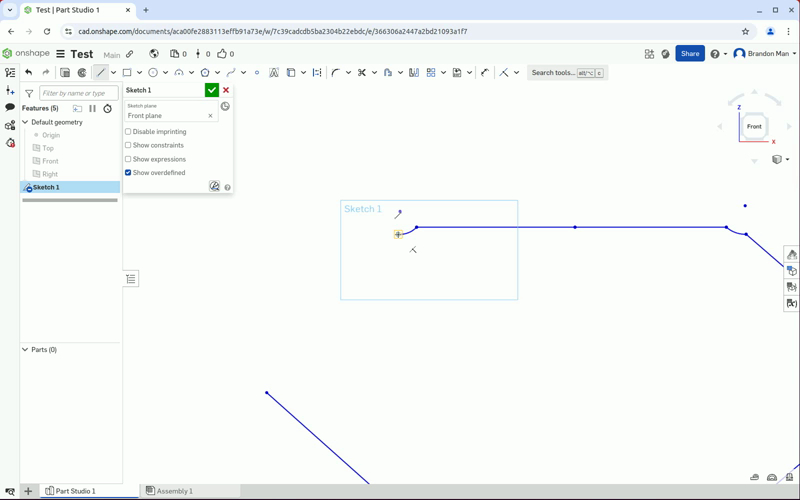
scroll(-6)
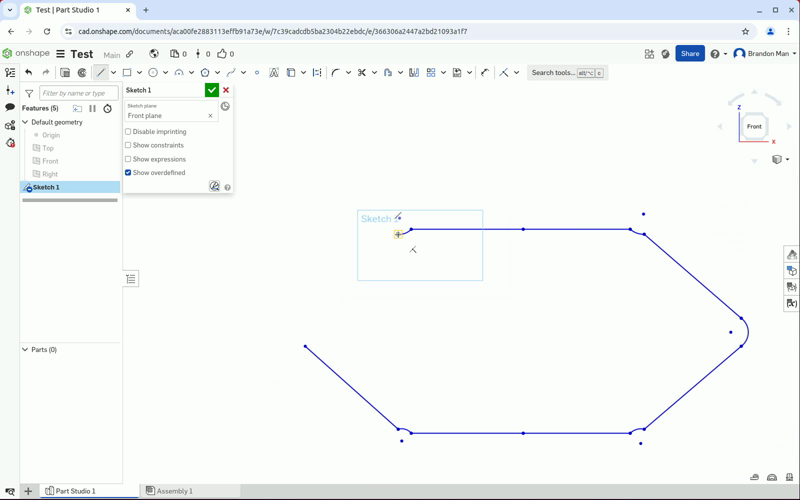
scroll(-6)
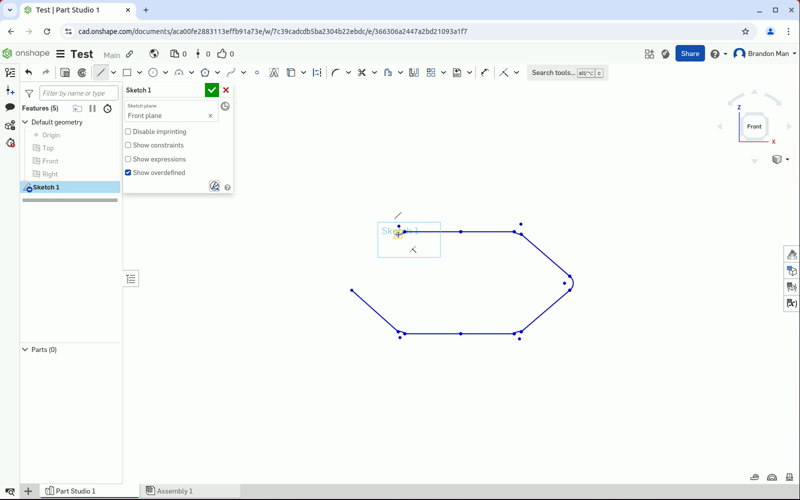
key_down(shift)
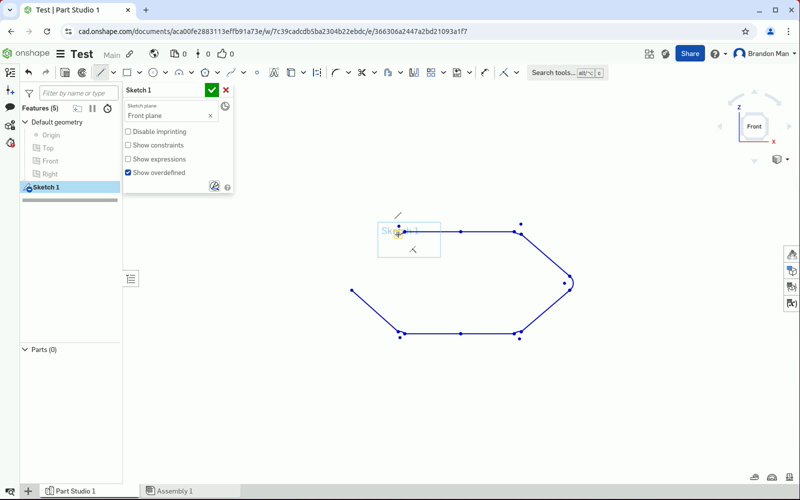
mouse_move(351, 276)
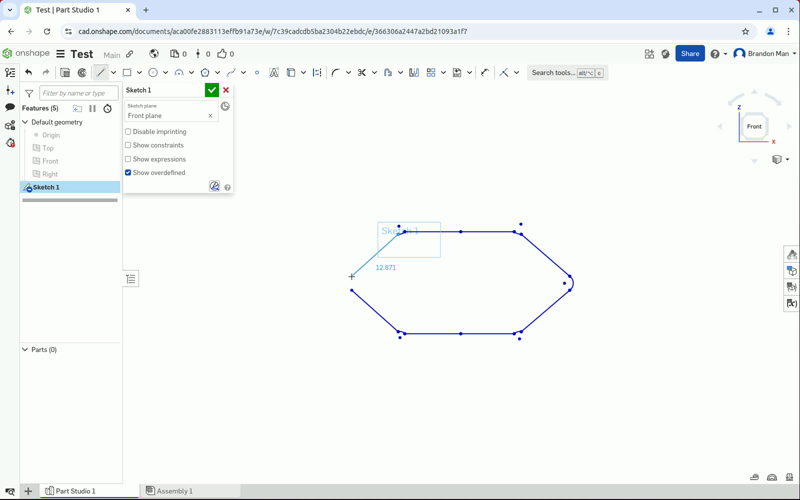
click(351, 276)
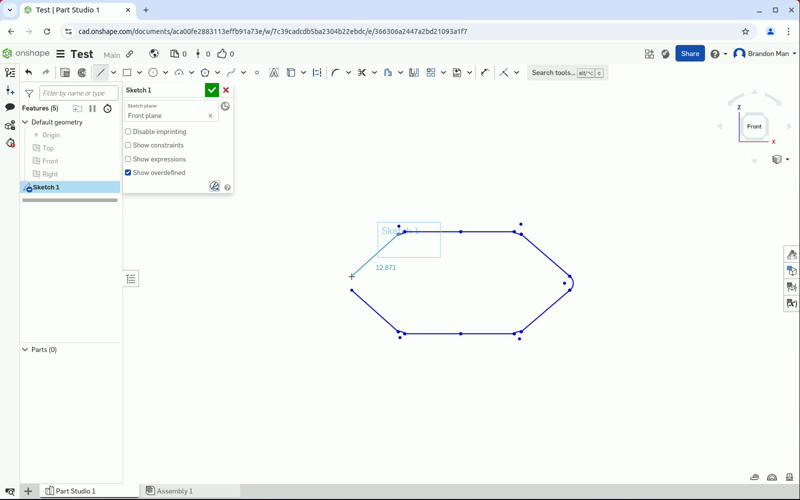
key_up(shift)
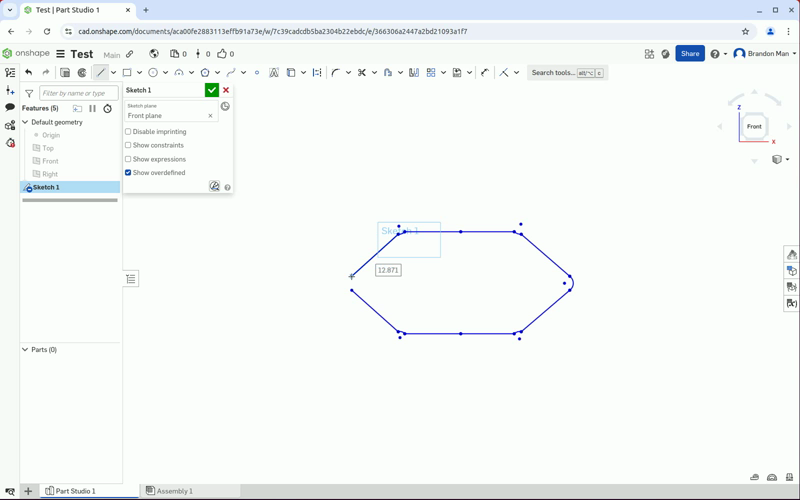
key(esc)
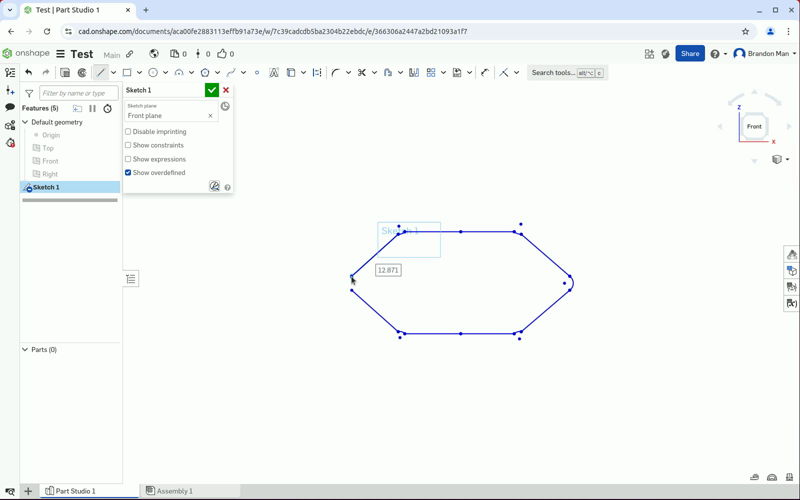
key(a)
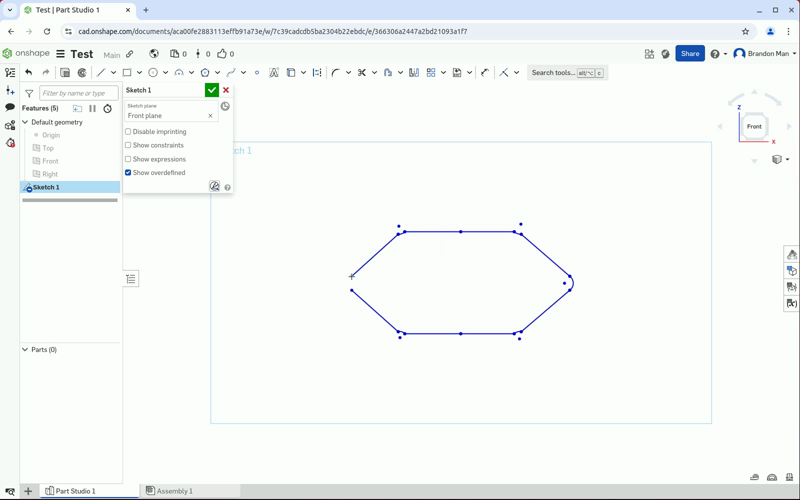
mouse_move(351, 276)
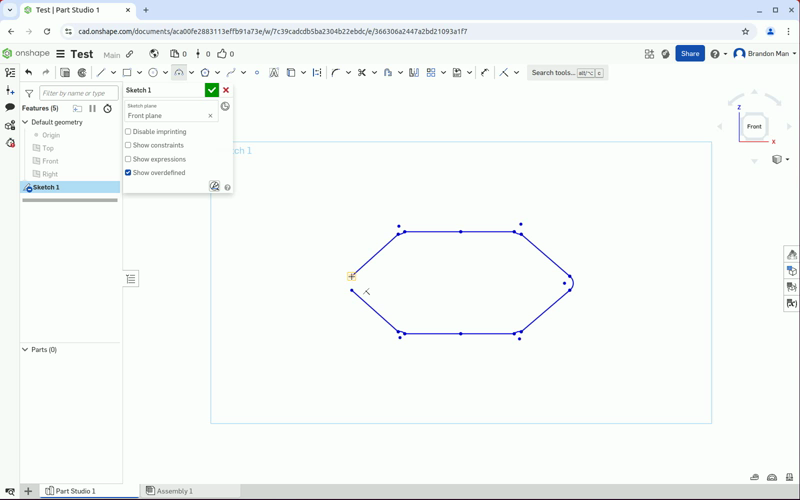
click(351, 276)
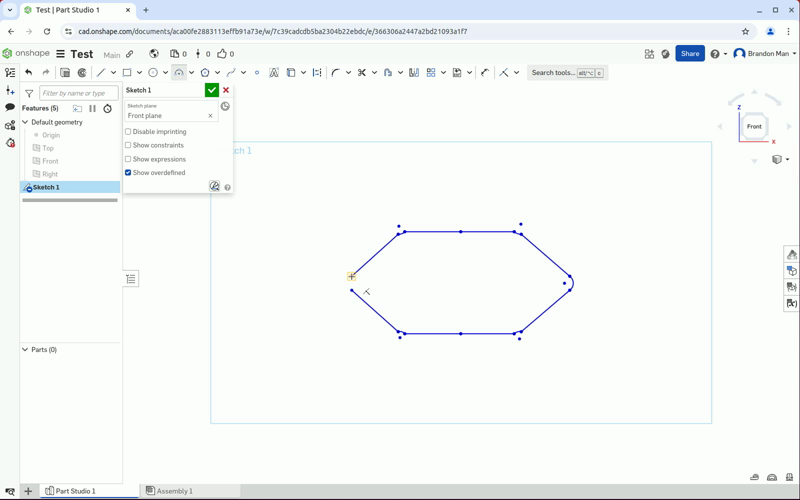
mouse_move(351, 290)
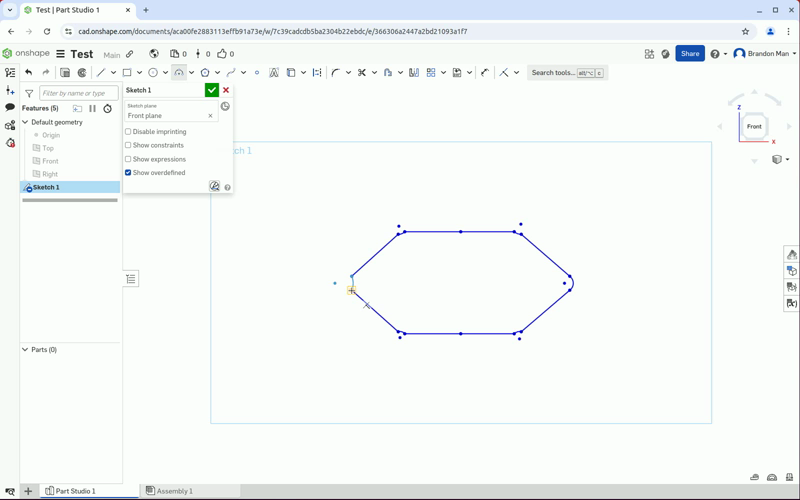
click(351, 290)
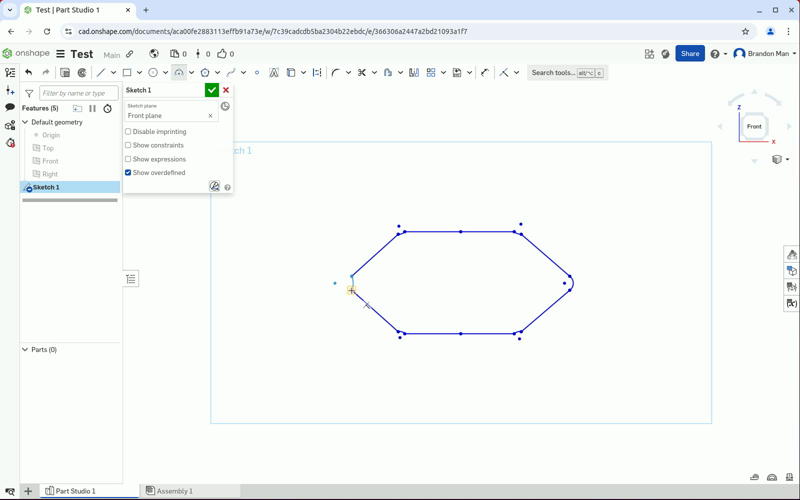
key_down(shift)
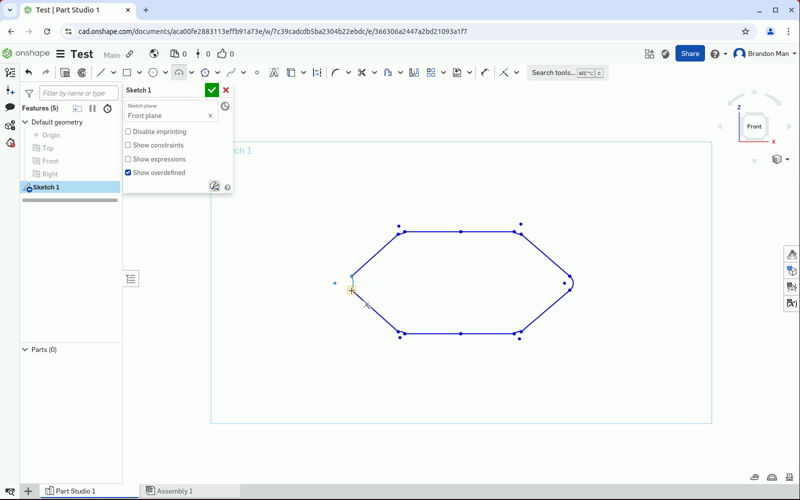
mouse_move(348, 282)
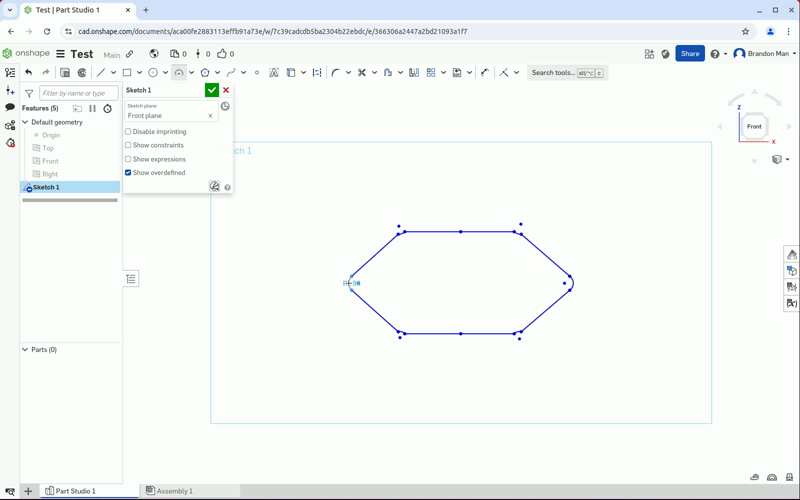
click(348, 282)
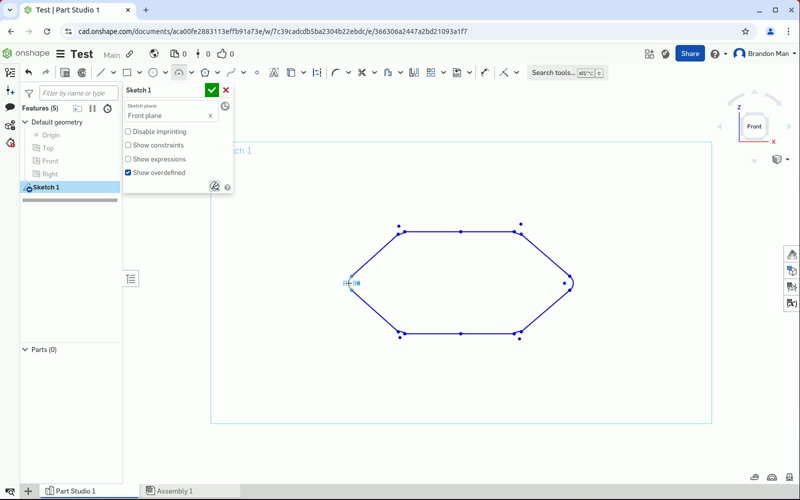
key_up(shift)
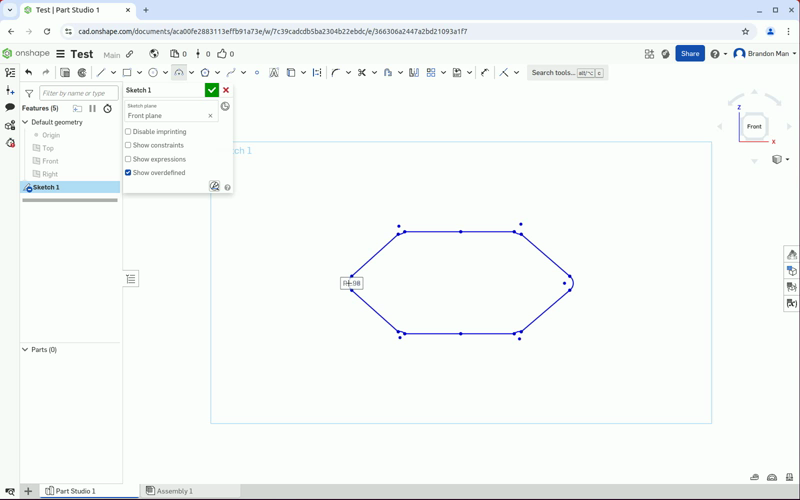
key(esc)
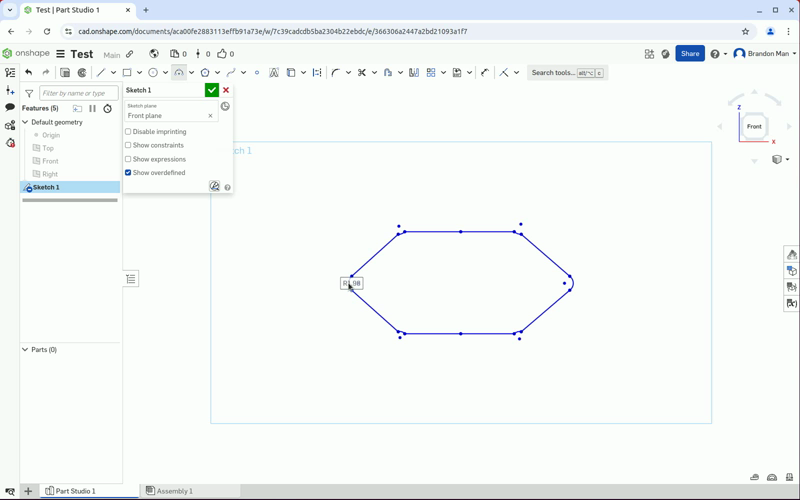
key(c)
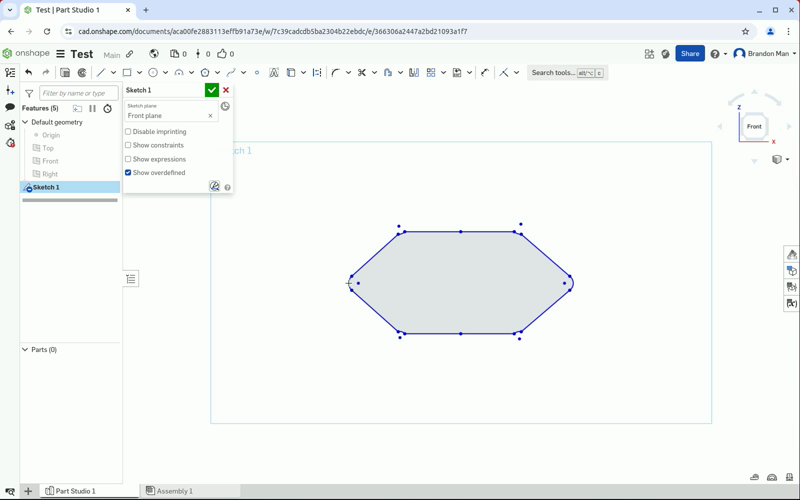
key_down(shift)
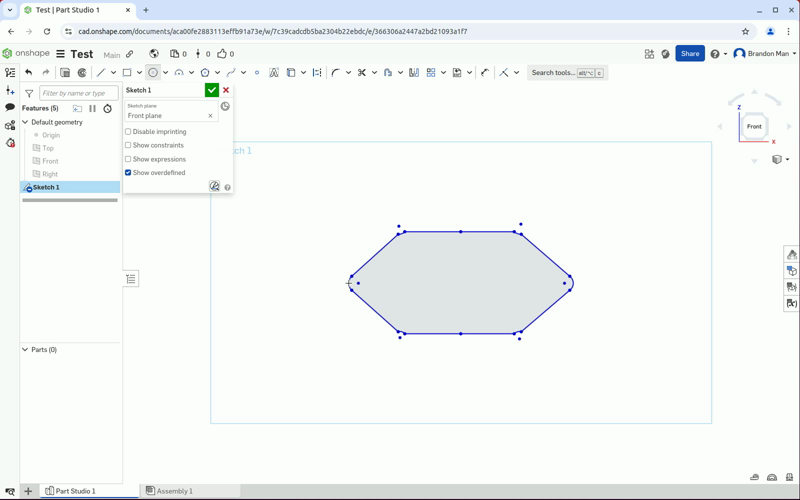
mouse_move(368, 282)
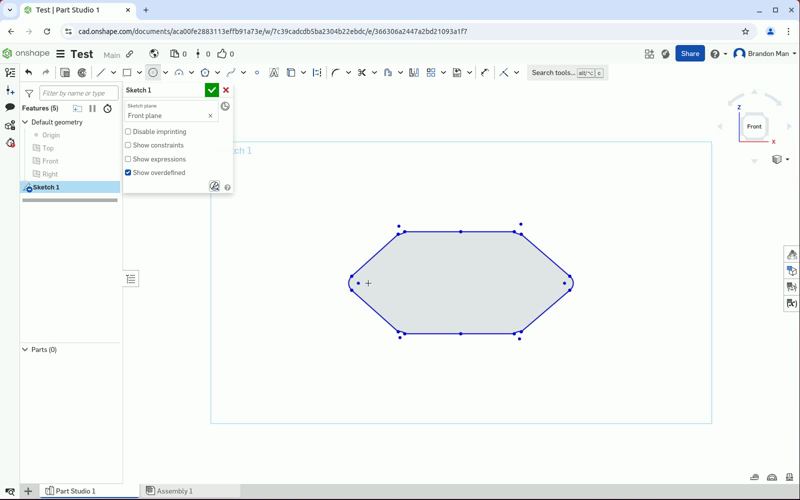
click(368, 282)
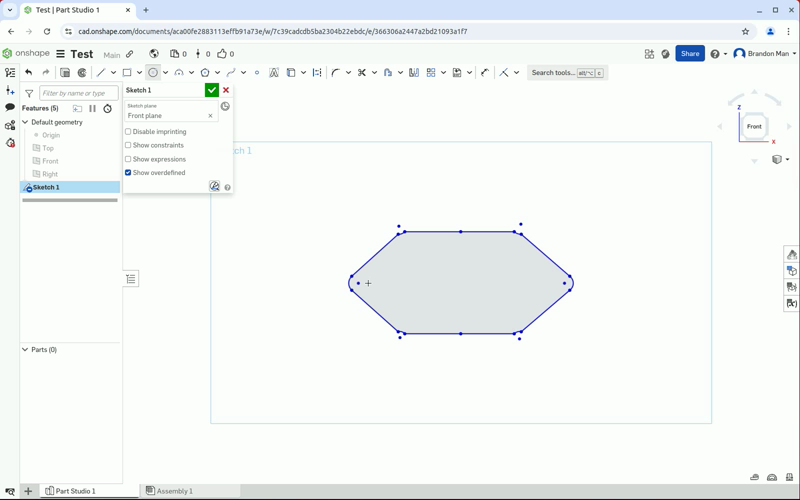
key_up(shift)
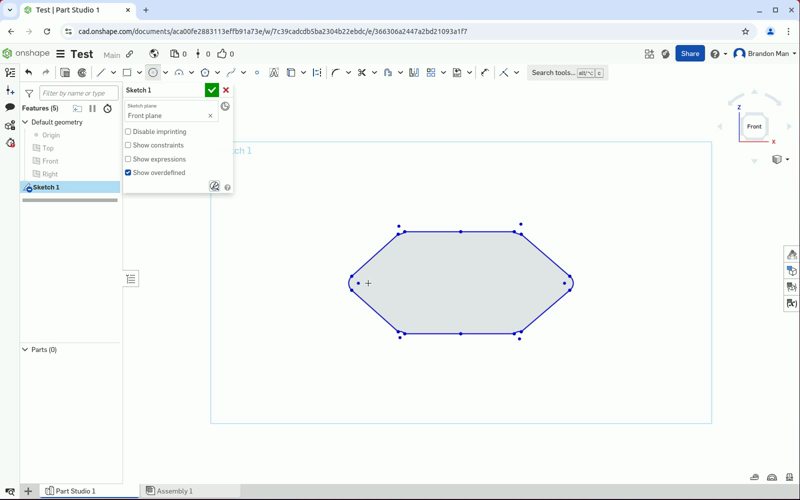
mouse_move(377, 282)
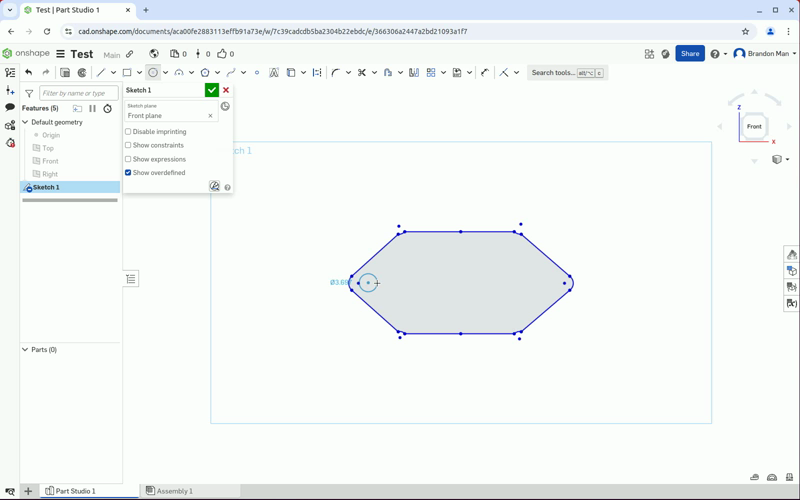
click(377, 282)
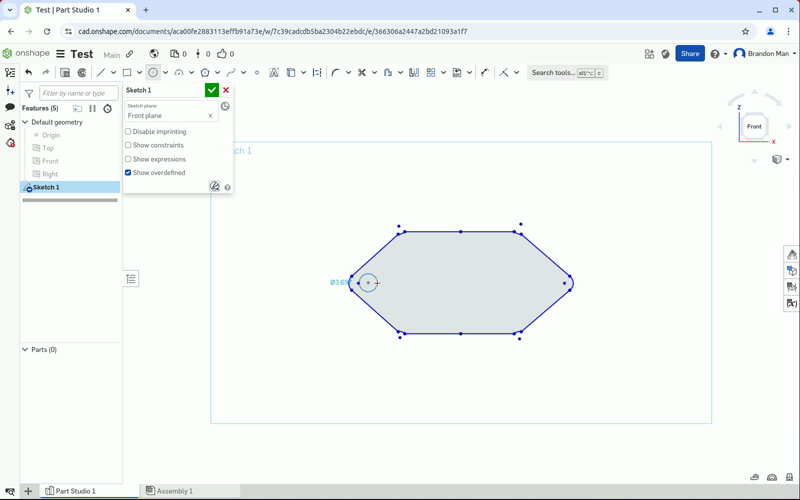
key(esc)
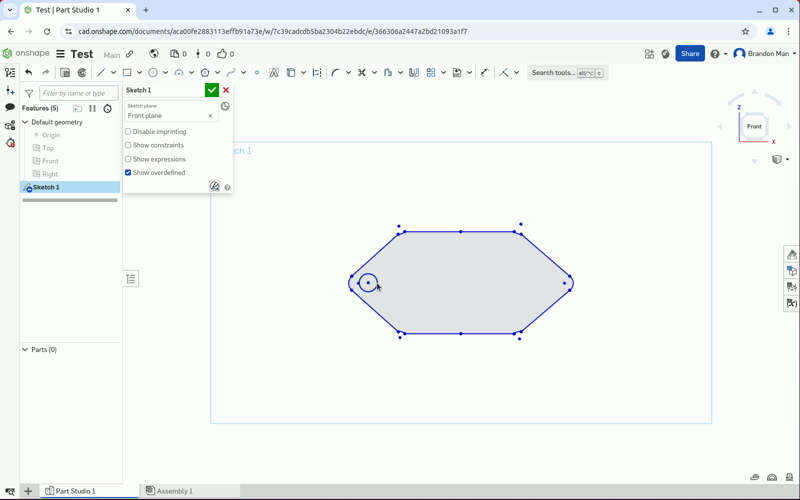
key(c)
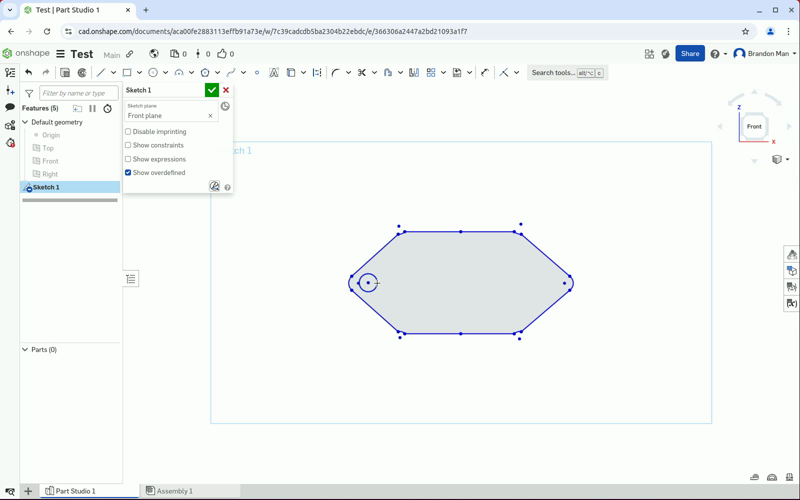
key_down(shift)
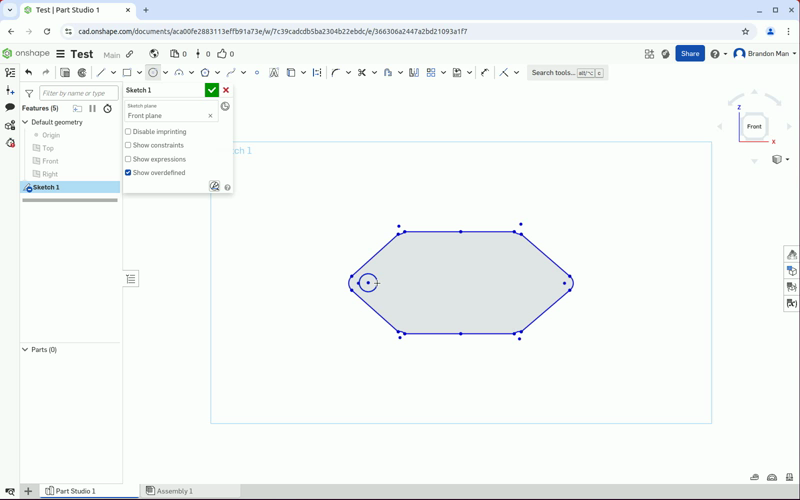
mouse_move(553, 282)
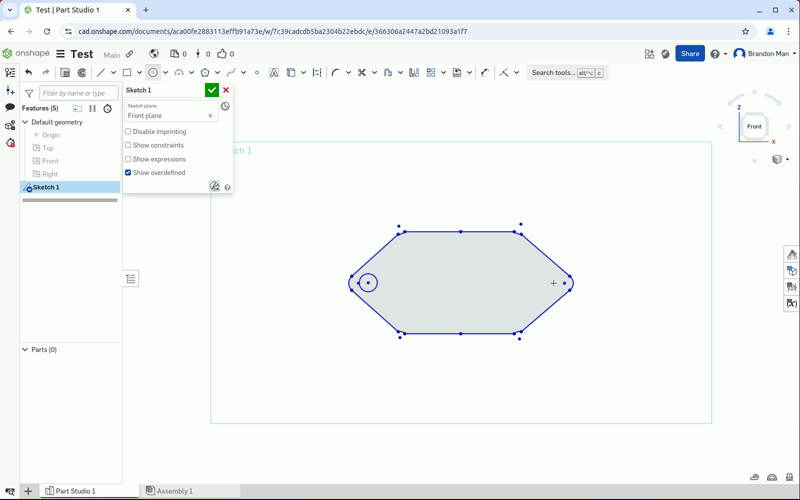
click(553, 282)
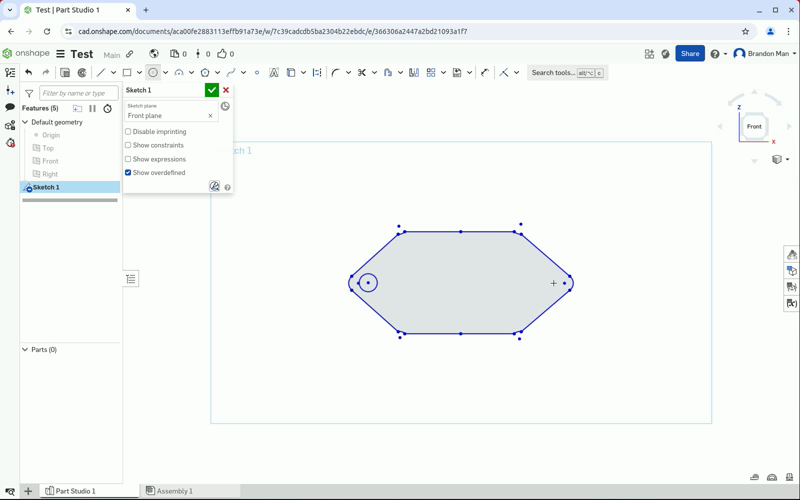
key_up(shift)
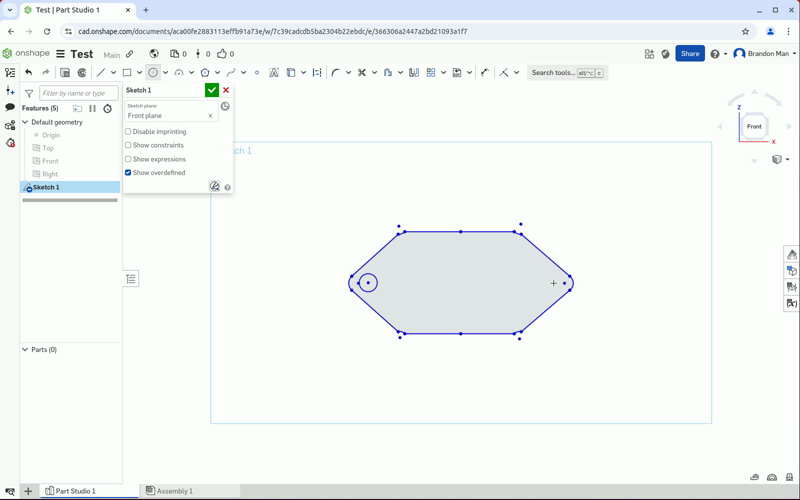
mouse_move(562, 282)
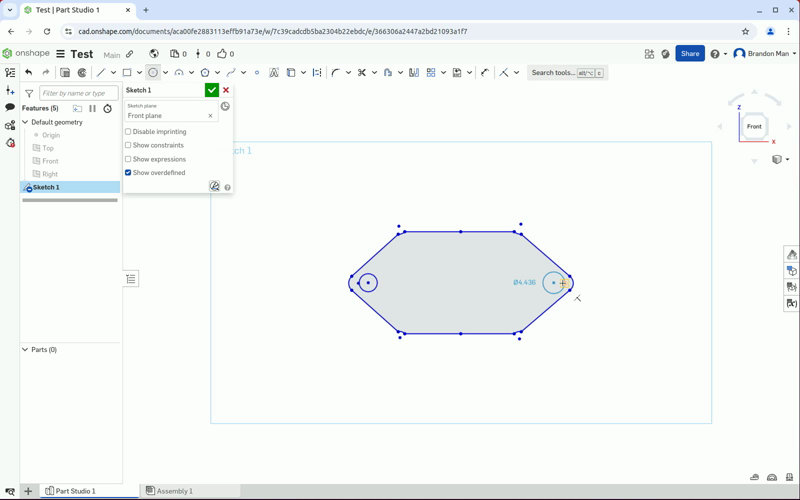
scroll(6)
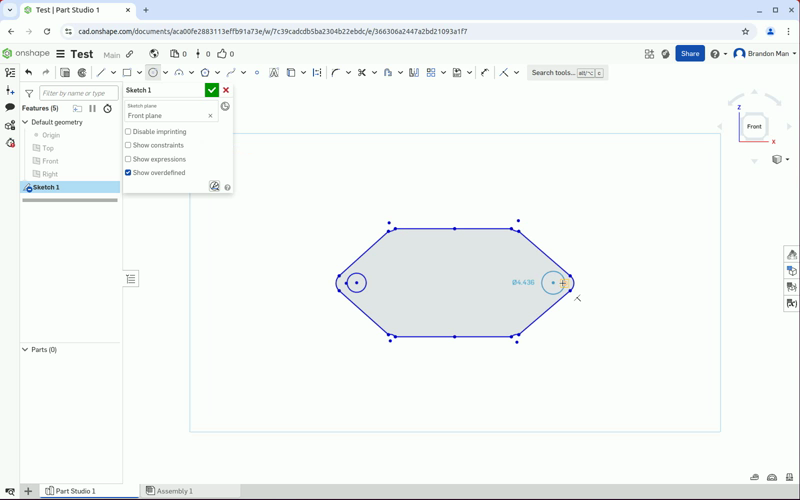
scroll(6)
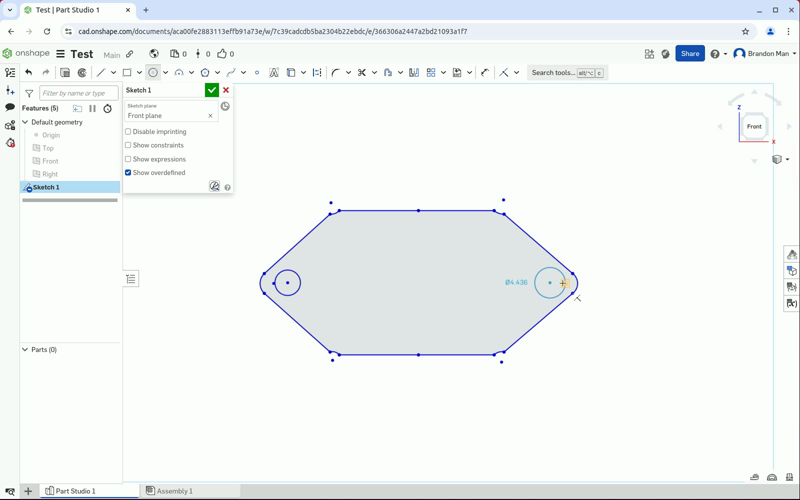
scroll(6)
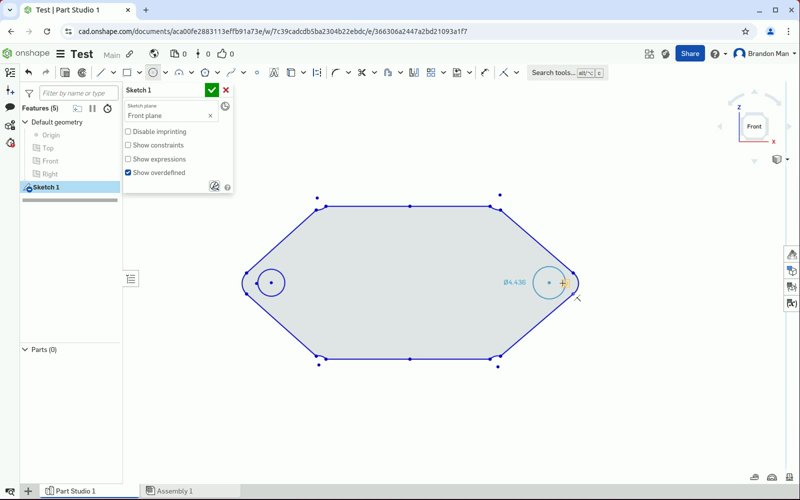
scroll(6)
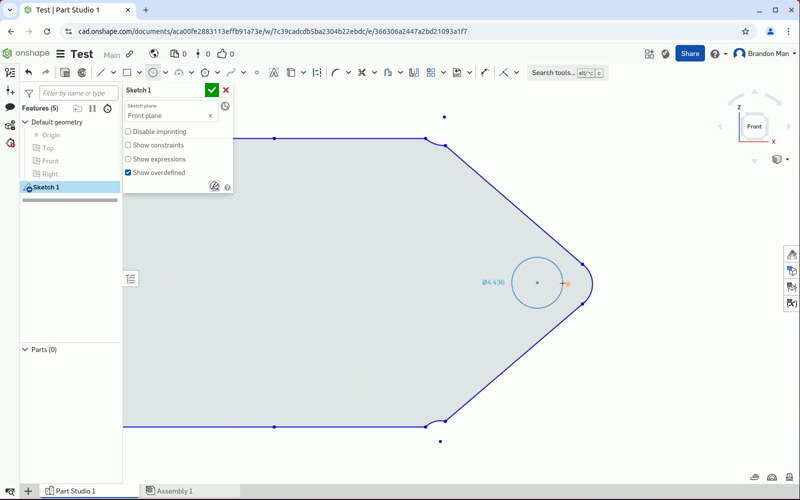
scroll(6)
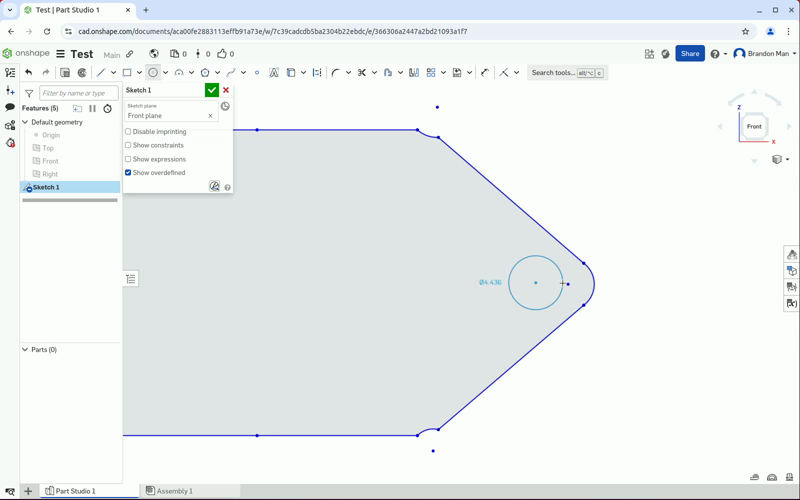
scroll(6)
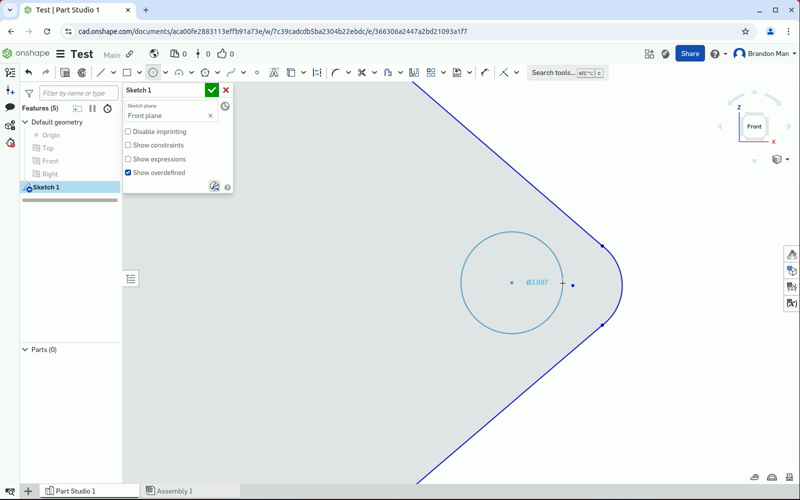
scroll(6)
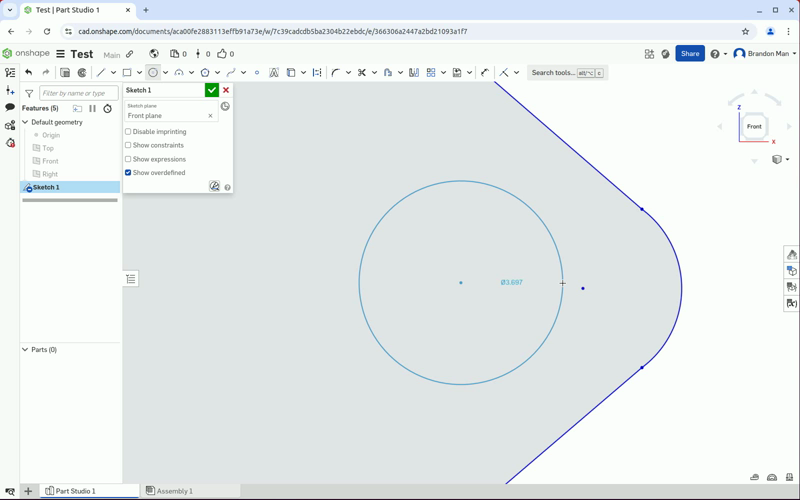
click(562, 282)
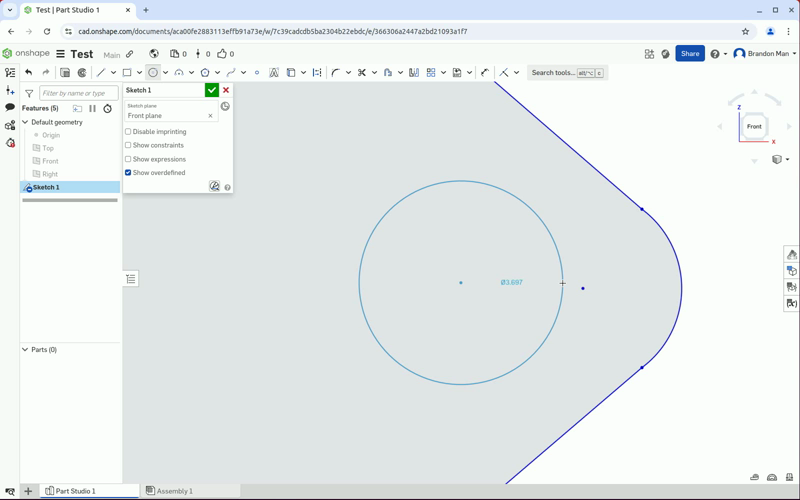
scroll(-6)
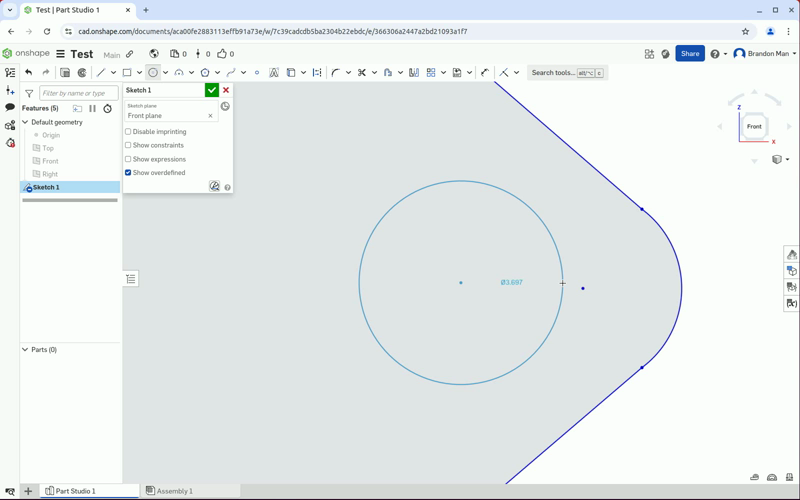
scroll(-6)
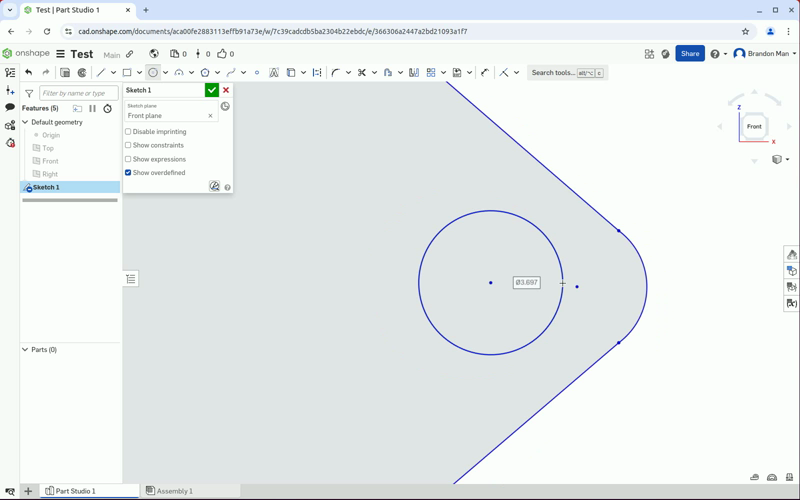
scroll(-6)
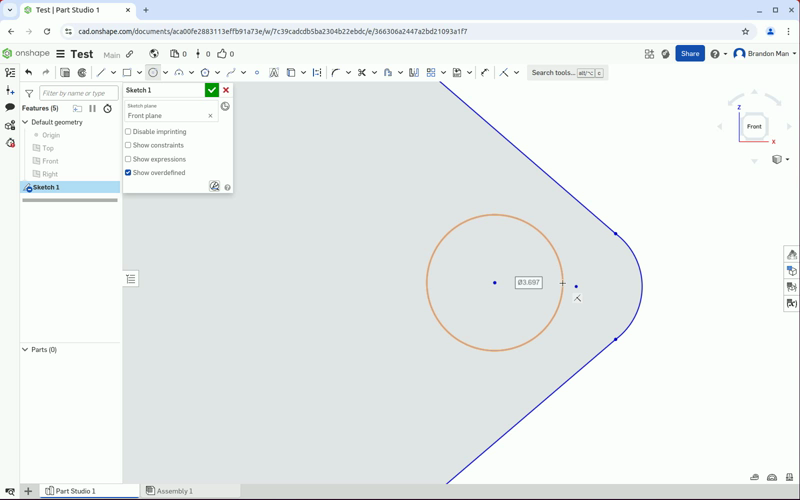
scroll(-6)
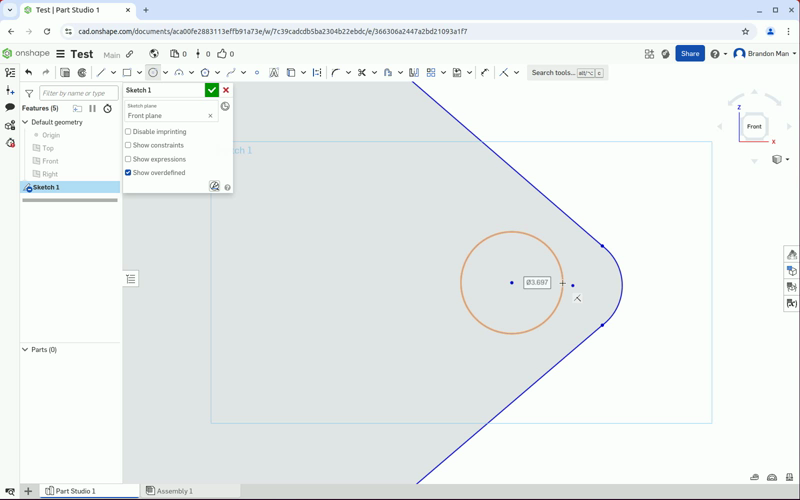
scroll(-6)
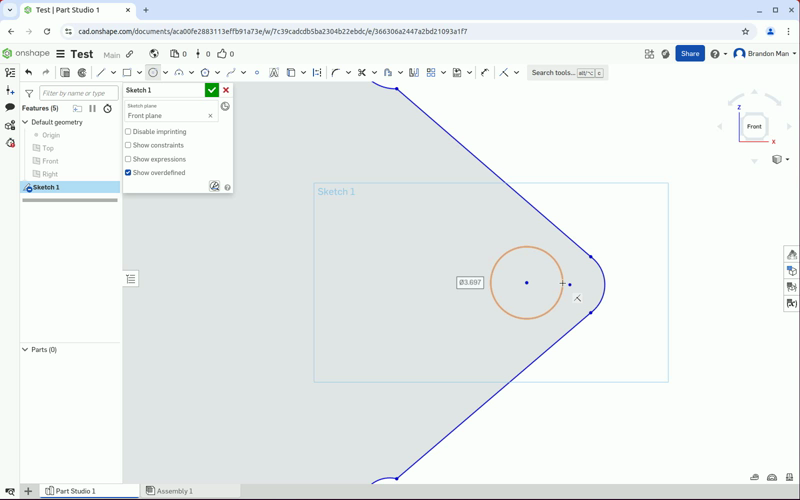
scroll(-6)
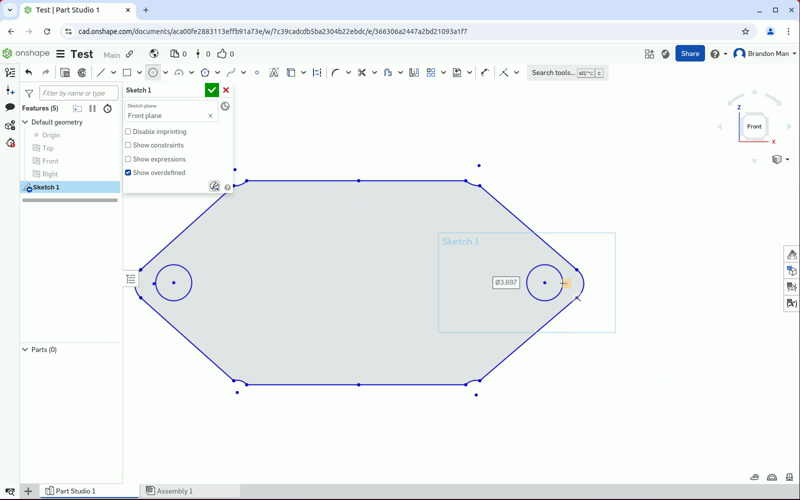
scroll(-6)
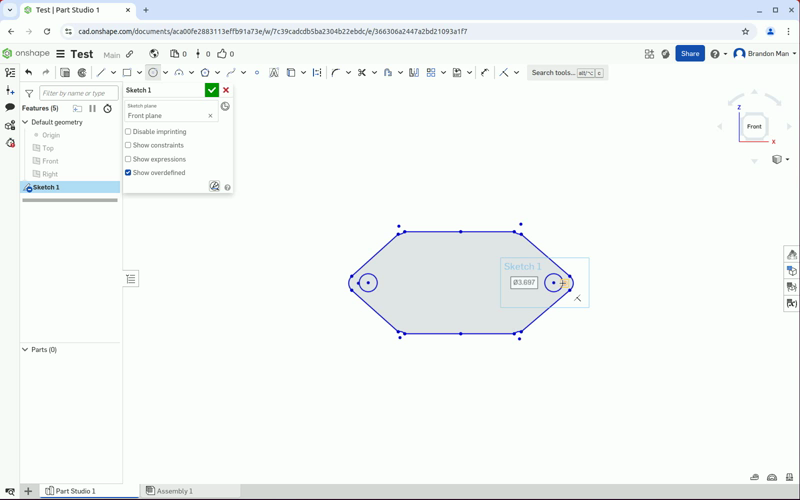
key(esc)
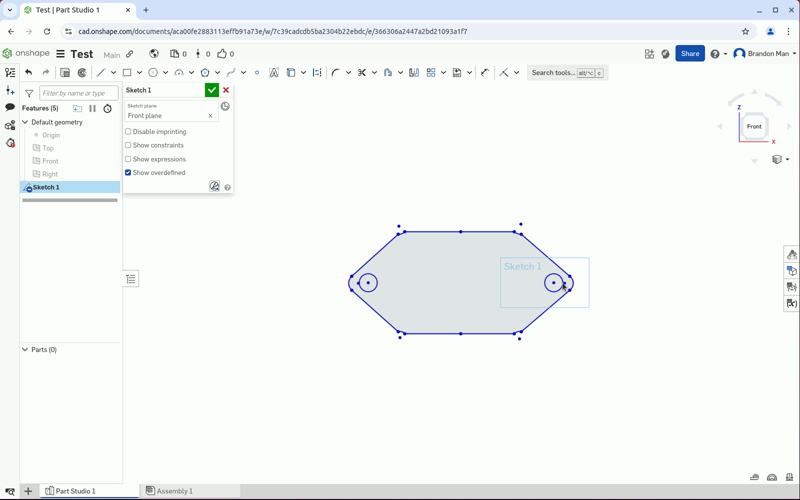
mouse_move(451, 249)
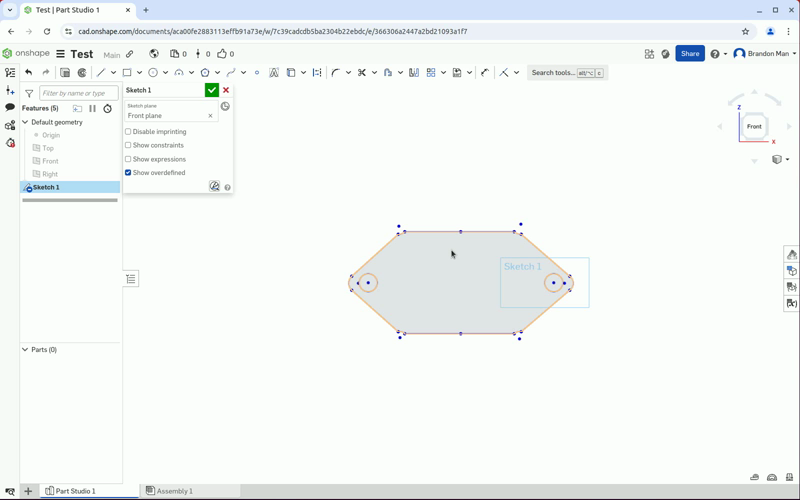
click(451, 249)
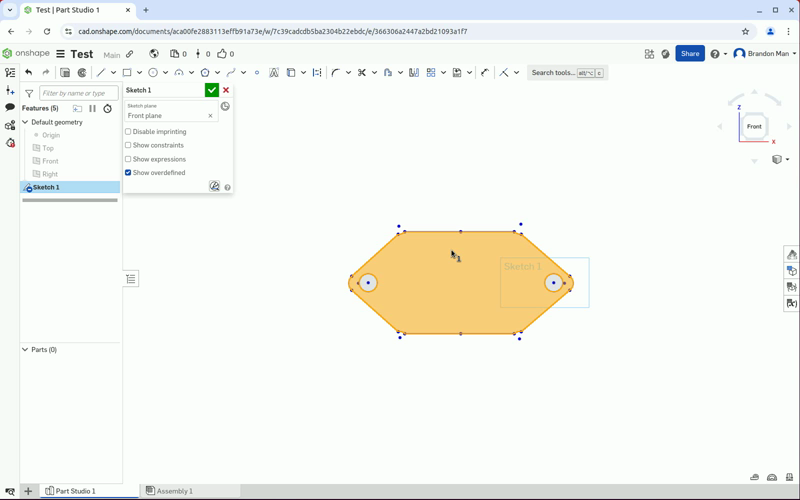
mouse_move(73, 352)
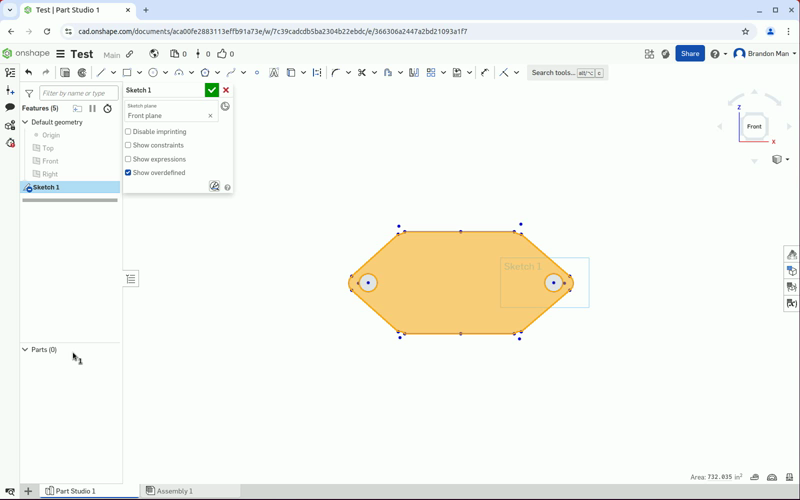
key(shift+y)
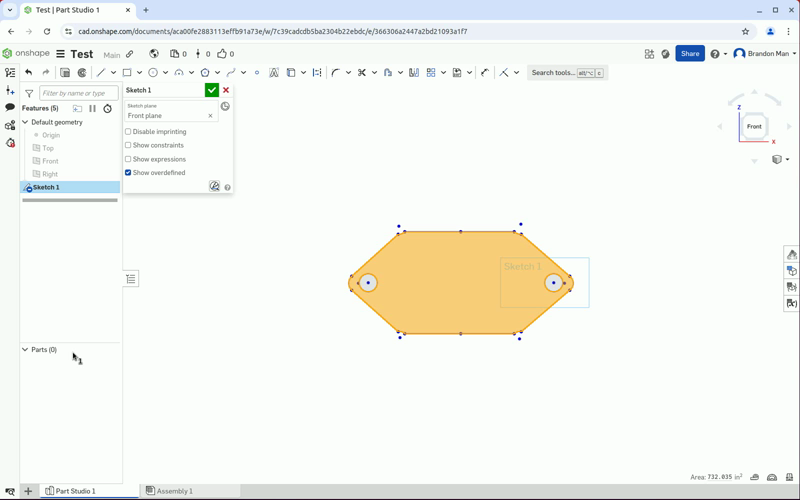
key(shift+e)
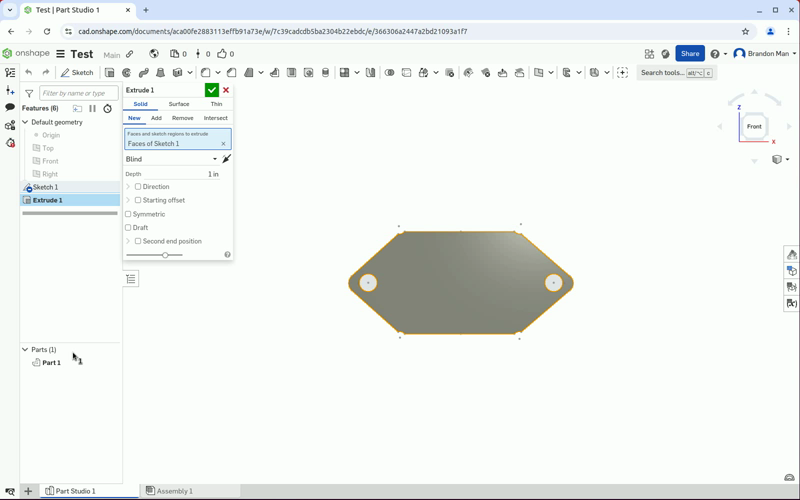
mouse_move(143, 106)
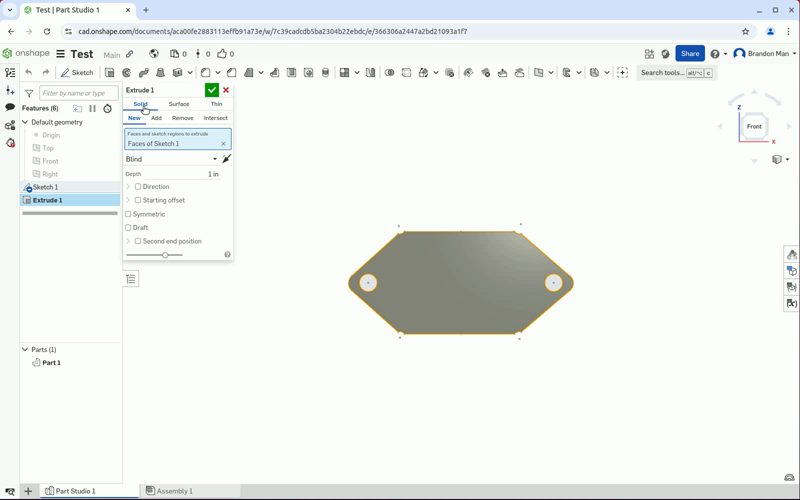
click(143, 106)
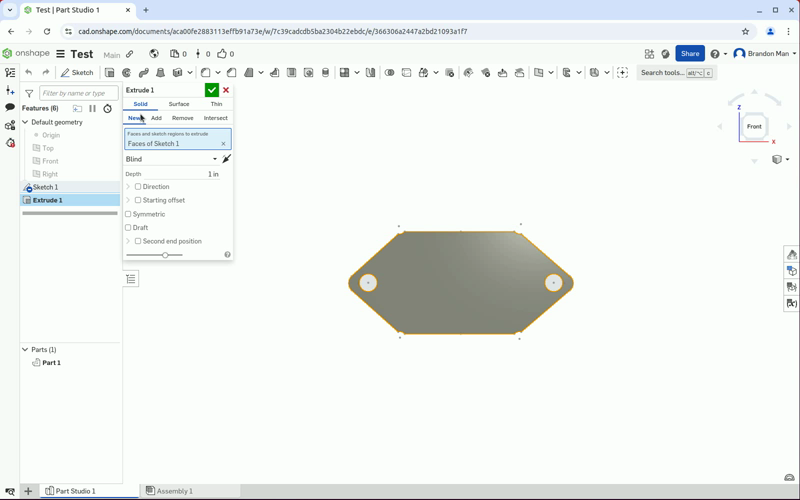
mouse_move(137, 120)
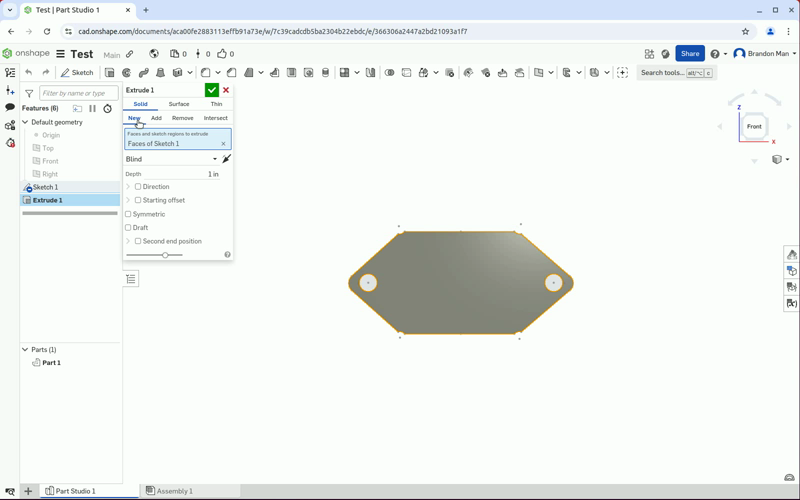
click(137, 120)
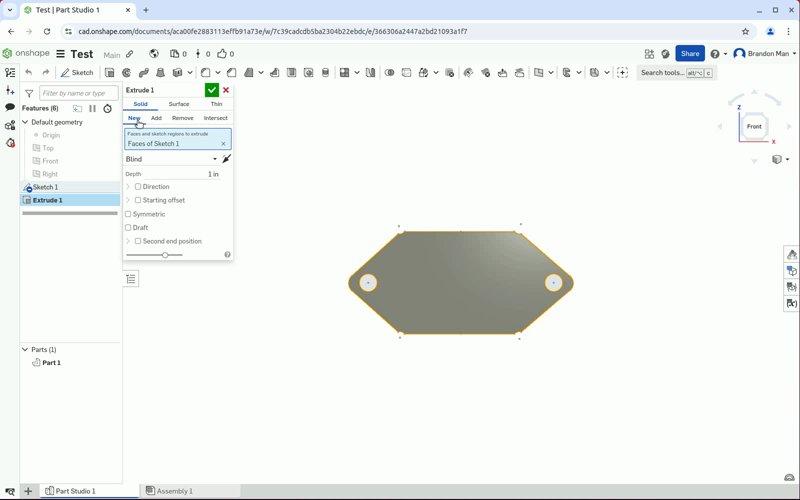
key(tab, 4)
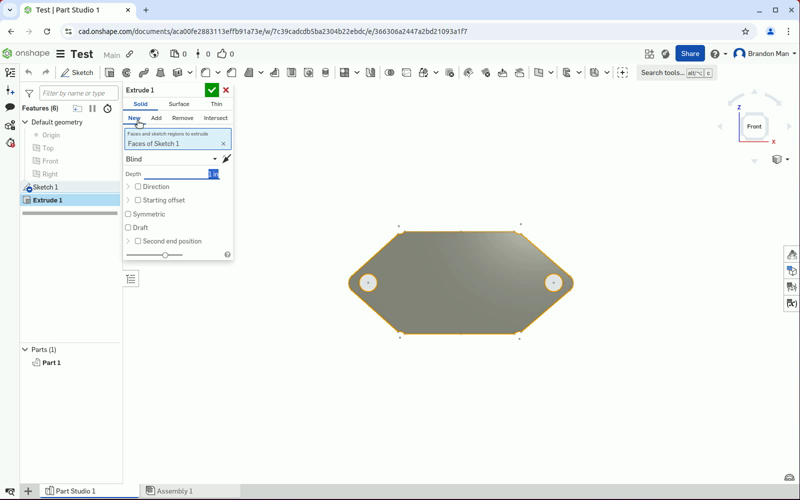
text(5.777)
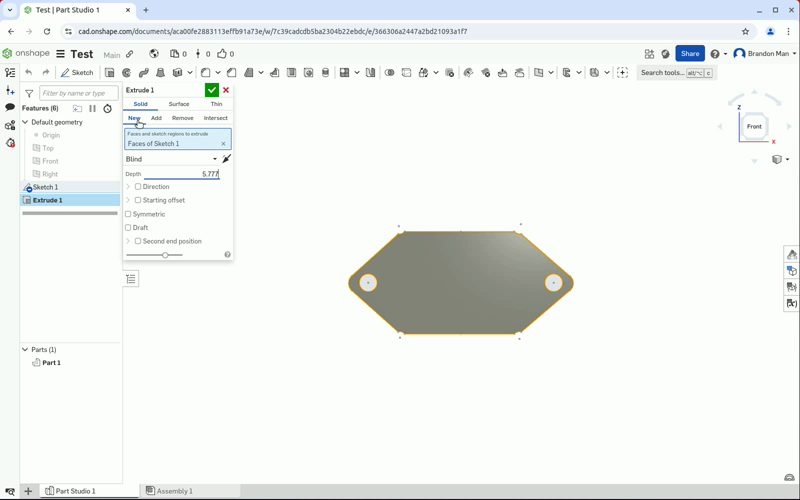
key(enter)
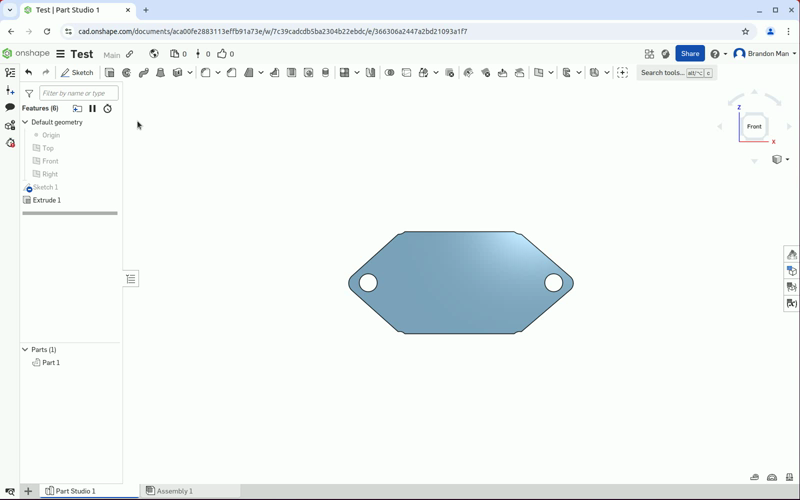
key(shift+h)
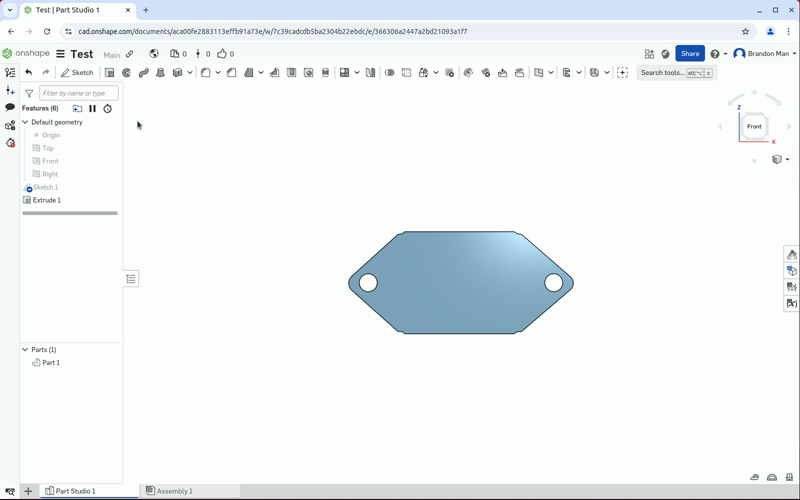
key(shift+h)
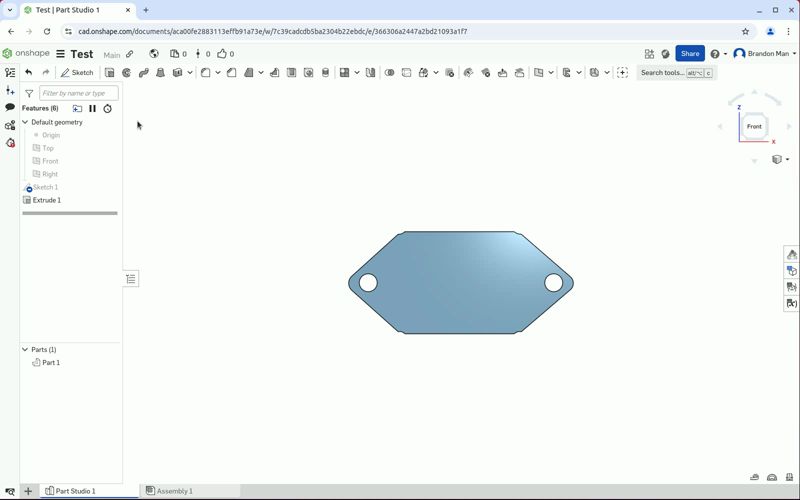
mouse_move(73, 189)
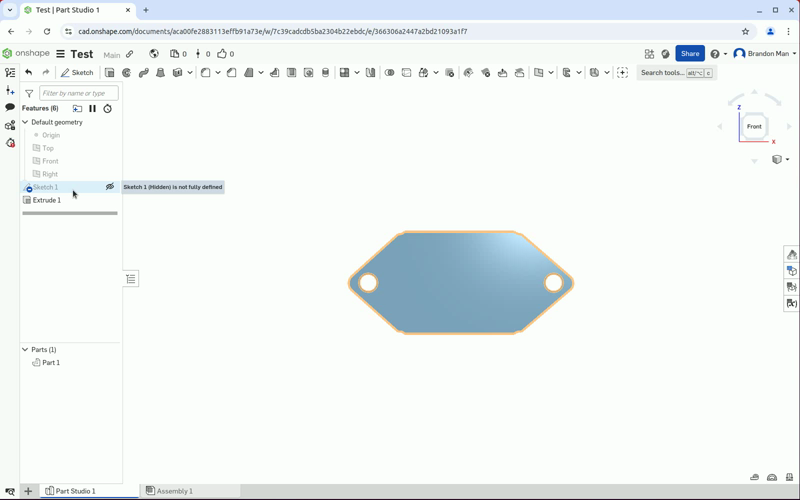
click(73, 189)
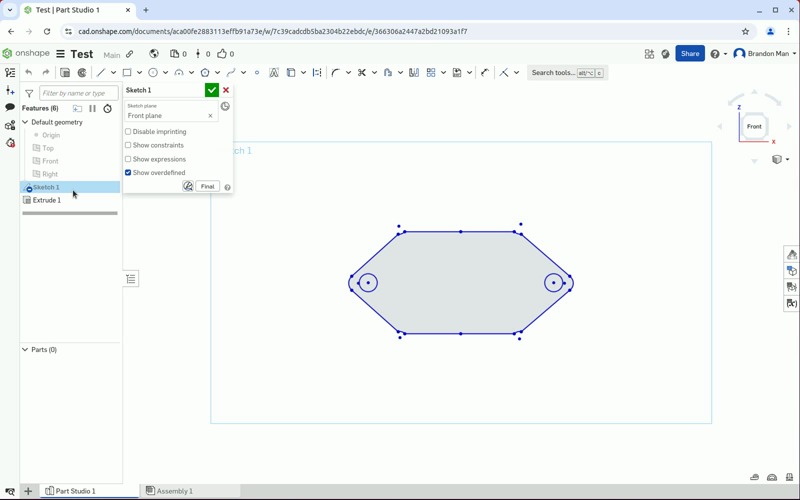
mouse_move(229, 92)
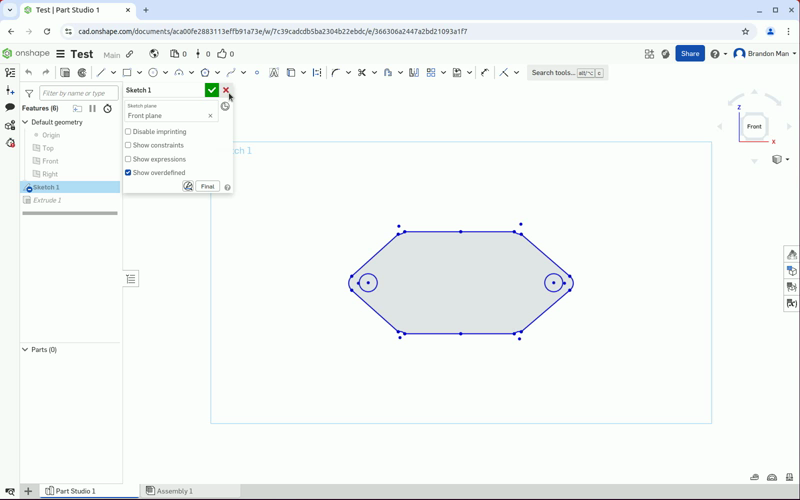
click(229, 92)
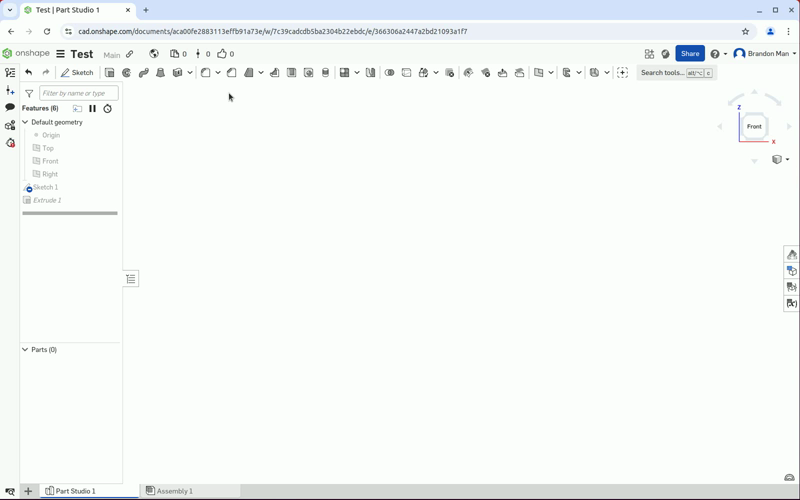
mouse_move(541, 75)
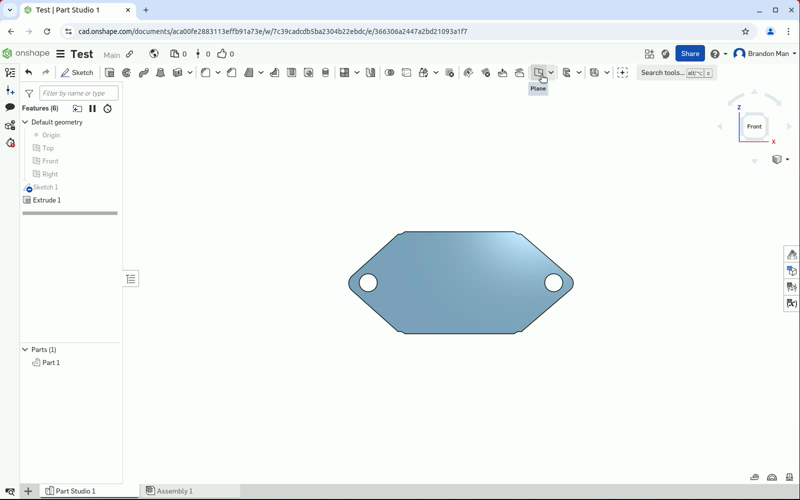
click(541, 75)
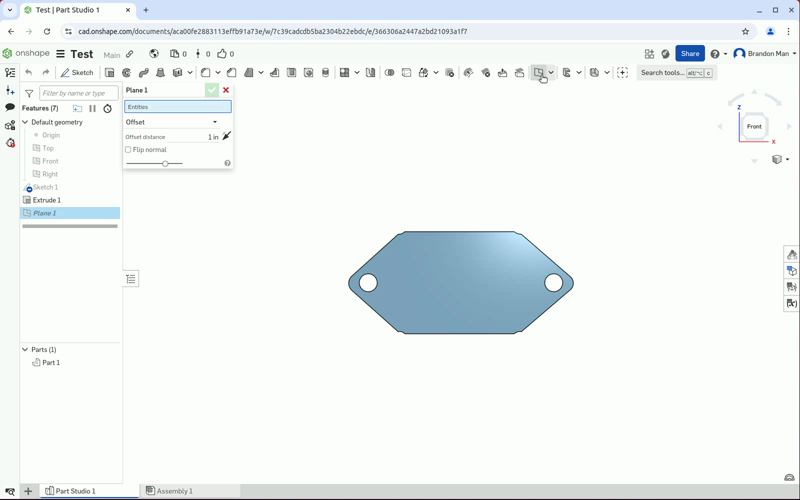
mouse_move(73, 163)
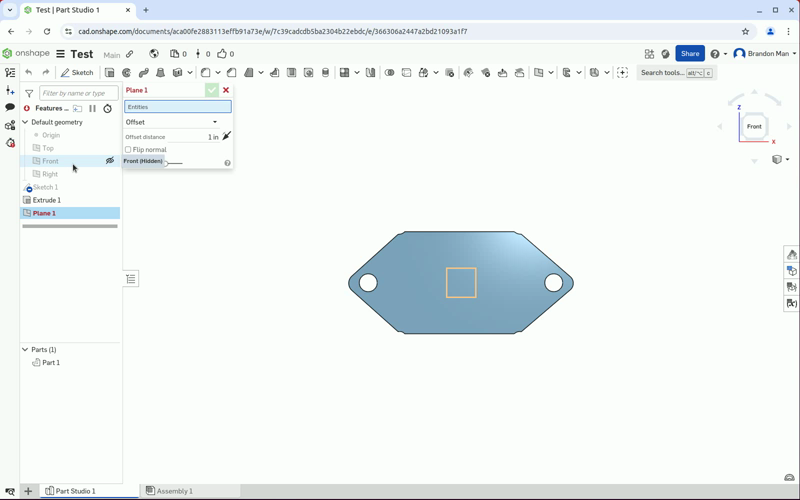
click(73, 163)
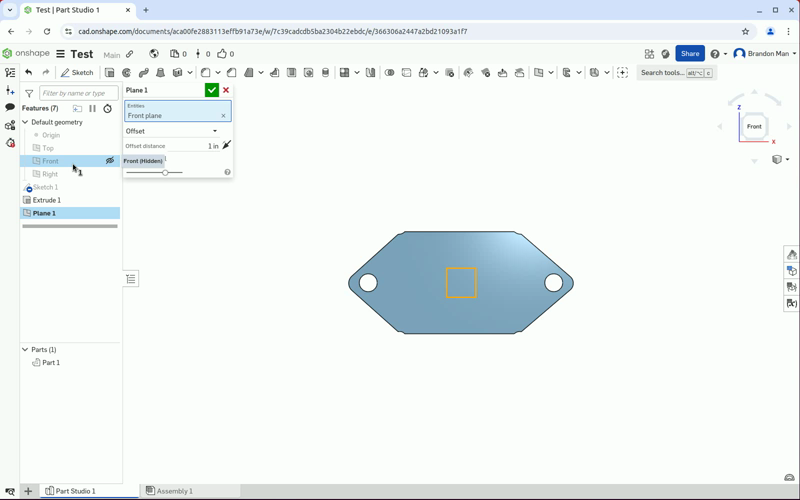
key(tab, 2)
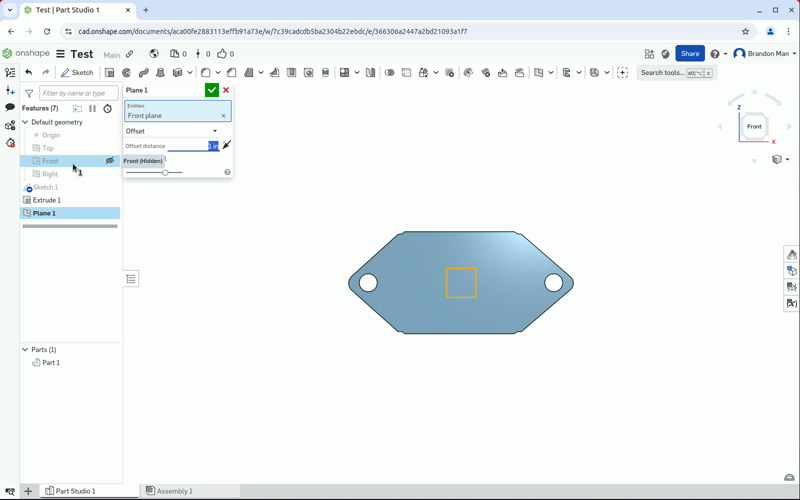
text(5.792)
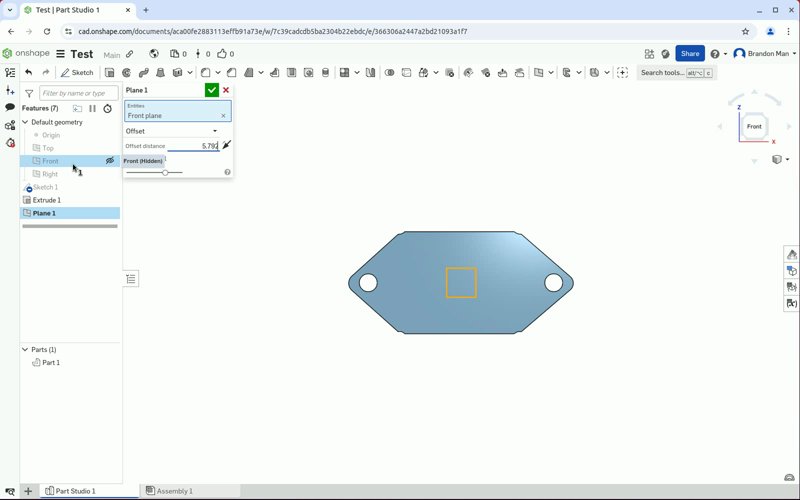
key(enter, 2)
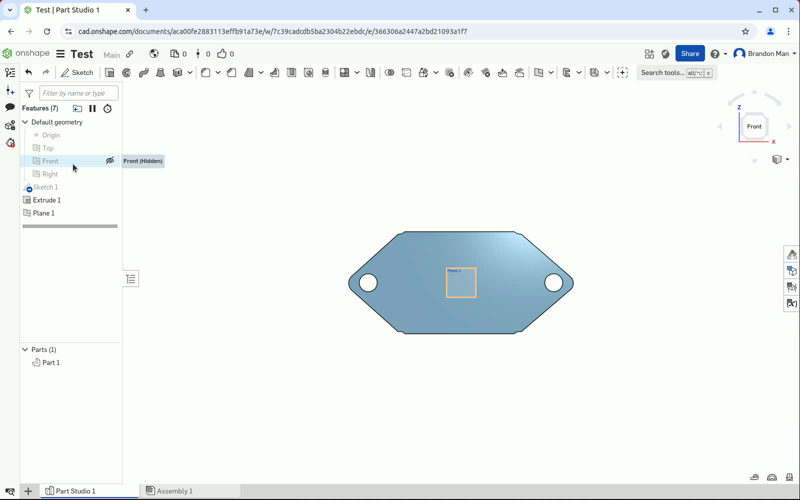
key(shift+s)
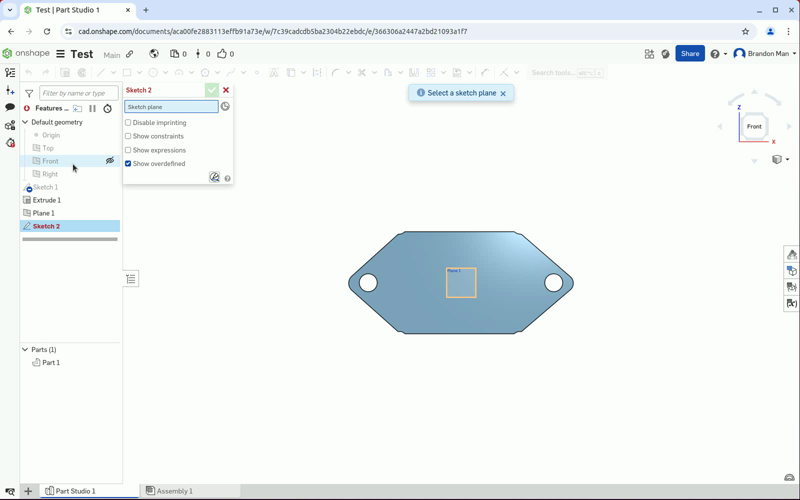
mouse_move(73, 215)
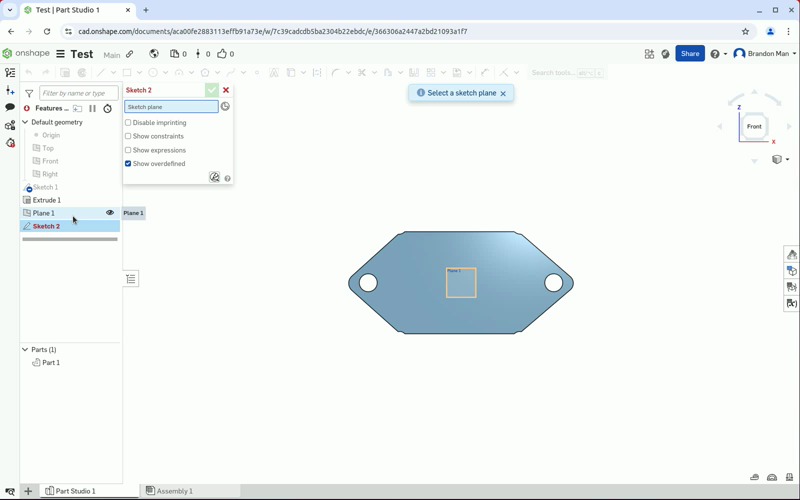
click(73, 215)
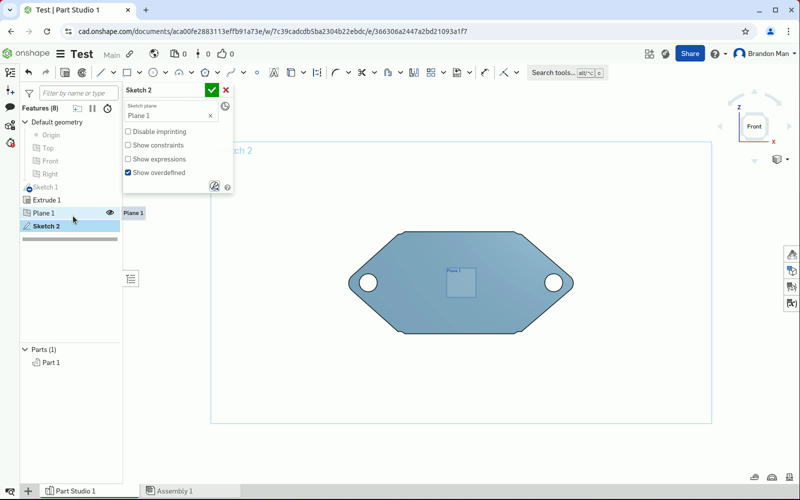
mouse_move(73, 352)
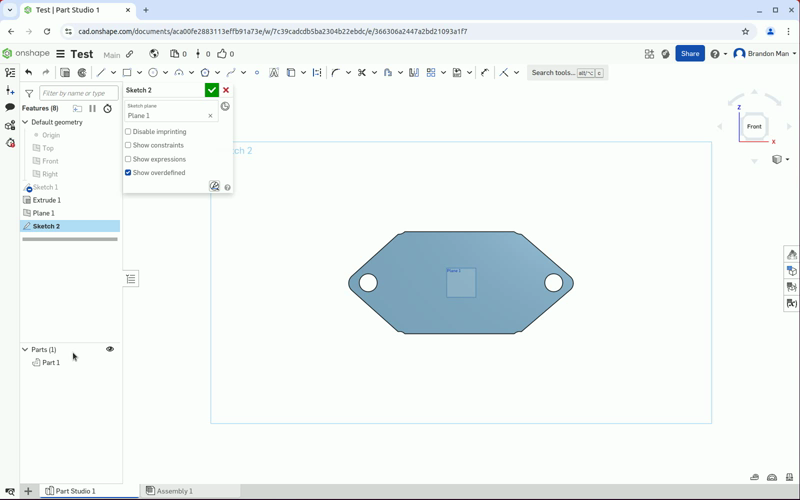
key(y)
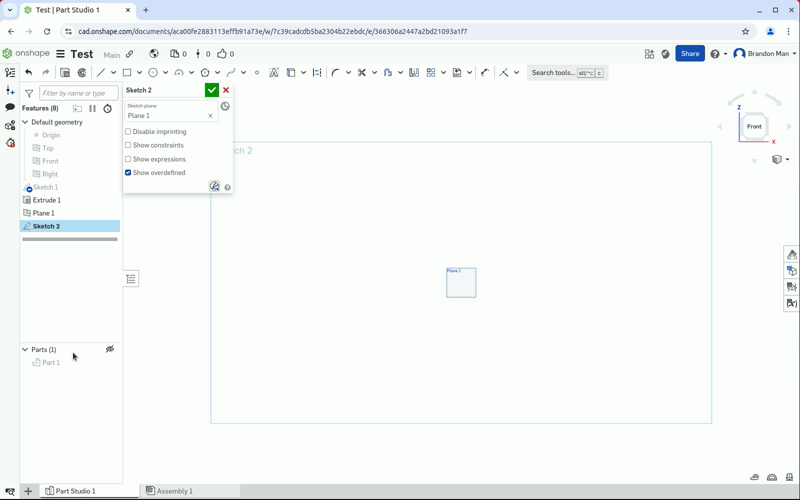
key(a)
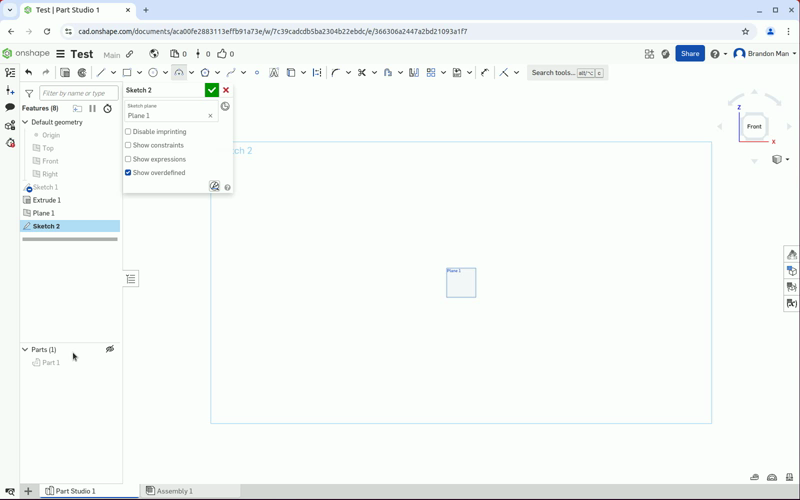
key_down(shift)
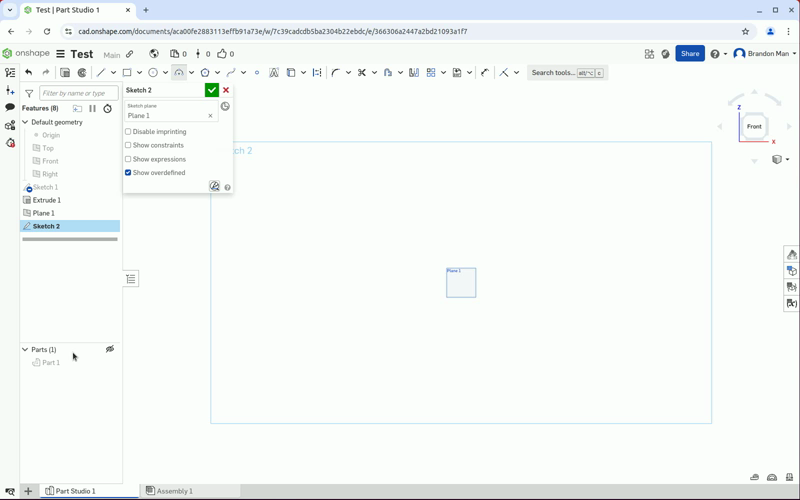
mouse_move(397, 313)
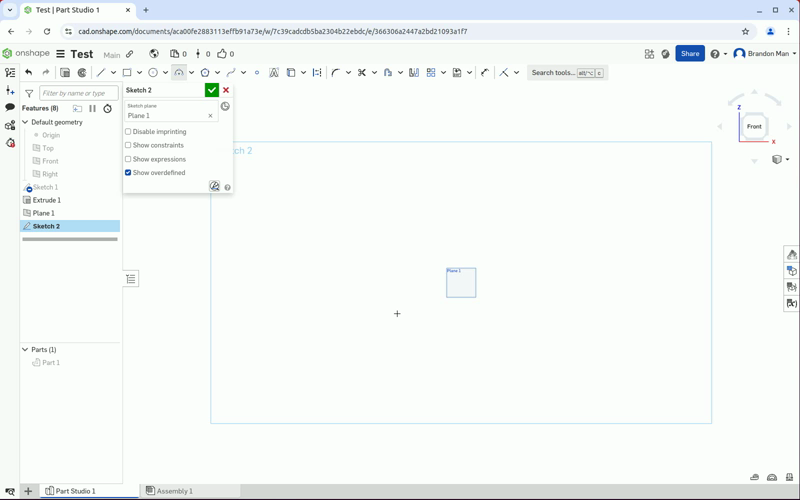
click(397, 313)
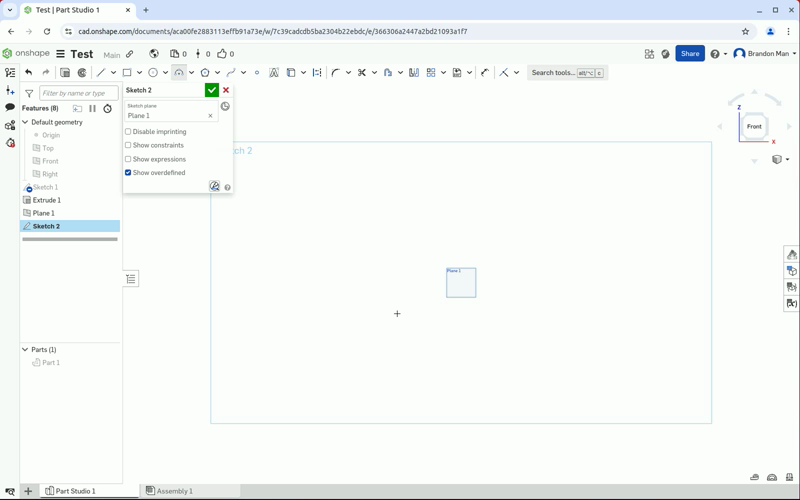
key_up(shift)
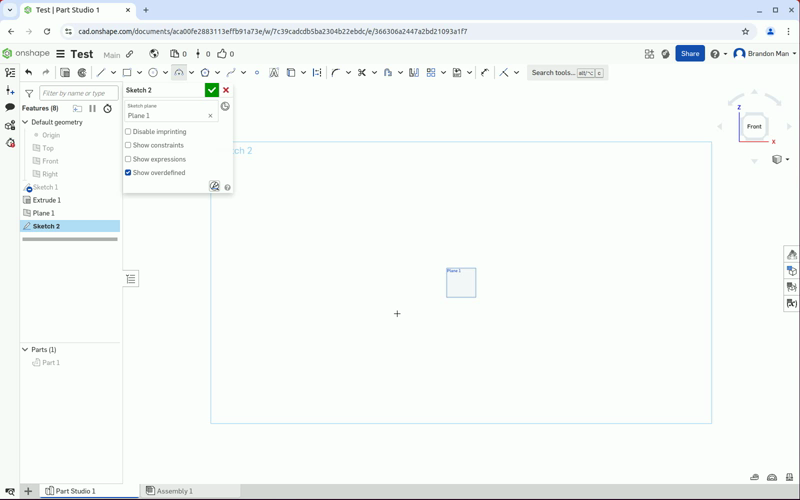
key_down(shift)
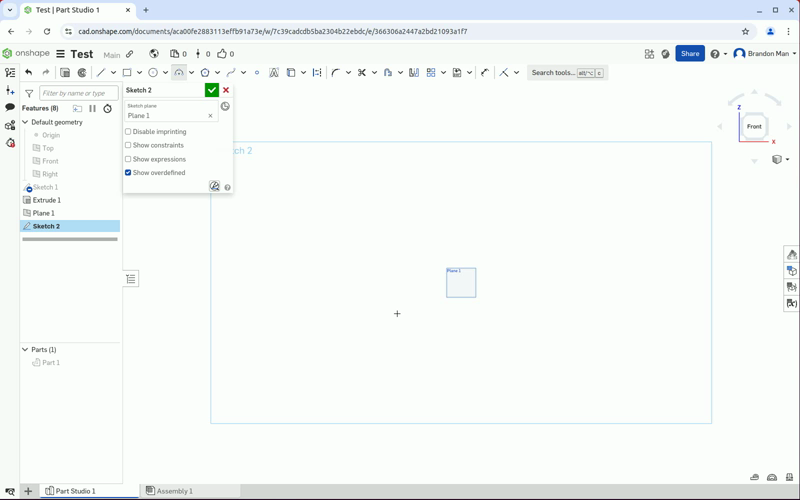
mouse_move(412, 327)
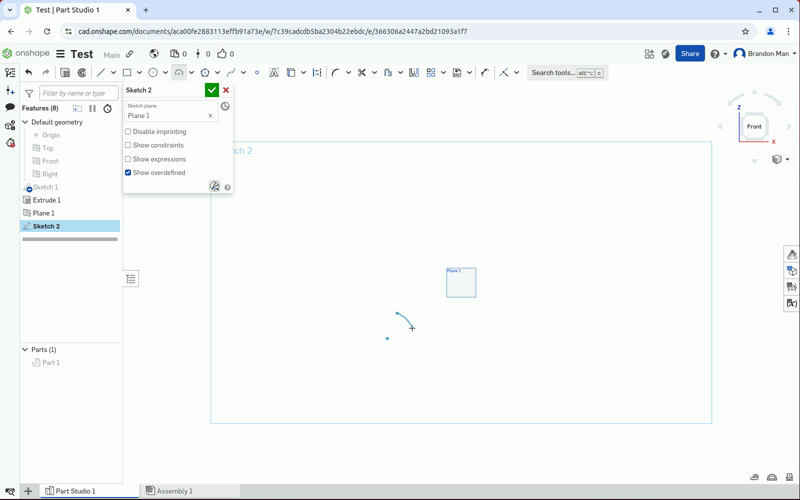
click(412, 327)
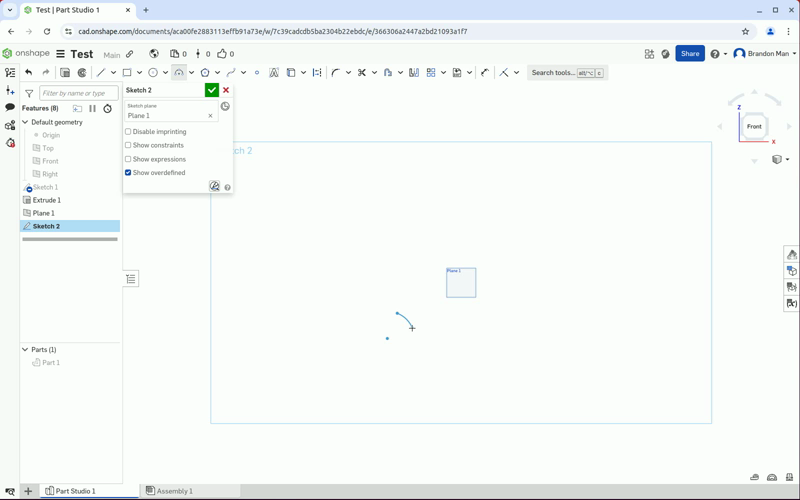
mouse_move(401, 323)
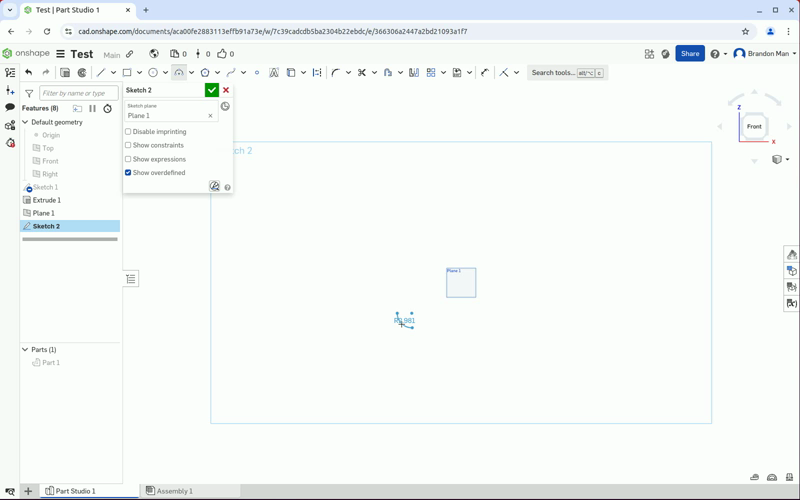
click(401, 323)
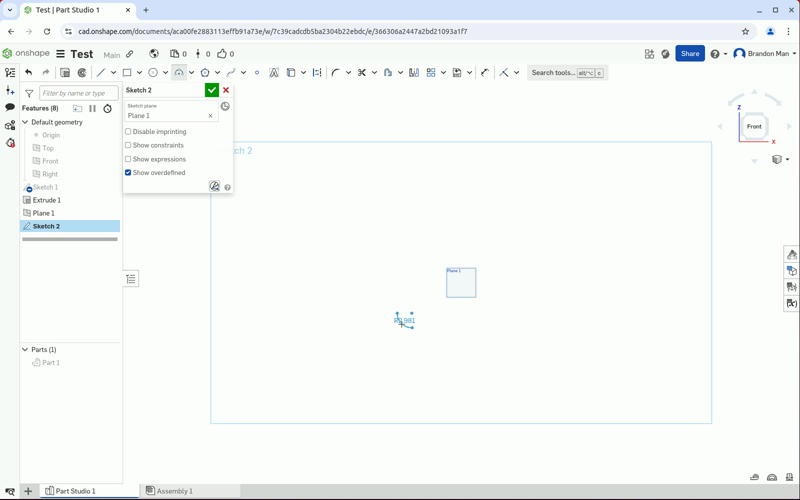
key_up(shift)
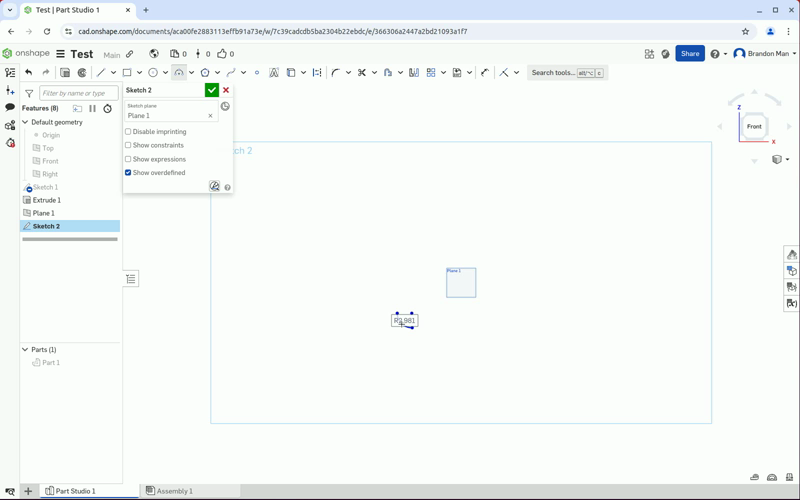
key(esc)
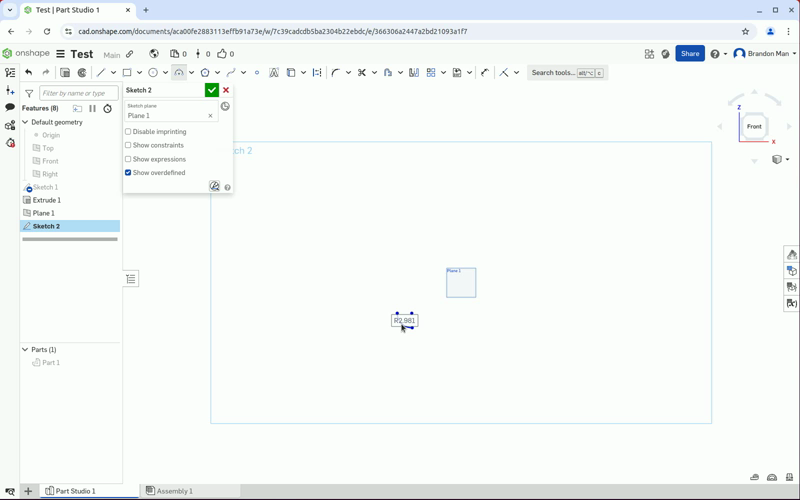
key(l)
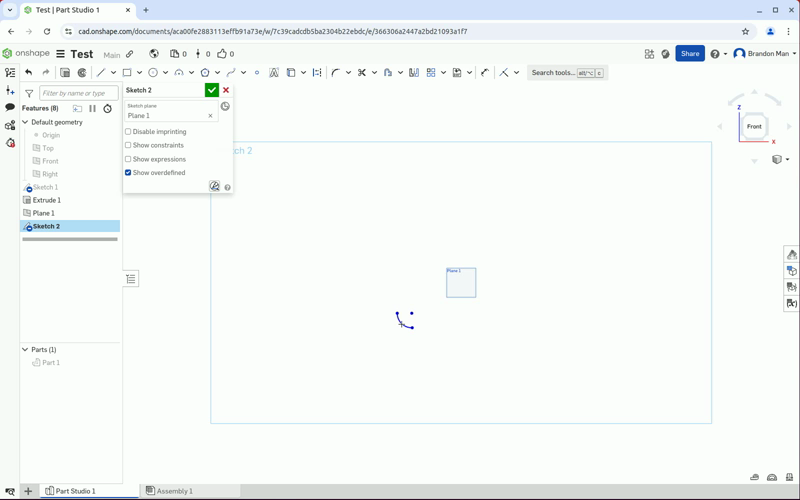
mouse_move(412, 327)
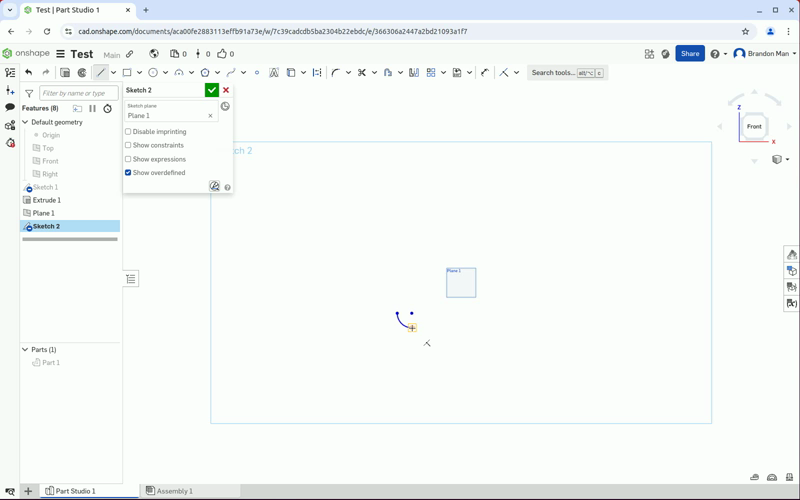
click(412, 327)
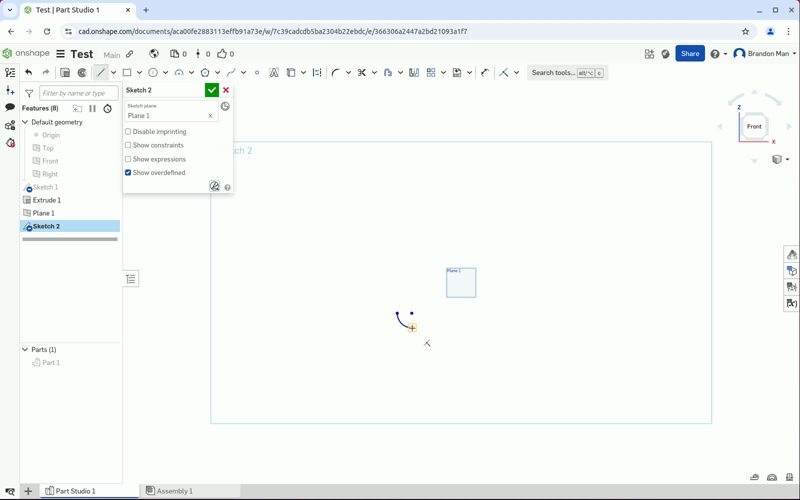
key_down(shift)
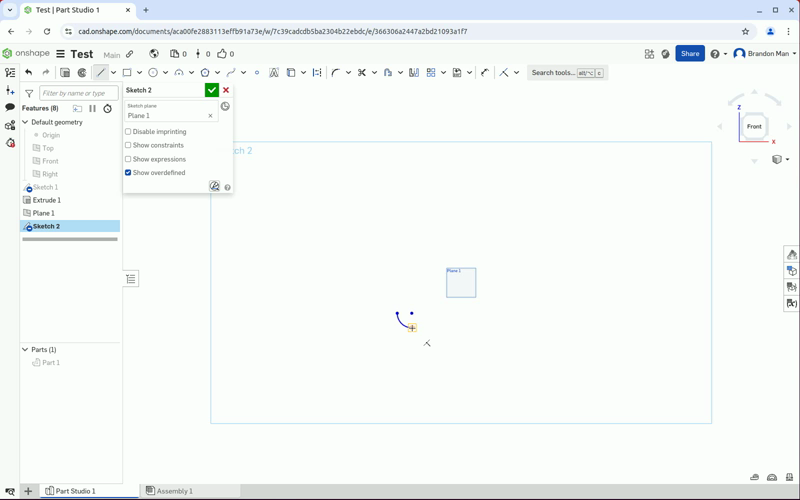
mouse_move(509, 327)
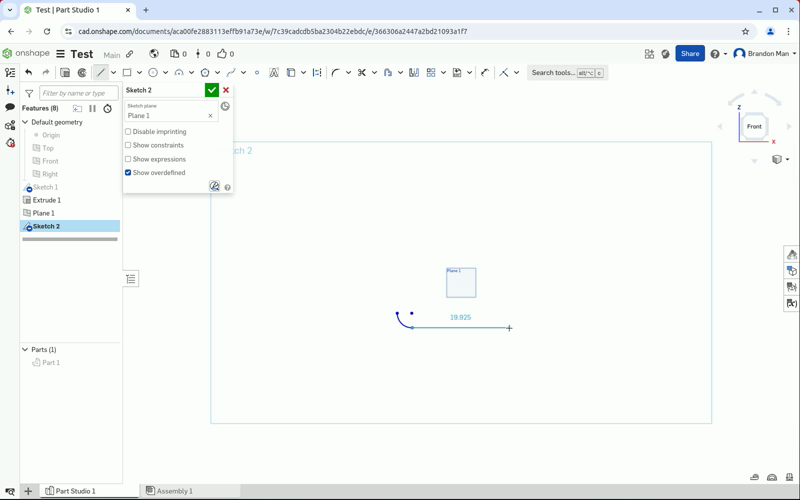
click(509, 327)
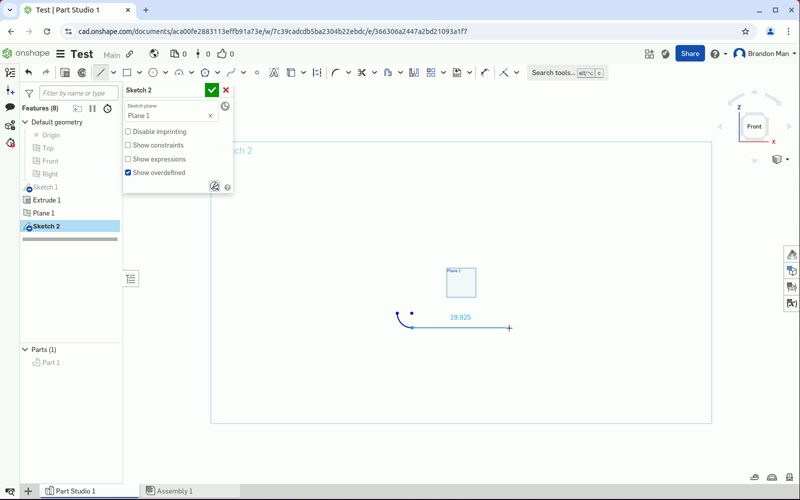
key_up(shift)
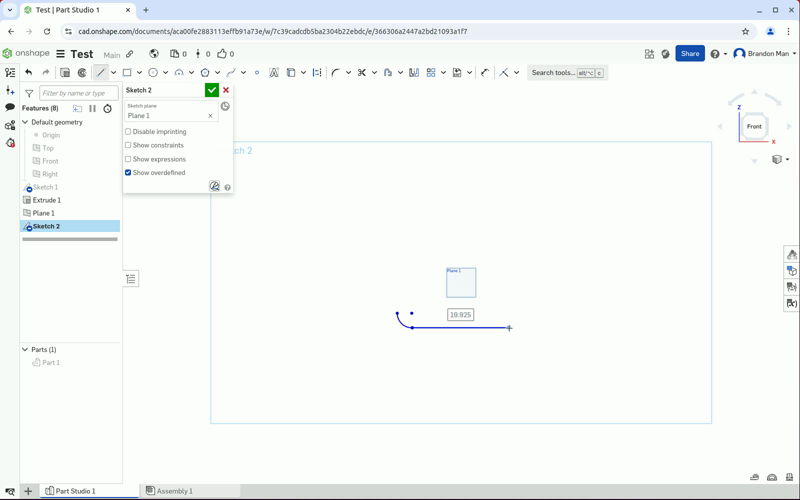
key(esc)
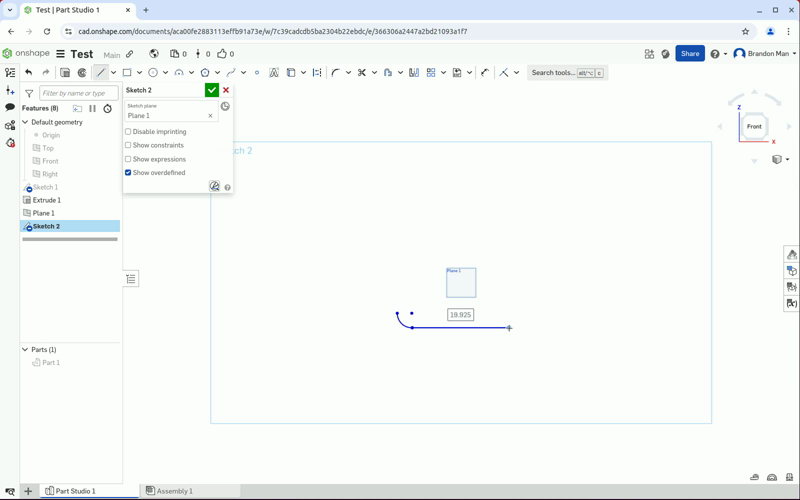
key(a)
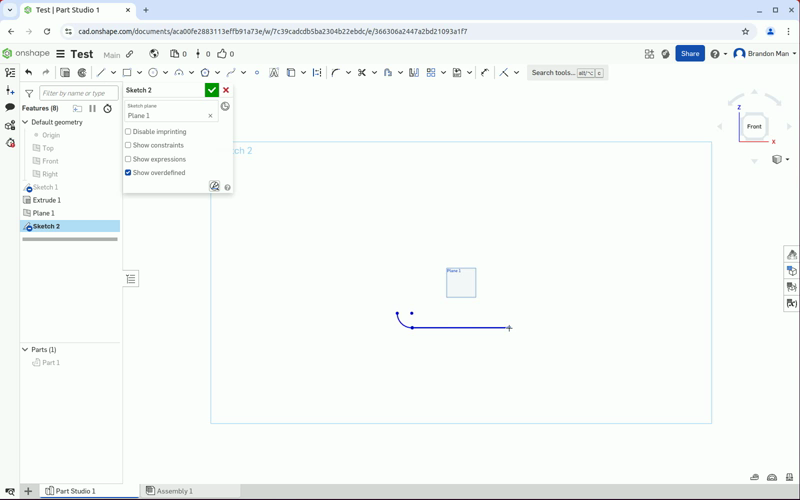
mouse_move(509, 327)
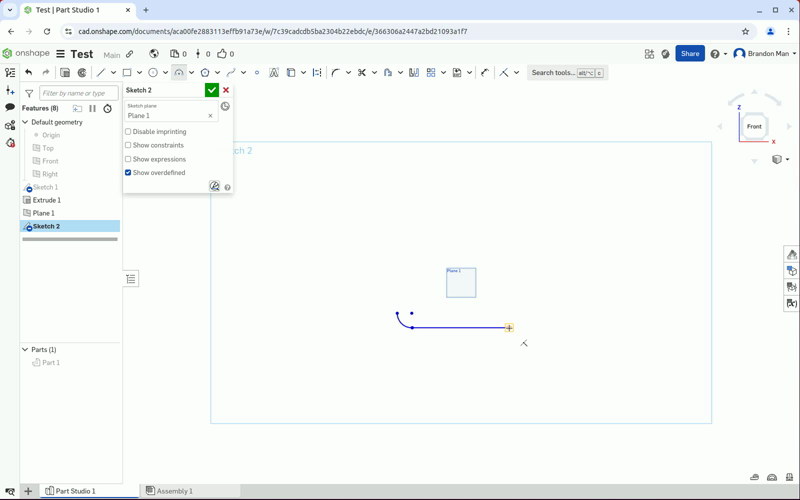
click(509, 327)
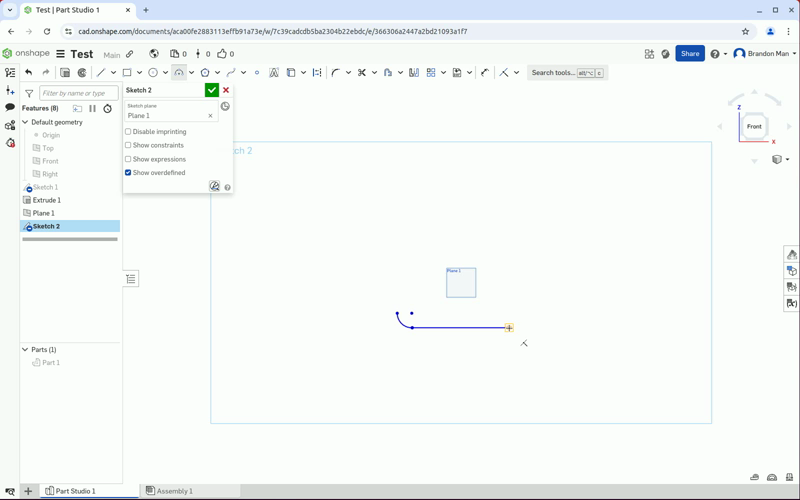
key_down(shift)
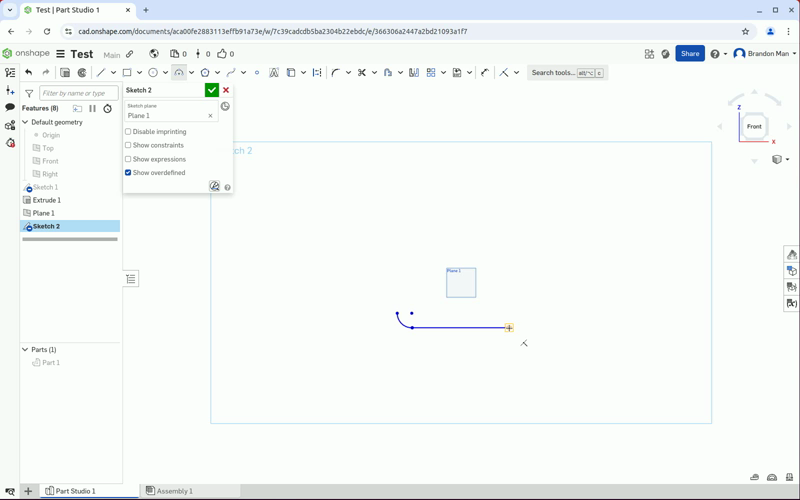
mouse_move(523, 313)
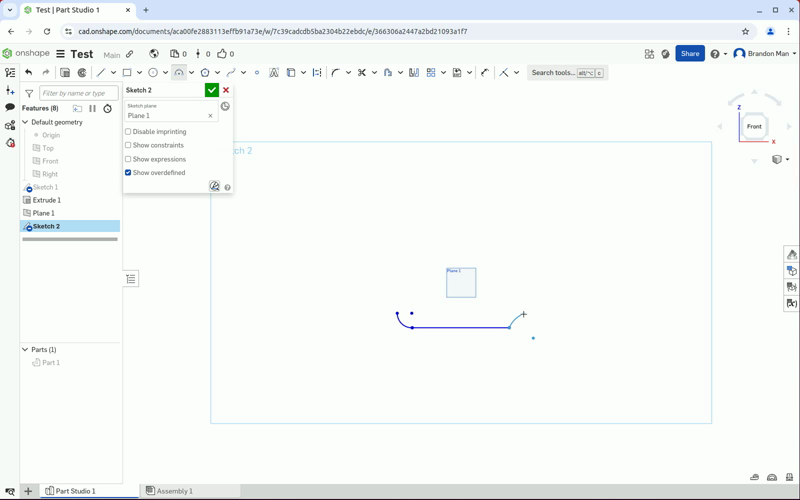
click(523, 313)
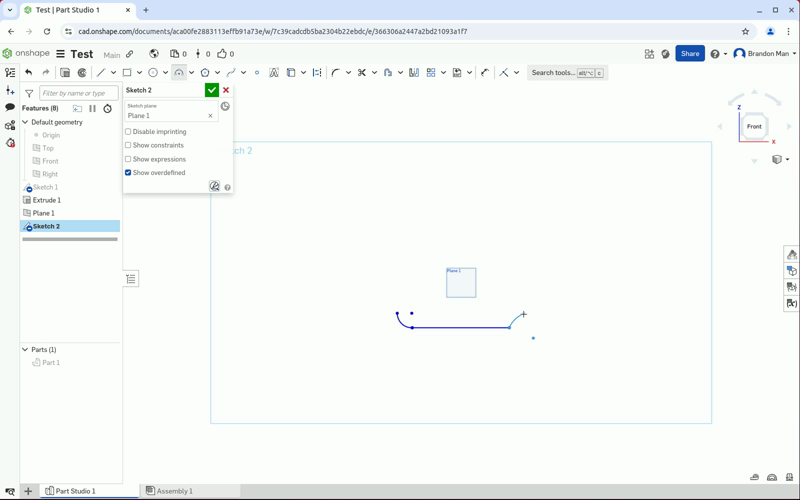
mouse_move(519, 323)
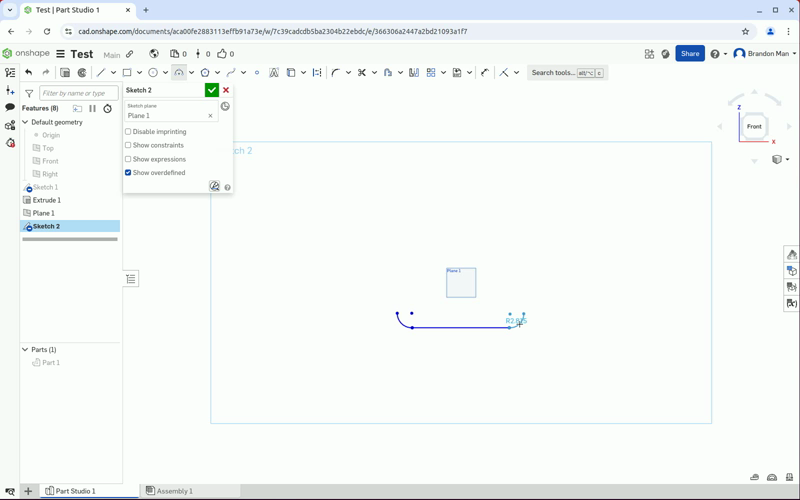
click(519, 323)
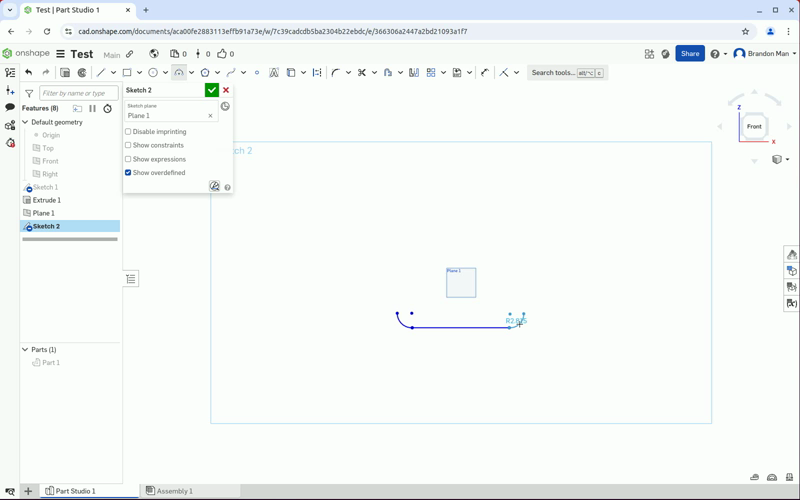
key_up(shift)
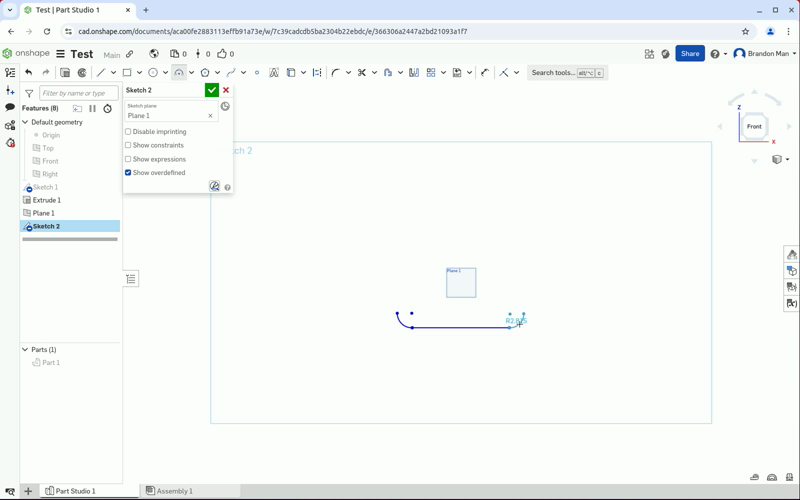
key(esc)
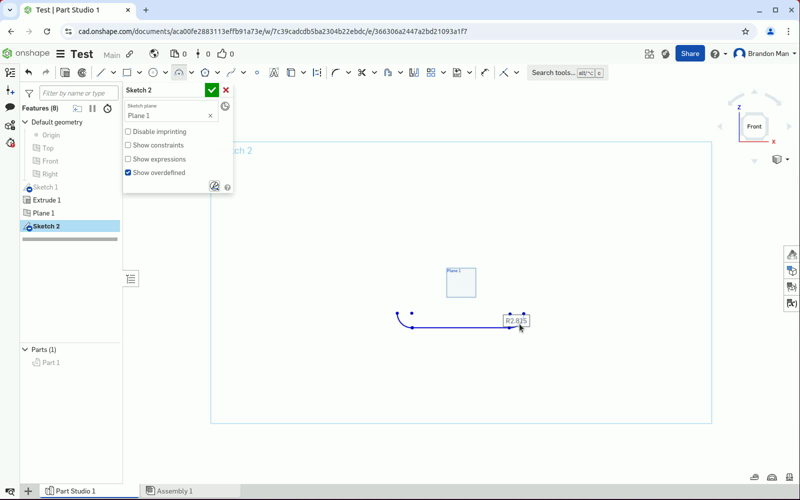
key(l)
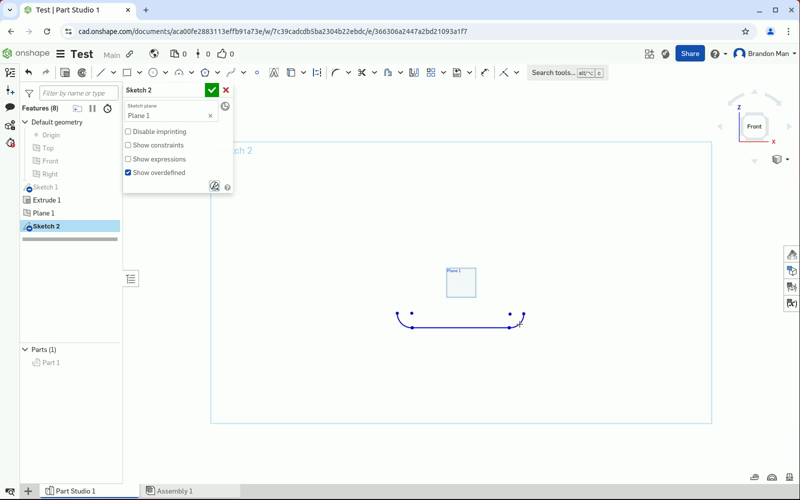
mouse_move(523, 313)
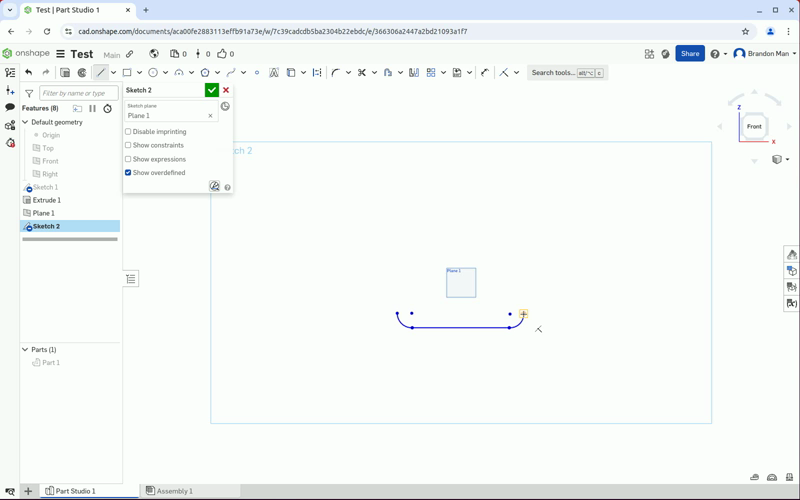
click(523, 313)
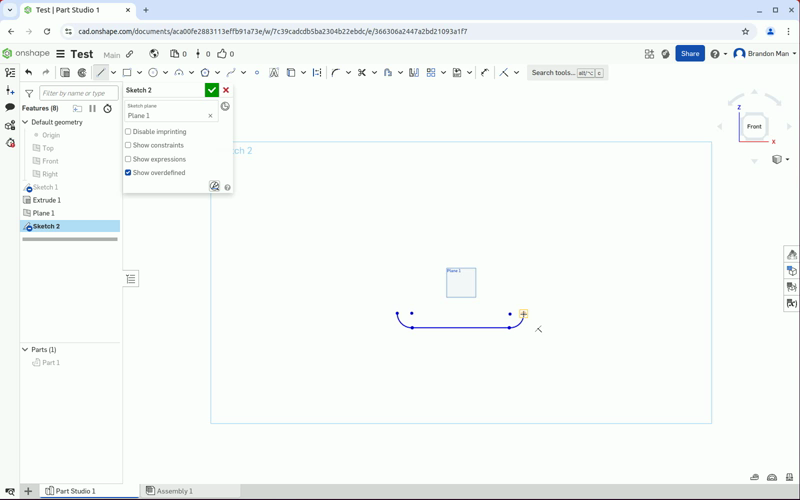
key_down(shift)
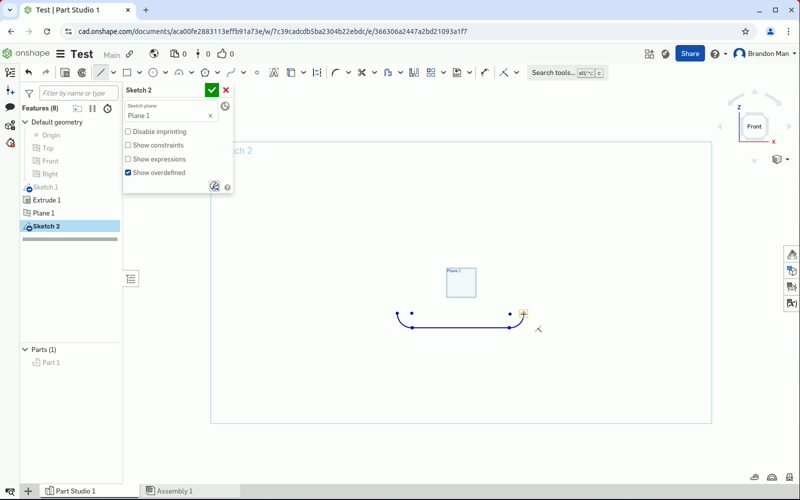
mouse_move(553, 313)
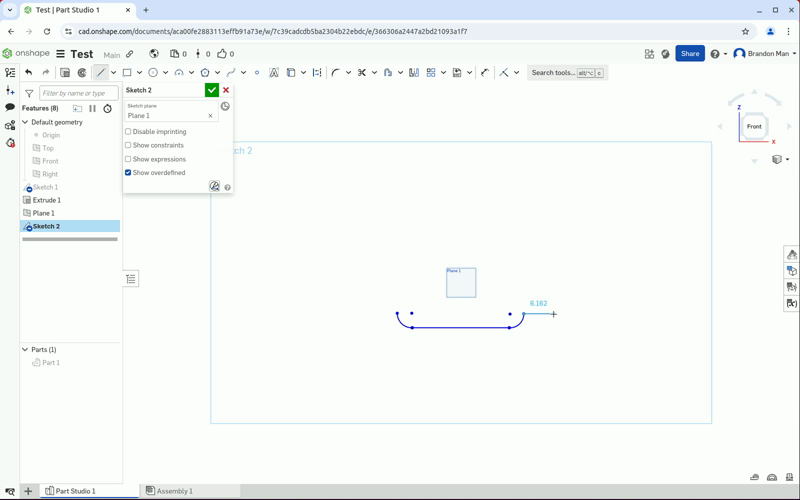
mouse_move(523, 254)
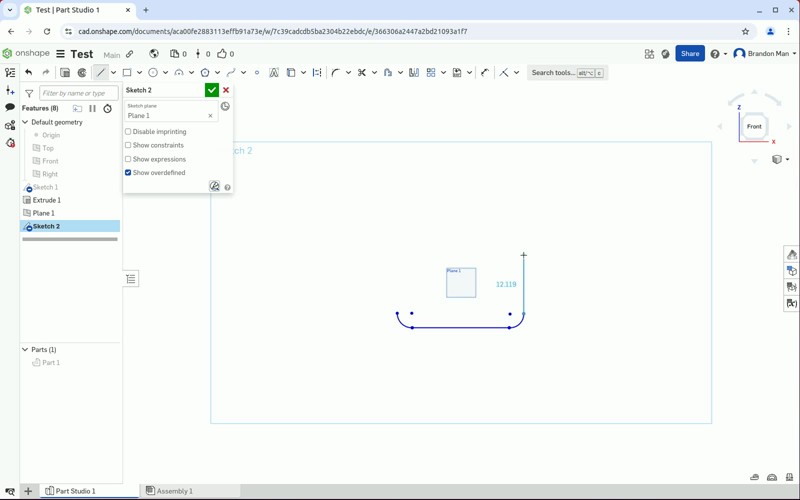
click(523, 254)
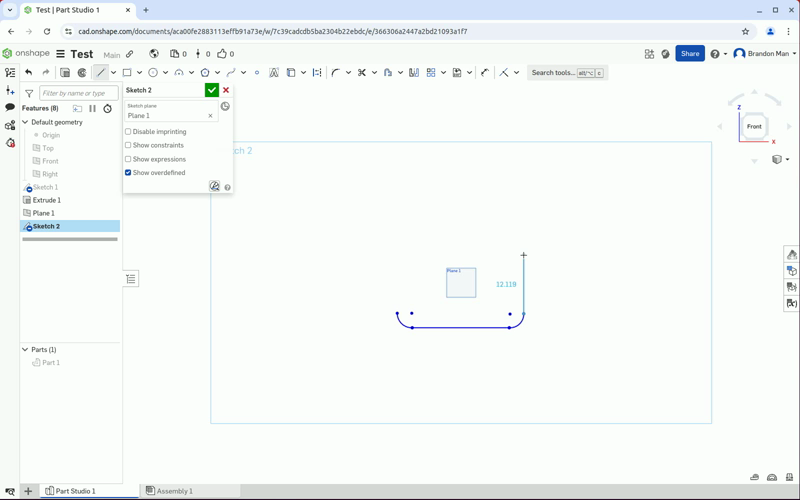
key_up(shift)
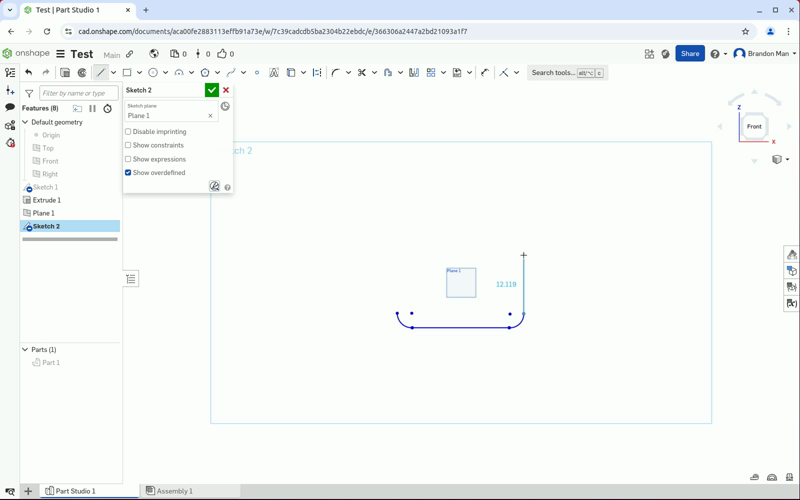
key_down(shift)
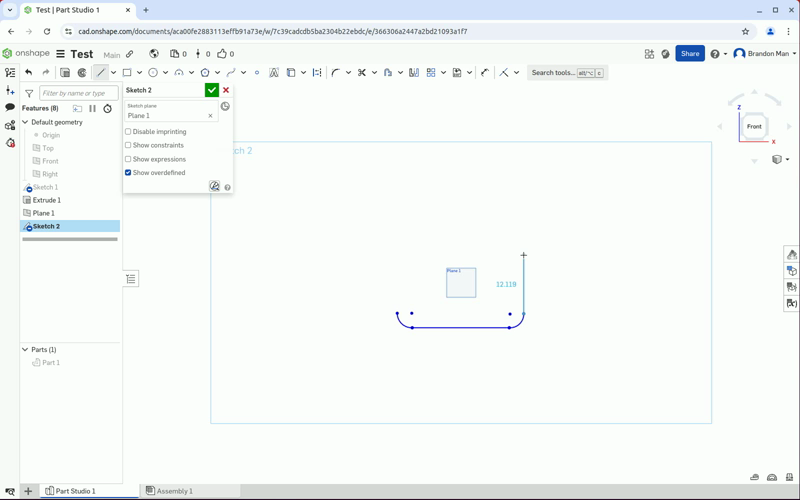
mouse_move(553, 254)
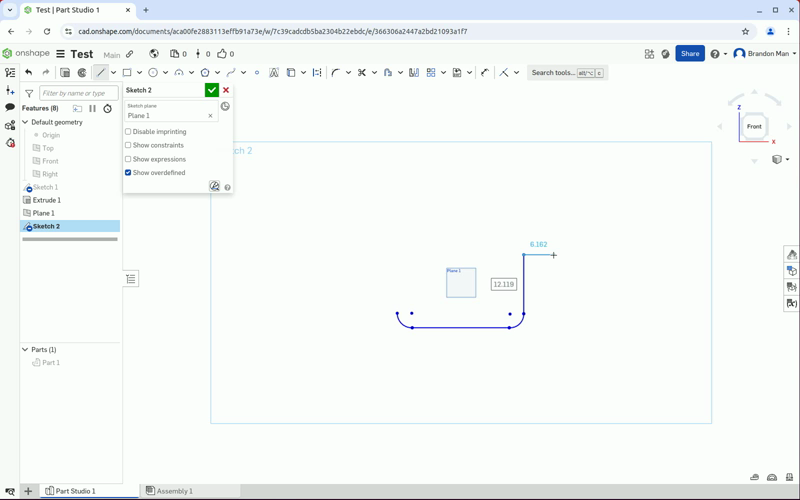
mouse_move(504, 238)
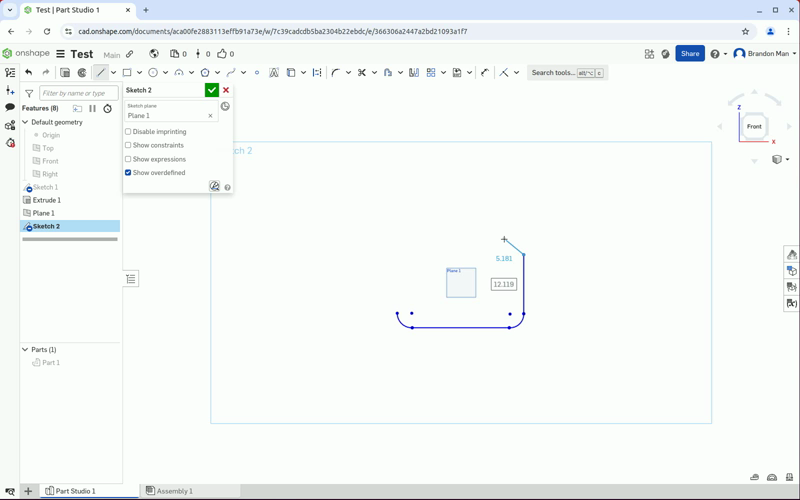
click(504, 238)
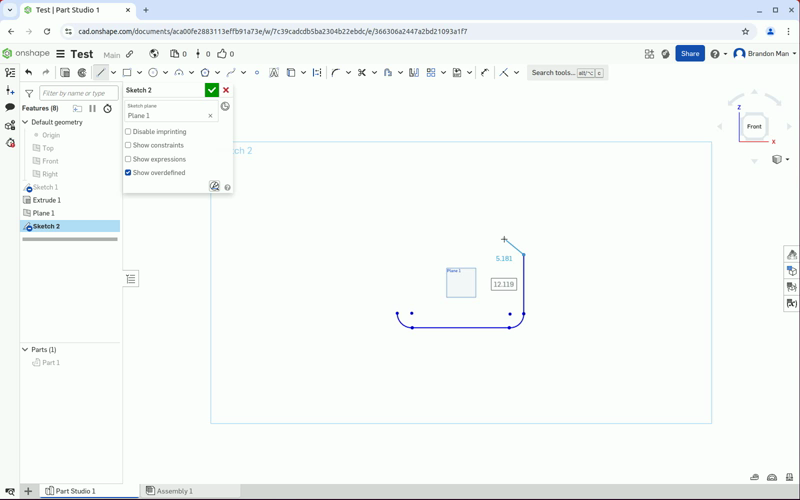
key_up(shift)
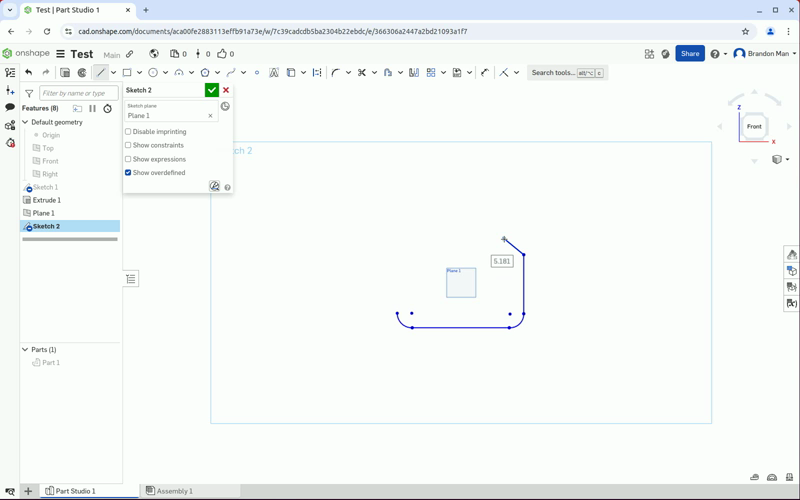
key_down(shift)
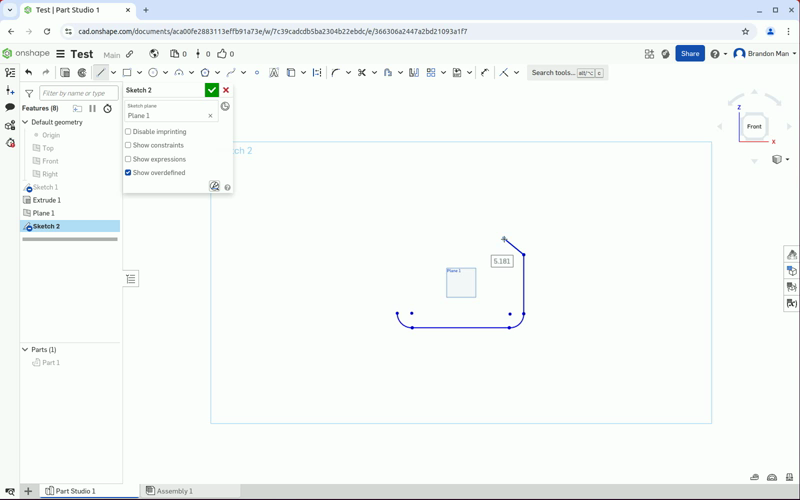
mouse_move(417, 238)
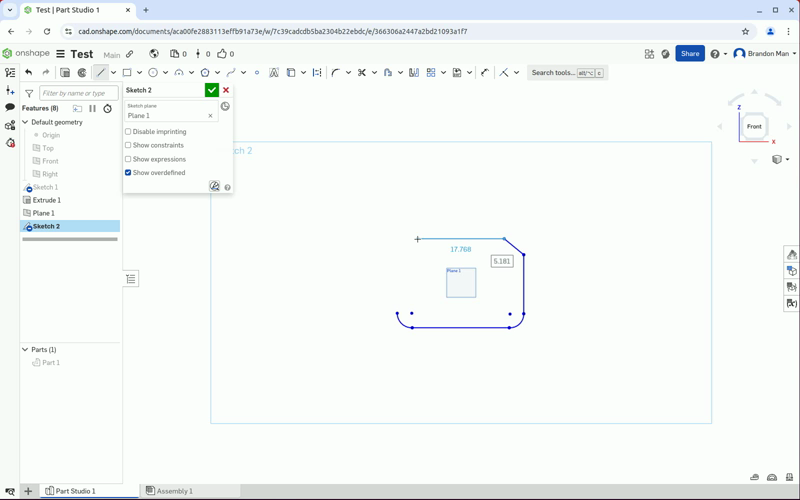
click(417, 238)
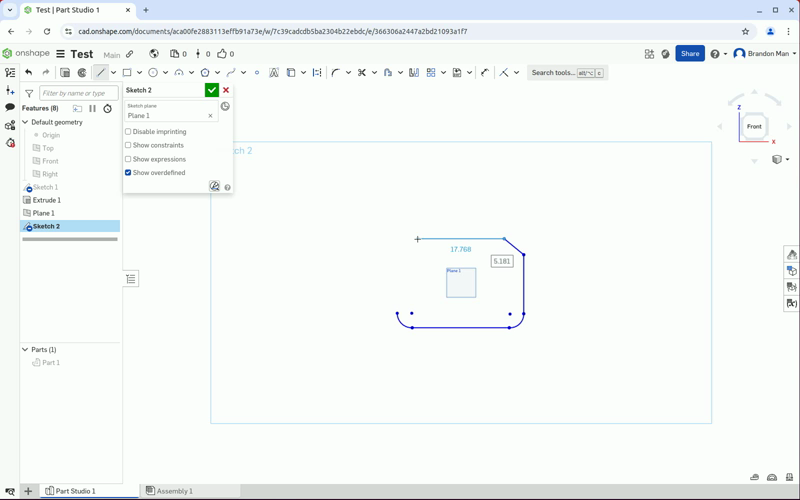
key_up(shift)
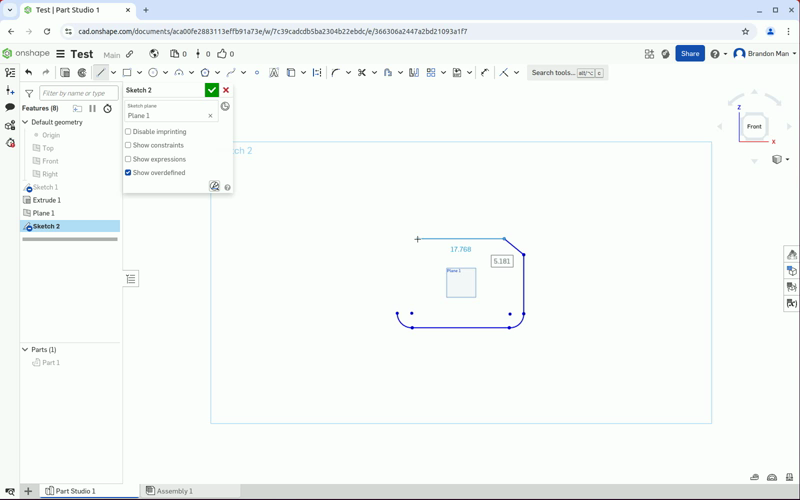
key_down(shift)
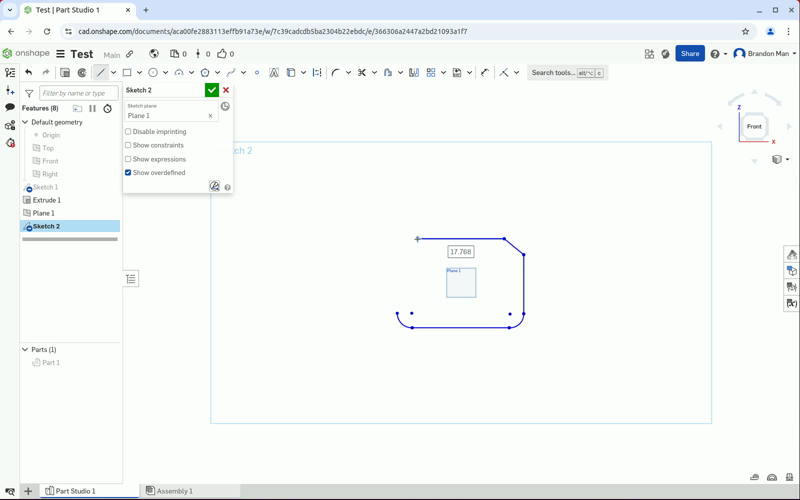
mouse_move(447, 238)
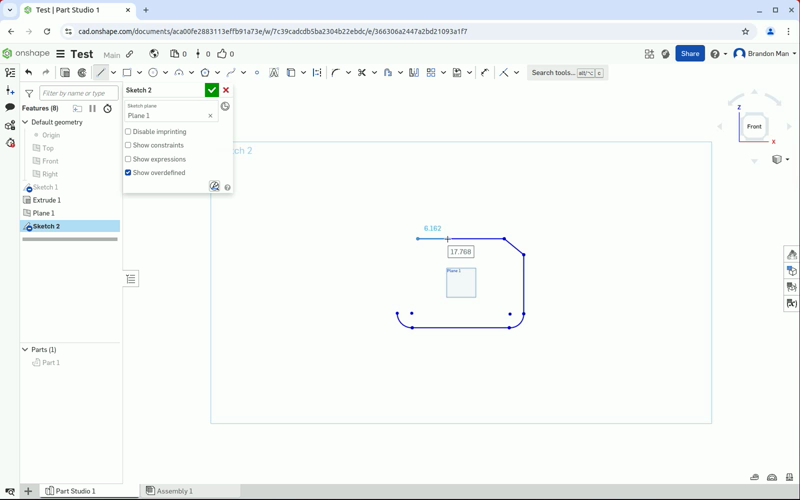
mouse_move(397, 254)
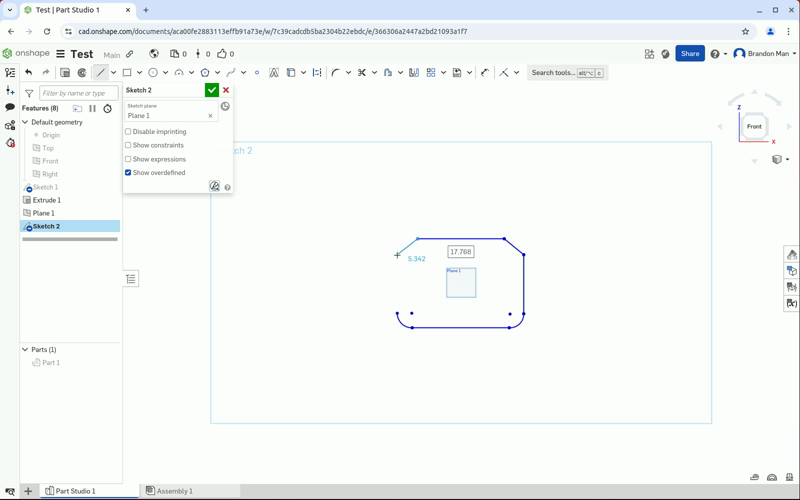
click(397, 254)
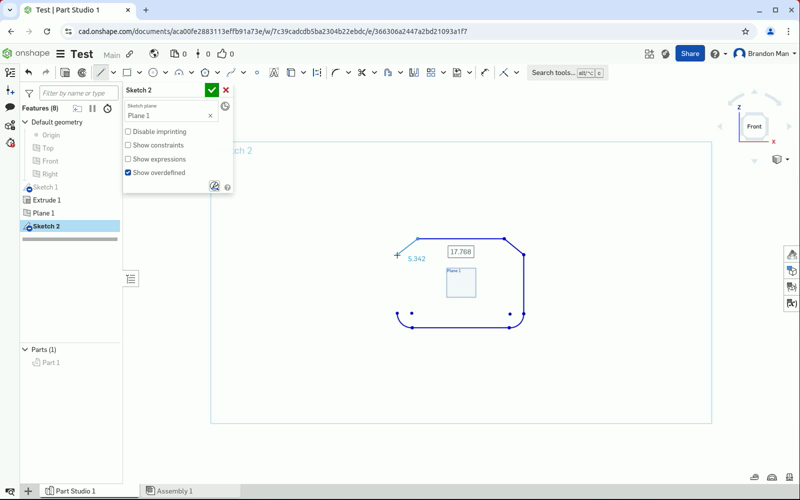
key_up(shift)
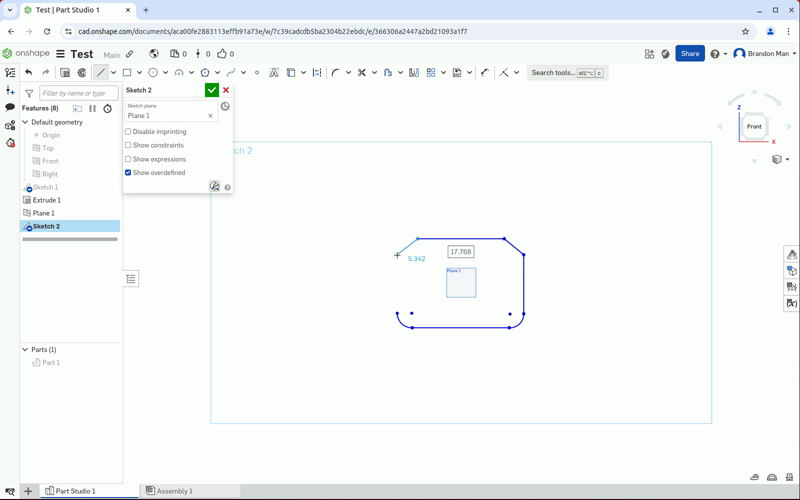
mouse_move(427, 254)
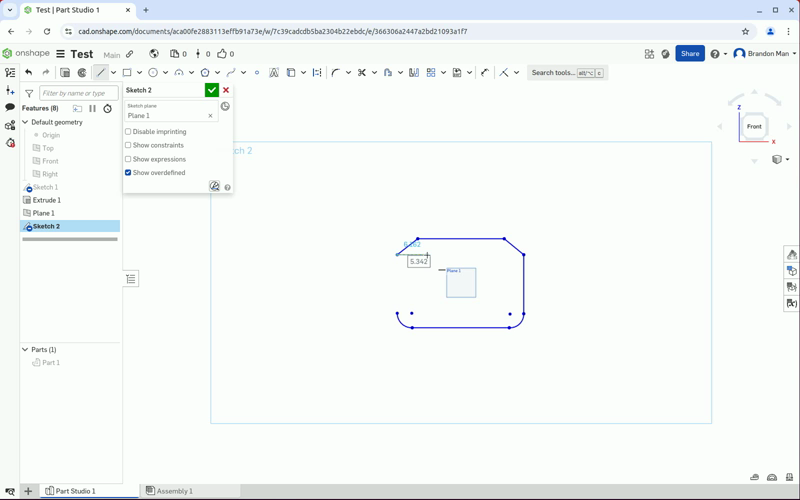
key_down(shift)
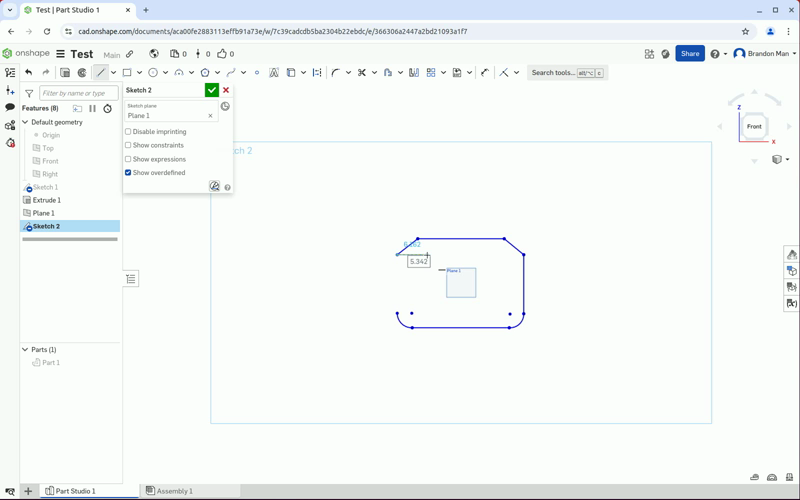
mouse_move(397, 313)
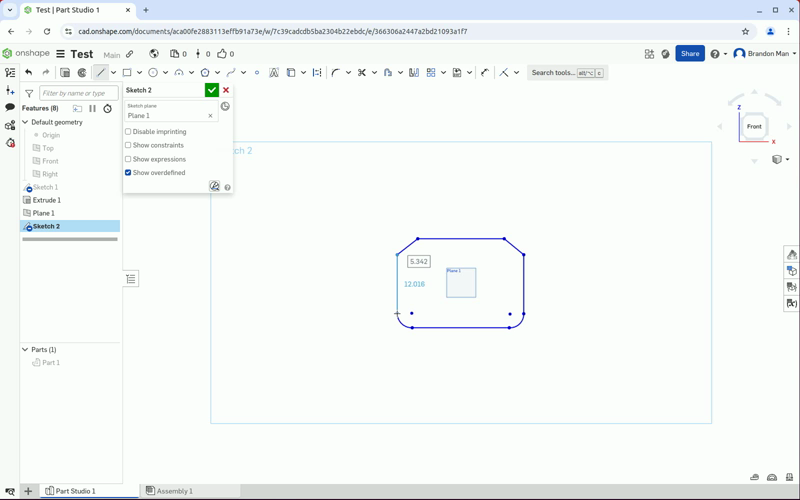
key_up(shift)
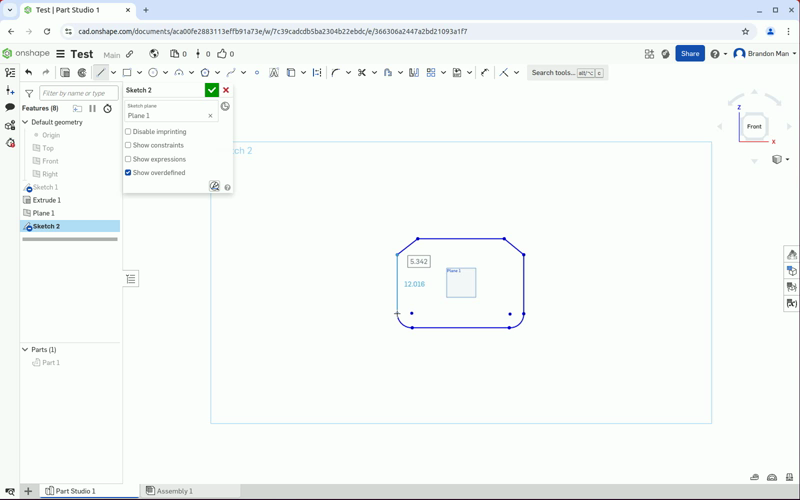
click(397, 313)
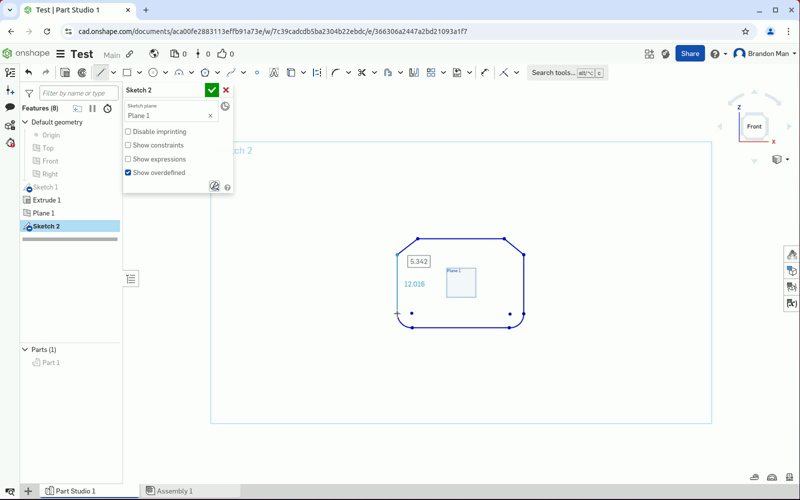
key(esc)
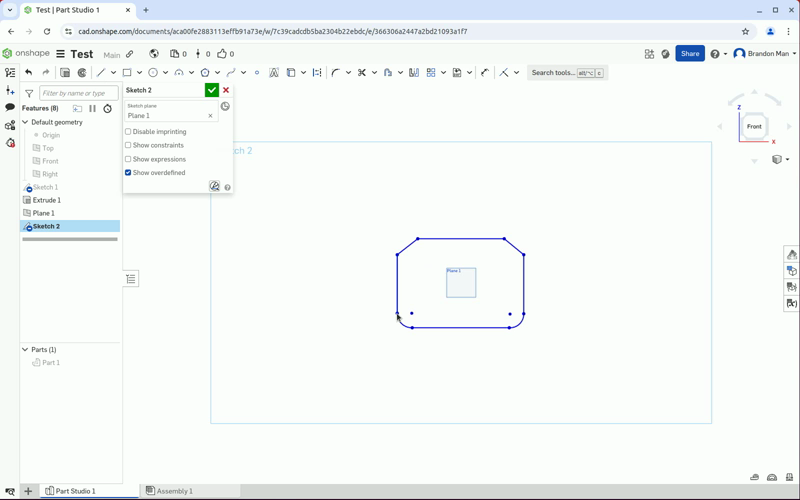
mouse_move(458, 260)
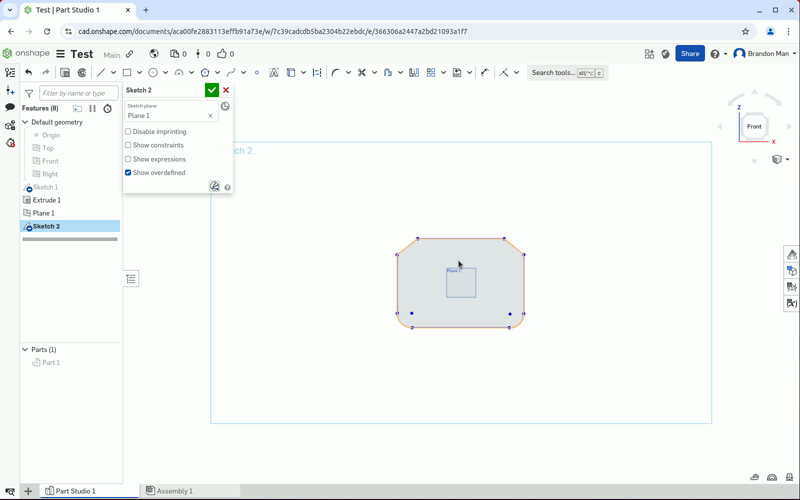
click(458, 260)
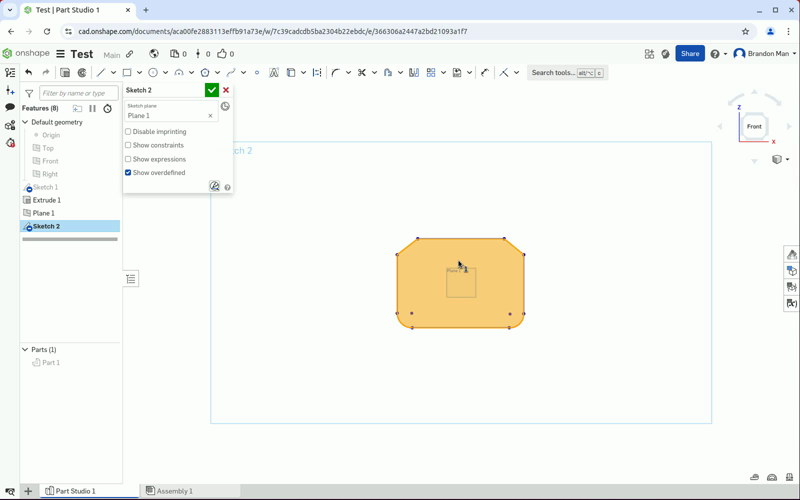
mouse_move(73, 352)
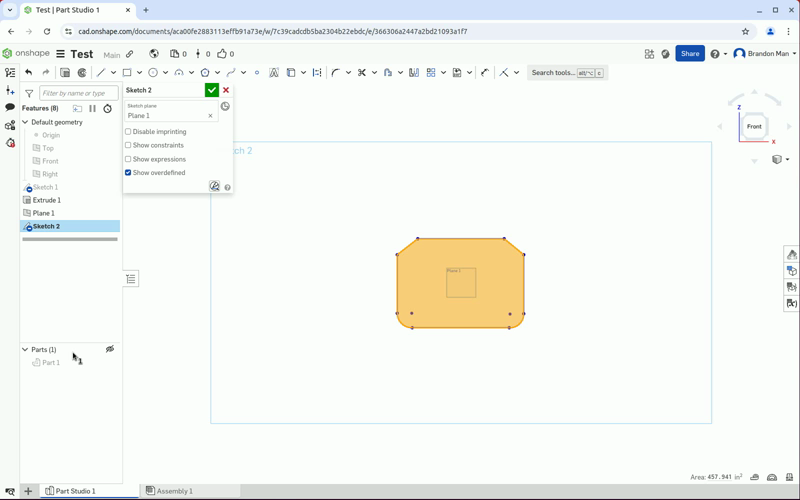
key(shift+y)
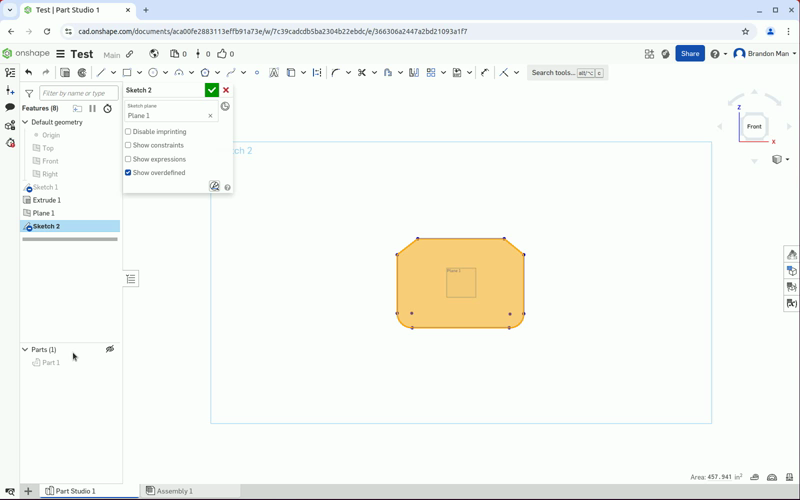
key(shift+e)
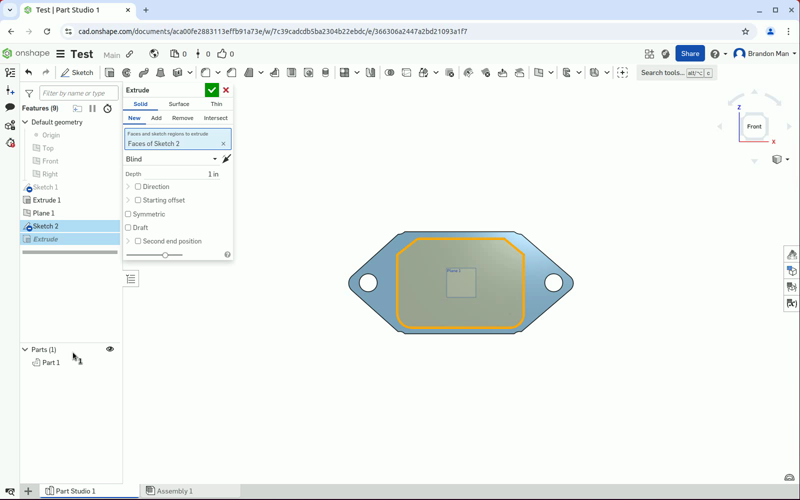
mouse_move(143, 106)
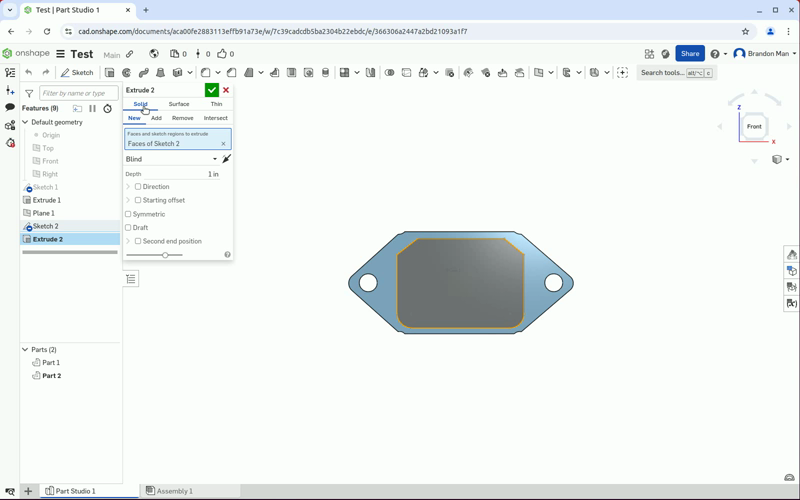
click(143, 106)
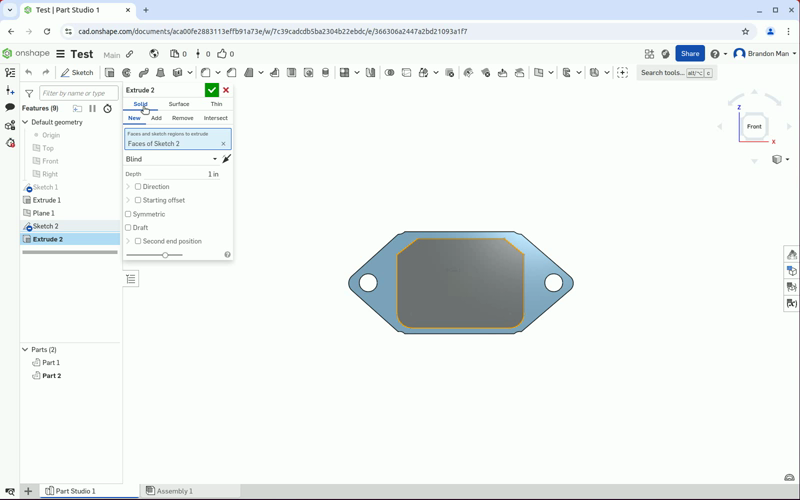
mouse_move(186, 120)
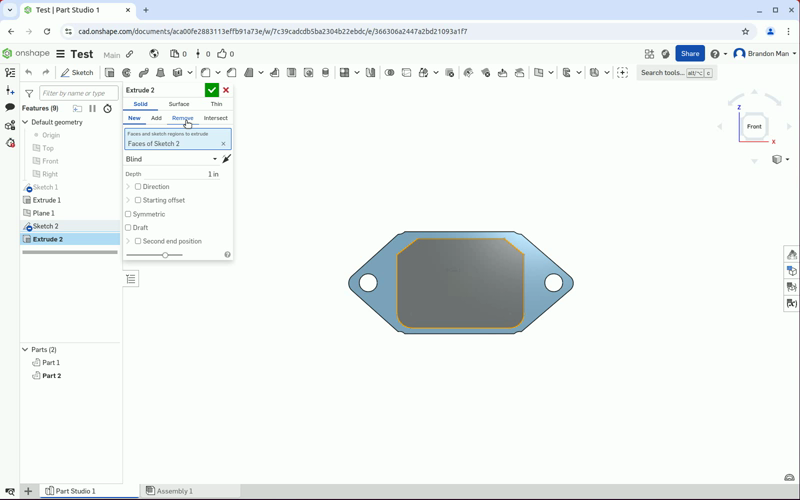
click(186, 120)
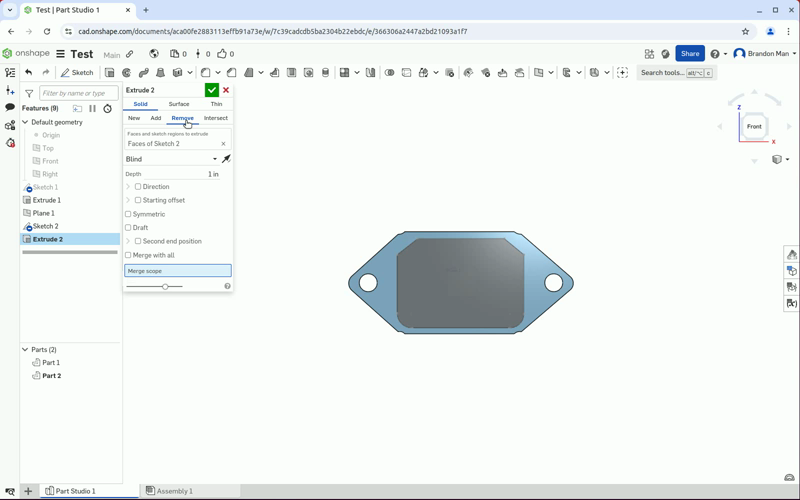
key(tab, 4)
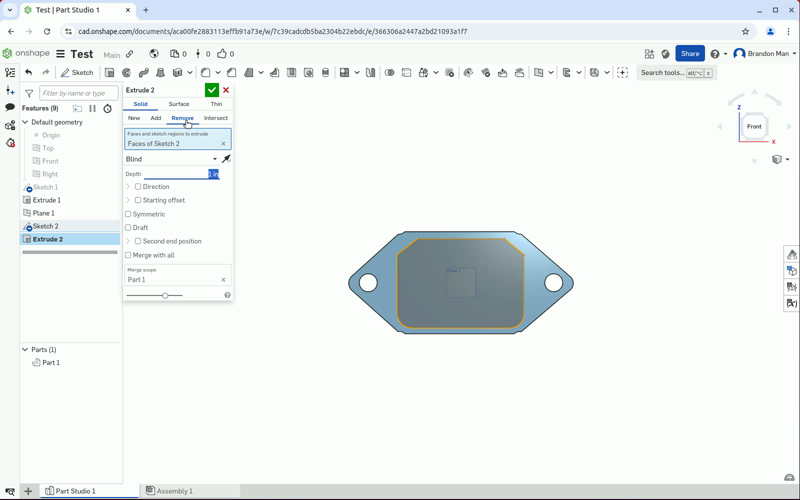
text(4.814)
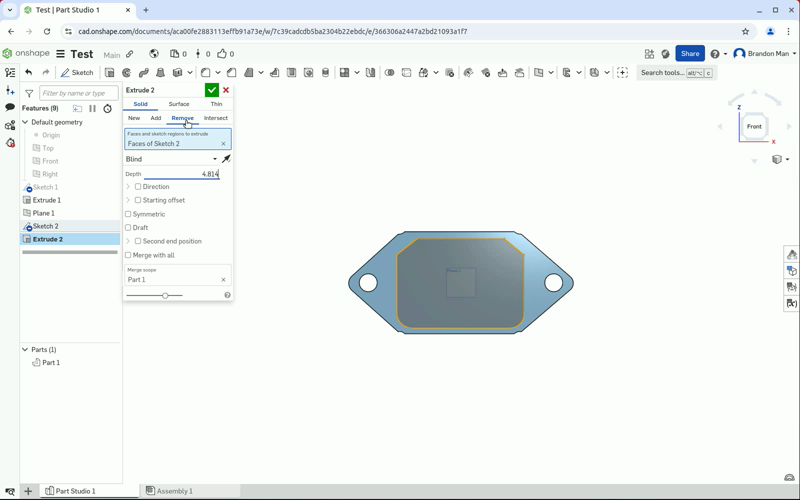
key(tab, 6)
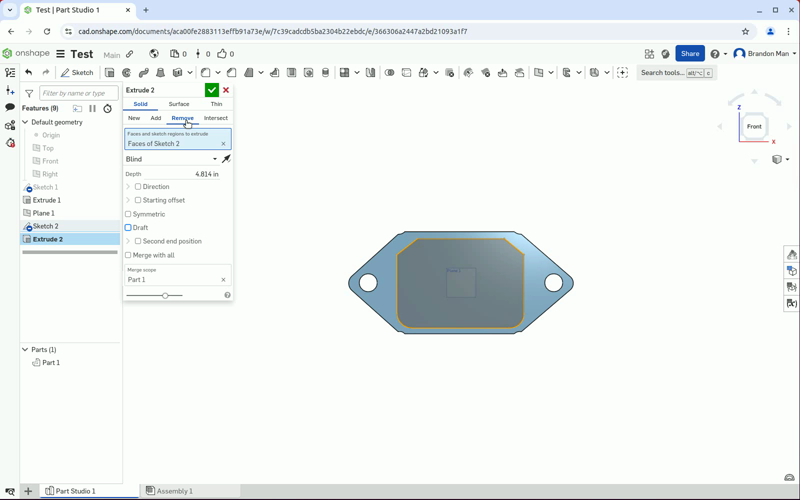
key(space)
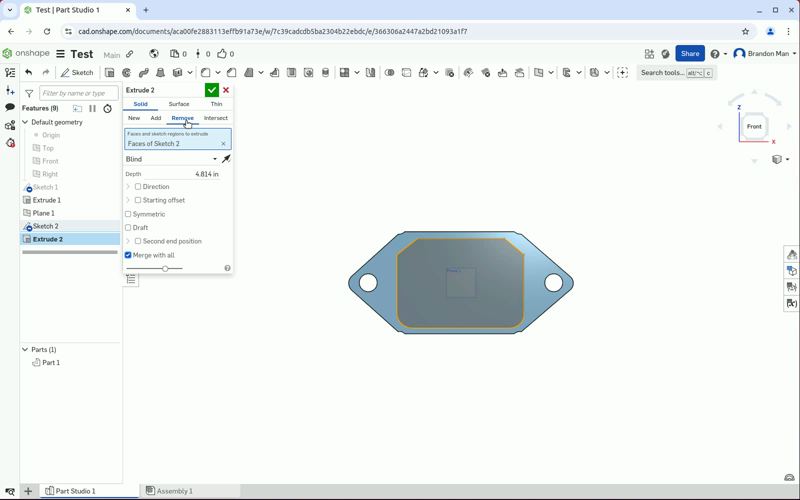
key(enter)
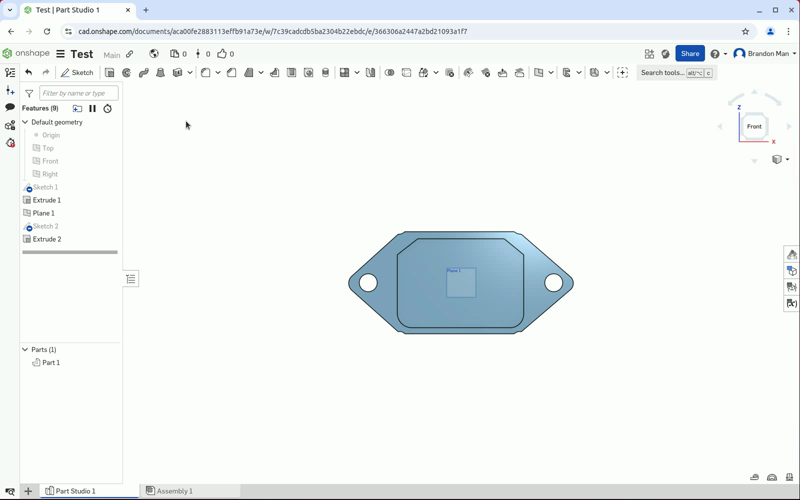
key(shift+h)
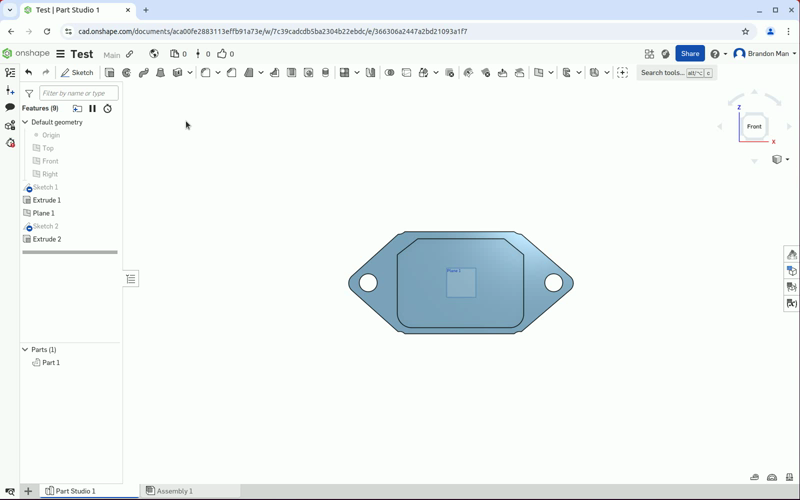
key(shift+h)
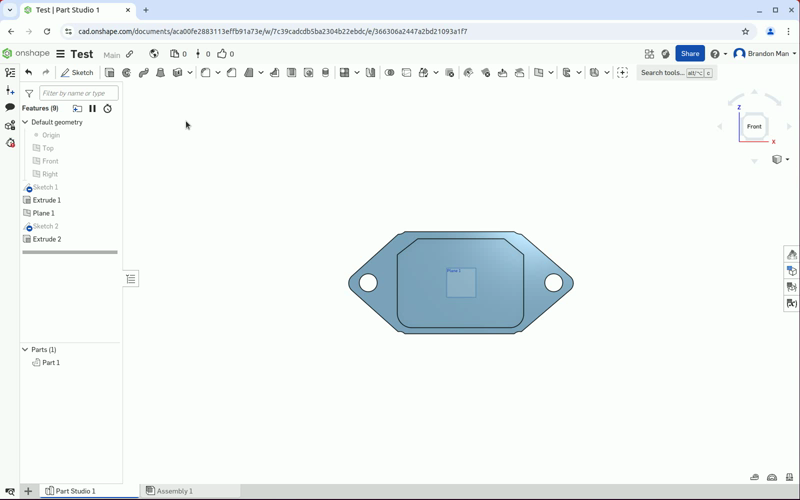
mouse_move(73, 189)
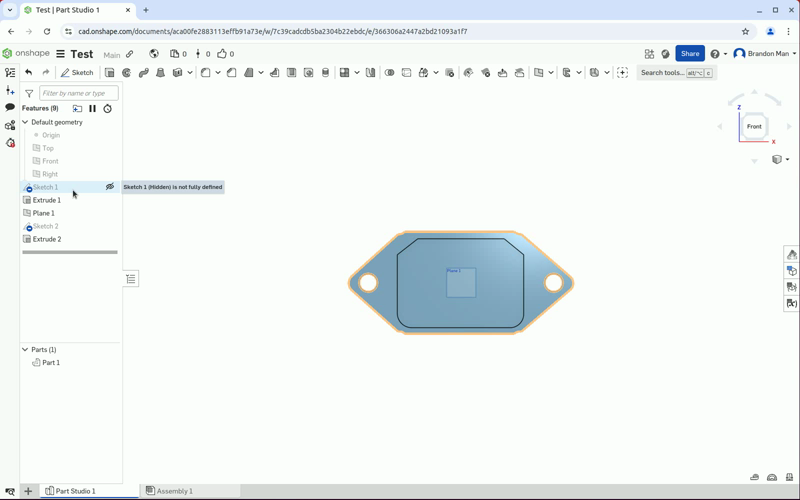
click(73, 189)
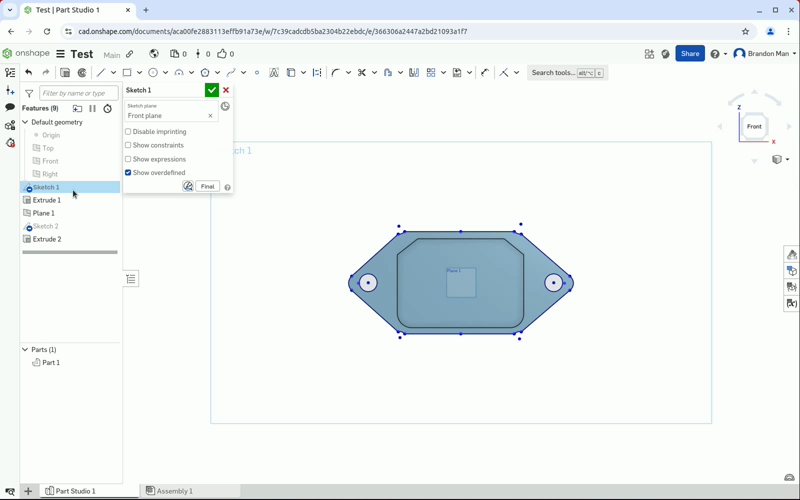
mouse_move(229, 92)
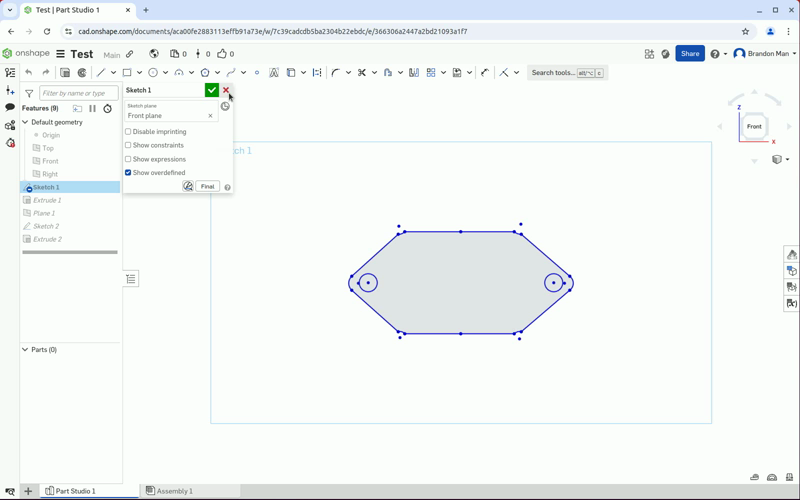
click(229, 92)
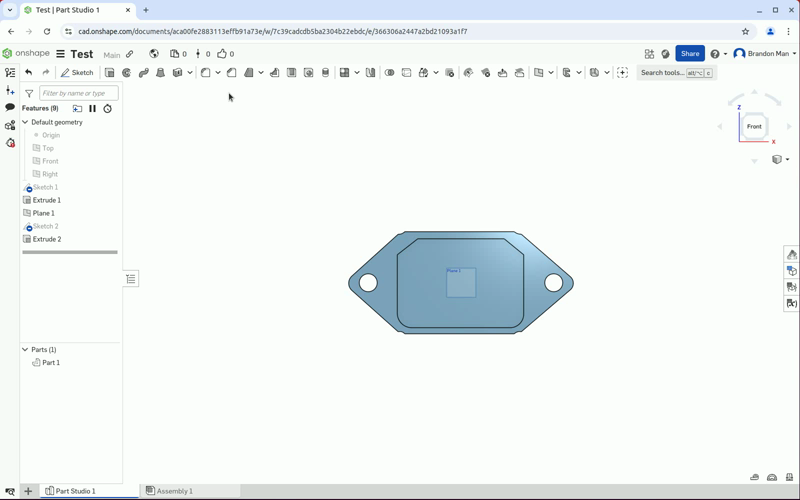
mouse_move(541, 75)
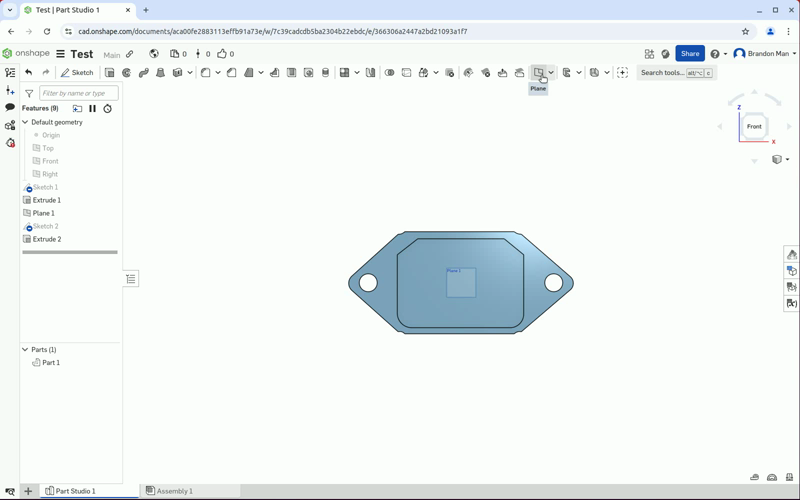
click(541, 75)
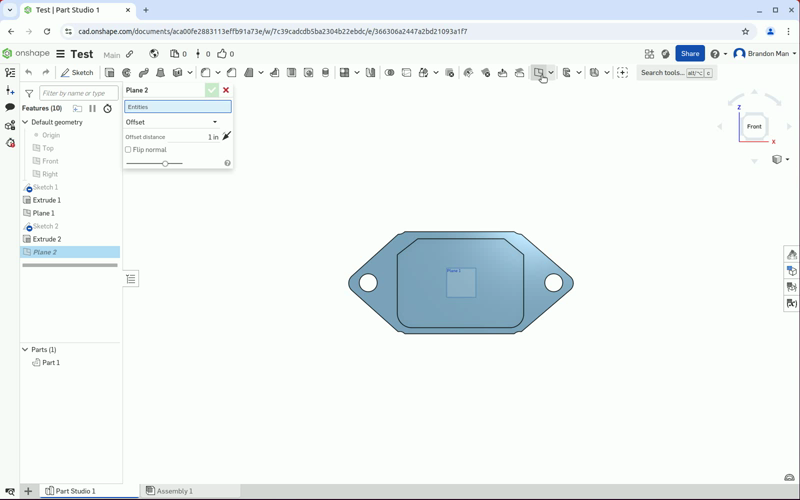
mouse_move(73, 163)
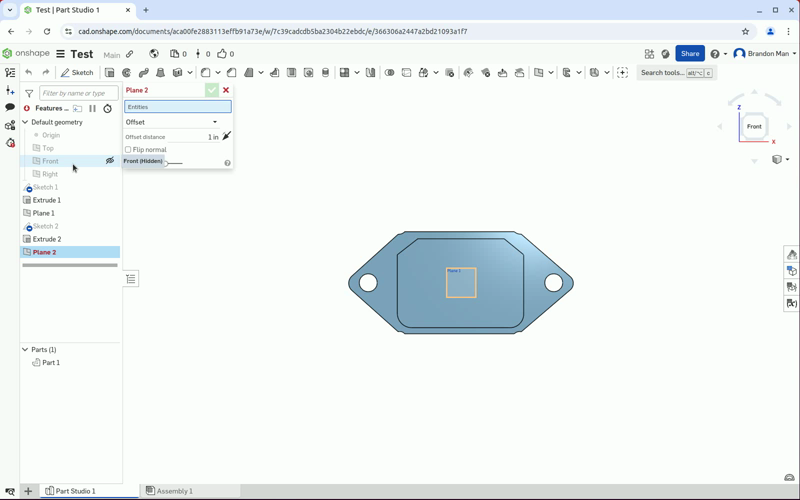
click(73, 163)
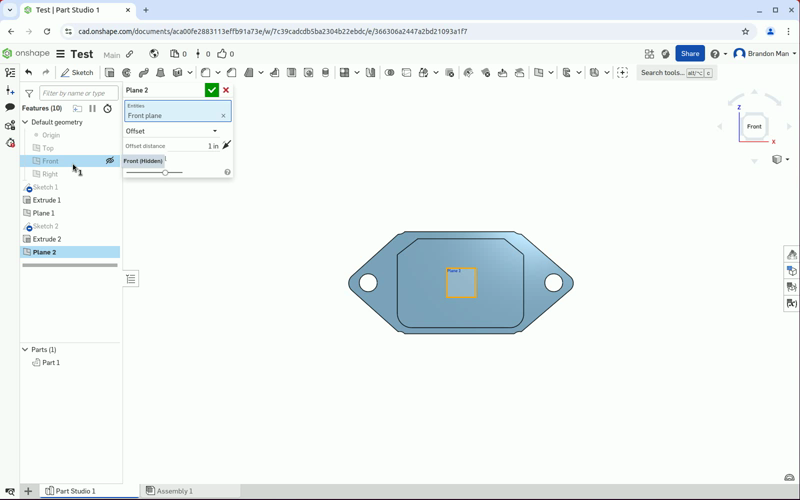
key(tab, 2)
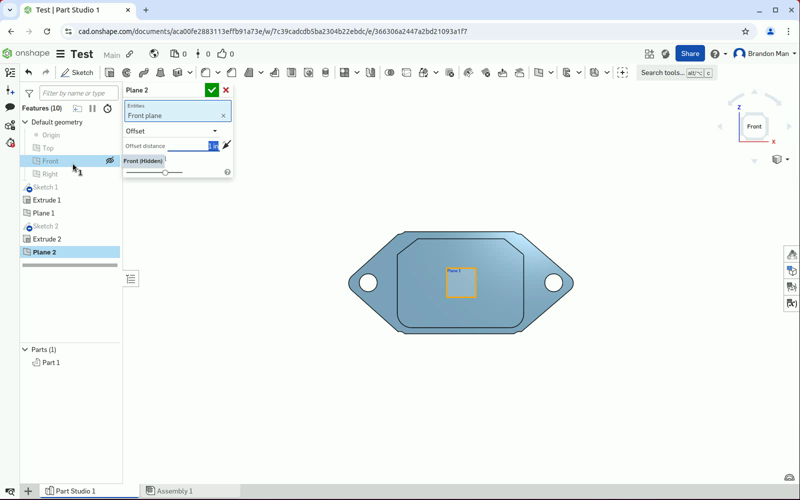
text(0.955)
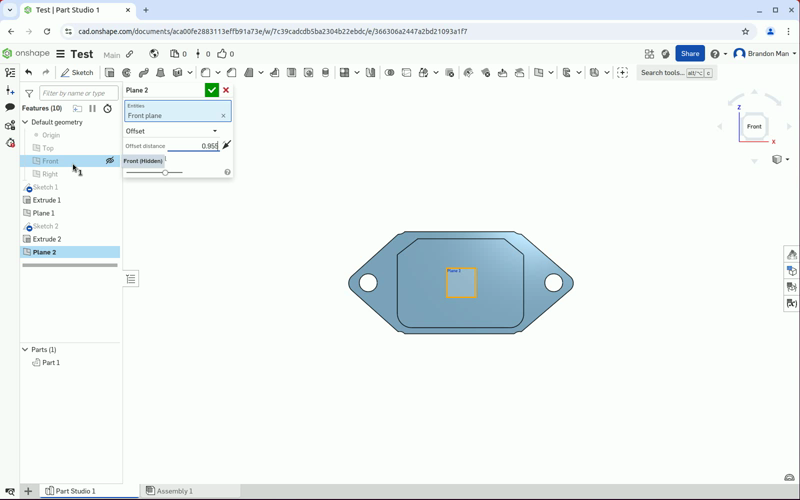
key(enter, 2)
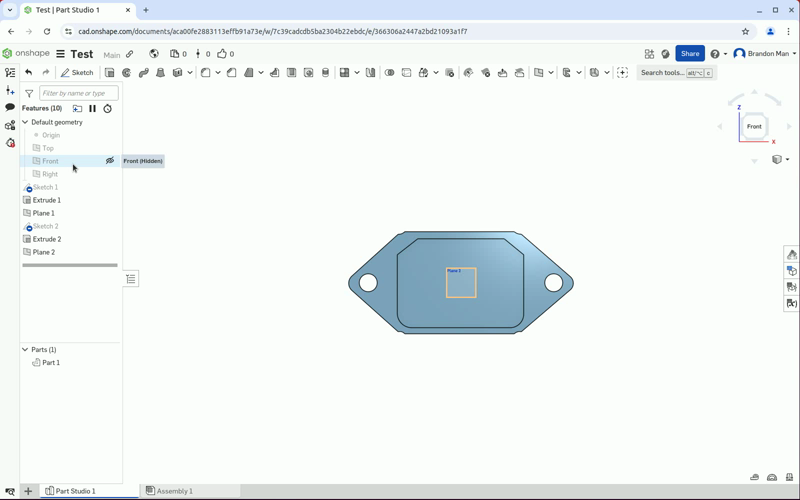
key(shift+s)
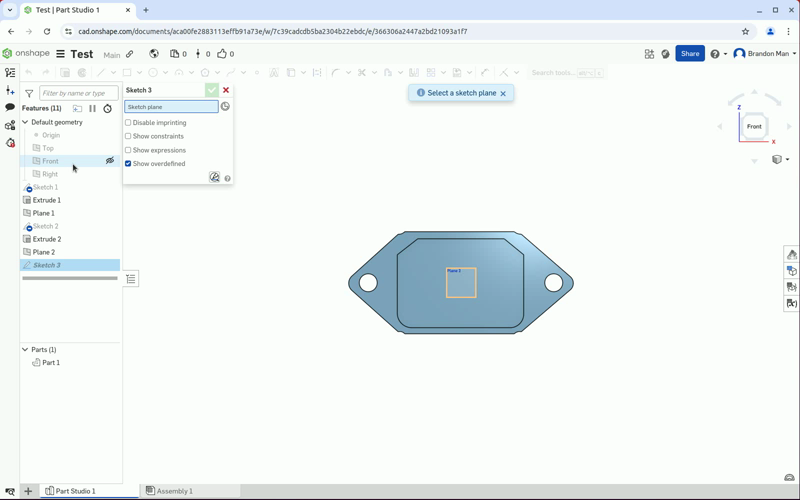
mouse_move(73, 254)
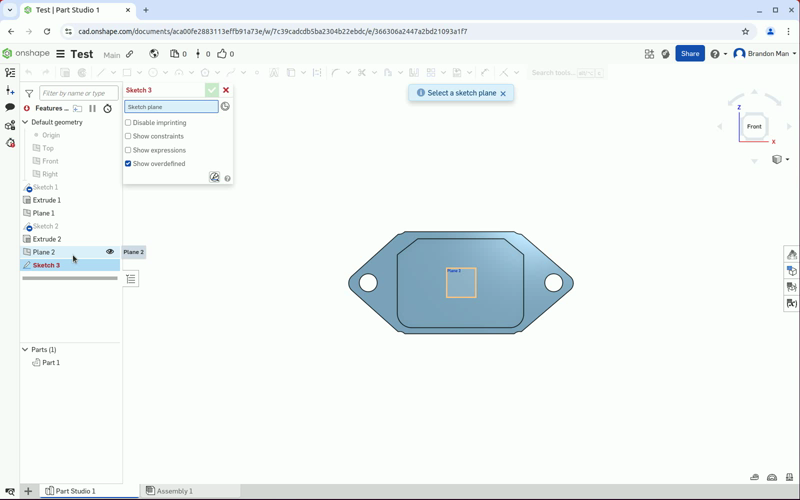
click(73, 254)
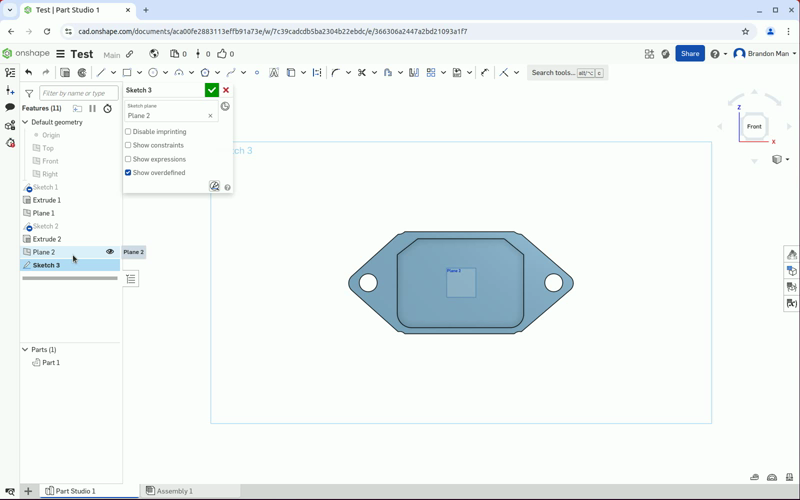
mouse_move(73, 352)
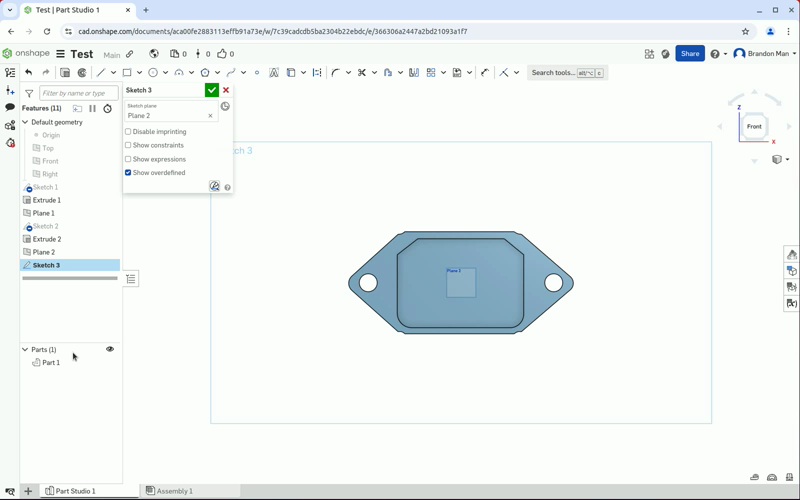
key(y)
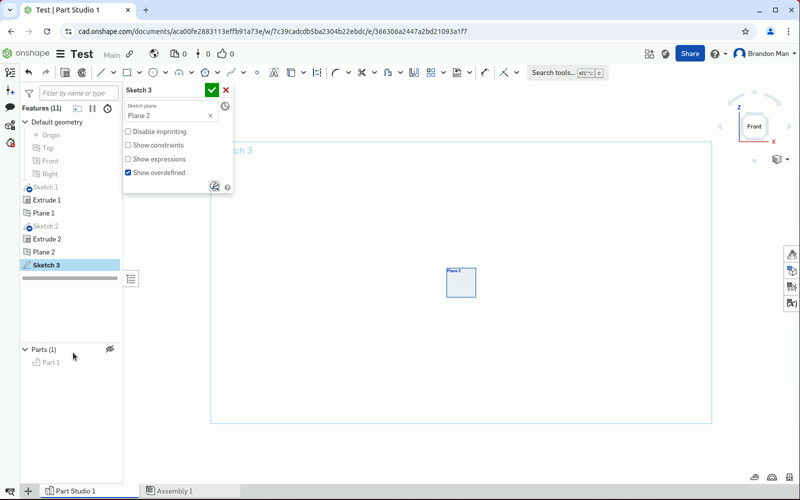
key(l)
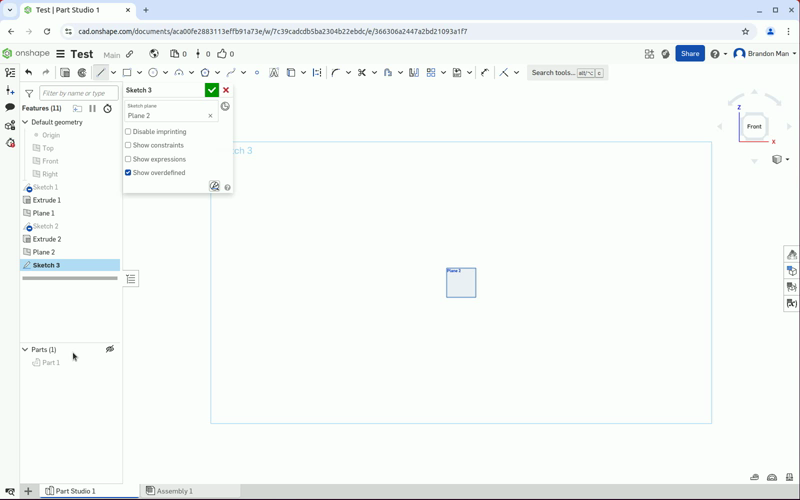
key_down(shift)
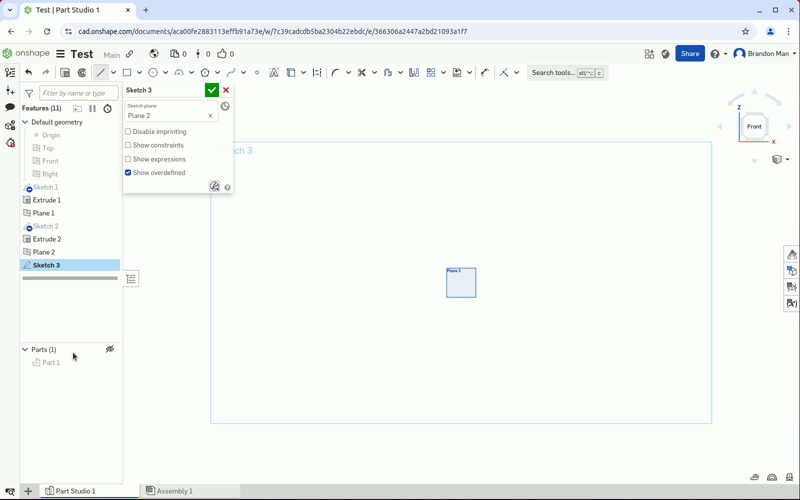
mouse_move(457, 314)
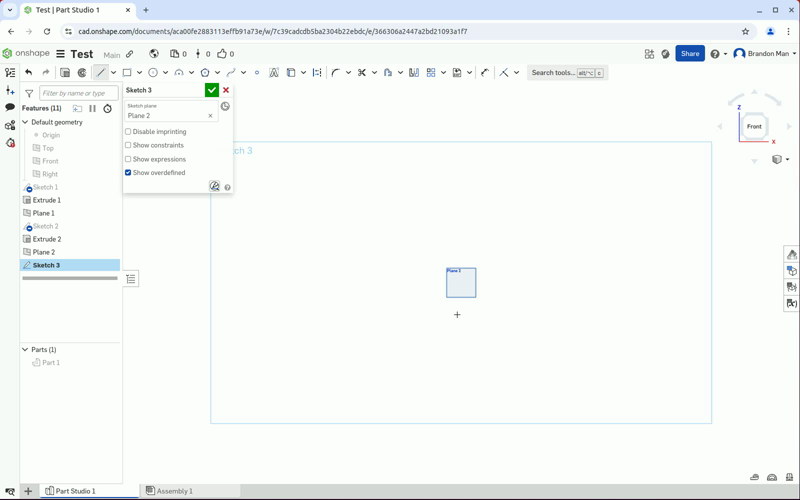
click(457, 314)
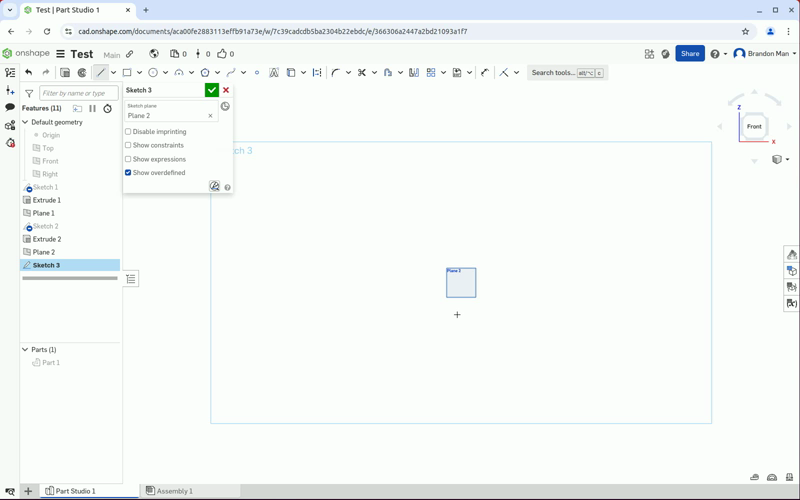
key_up(shift)
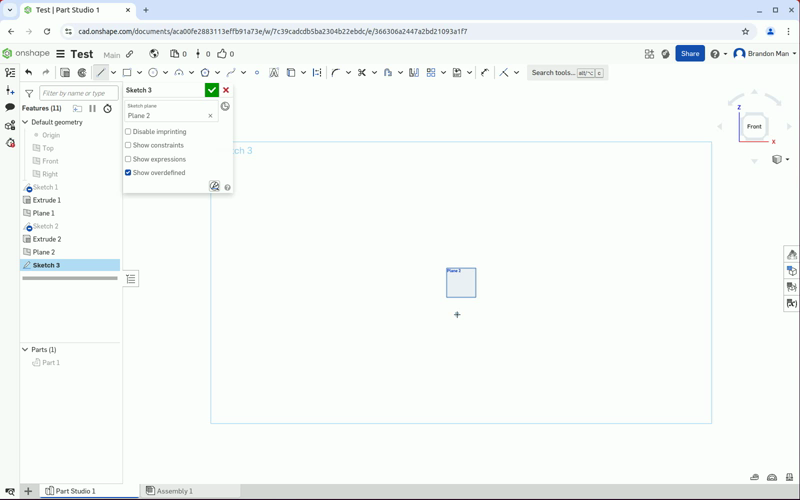
key_down(shift)
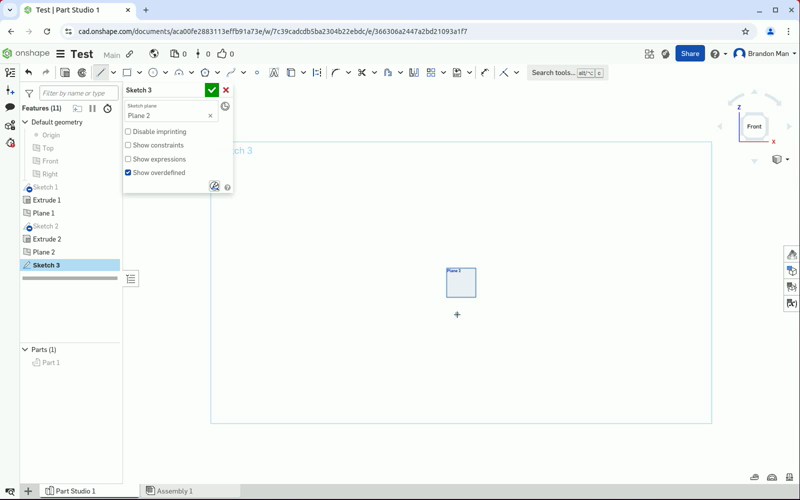
mouse_move(487, 314)
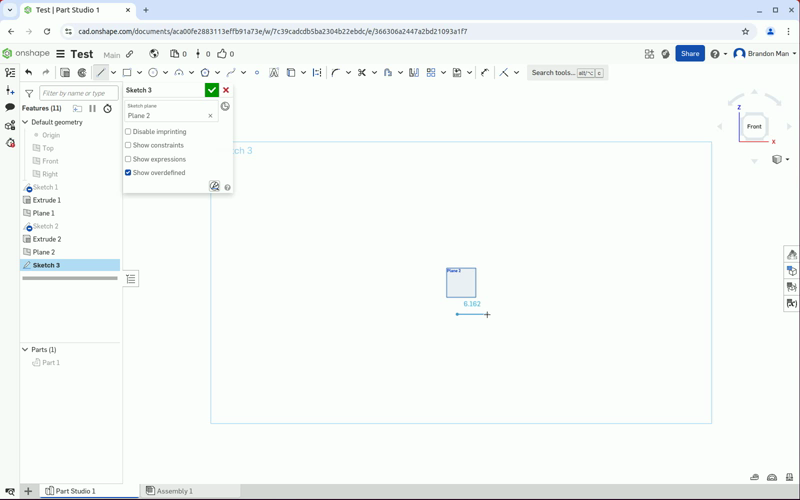
mouse_move(464, 314)
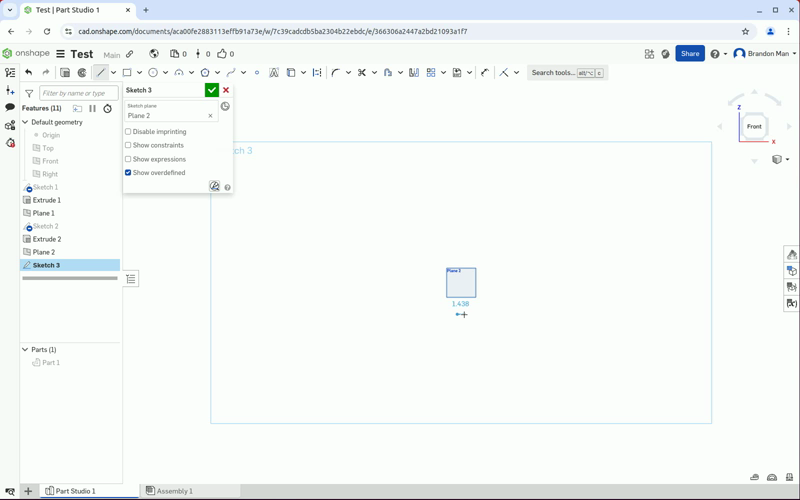
scroll(6)
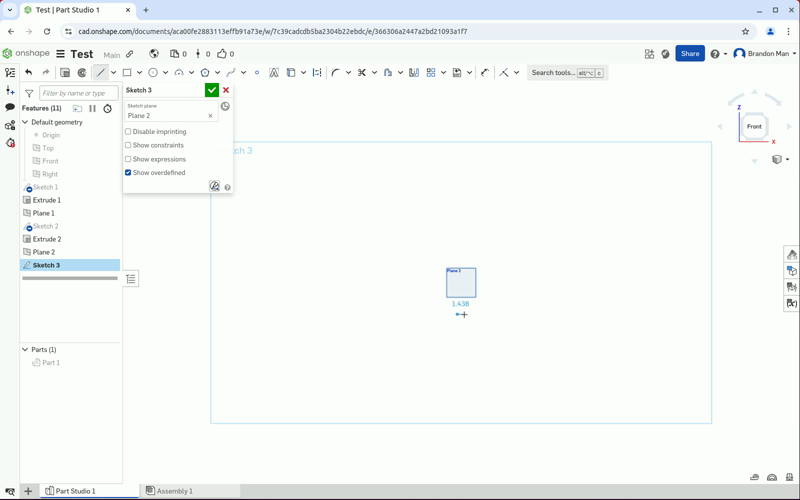
scroll(6)
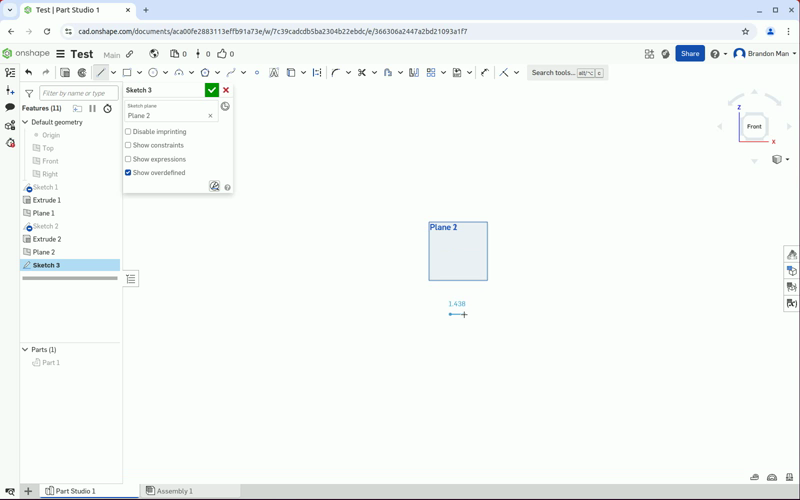
scroll(6)
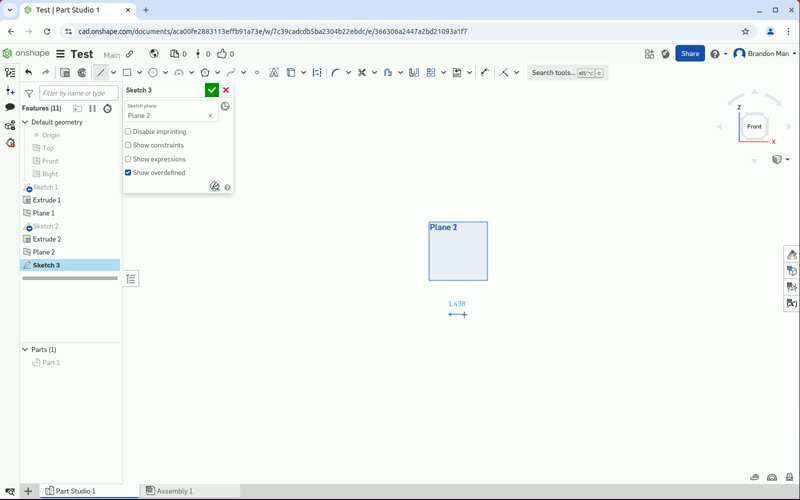
scroll(6)
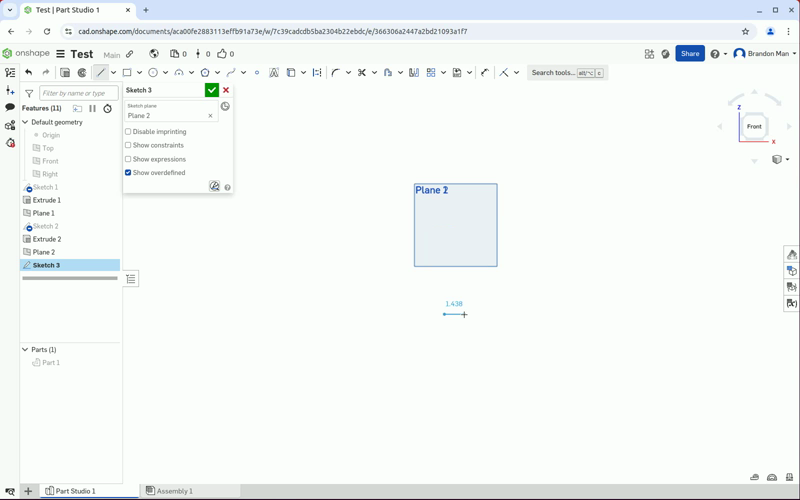
scroll(6)
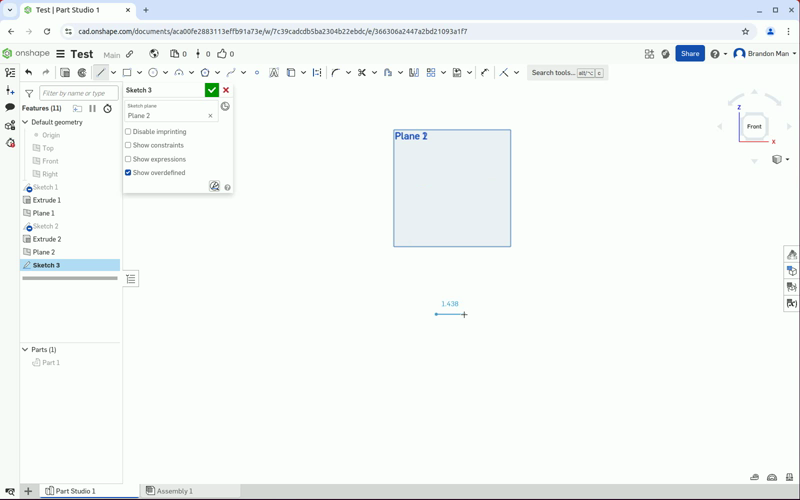
scroll(6)
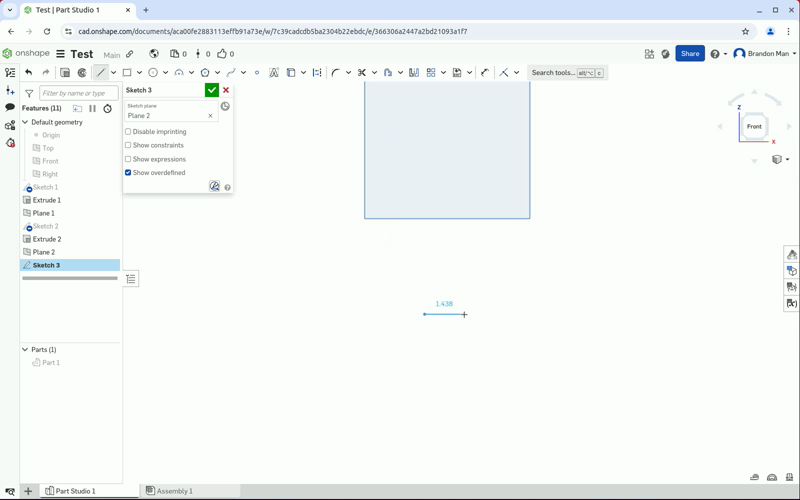
scroll(6)
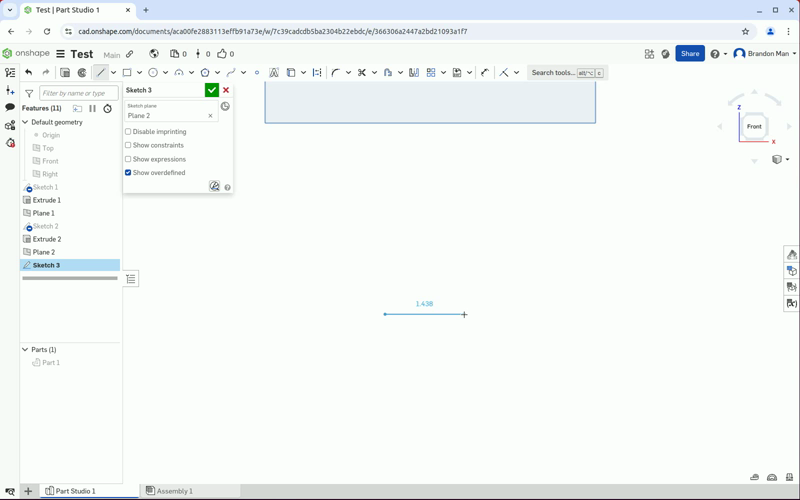
click(464, 314)
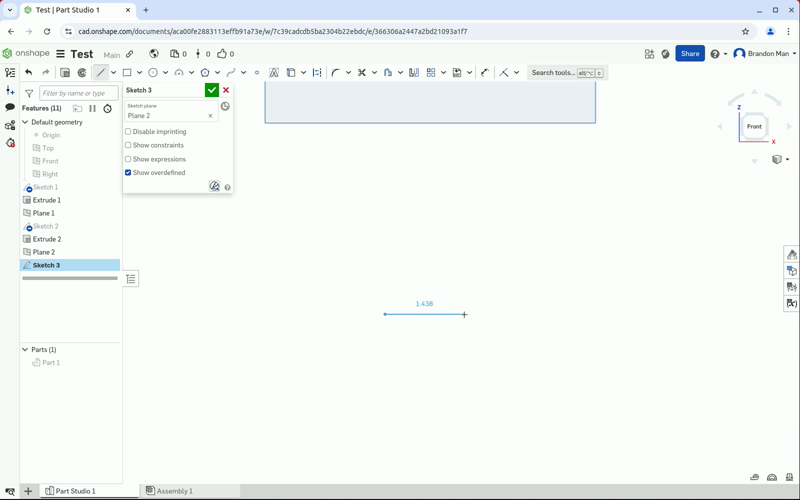
scroll(-6)
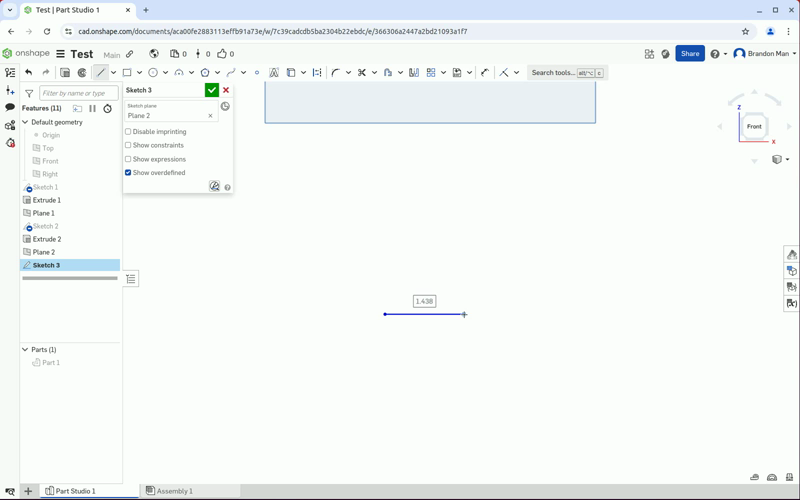
scroll(-6)
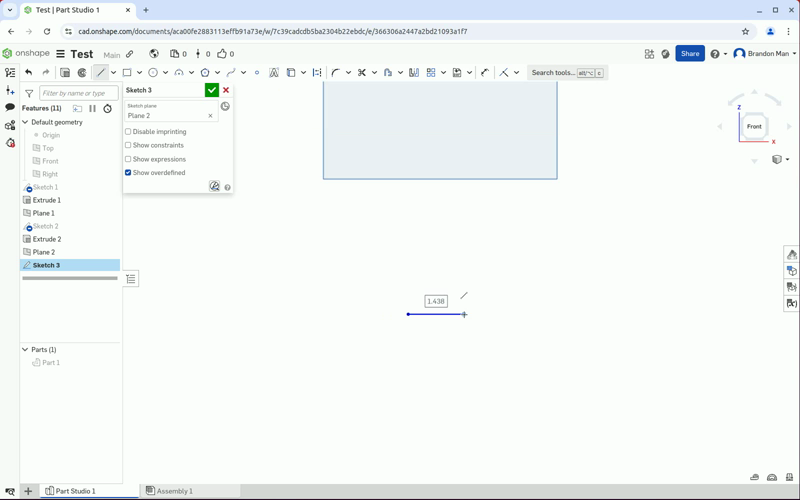
scroll(-6)
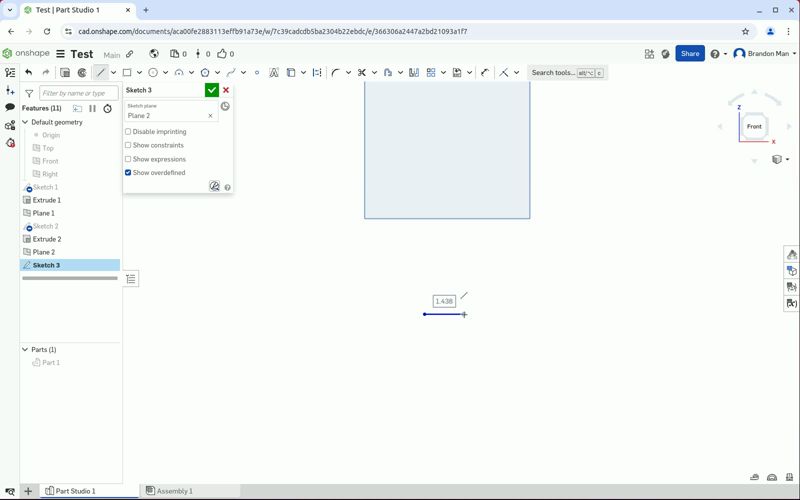
scroll(-6)
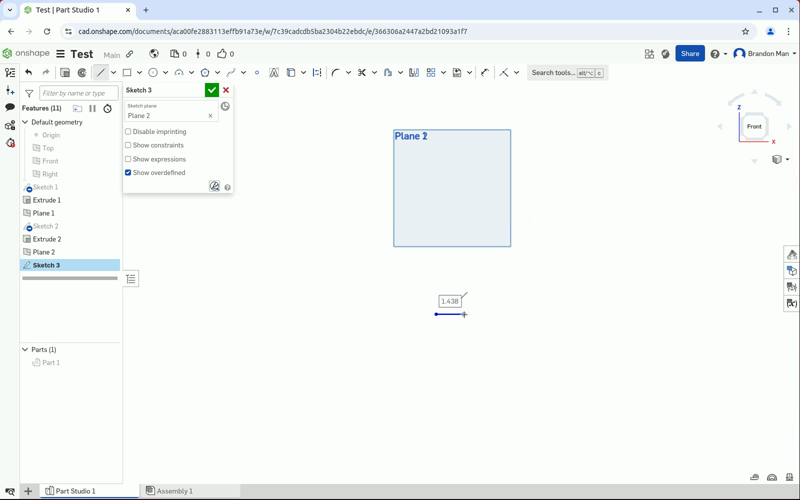
scroll(-6)
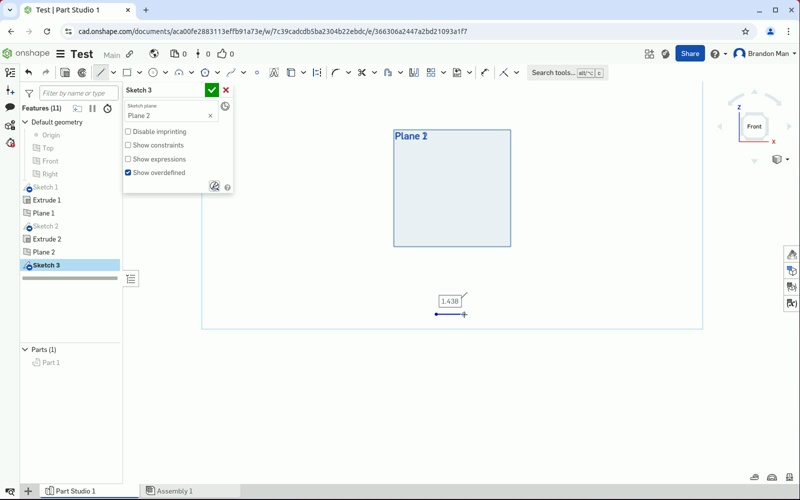
scroll(-6)
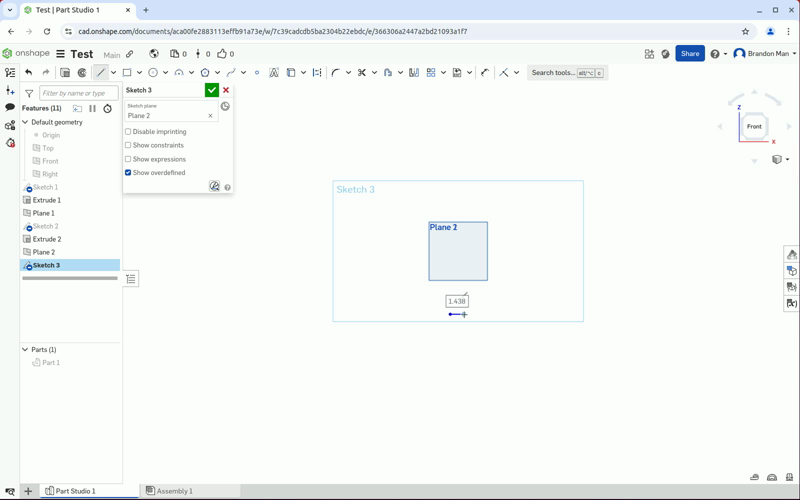
scroll(-6)
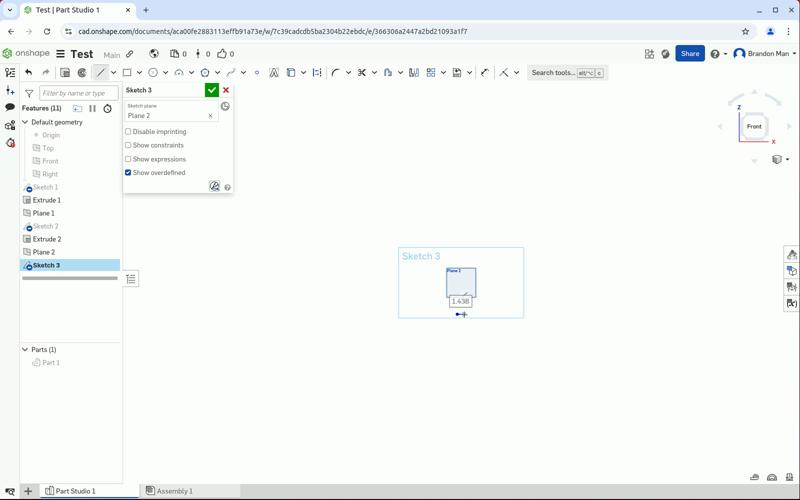
key_up(shift)
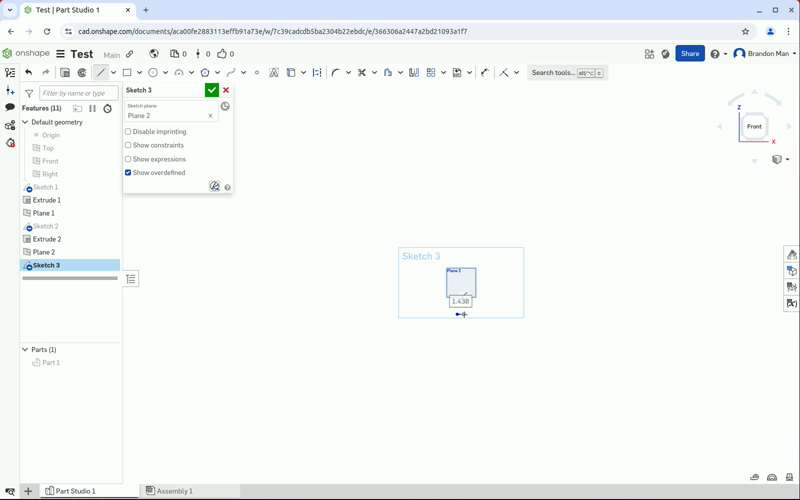
key_down(shift)
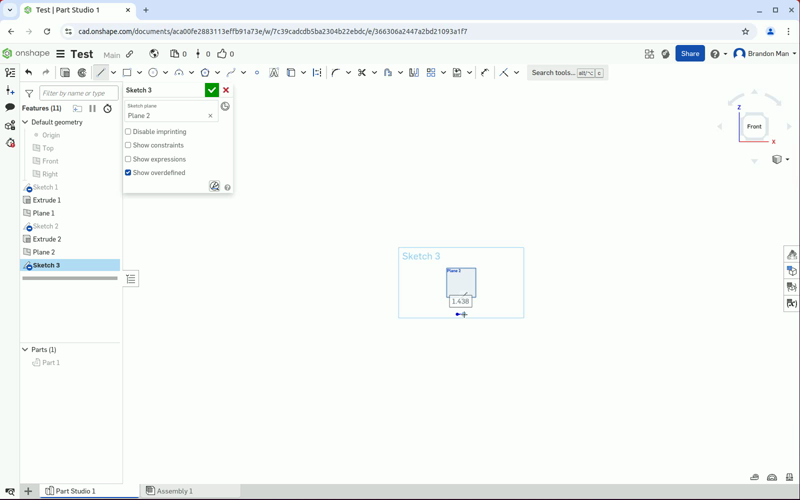
mouse_move(494, 314)
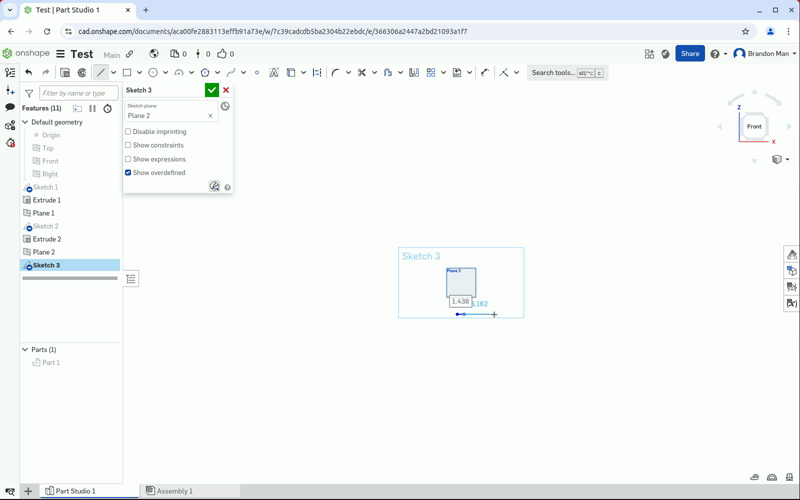
mouse_move(464, 290)
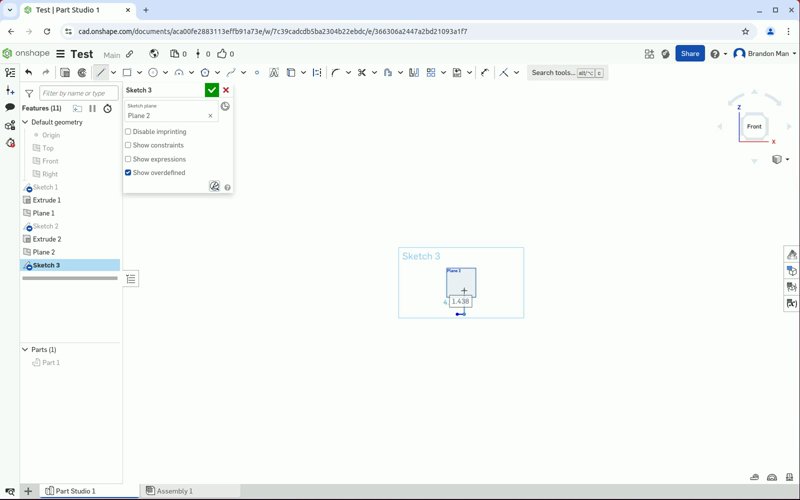
click(464, 290)
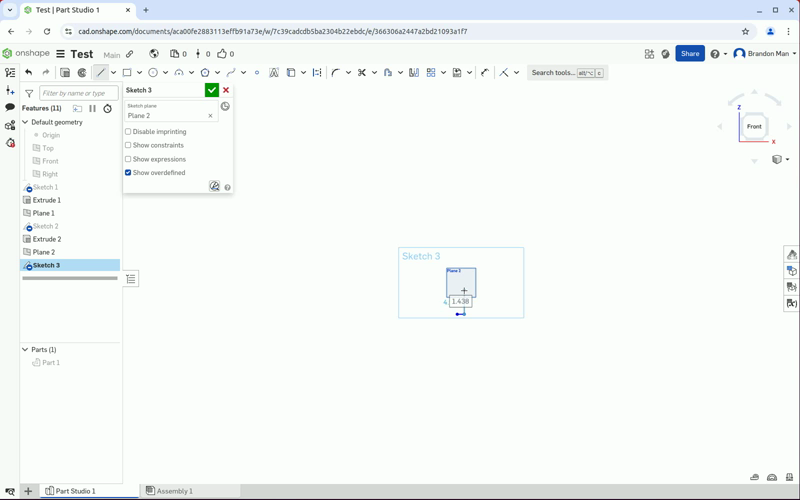
key_up(shift)
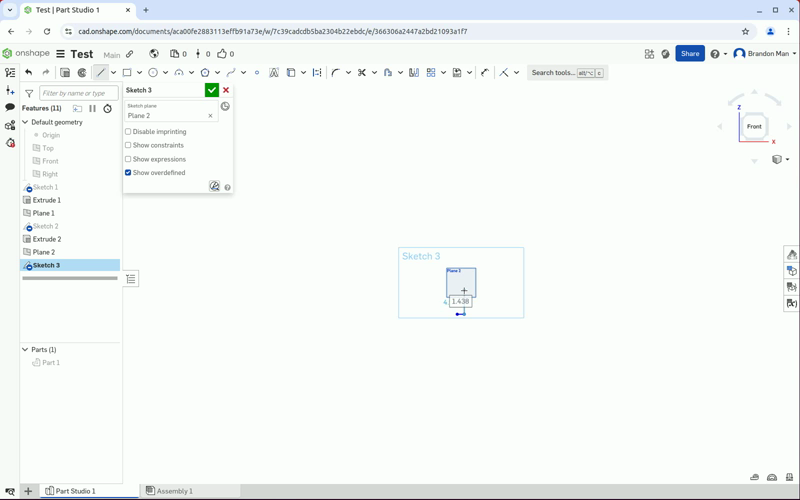
key_down(shift)
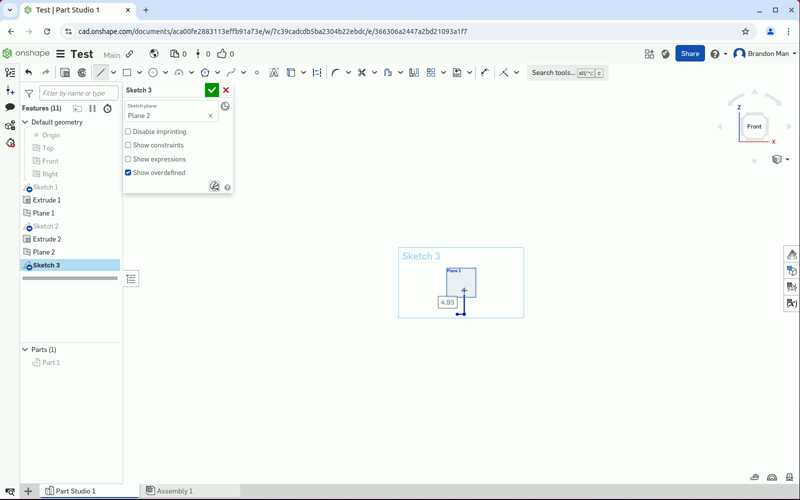
mouse_move(494, 290)
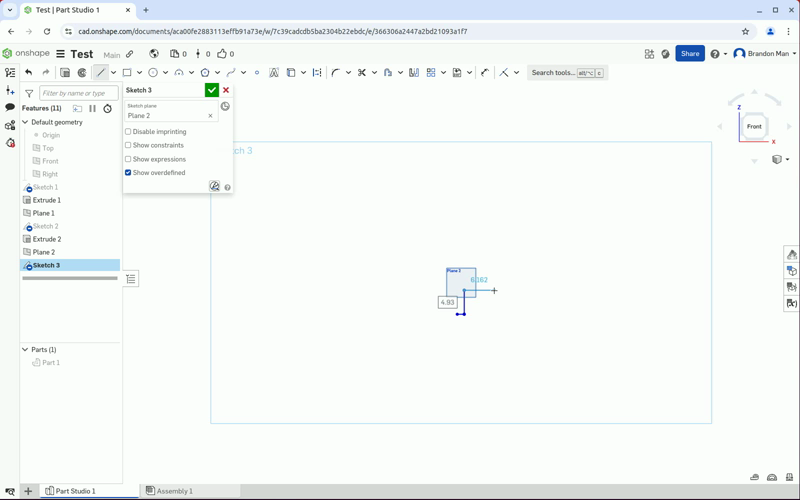
mouse_move(457, 290)
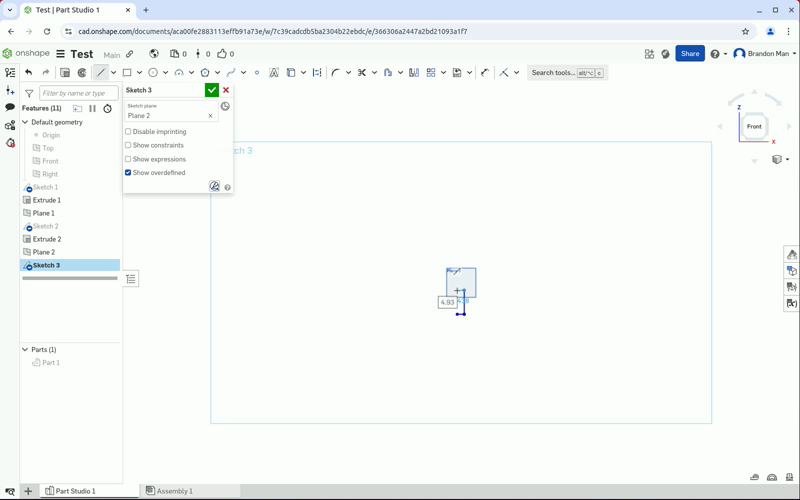
scroll(6)
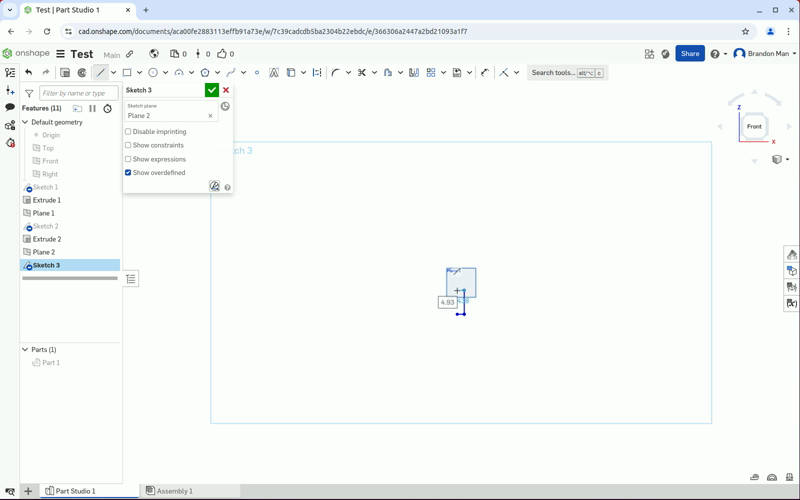
scroll(6)
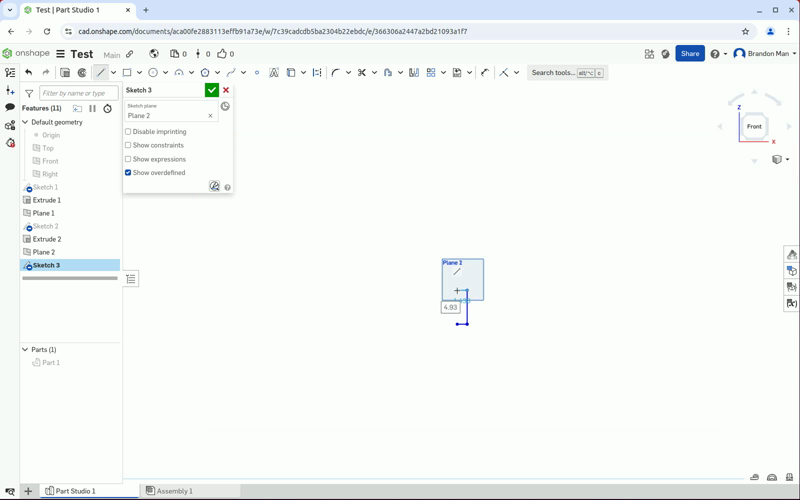
scroll(6)
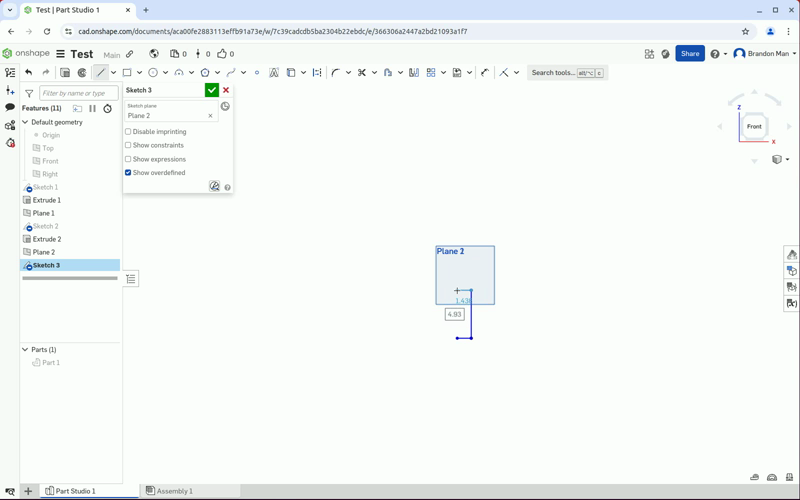
scroll(6)
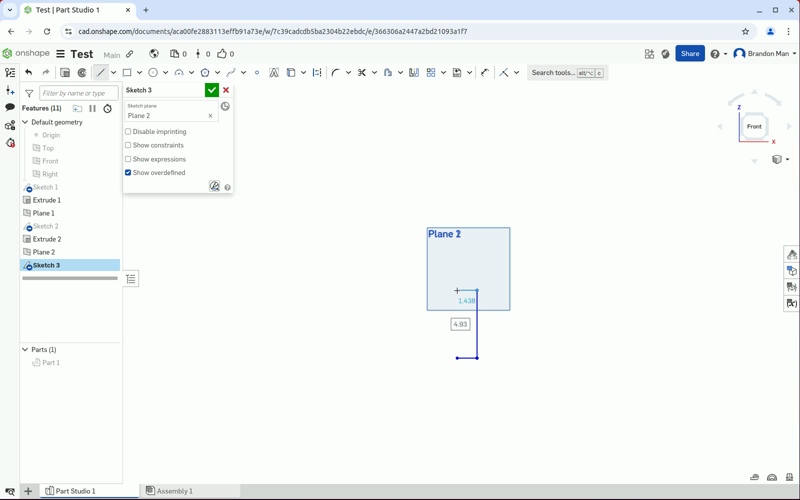
scroll(6)
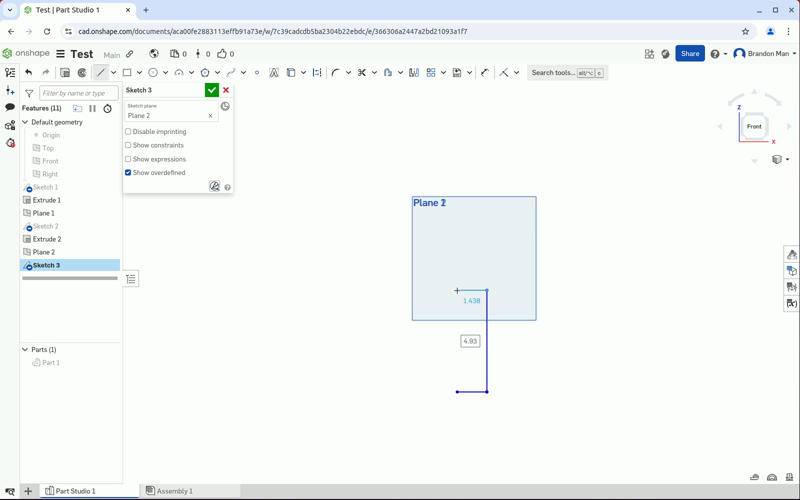
scroll(6)
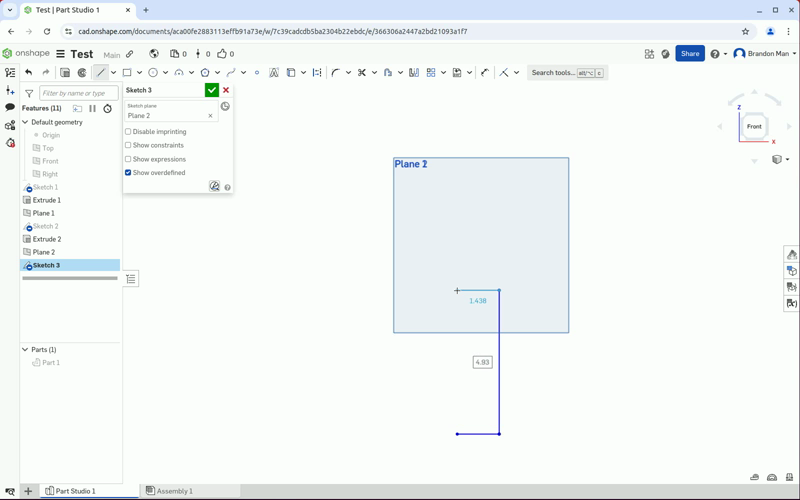
scroll(6)
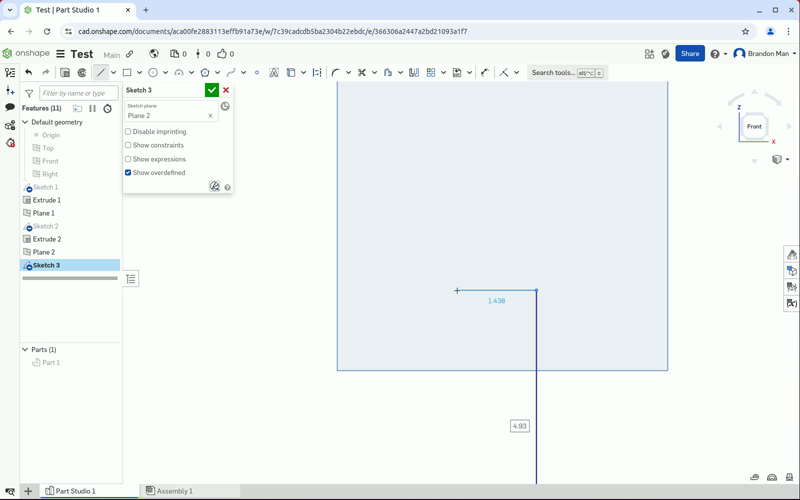
click(457, 290)
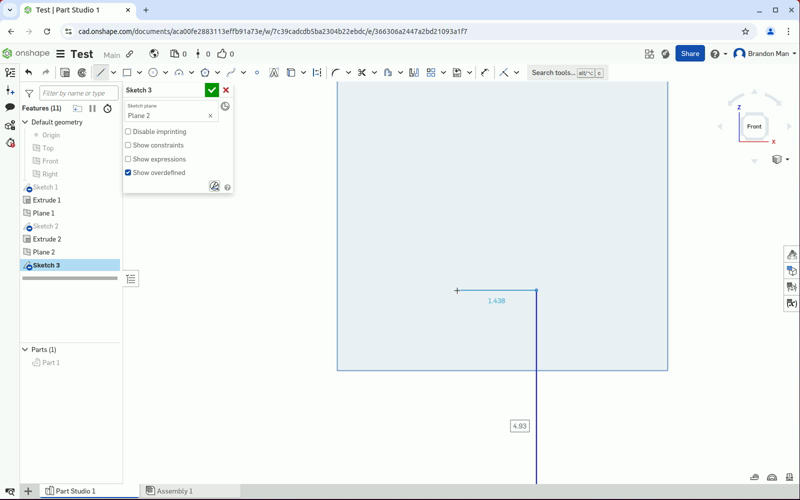
scroll(-6)
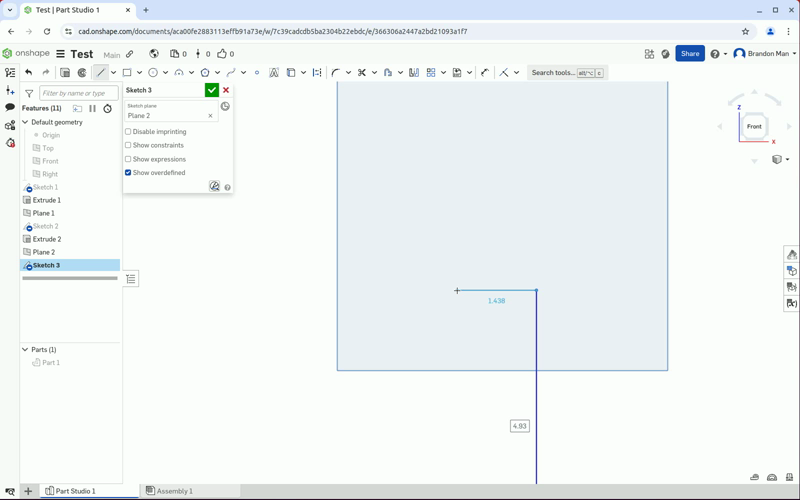
scroll(-6)
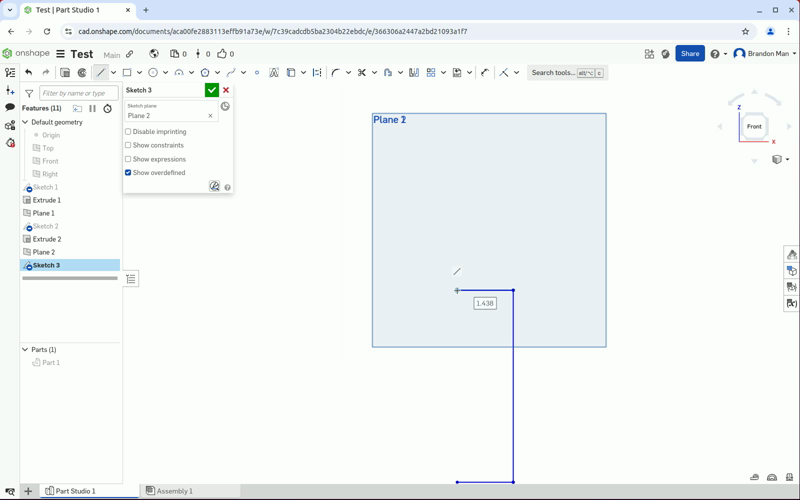
scroll(-6)
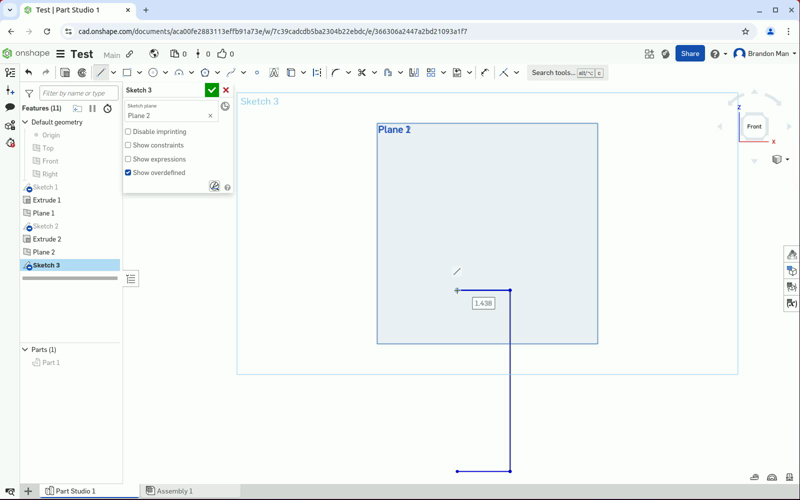
scroll(-6)
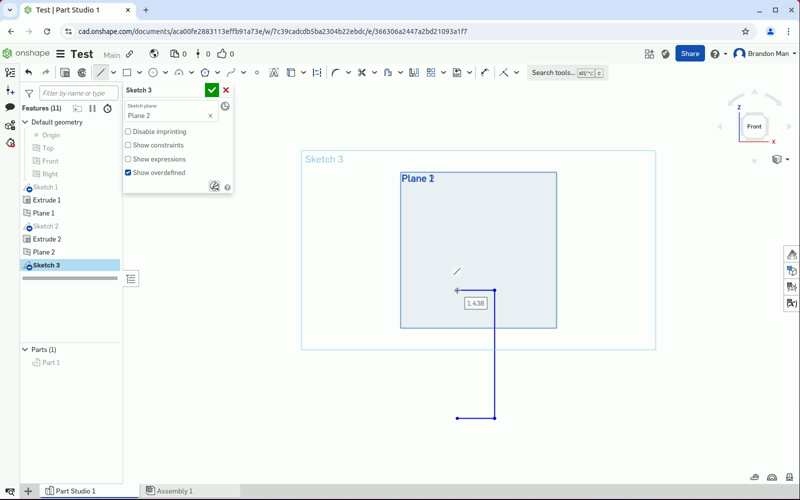
scroll(-6)
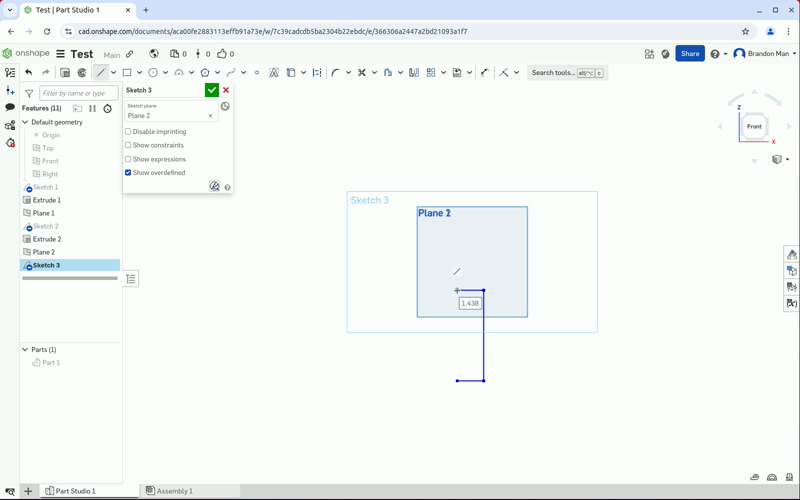
scroll(-6)
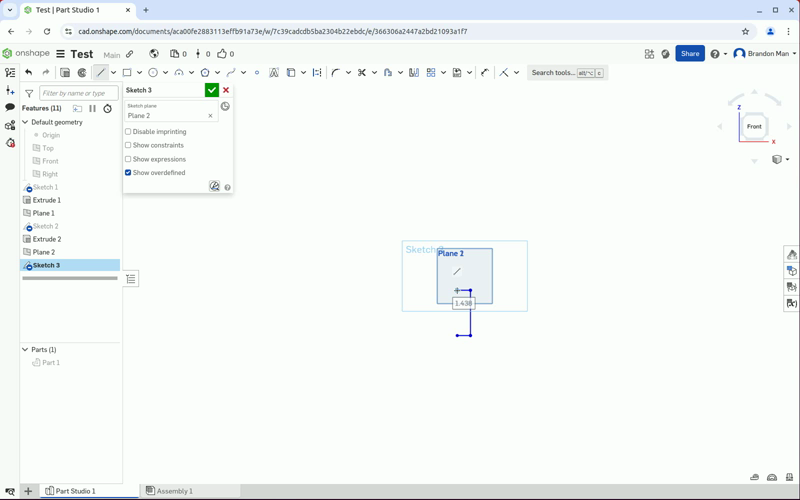
scroll(-6)
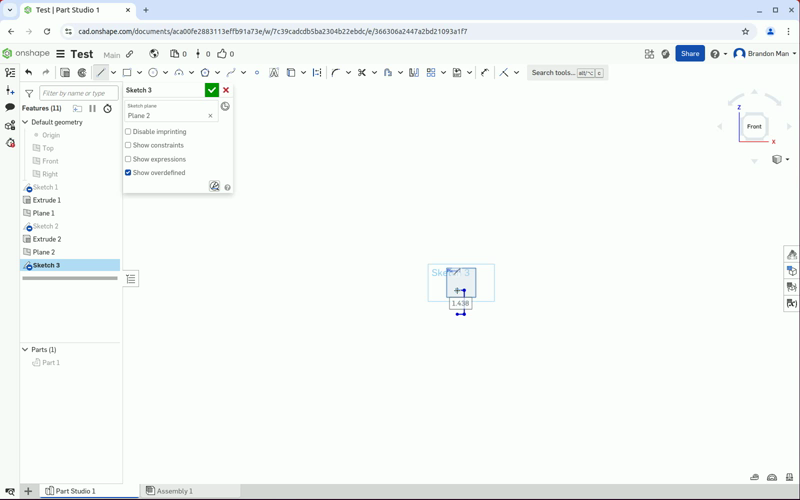
key_up(shift)
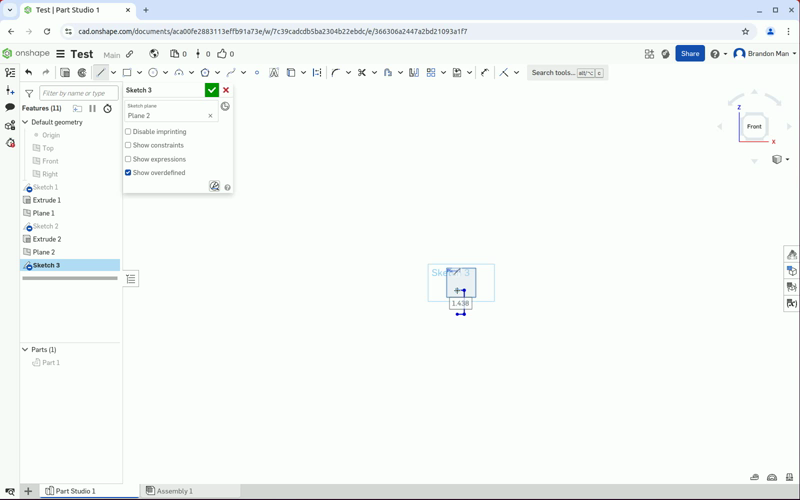
mouse_move(487, 290)
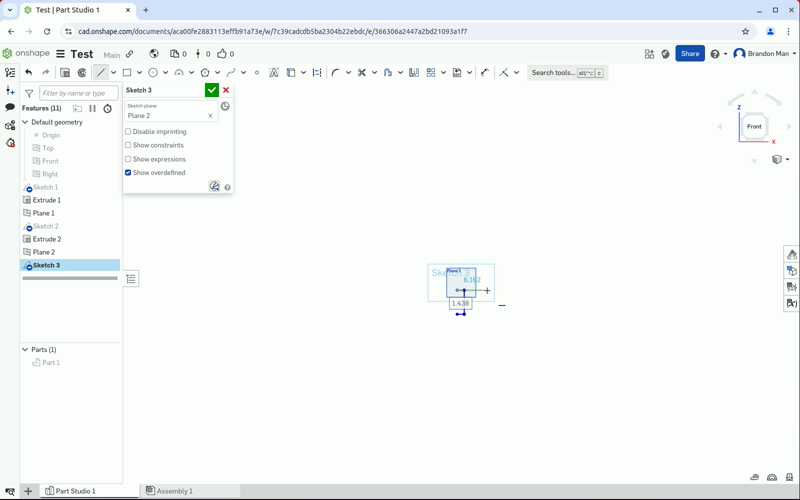
key_down(shift)
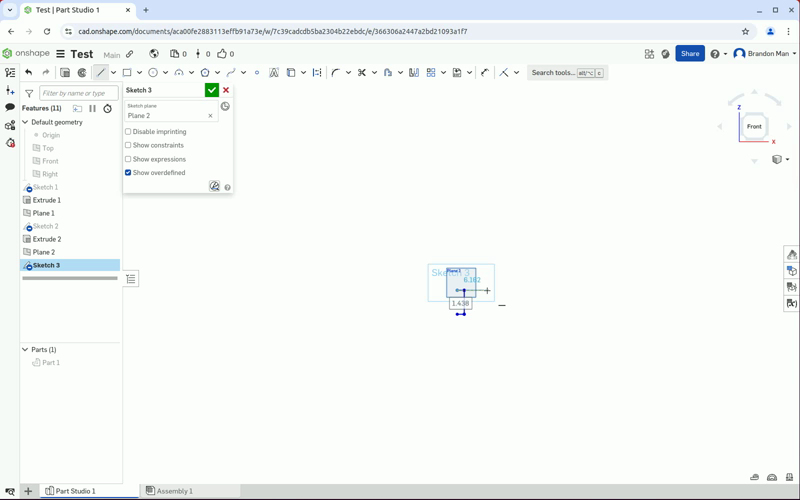
mouse_move(457, 314)
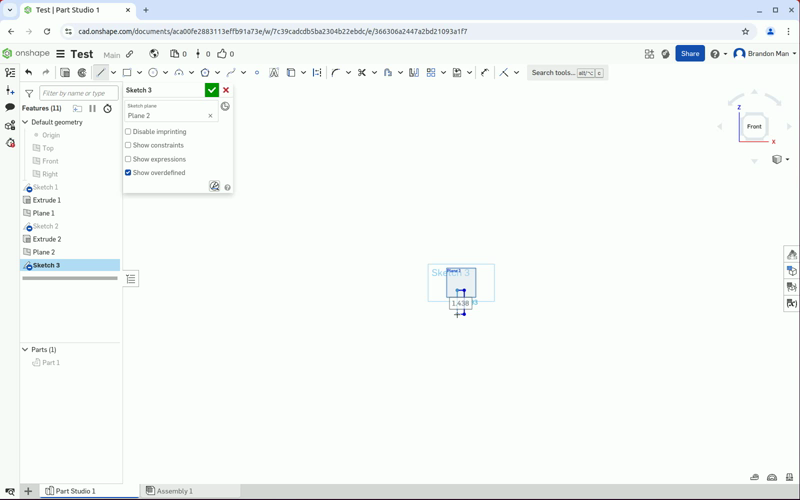
key_up(shift)
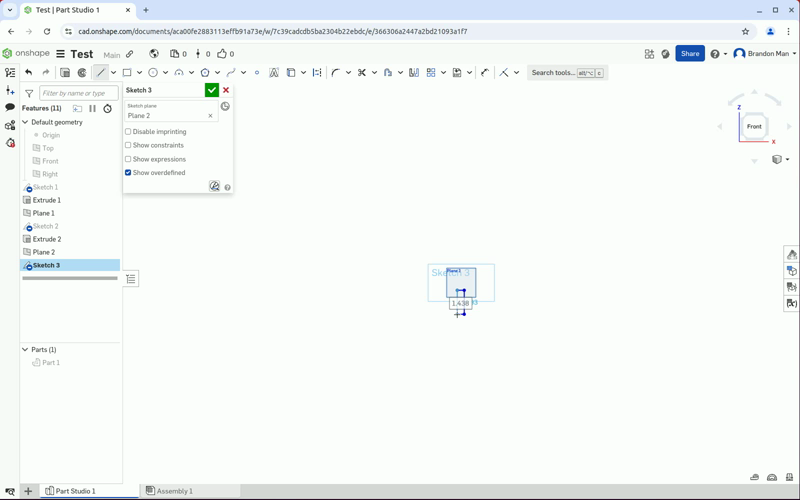
click(457, 314)
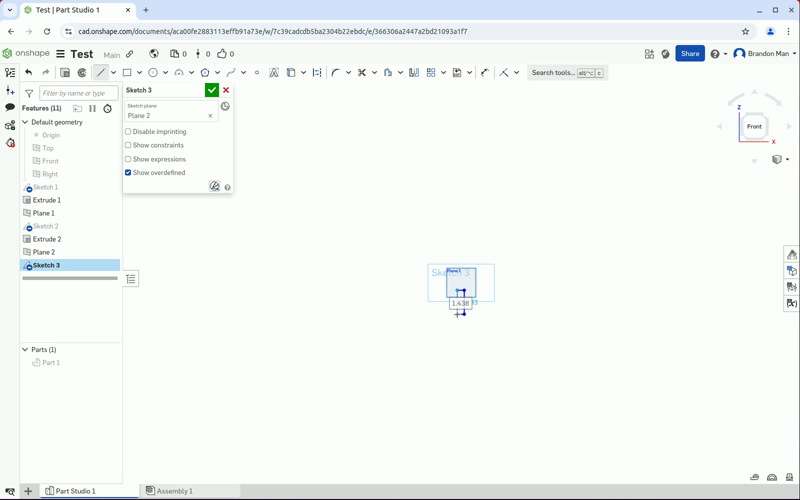
key(esc)
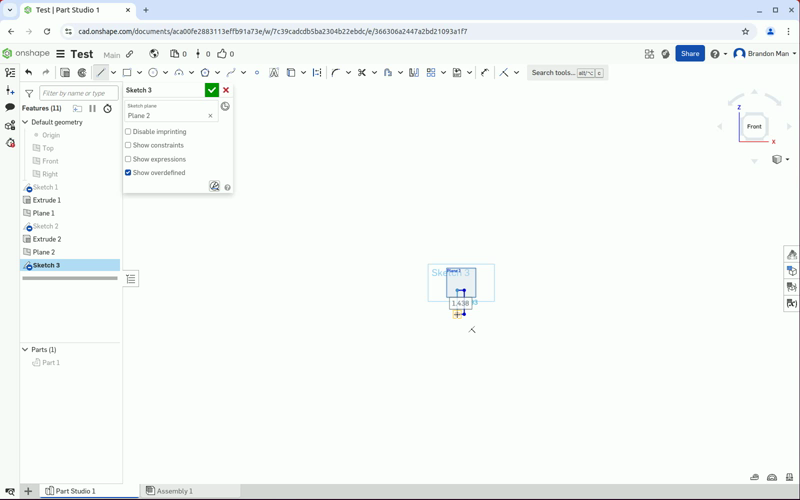
mouse_move(459, 290)
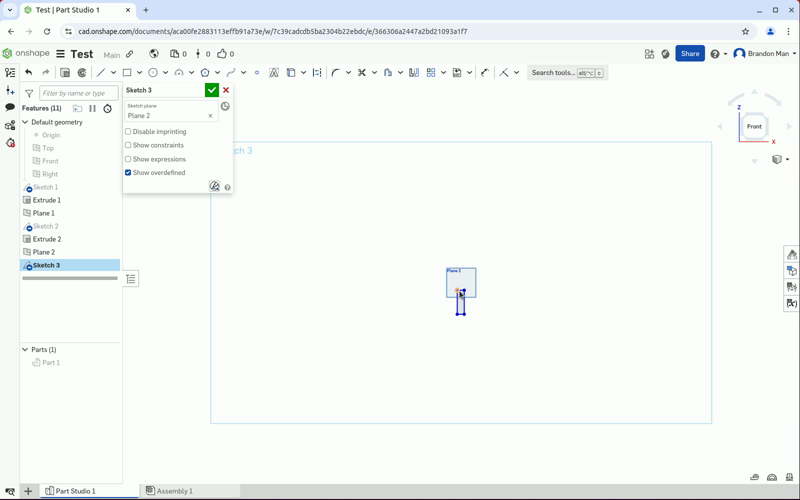
scroll(6)
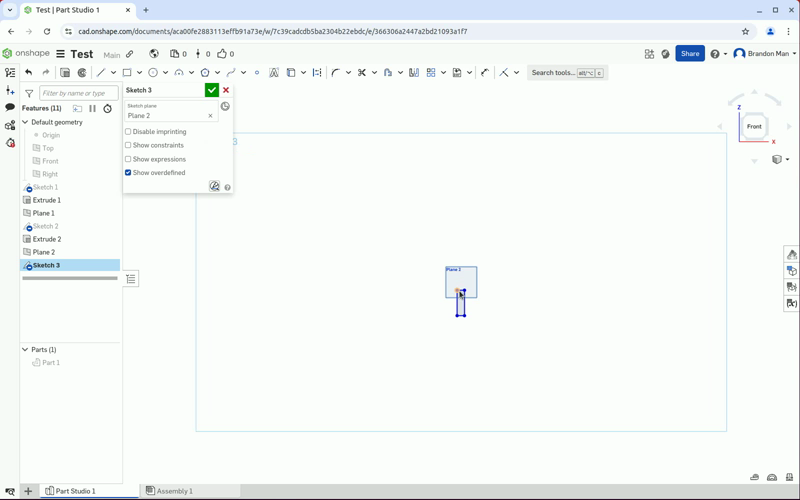
scroll(6)
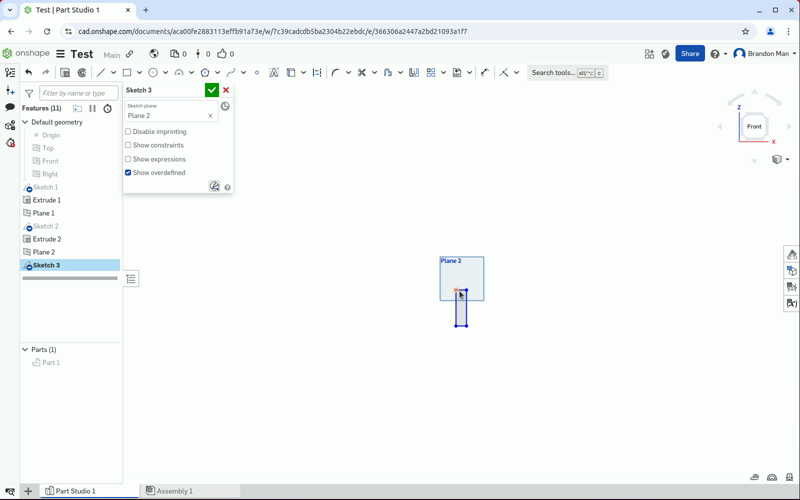
scroll(6)
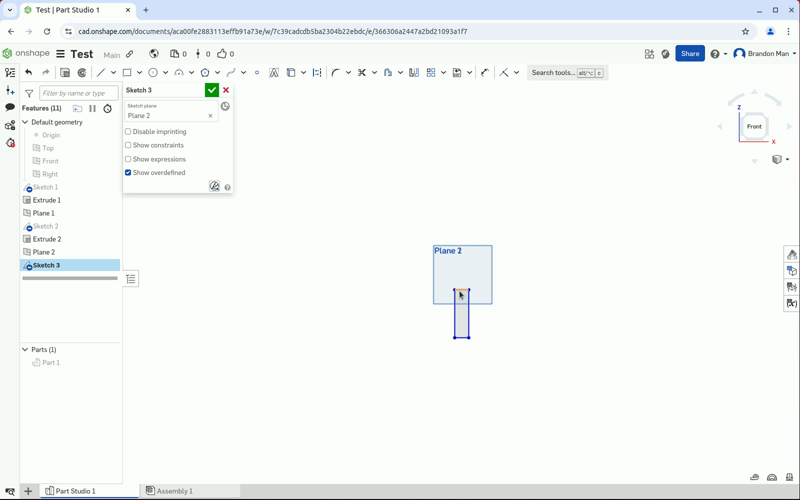
scroll(6)
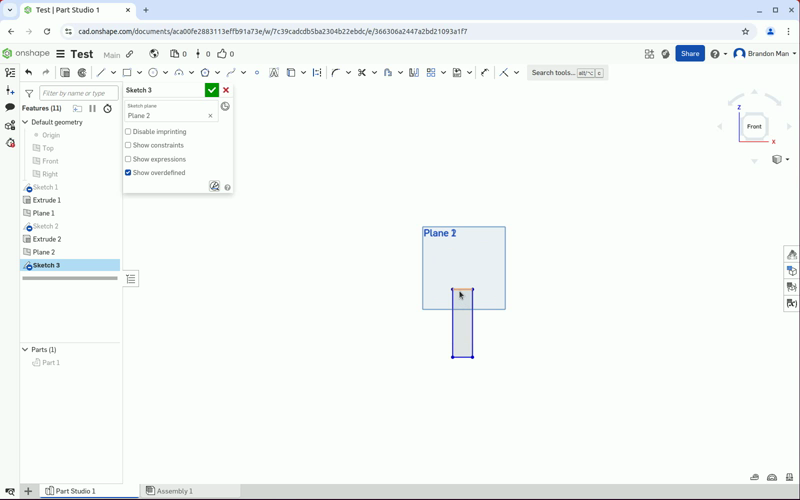
scroll(6)
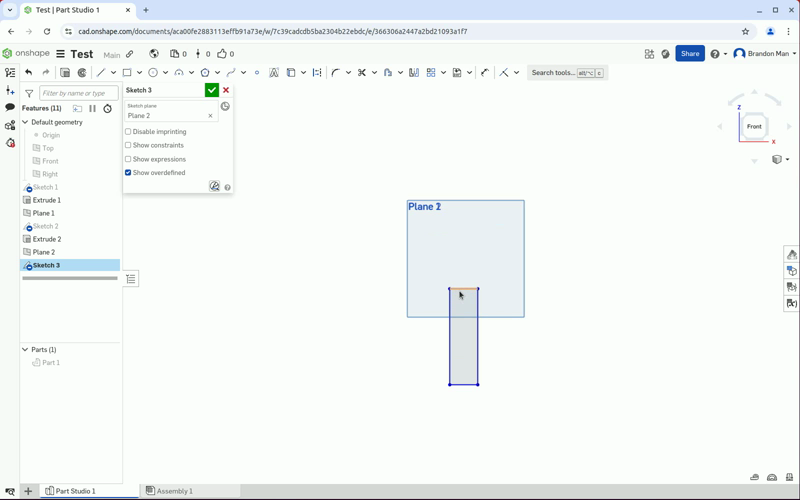
scroll(6)
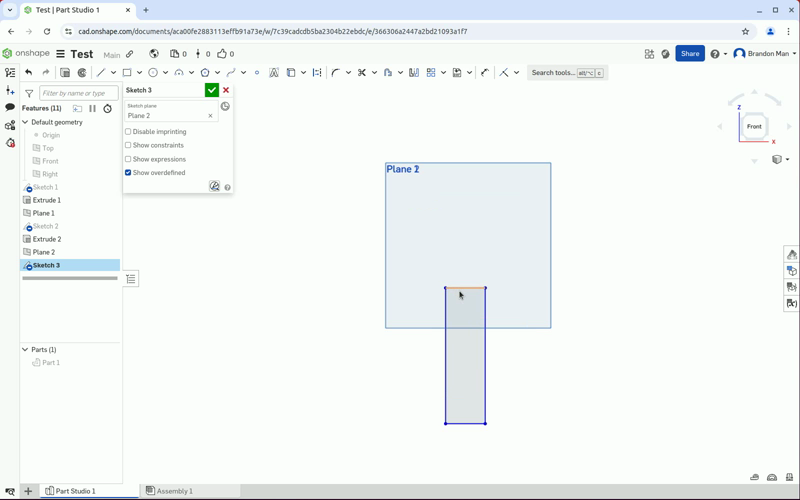
scroll(6)
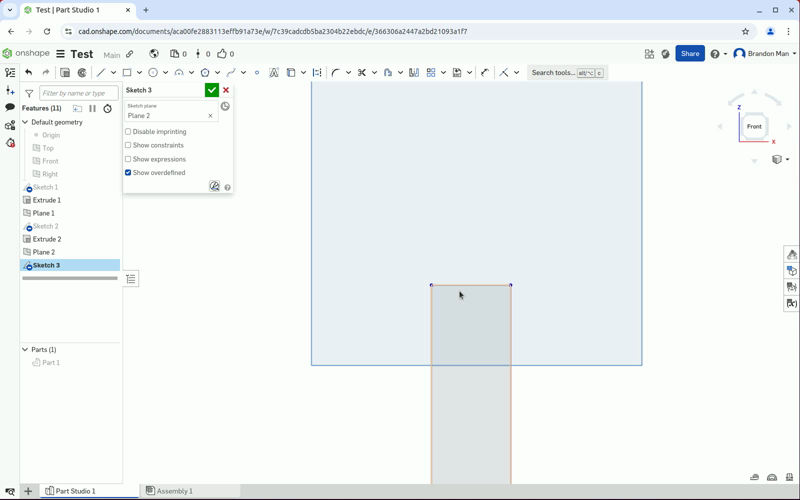
click(459, 290)
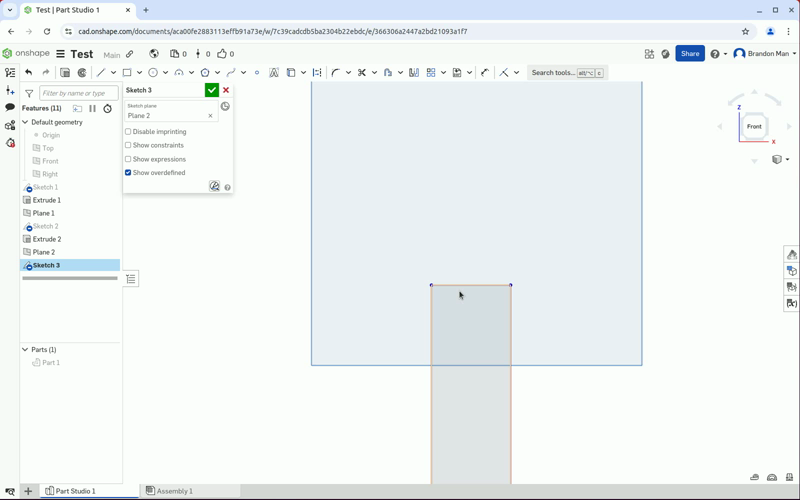
scroll(-6)
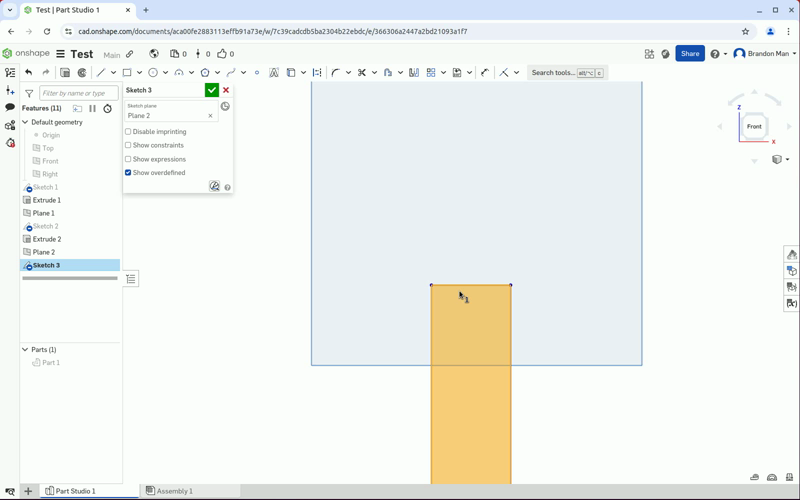
scroll(-6)
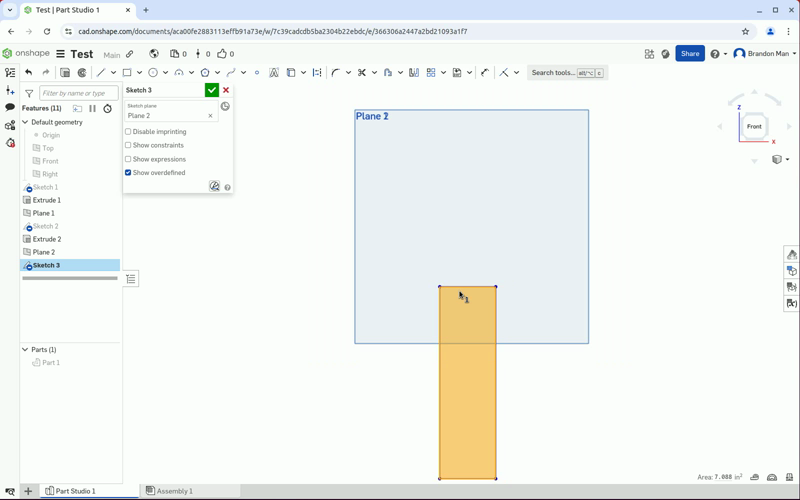
scroll(-6)
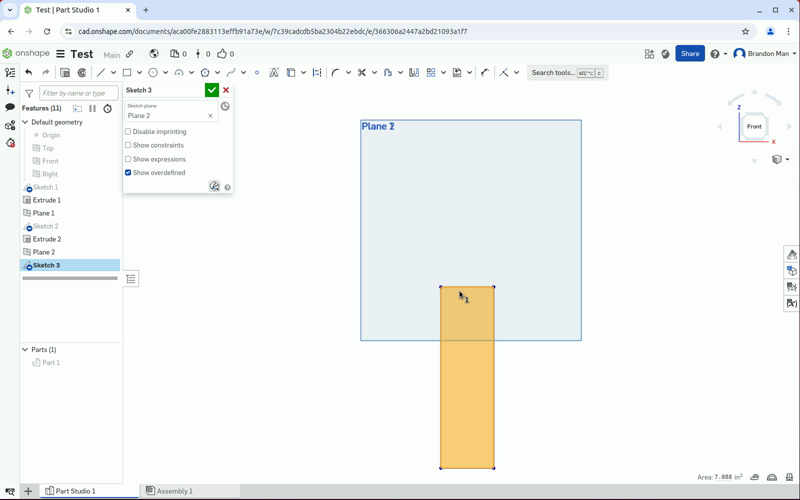
scroll(-6)
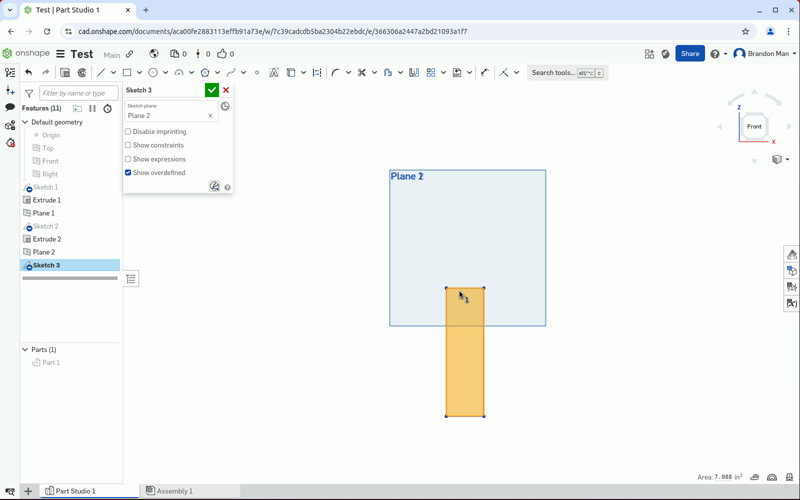
scroll(-6)
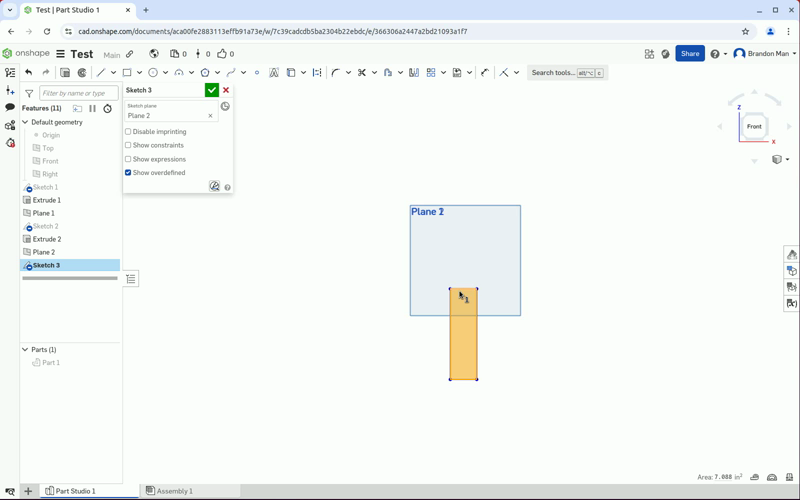
scroll(-6)
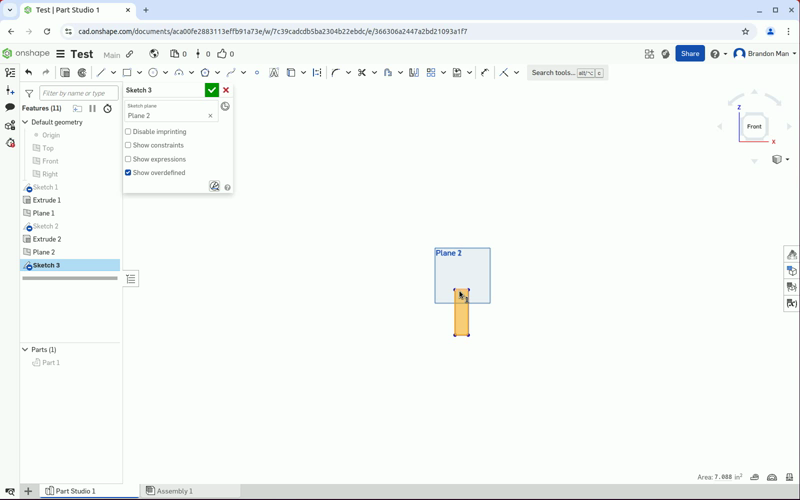
scroll(-6)
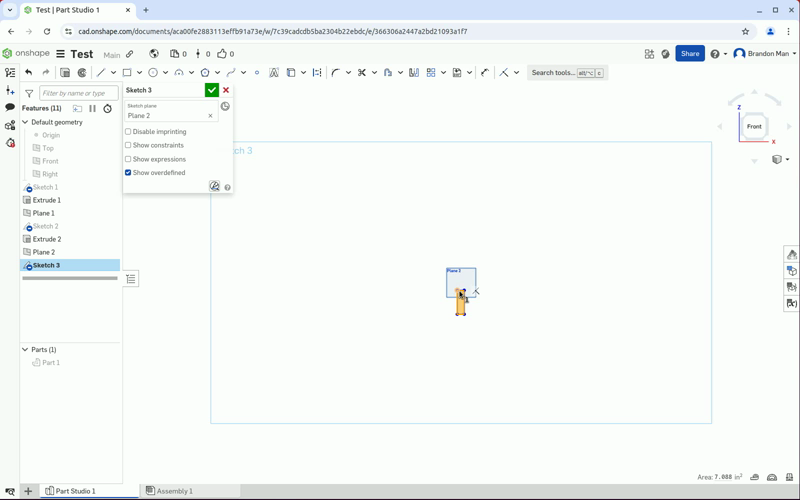
mouse_move(73, 352)
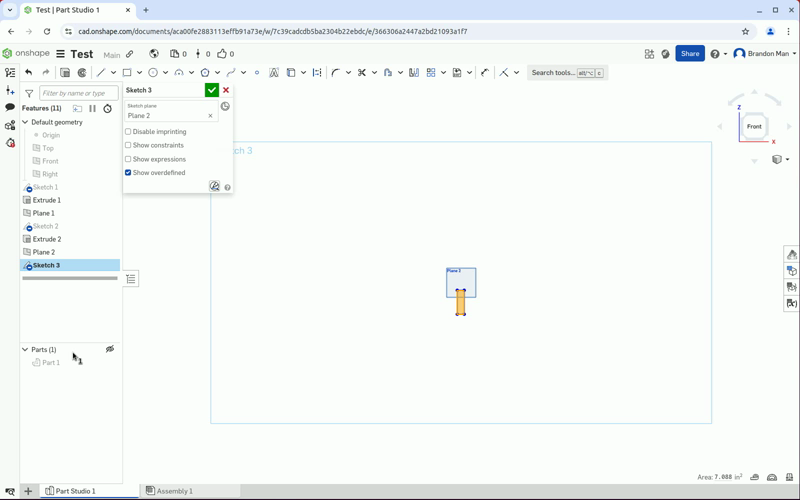
key(shift+y)
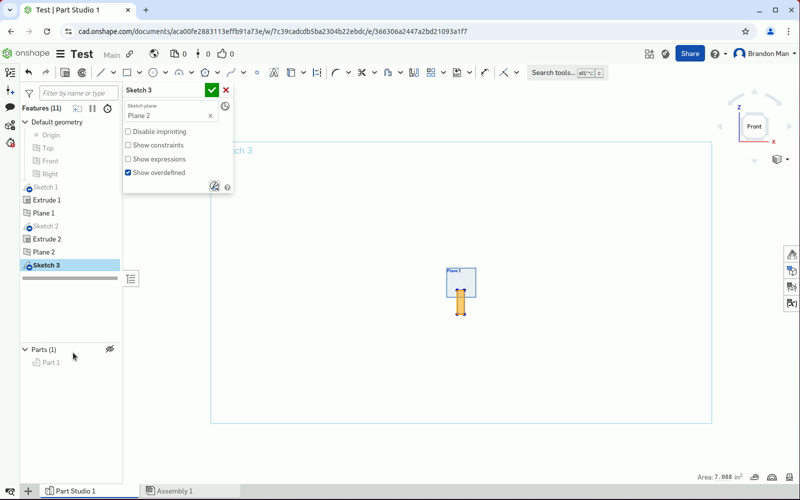
key(shift+e)
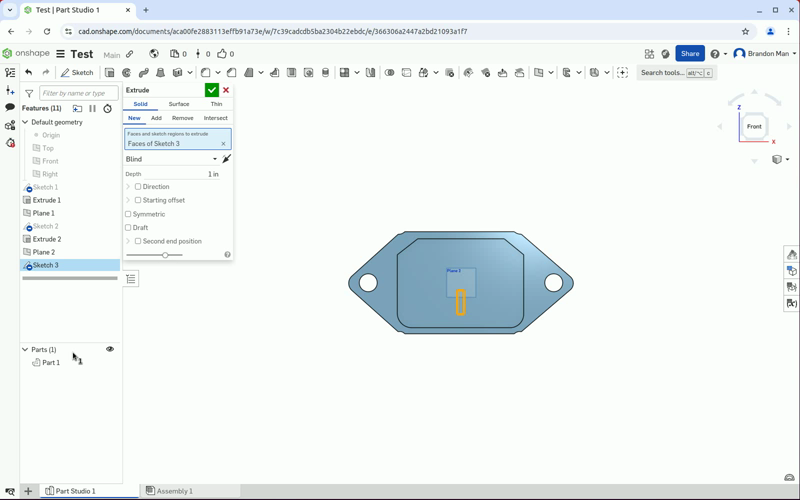
mouse_move(143, 106)
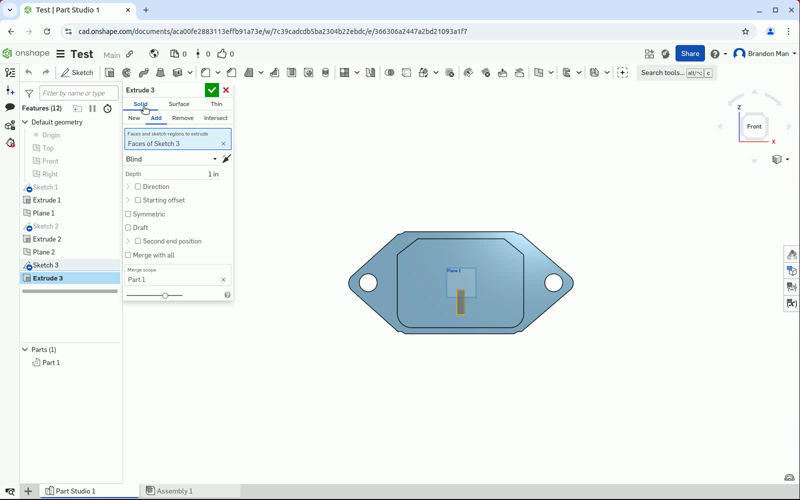
click(143, 106)
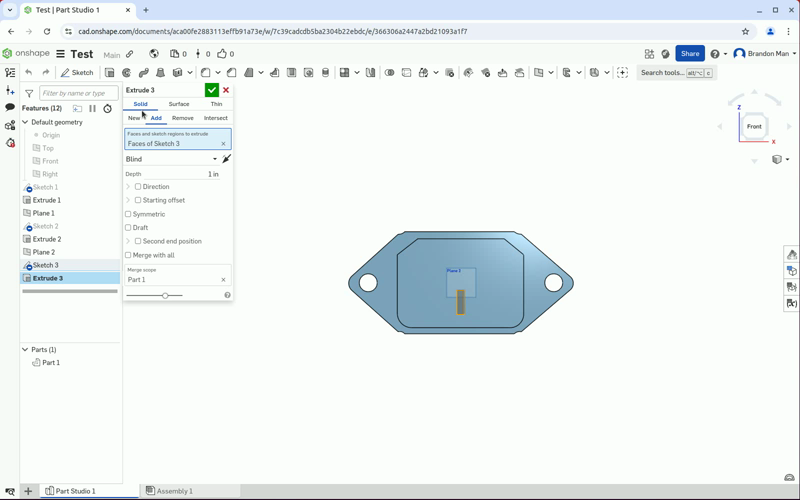
mouse_move(137, 120)
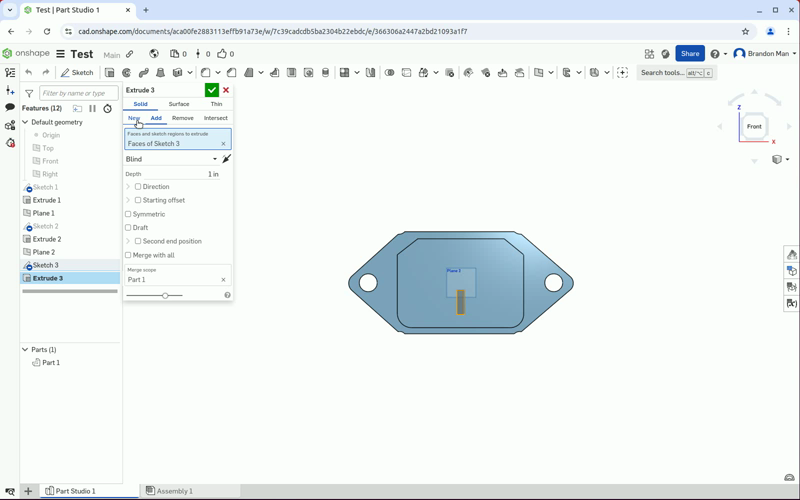
click(137, 120)
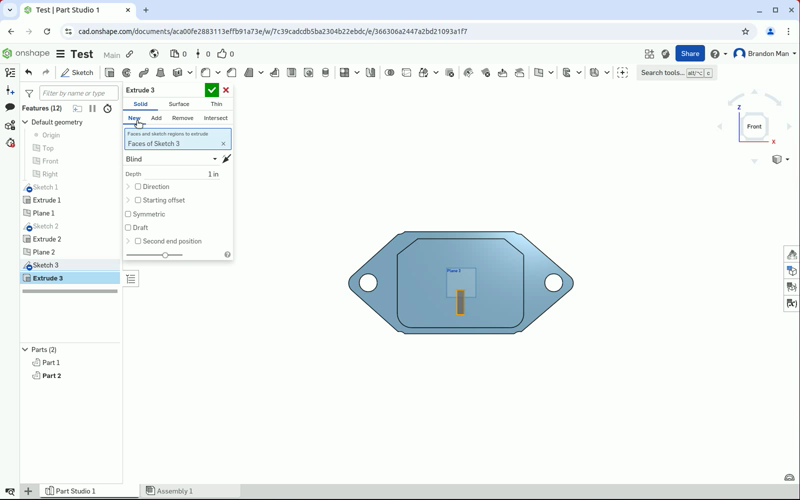
key(tab, 4)
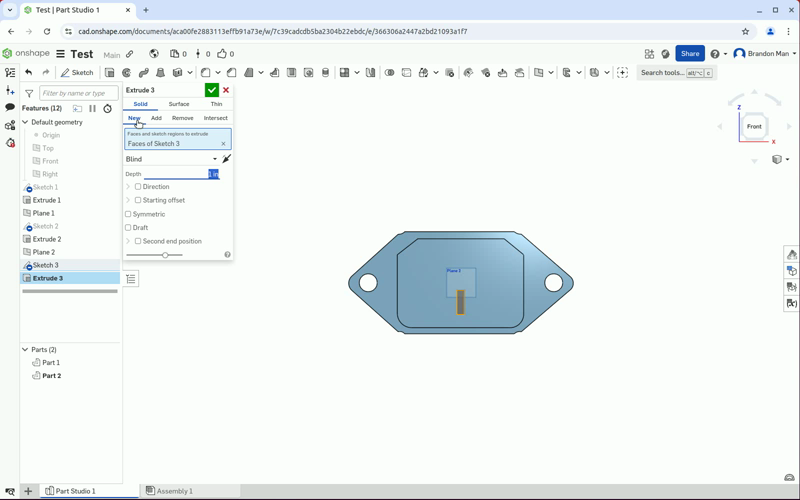
text(4.814)
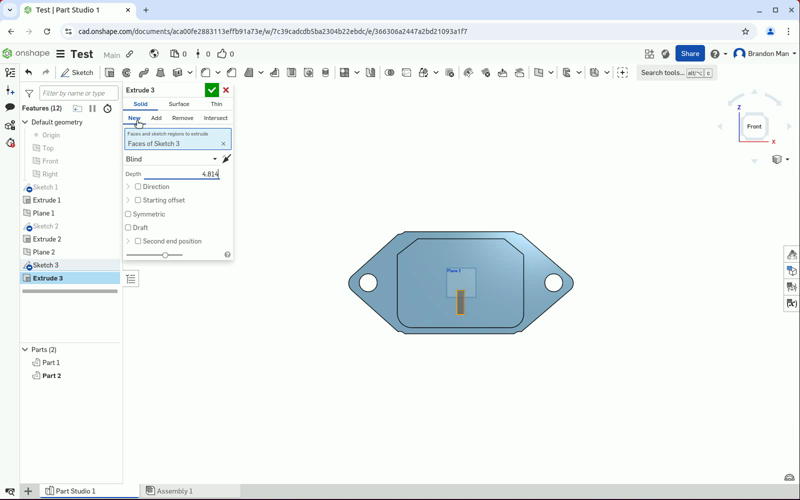
key(enter)
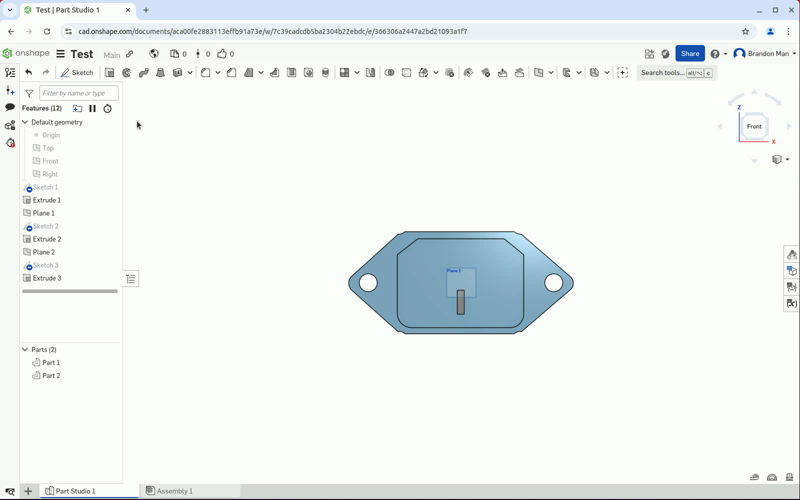
key(shift+h)
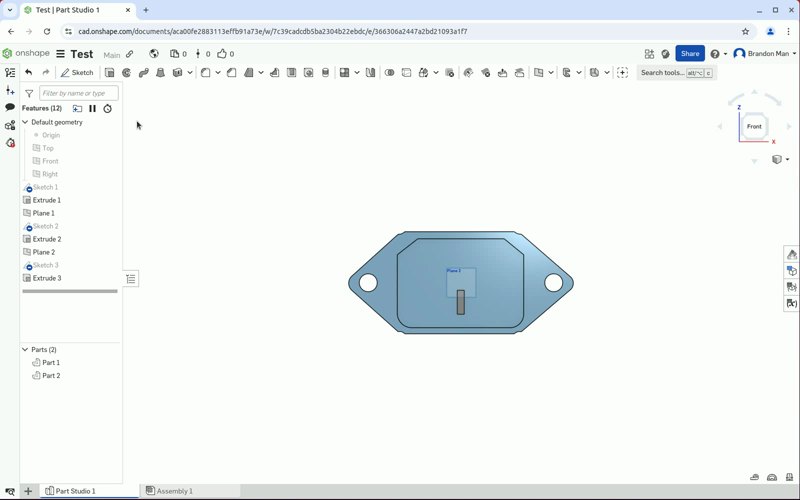
key(shift+h)
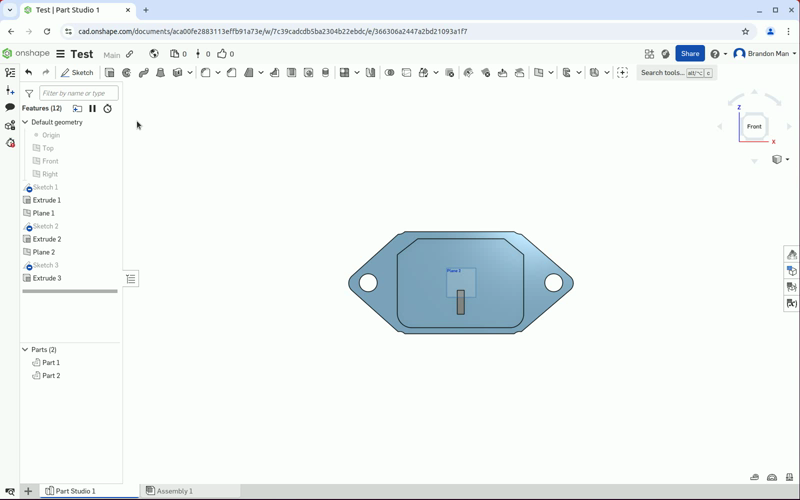
mouse_move(73, 189)
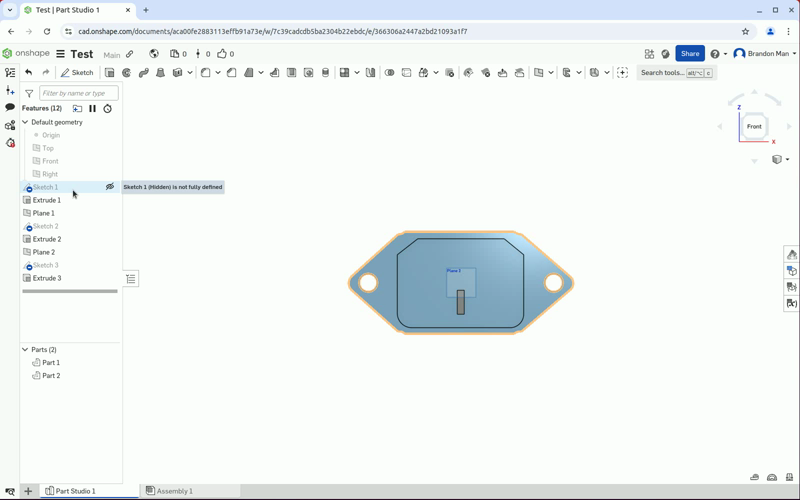
click(73, 189)
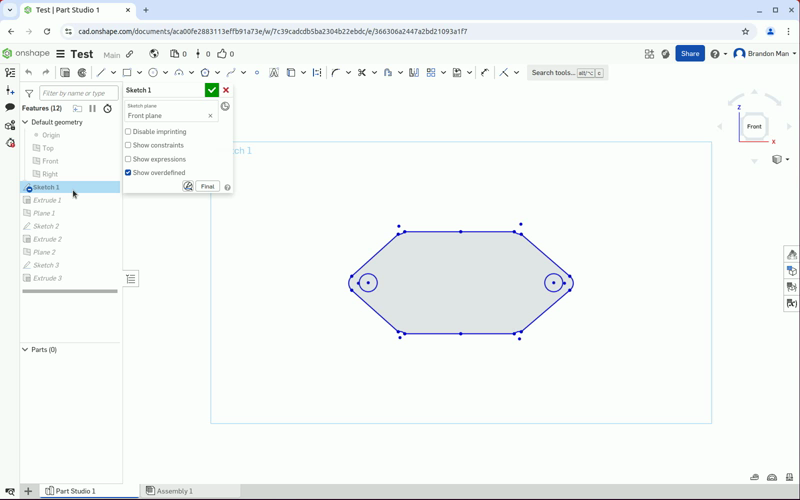
mouse_move(229, 92)
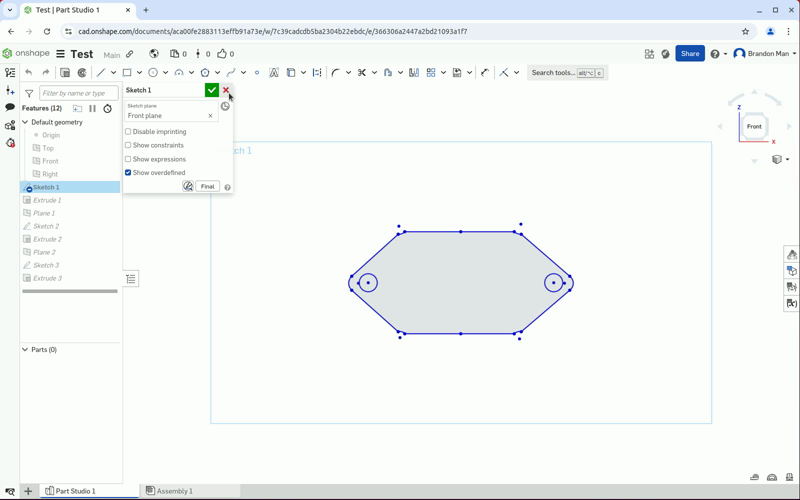
click(229, 92)
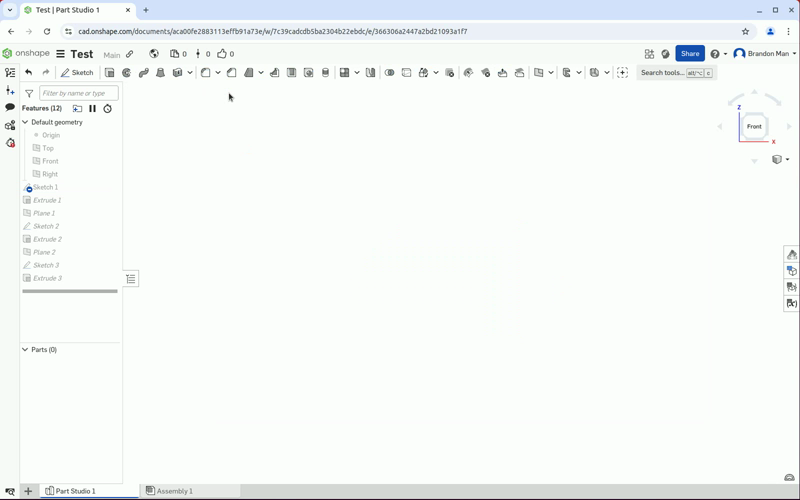
key(shift+s)
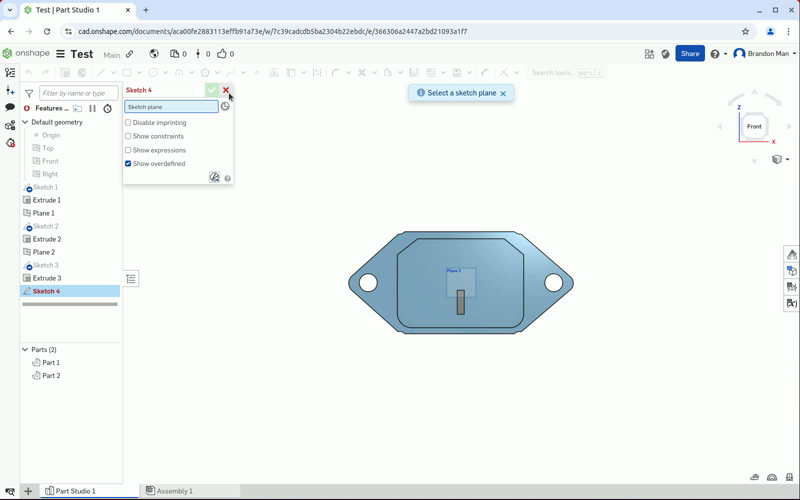
mouse_move(73, 254)
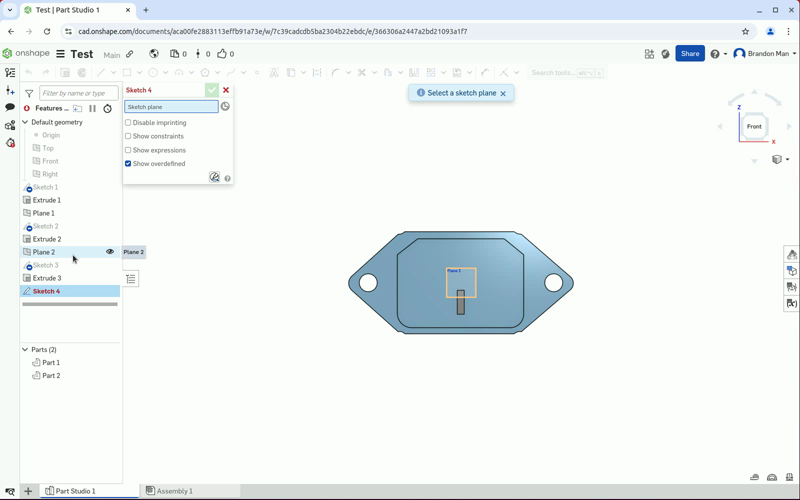
click(73, 254)
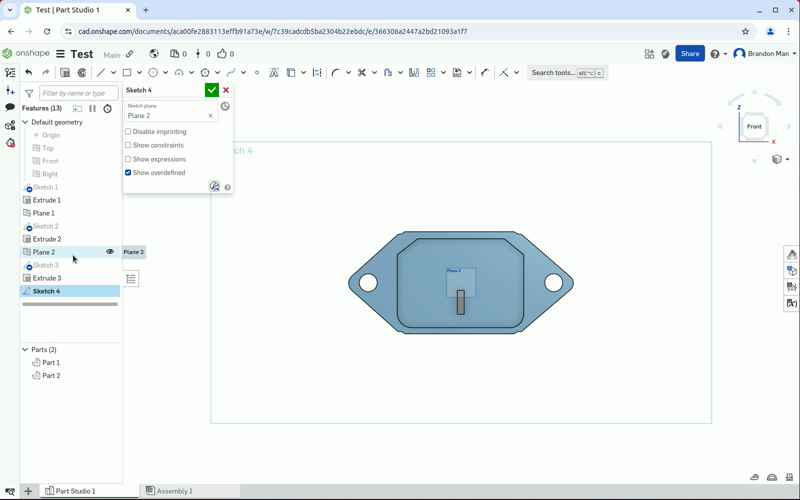
mouse_move(73, 352)
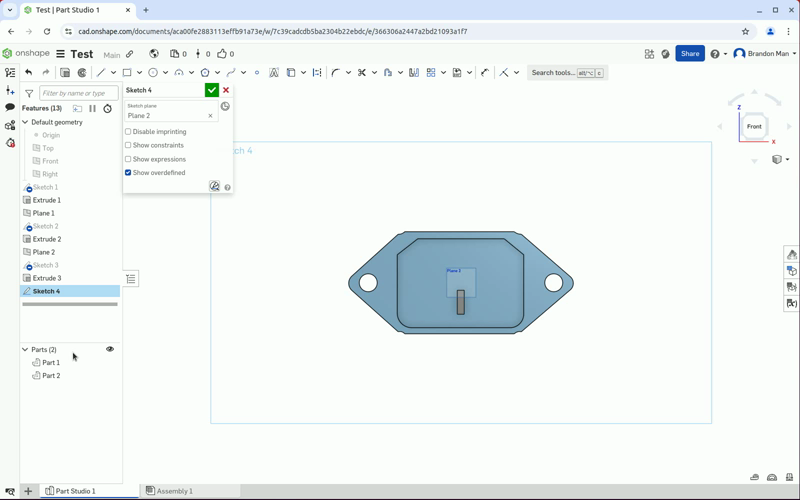
key(y)
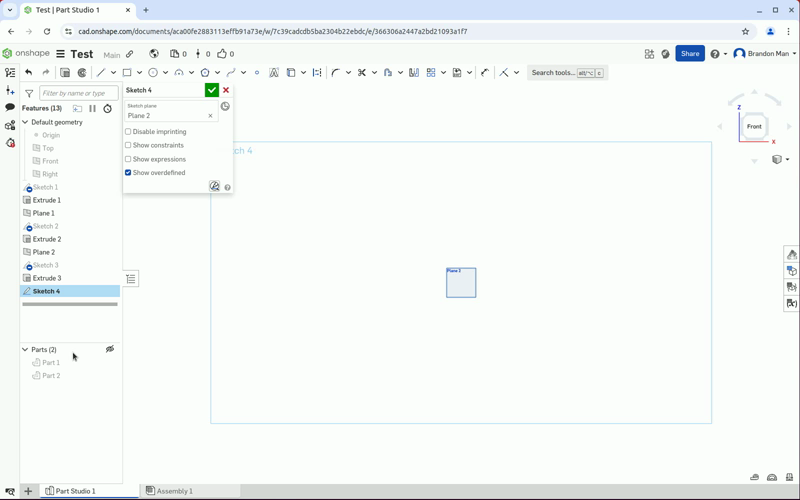
key(l)
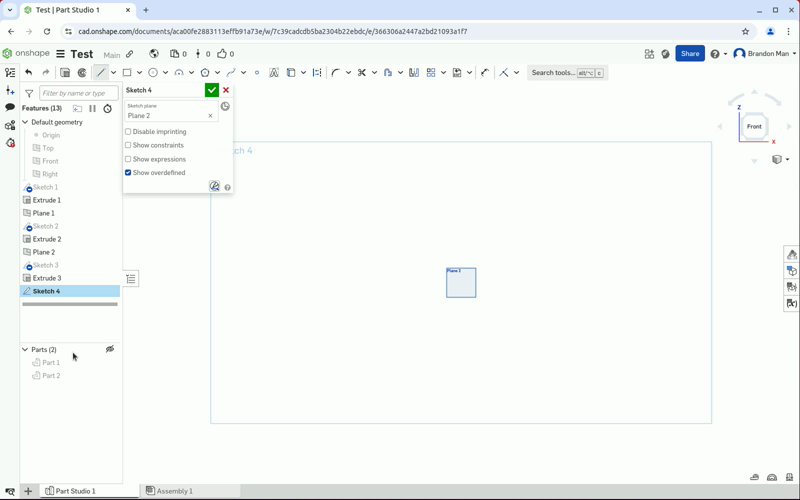
key_down(shift)
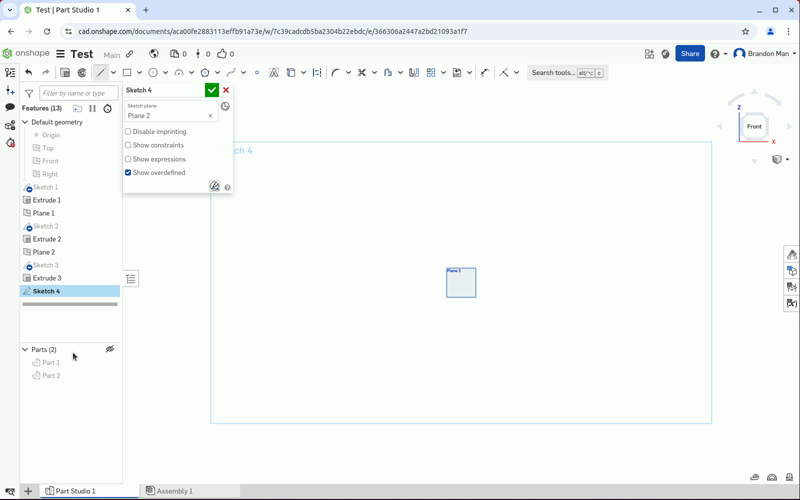
mouse_move(419, 294)
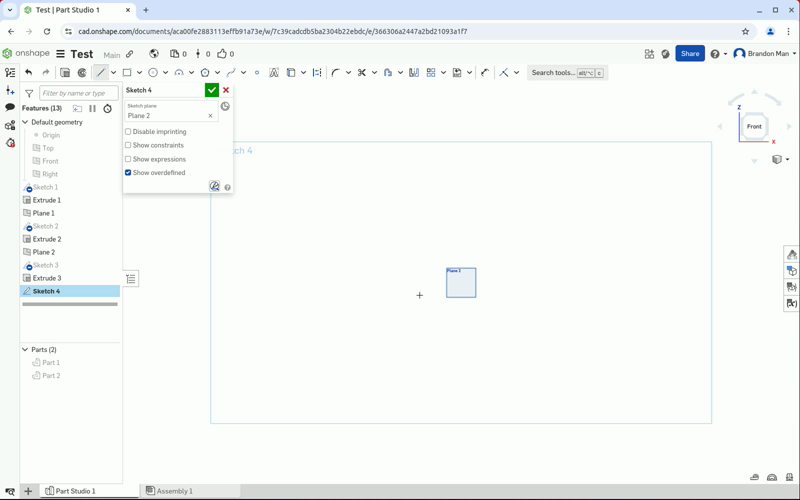
click(419, 294)
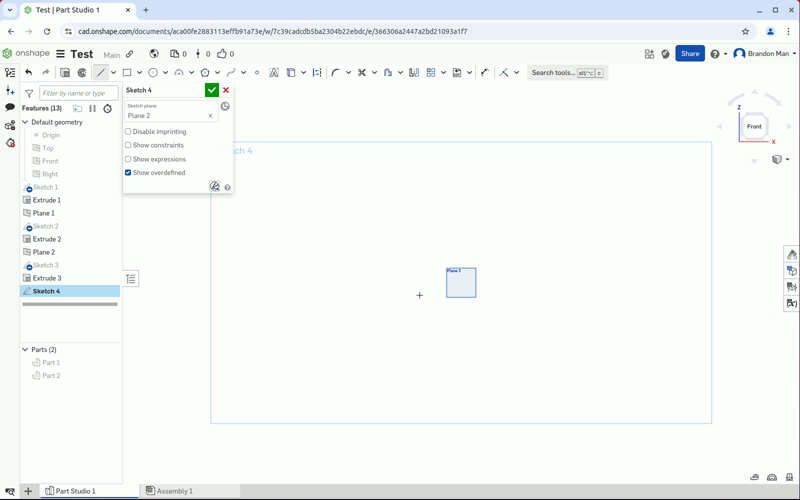
key_up(shift)
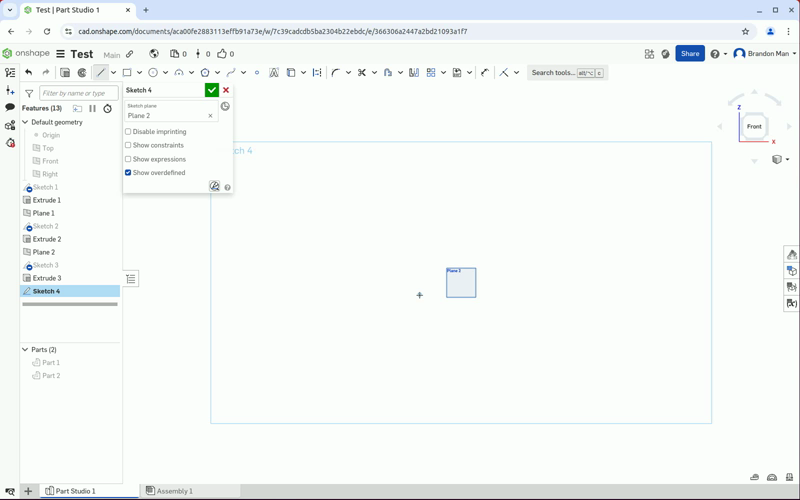
key_down(shift)
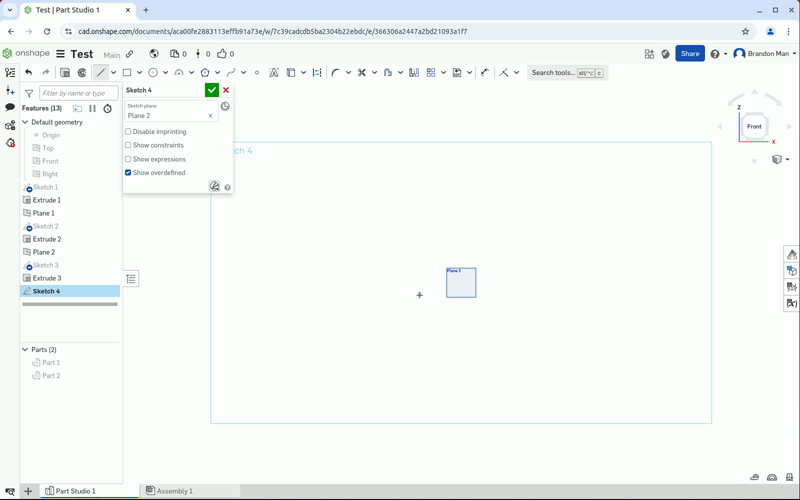
mouse_move(449, 294)
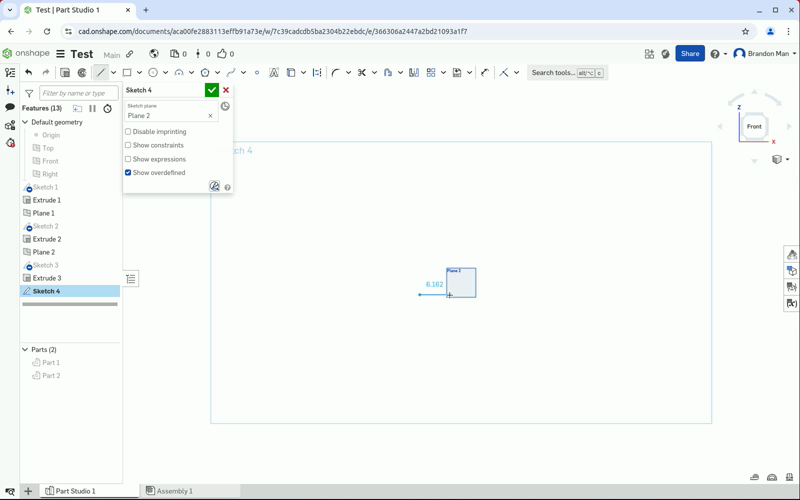
mouse_move(426, 294)
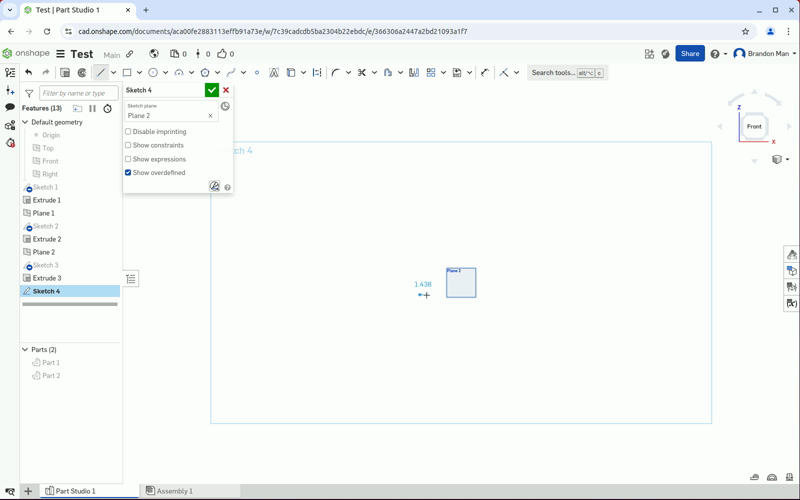
scroll(6)
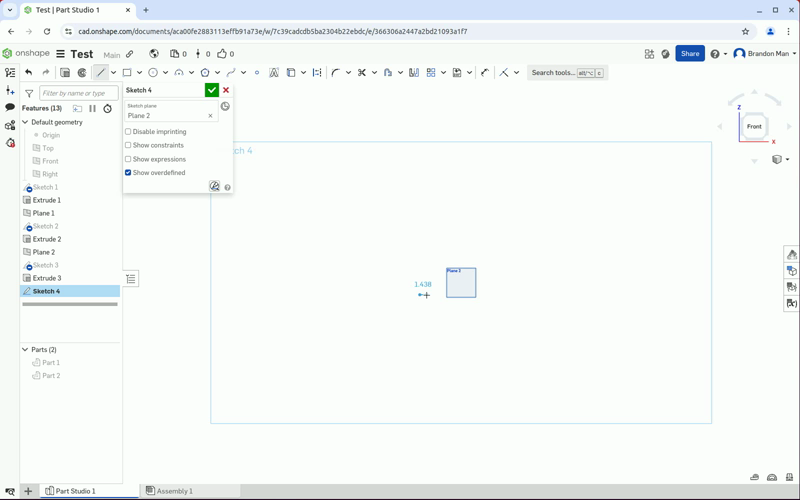
scroll(6)
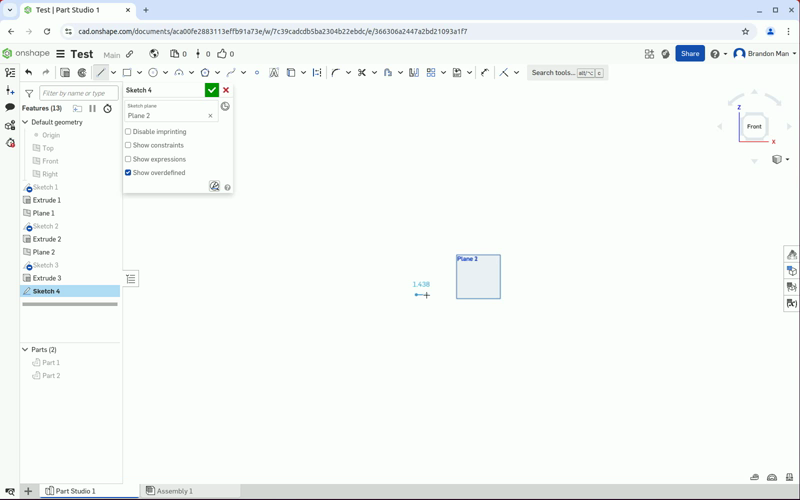
scroll(6)
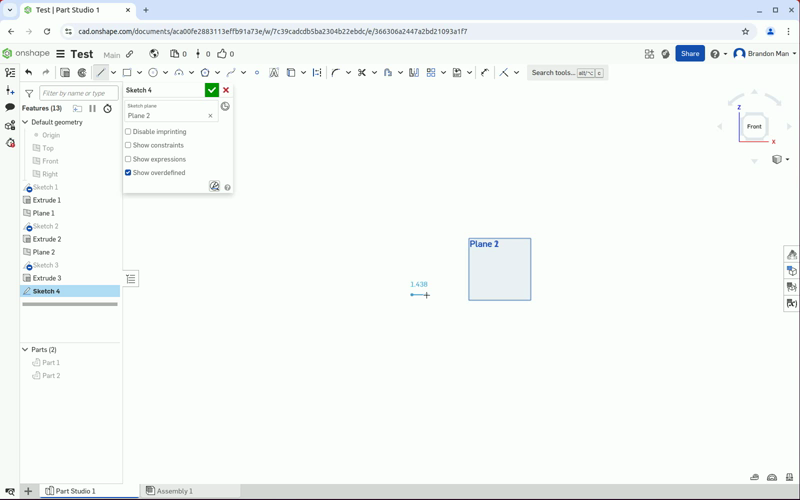
scroll(6)
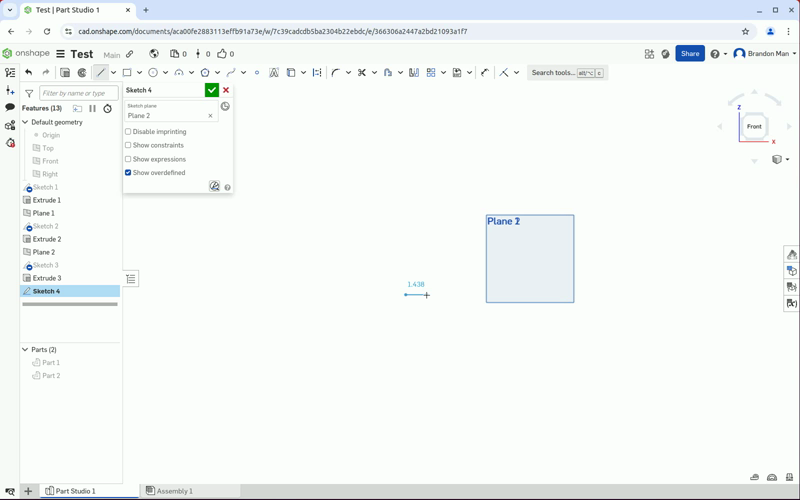
scroll(6)
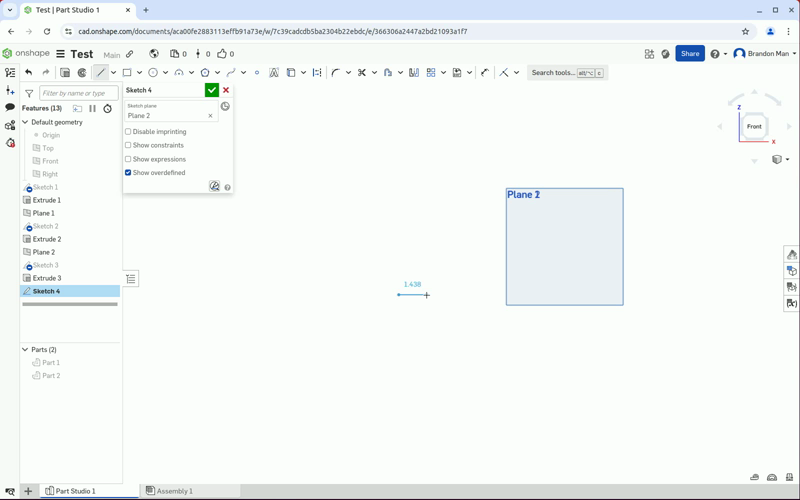
scroll(6)
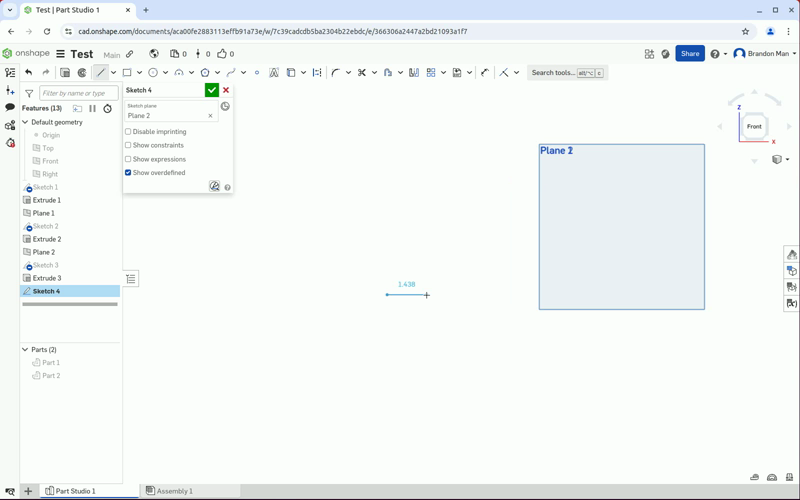
scroll(6)
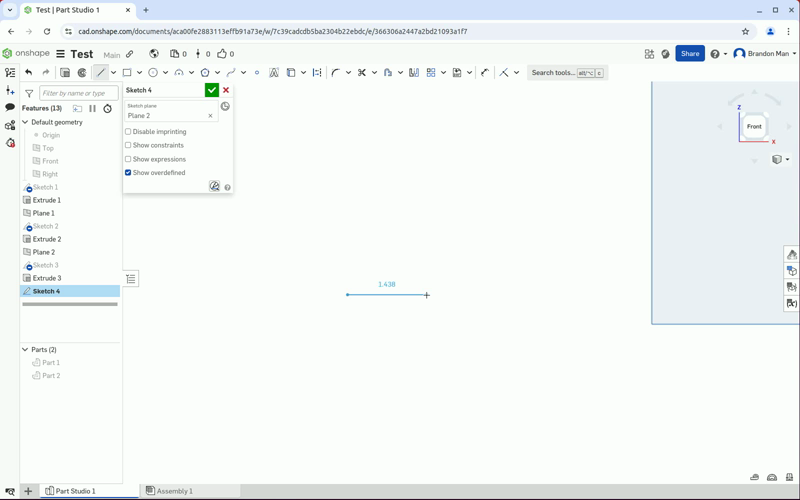
click(426, 294)
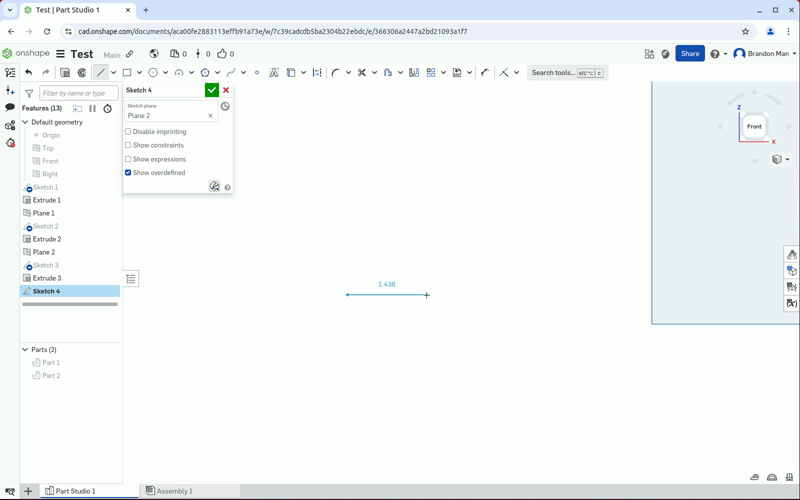
scroll(-6)
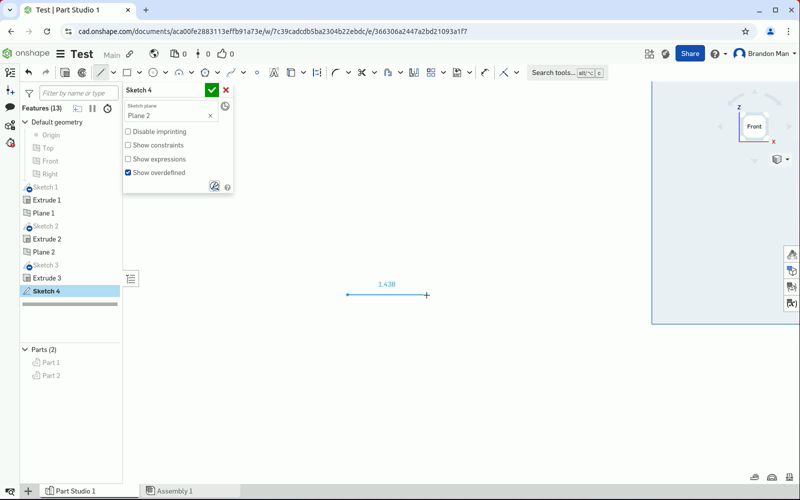
scroll(-6)
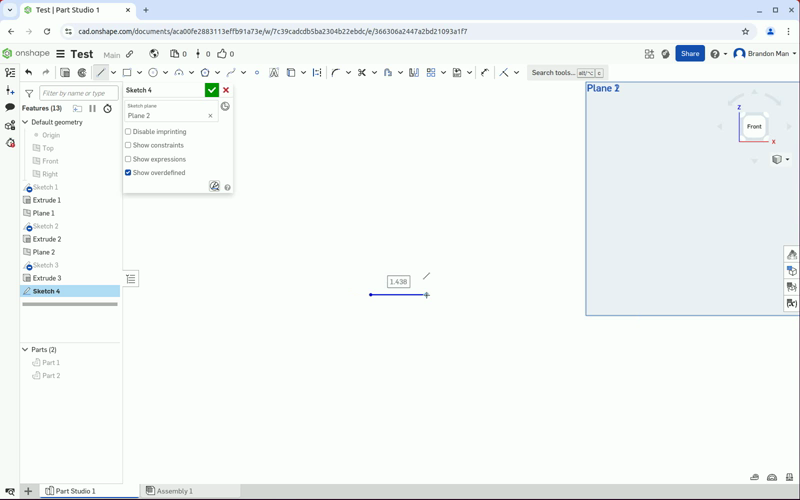
scroll(-6)
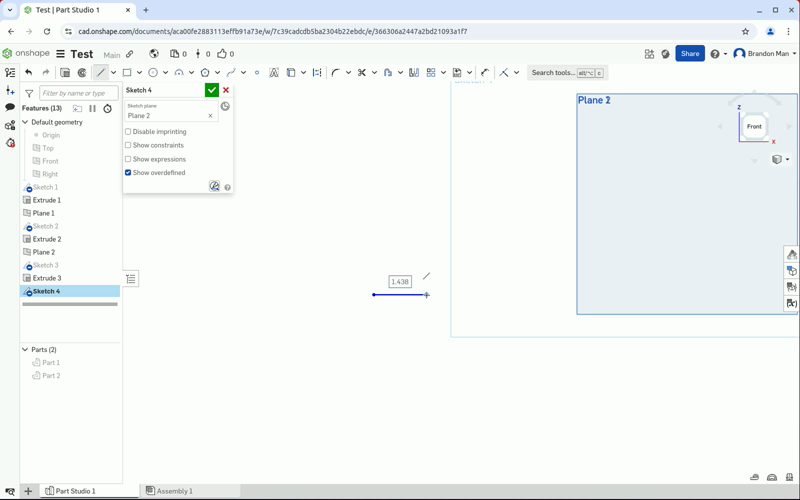
scroll(-6)
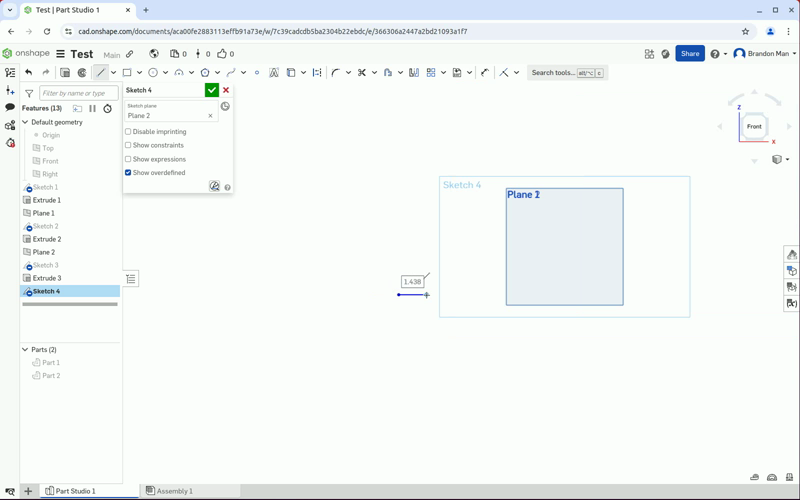
scroll(-6)
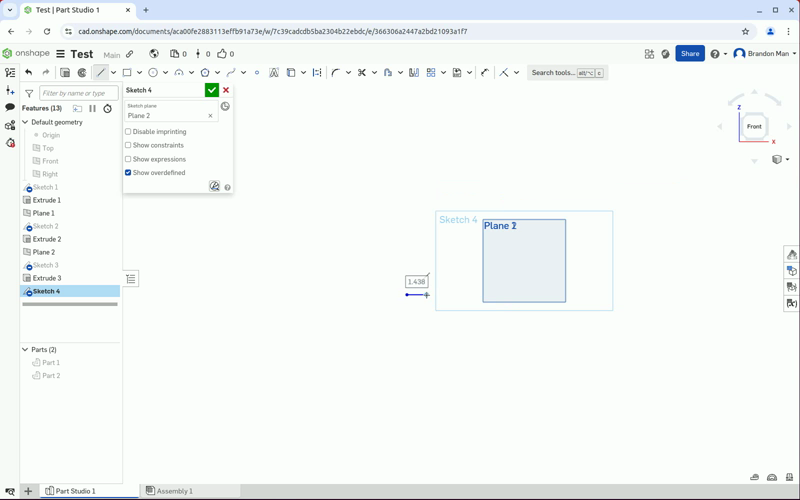
scroll(-6)
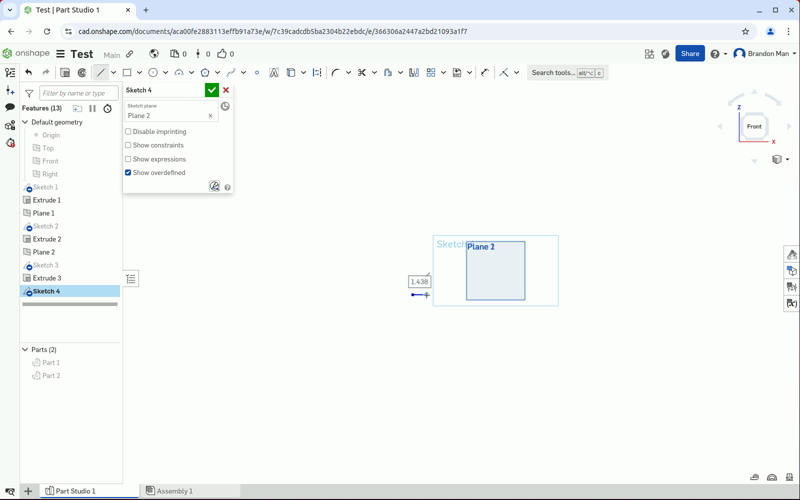
scroll(-6)
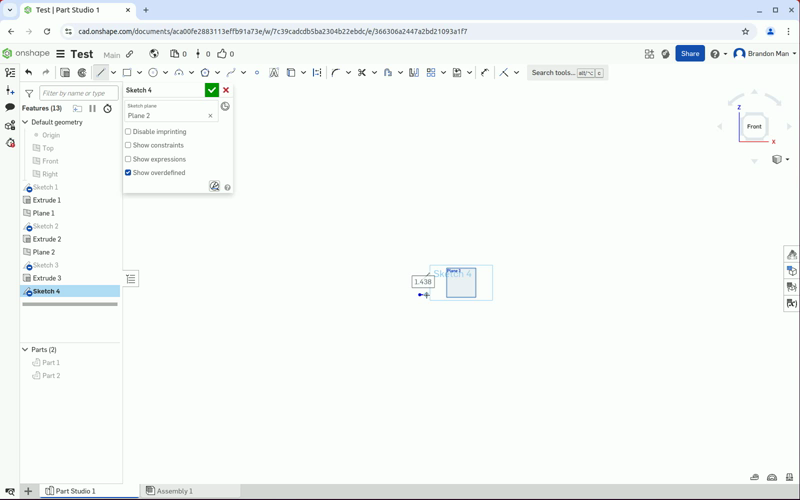
key_up(shift)
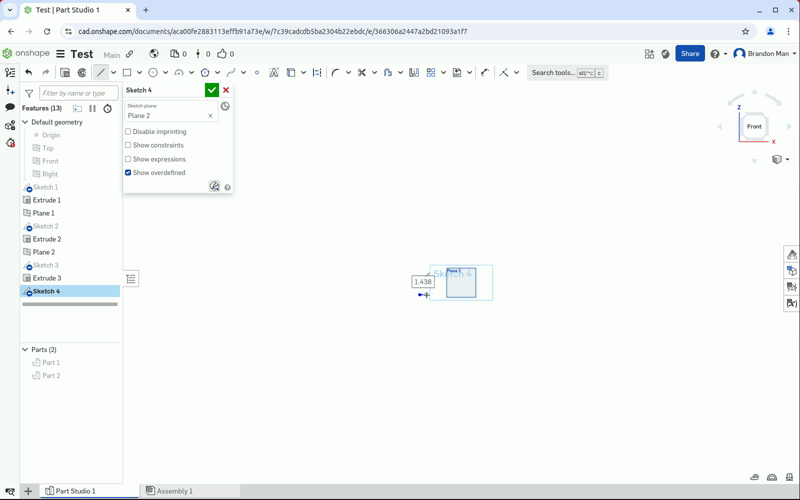
key_down(shift)
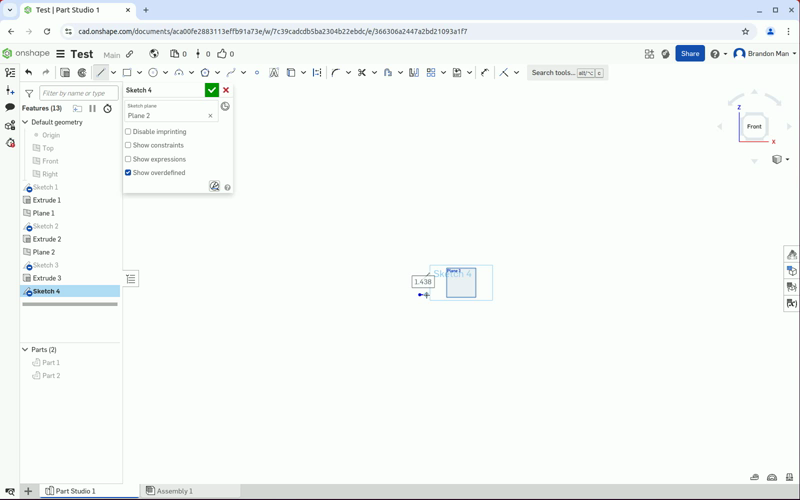
mouse_move(456, 294)
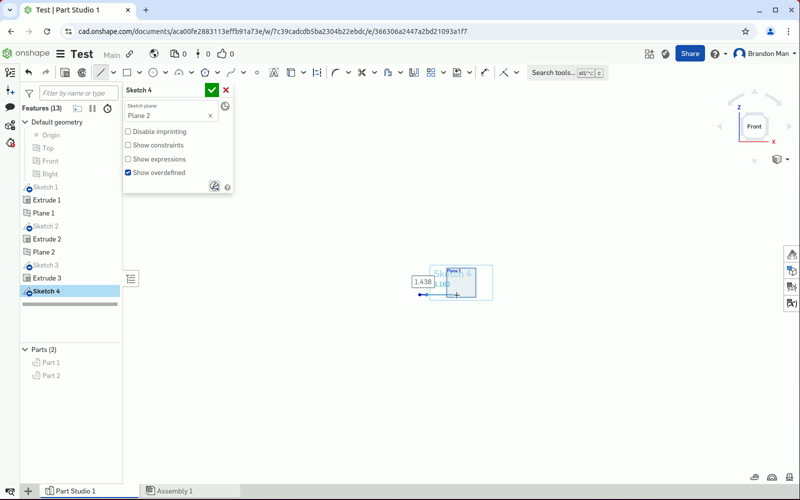
mouse_move(426, 270)
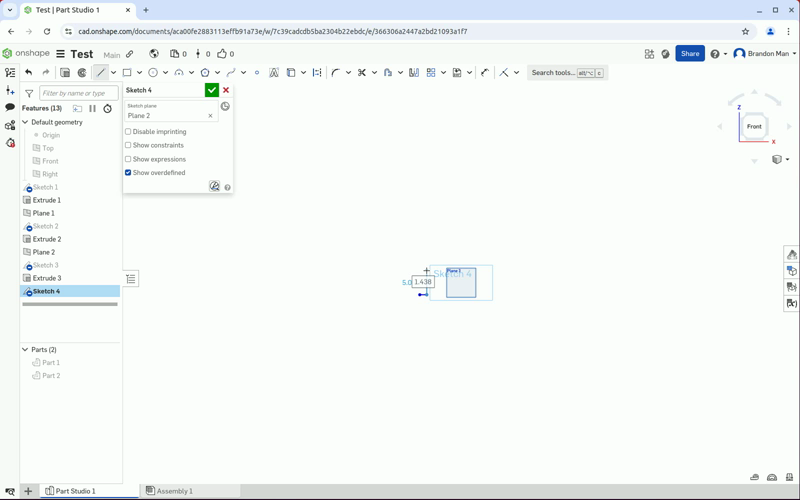
click(426, 270)
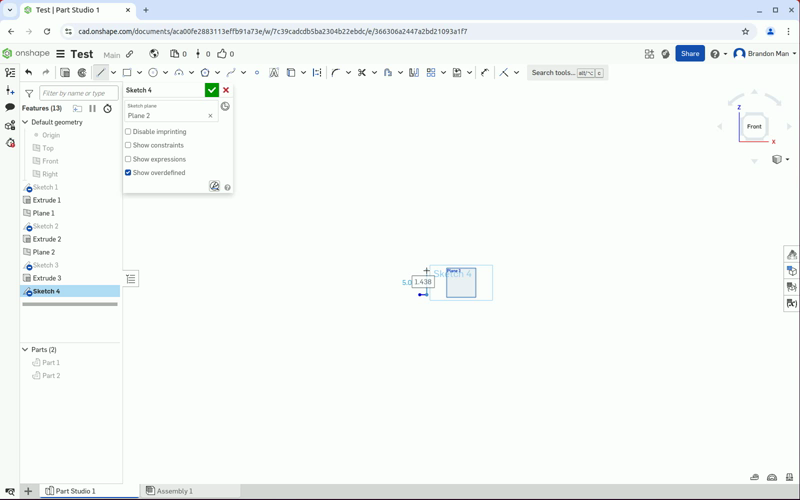
key_up(shift)
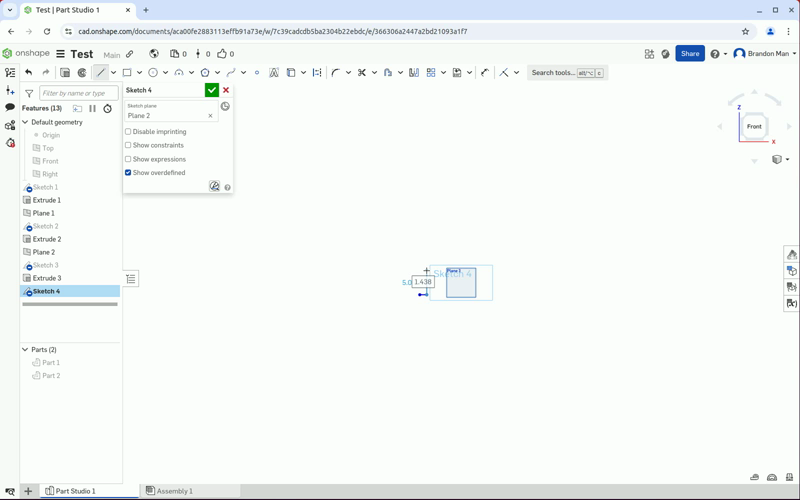
key_down(shift)
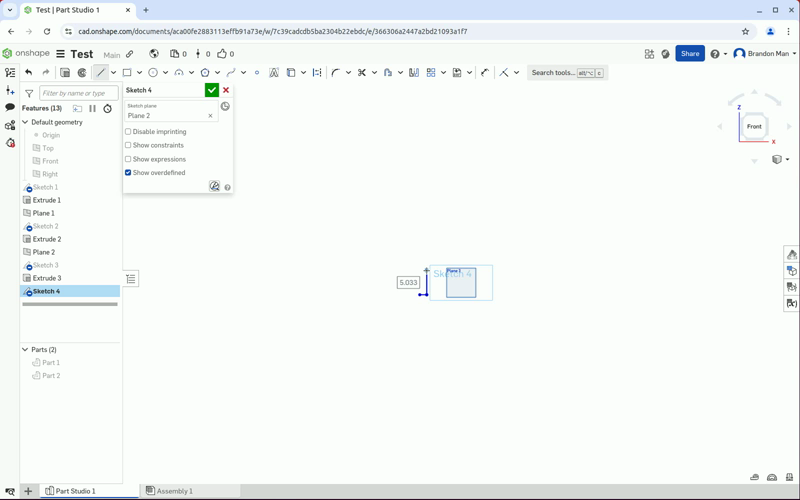
mouse_move(456, 270)
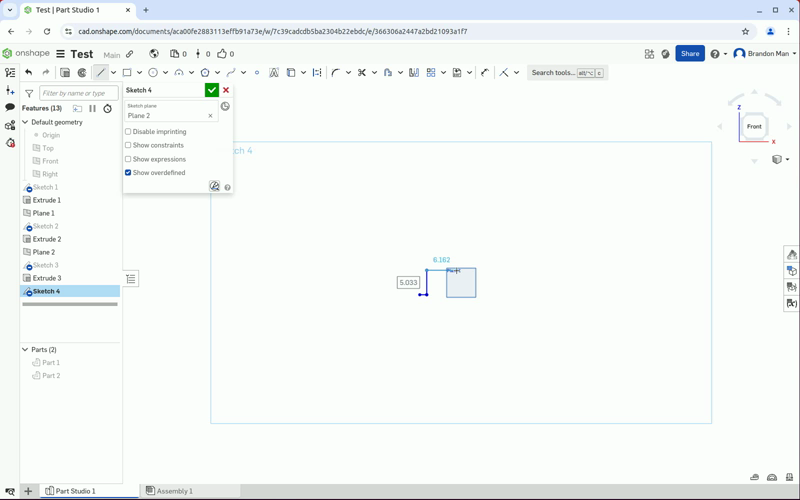
mouse_move(419, 270)
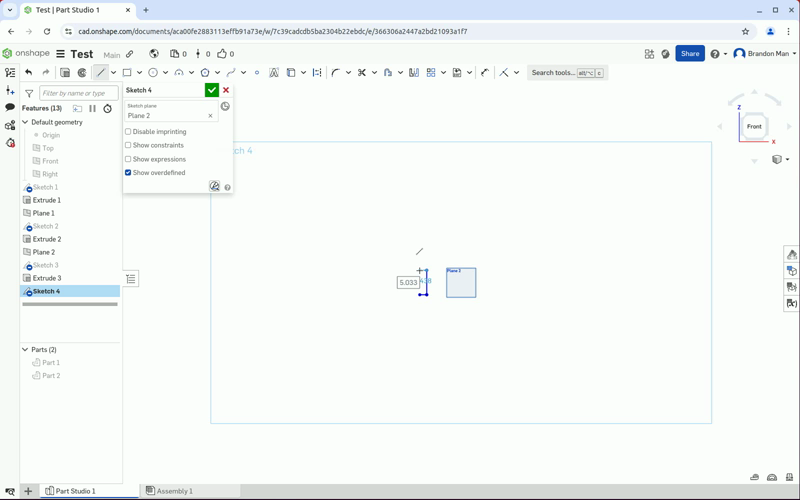
scroll(6)
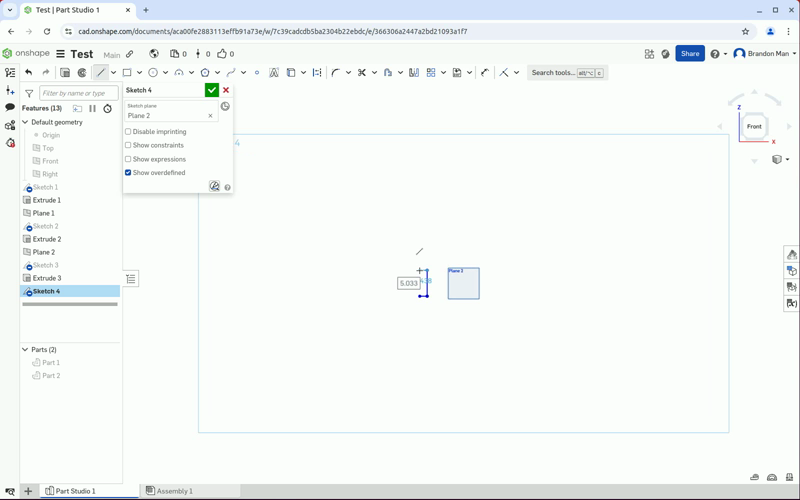
scroll(6)
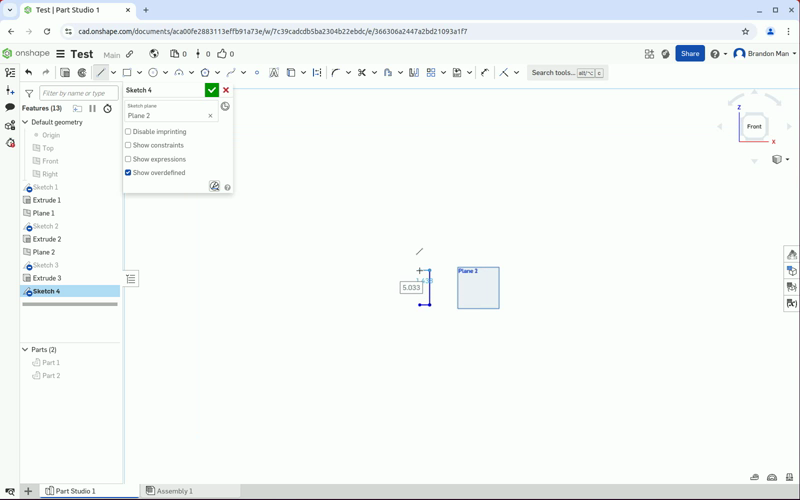
scroll(6)
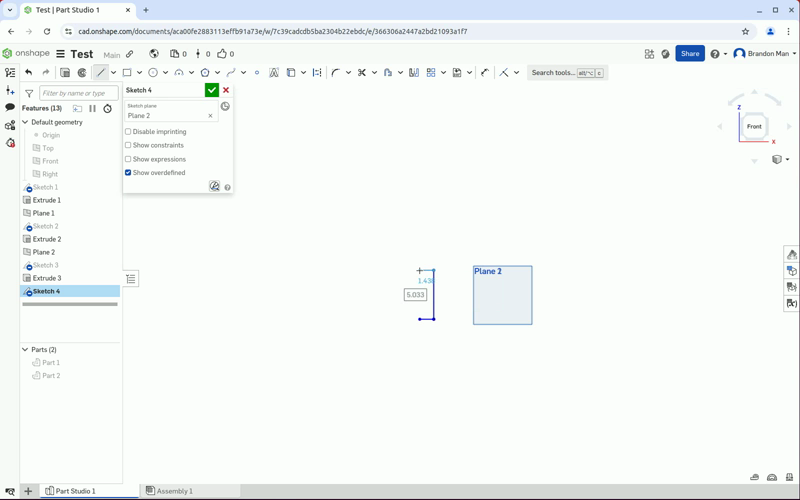
scroll(6)
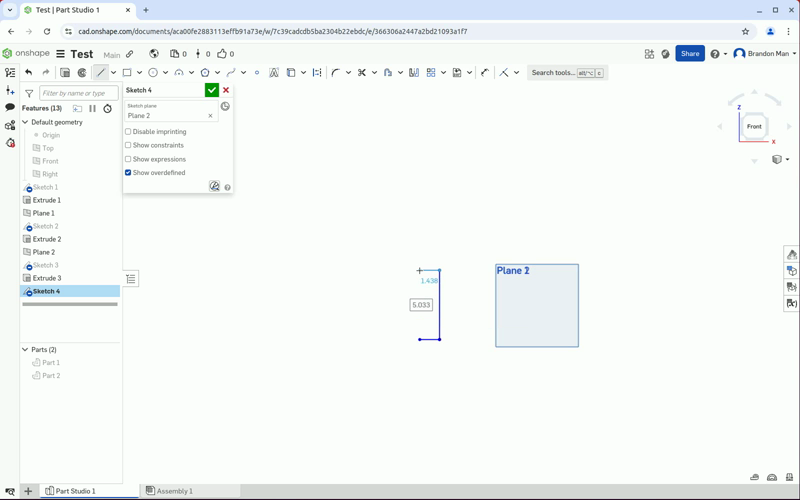
scroll(6)
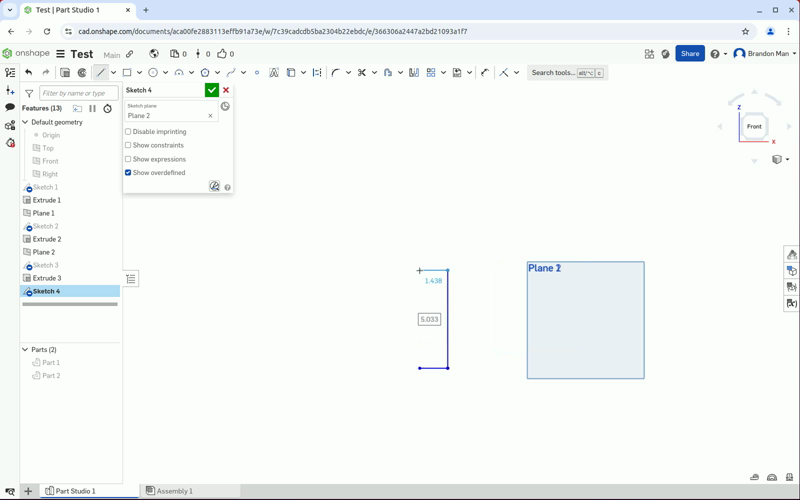
scroll(6)
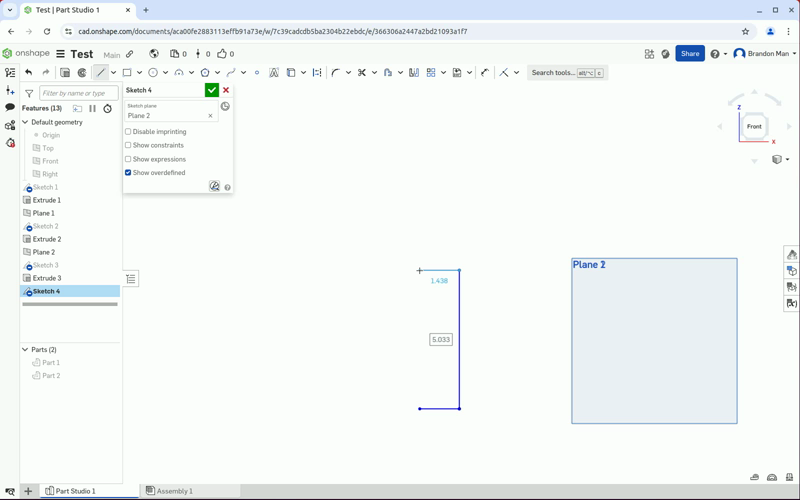
scroll(6)
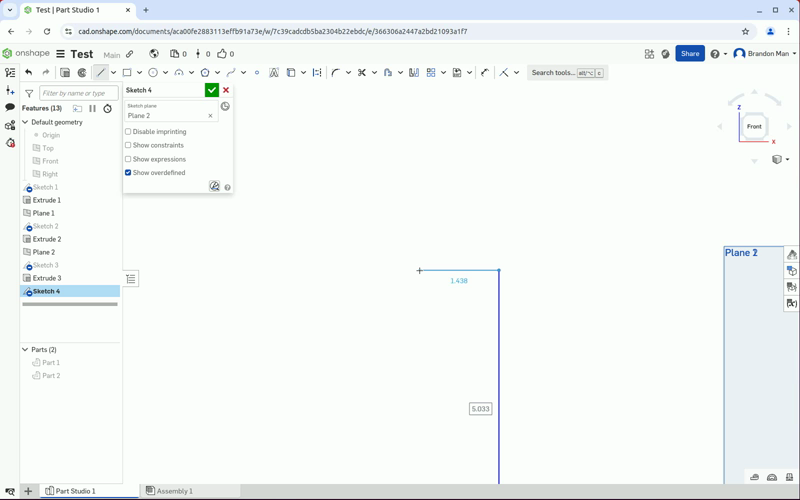
click(419, 270)
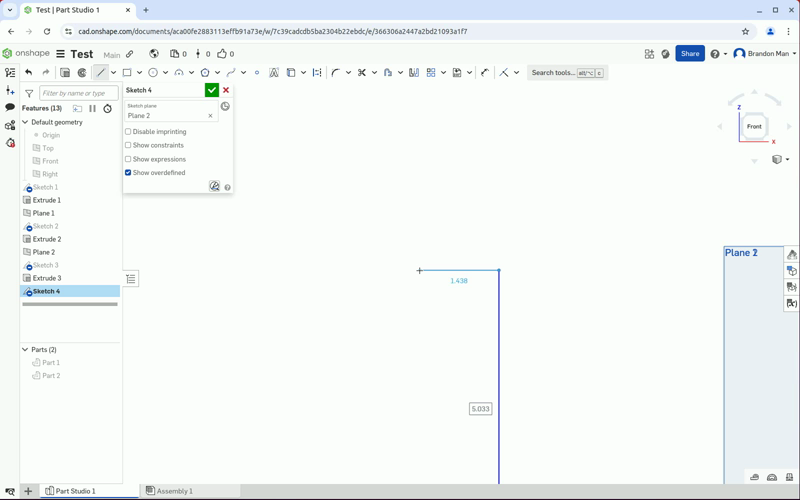
scroll(-6)
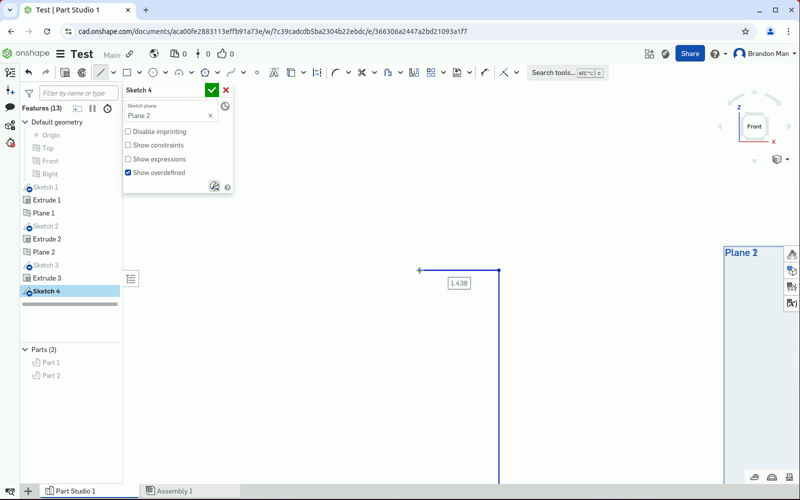
scroll(-6)
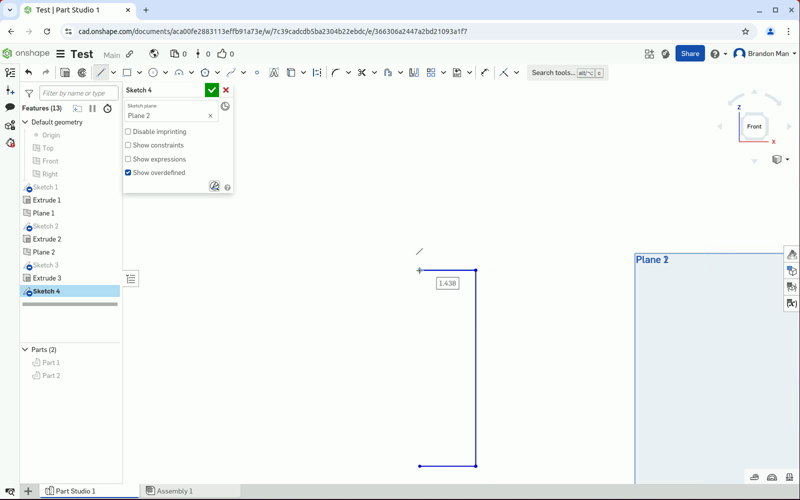
scroll(-6)
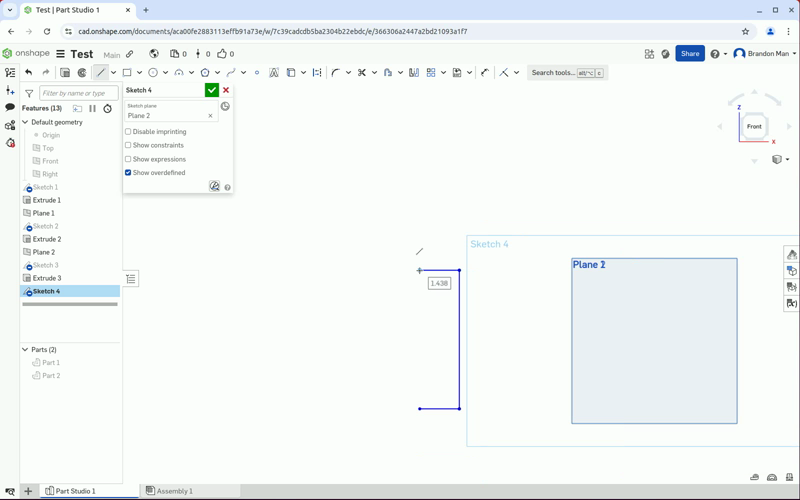
scroll(-6)
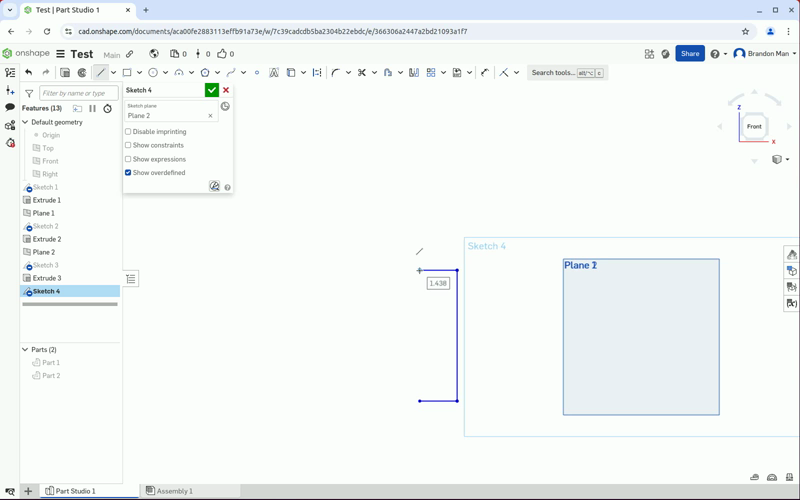
scroll(-6)
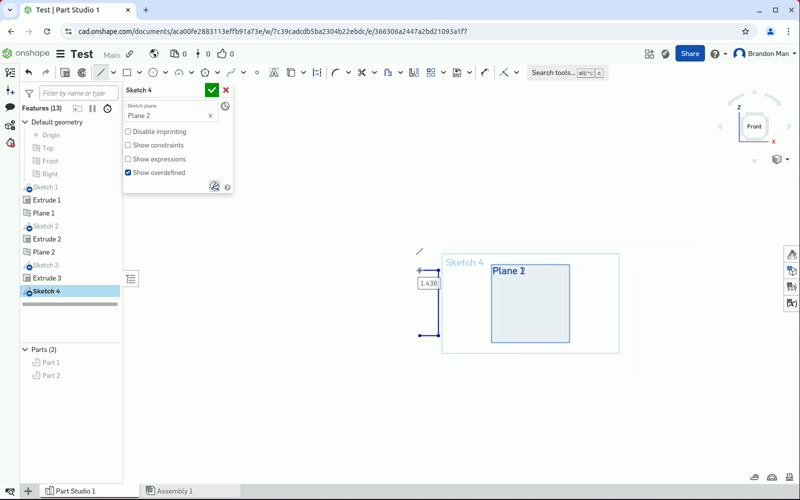
scroll(-6)
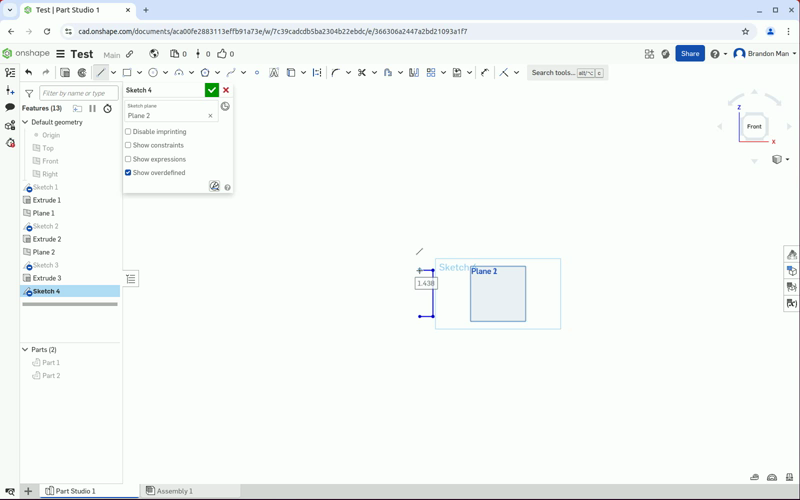
scroll(-6)
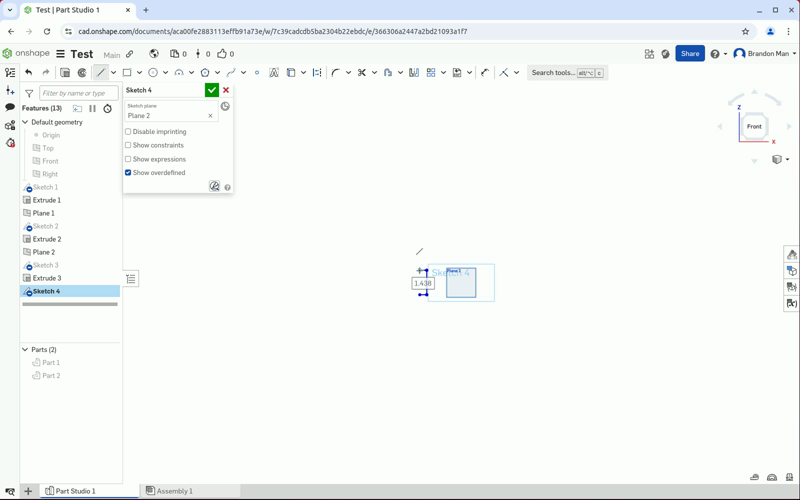
key_up(shift)
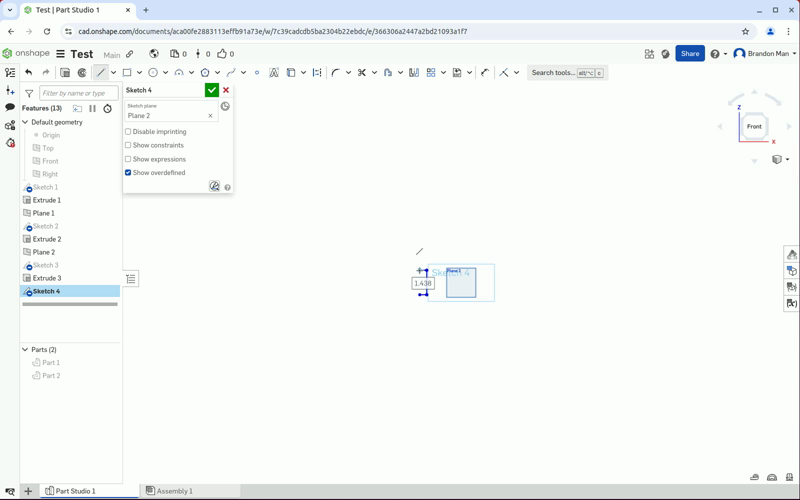
mouse_move(449, 270)
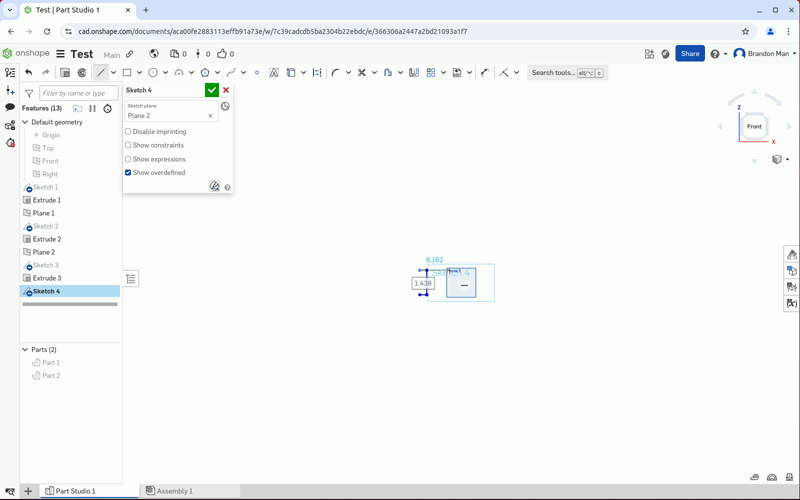
key_down(shift)
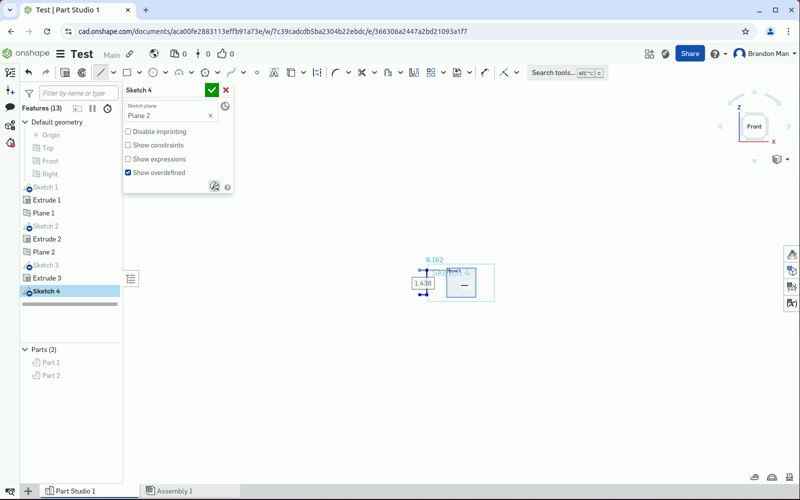
mouse_move(419, 294)
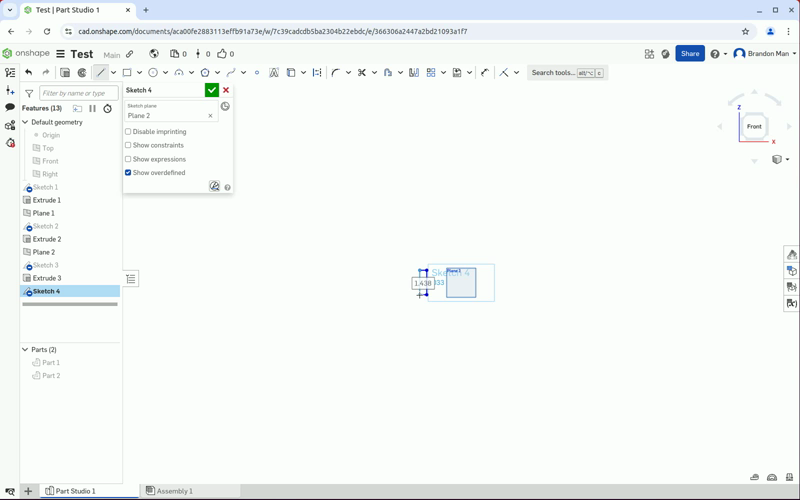
key_up(shift)
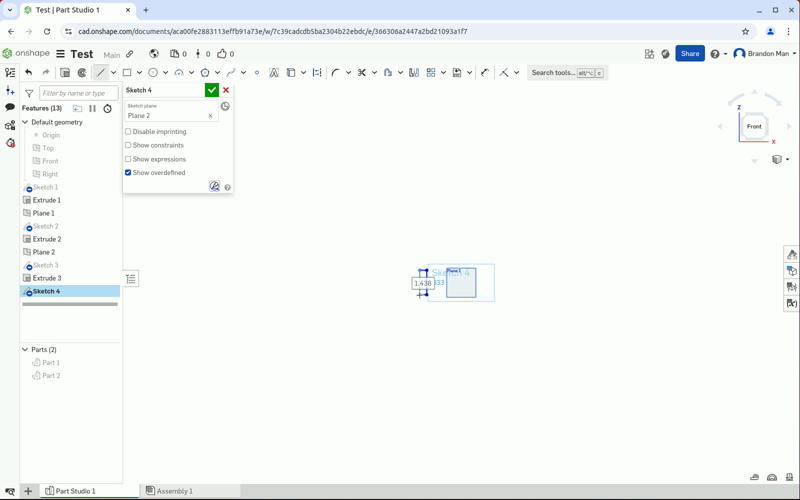
click(419, 294)
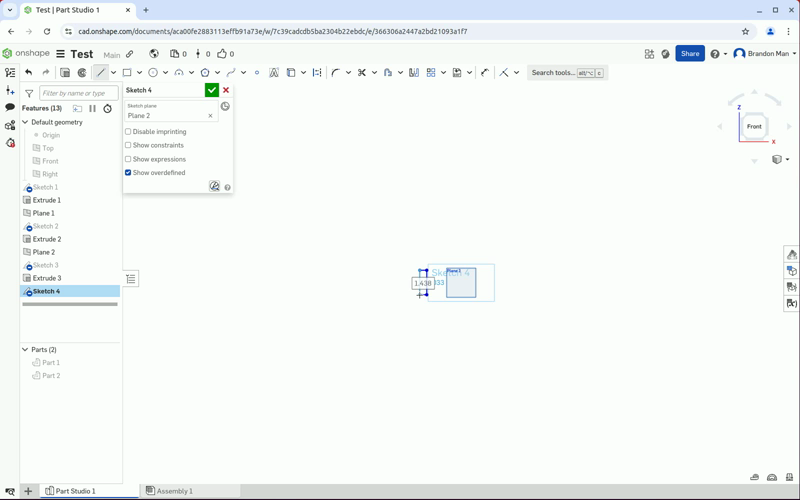
key(esc)
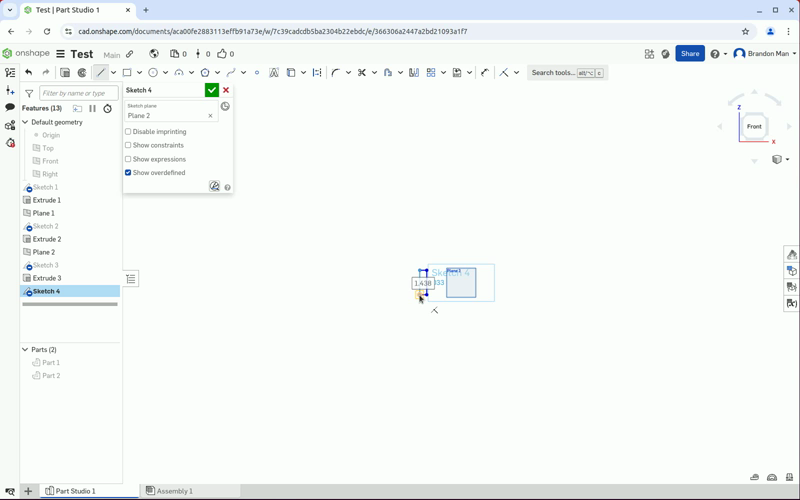
mouse_move(425, 274)
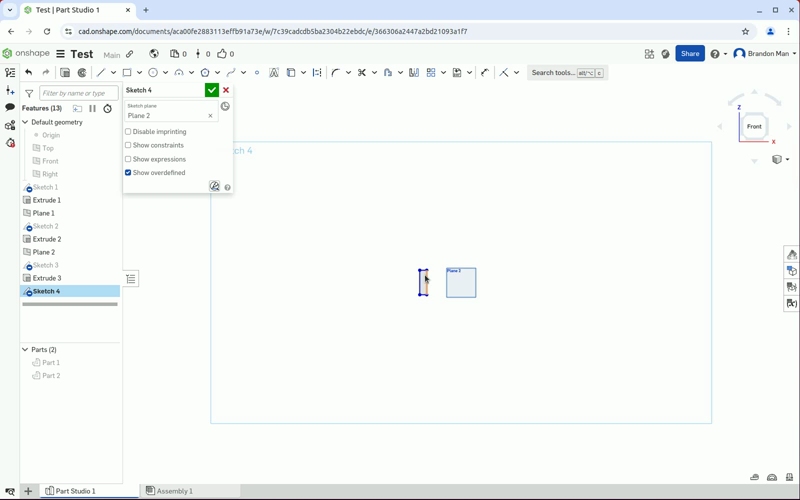
scroll(6)
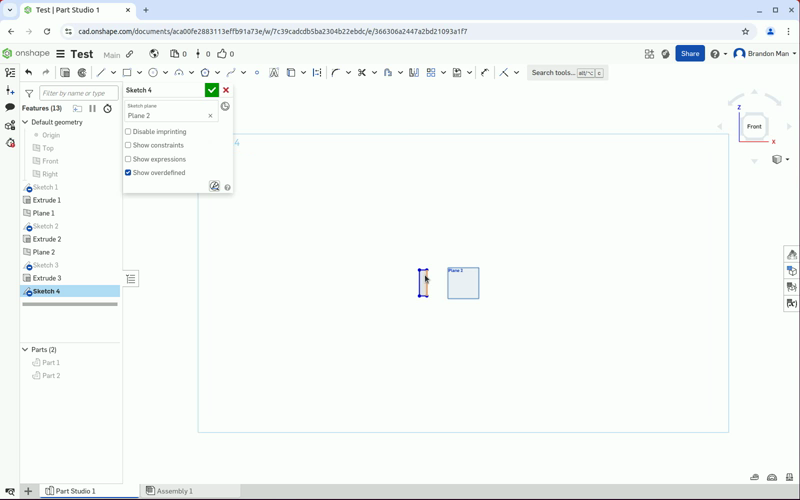
scroll(6)
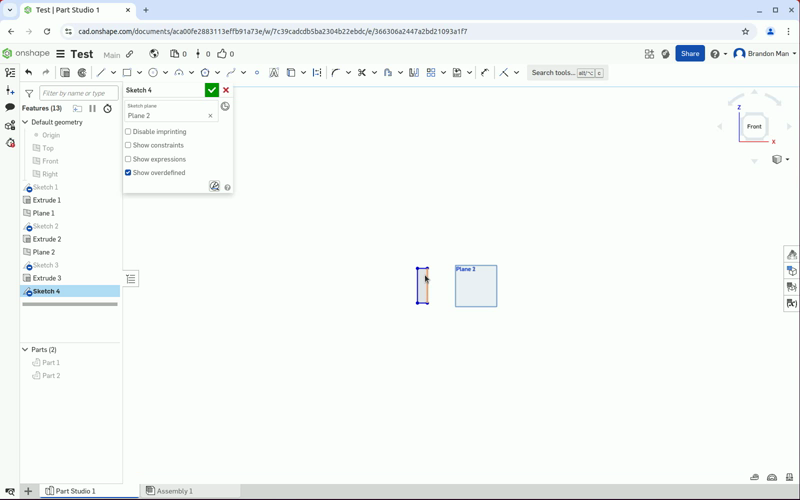
scroll(6)
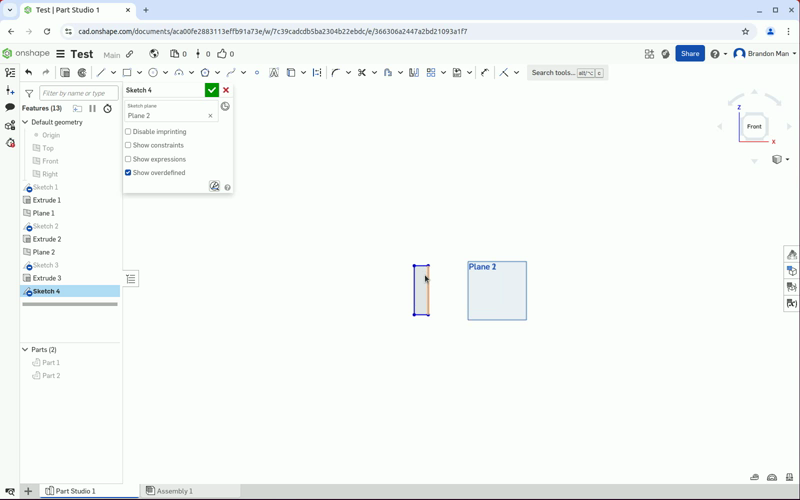
scroll(6)
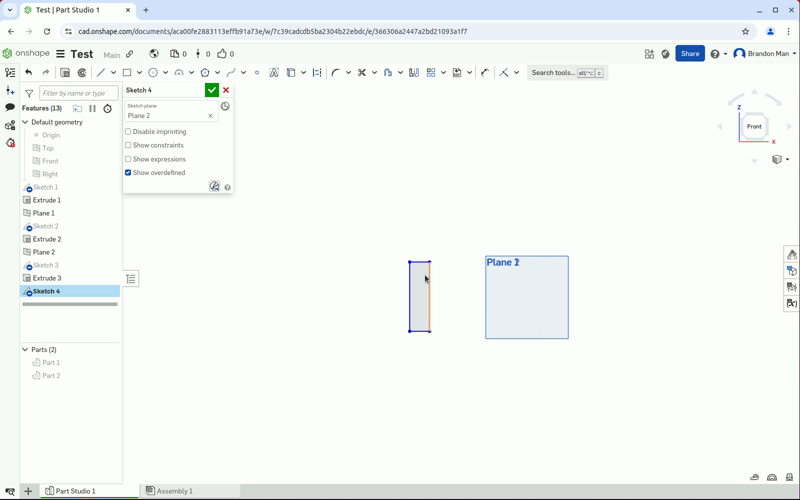
scroll(6)
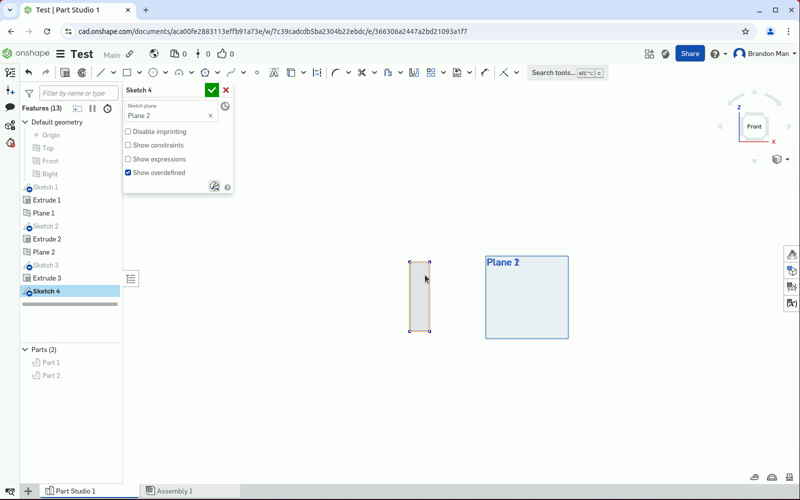
scroll(6)
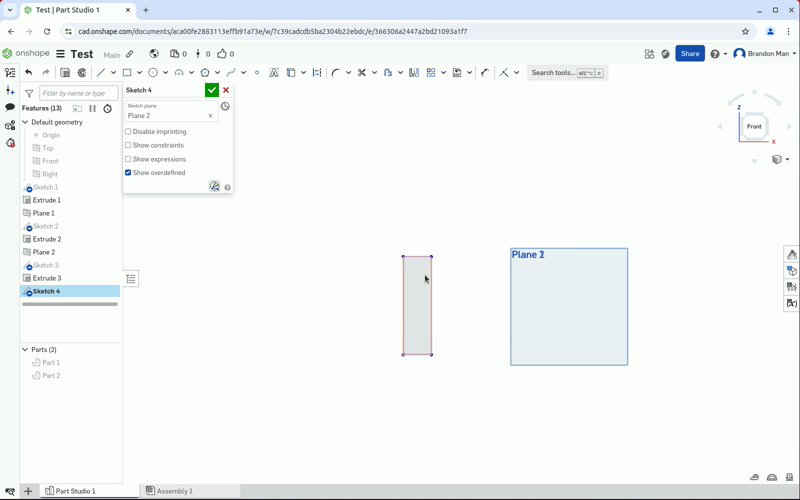
scroll(6)
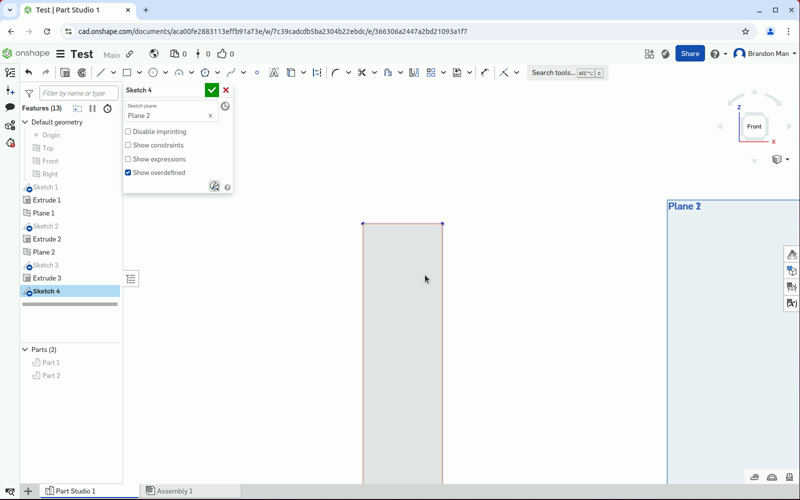
click(425, 274)
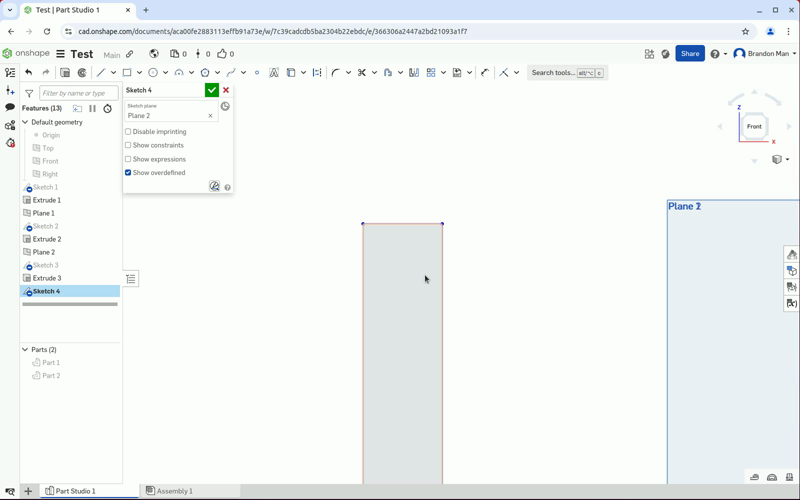
scroll(-6)
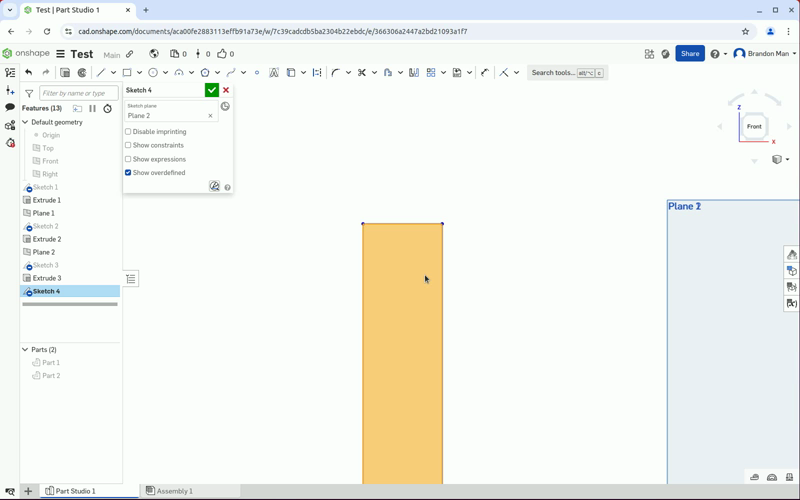
scroll(-6)
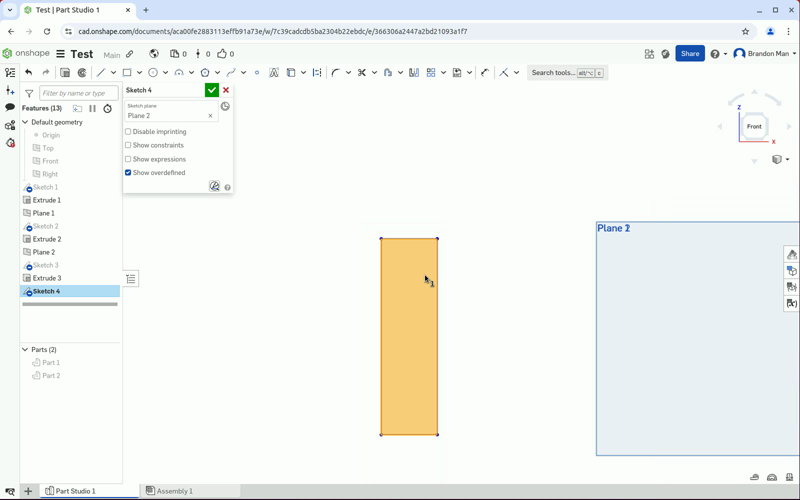
scroll(-6)
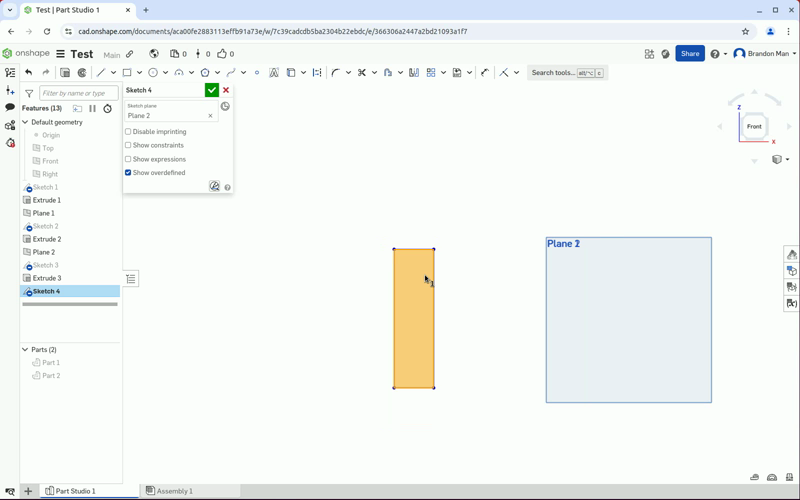
scroll(-6)
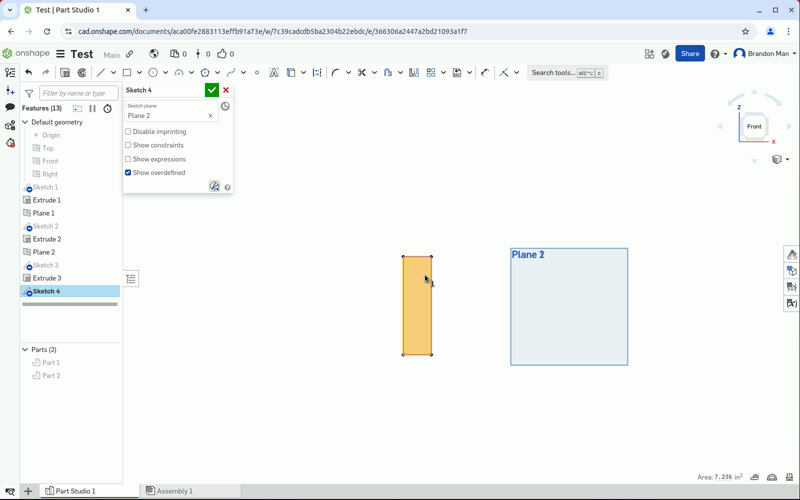
scroll(-6)
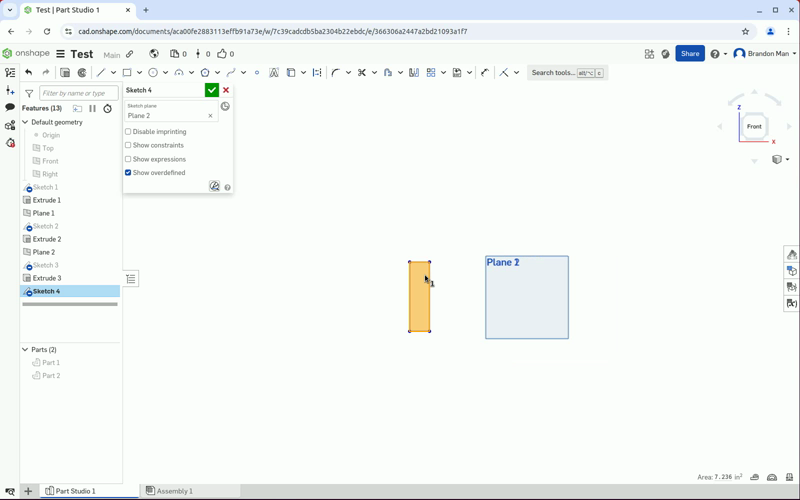
scroll(-6)
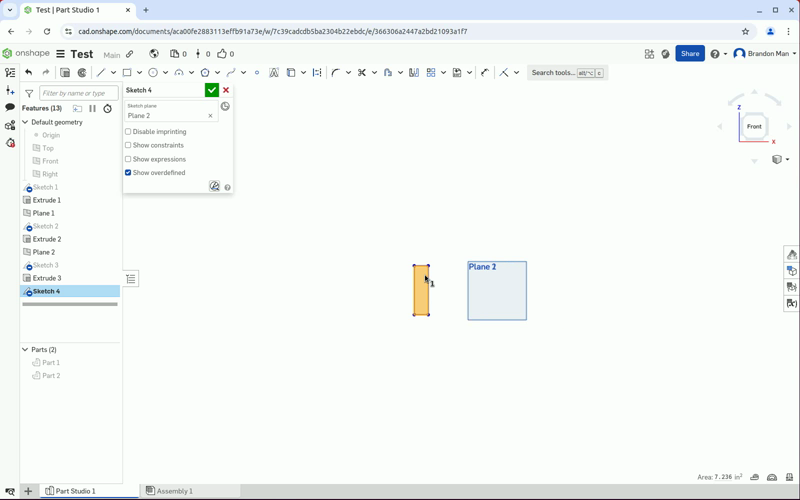
scroll(-6)
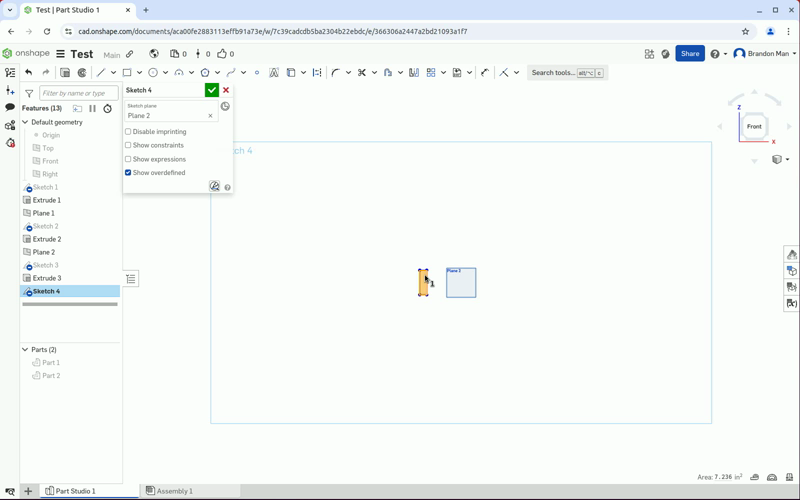
mouse_move(73, 352)
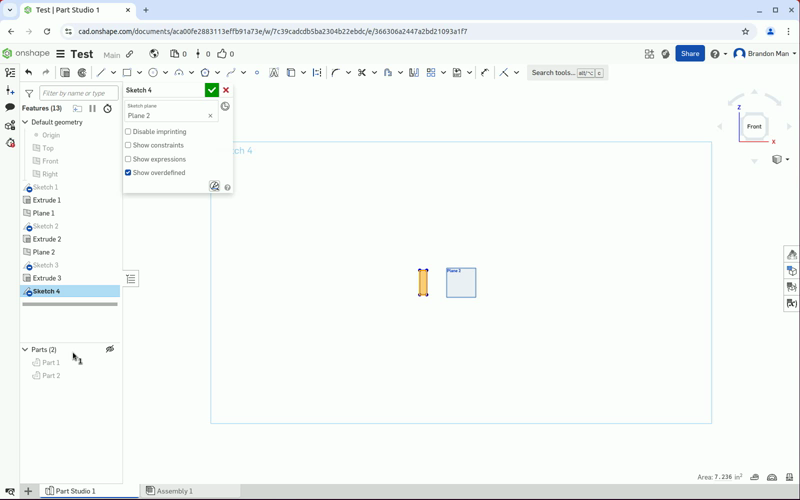
key(shift+y)
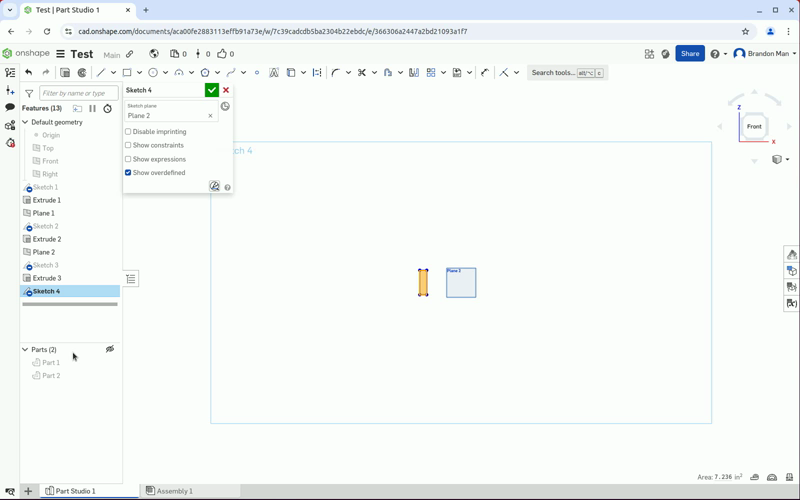
key(shift+e)
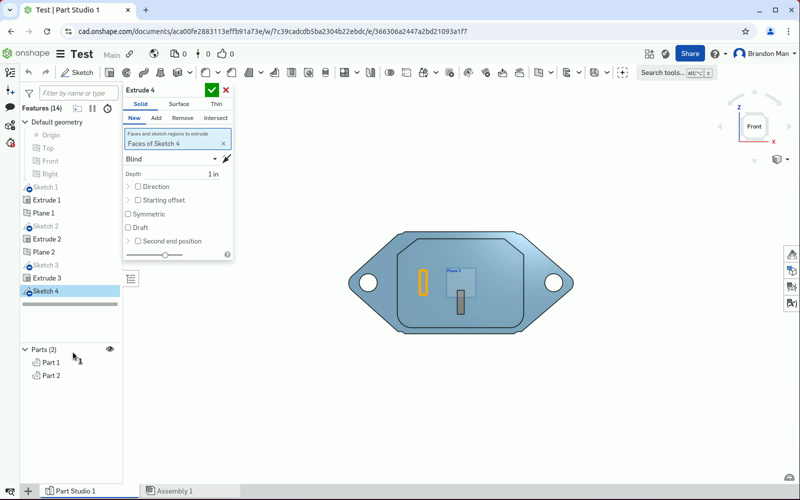
mouse_move(143, 106)
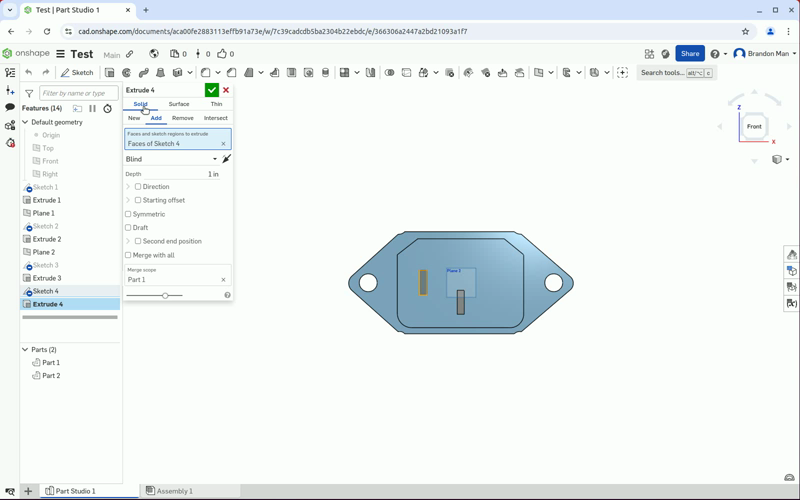
click(143, 106)
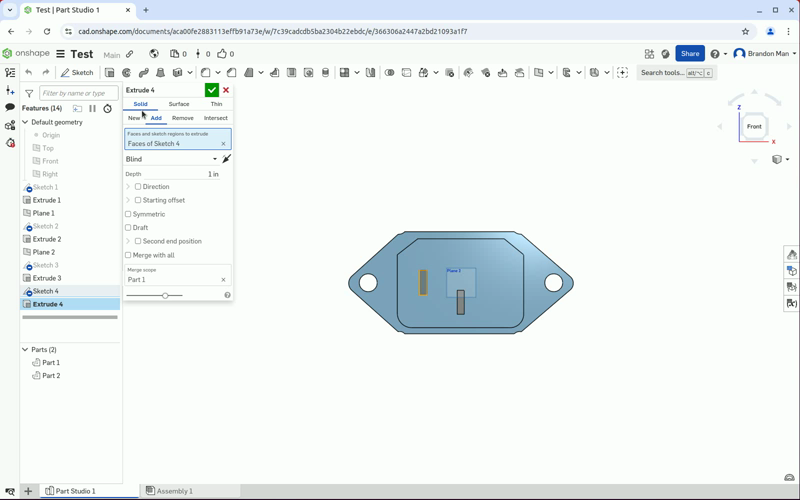
mouse_move(137, 120)
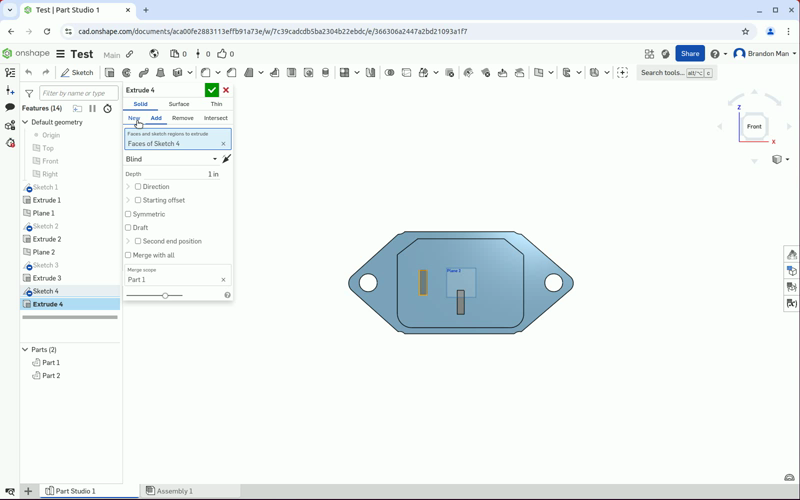
click(137, 120)
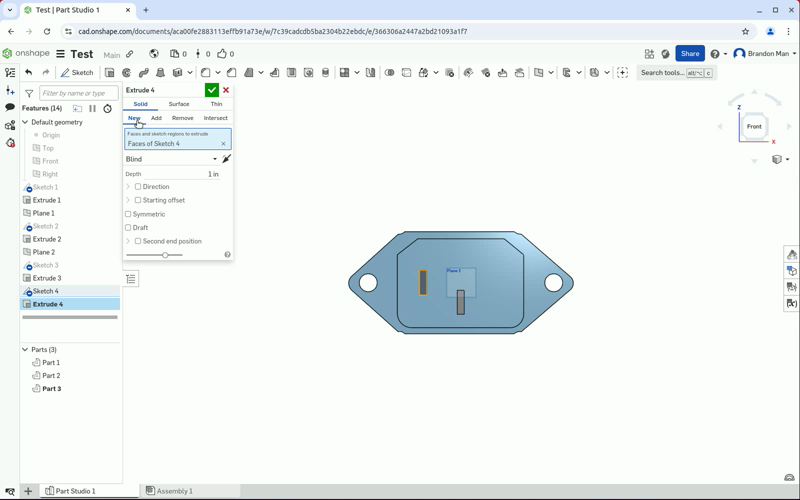
key(tab, 4)
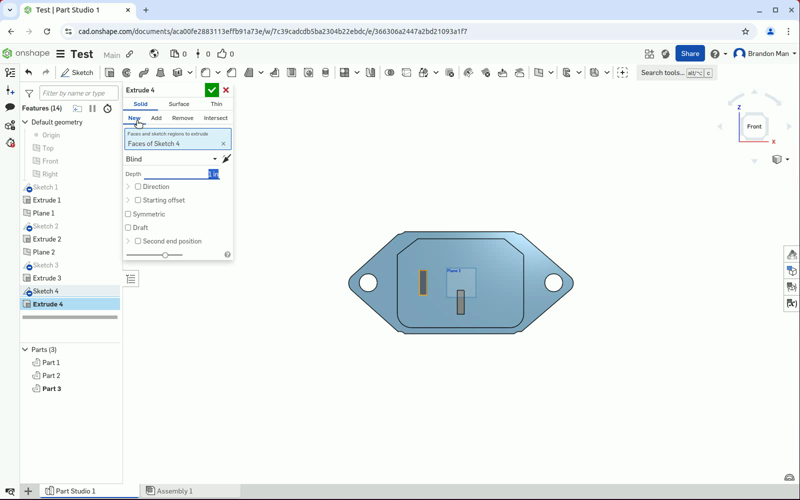
text(4.814)
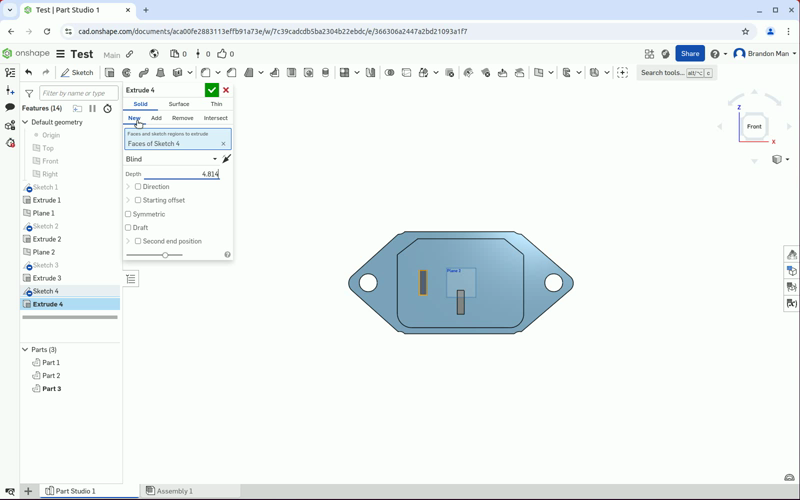
key(enter)
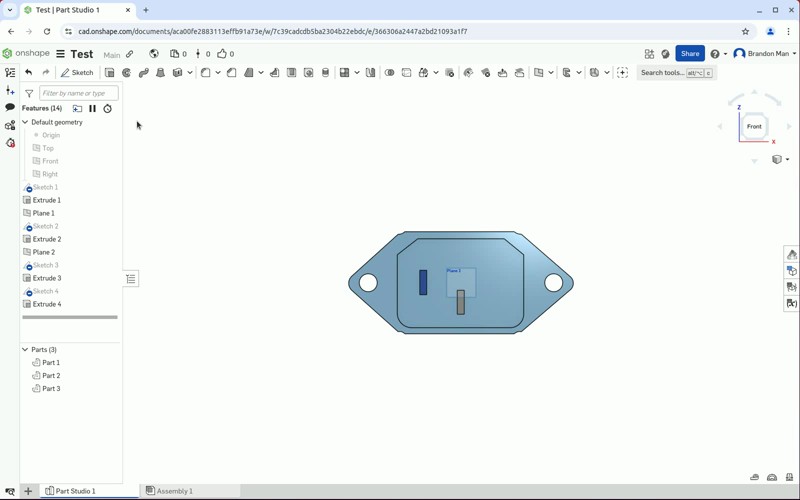
key(shift+h)
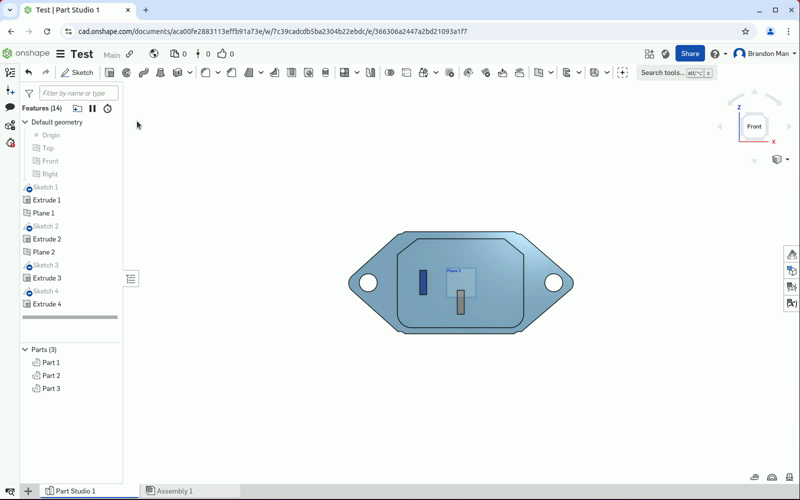
key(shift+h)
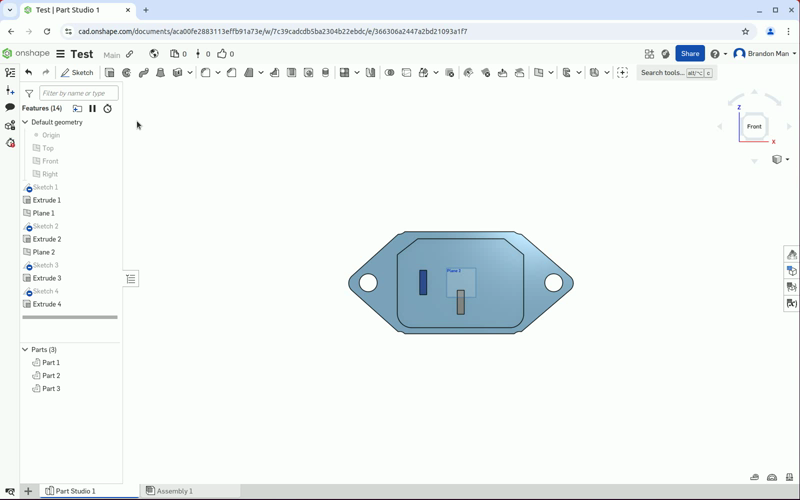
mouse_move(73, 189)
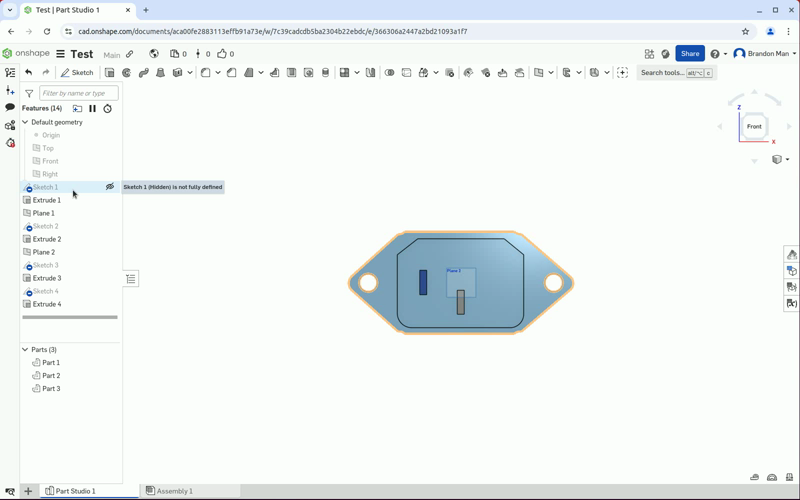
click(73, 189)
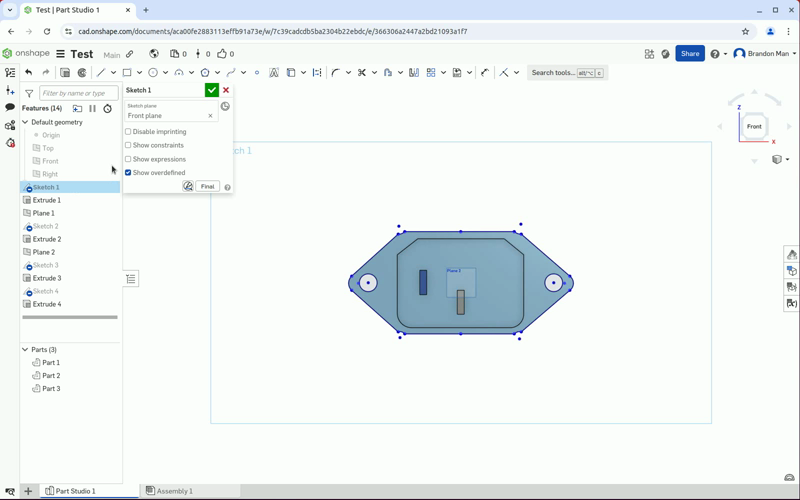
mouse_move(229, 92)
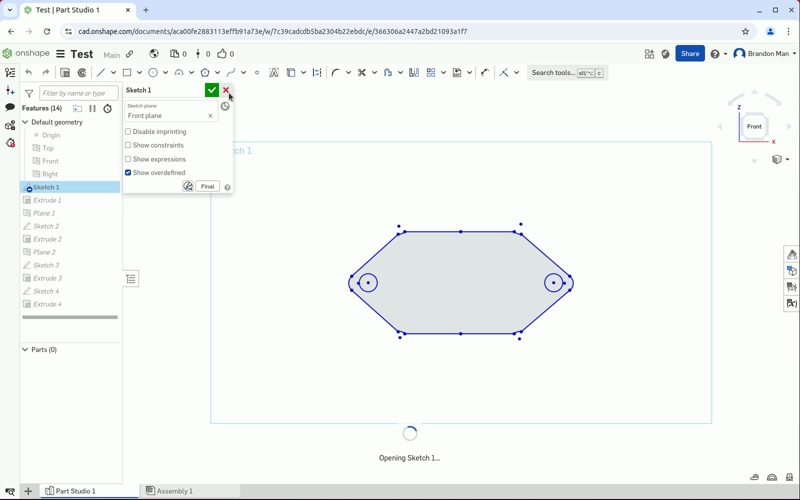
click(229, 92)
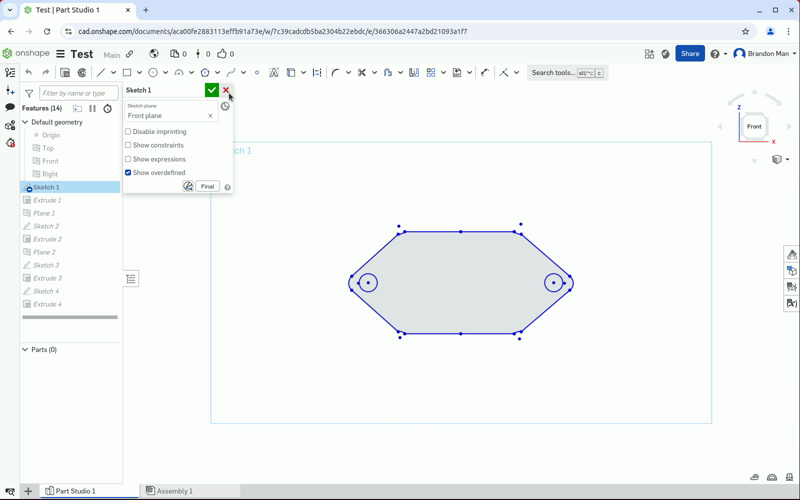
key(shift+s)
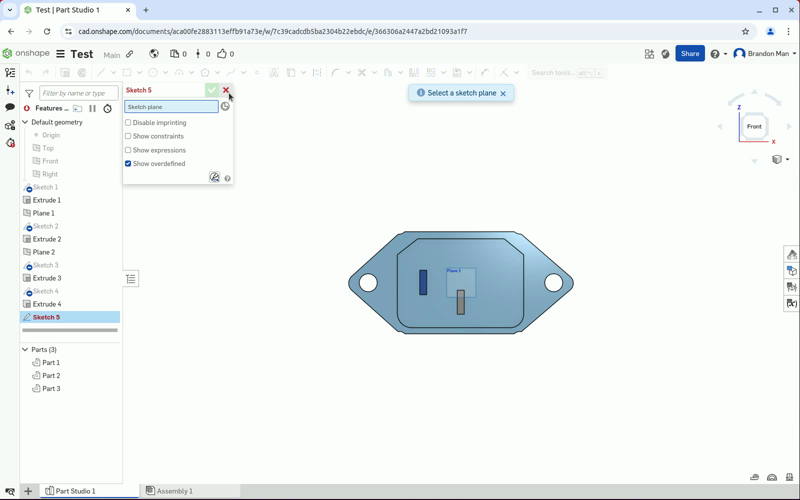
mouse_move(73, 254)
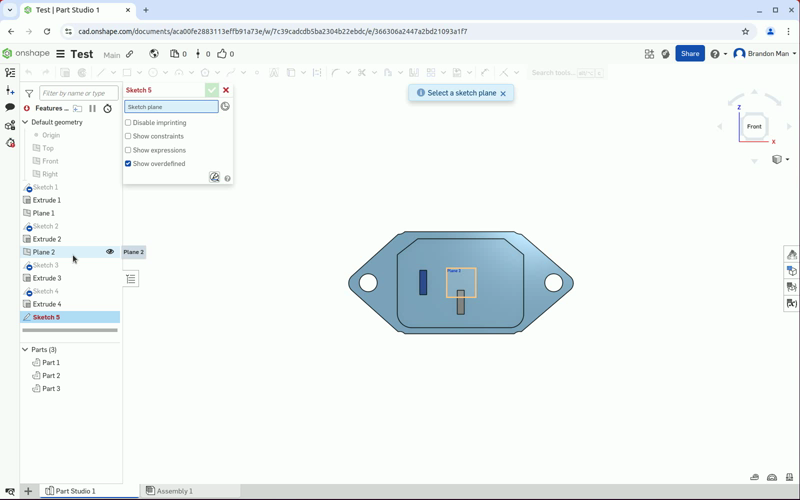
click(73, 254)
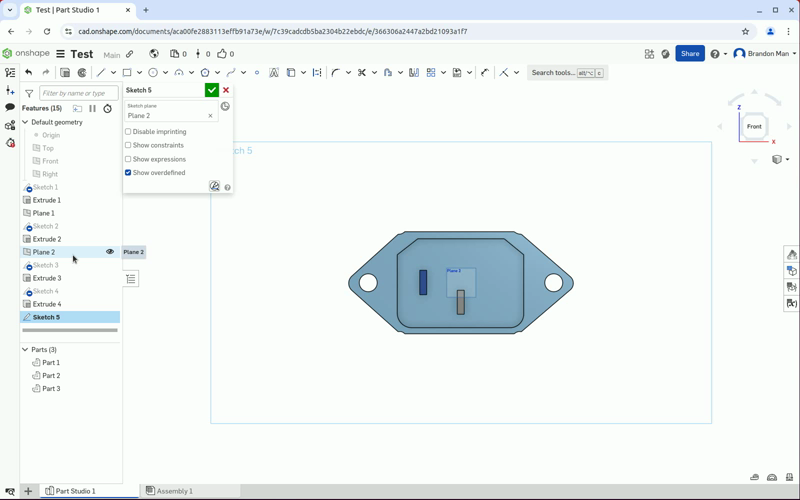
mouse_move(73, 352)
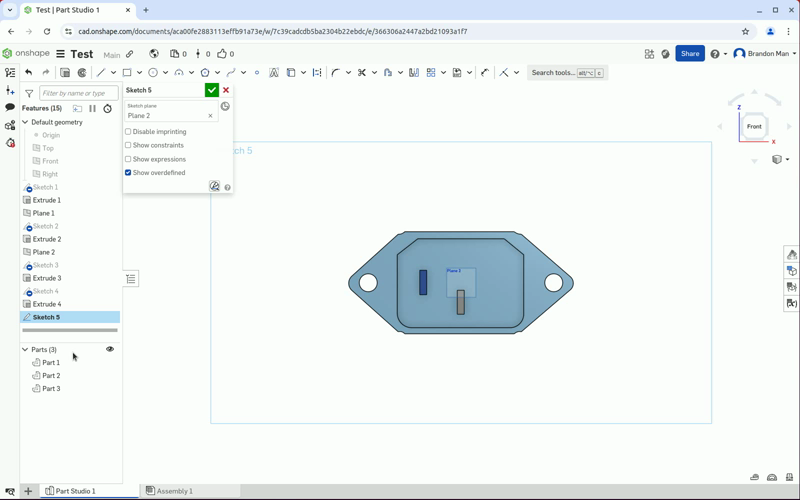
key(y)
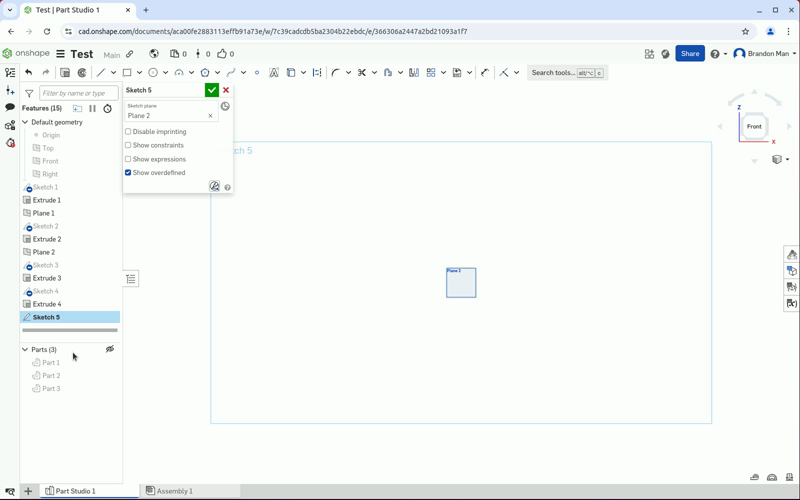
key(l)
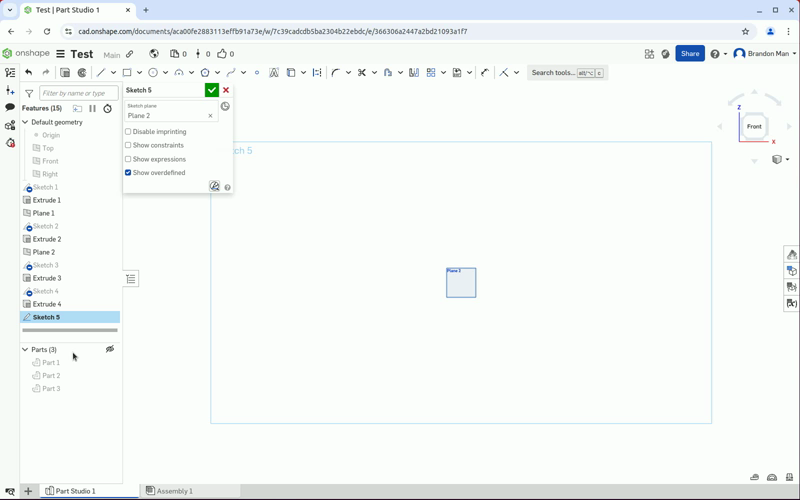
key_down(shift)
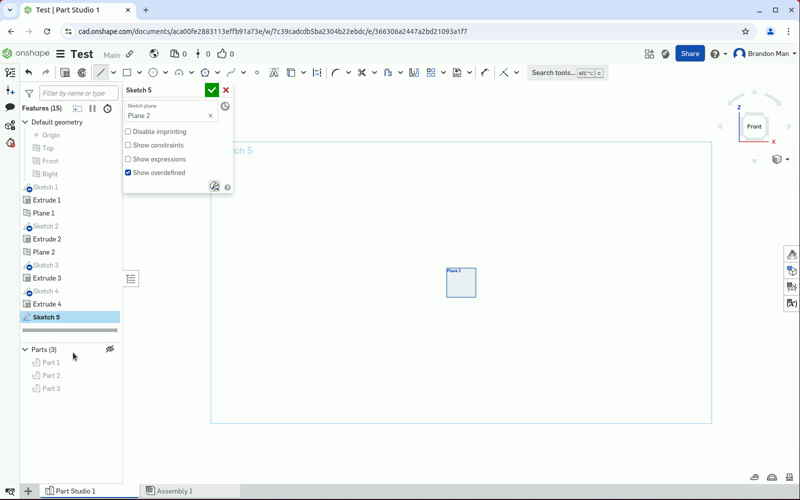
mouse_move(494, 294)
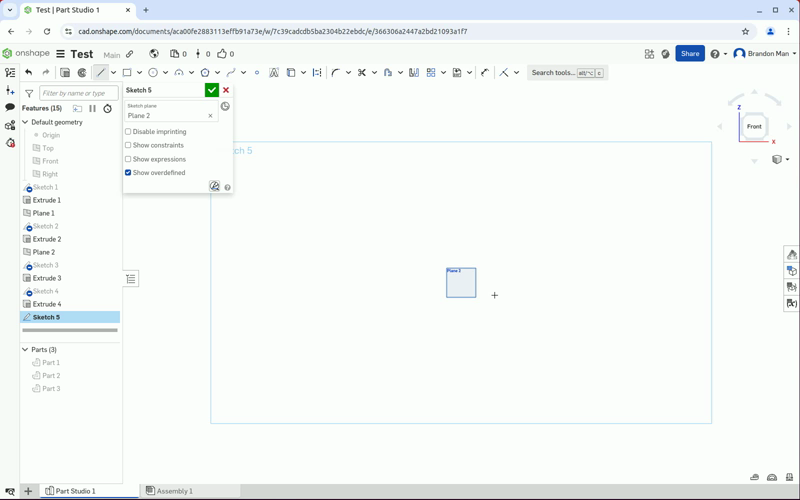
click(494, 294)
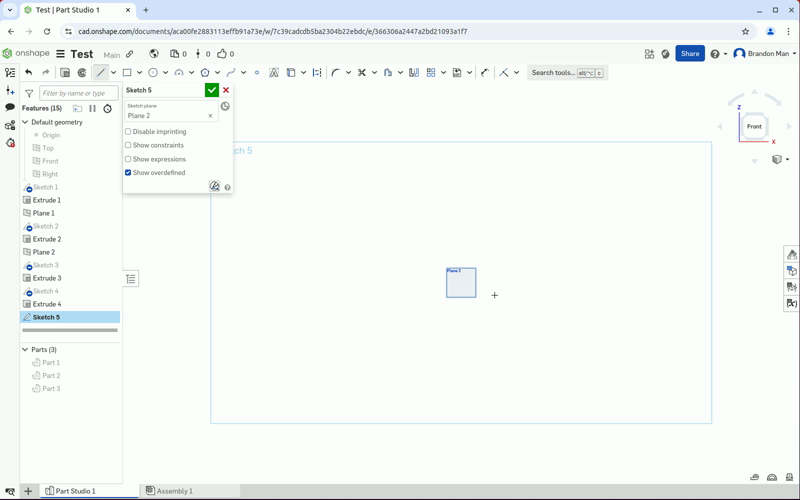
key_up(shift)
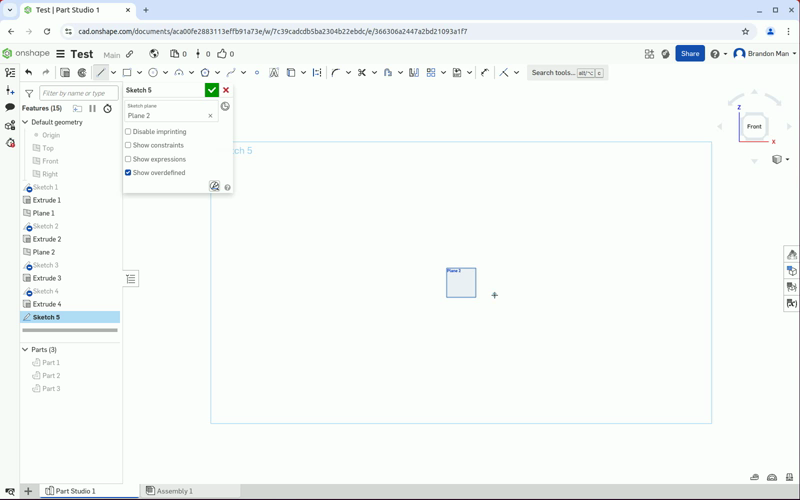
key_down(shift)
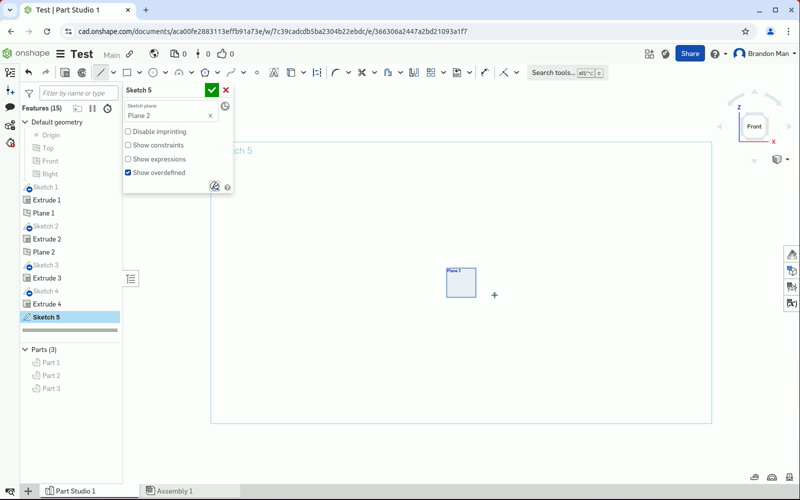
mouse_move(524, 294)
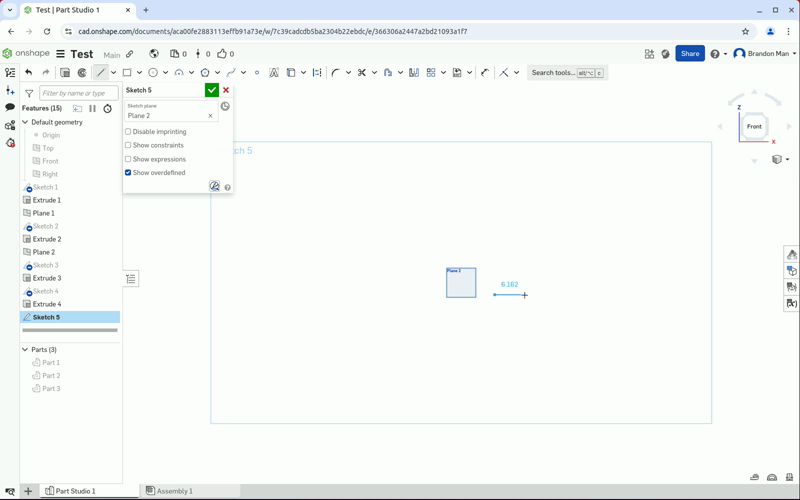
mouse_move(501, 294)
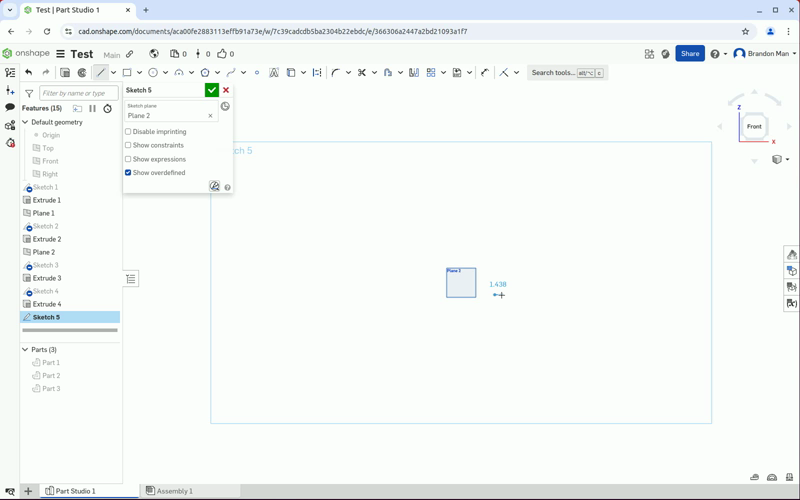
scroll(6)
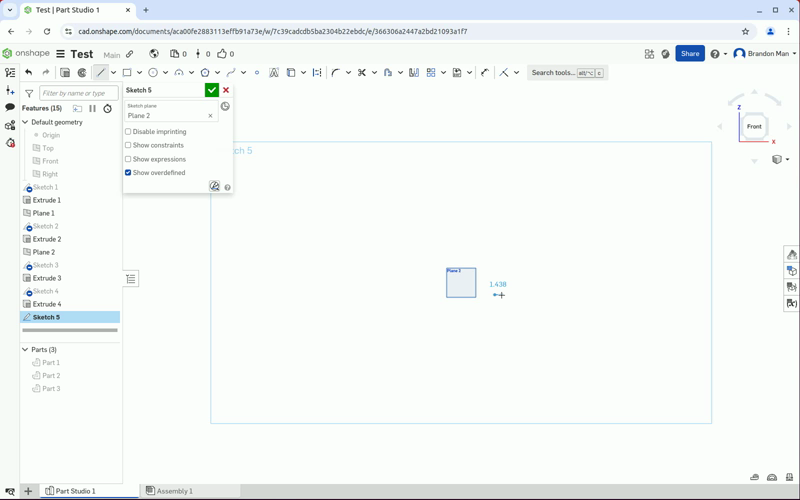
scroll(6)
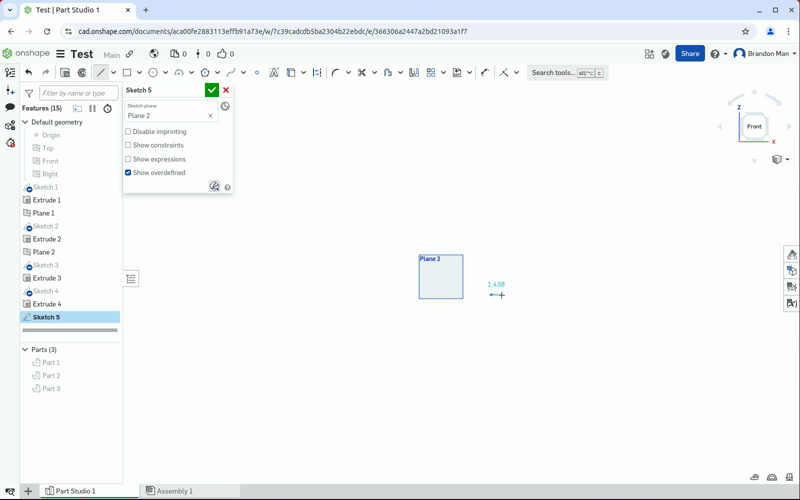
scroll(6)
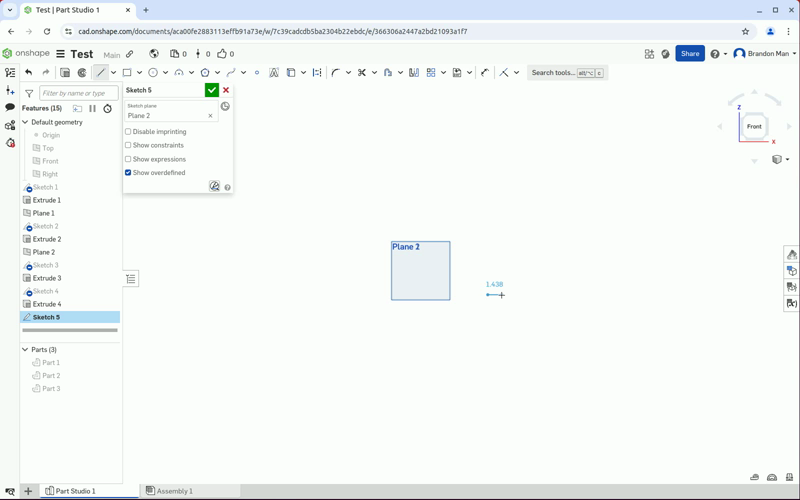
scroll(6)
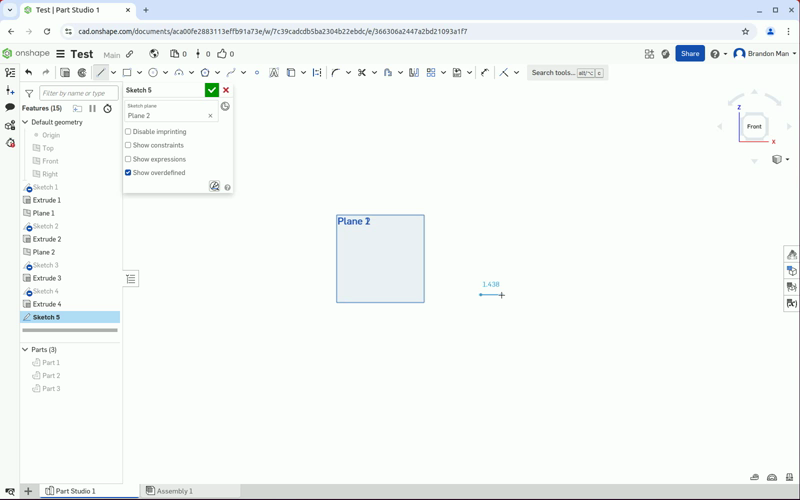
scroll(6)
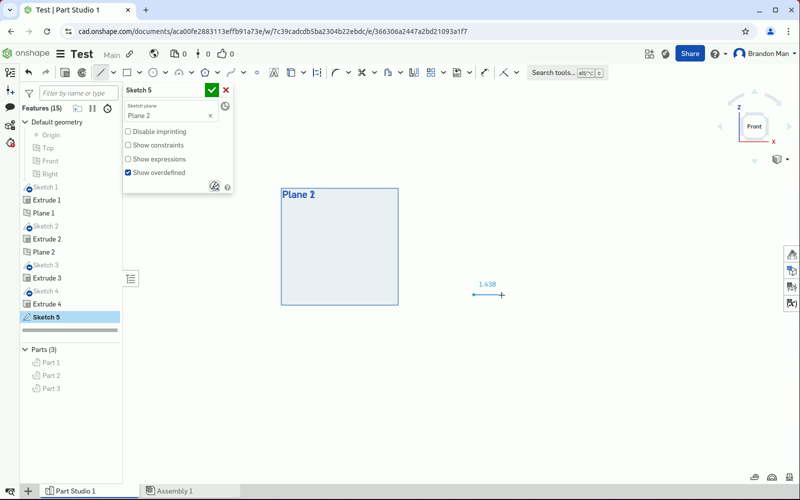
scroll(6)
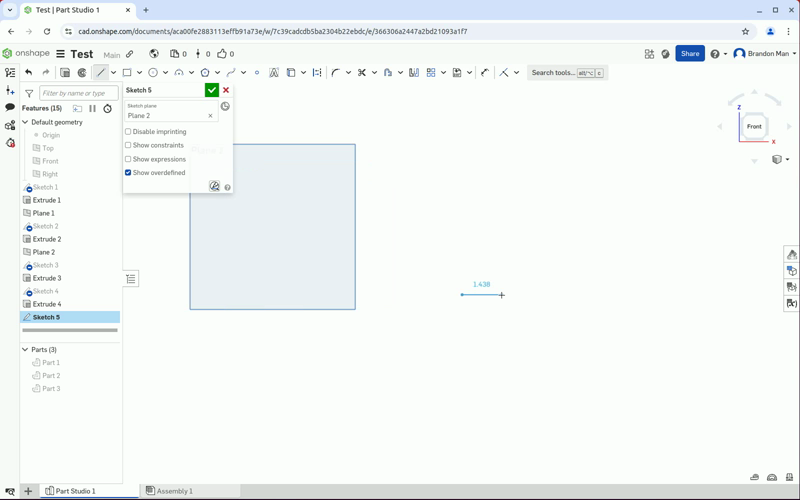
scroll(6)
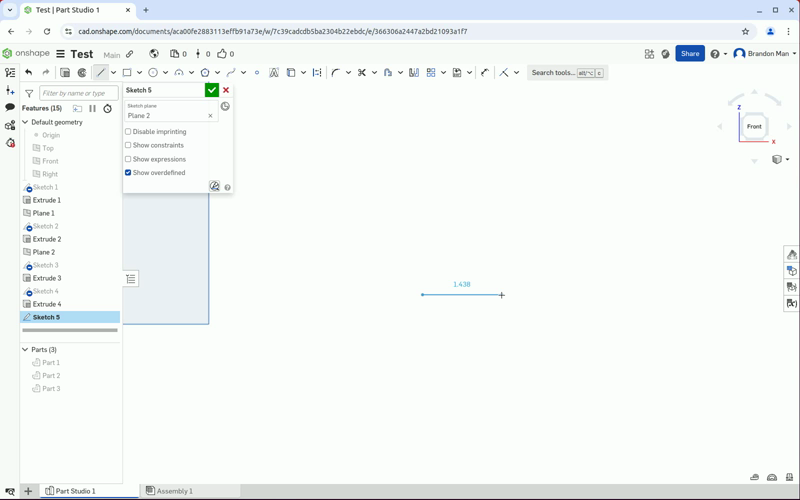
click(501, 294)
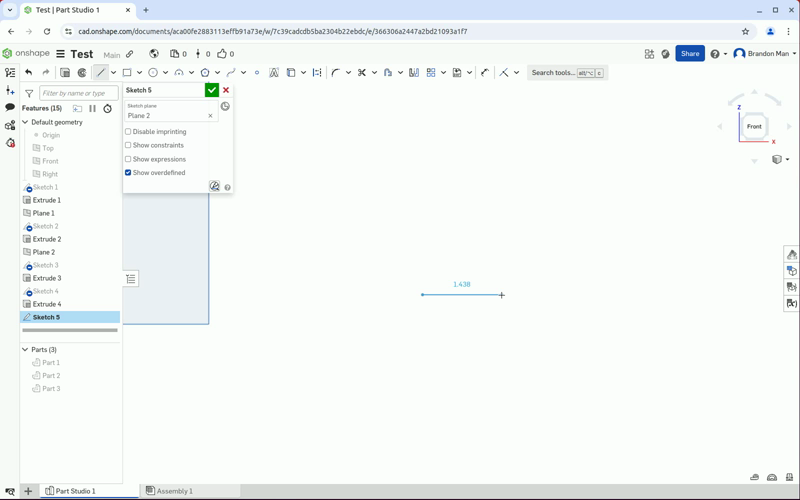
scroll(-6)
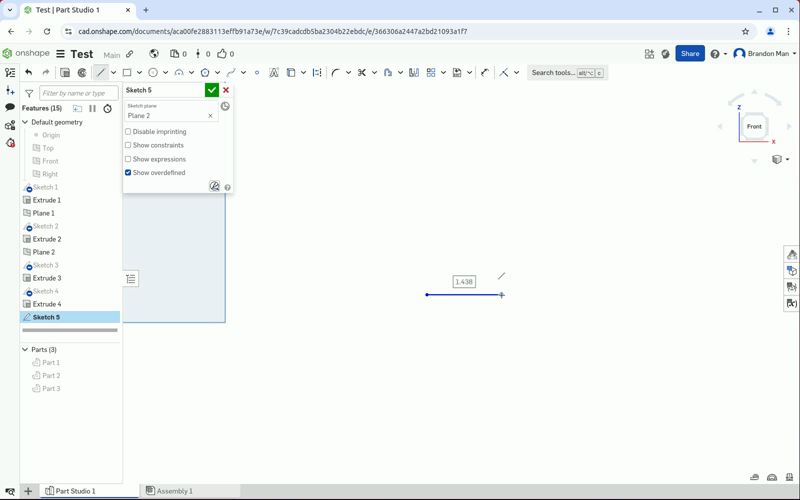
scroll(-6)
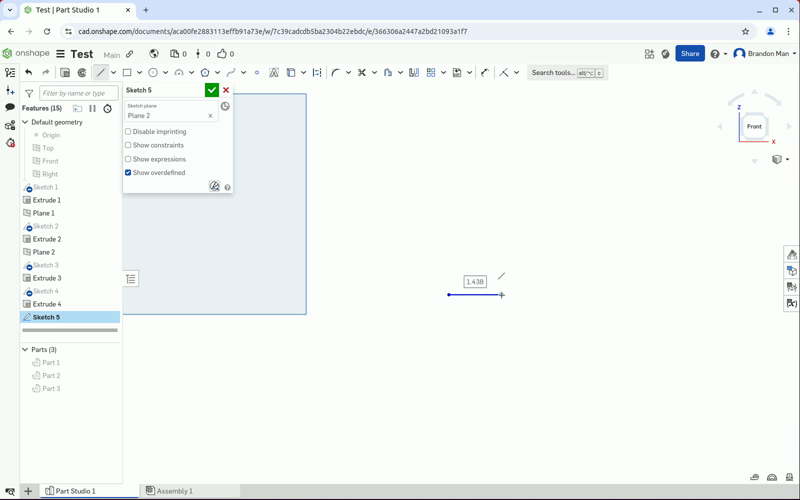
scroll(-6)
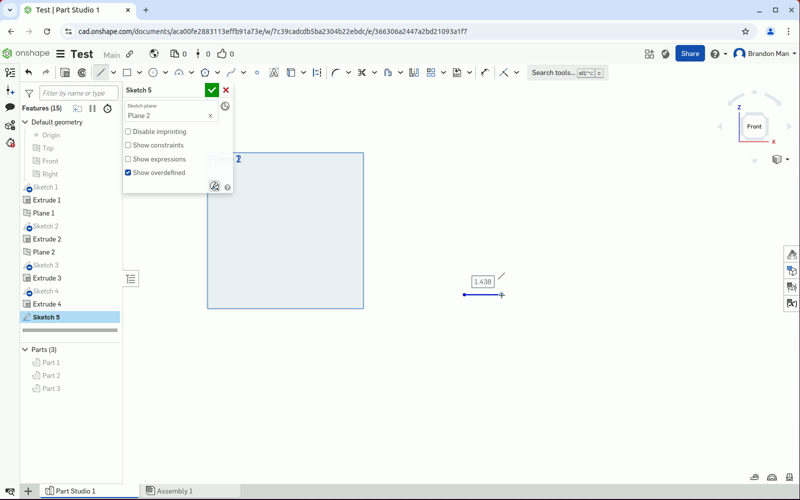
scroll(-6)
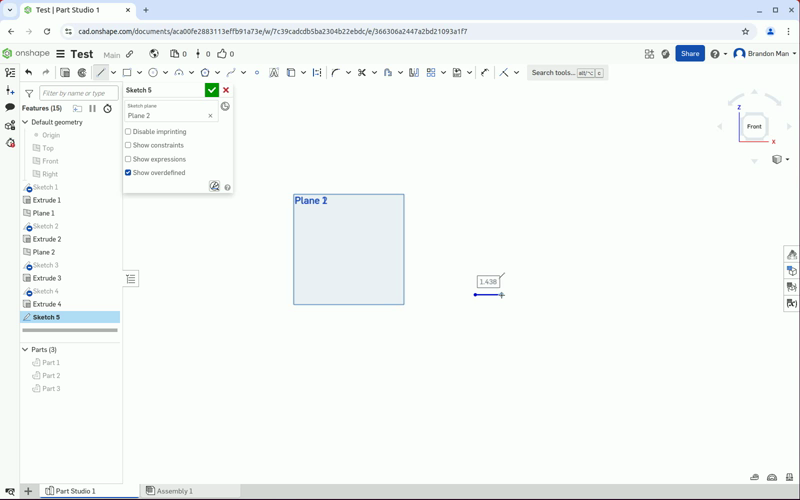
scroll(-6)
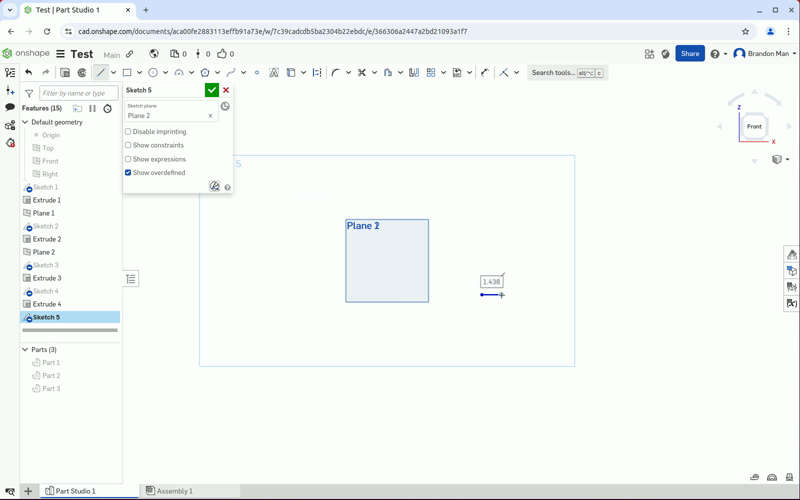
scroll(-6)
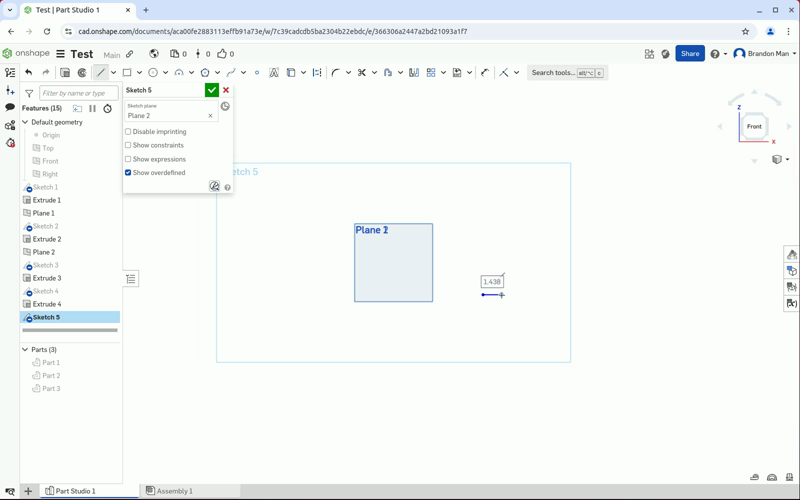
scroll(-6)
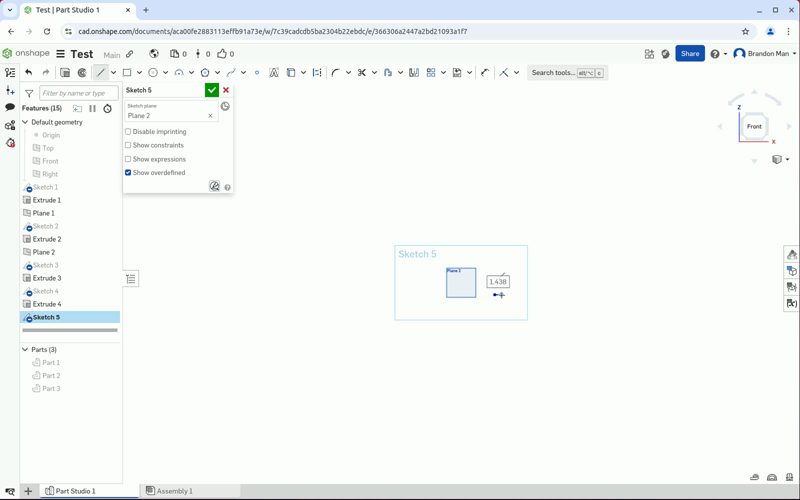
key_up(shift)
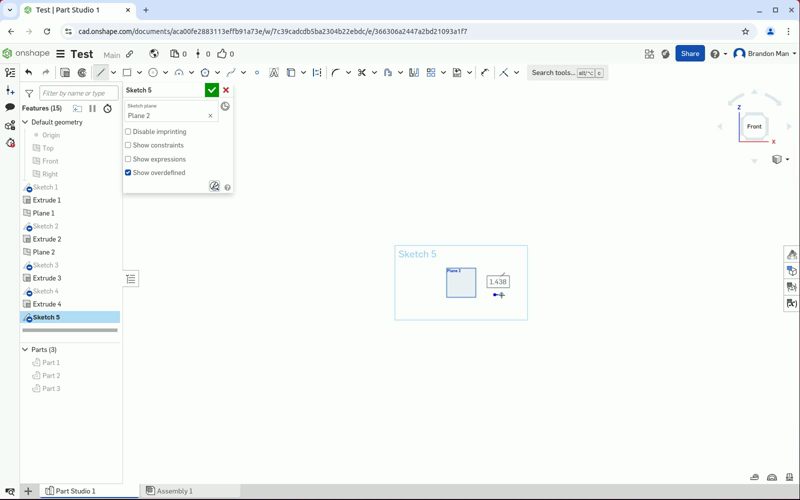
key_down(shift)
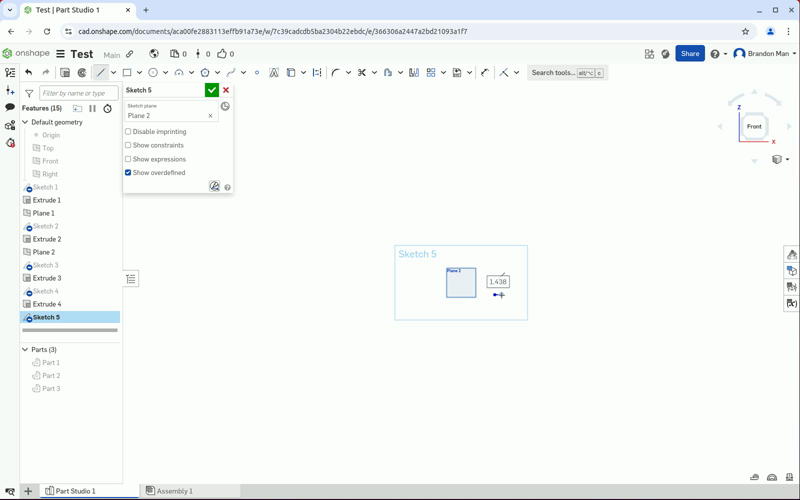
mouse_move(531, 294)
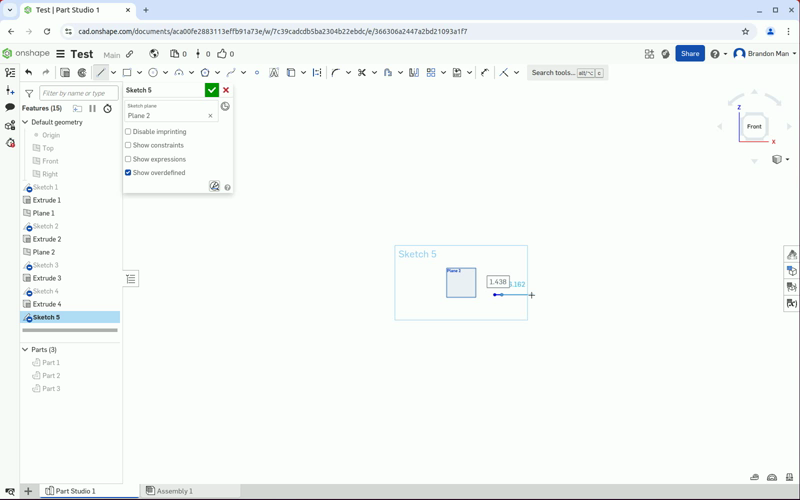
mouse_move(501, 270)
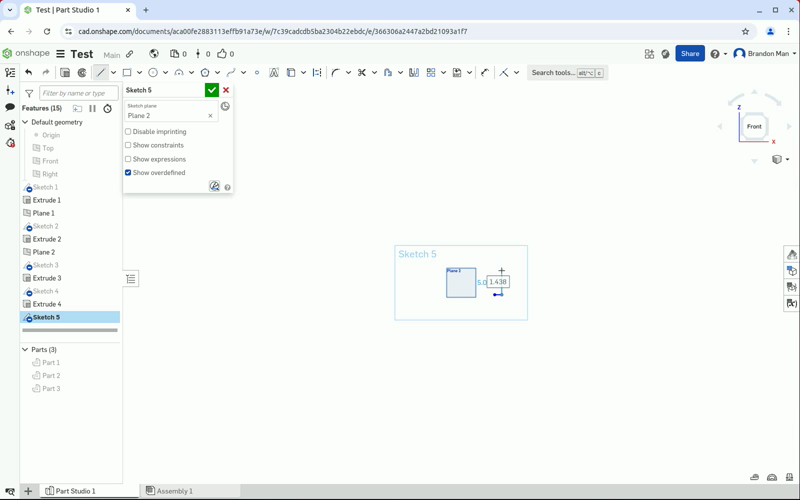
click(501, 270)
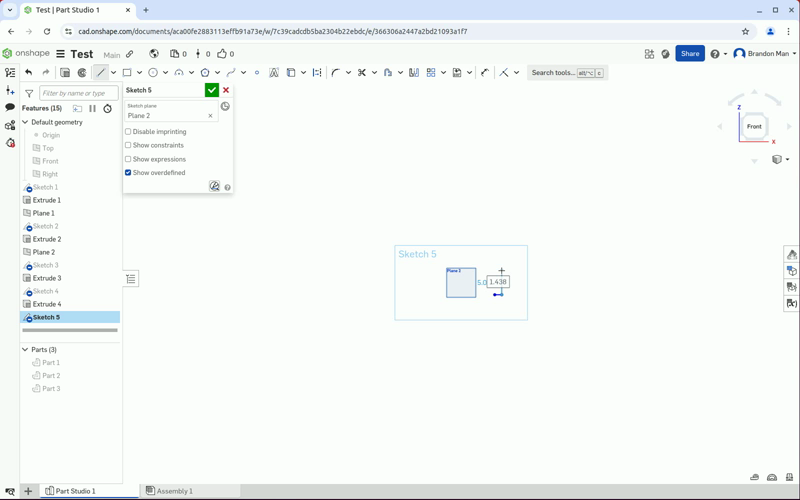
key_up(shift)
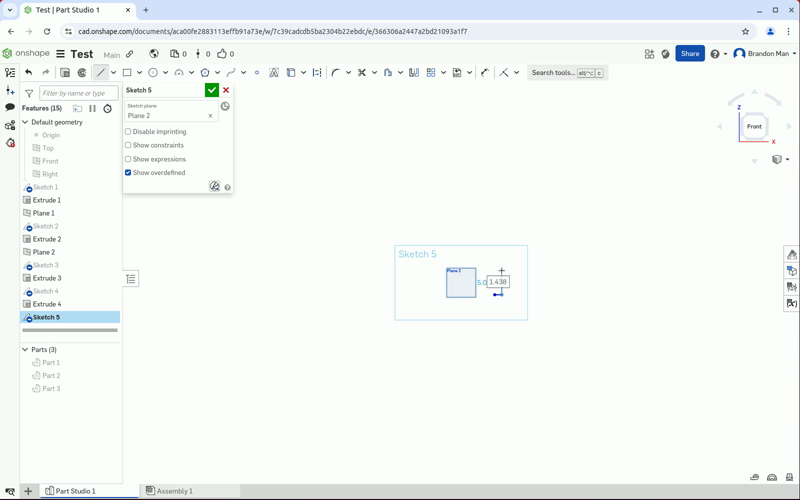
key_down(shift)
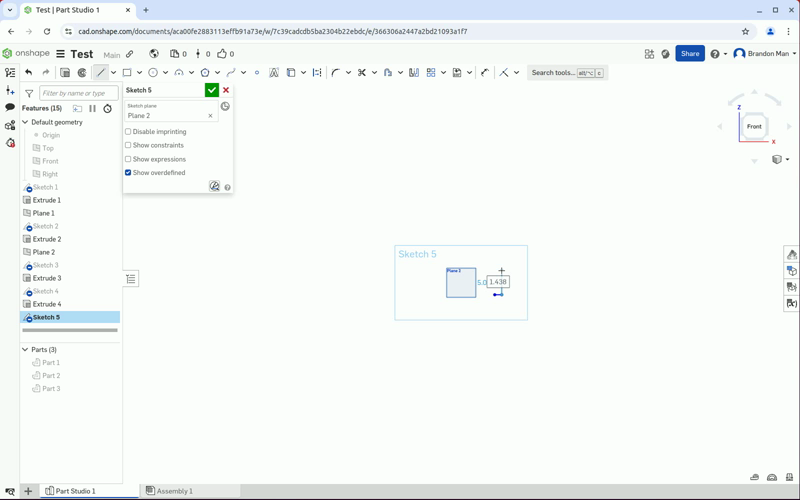
mouse_move(531, 270)
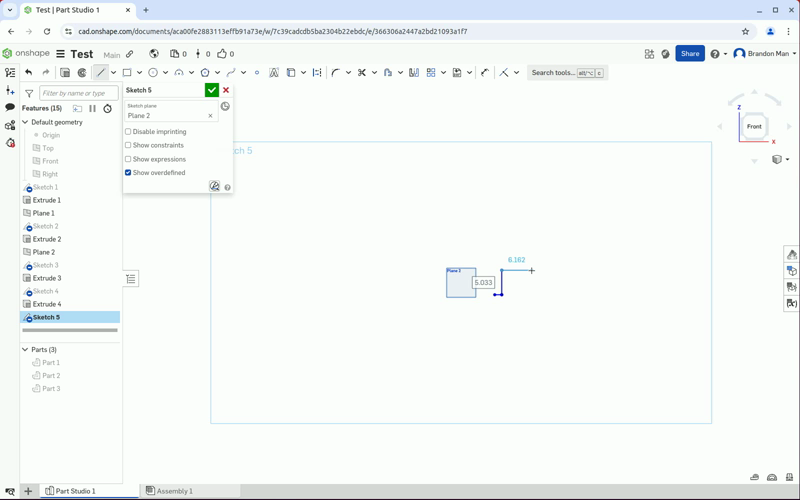
mouse_move(494, 270)
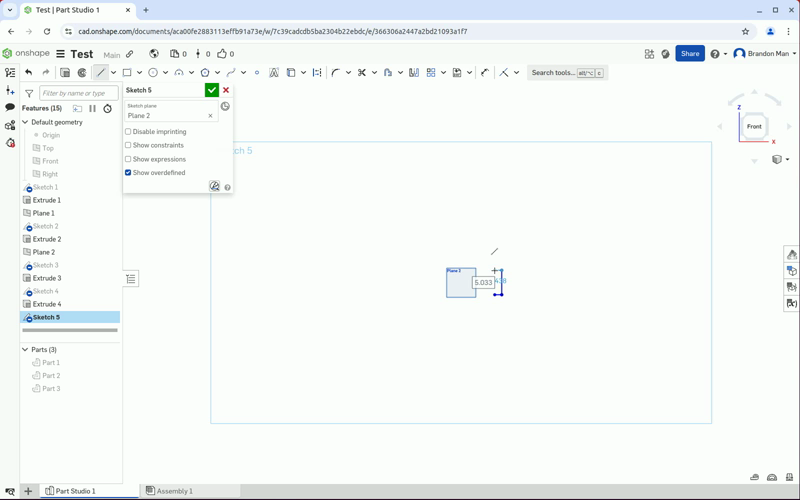
scroll(6)
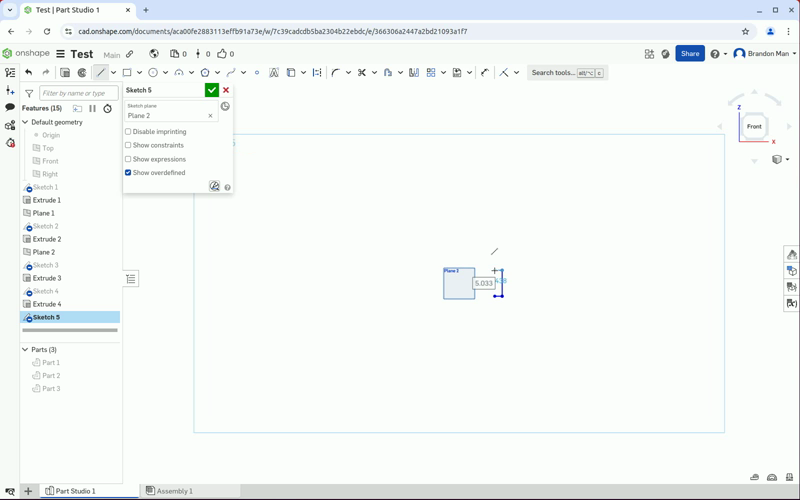
scroll(6)
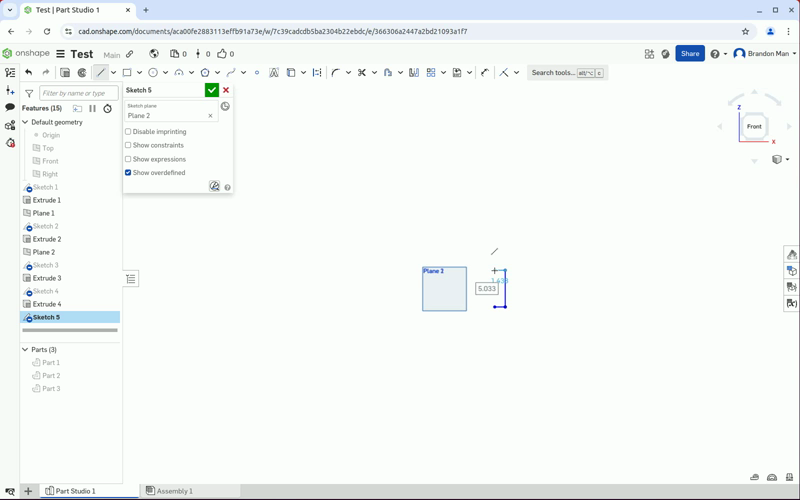
scroll(6)
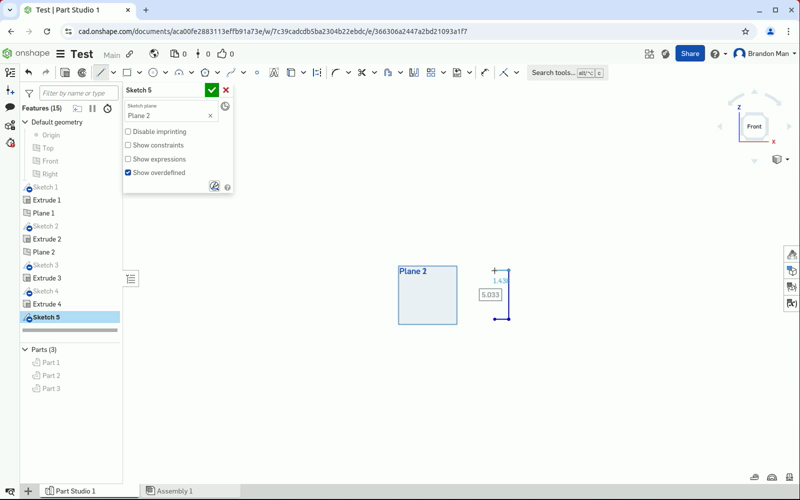
scroll(6)
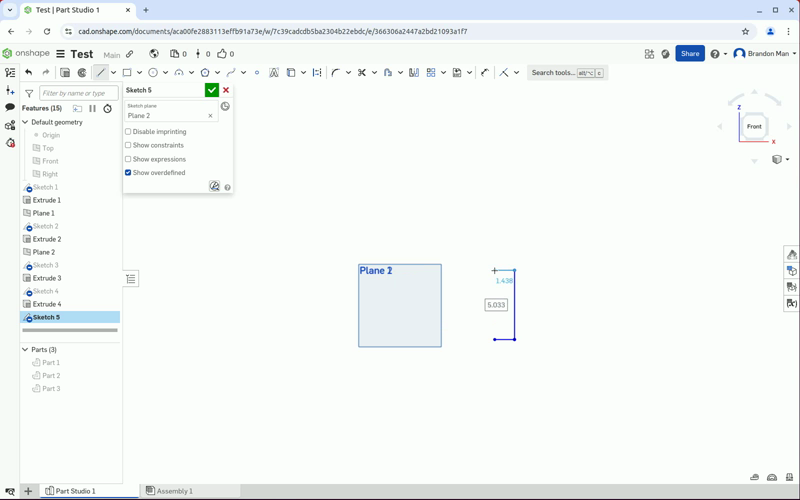
scroll(6)
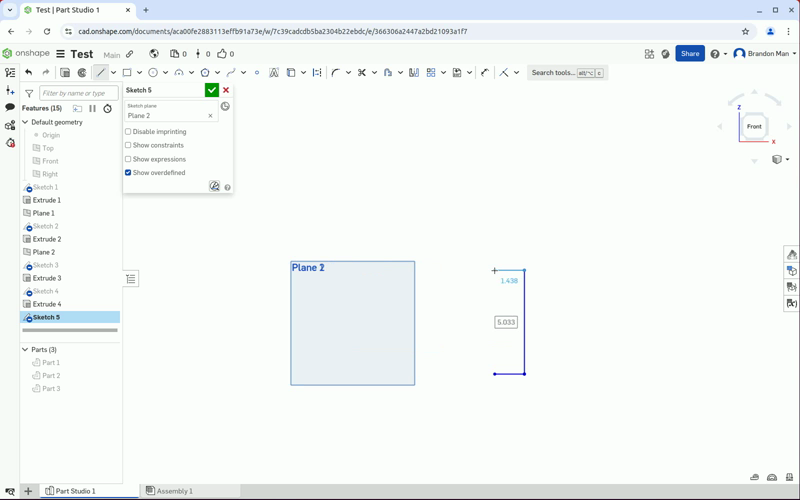
scroll(6)
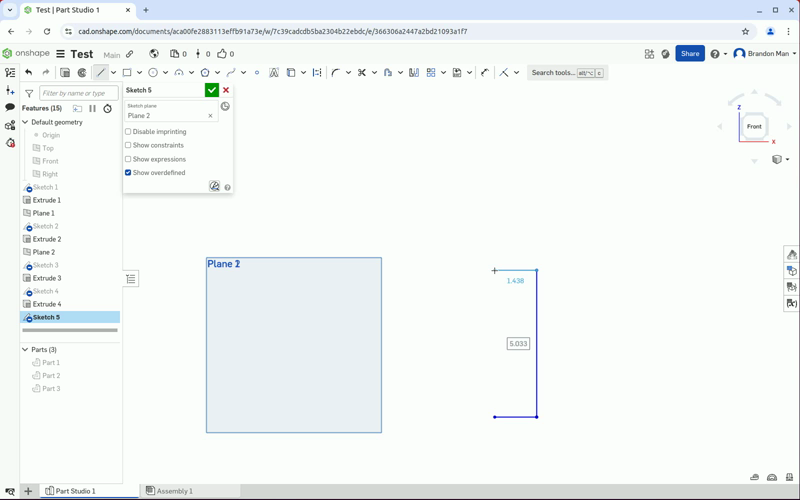
scroll(6)
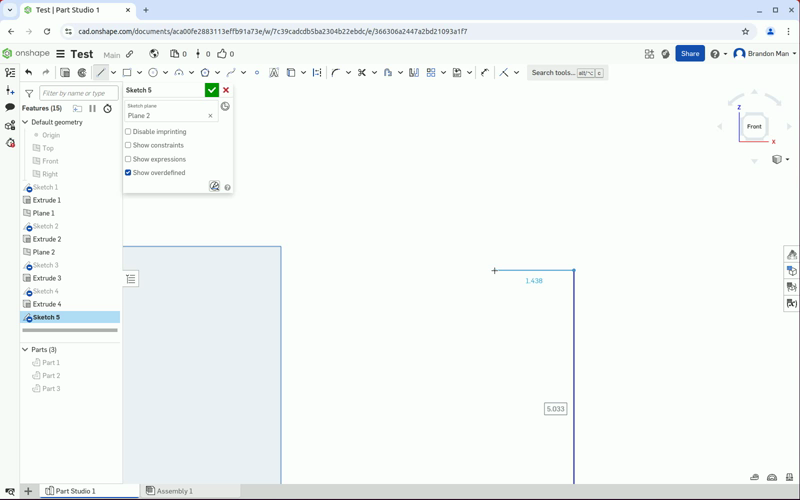
click(494, 270)
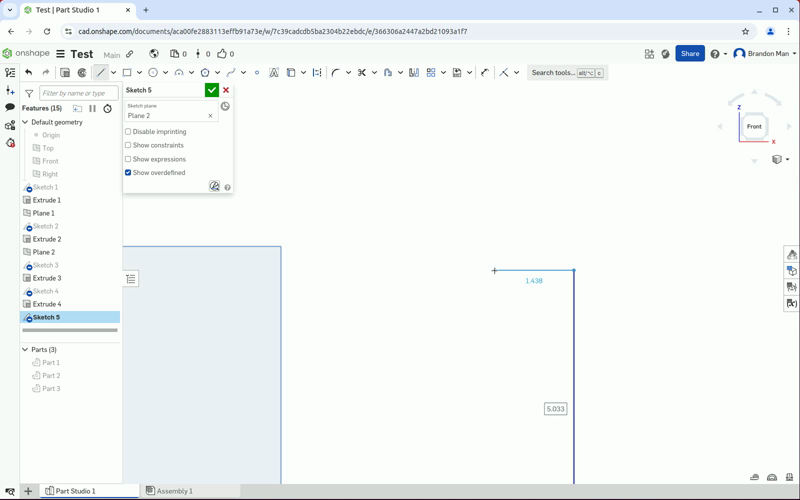
scroll(-6)
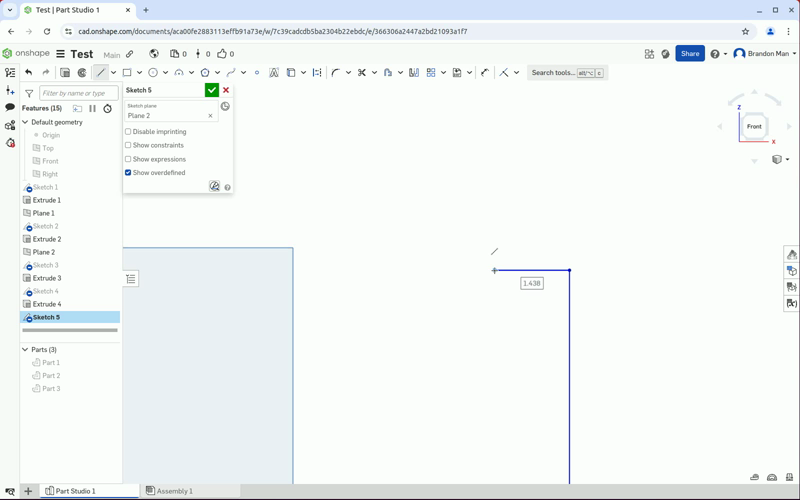
scroll(-6)
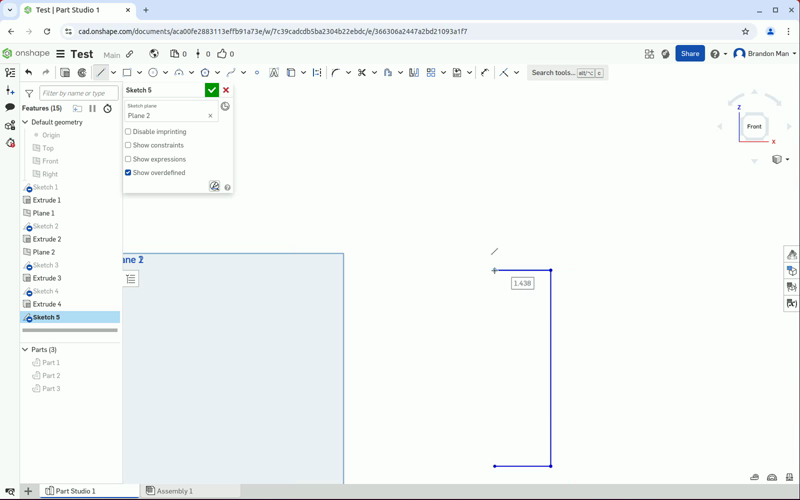
scroll(-6)
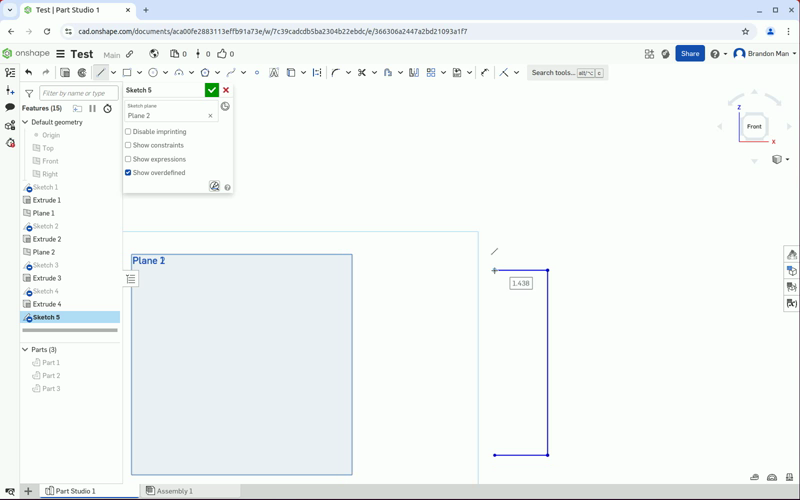
scroll(-6)
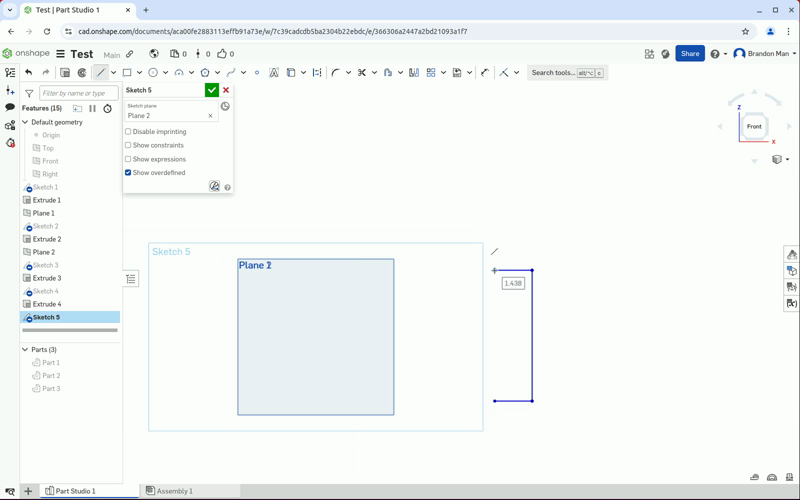
scroll(-6)
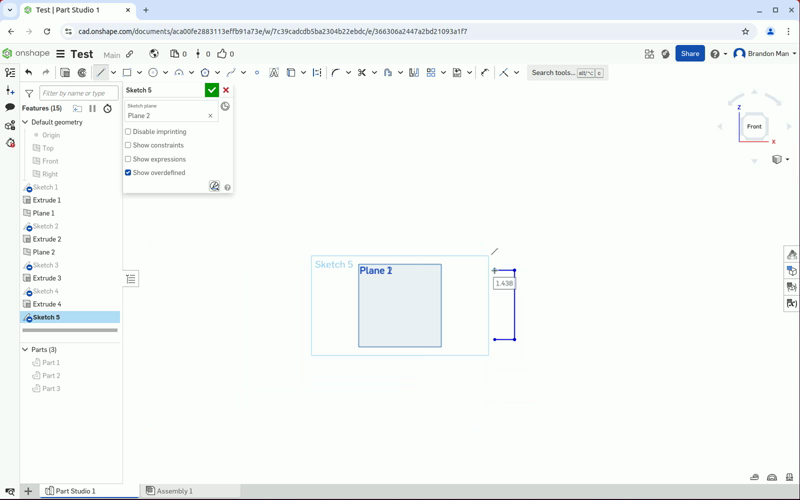
scroll(-6)
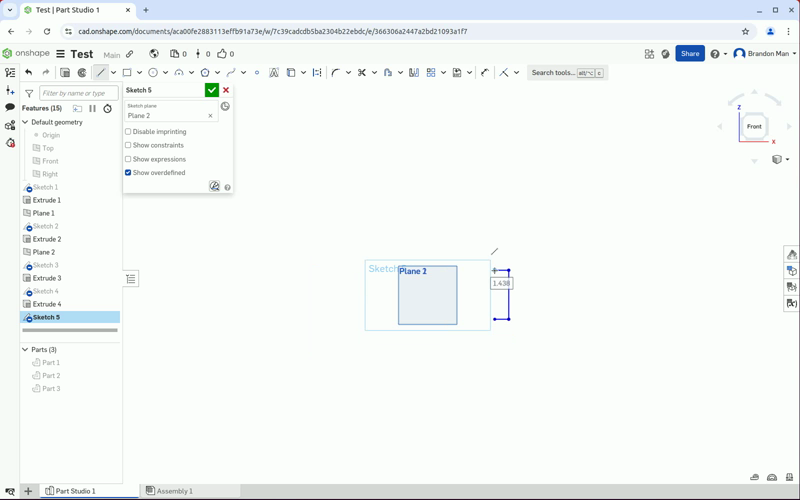
scroll(-6)
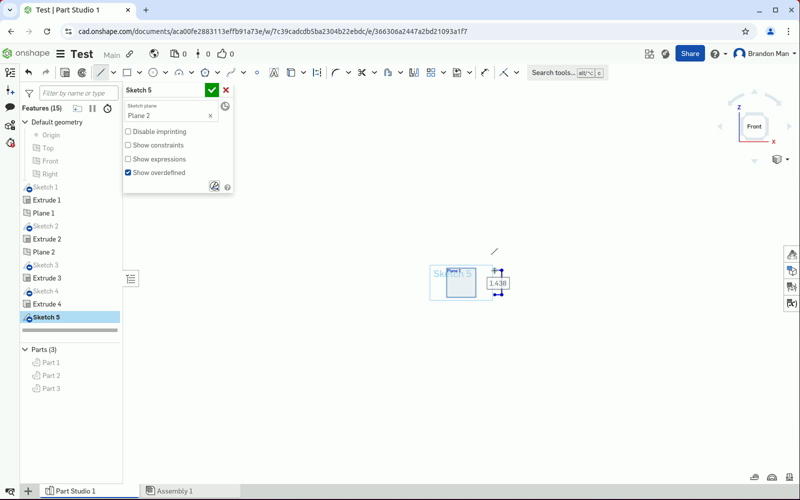
key_up(shift)
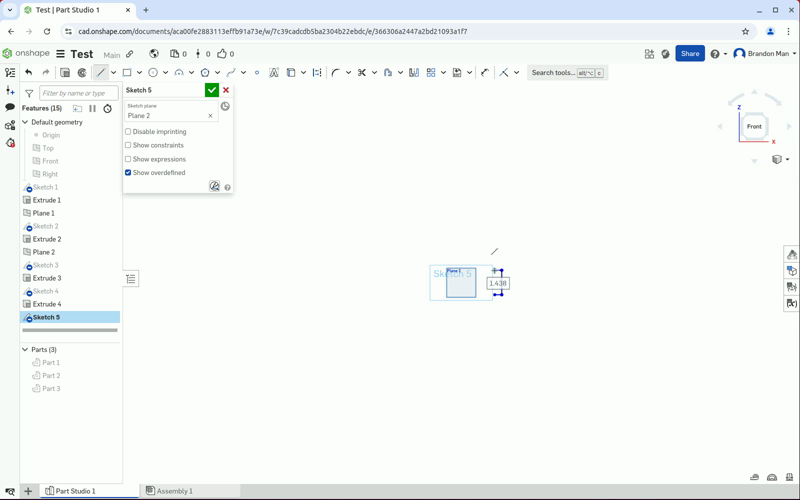
mouse_move(524, 270)
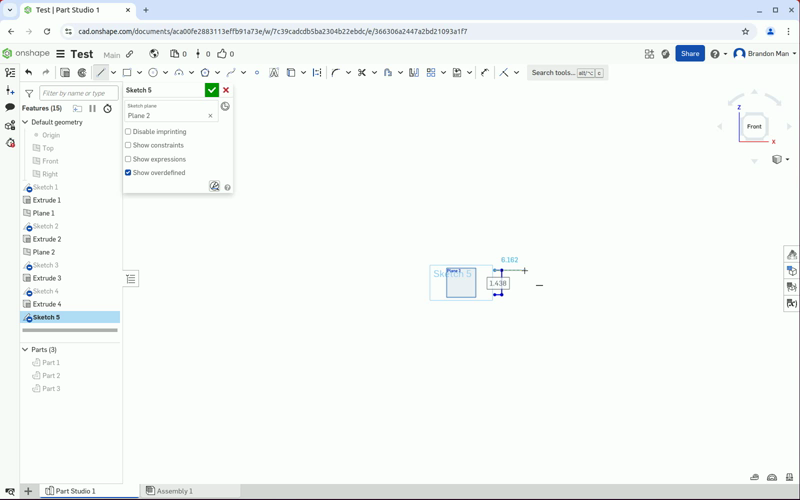
key_down(shift)
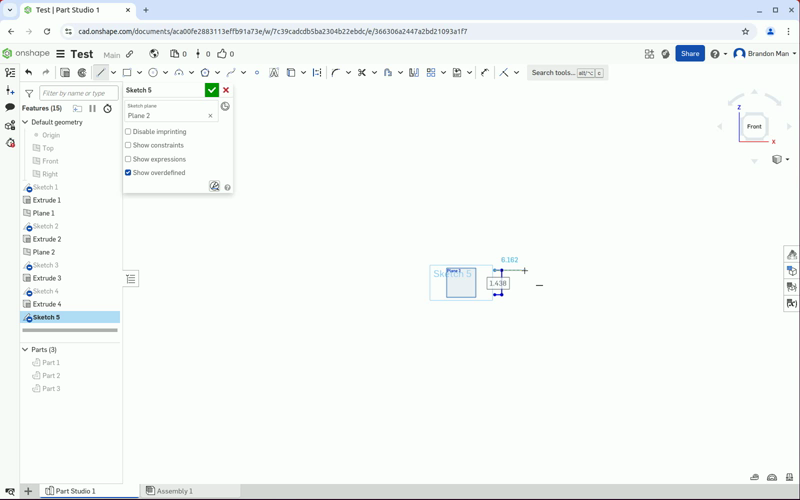
mouse_move(494, 294)
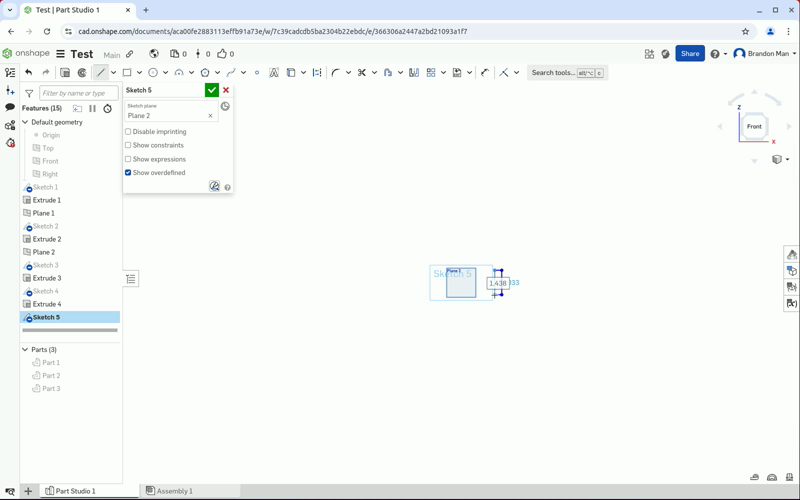
key_up(shift)
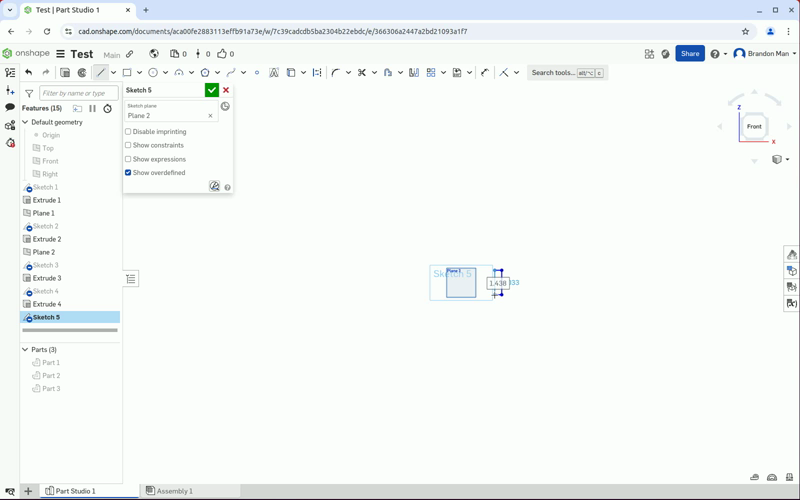
click(494, 294)
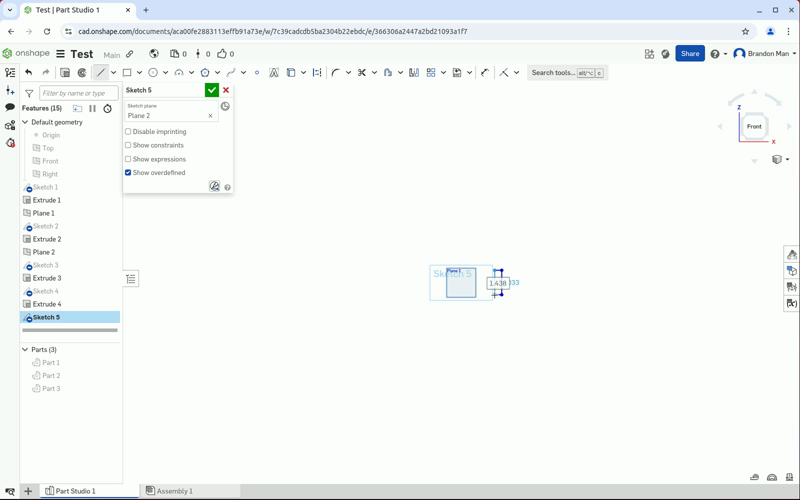
key(esc)
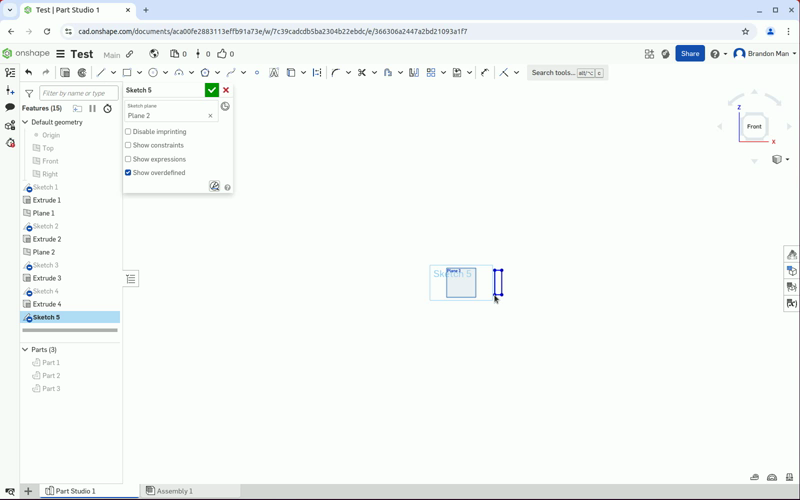
mouse_move(496, 276)
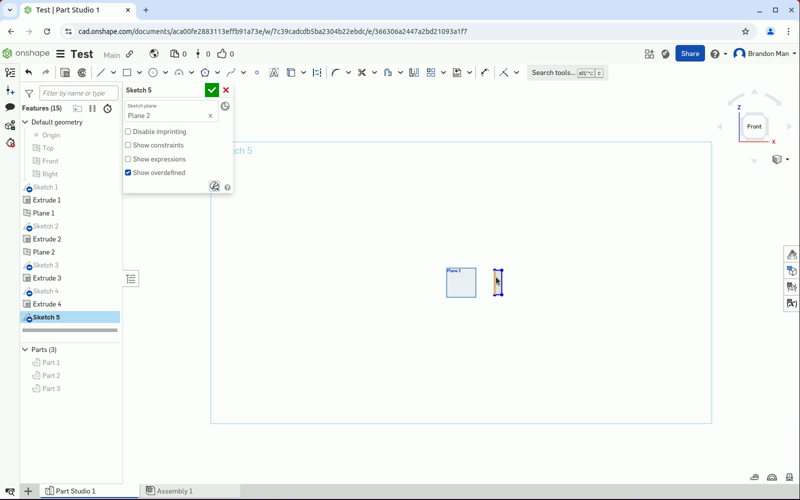
scroll(6)
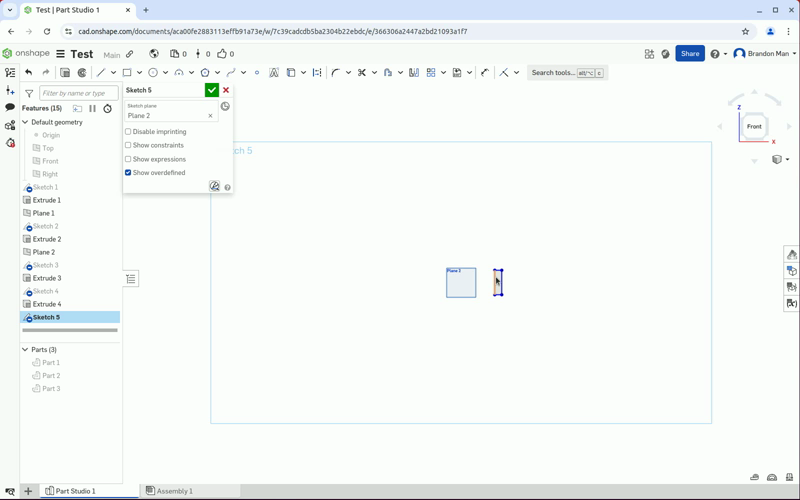
scroll(6)
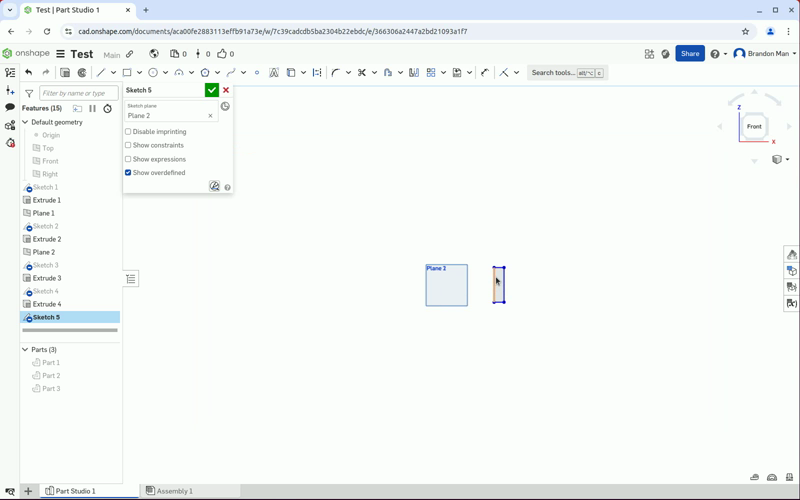
scroll(6)
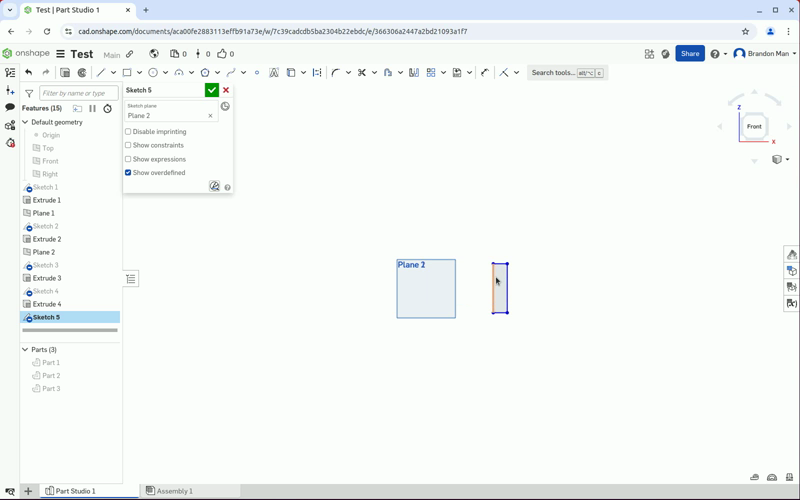
scroll(6)
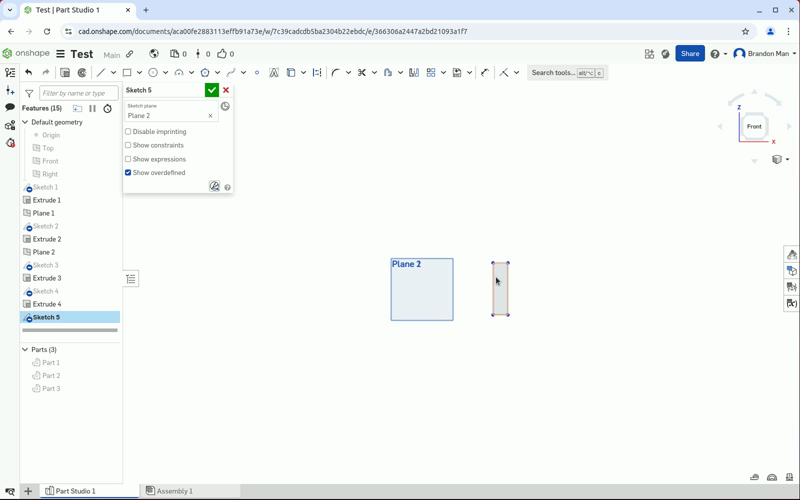
scroll(6)
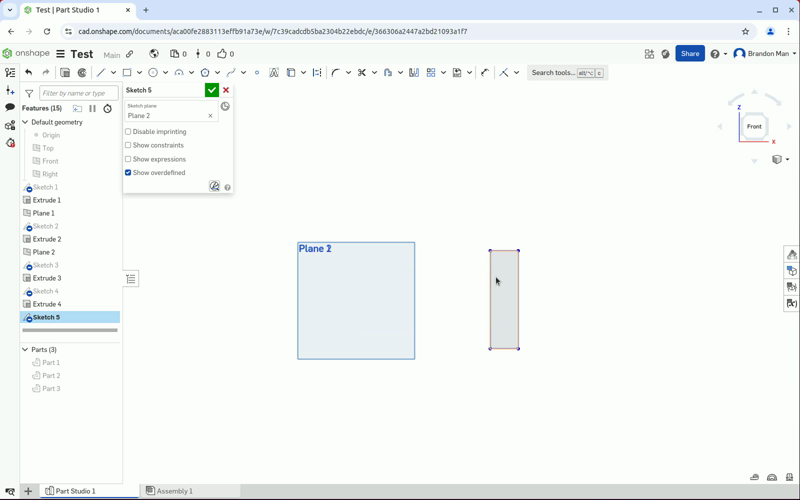
scroll(6)
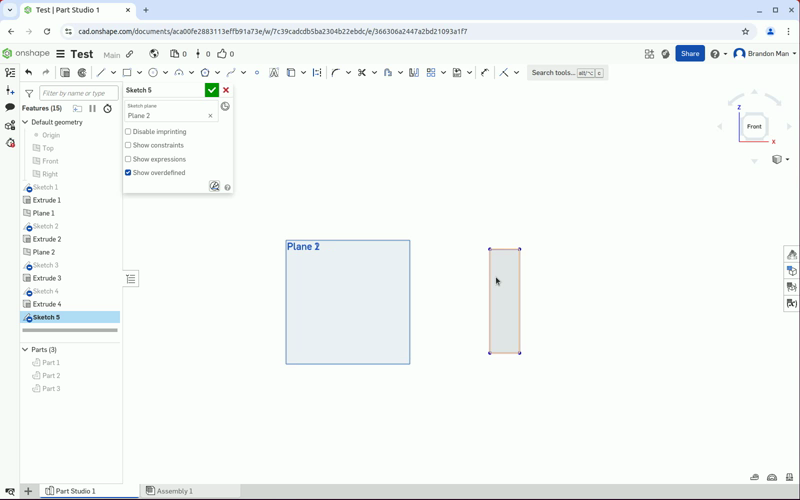
scroll(6)
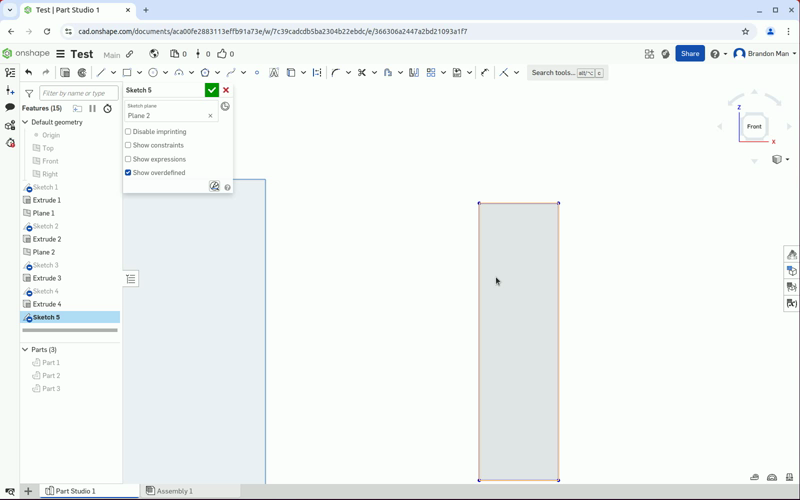
click(496, 276)
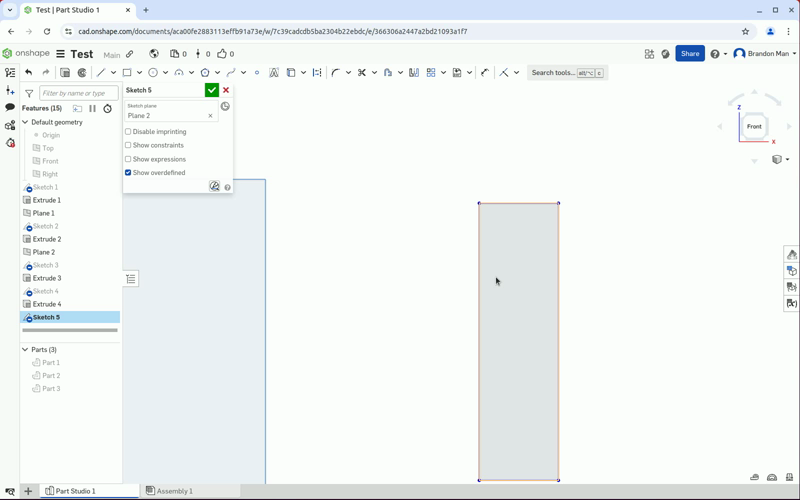
scroll(-6)
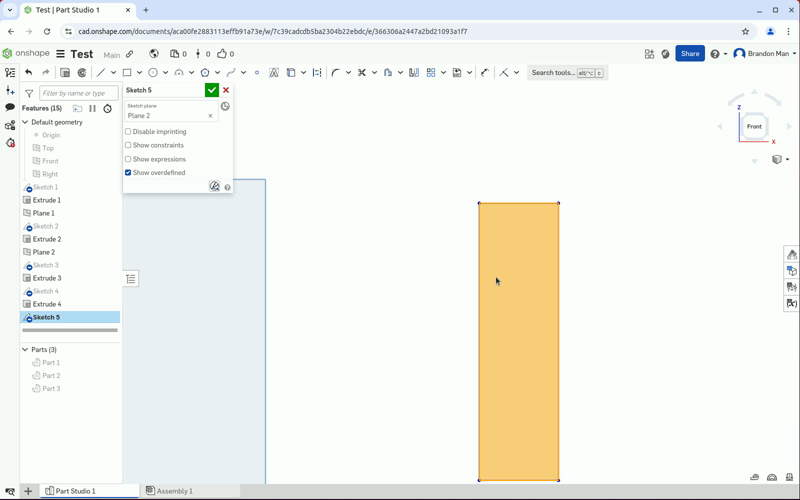
scroll(-6)
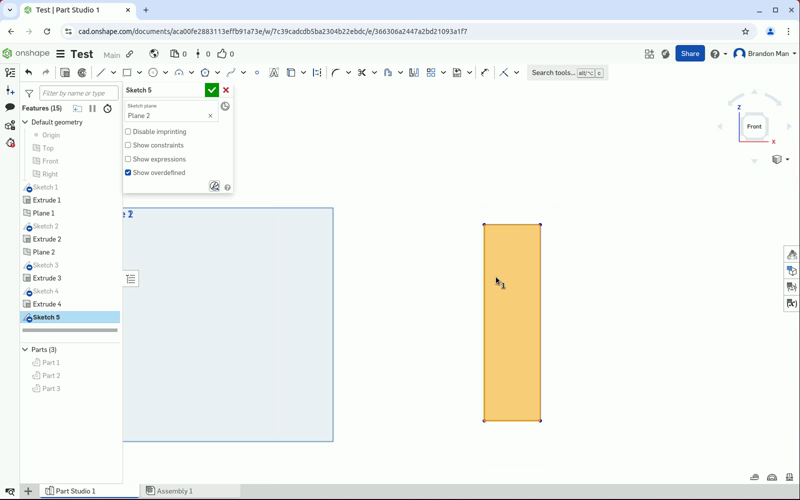
scroll(-6)
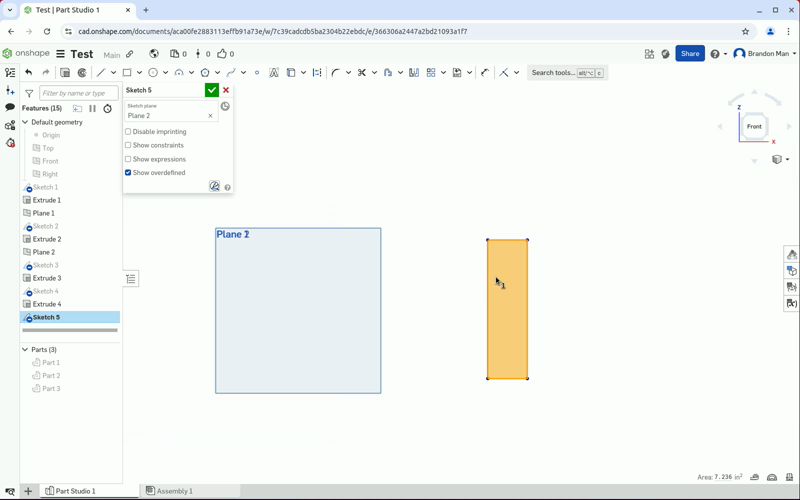
scroll(-6)
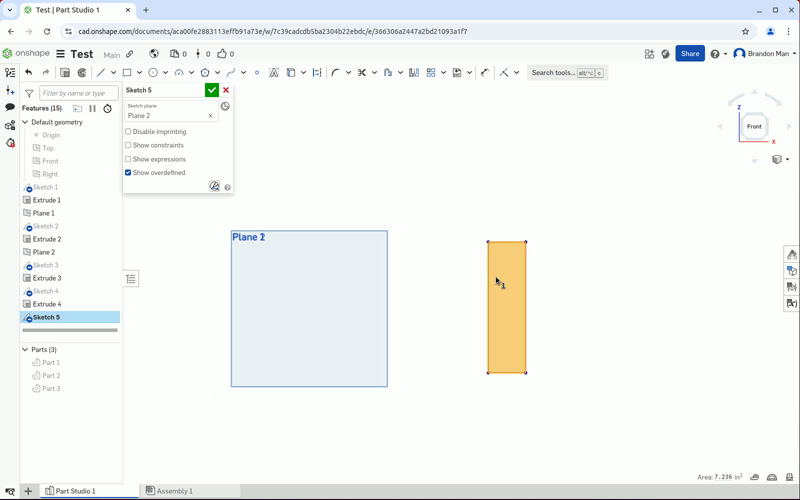
scroll(-6)
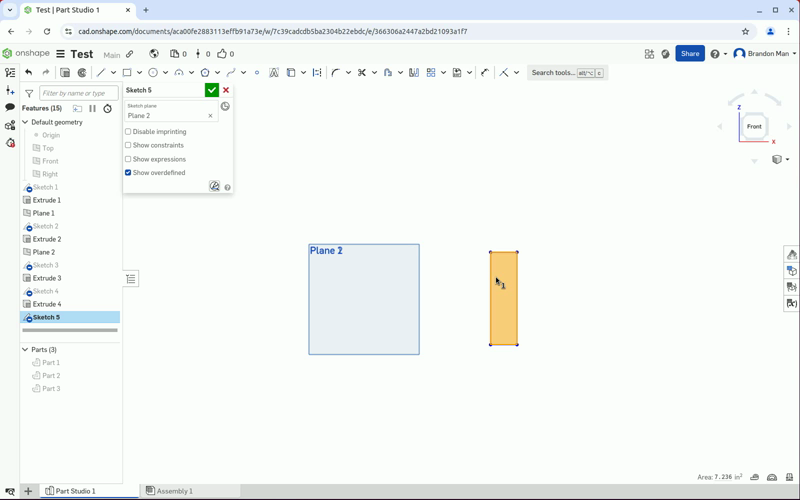
scroll(-6)
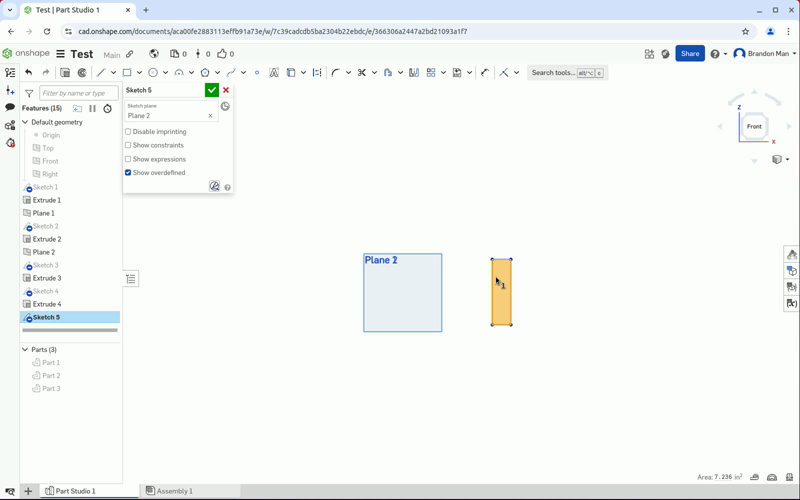
scroll(-6)
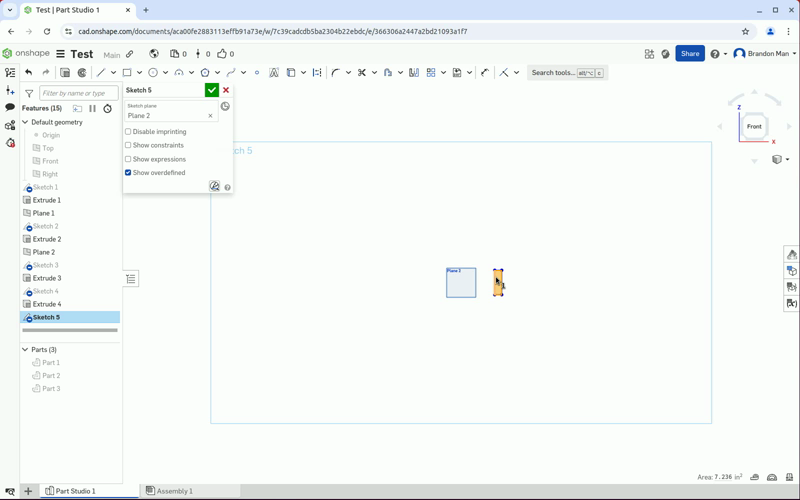
mouse_move(73, 352)
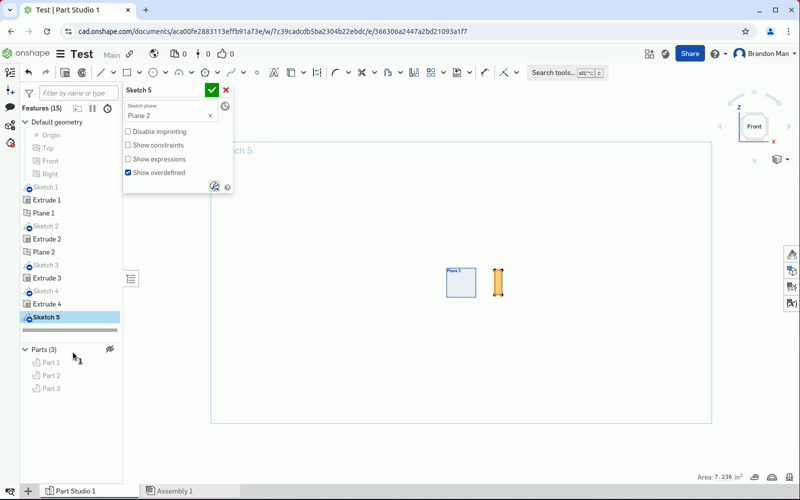
key(shift+y)
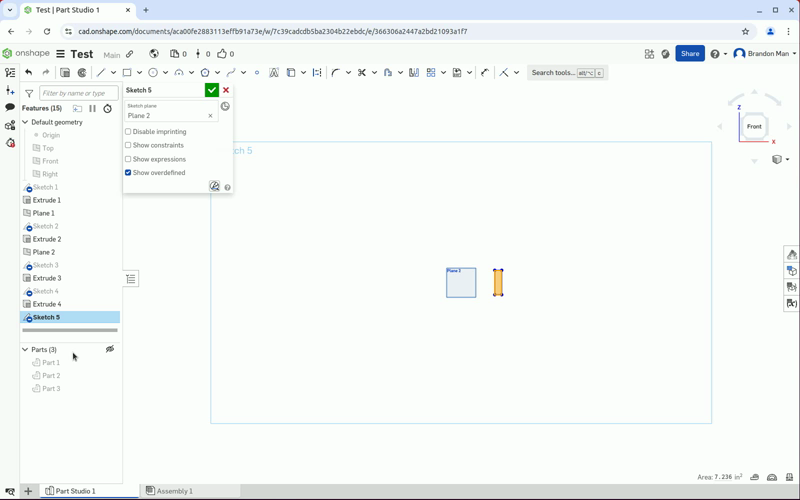
key(shift+e)
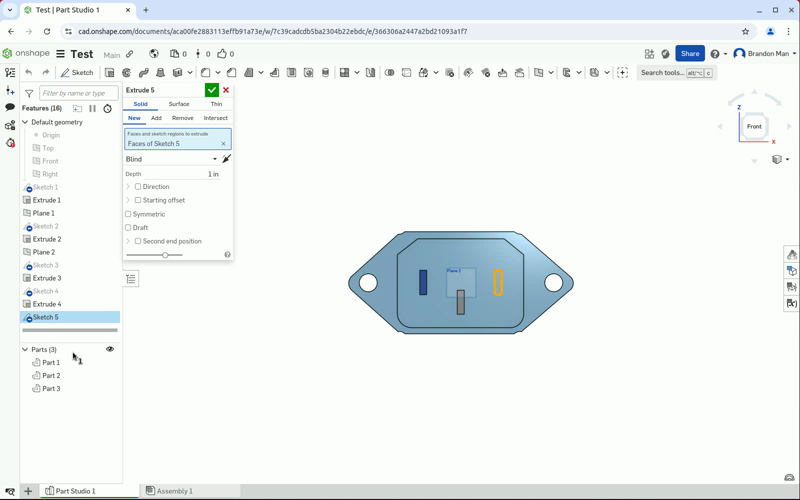
mouse_move(143, 106)
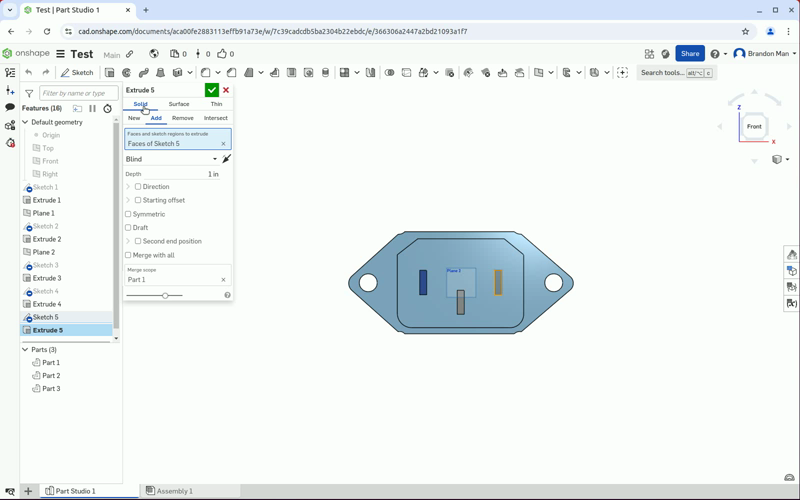
click(143, 106)
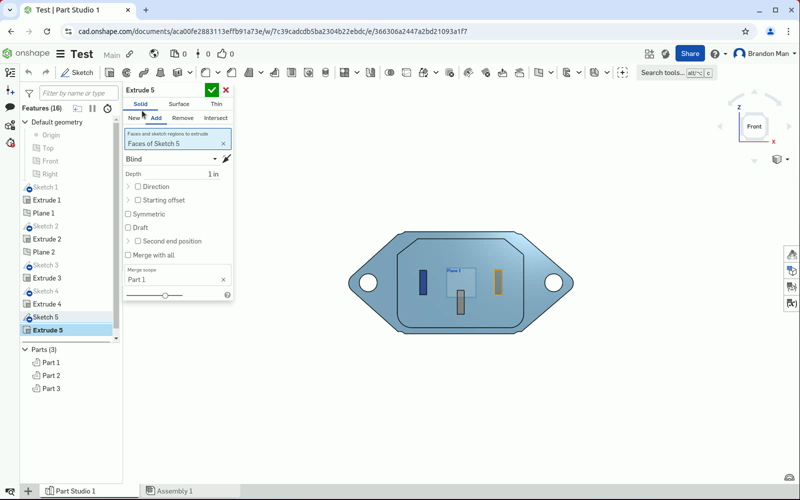
mouse_move(137, 120)
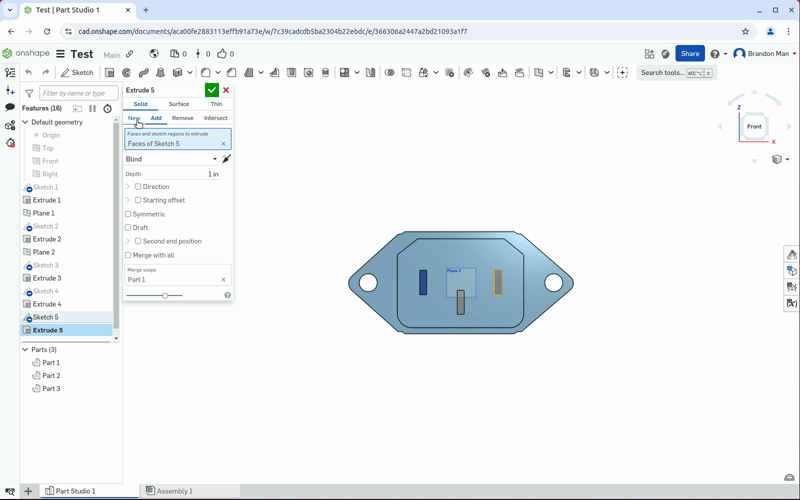
click(137, 120)
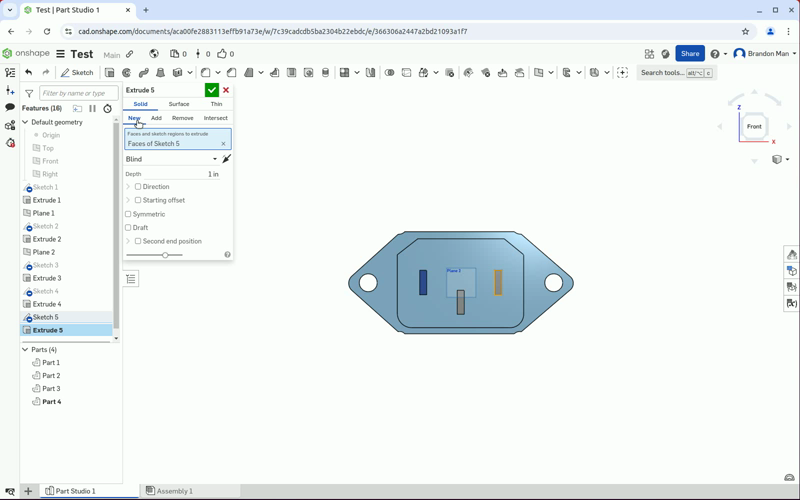
key(tab, 4)
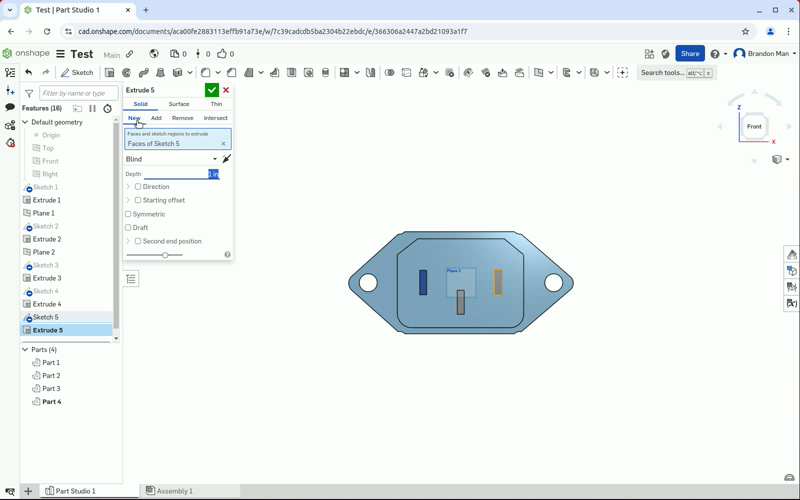
text(4.814)
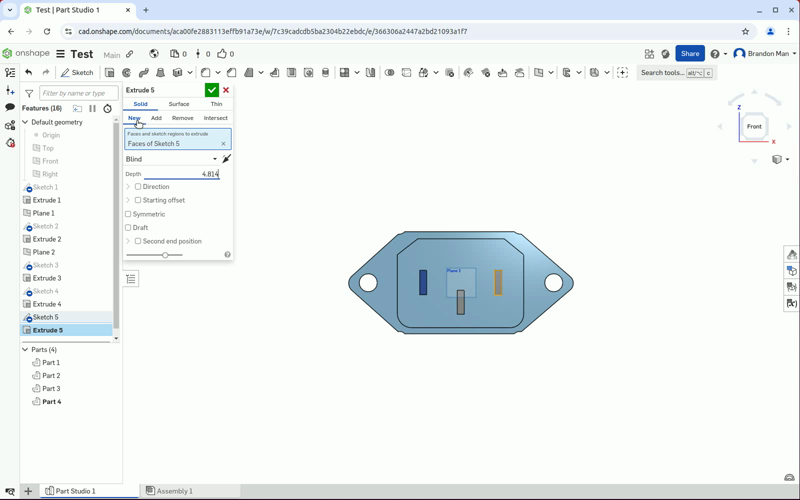
key(enter)
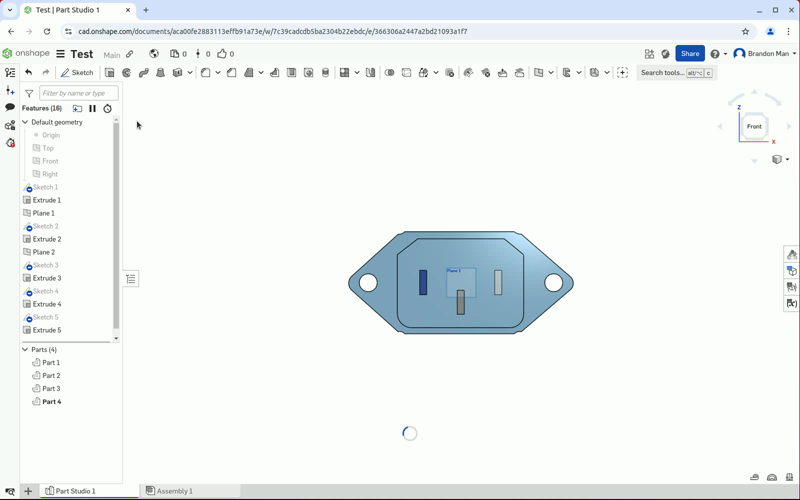
key(shift+h)
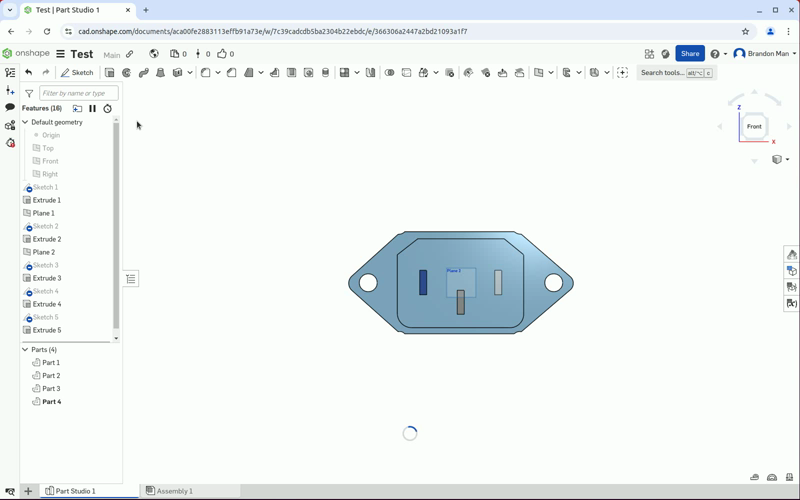
key(shift+h)
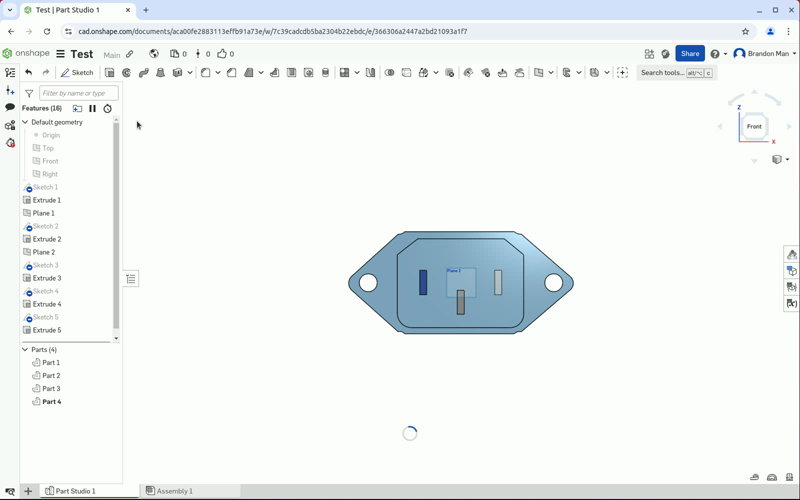
key(shift+7)
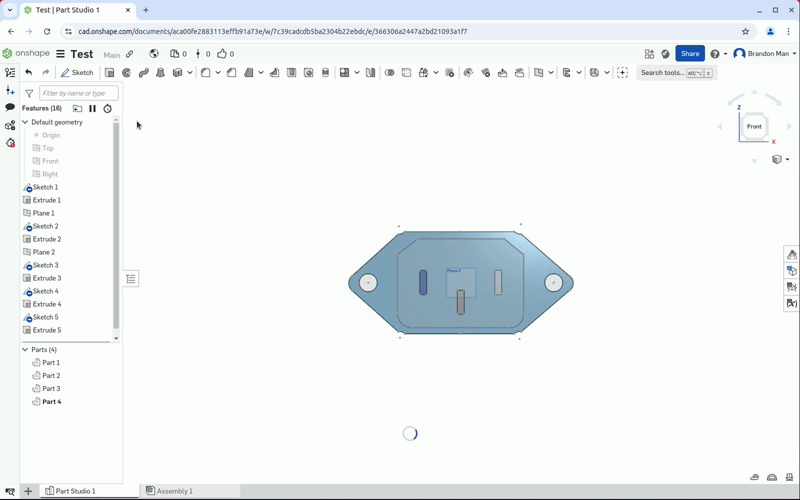
key(left, 2)
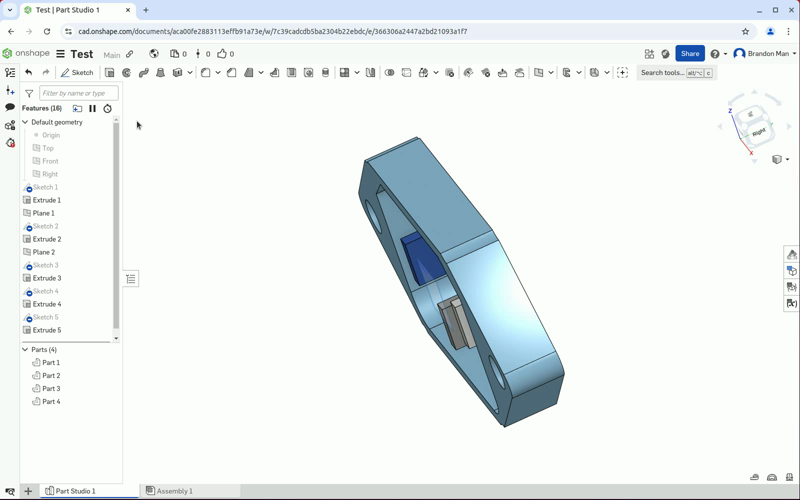
key(down, 2)
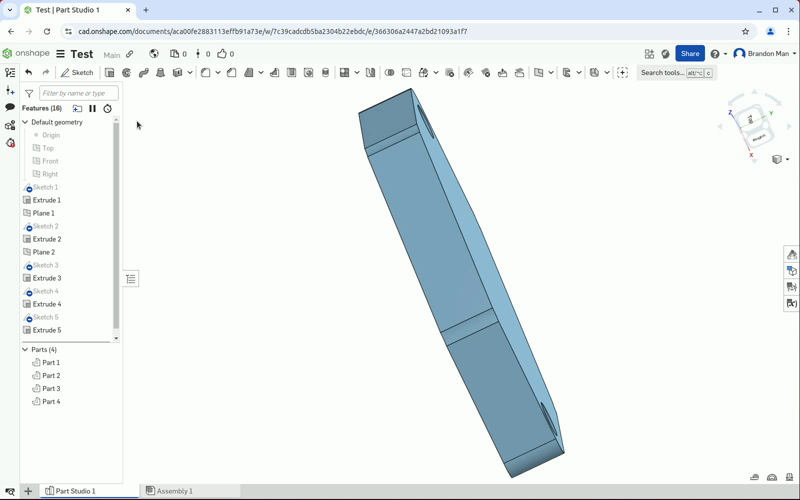
key(up, 2)
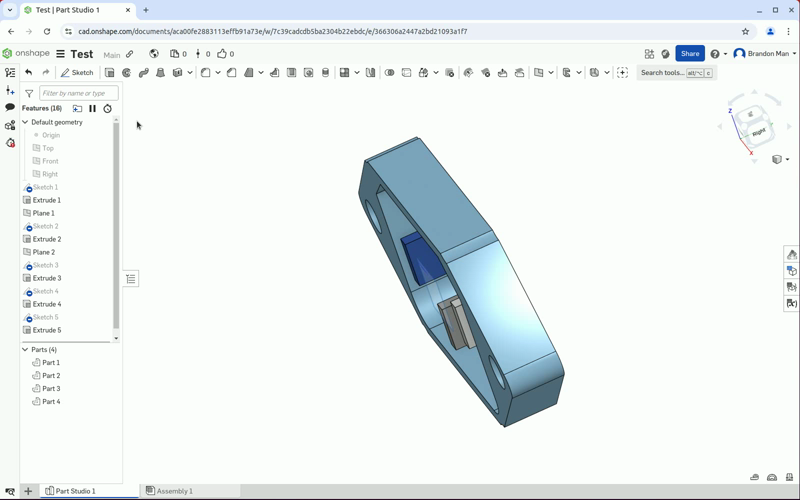
key(right, 2)
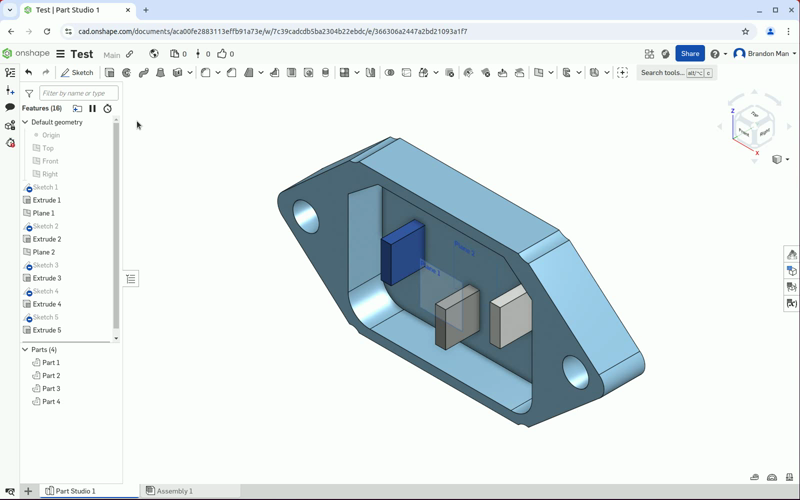
mouse_move(69, 189)
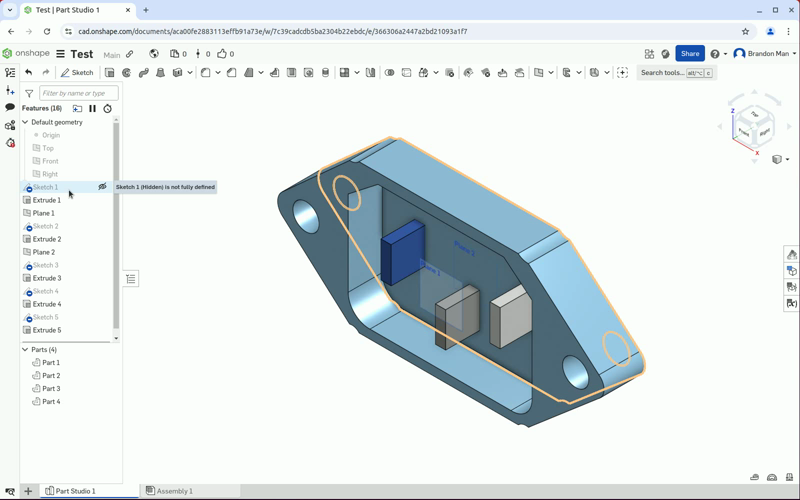
click(69, 189)